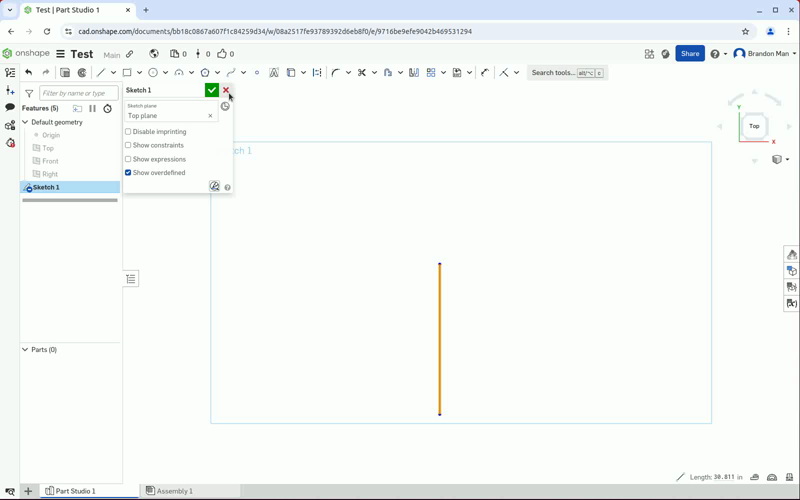
key(shift+h)
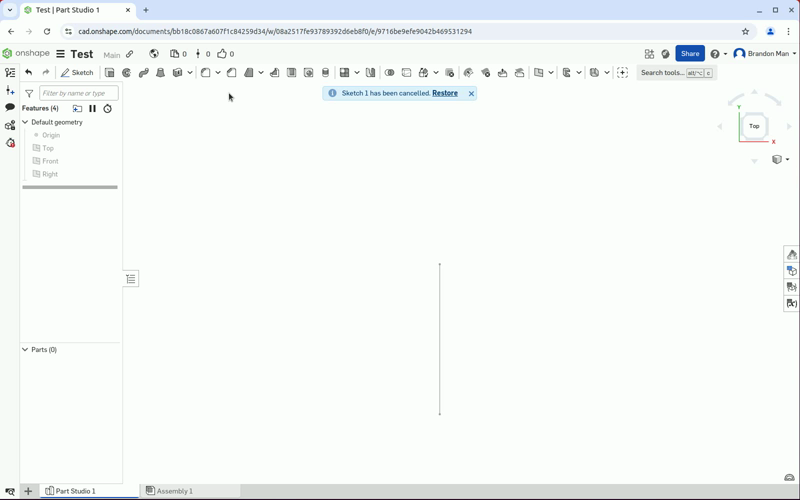
mouse_move(73, 352)
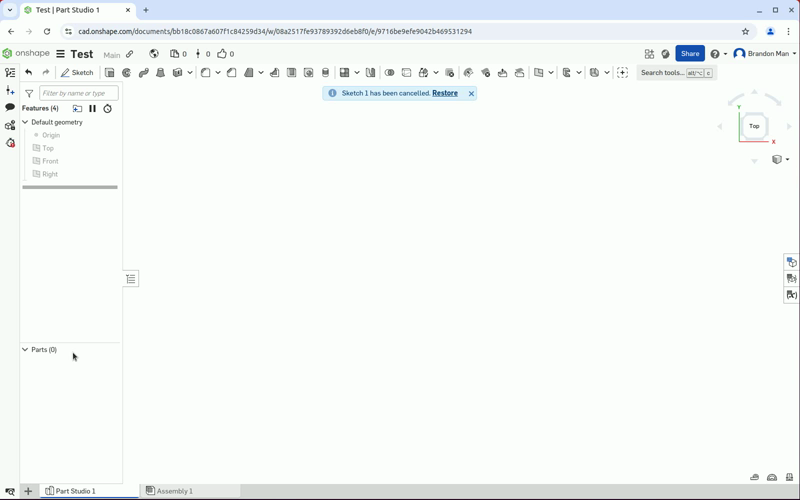
key(y)
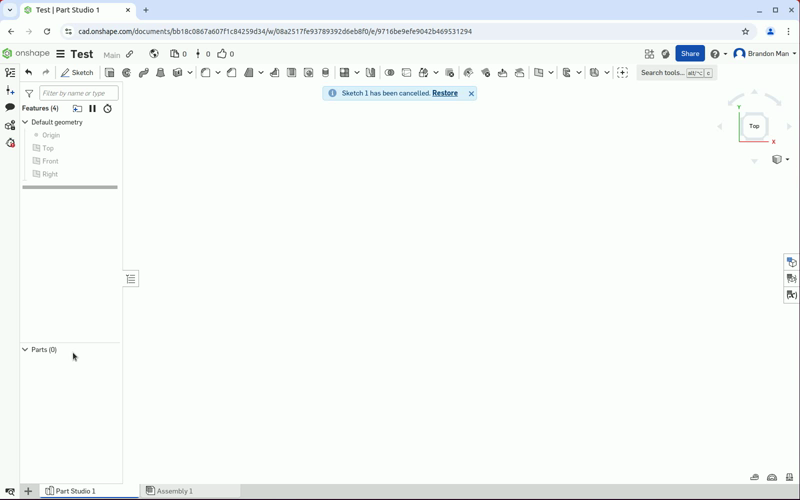
key(shift+p)
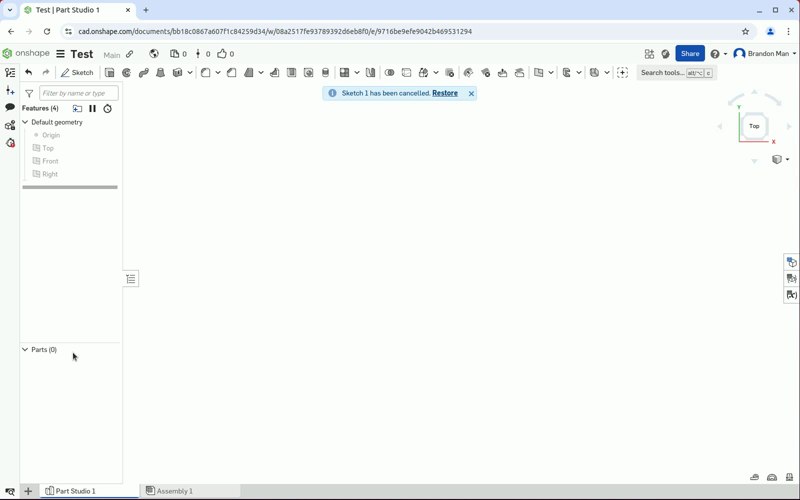
key(space)
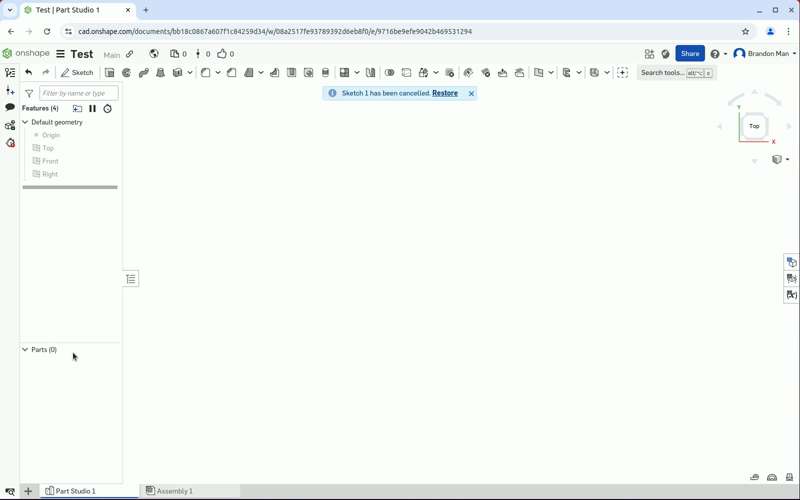
key_down(shift)
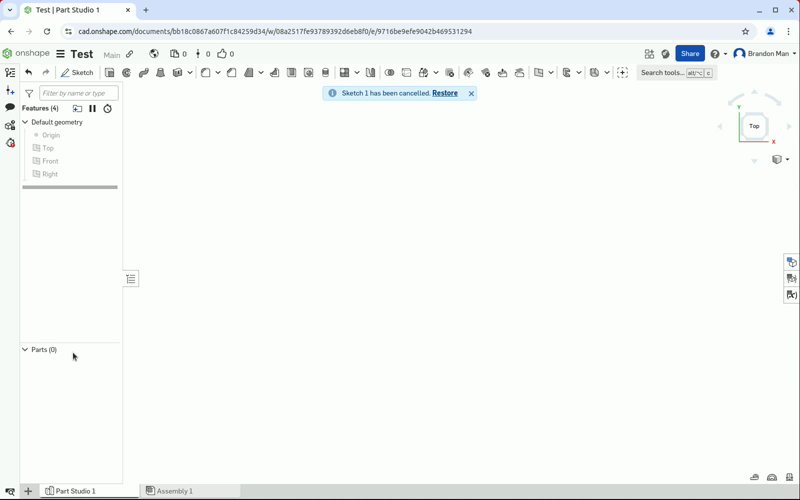
key(up)
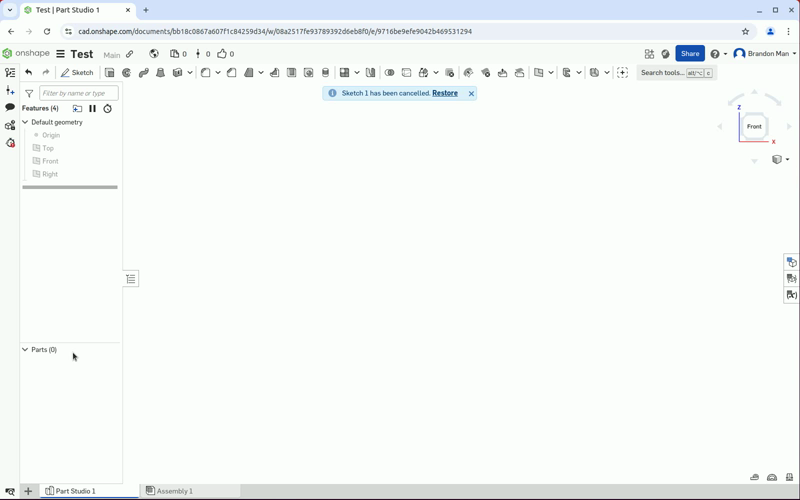
key_up(shift)
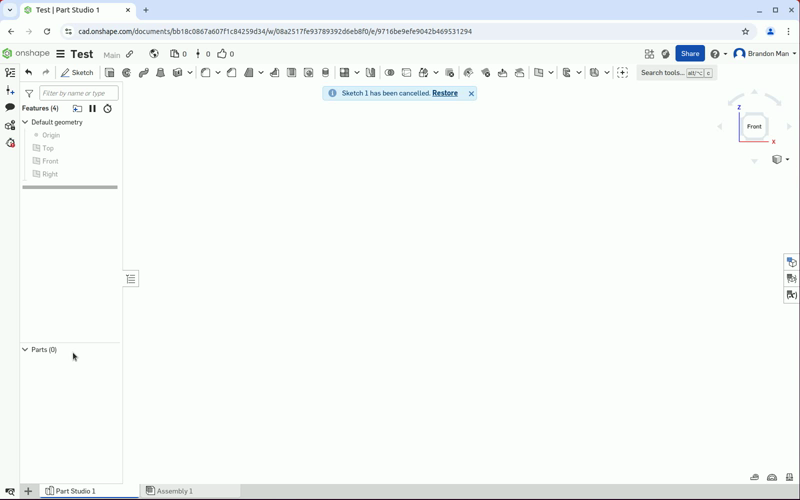
mouse_move(73, 352)
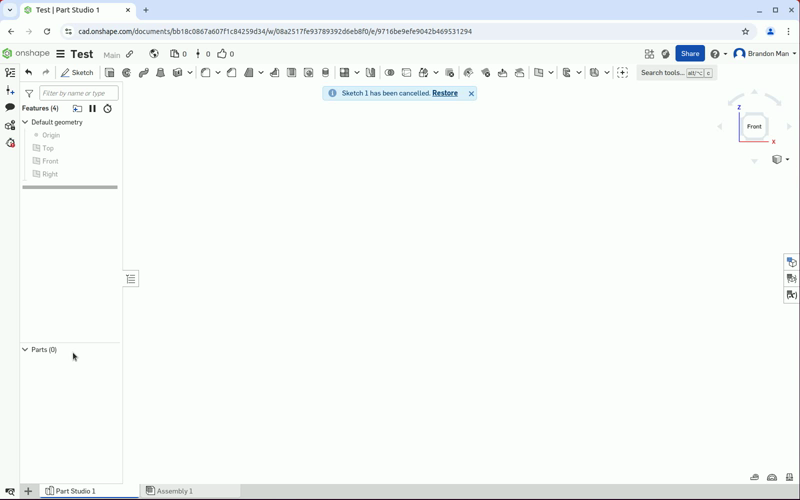
key(shift+y)
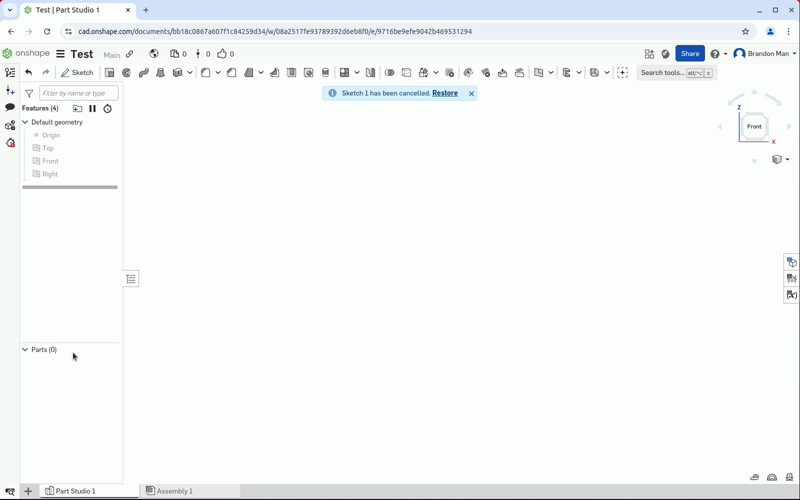
key(shift+s)
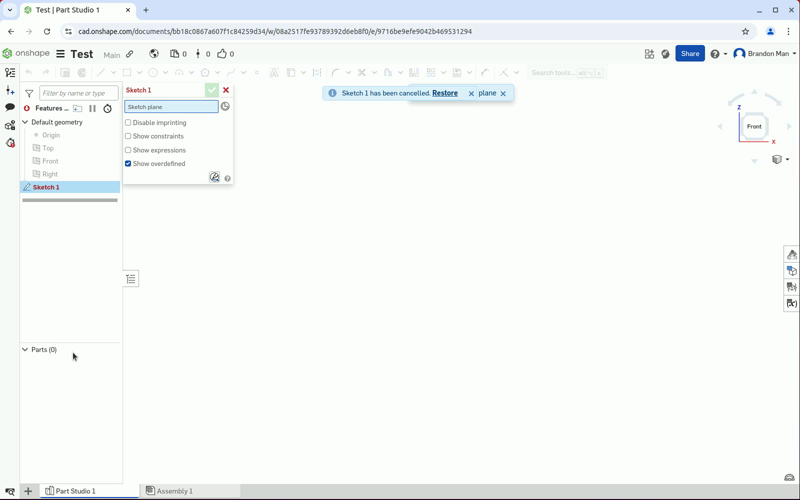
mouse_move(73, 163)
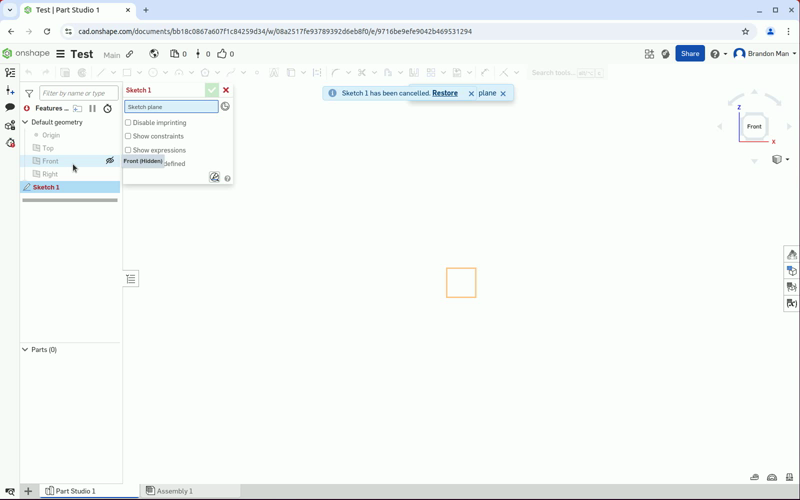
click(73, 163)
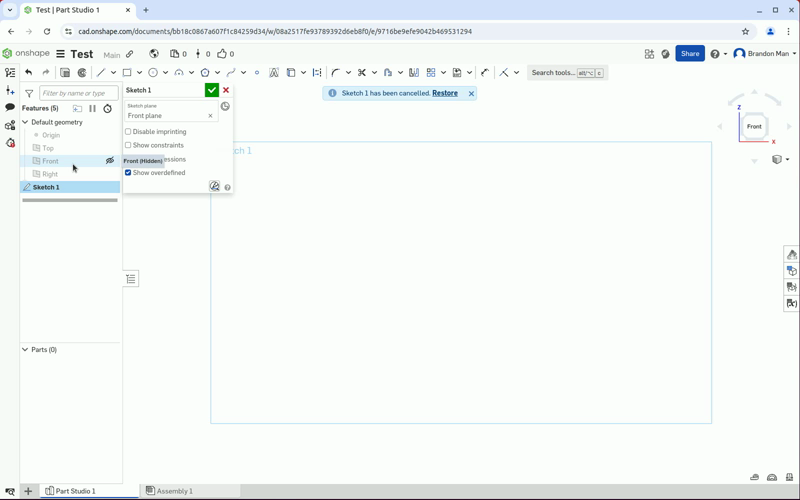
mouse_move(73, 352)
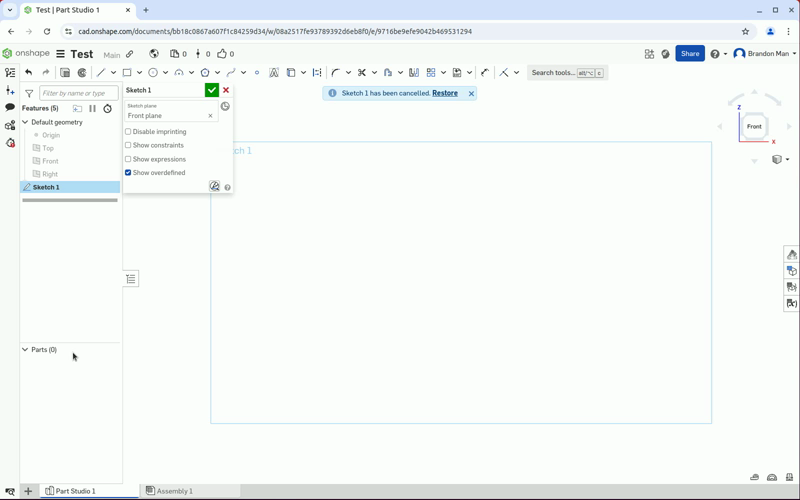
key(y)
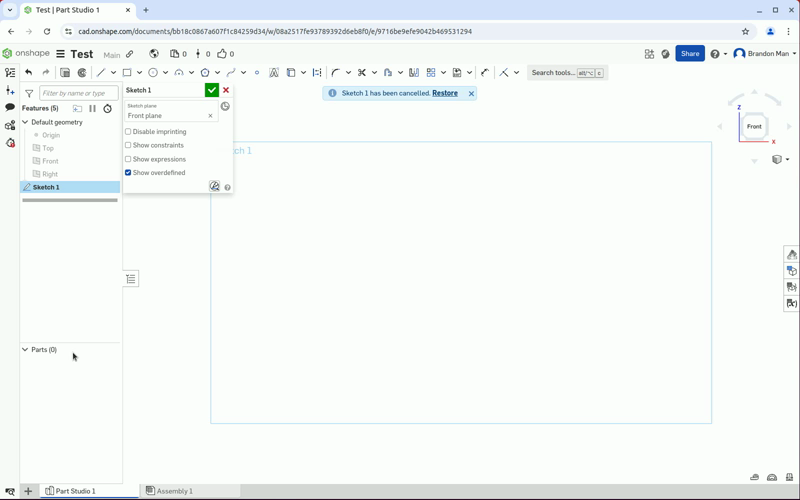
key(l)
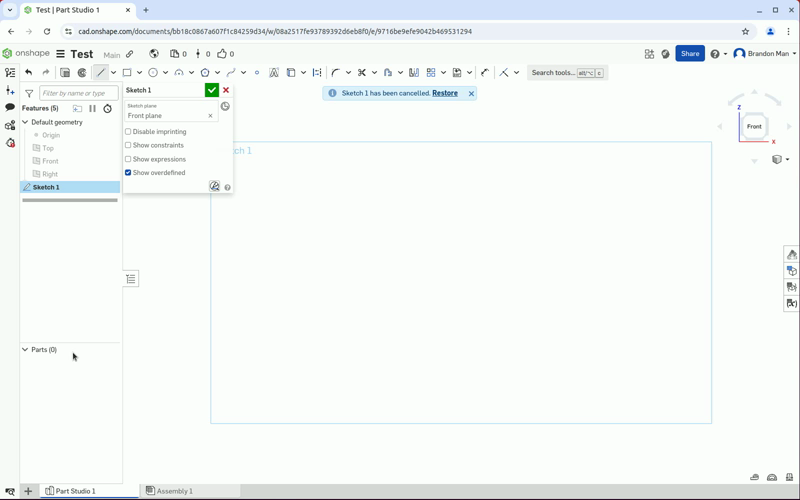
key_down(shift)
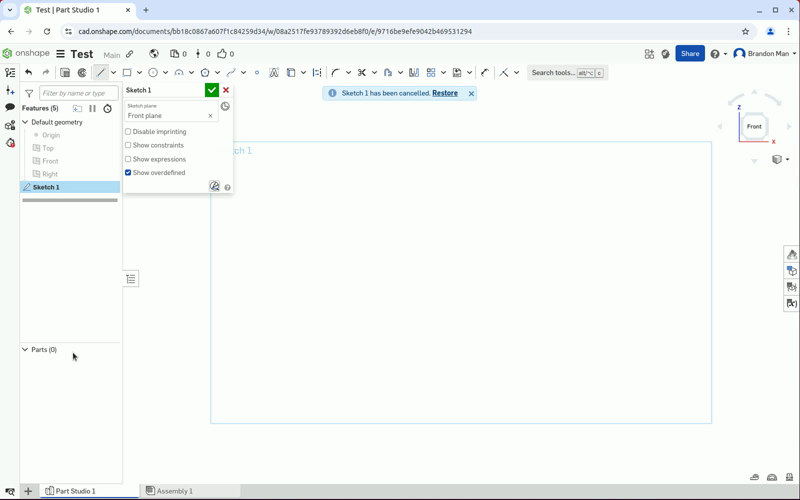
mouse_move(355, 294)
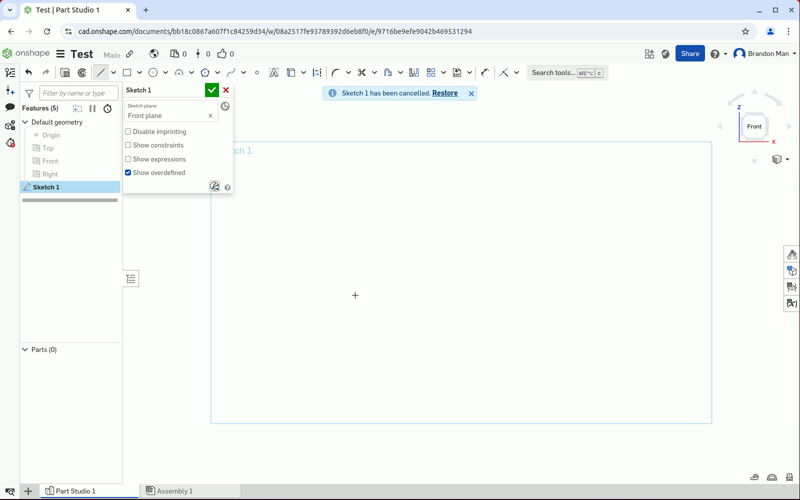
click(355, 294)
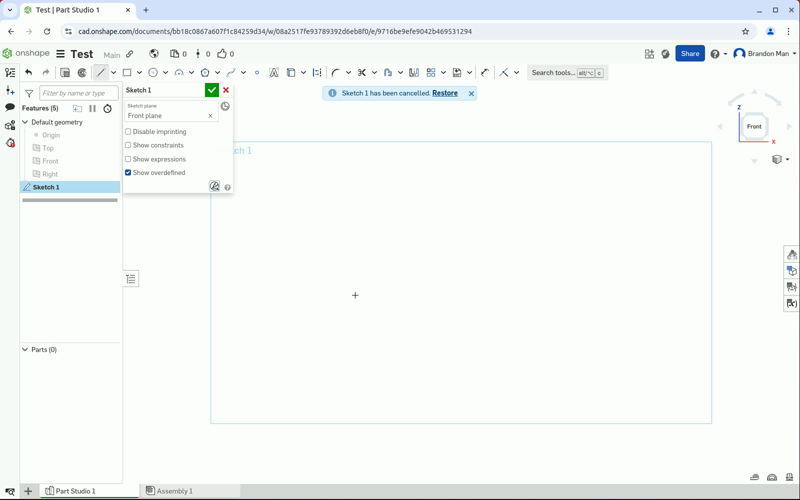
key_up(shift)
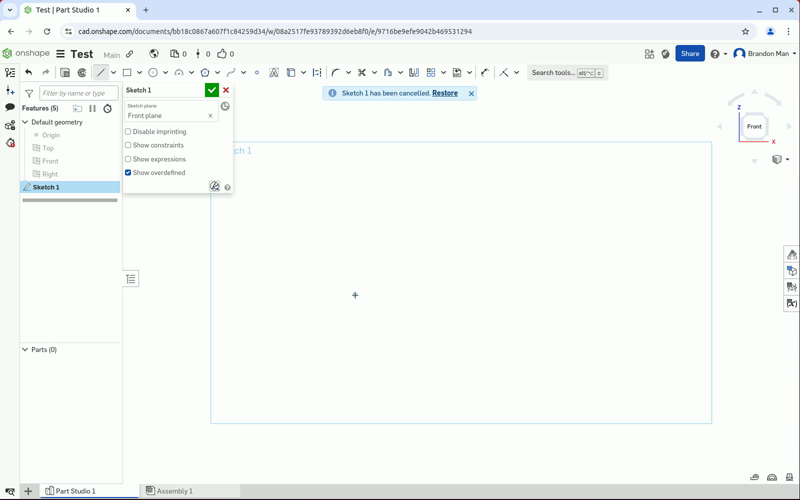
key_down(shift)
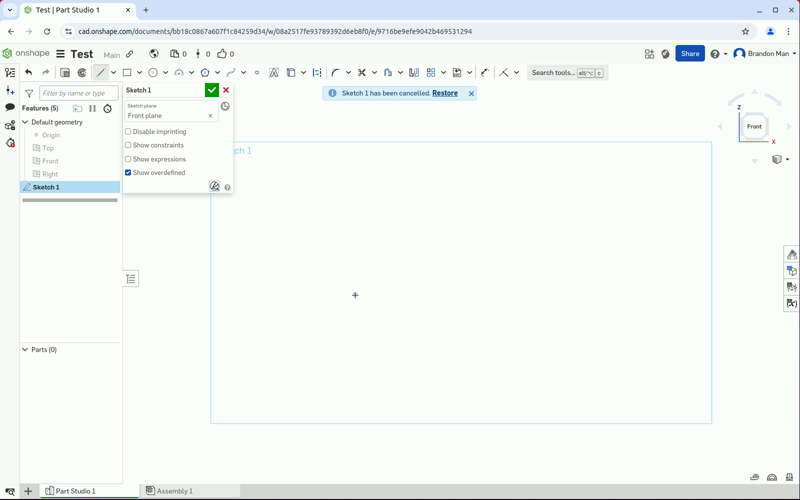
mouse_move(564, 294)
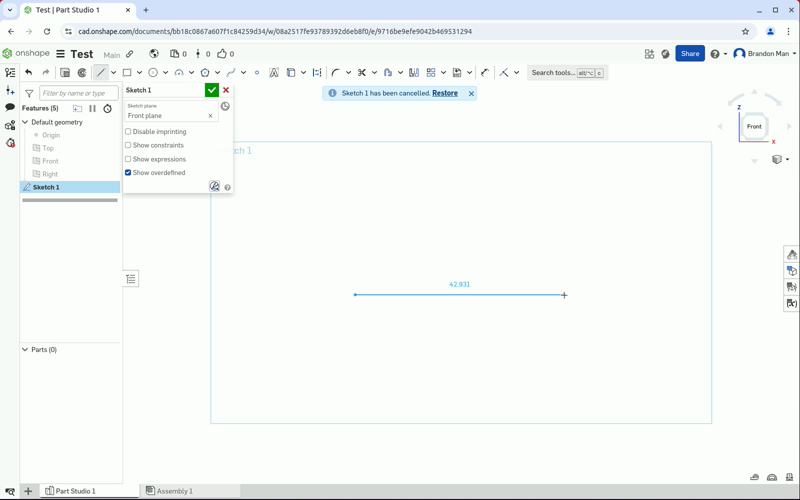
click(564, 294)
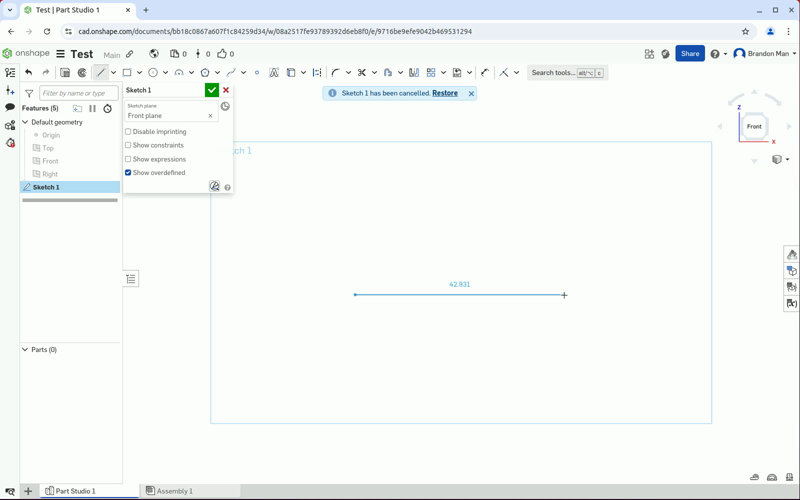
key_up(shift)
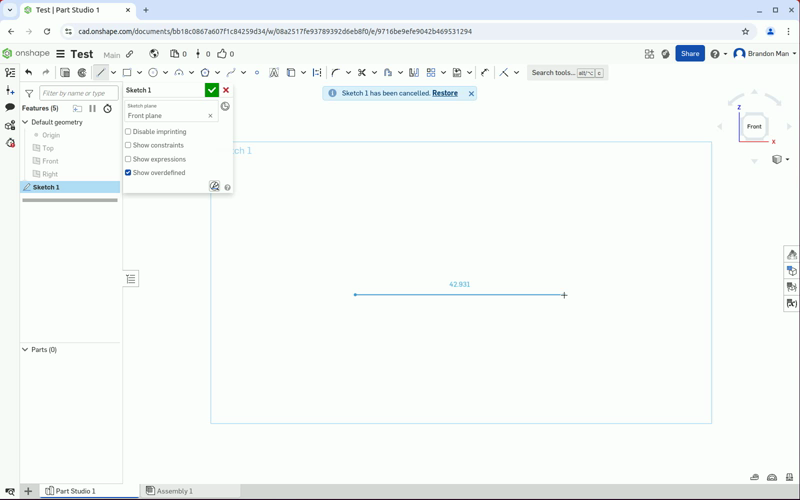
key_down(shift)
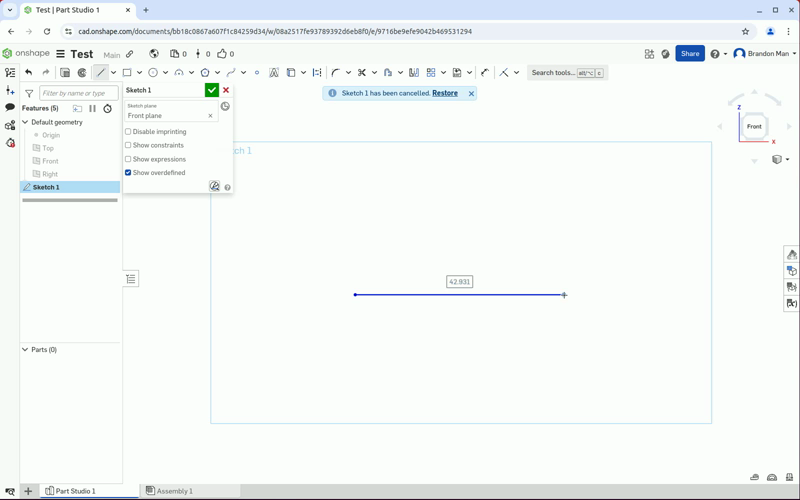
mouse_move(589, 294)
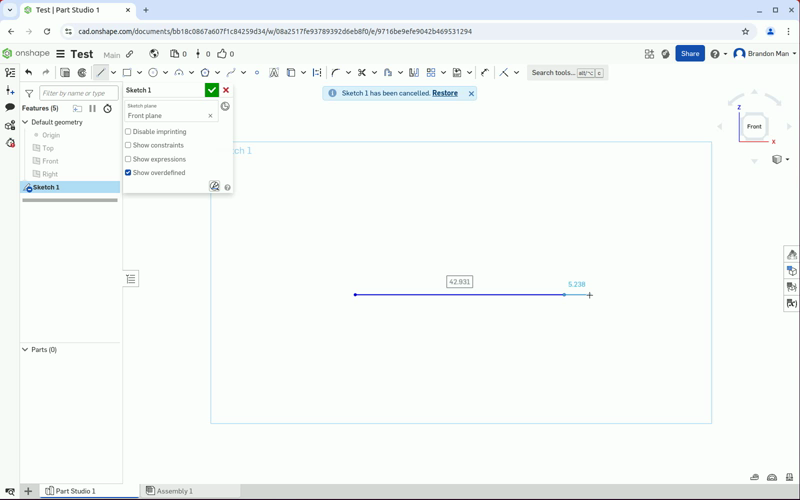
mouse_move(564, 272)
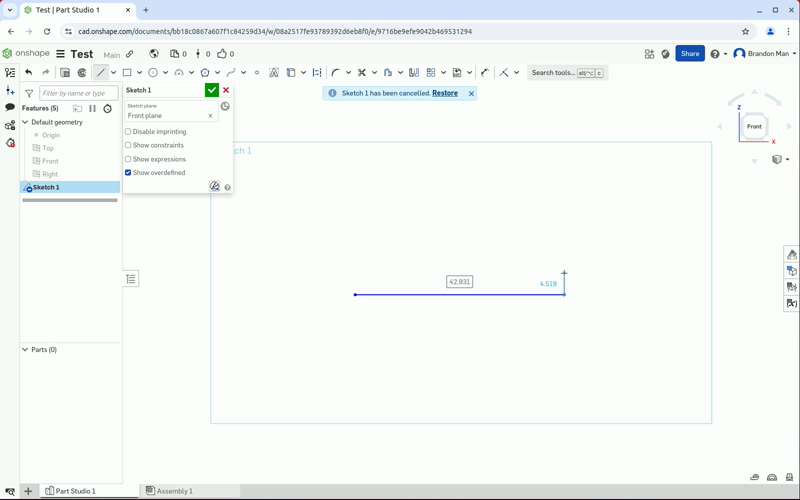
click(564, 272)
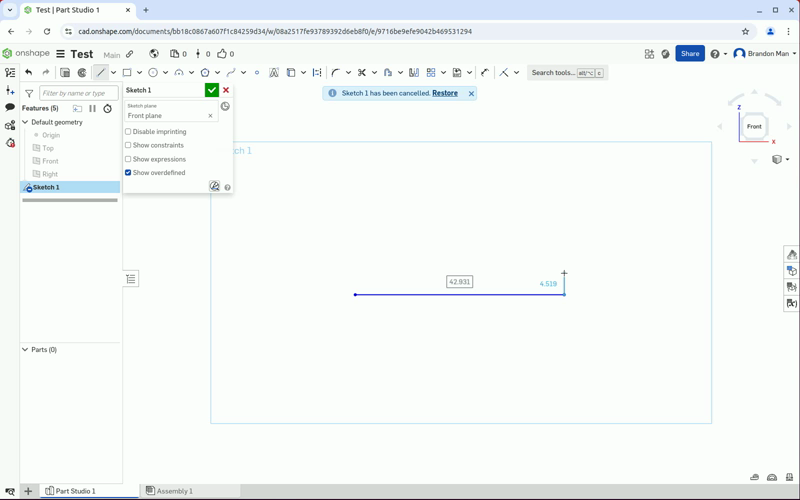
key_up(shift)
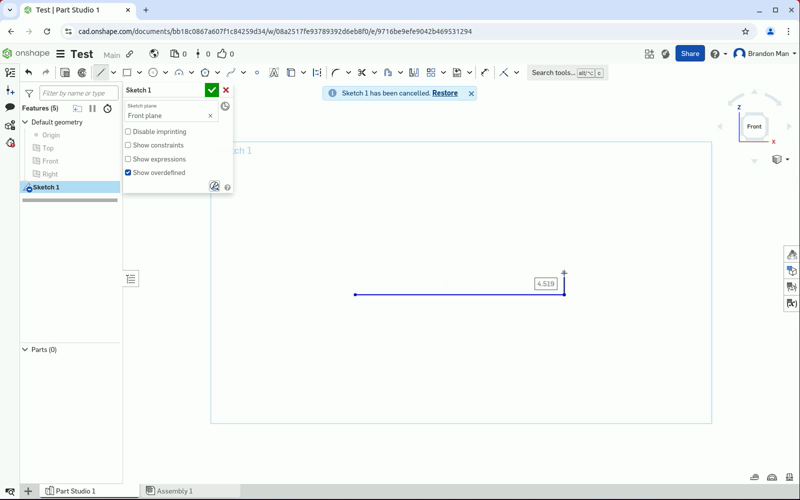
key_down(shift)
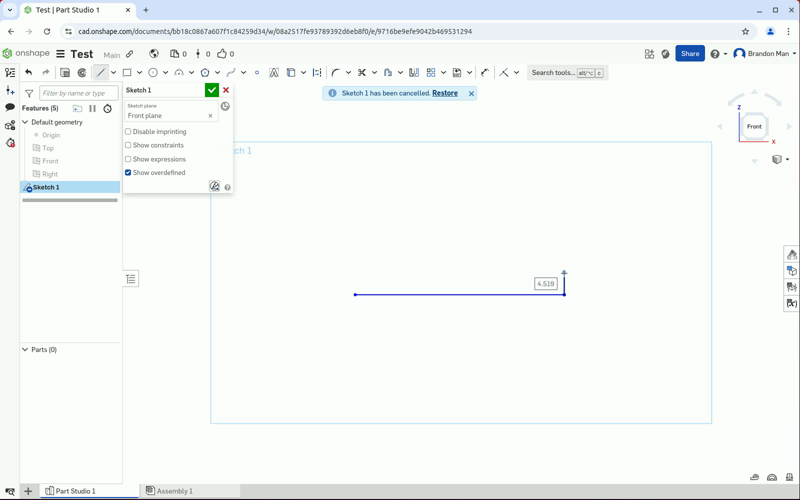
mouse_move(355, 272)
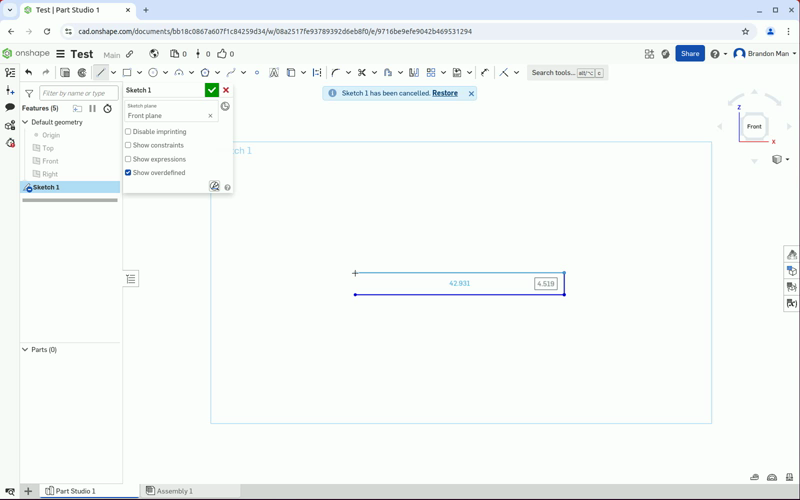
click(355, 272)
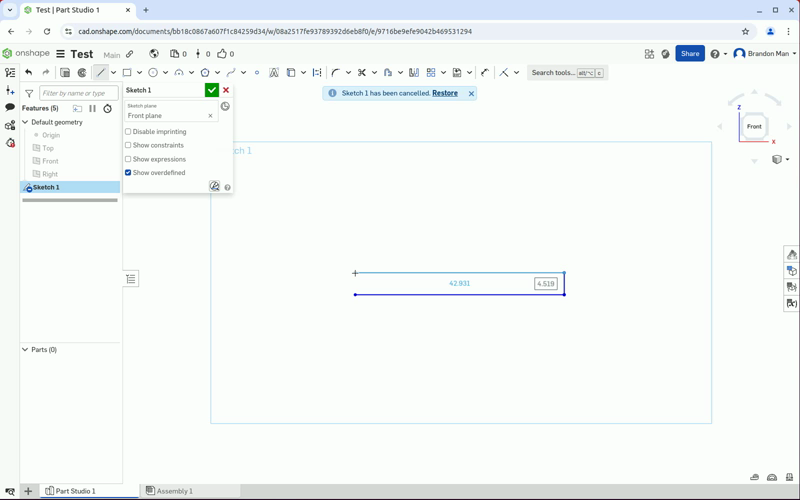
key_up(shift)
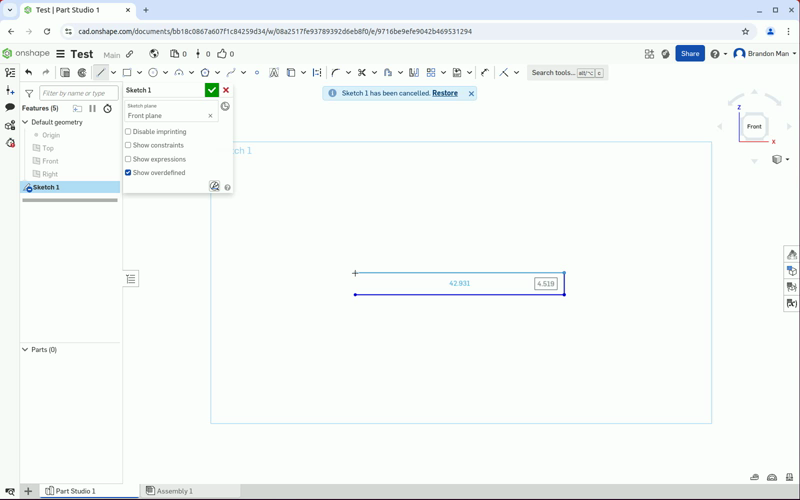
mouse_move(385, 272)
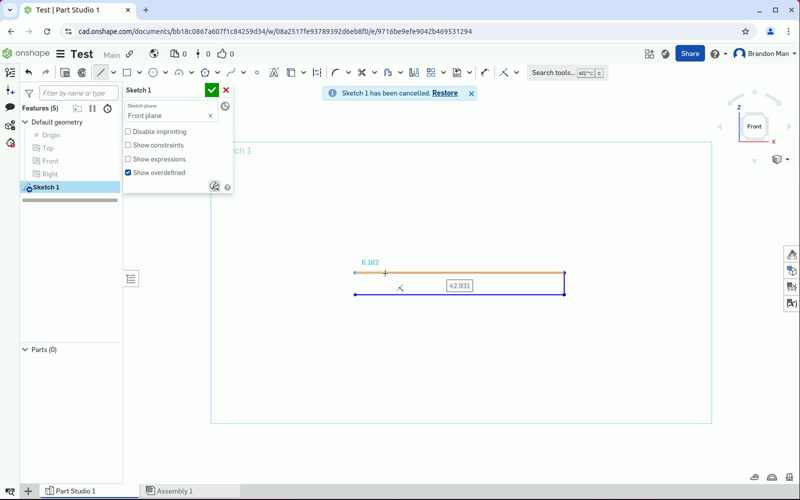
key_down(shift)
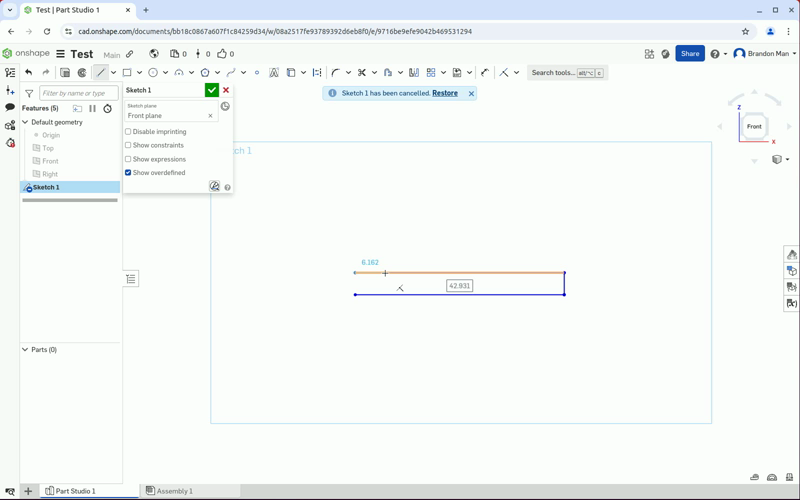
mouse_move(355, 294)
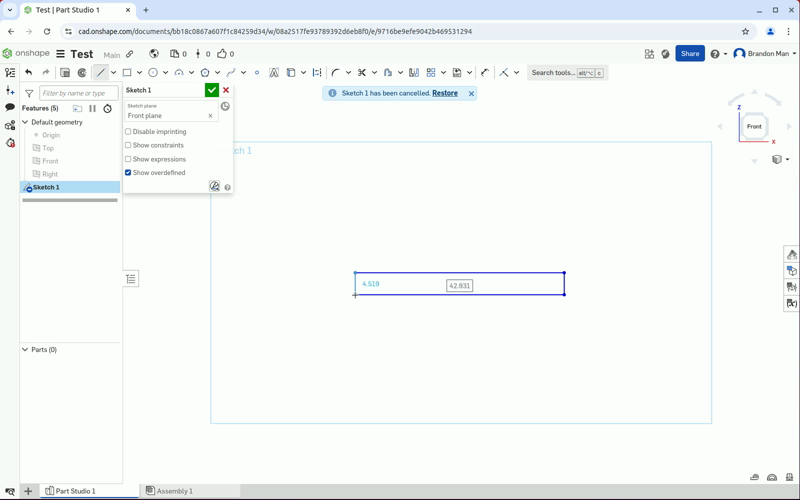
key_up(shift)
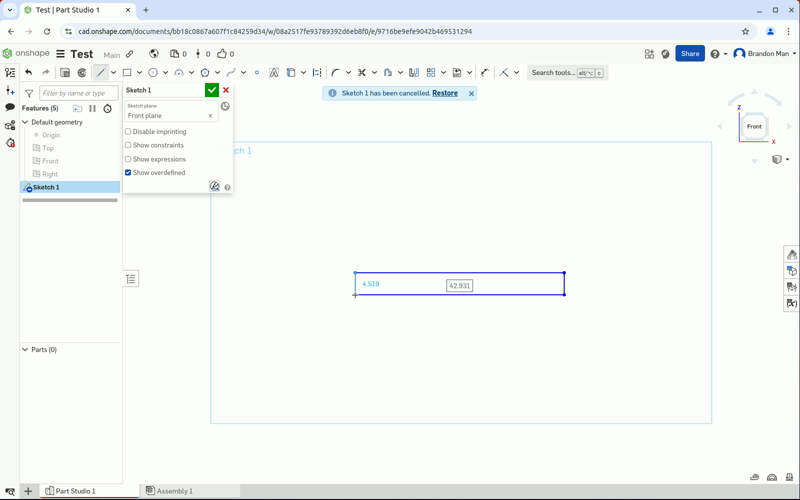
click(355, 294)
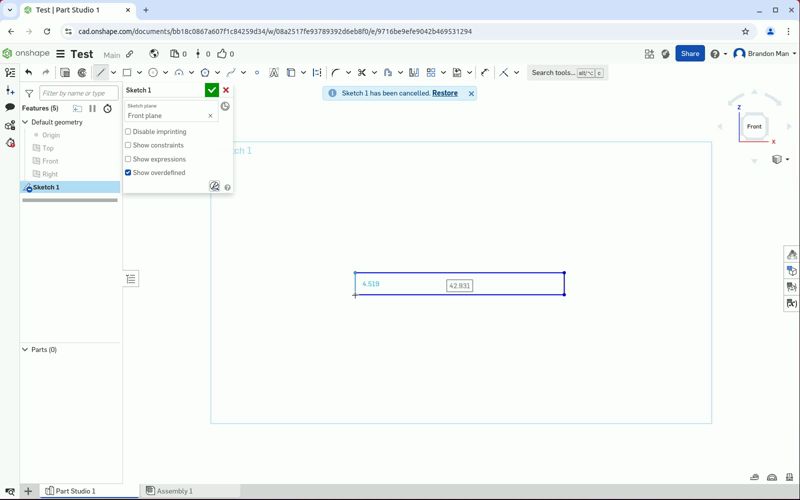
key(esc)
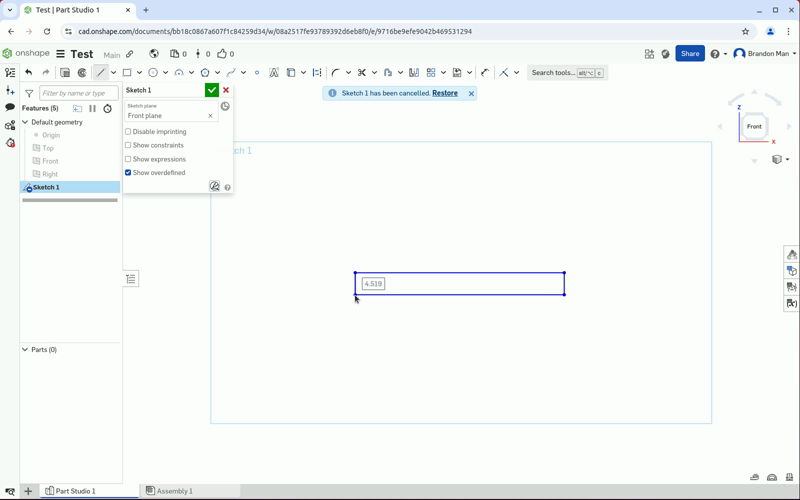
mouse_move(400, 283)
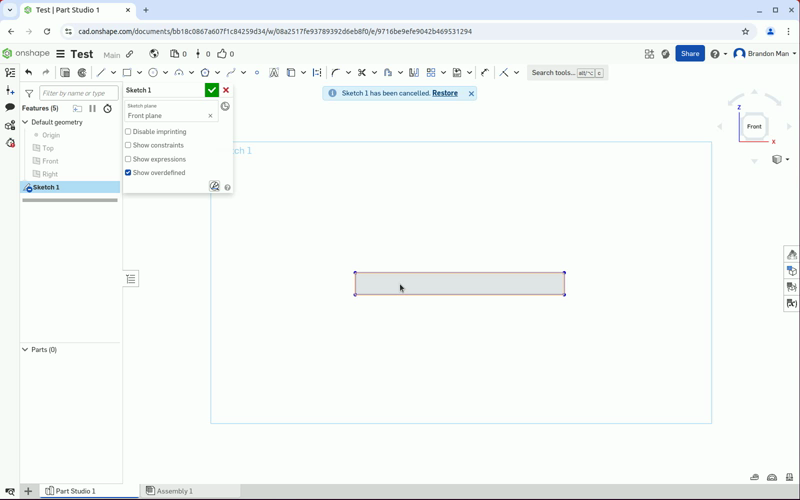
click(400, 283)
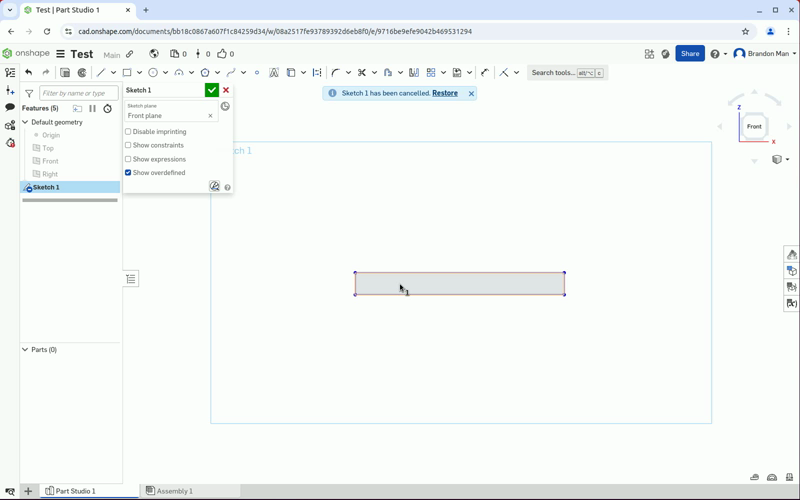
mouse_move(73, 352)
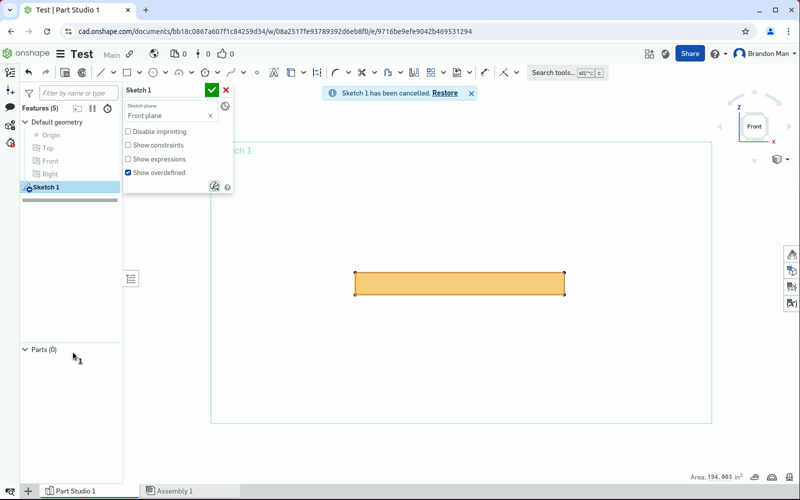
key(shift+y)
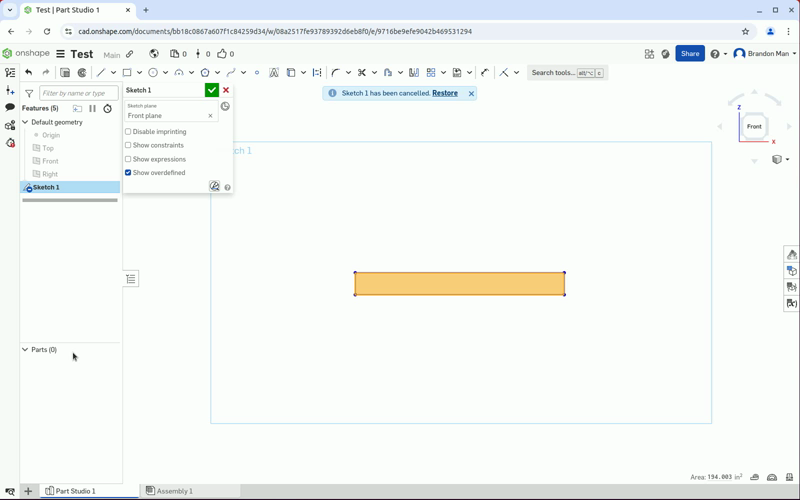
key(shift+e)
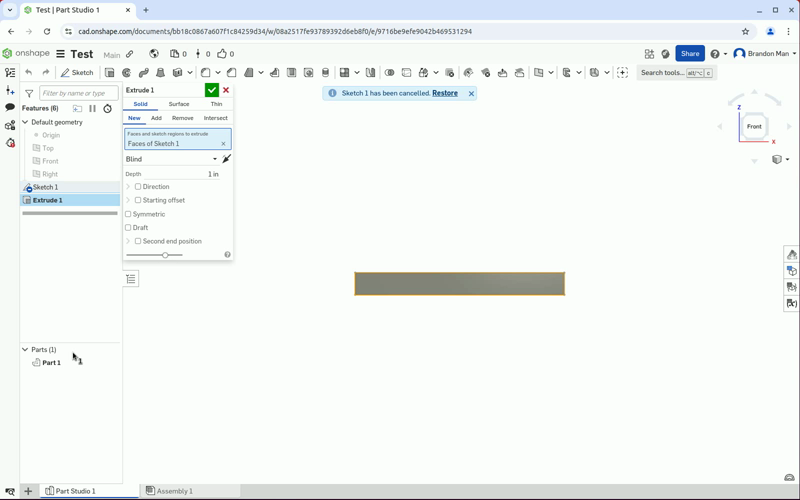
mouse_move(143, 106)
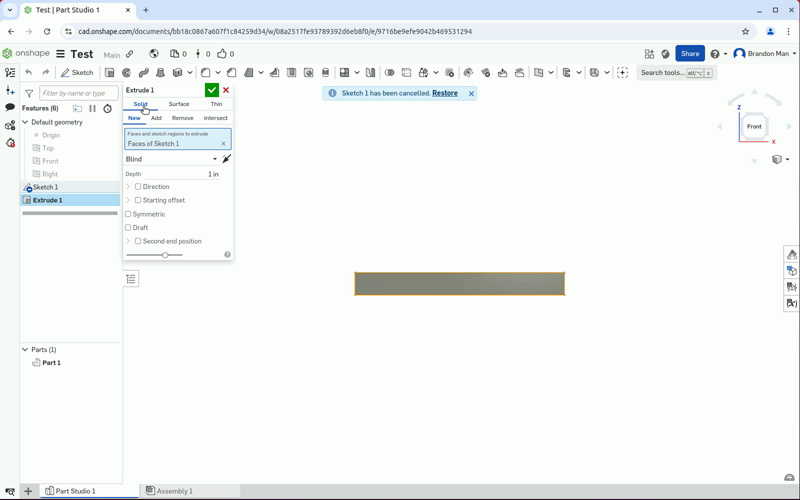
click(143, 106)
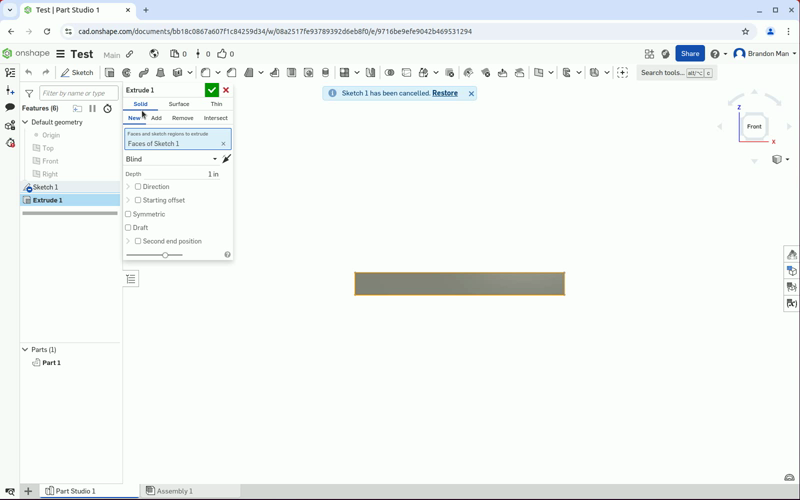
mouse_move(137, 120)
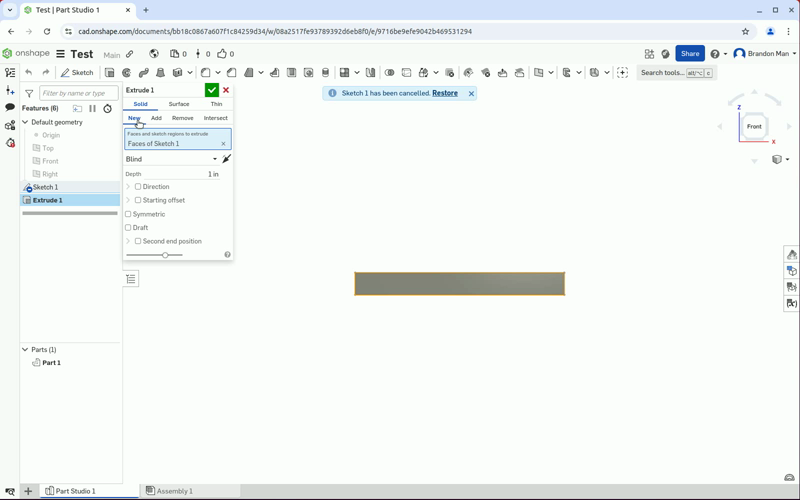
click(137, 120)
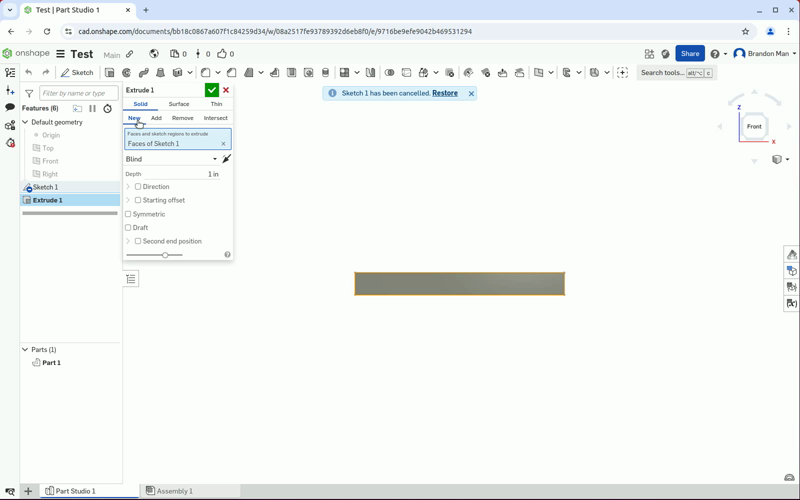
key(tab, 4)
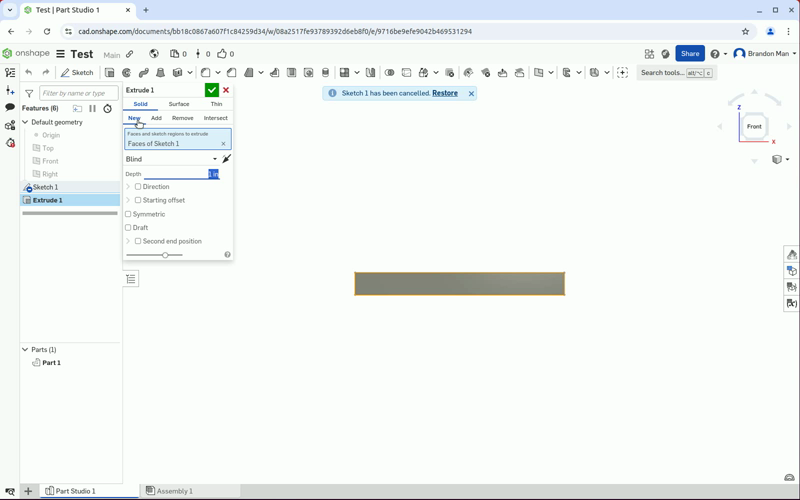
text(2.888)
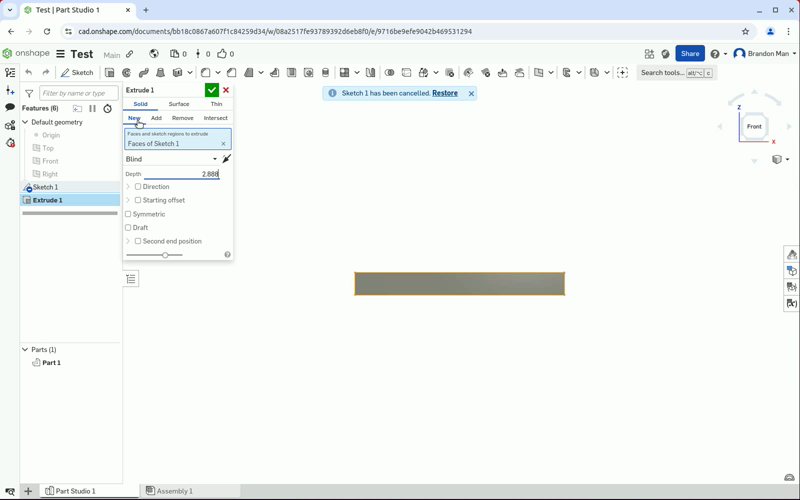
key(tab, 3)
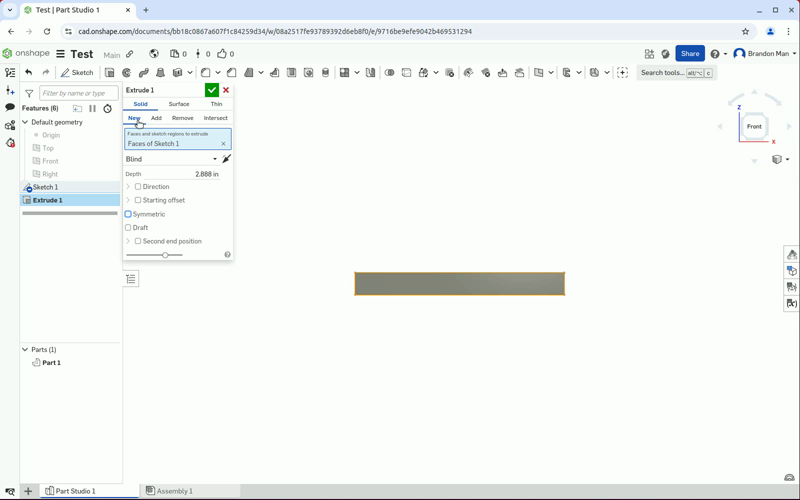
key(space)
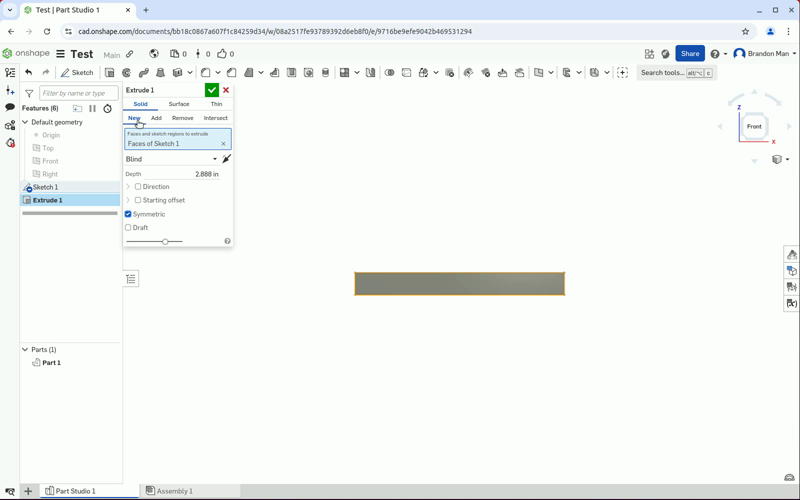
key(enter)
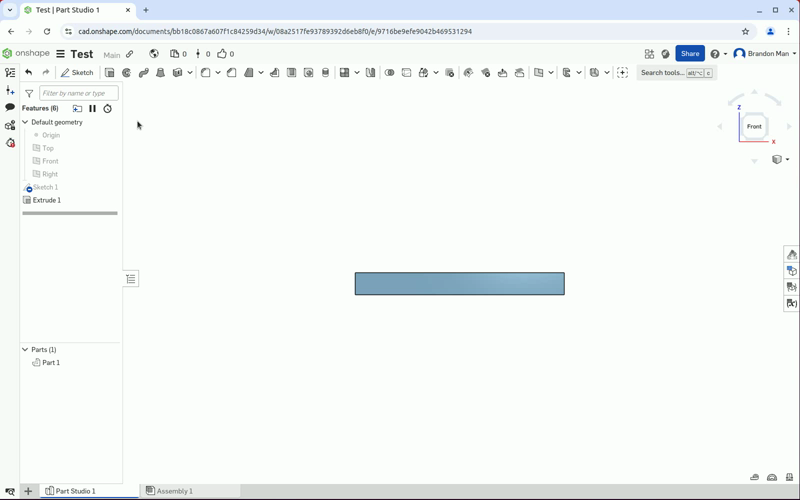
key(shift+h)
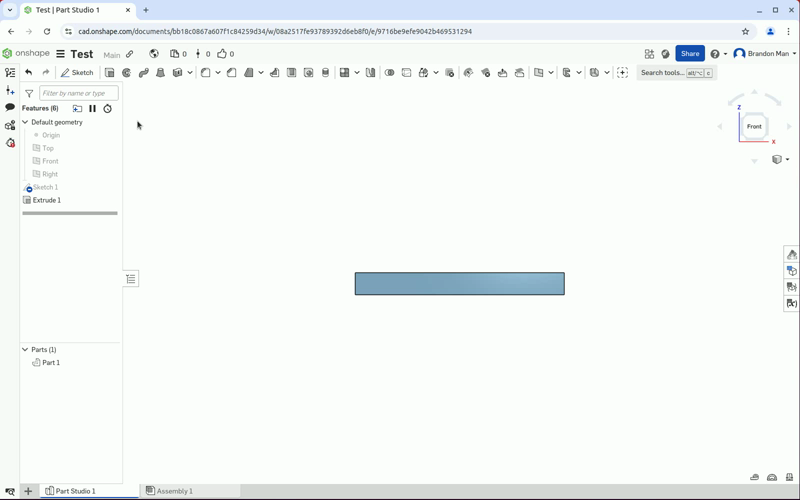
key(shift+h)
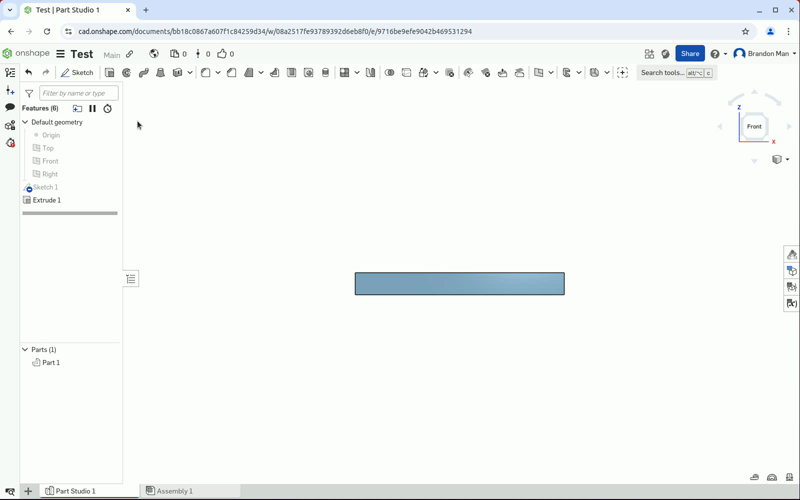
mouse_move(73, 189)
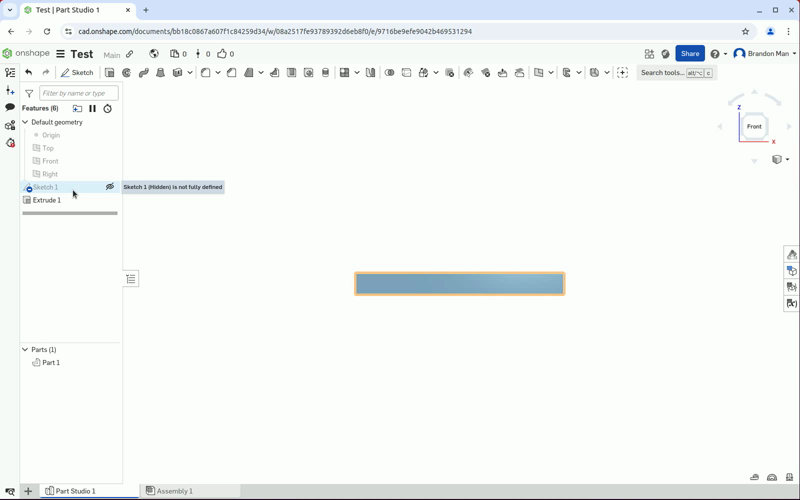
click(73, 189)
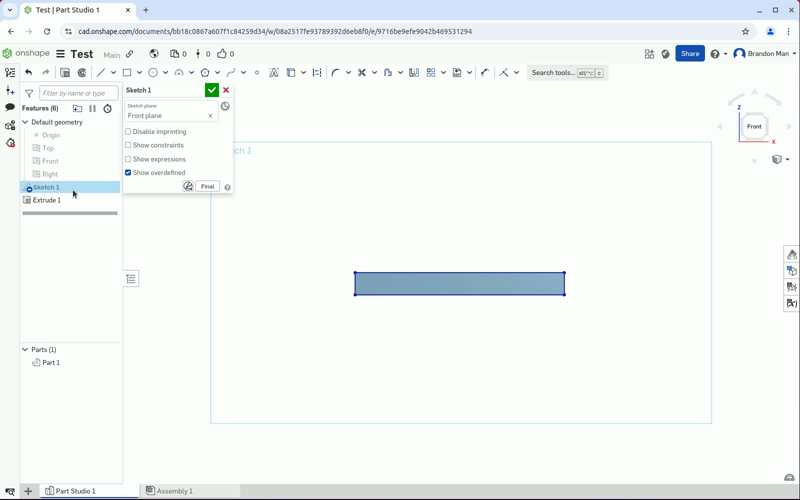
mouse_move(229, 92)
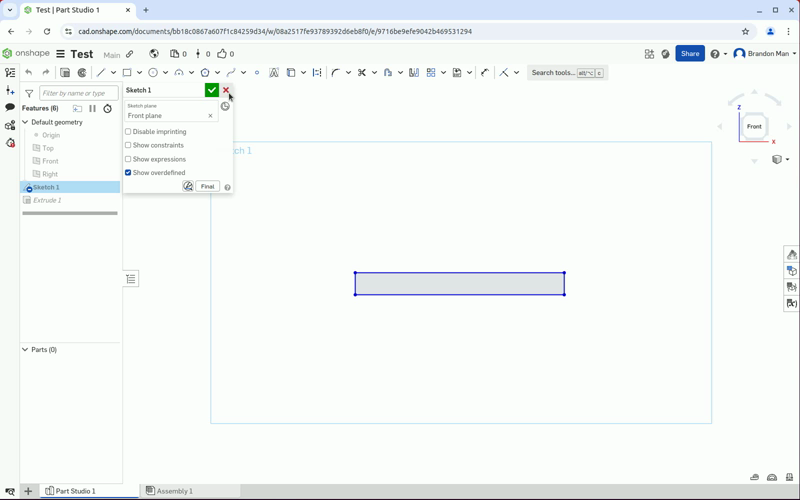
click(229, 92)
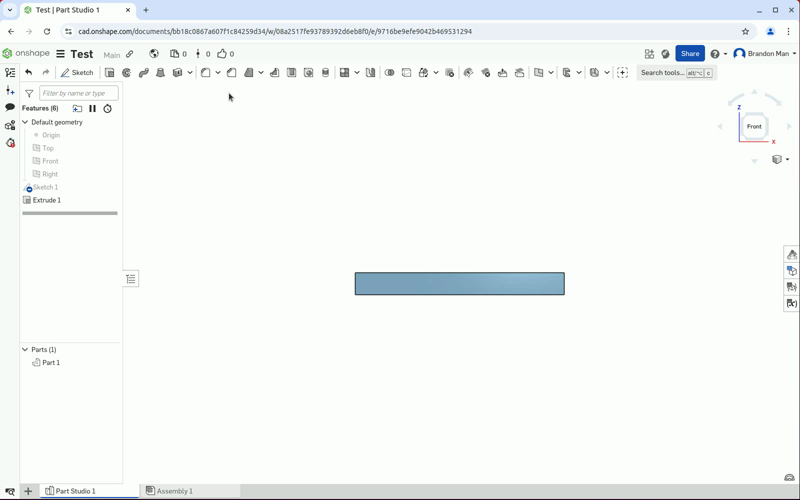
mouse_move(73, 352)
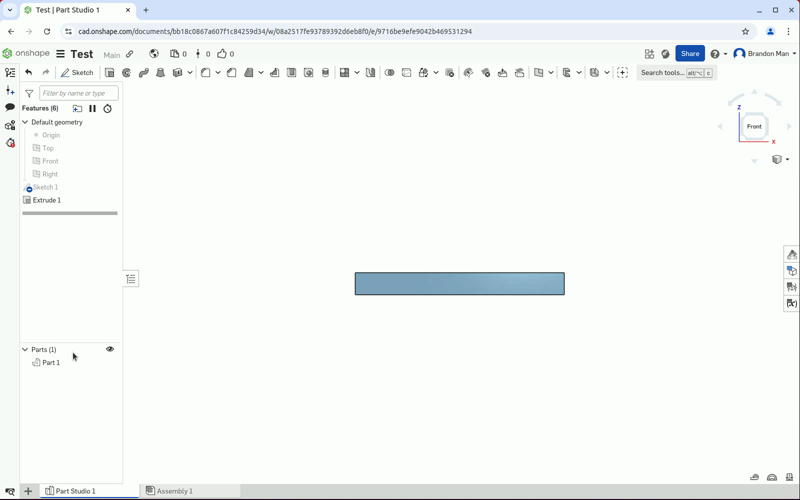
key(y)
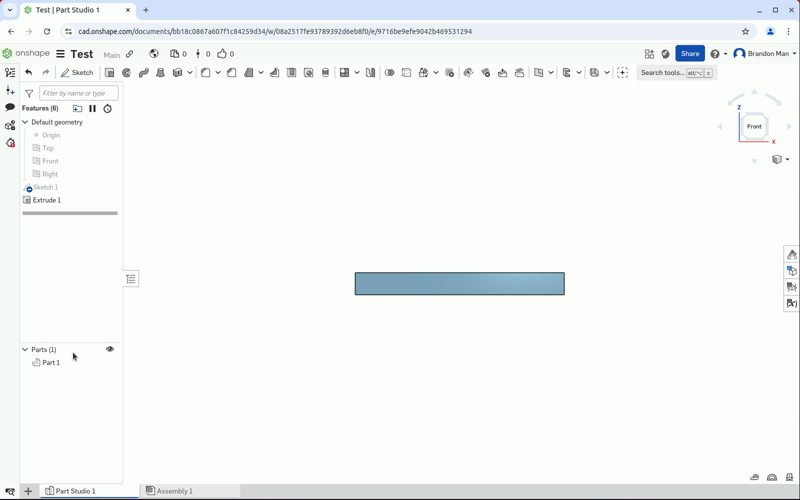
key(shift+p)
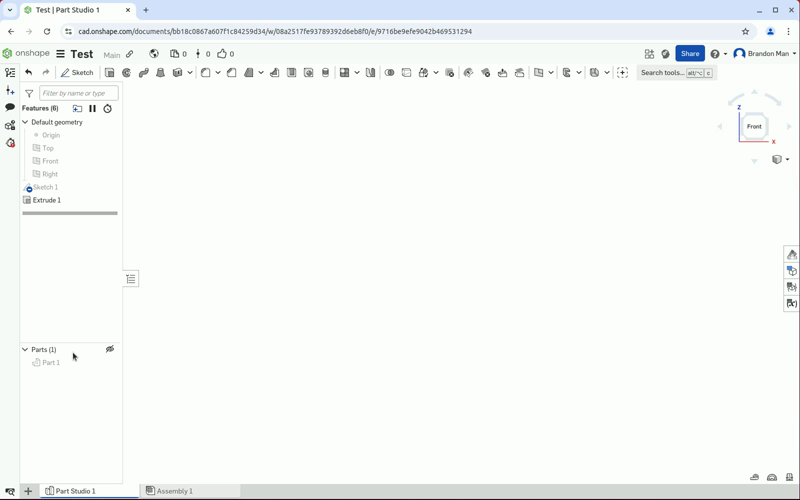
key(space)
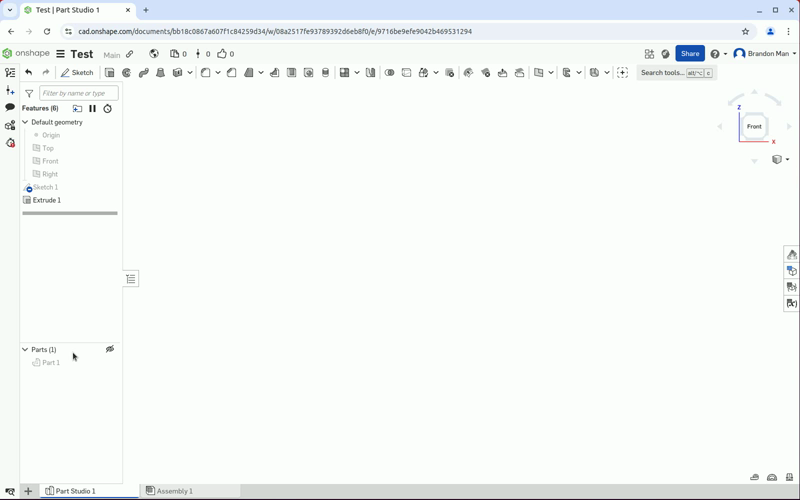
key_down(shift)
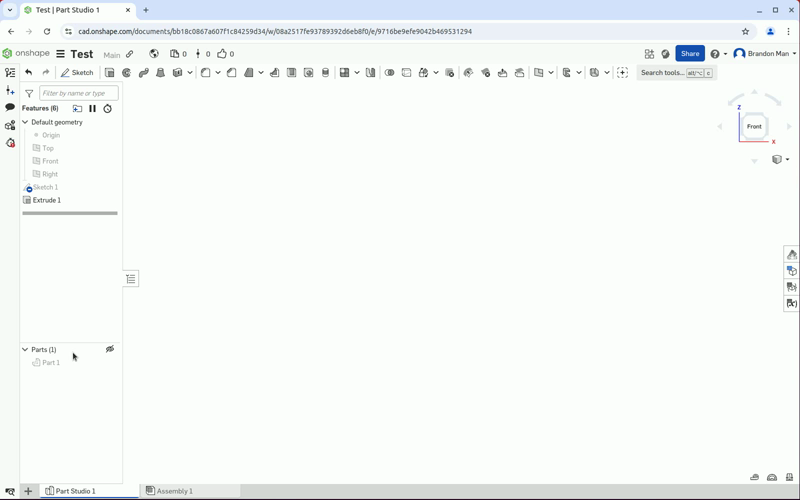
key(down)
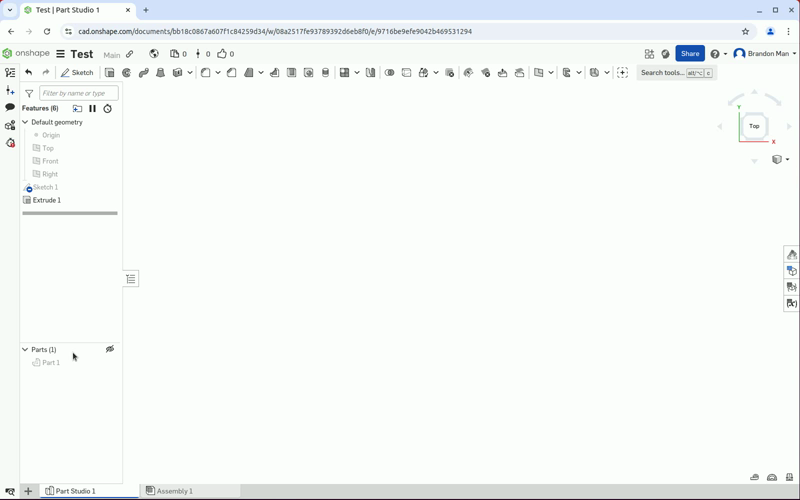
key_up(shift)
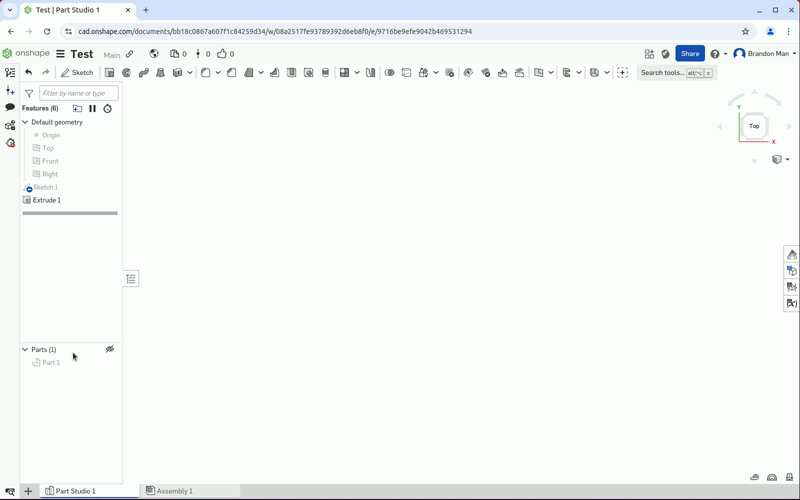
mouse_move(73, 352)
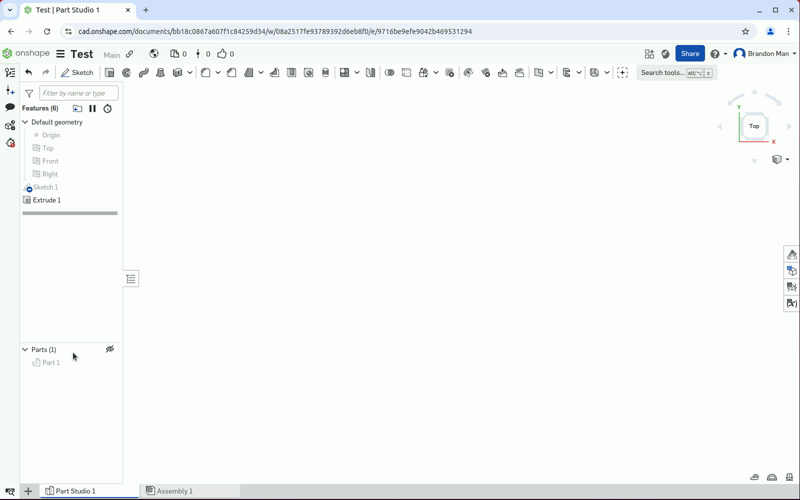
key(shift+y)
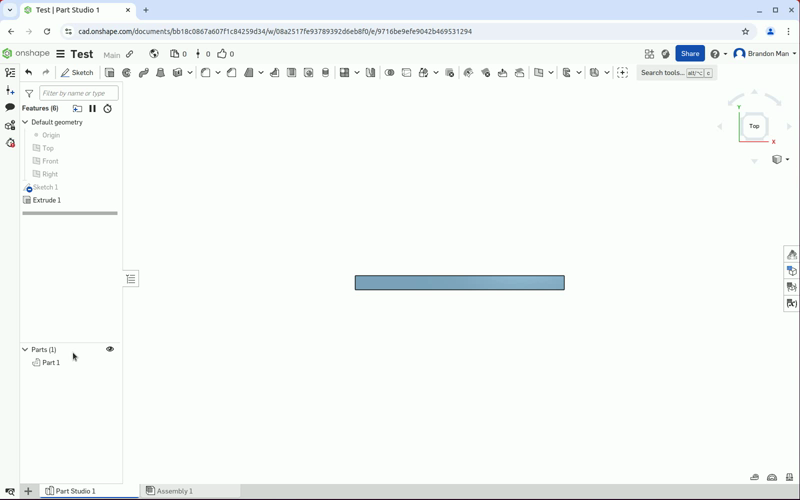
mouse_move(541, 75)
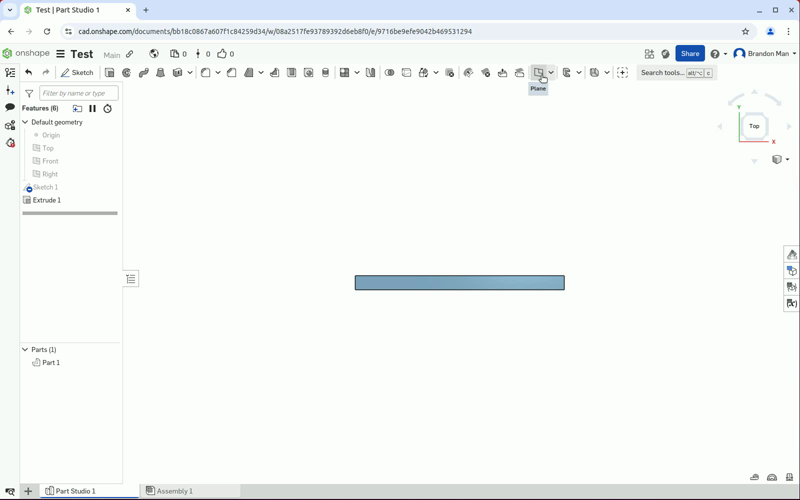
click(541, 75)
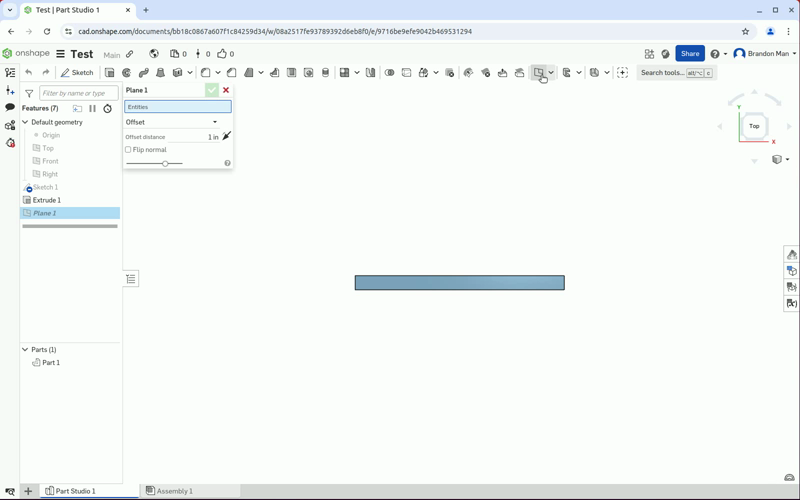
mouse_move(73, 150)
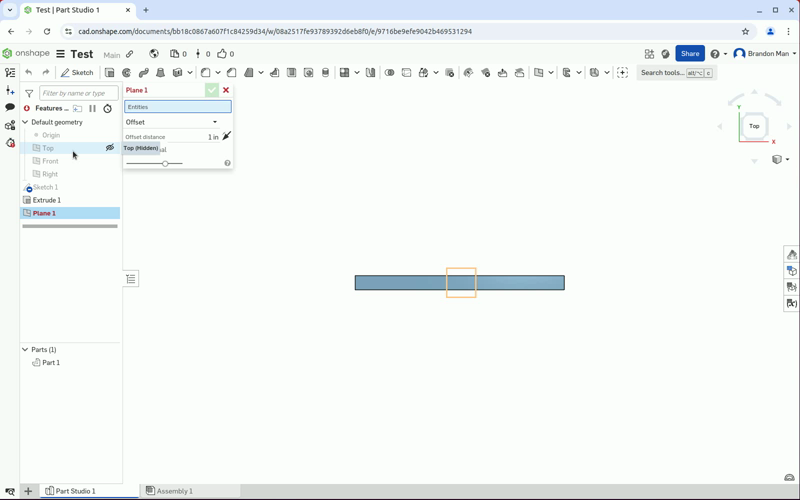
click(73, 150)
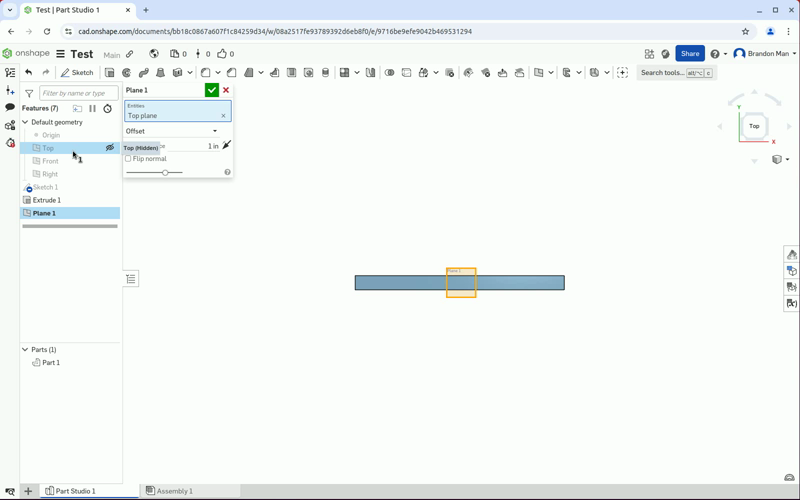
key(tab, 2)
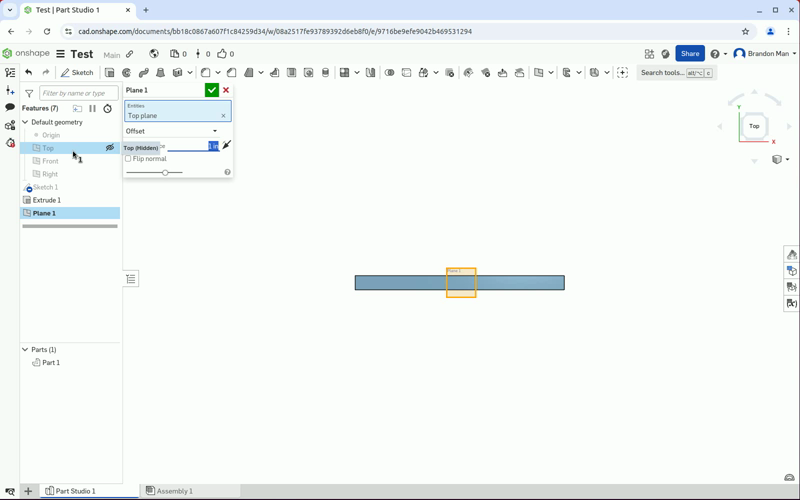
text(2.403)
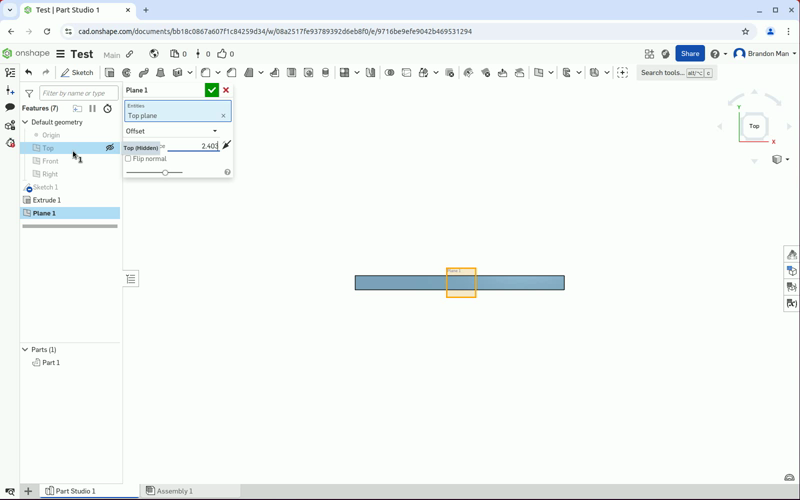
key(enter, 2)
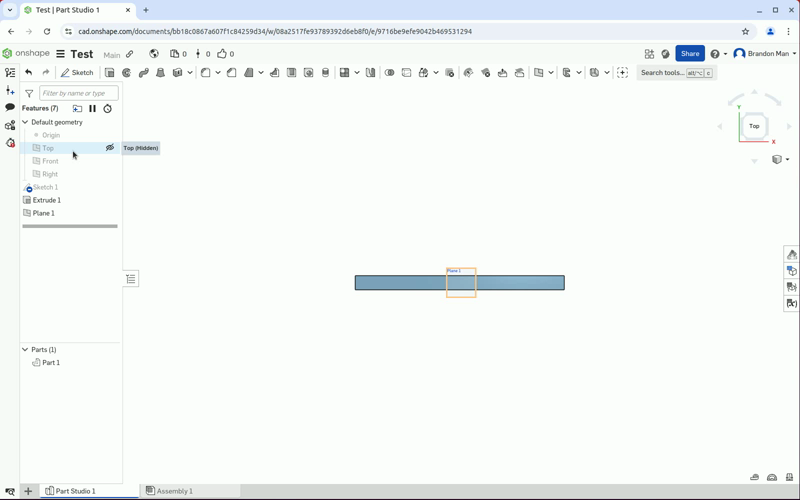
key(shift+s)
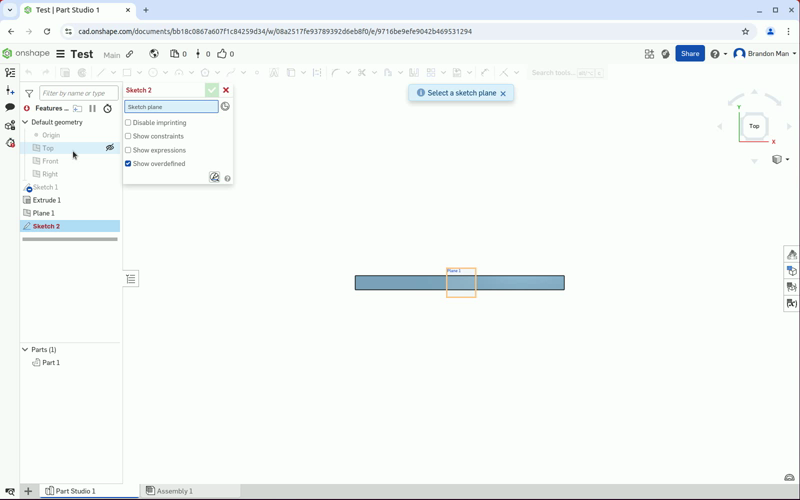
mouse_move(73, 215)
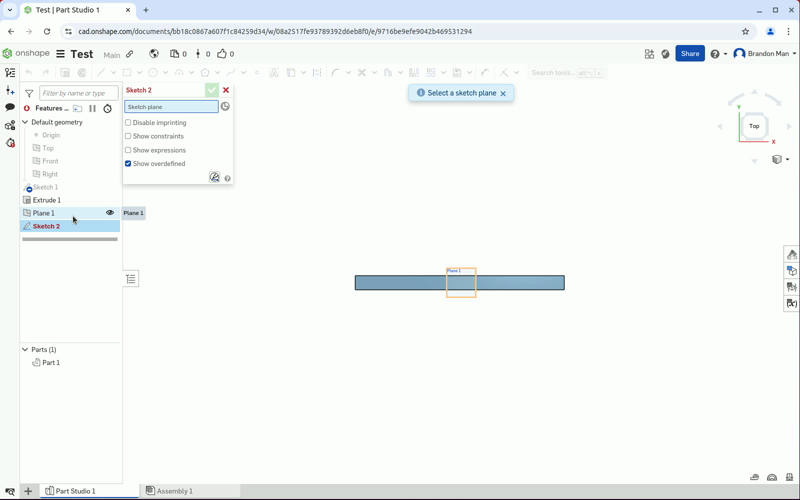
click(73, 215)
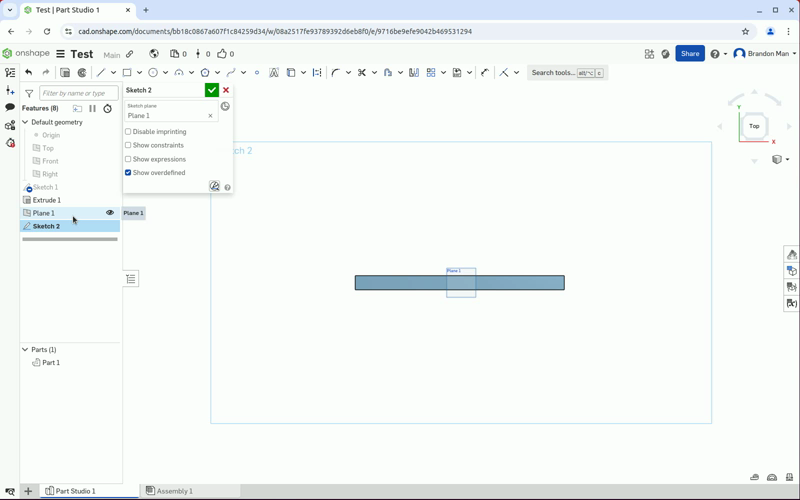
mouse_move(73, 352)
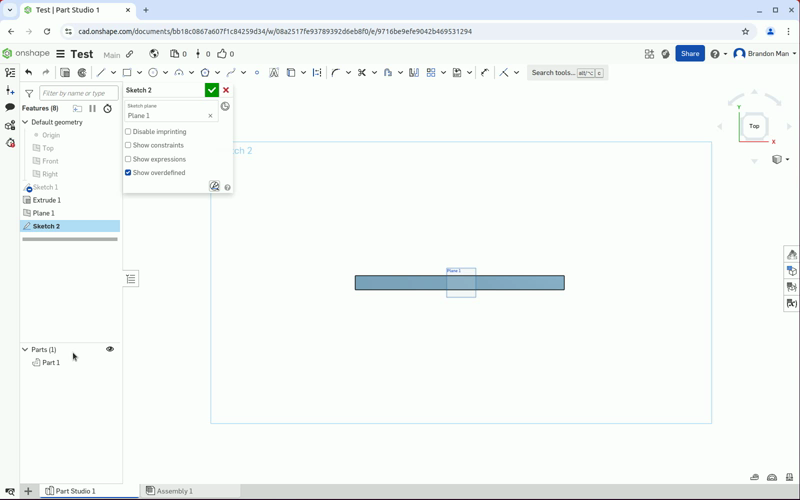
key(y)
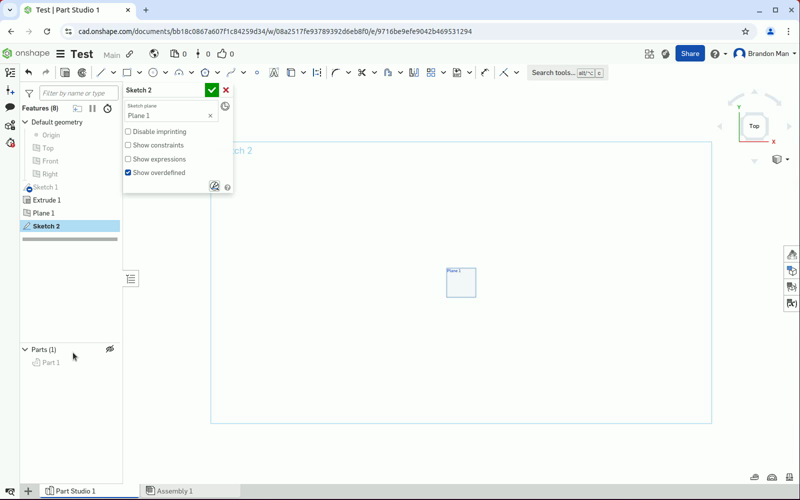
key(l)
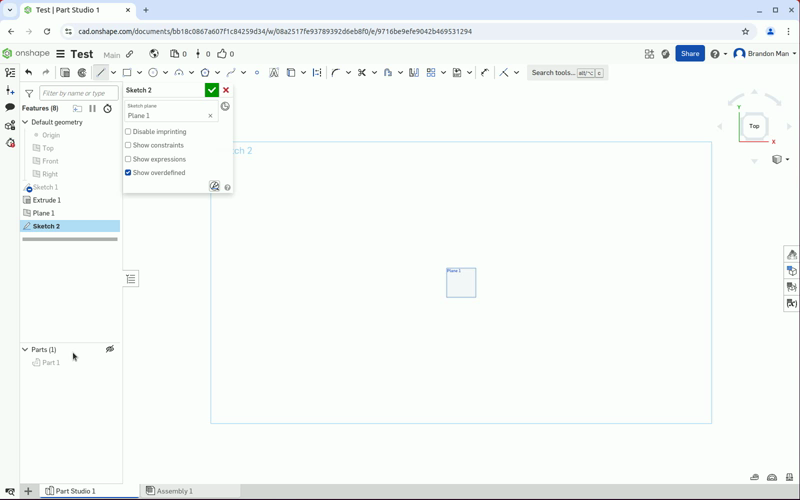
key_down(shift)
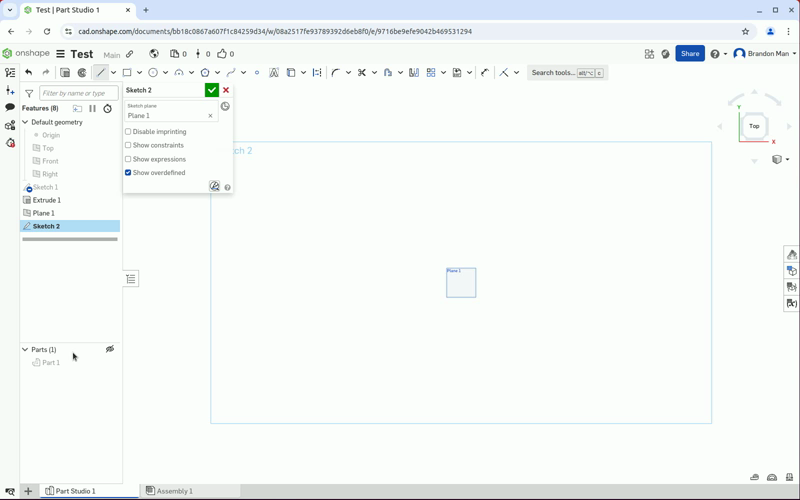
mouse_move(385, 290)
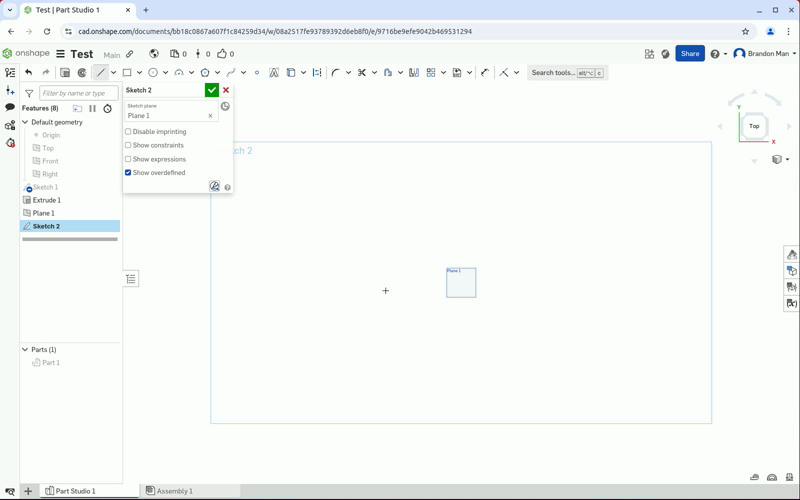
click(385, 290)
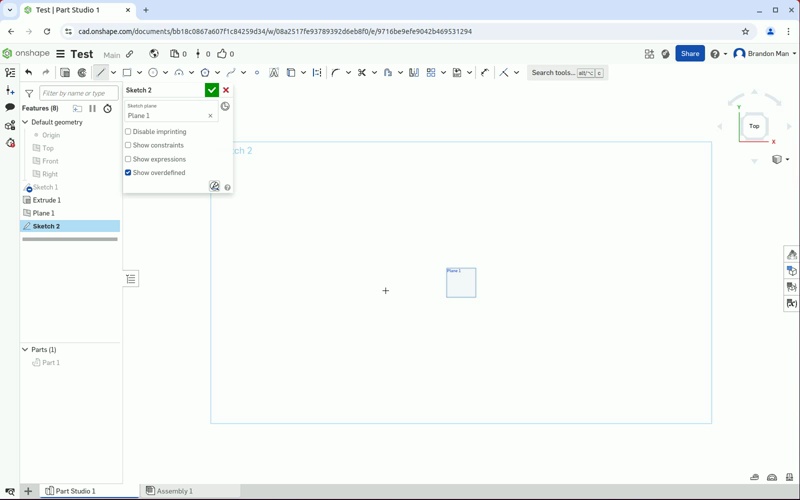
key_up(shift)
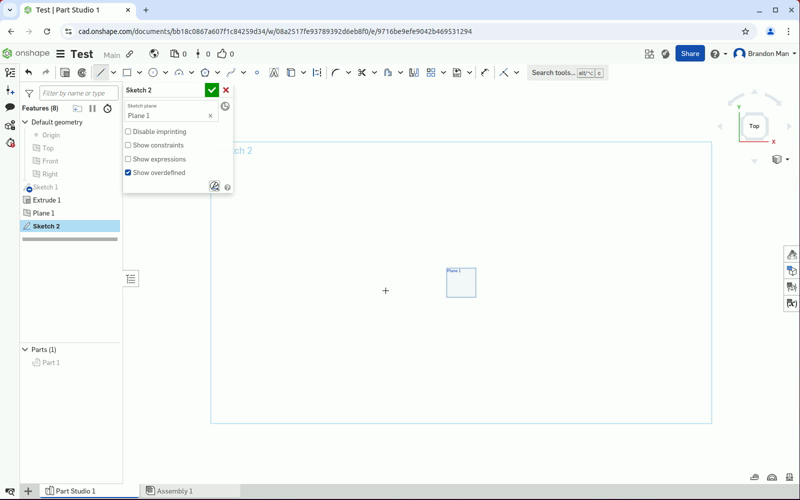
key_down(shift)
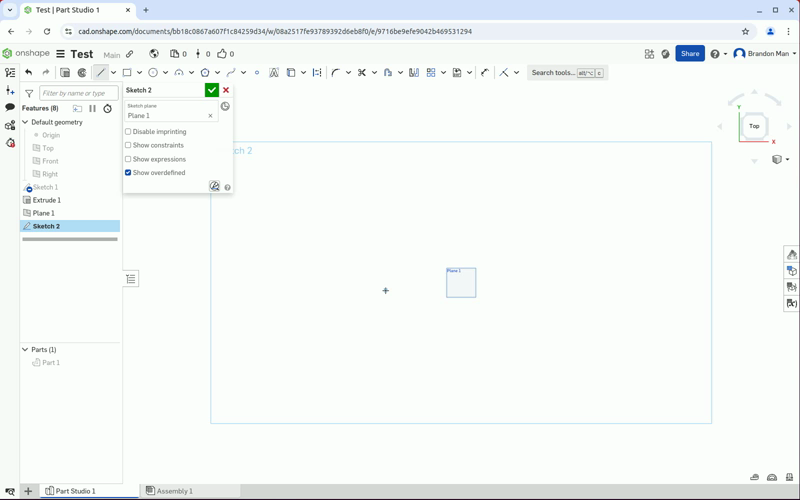
mouse_move(415, 290)
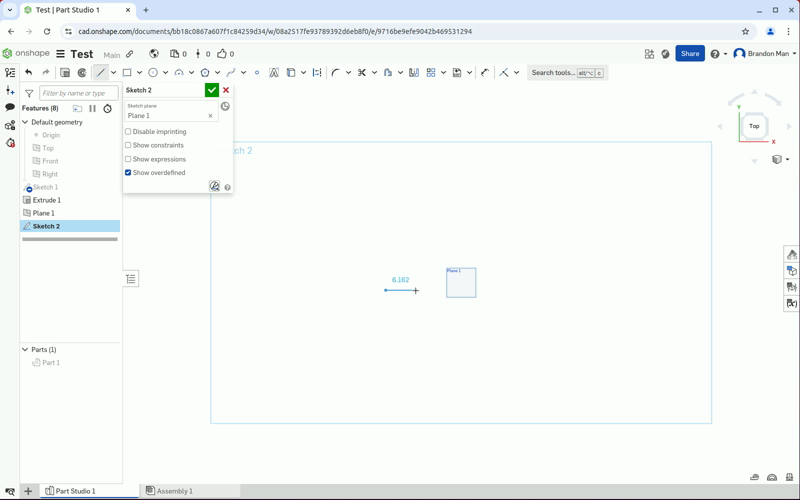
mouse_move(393, 290)
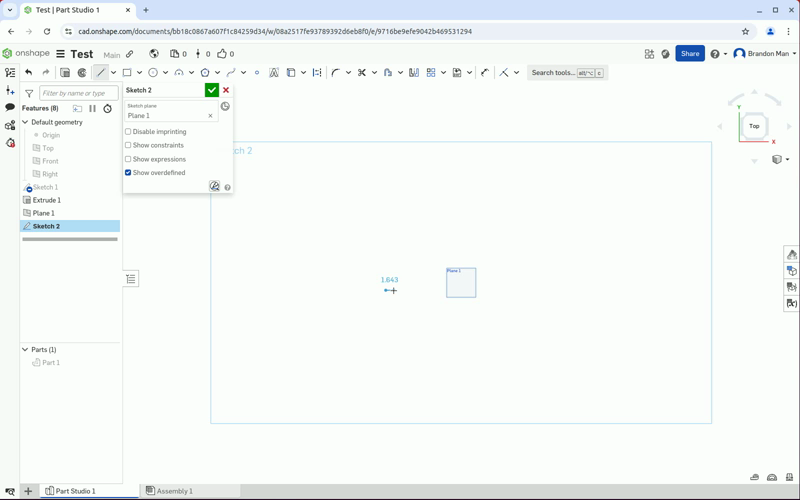
click(393, 290)
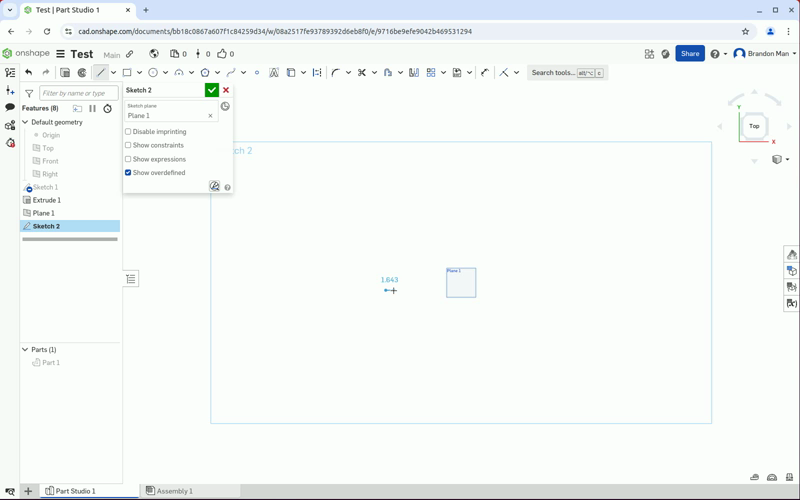
key_up(shift)
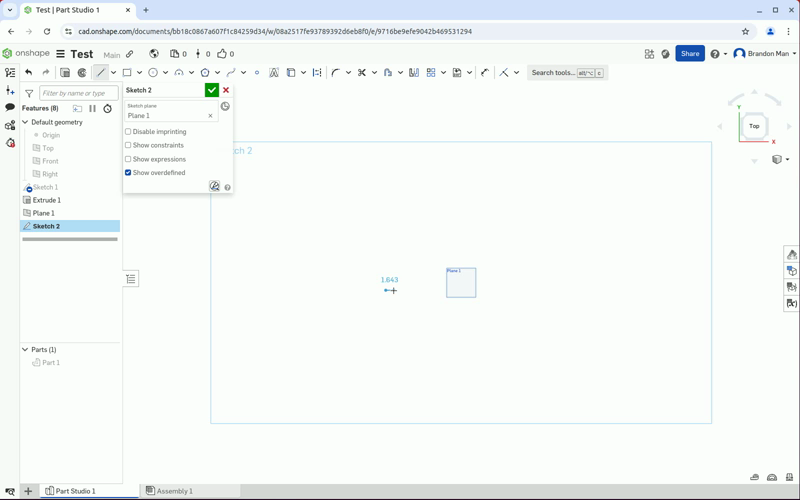
key_down(shift)
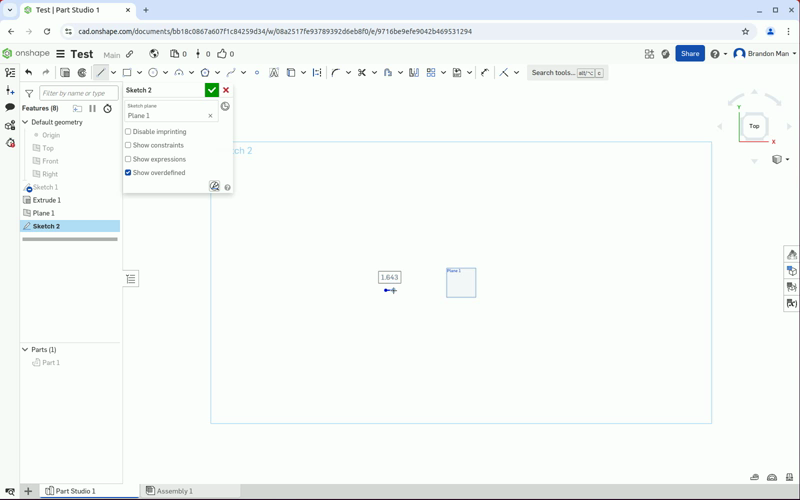
mouse_move(423, 290)
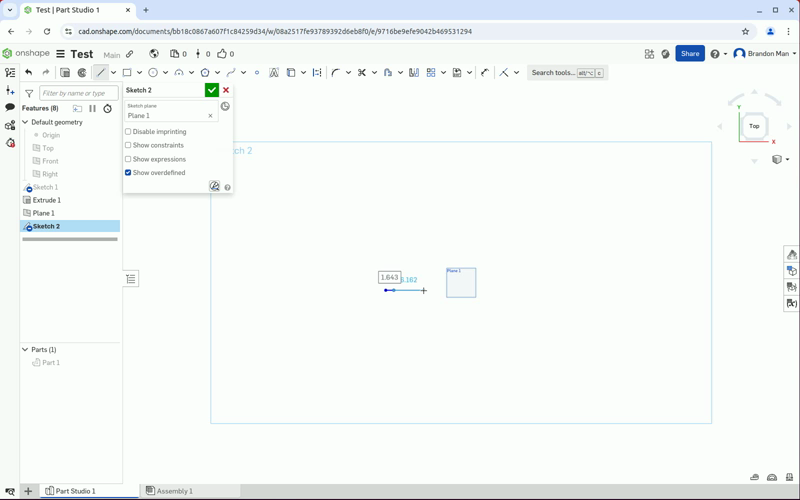
mouse_move(393, 273)
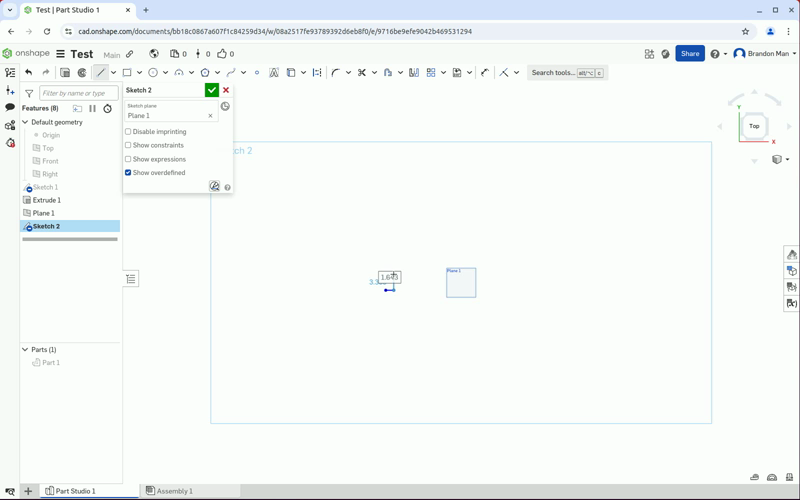
click(393, 273)
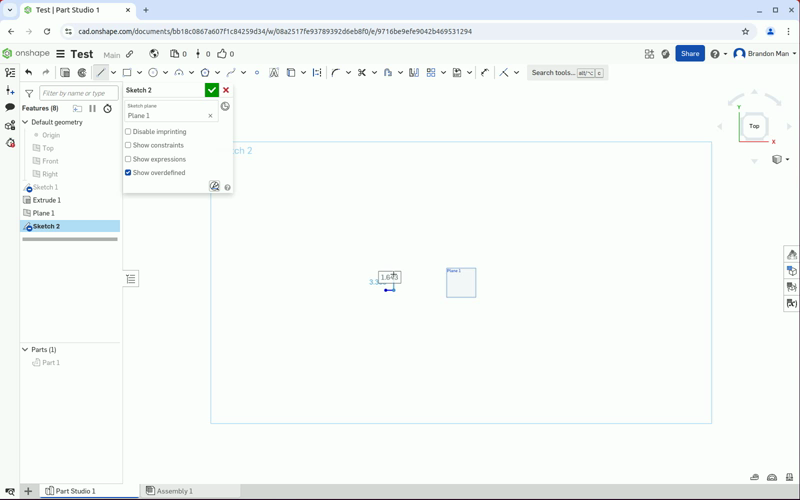
key_up(shift)
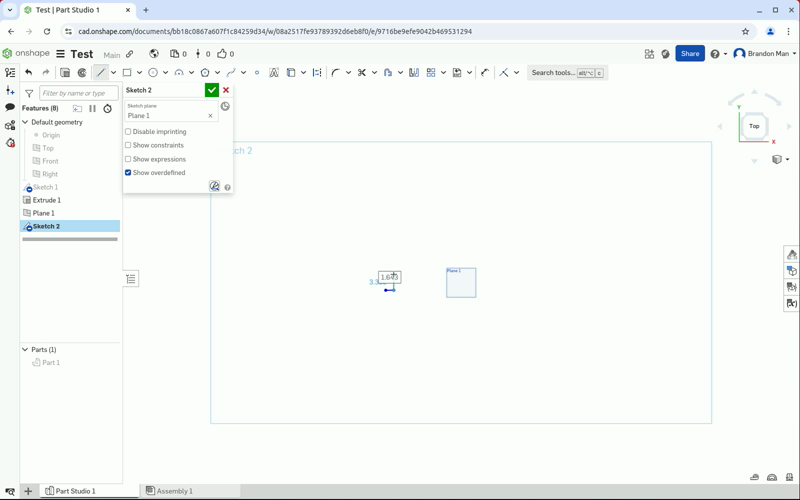
key_down(shift)
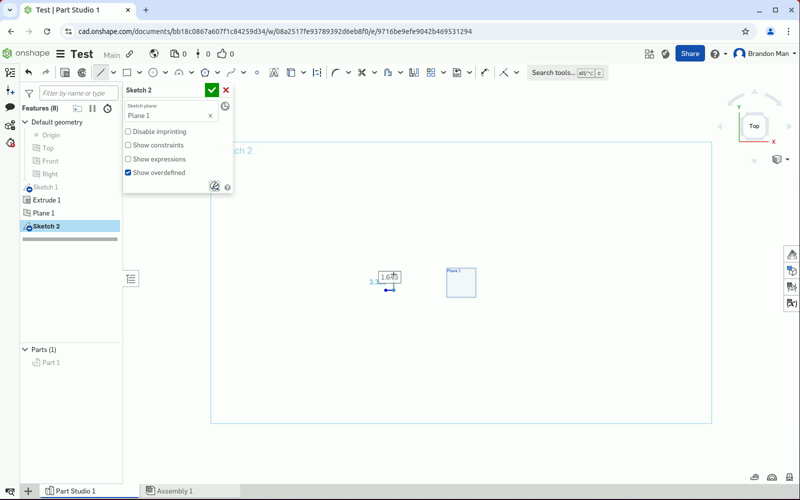
mouse_move(423, 273)
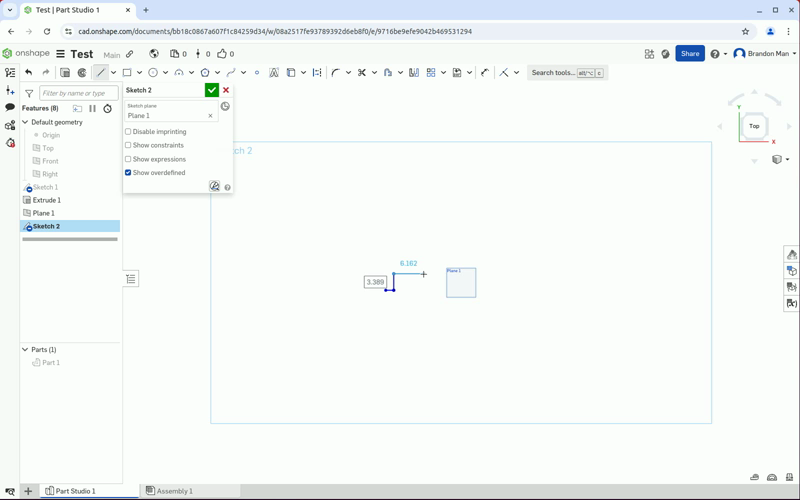
mouse_move(385, 273)
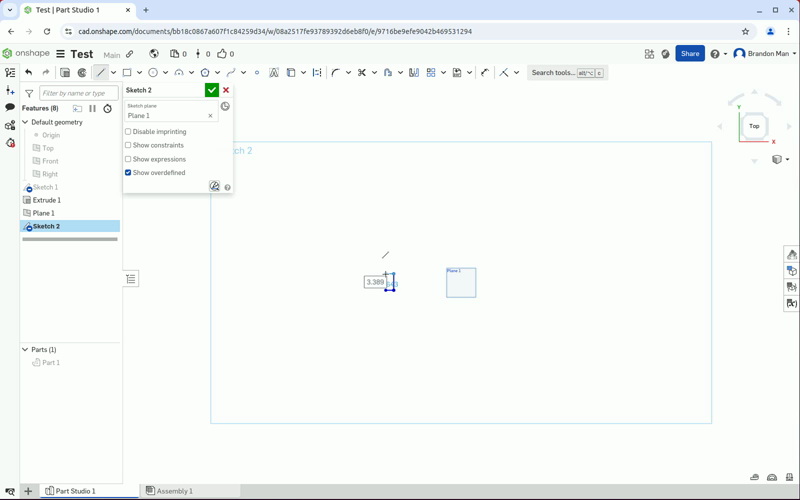
click(385, 273)
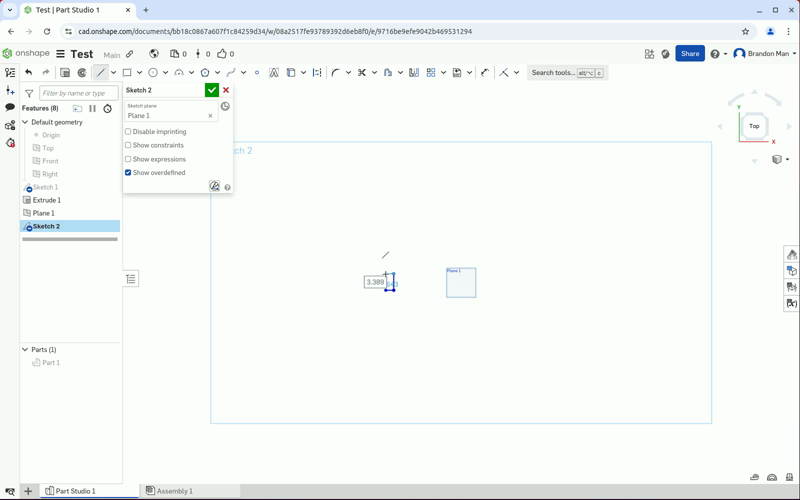
key_up(shift)
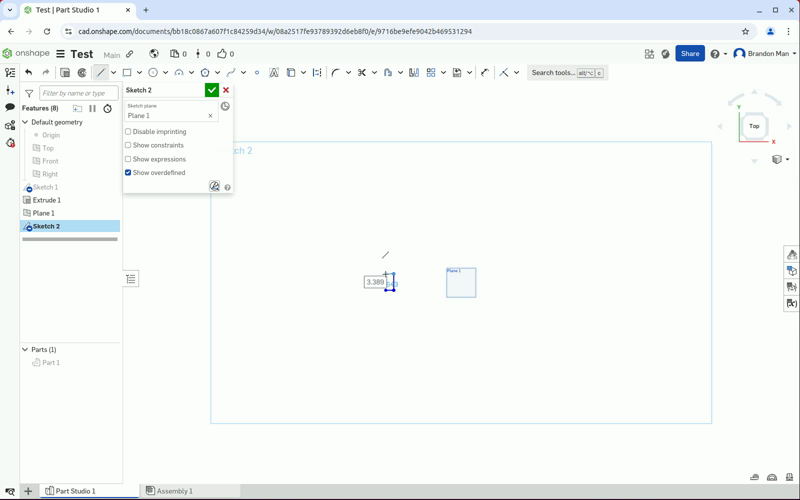
mouse_move(415, 273)
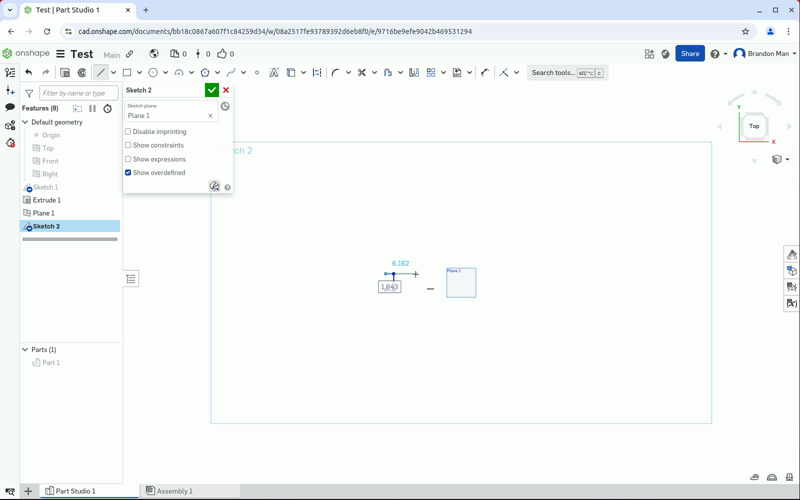
key_down(shift)
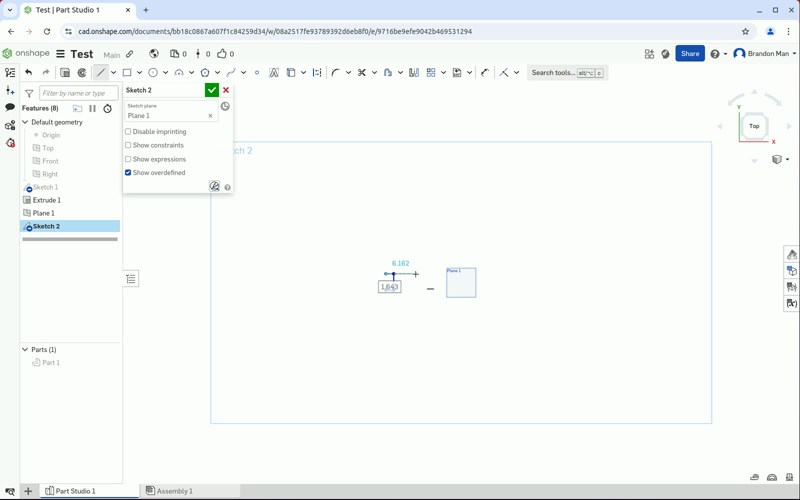
mouse_move(385, 290)
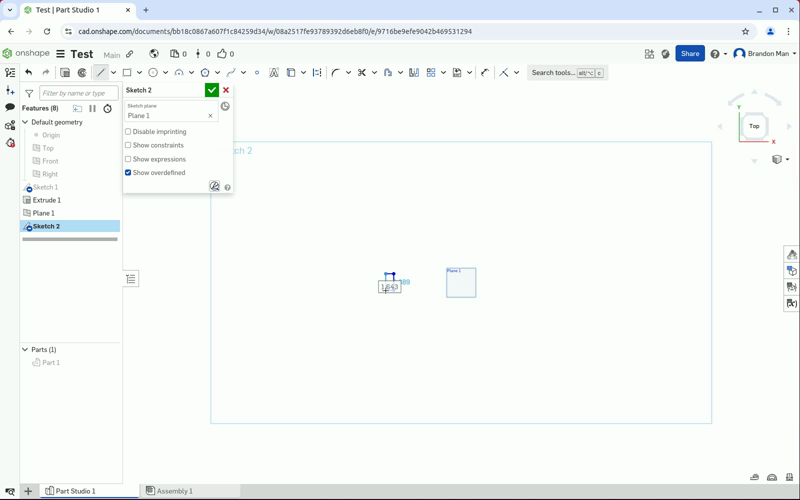
key_up(shift)
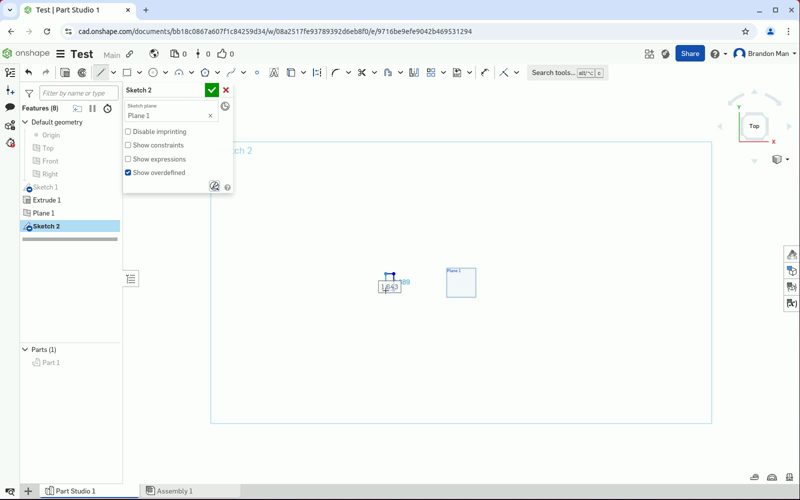
click(385, 290)
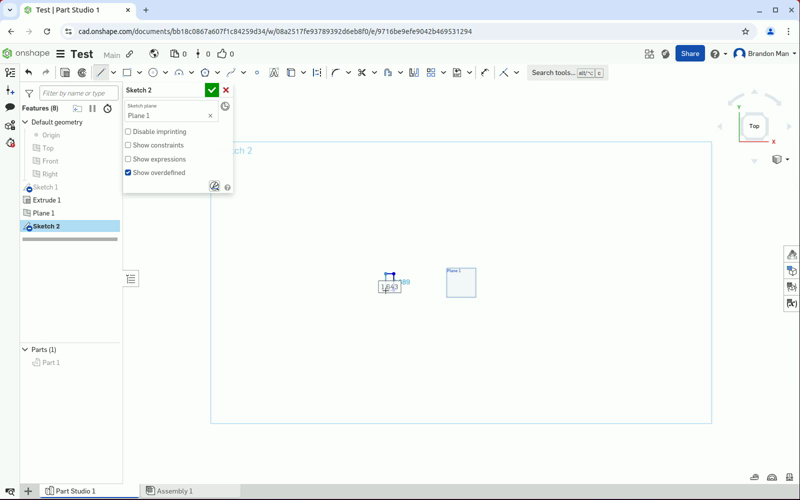
key(esc)
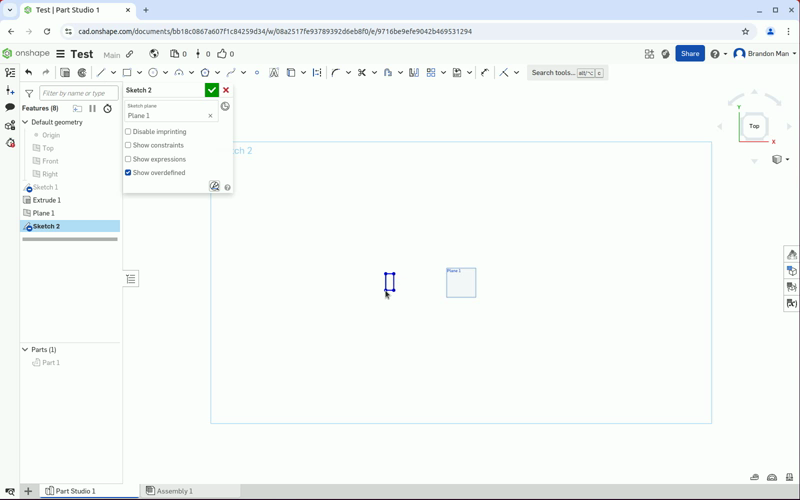
mouse_move(388, 273)
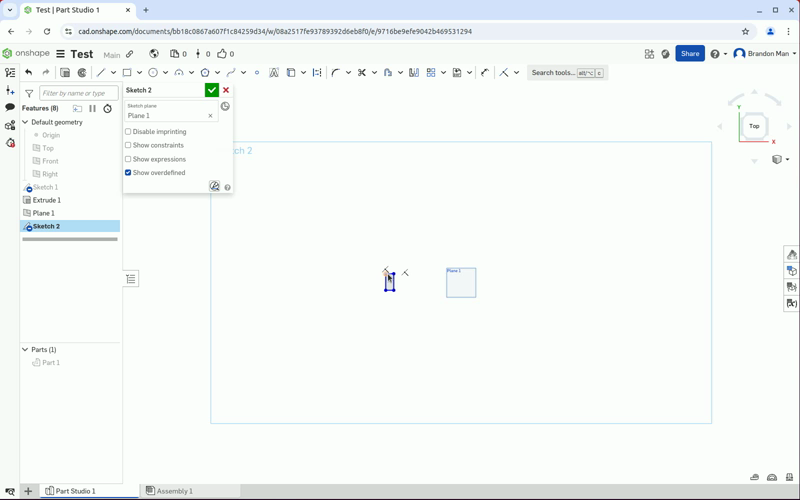
scroll(6)
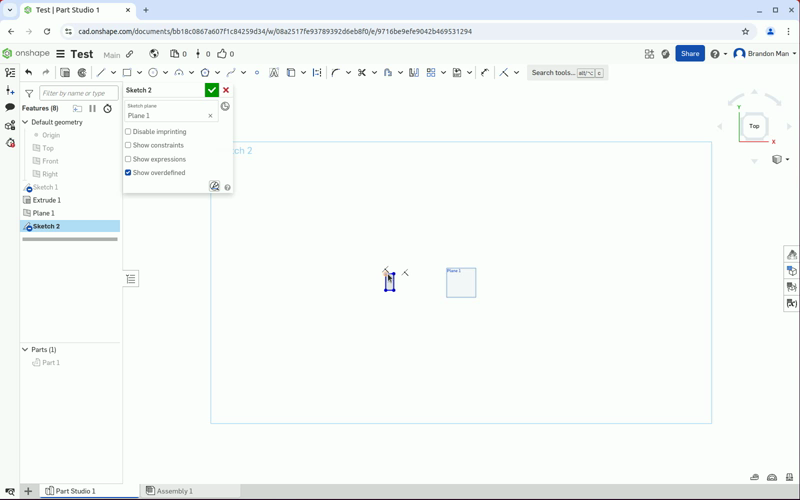
scroll(6)
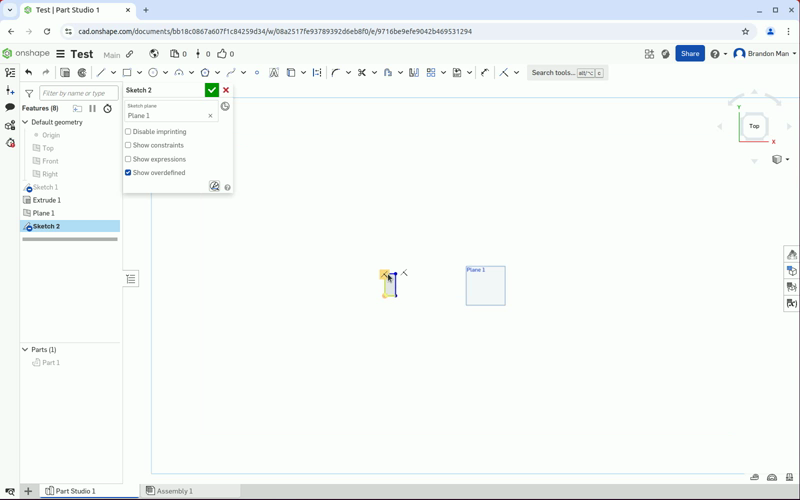
scroll(6)
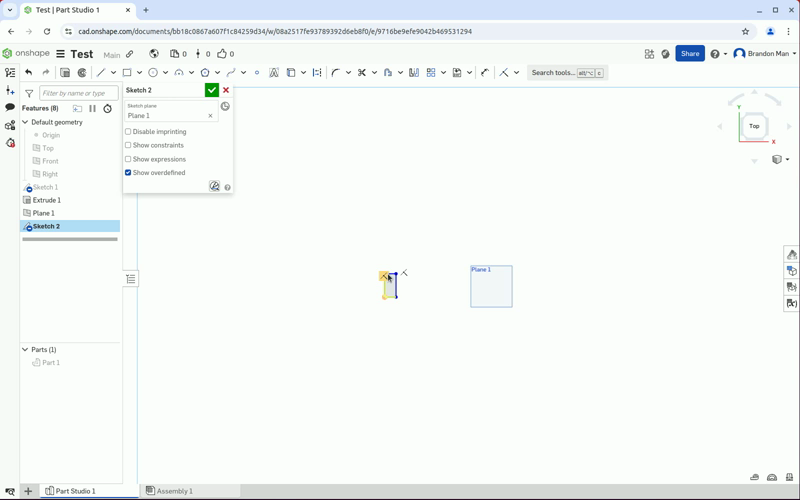
scroll(6)
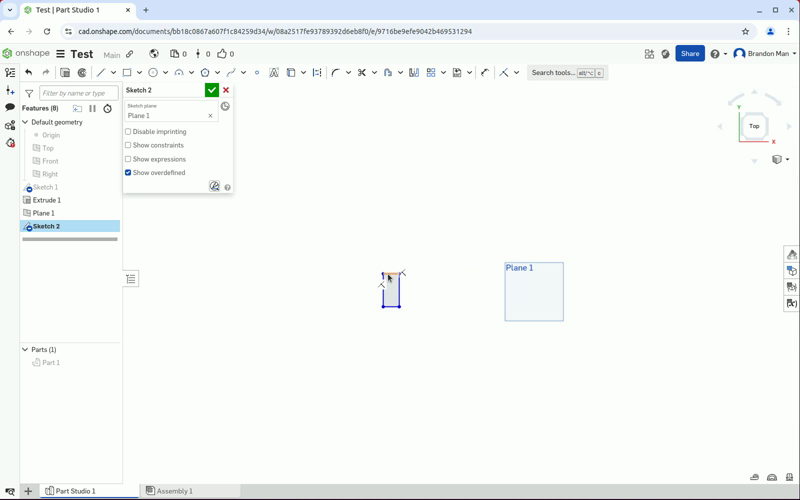
scroll(6)
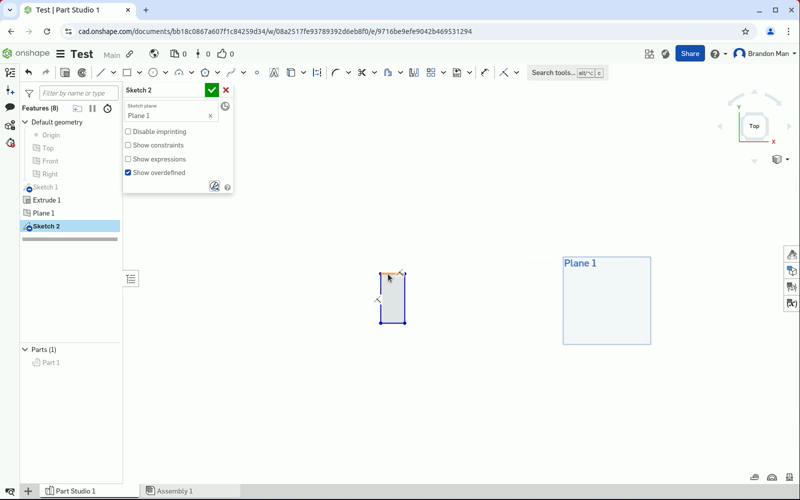
scroll(6)
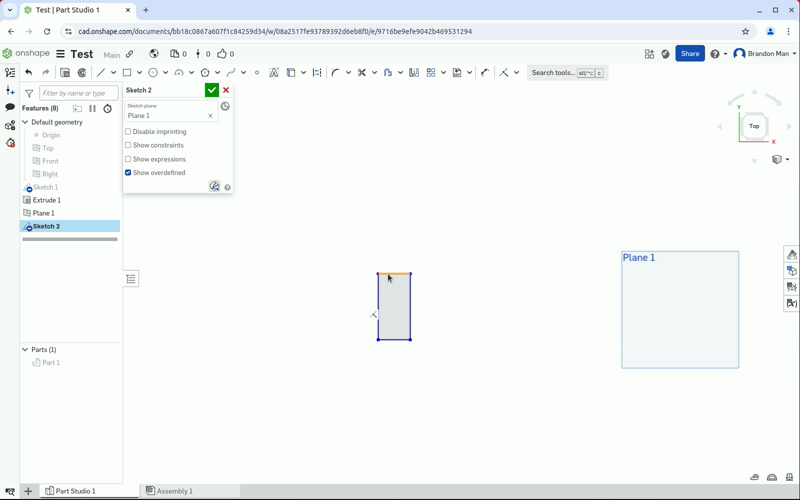
scroll(6)
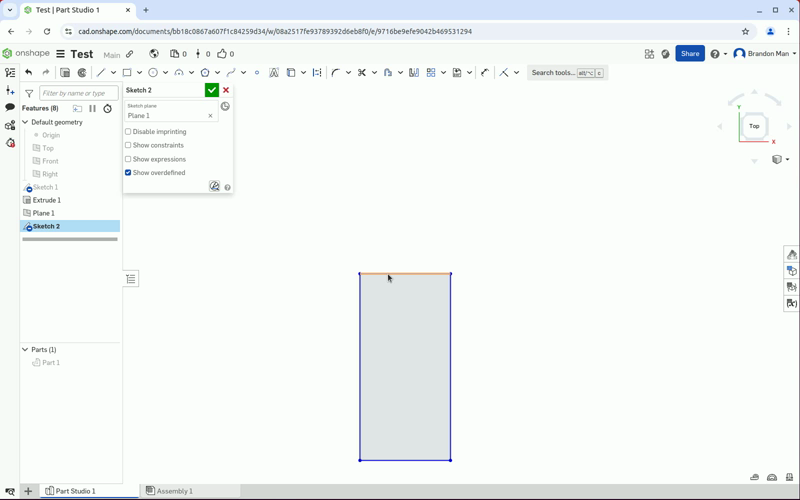
click(388, 273)
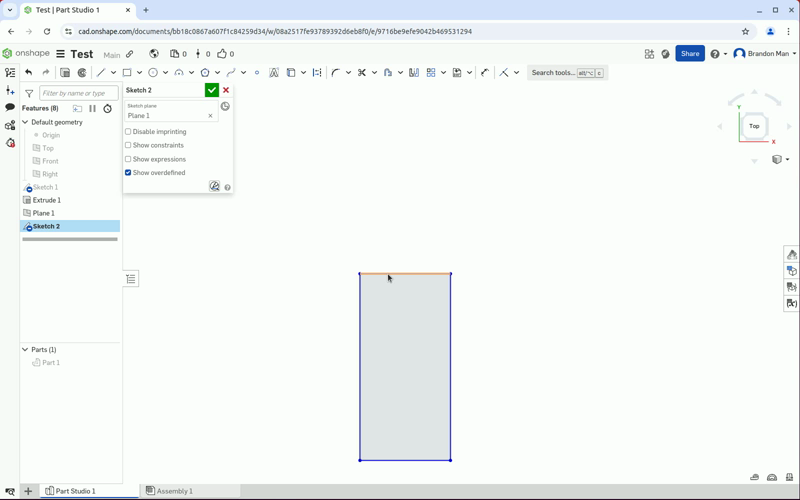
scroll(-6)
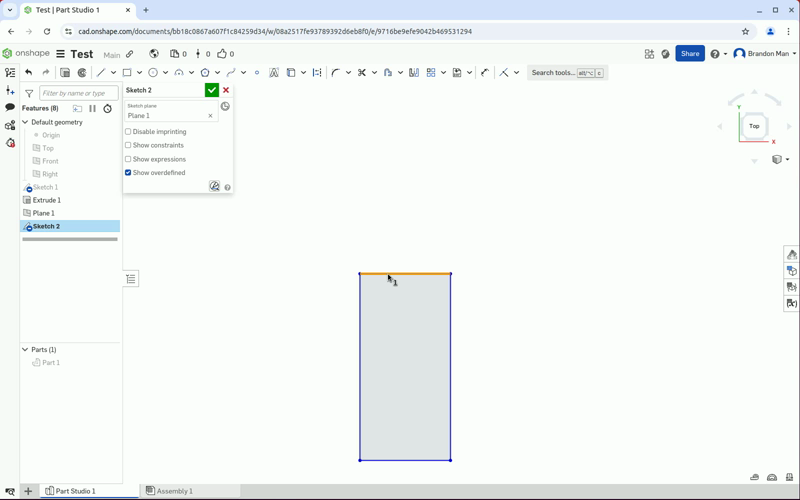
scroll(-6)
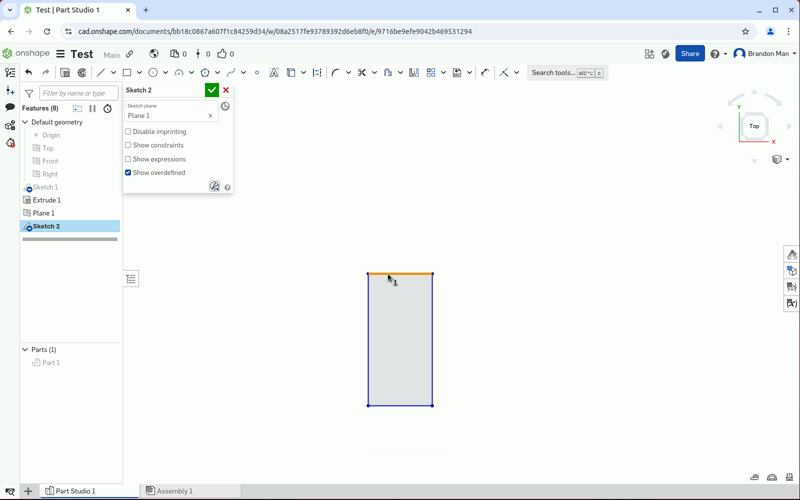
scroll(-6)
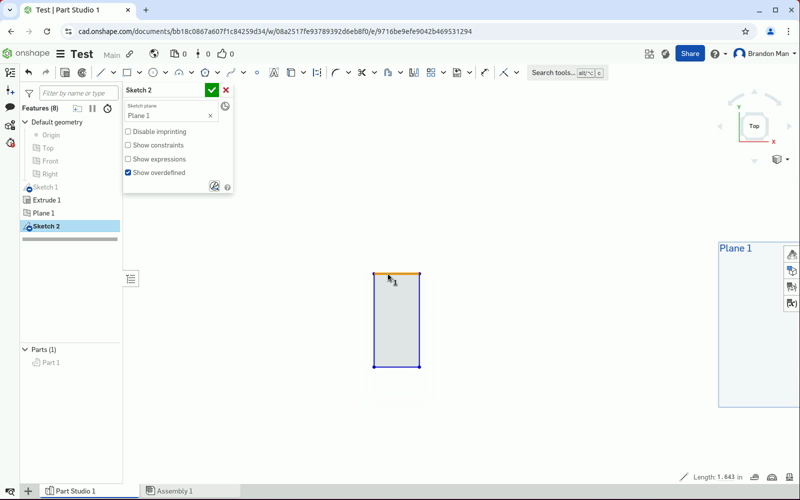
scroll(-6)
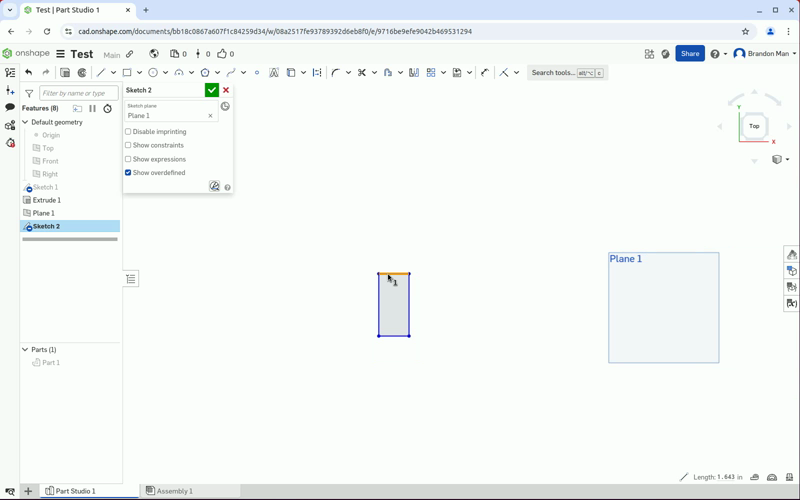
scroll(-6)
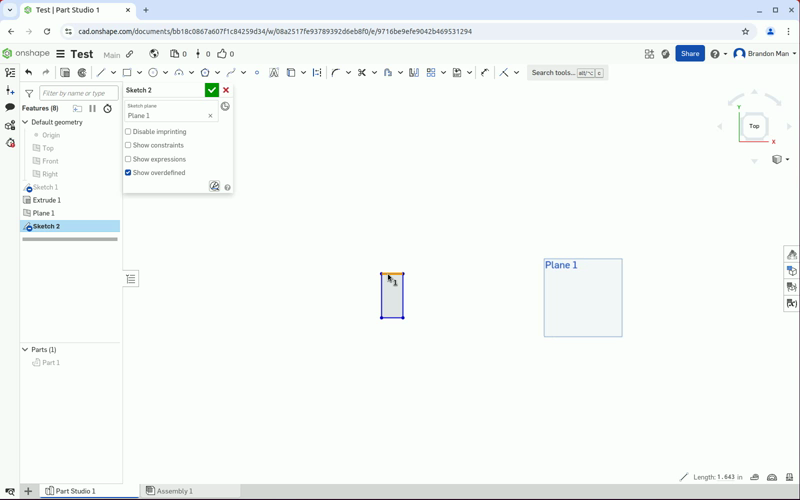
scroll(-6)
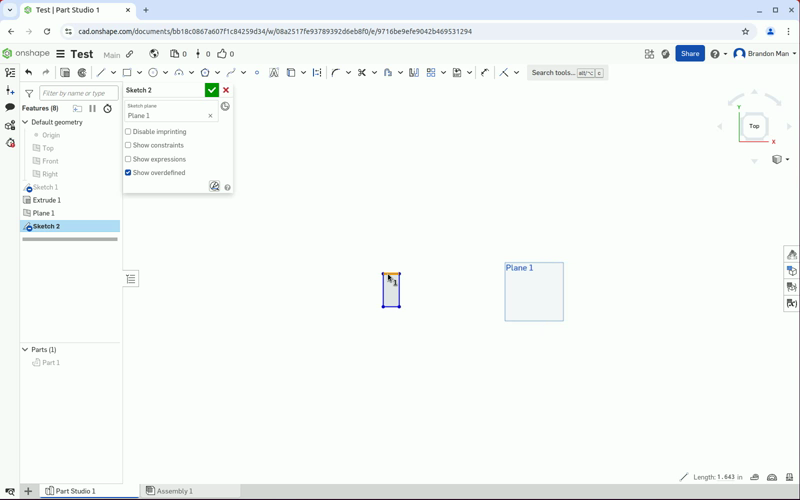
scroll(-6)
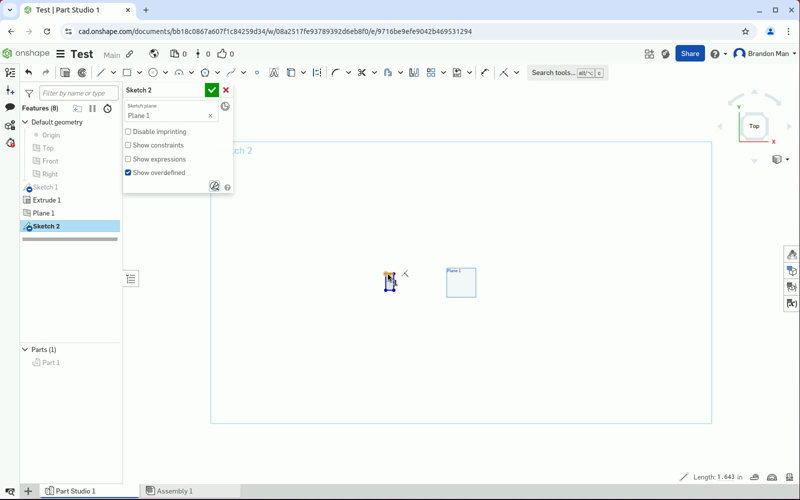
mouse_move(73, 352)
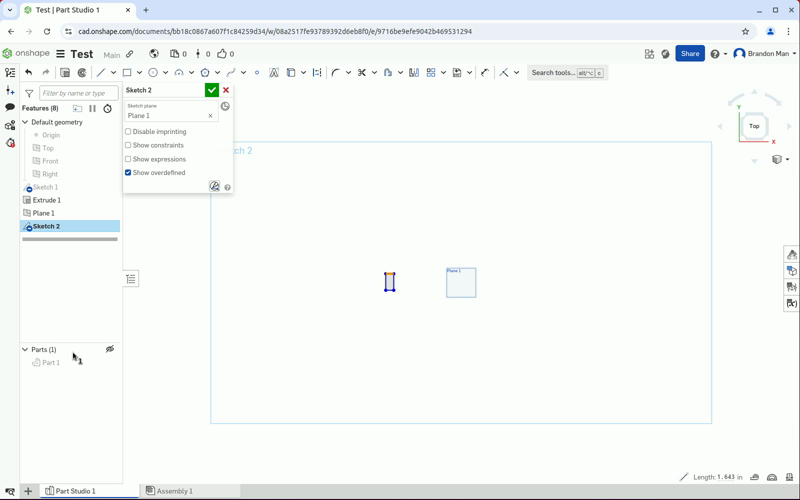
key(shift+y)
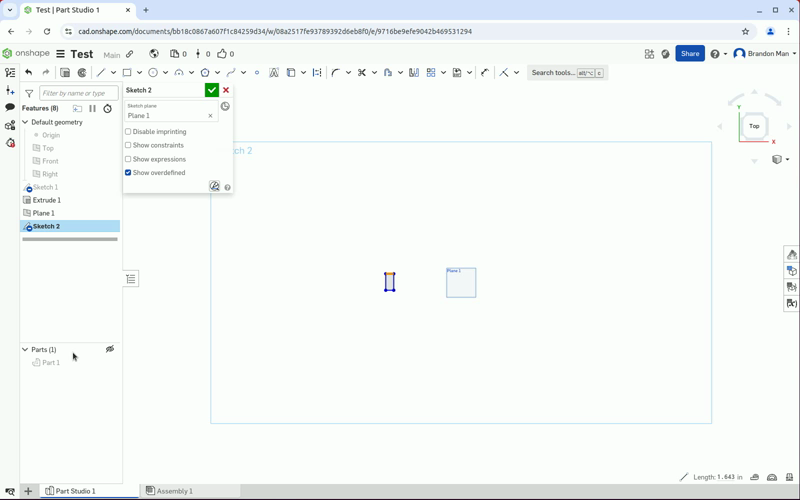
key(shift+e)
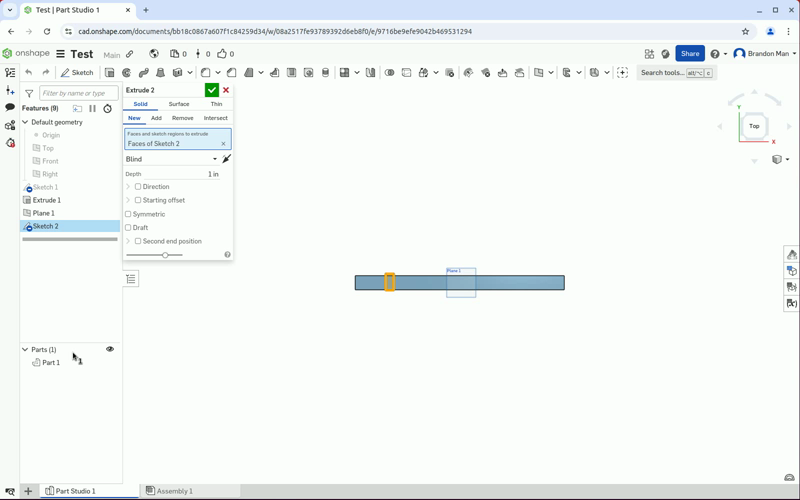
mouse_move(143, 106)
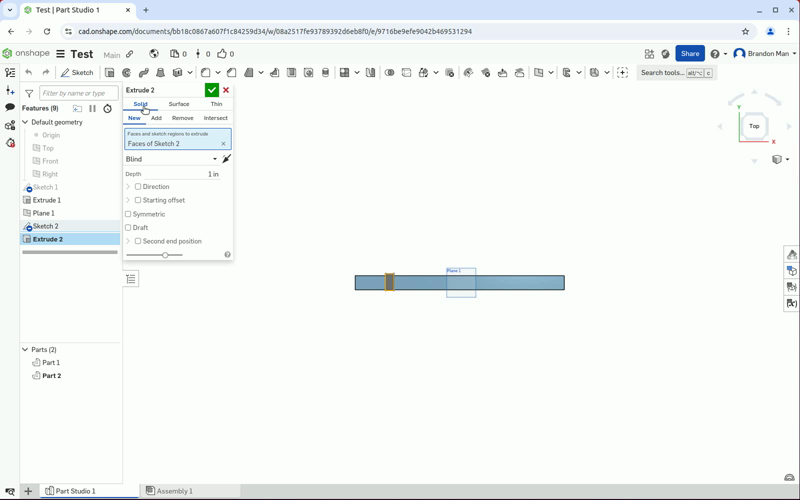
click(143, 106)
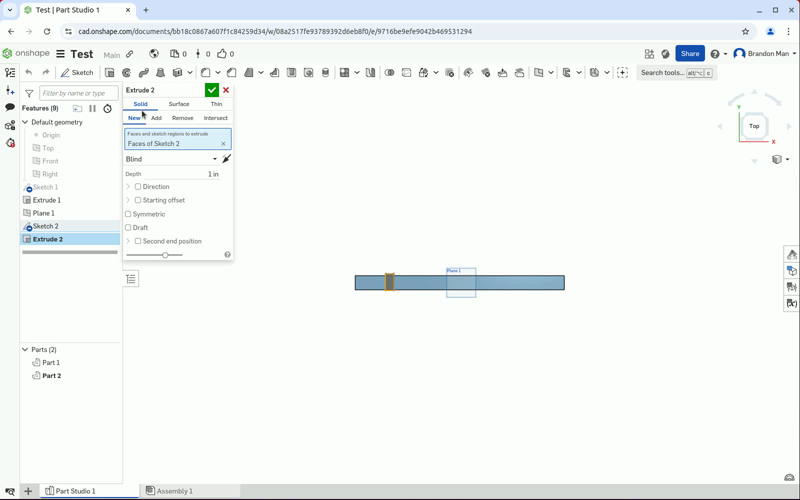
mouse_move(137, 120)
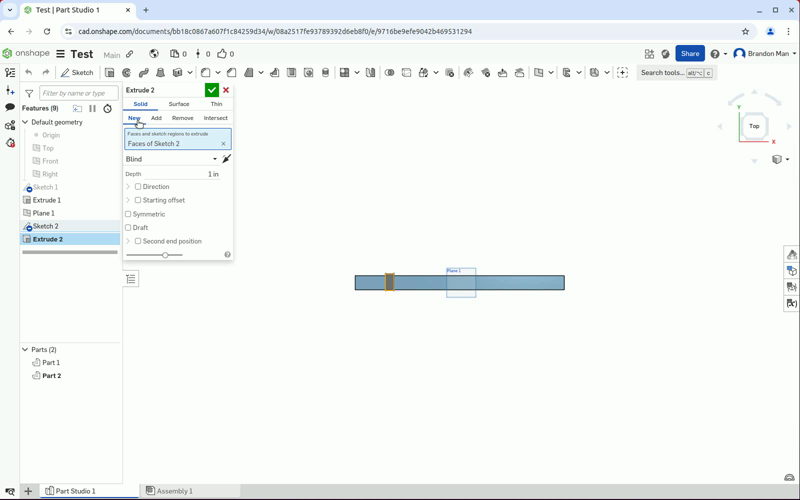
click(137, 120)
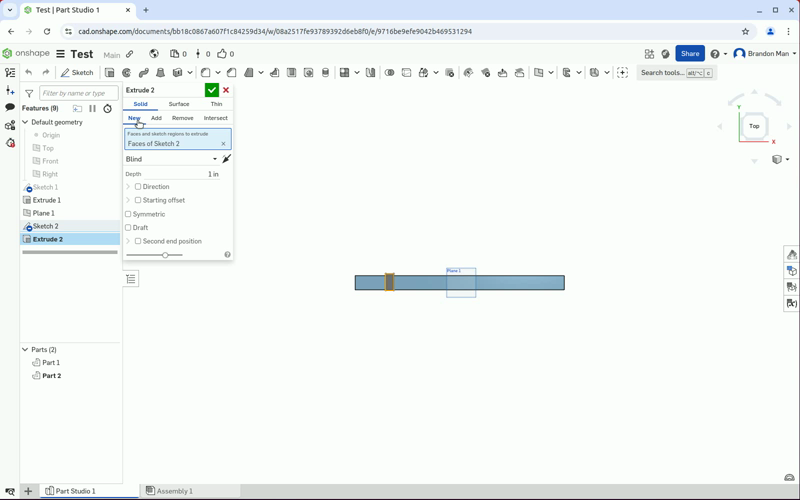
key(tab, 4)
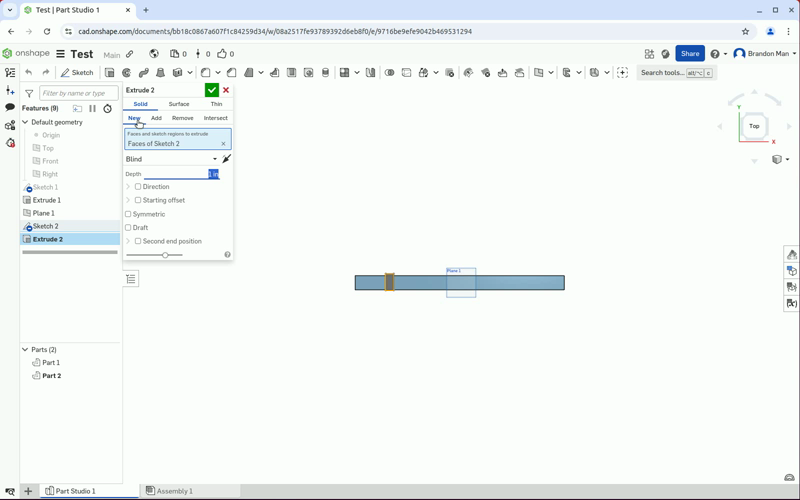
text(-7.703)
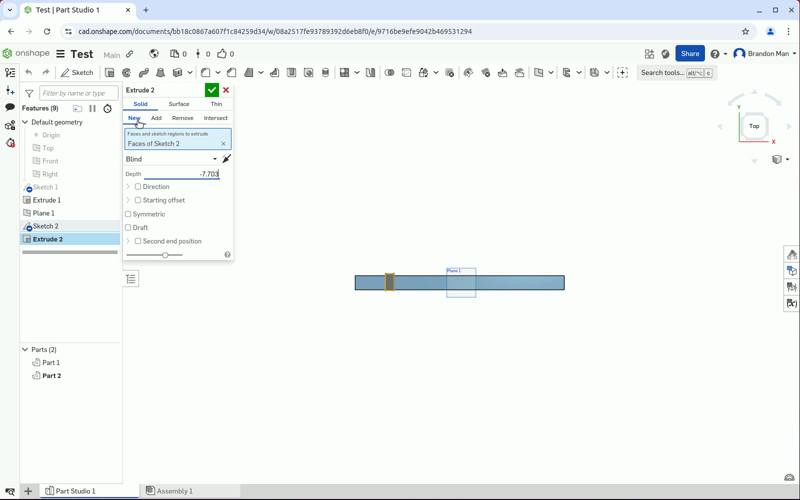
key(enter)
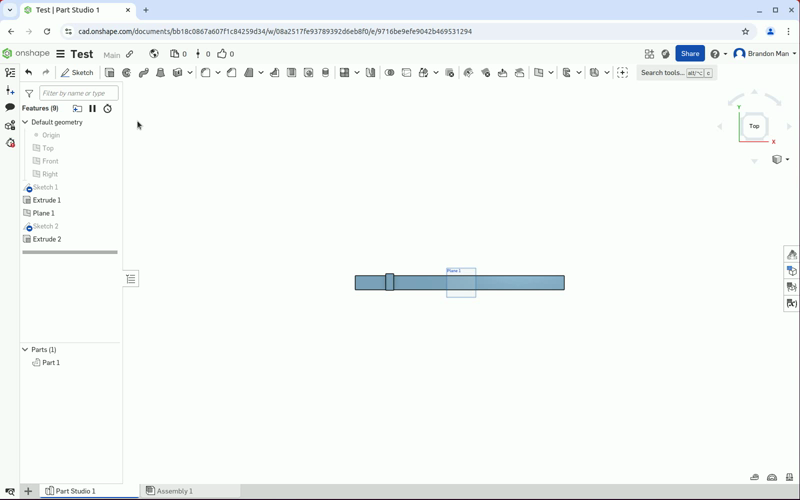
key(shift+h)
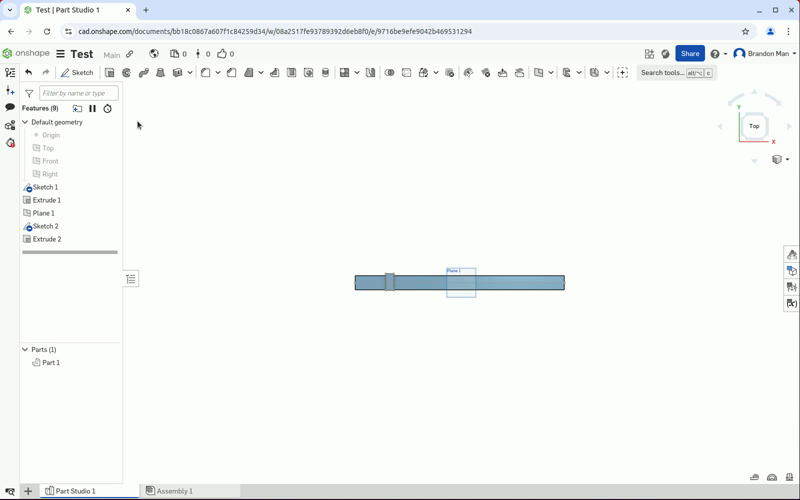
key(shift+h)
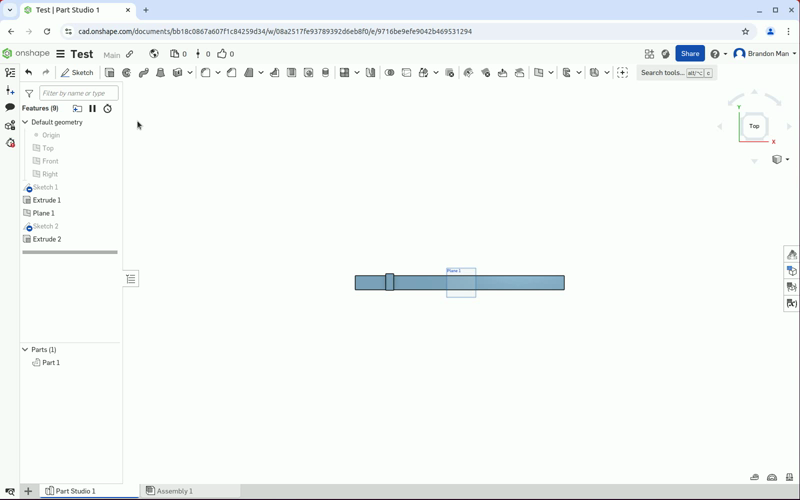
mouse_move(73, 189)
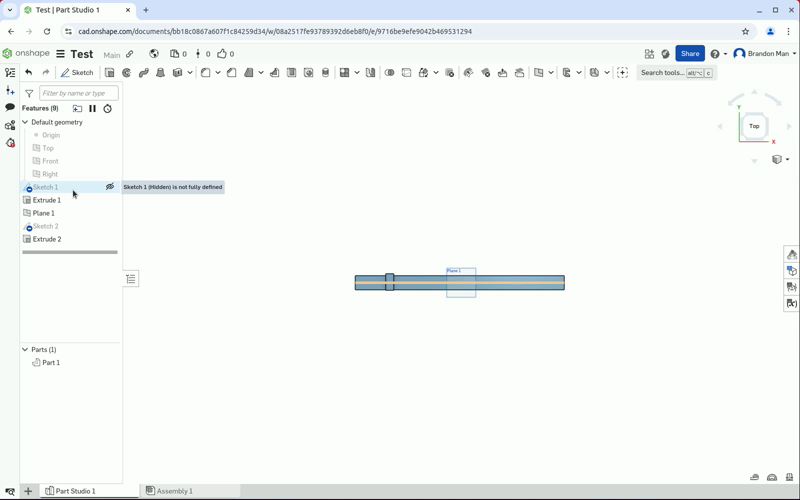
click(73, 189)
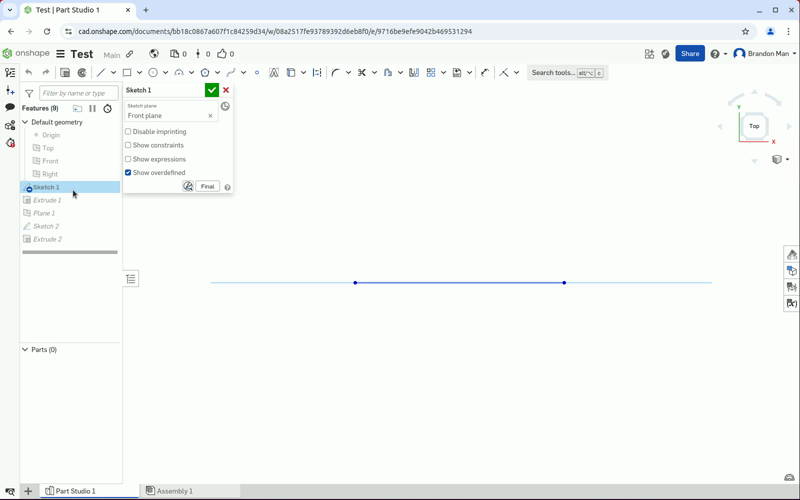
mouse_move(229, 92)
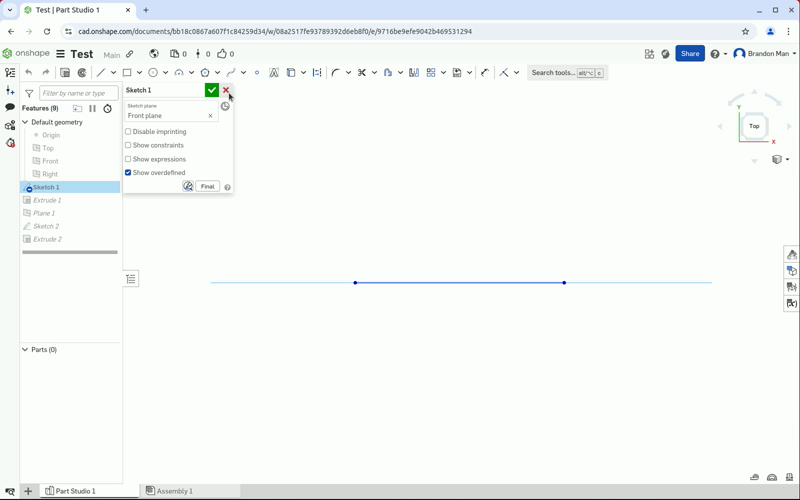
click(229, 92)
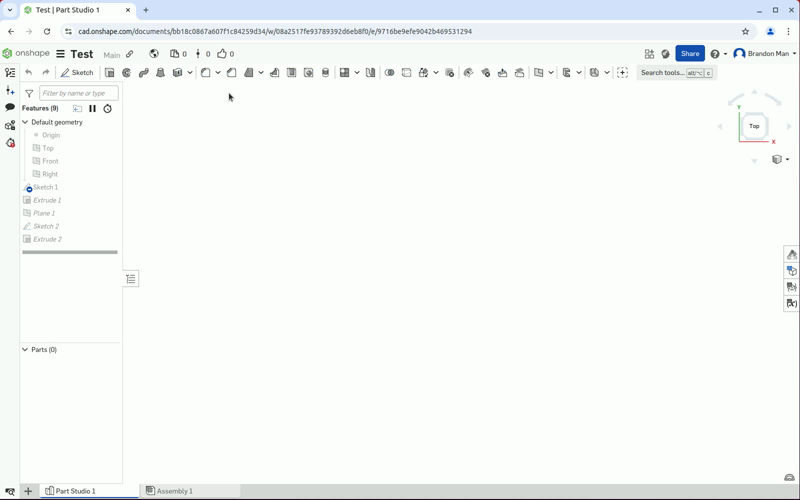
key(shift+s)
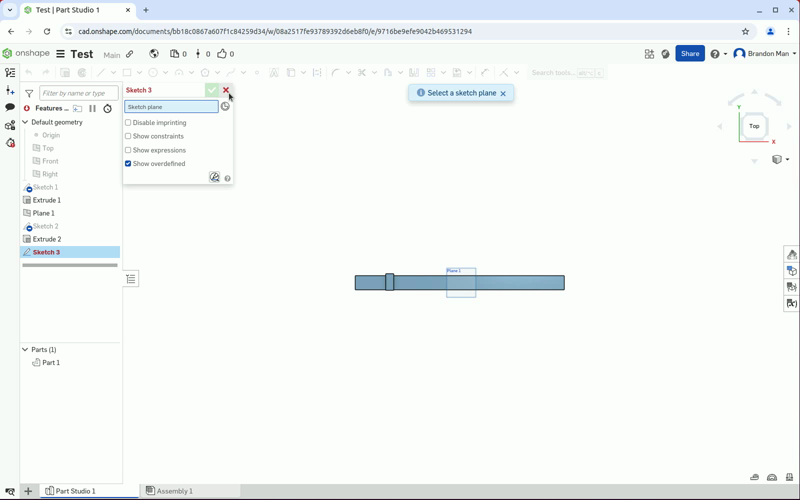
mouse_move(73, 215)
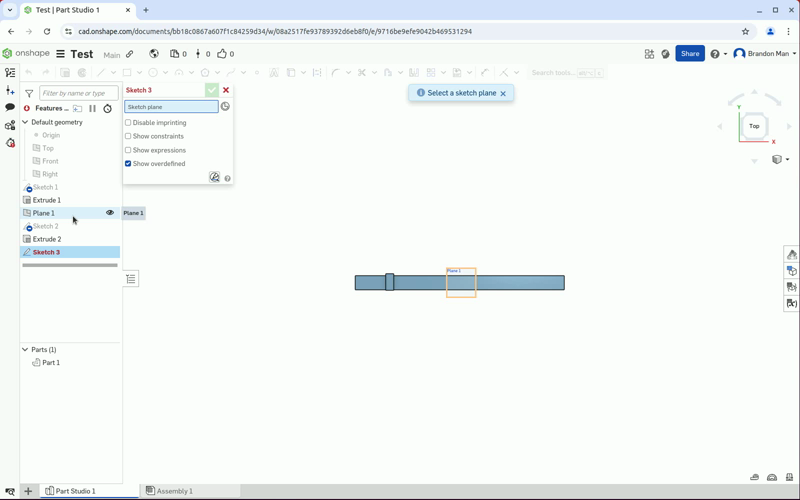
click(73, 215)
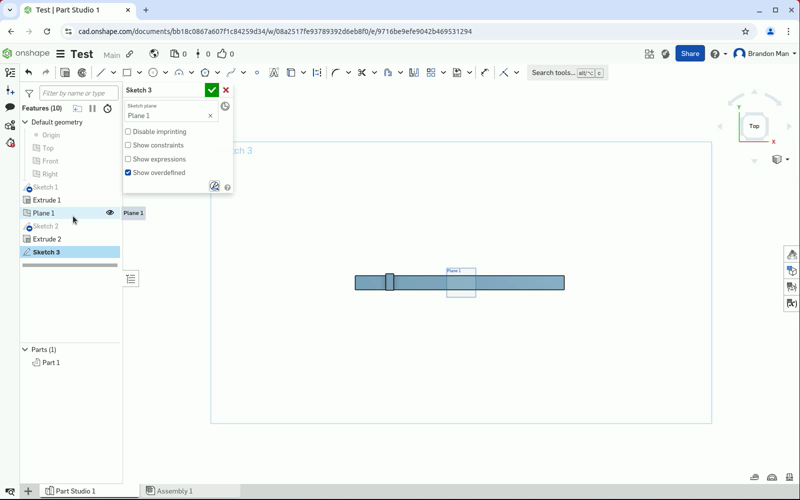
mouse_move(73, 352)
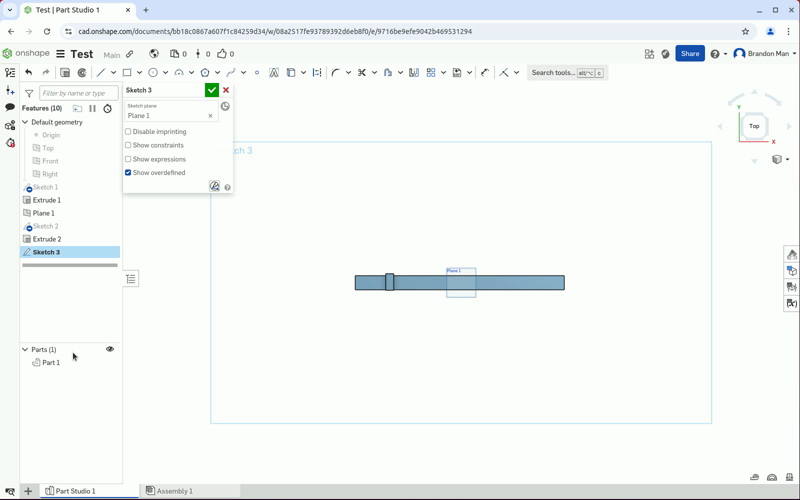
key(y)
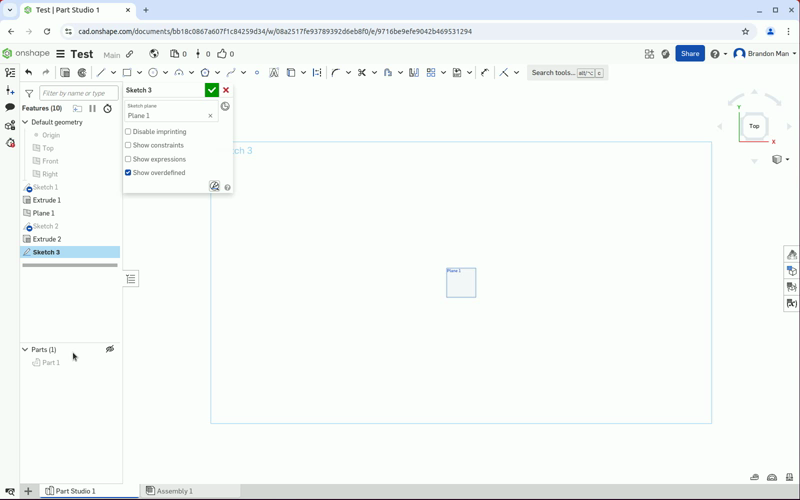
key(l)
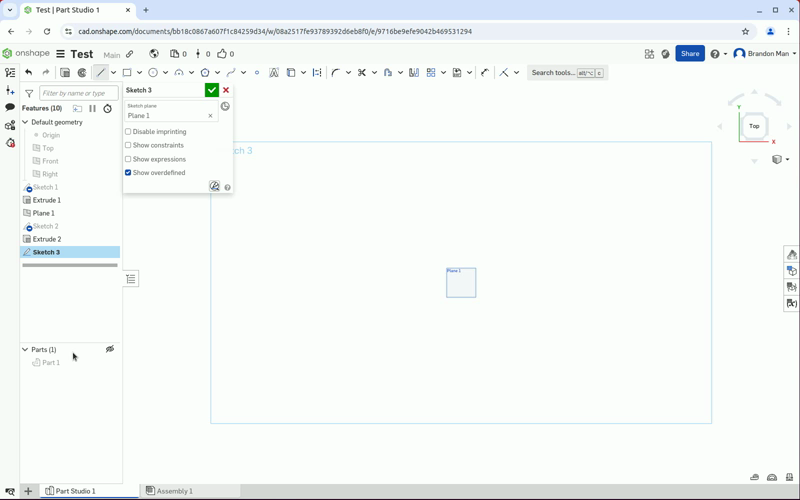
key_down(shift)
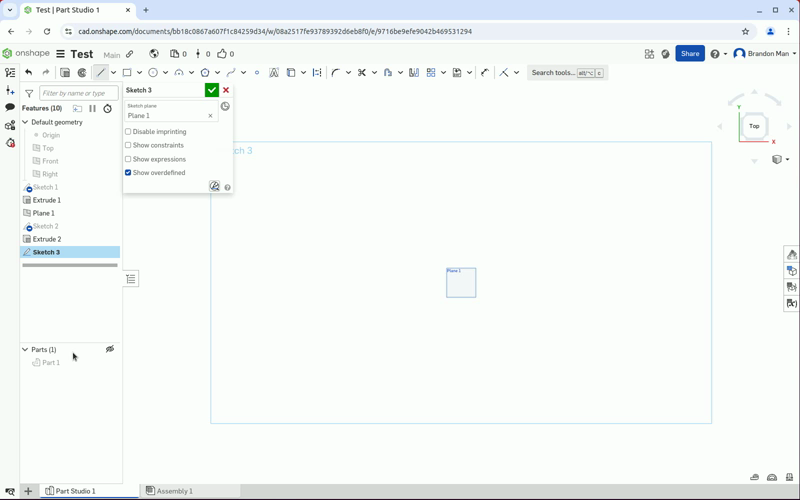
mouse_move(348, 301)
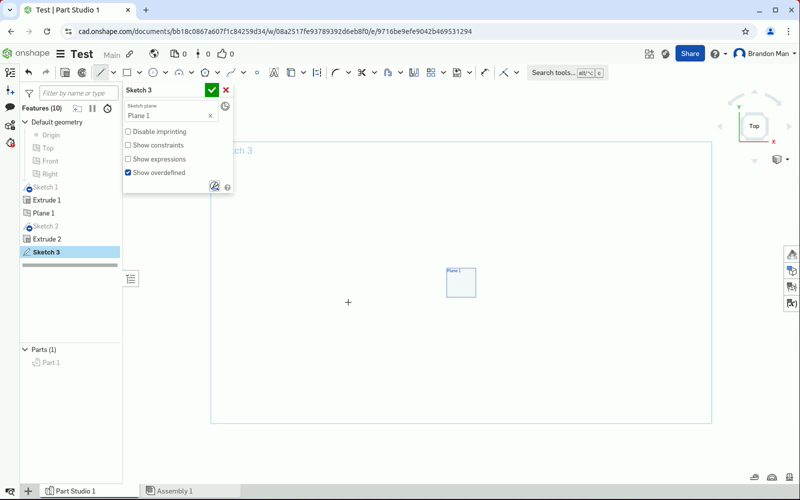
click(348, 301)
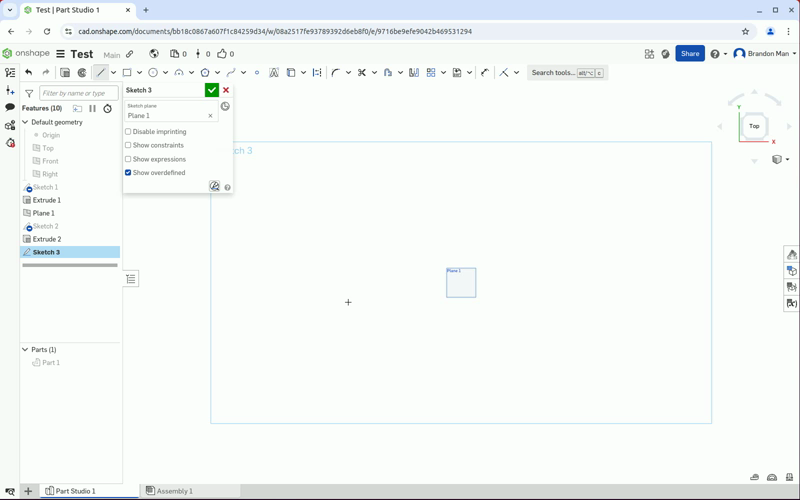
key_up(shift)
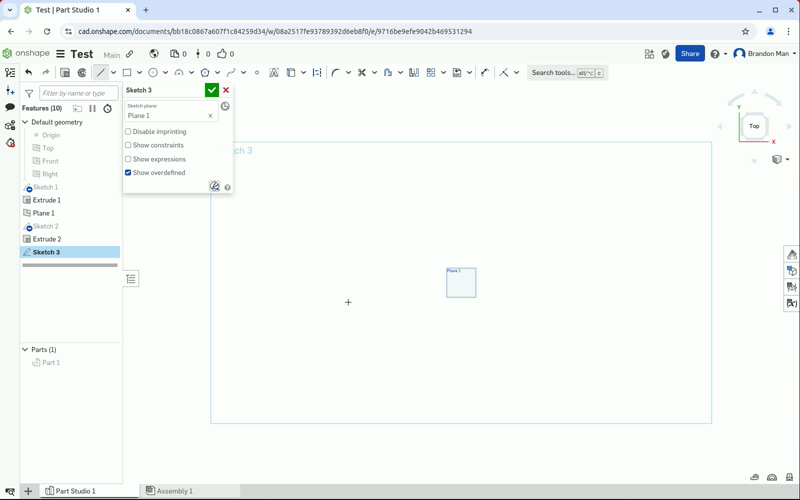
key_down(shift)
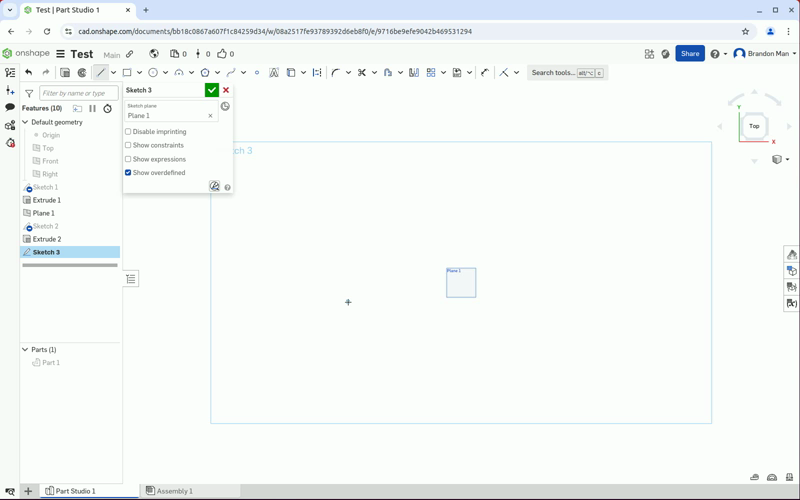
mouse_move(378, 301)
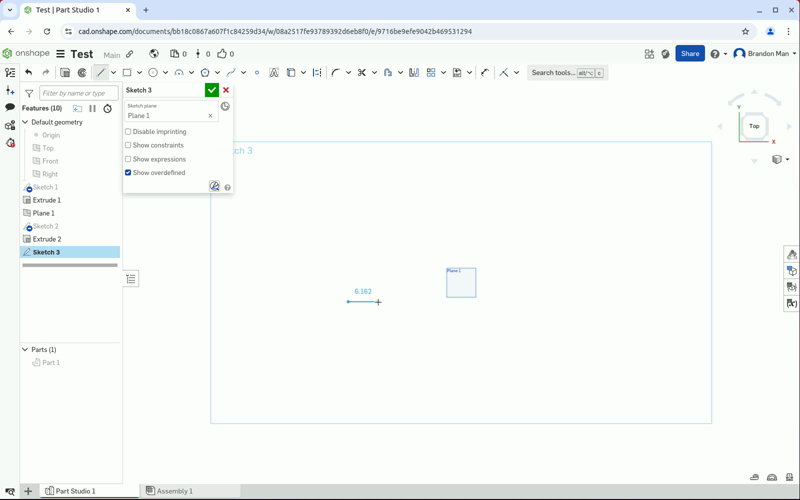
mouse_move(393, 301)
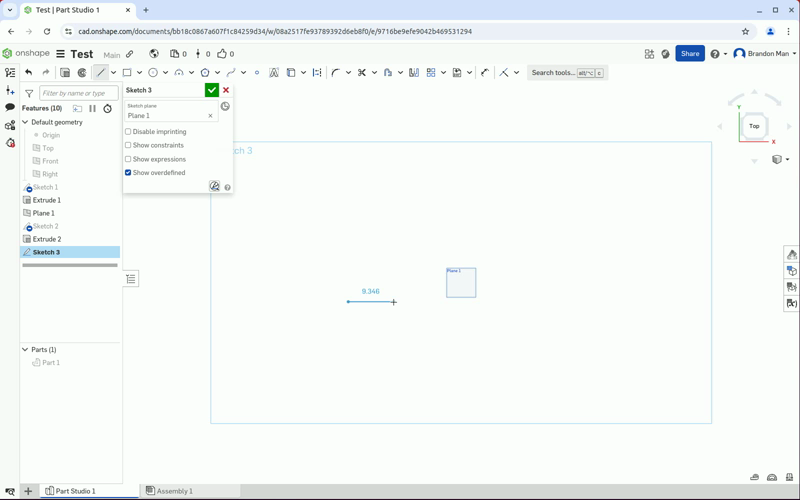
click(393, 301)
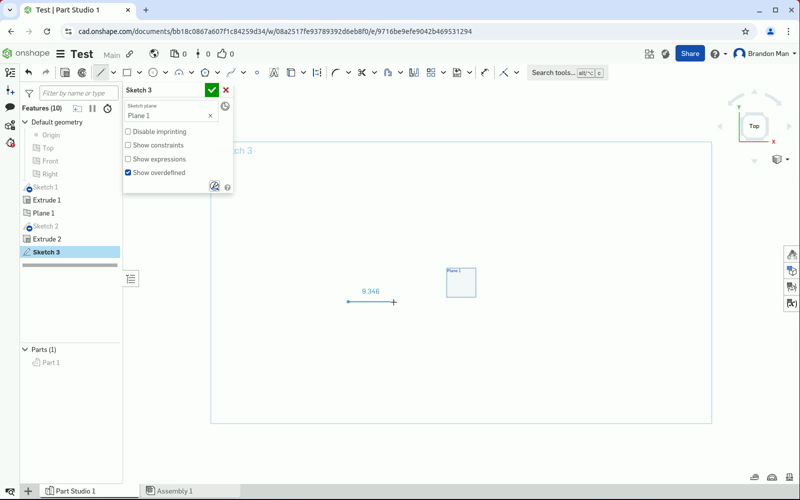
key_up(shift)
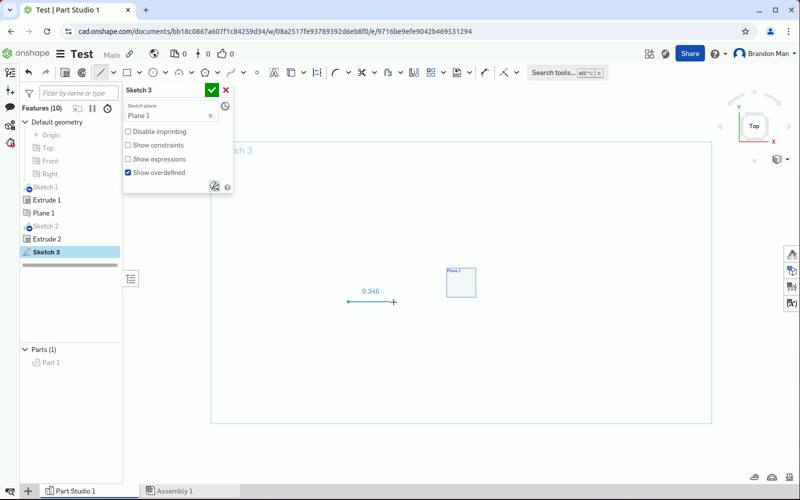
key_down(shift)
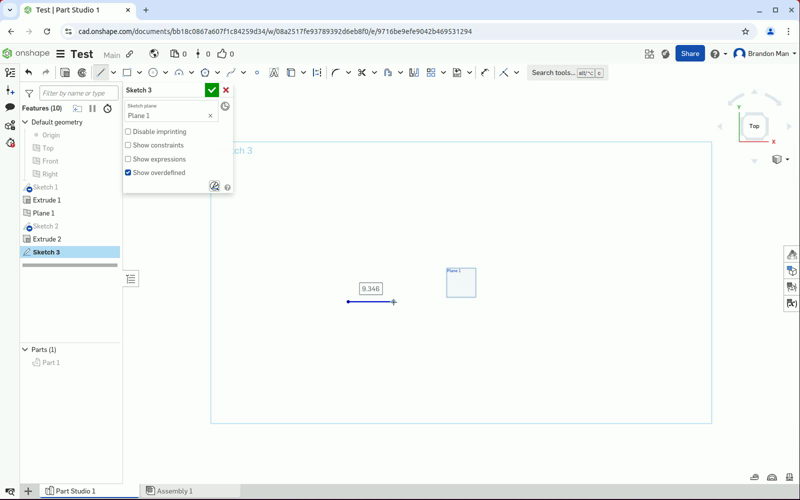
mouse_move(423, 301)
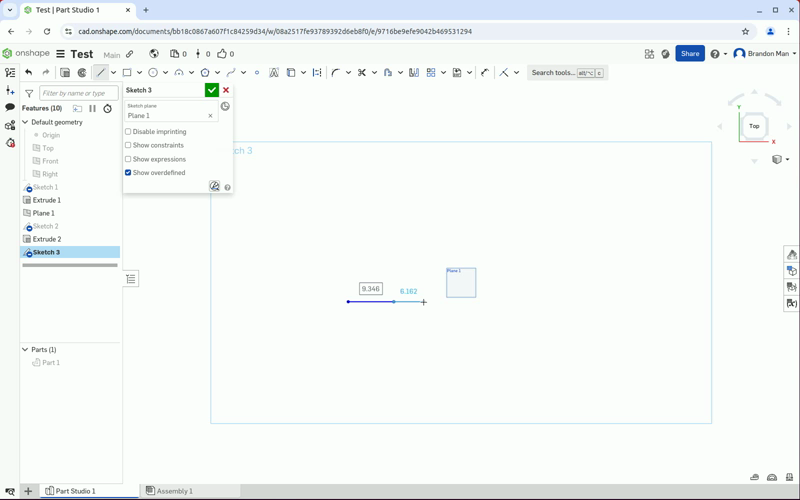
mouse_move(393, 290)
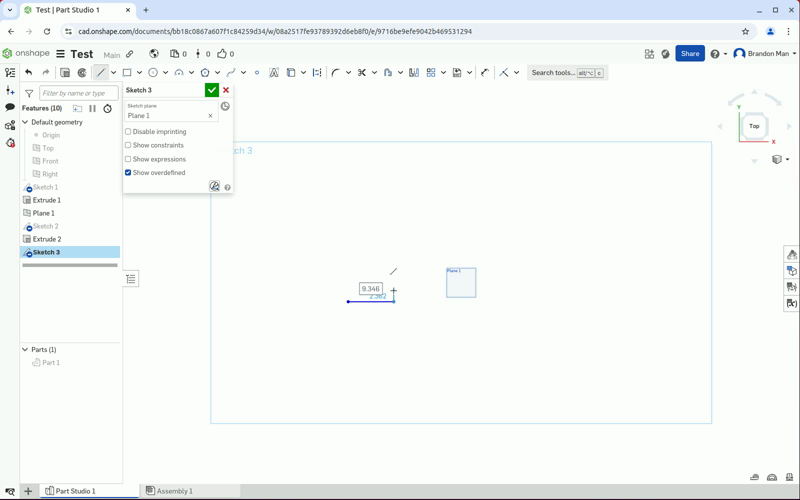
click(393, 290)
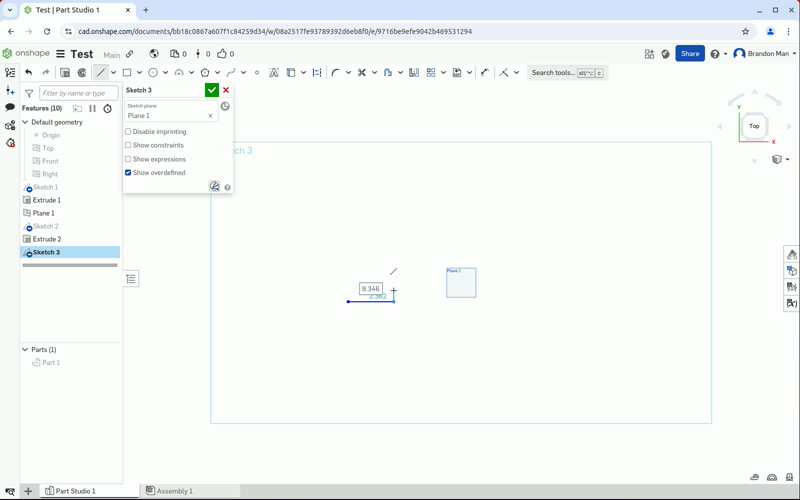
key_up(shift)
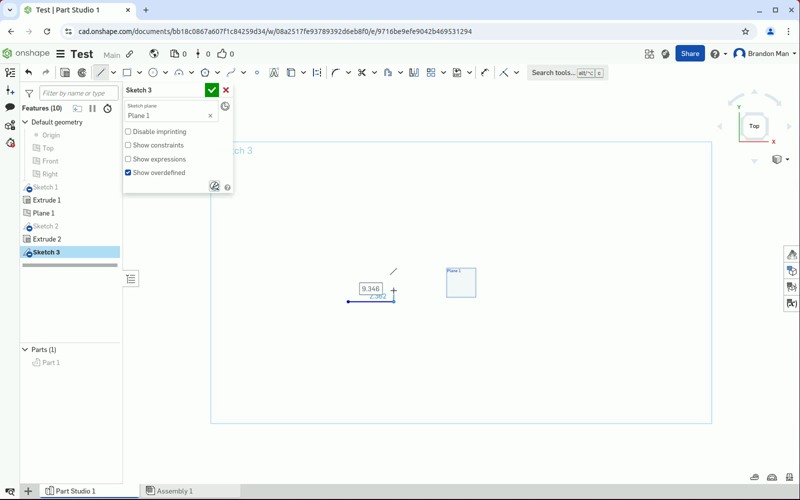
key_down(shift)
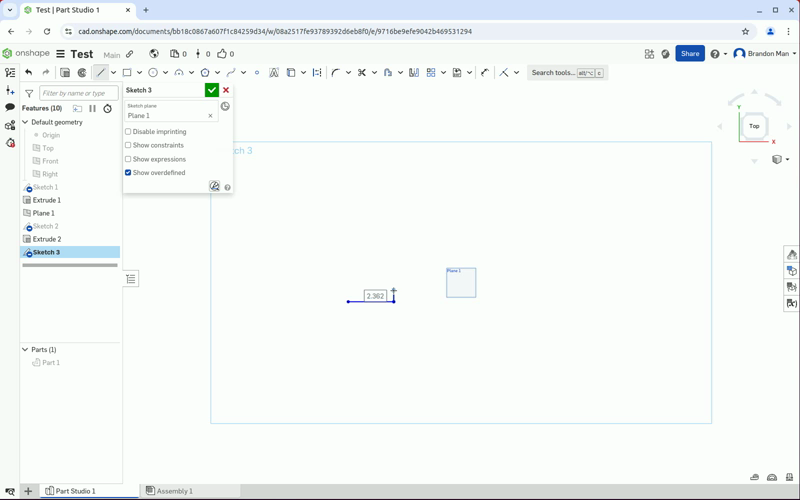
mouse_move(423, 290)
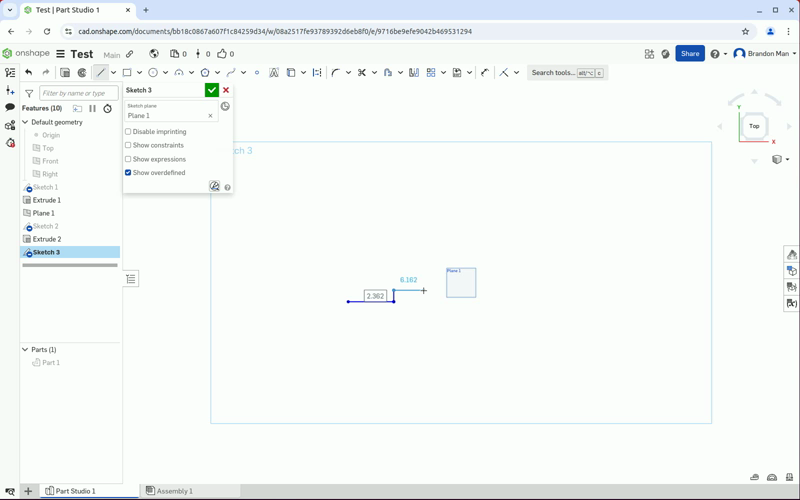
mouse_move(385, 290)
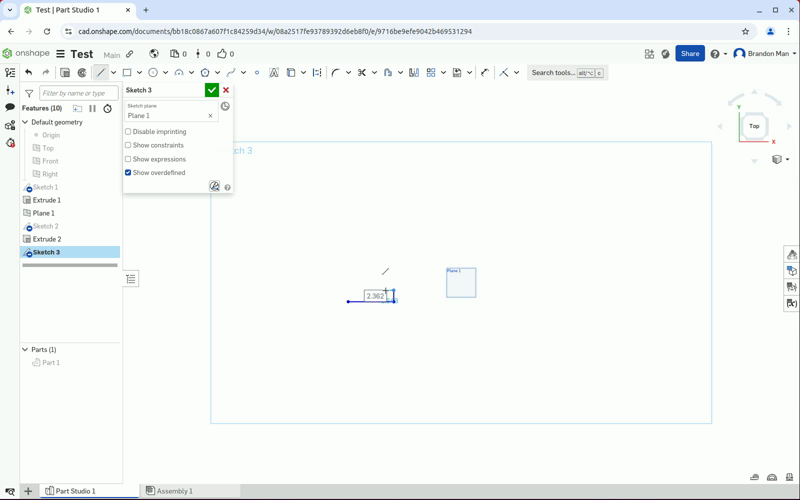
click(385, 290)
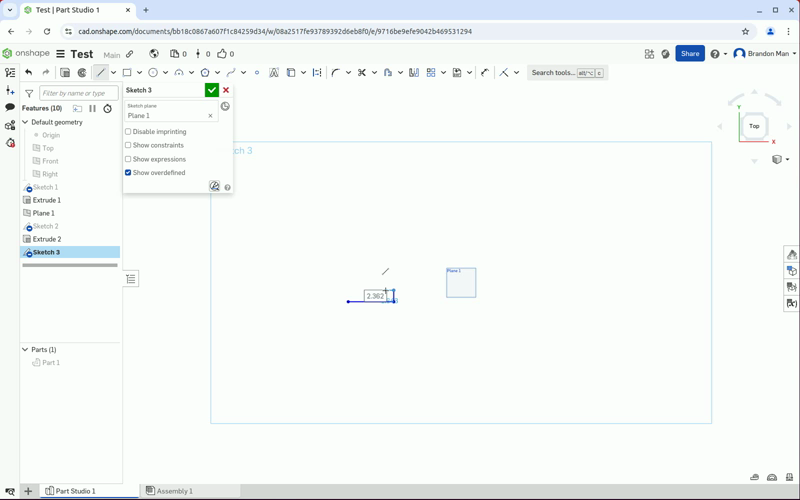
key_up(shift)
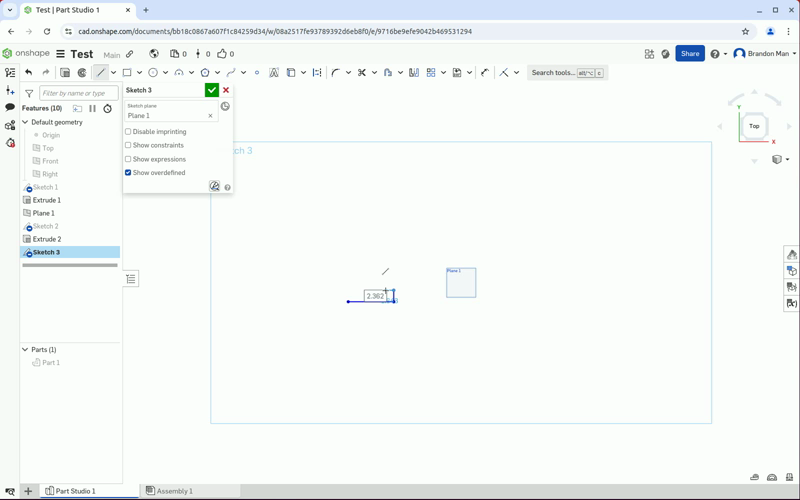
key_down(shift)
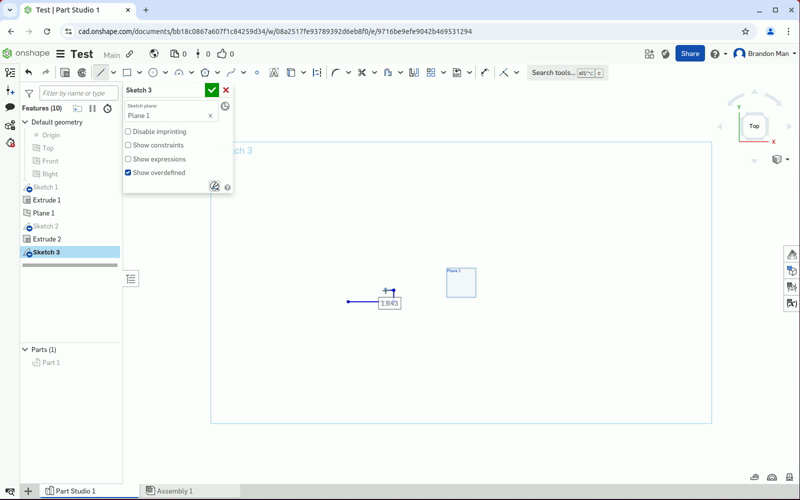
mouse_move(415, 290)
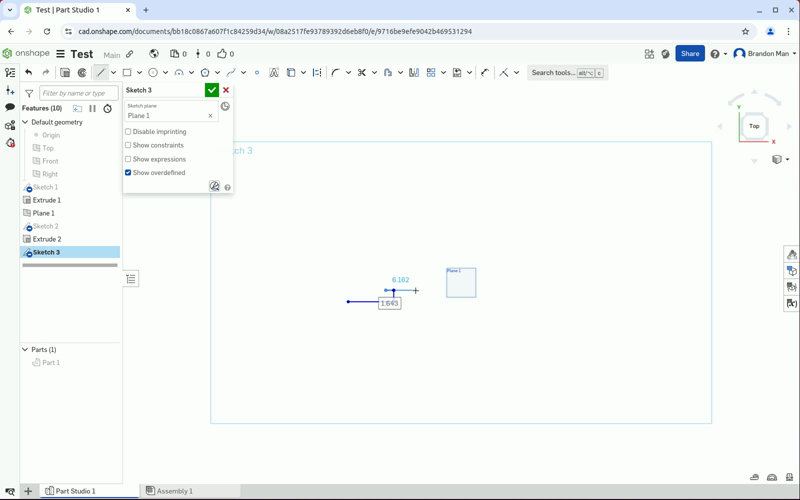
mouse_move(385, 294)
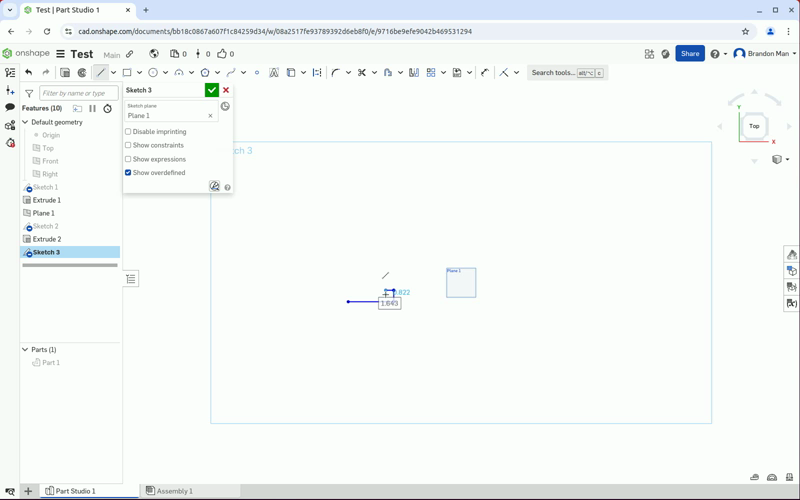
scroll(6)
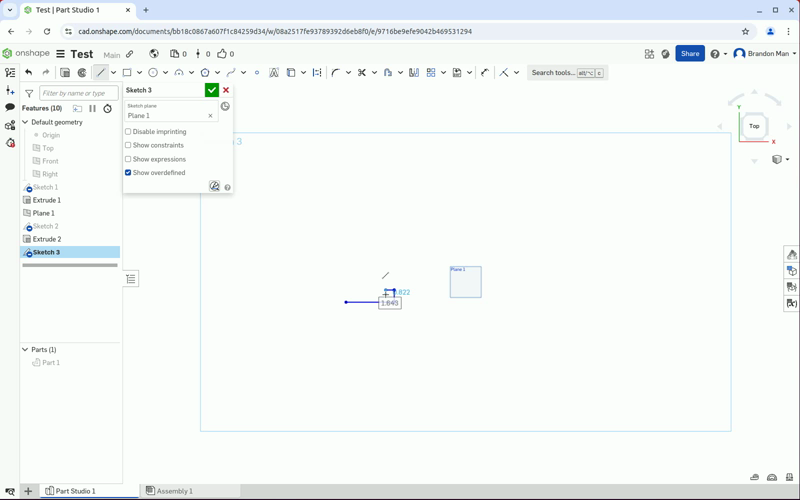
scroll(6)
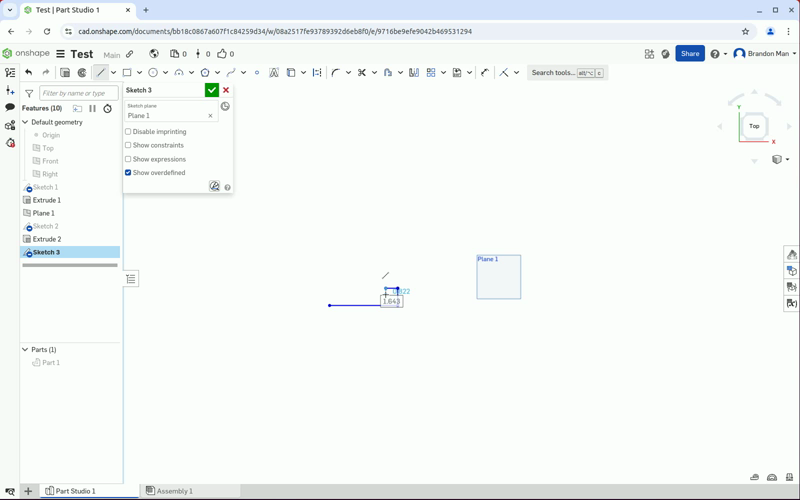
scroll(6)
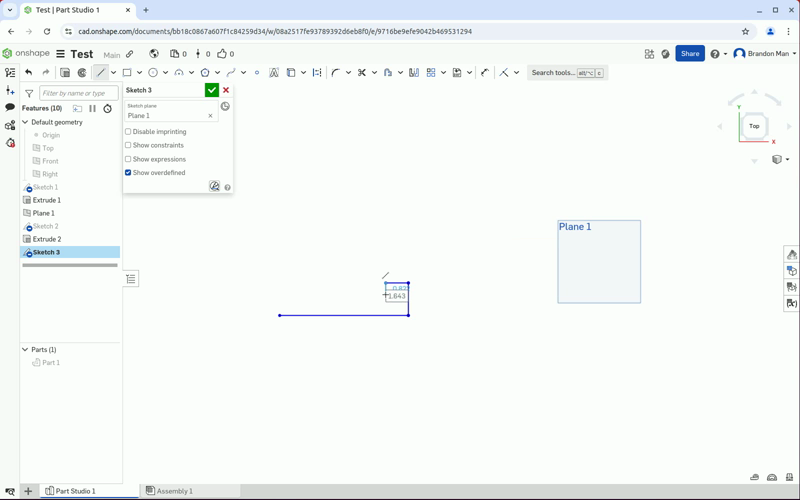
scroll(6)
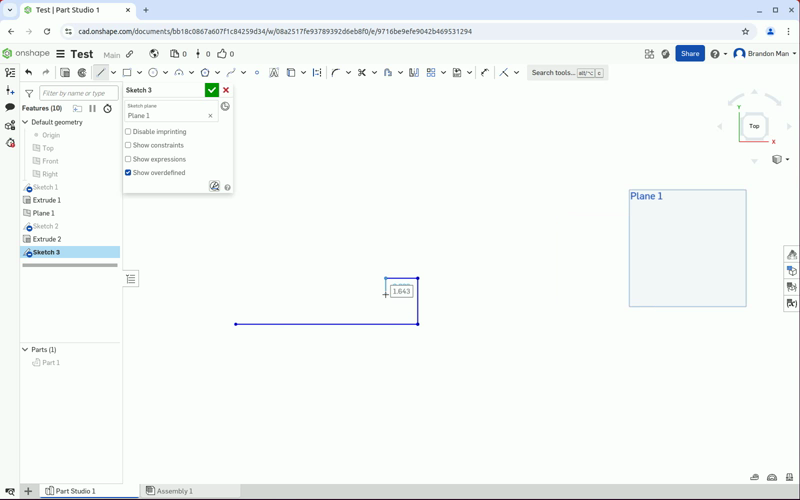
scroll(6)
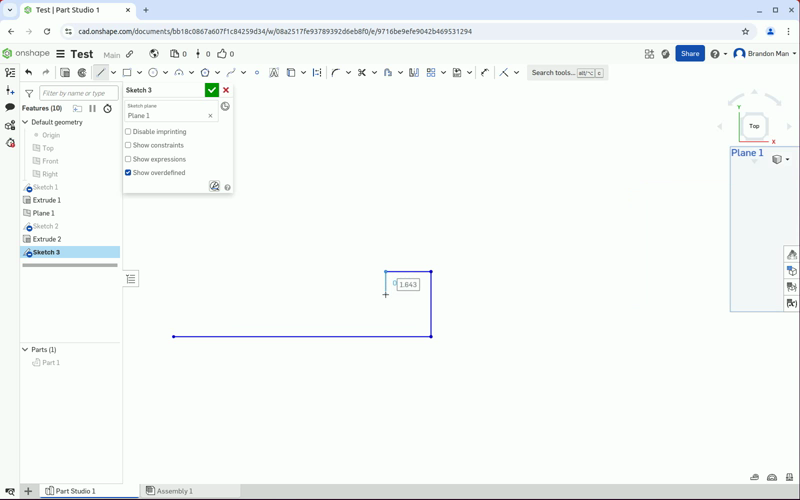
scroll(6)
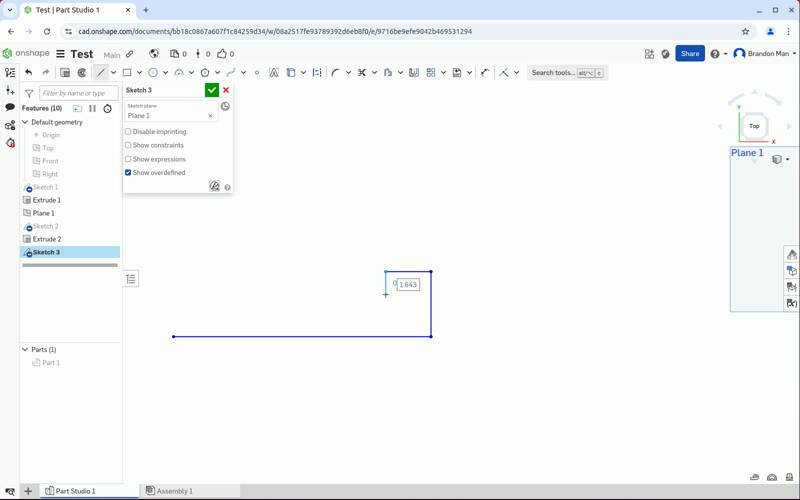
scroll(6)
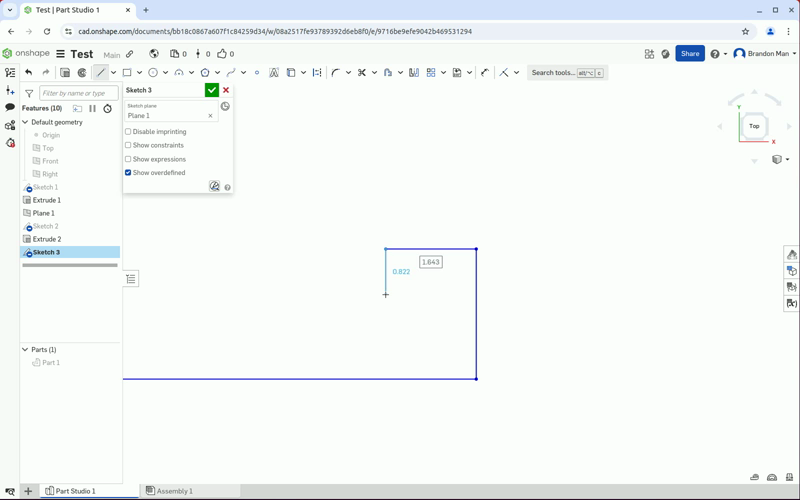
click(385, 294)
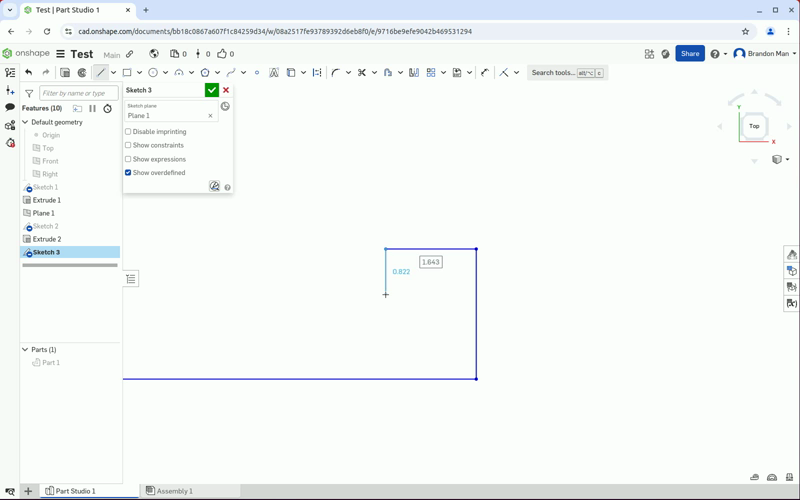
scroll(-6)
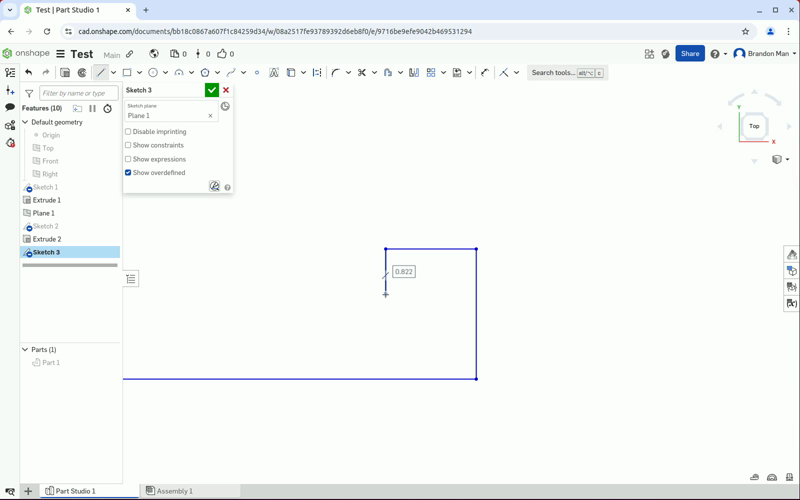
scroll(-6)
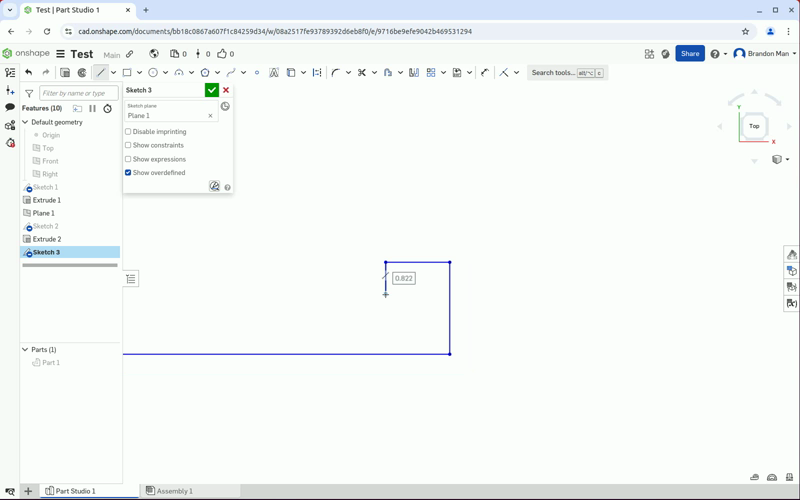
scroll(-6)
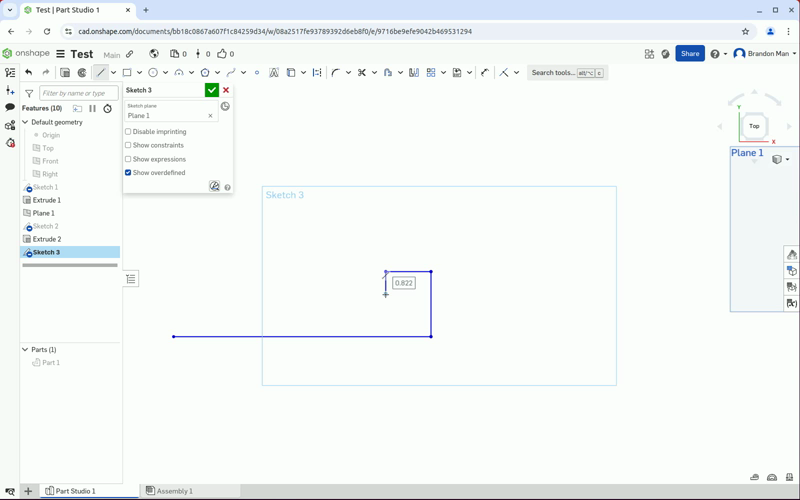
scroll(-6)
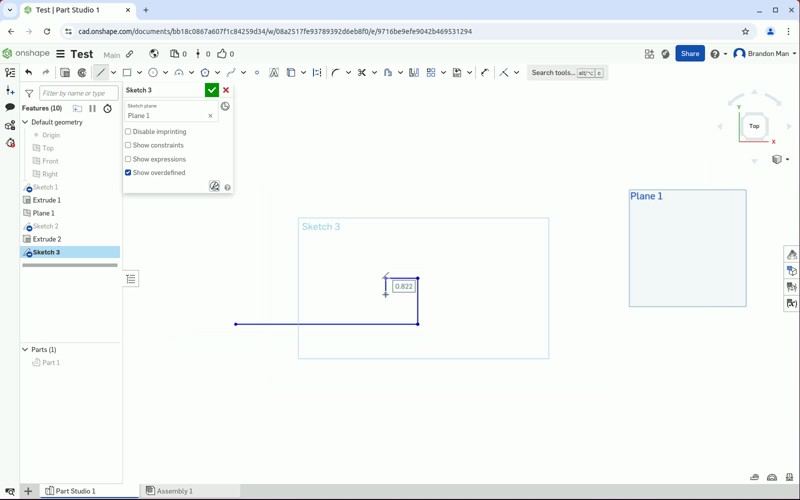
scroll(-6)
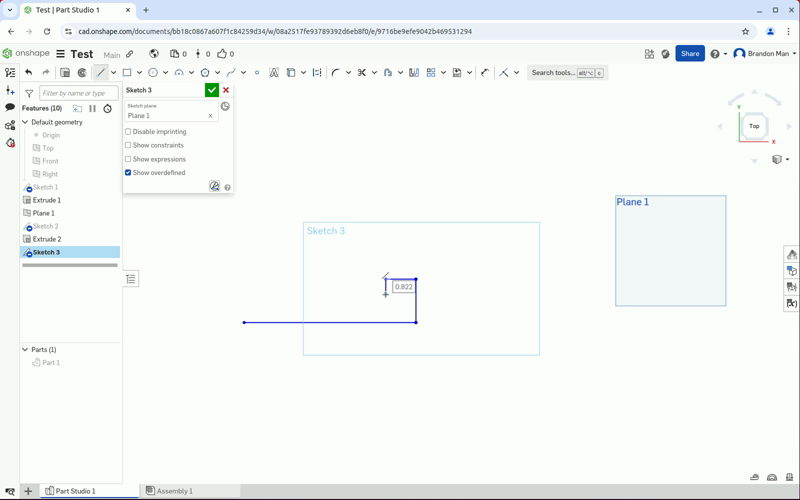
scroll(-6)
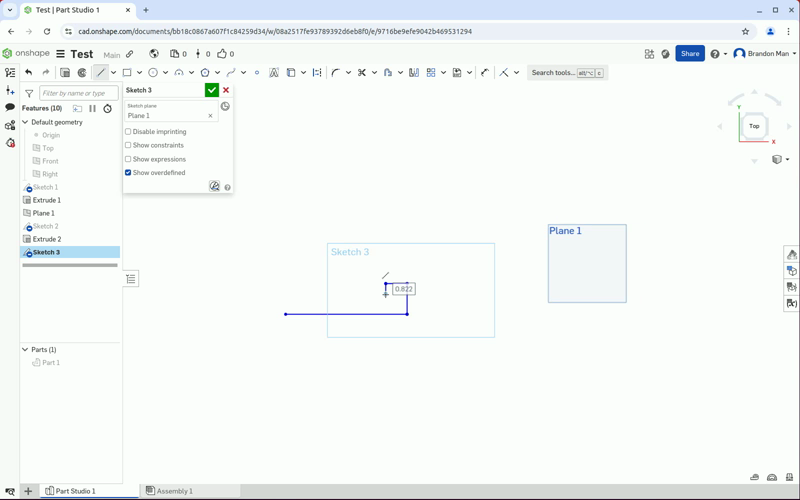
scroll(-6)
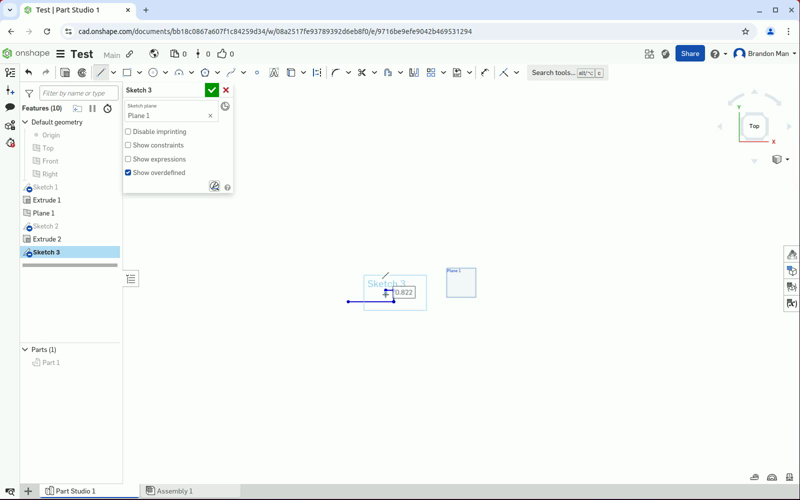
key_up(shift)
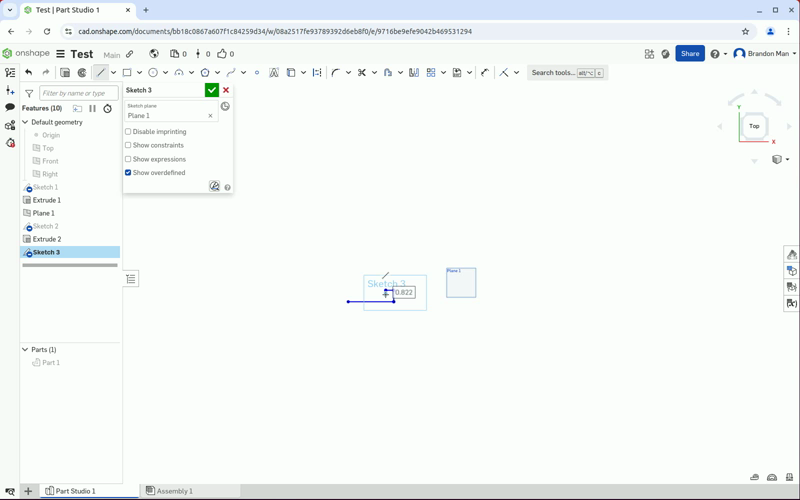
key_down(shift)
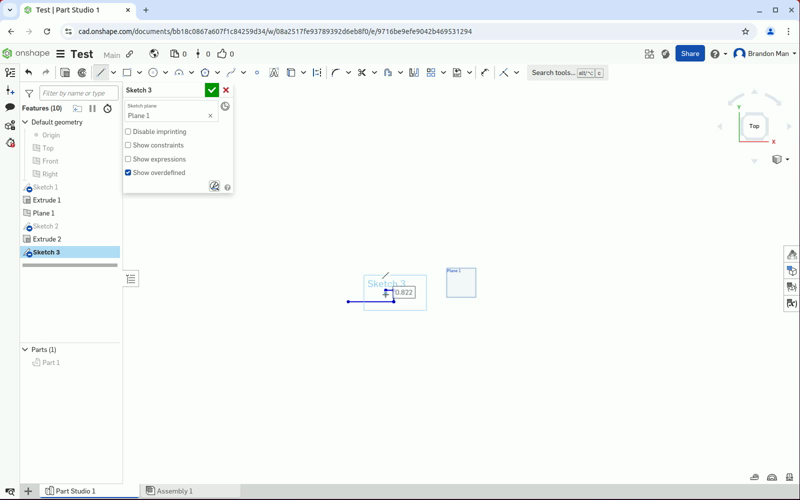
mouse_move(415, 294)
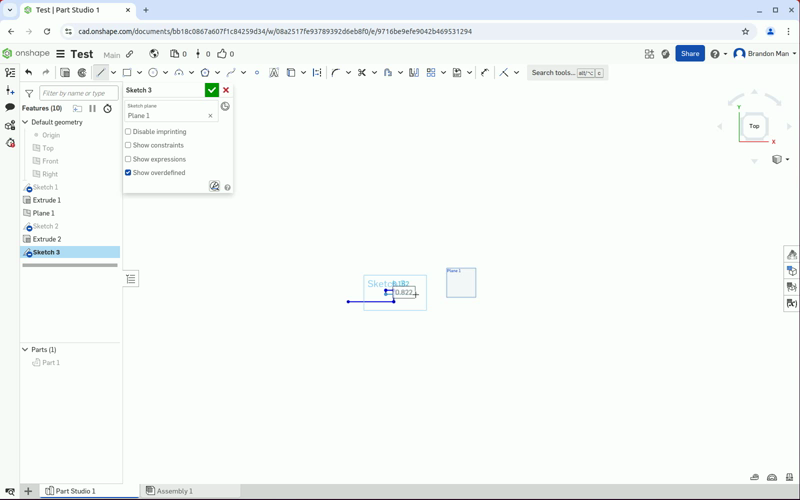
mouse_move(355, 294)
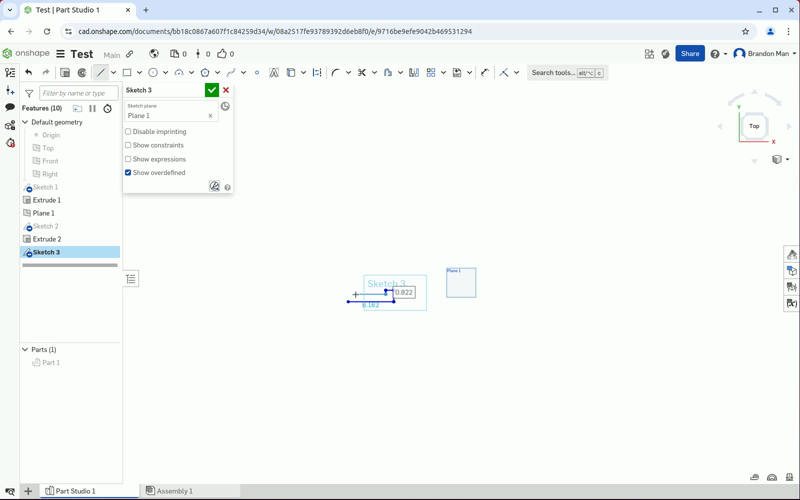
click(355, 294)
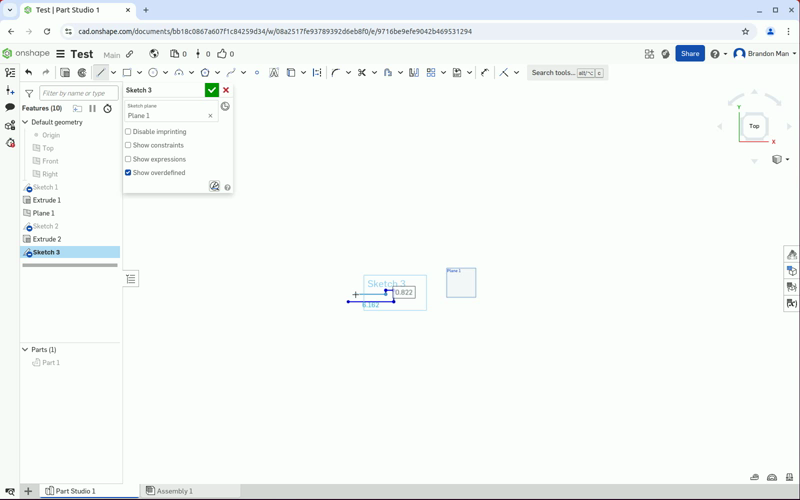
key_up(shift)
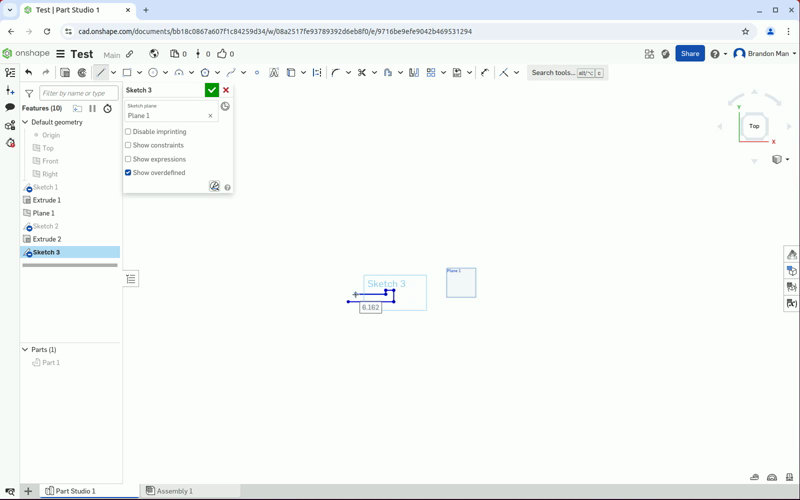
key_down(shift)
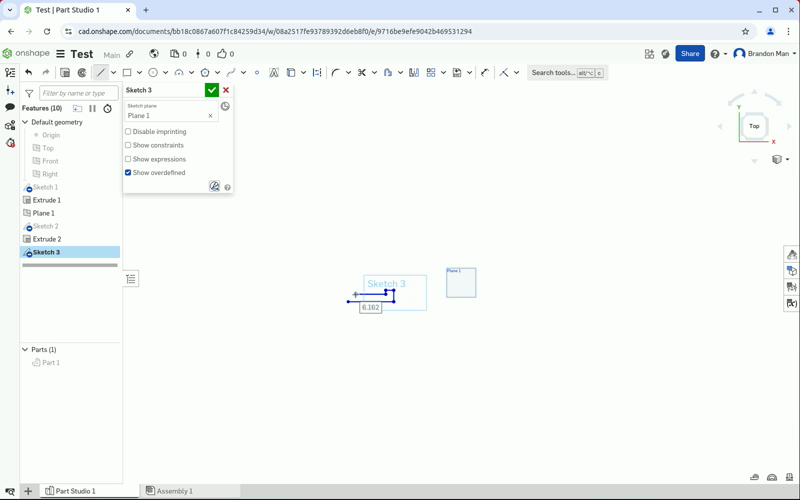
mouse_move(385, 294)
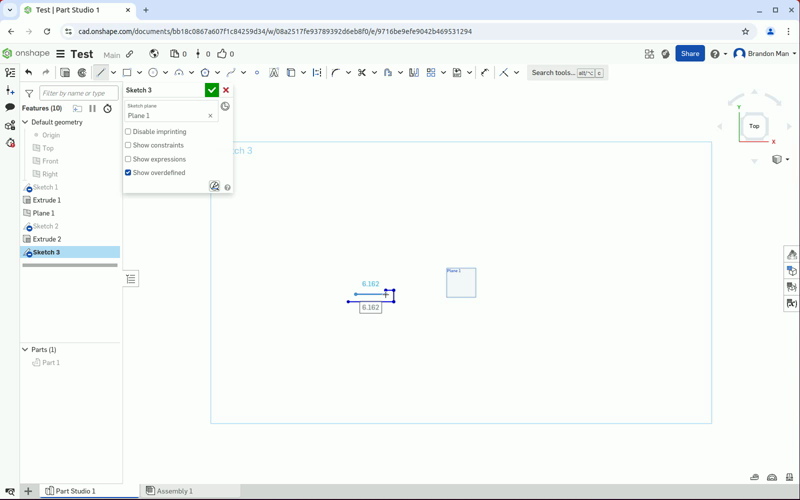
mouse_move(355, 290)
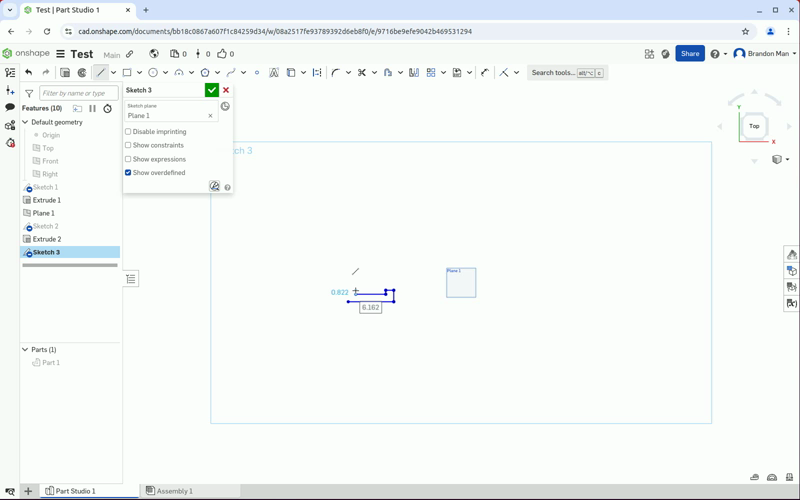
scroll(6)
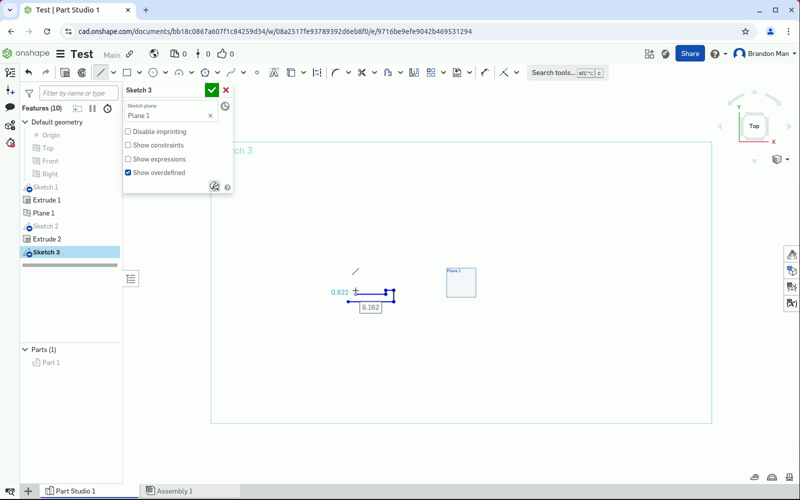
scroll(6)
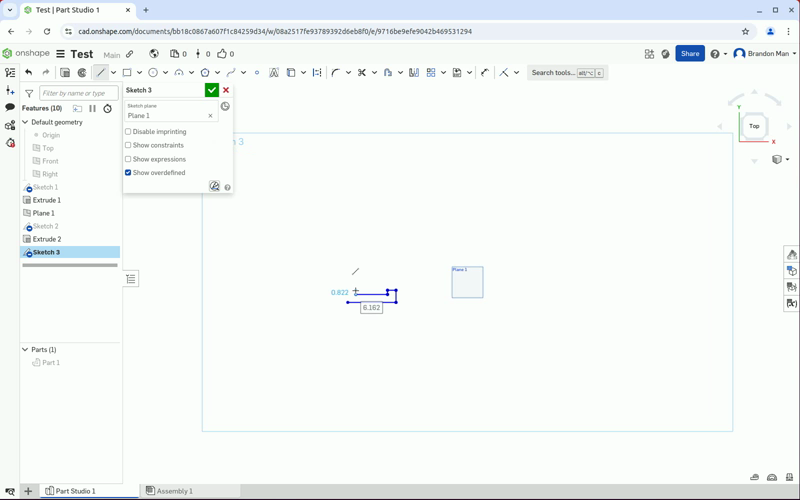
scroll(6)
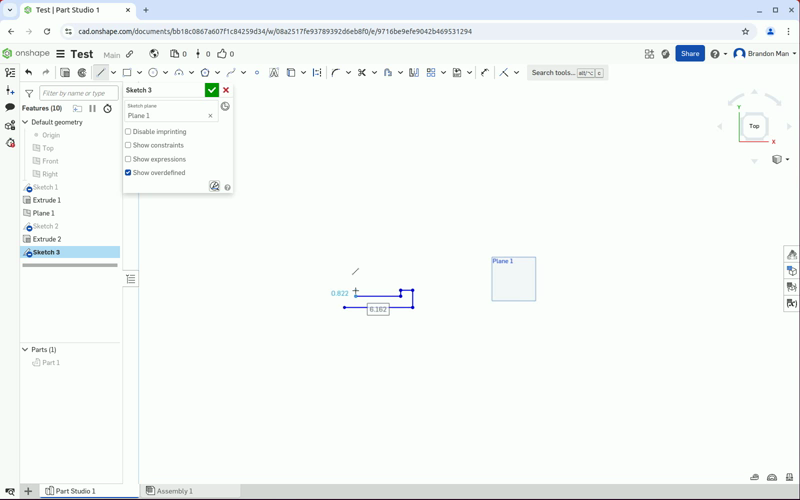
scroll(6)
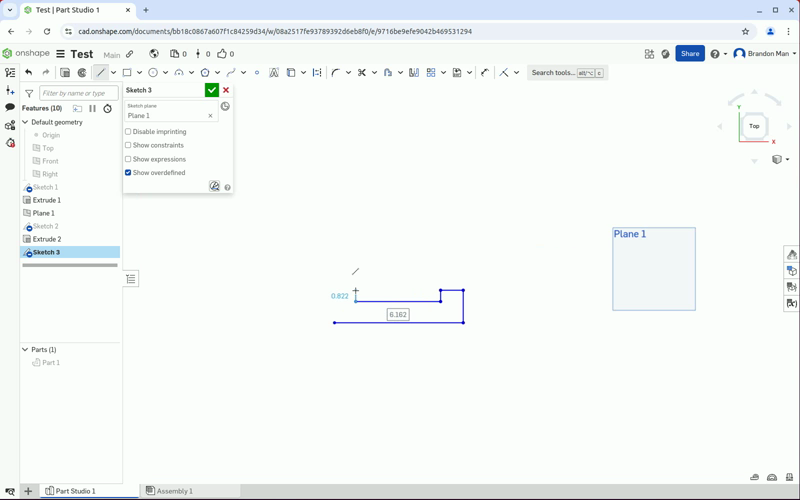
scroll(6)
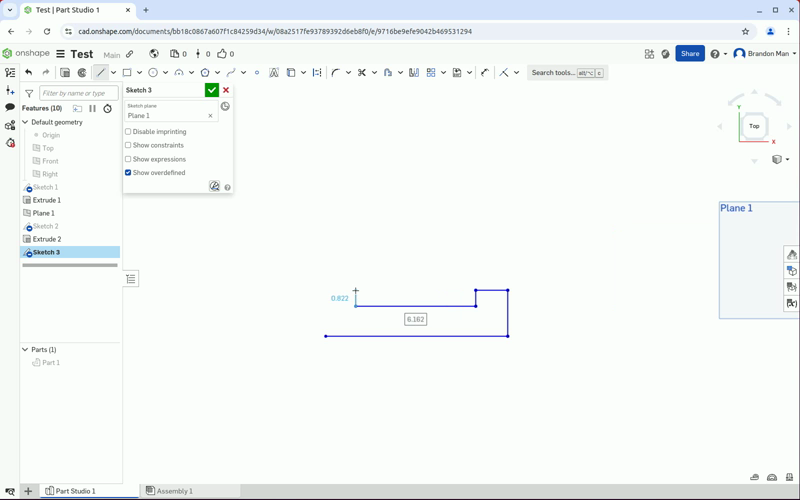
scroll(6)
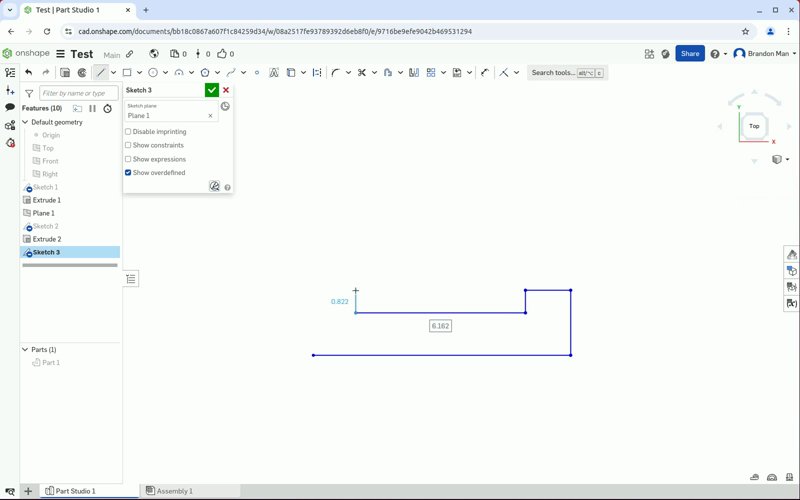
scroll(6)
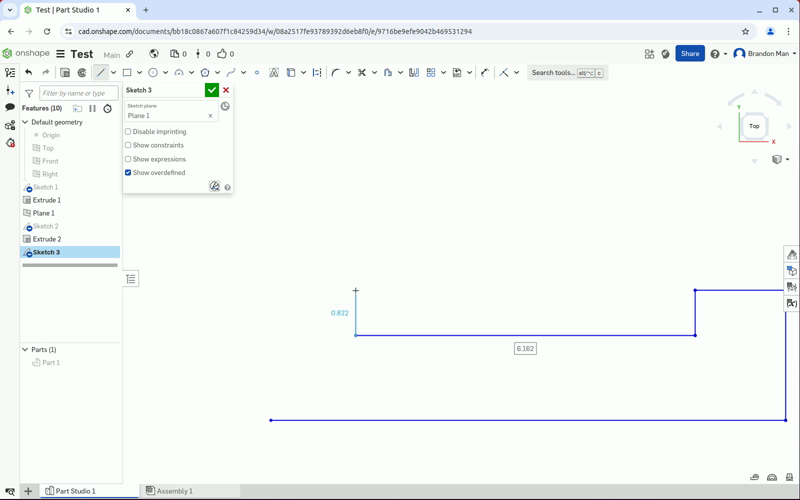
click(355, 290)
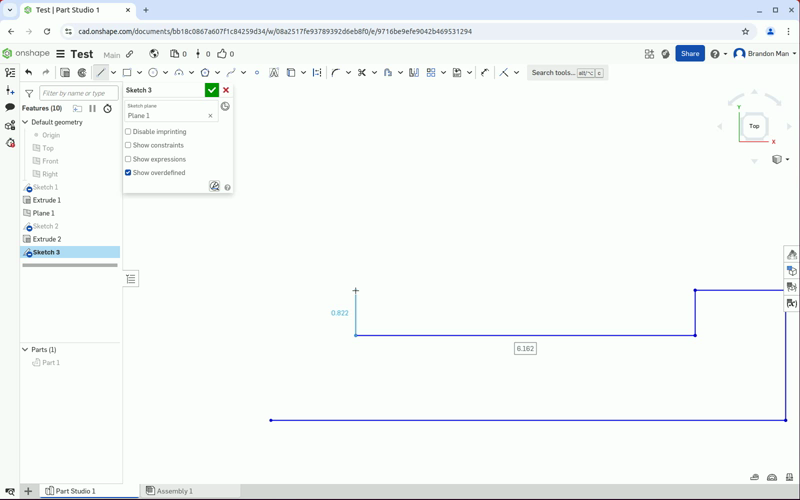
scroll(-6)
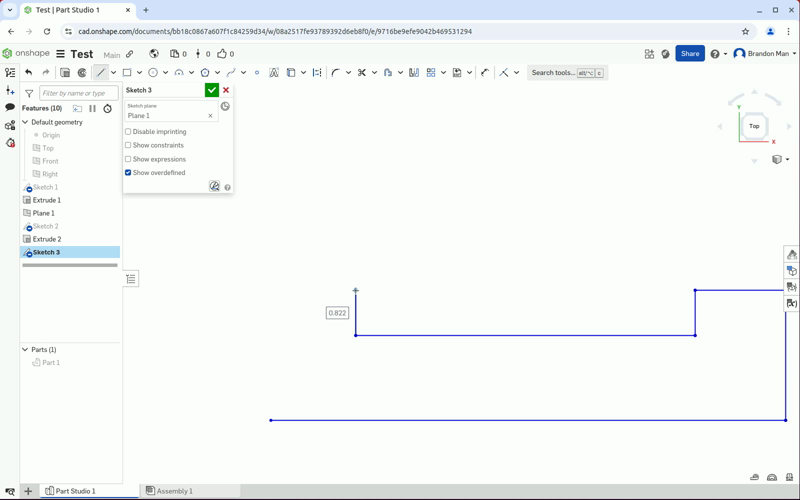
scroll(-6)
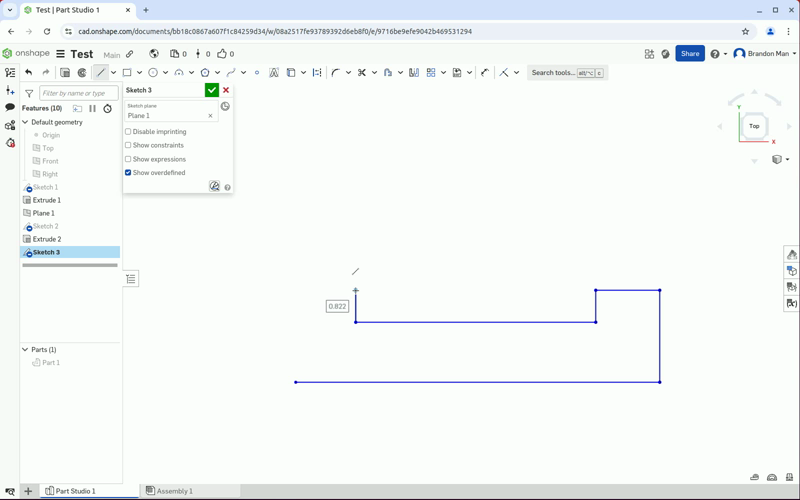
scroll(-6)
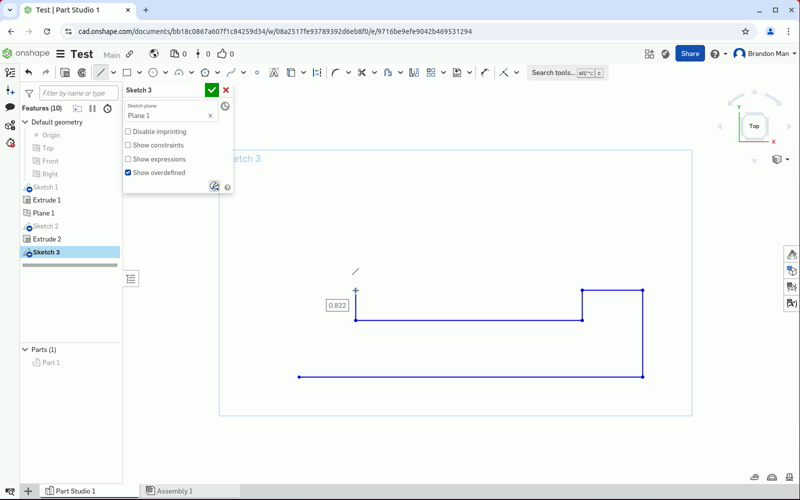
scroll(-6)
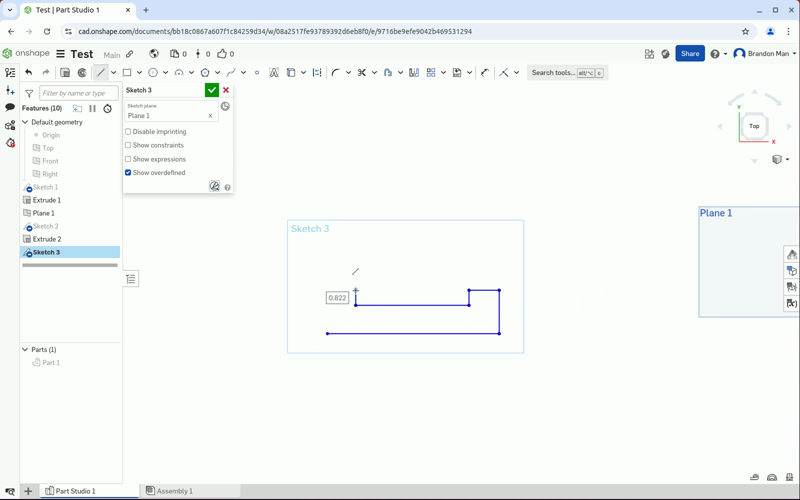
scroll(-6)
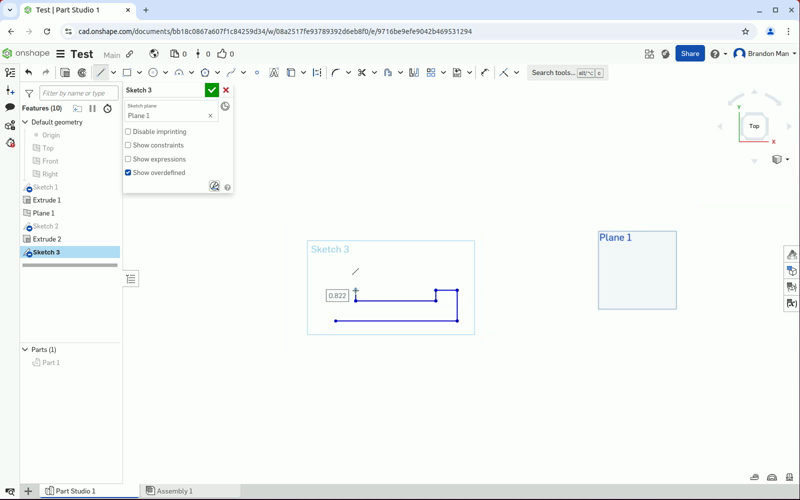
scroll(-6)
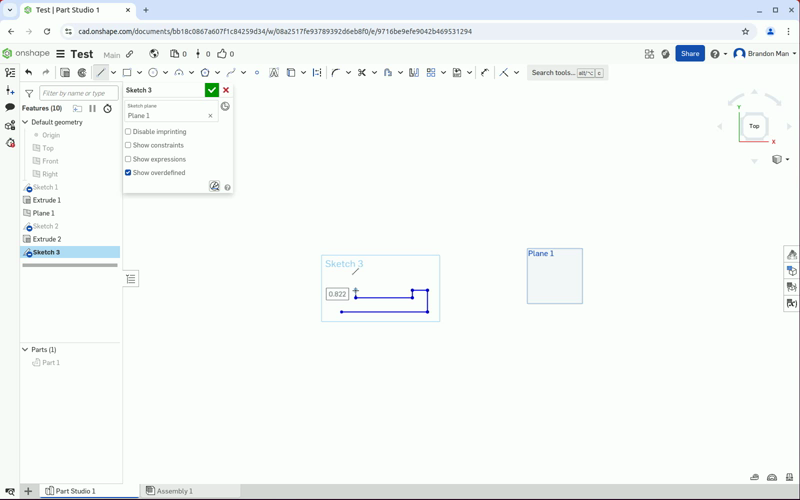
scroll(-6)
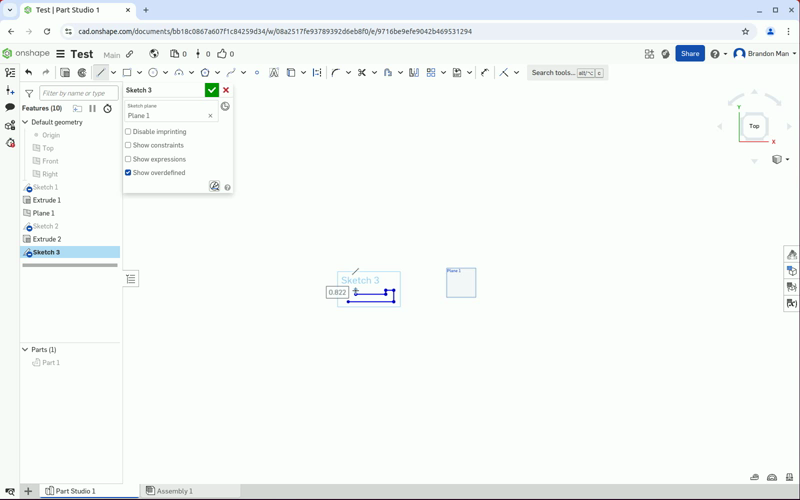
key_up(shift)
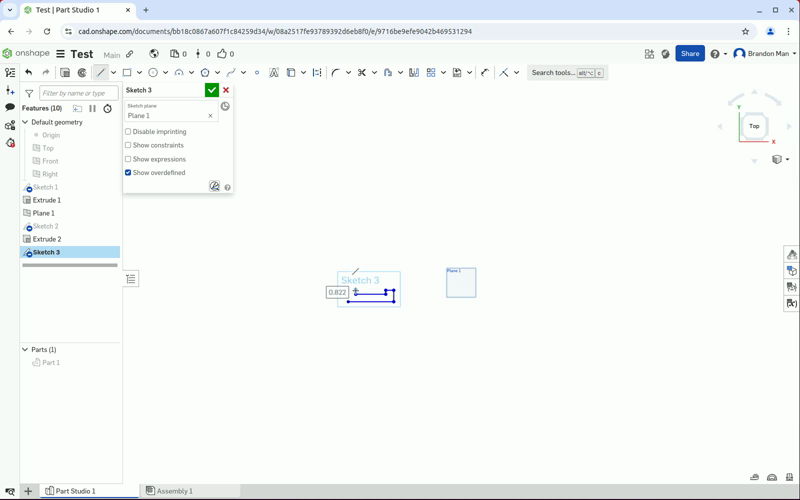
key_down(shift)
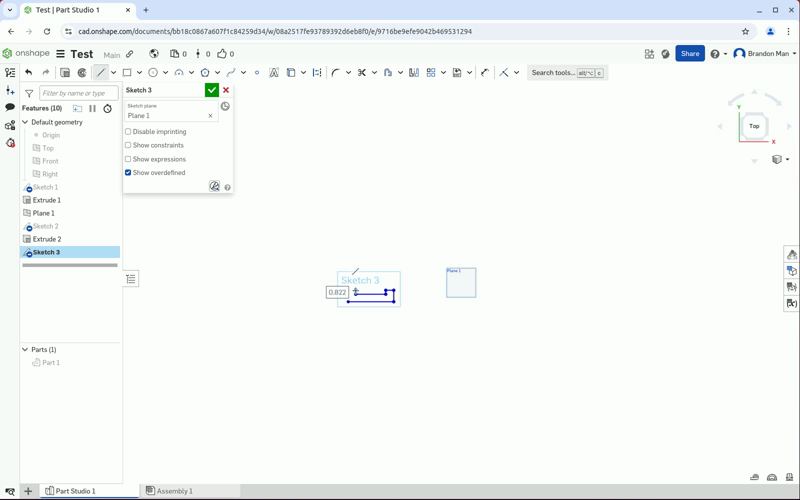
mouse_move(385, 290)
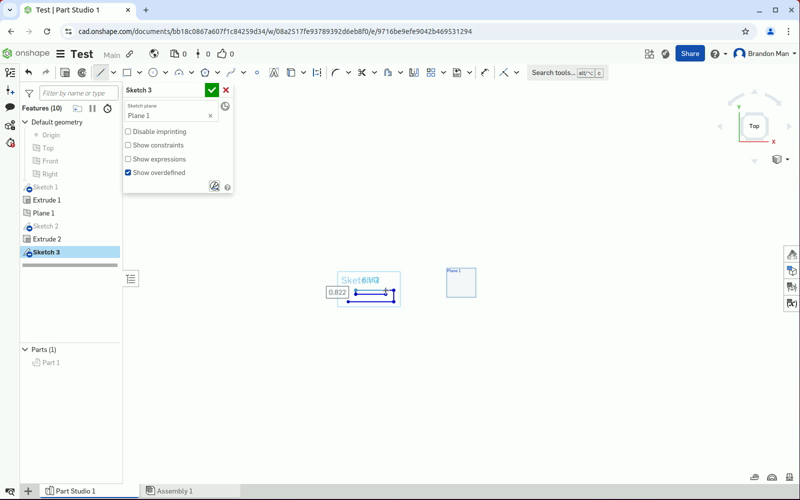
mouse_move(355, 275)
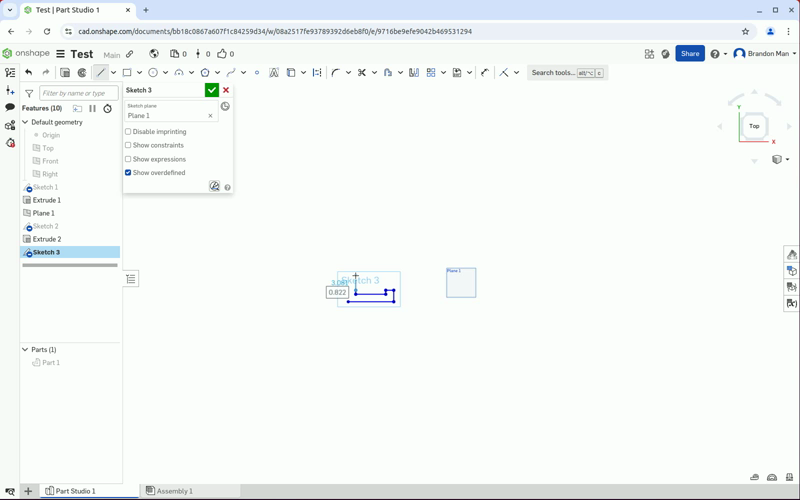
click(355, 275)
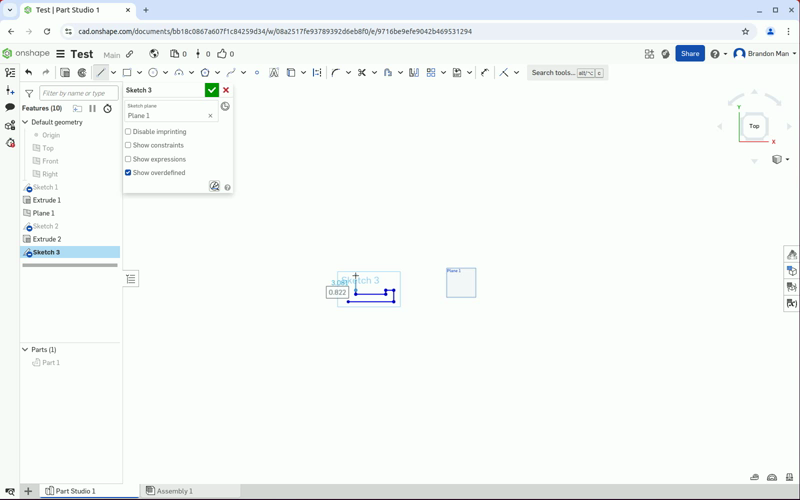
key_up(shift)
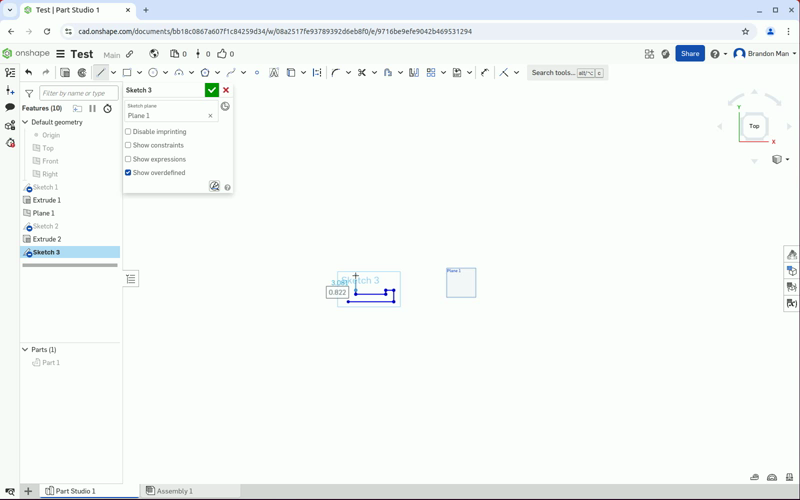
key_down(shift)
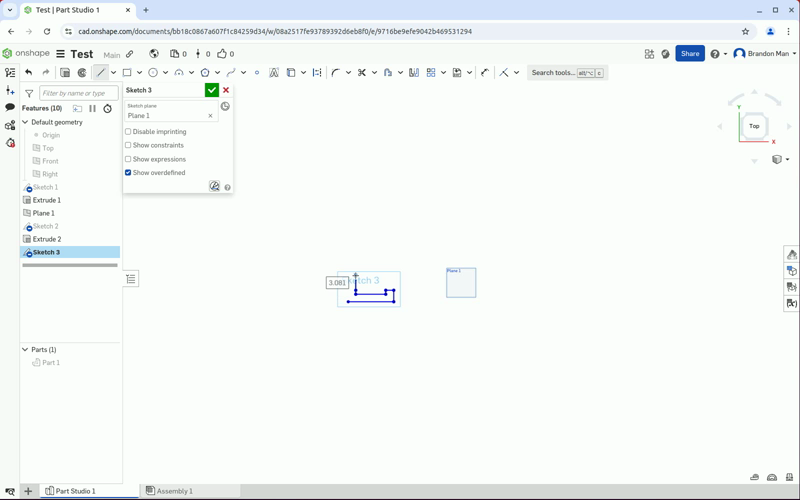
mouse_move(385, 275)
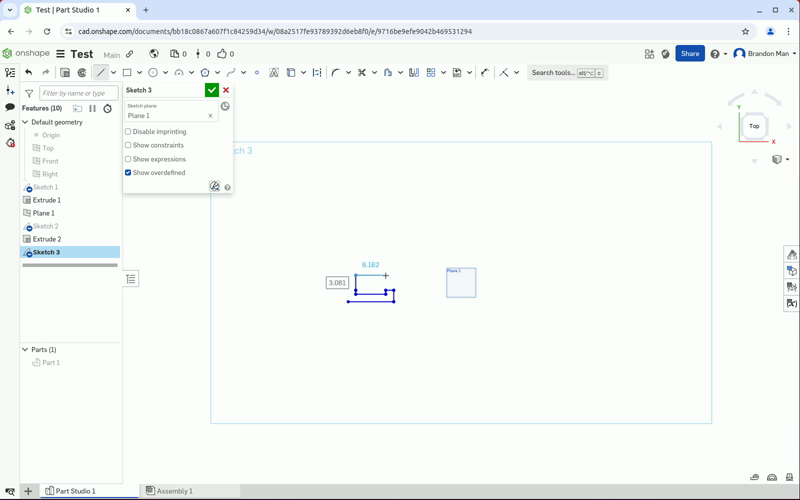
mouse_move(355, 271)
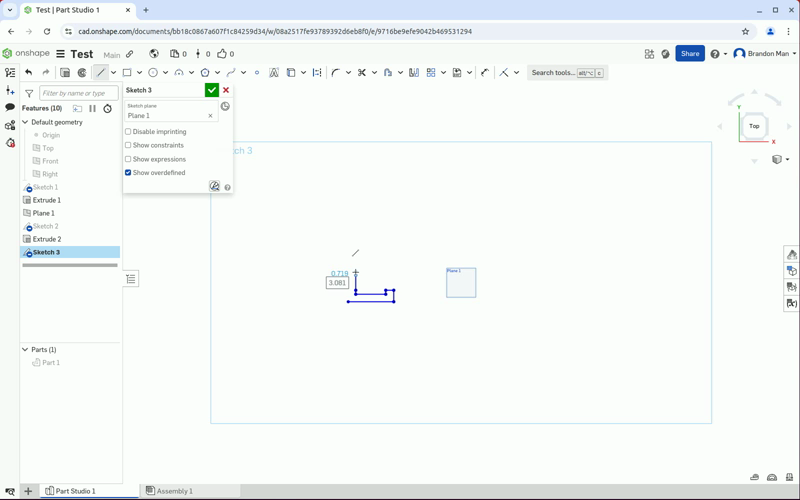
scroll(6)
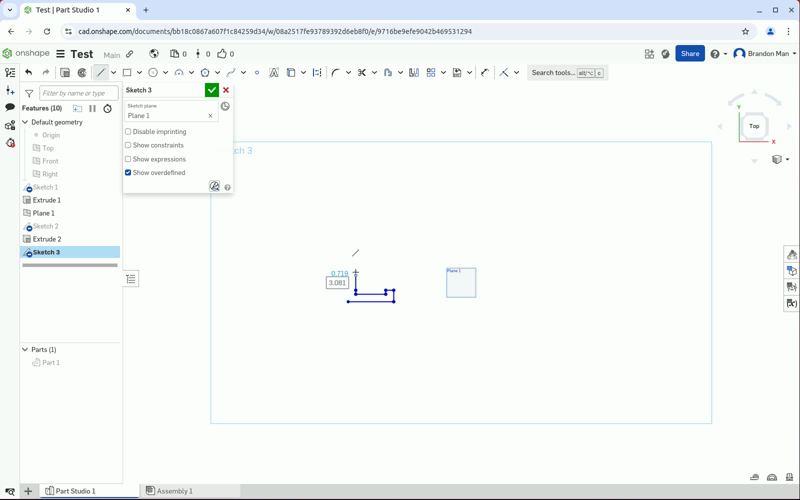
scroll(6)
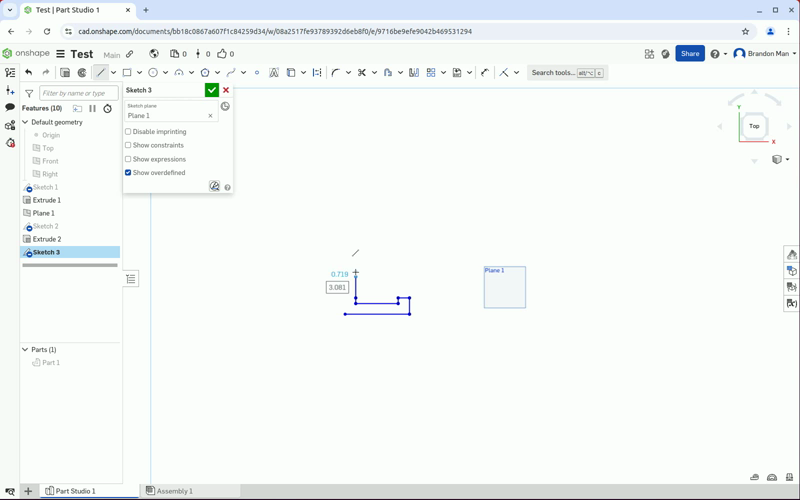
scroll(6)
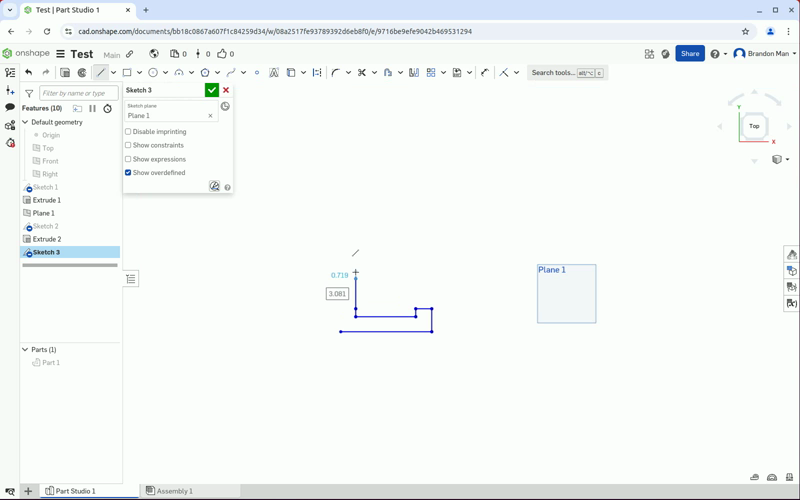
scroll(6)
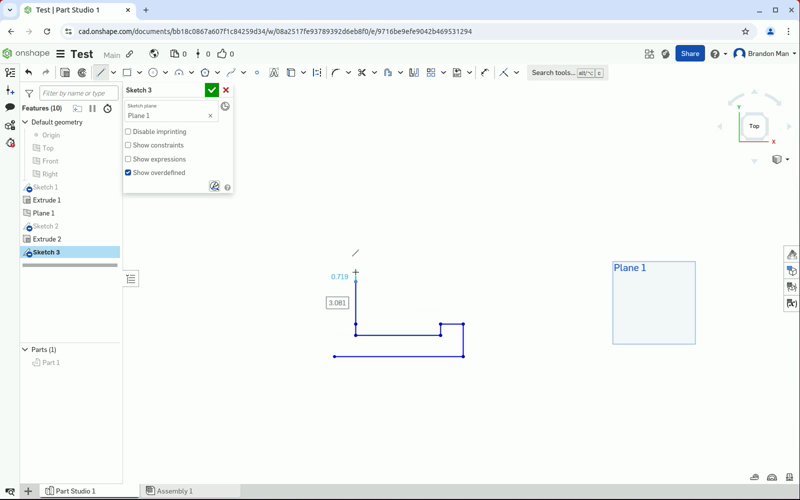
scroll(6)
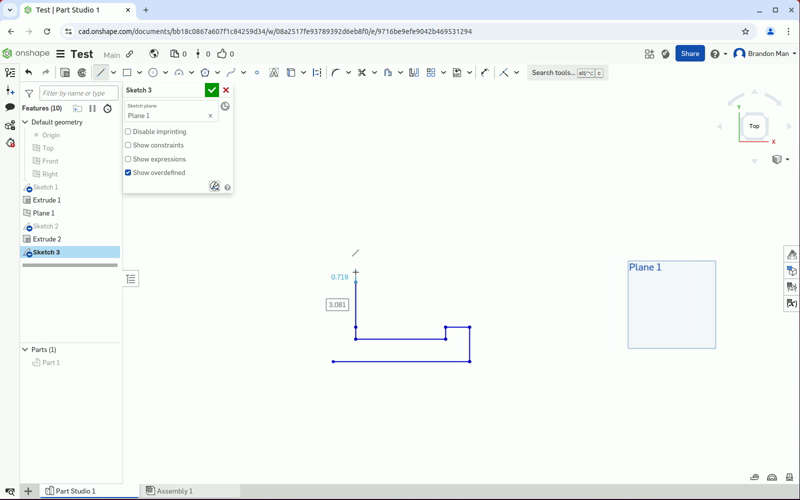
scroll(6)
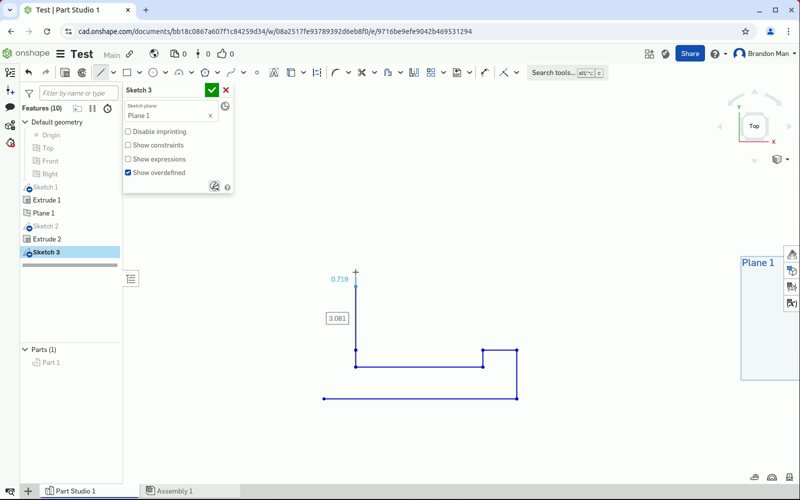
scroll(6)
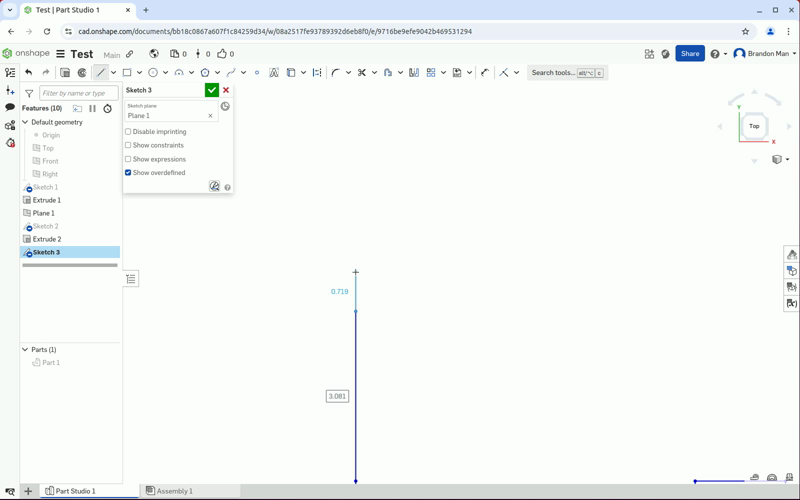
click(355, 271)
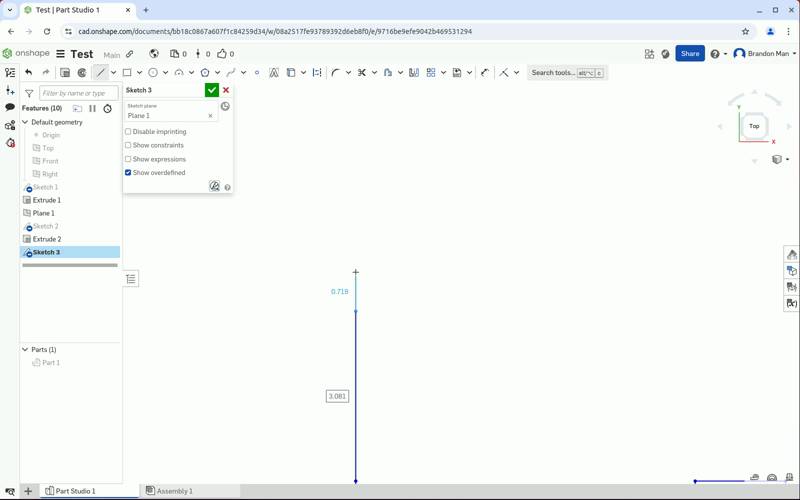
scroll(-6)
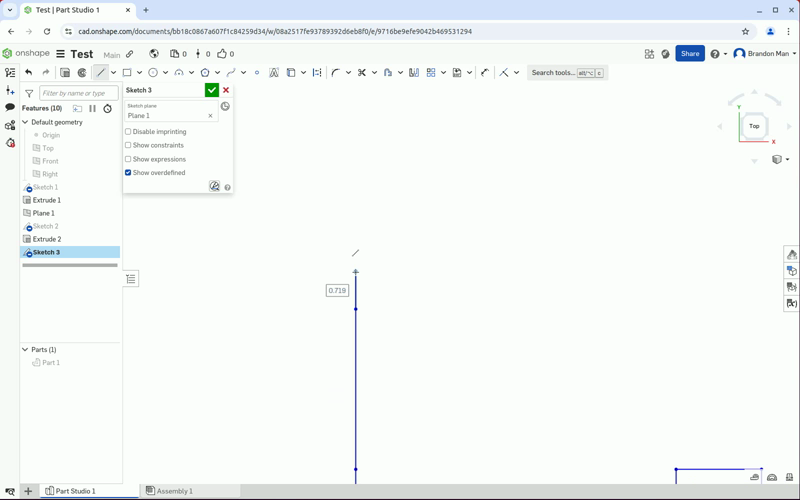
scroll(-6)
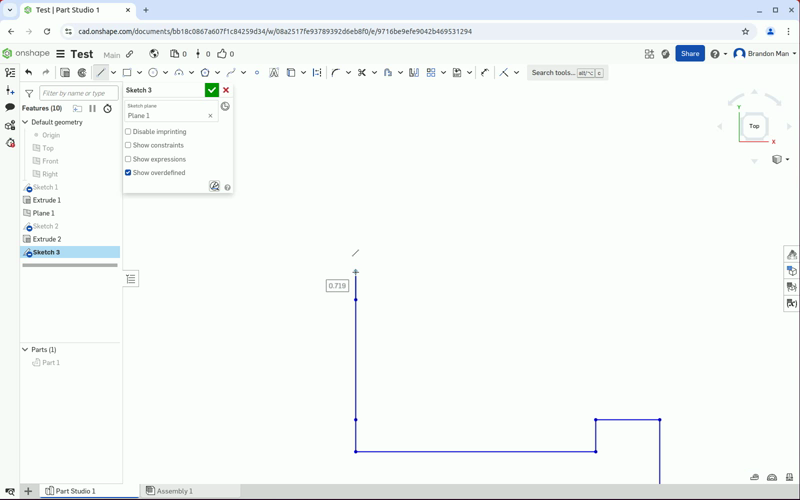
scroll(-6)
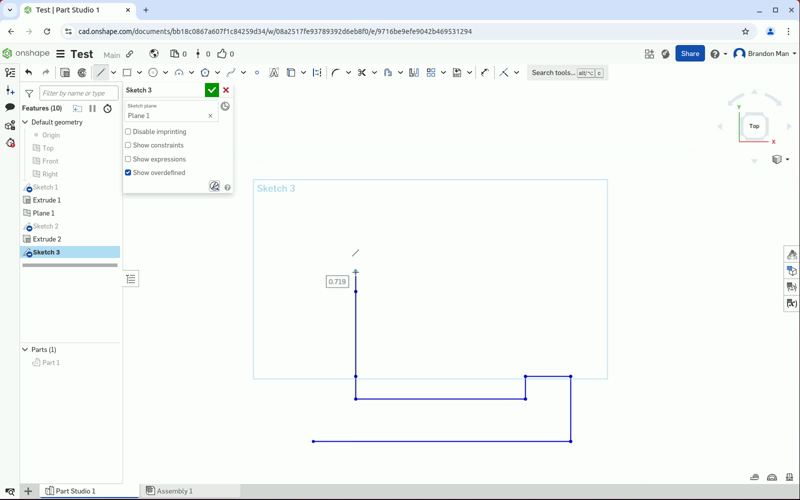
scroll(-6)
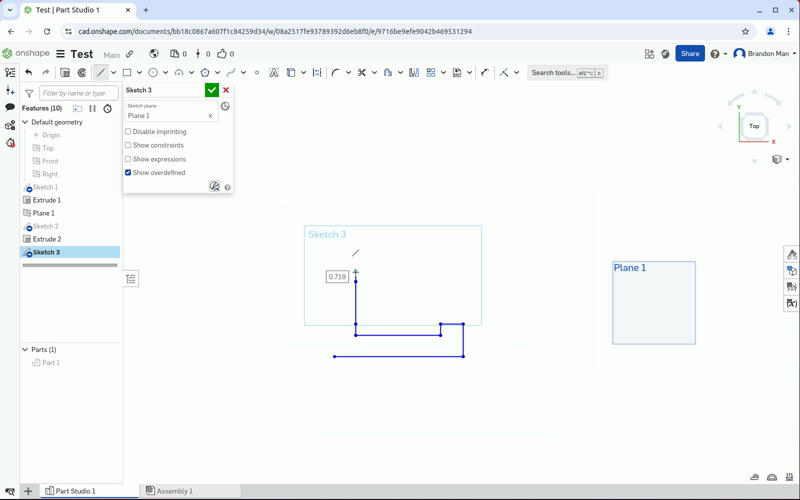
scroll(-6)
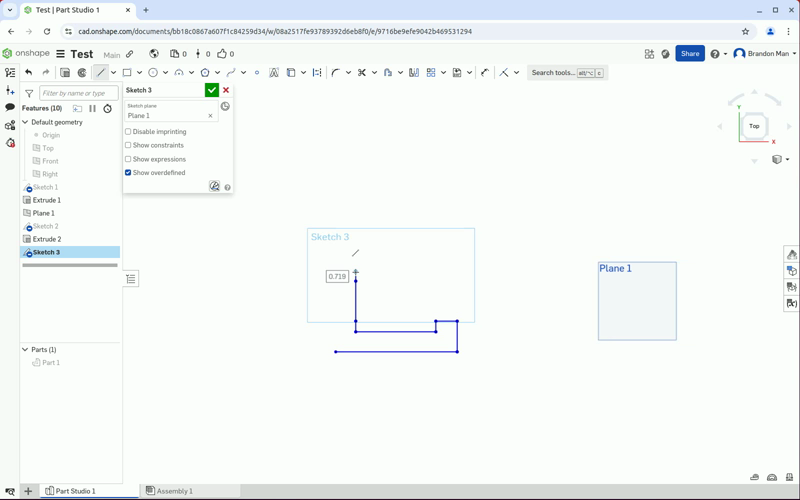
scroll(-6)
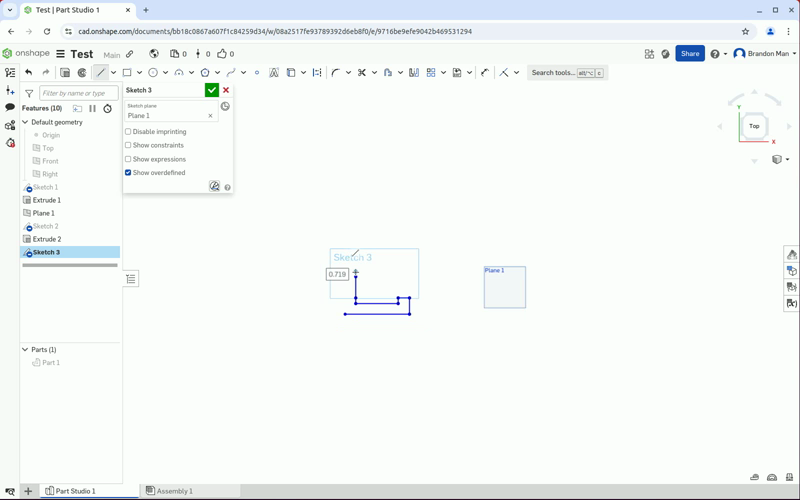
scroll(-6)
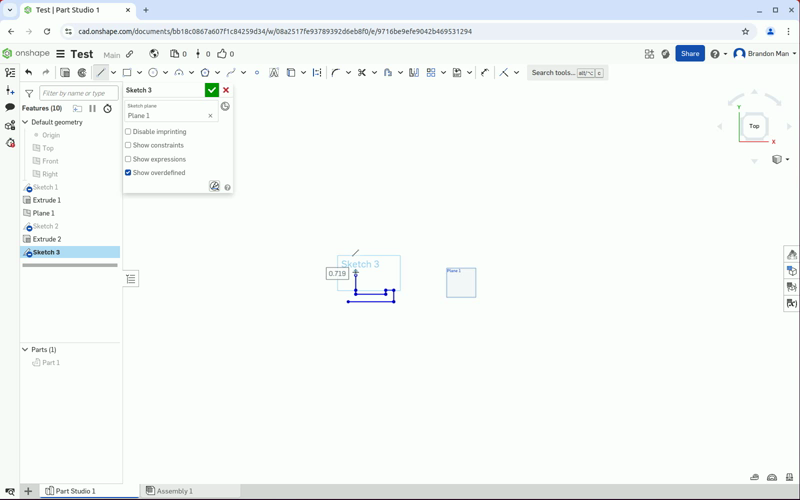
key_up(shift)
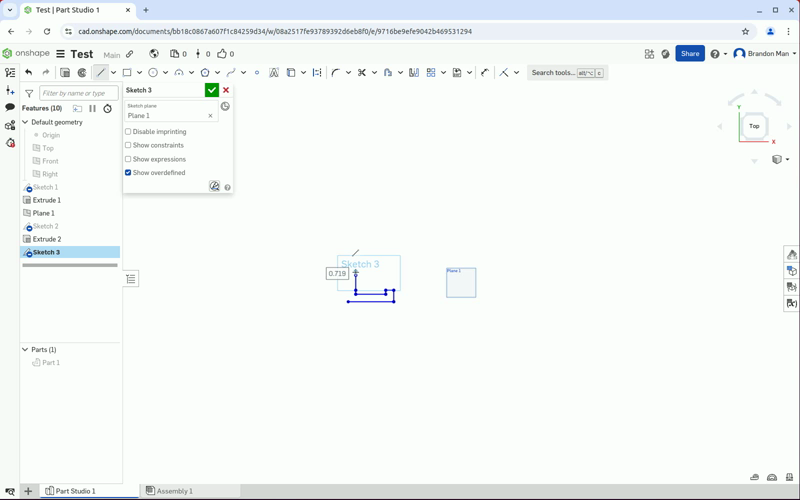
key_down(shift)
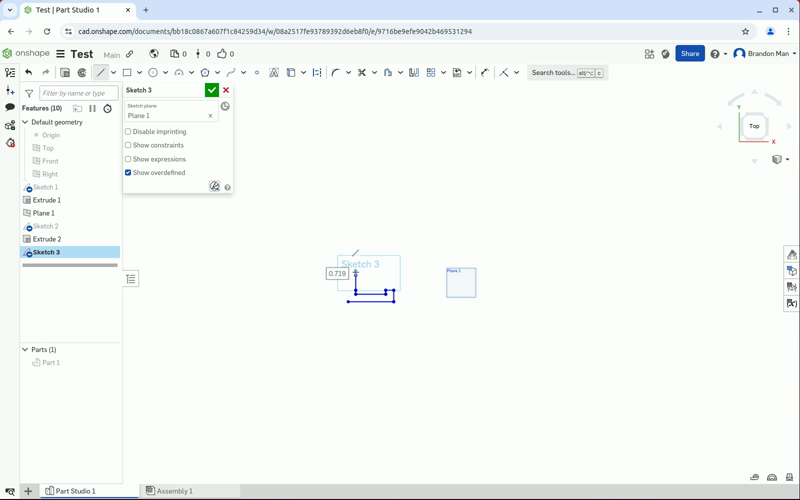
mouse_move(385, 271)
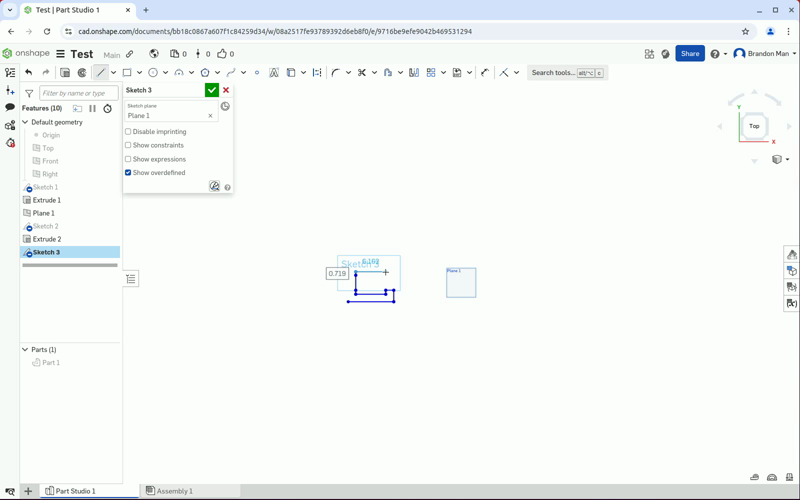
mouse_move(385, 271)
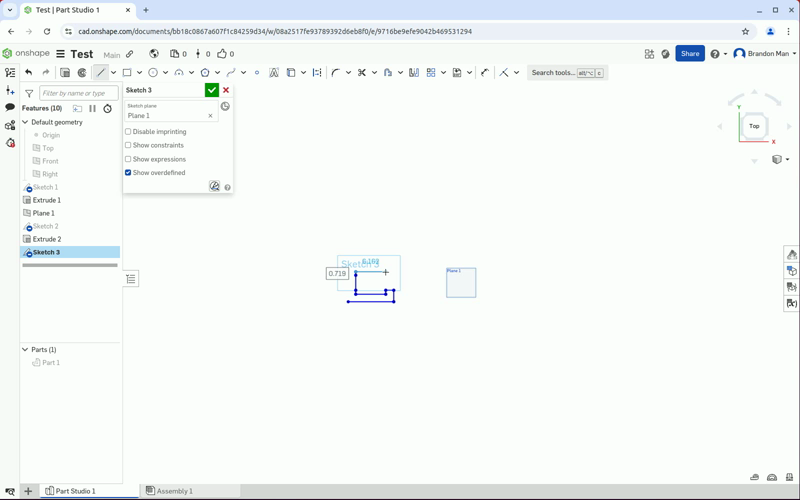
click(385, 271)
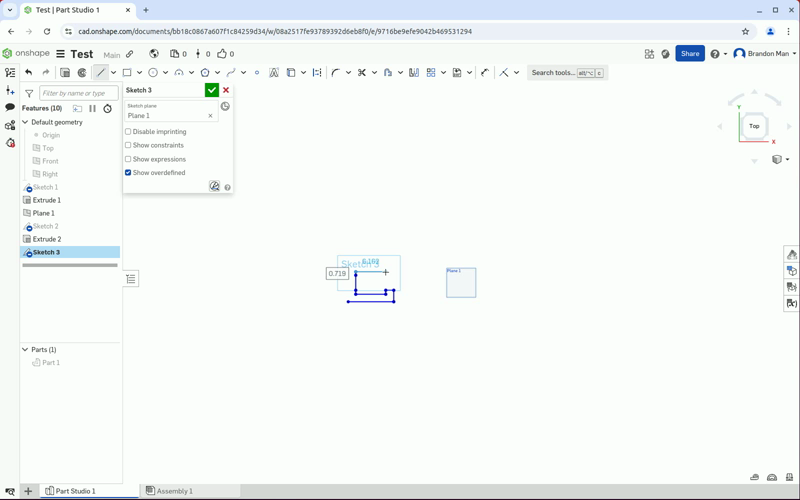
key_up(shift)
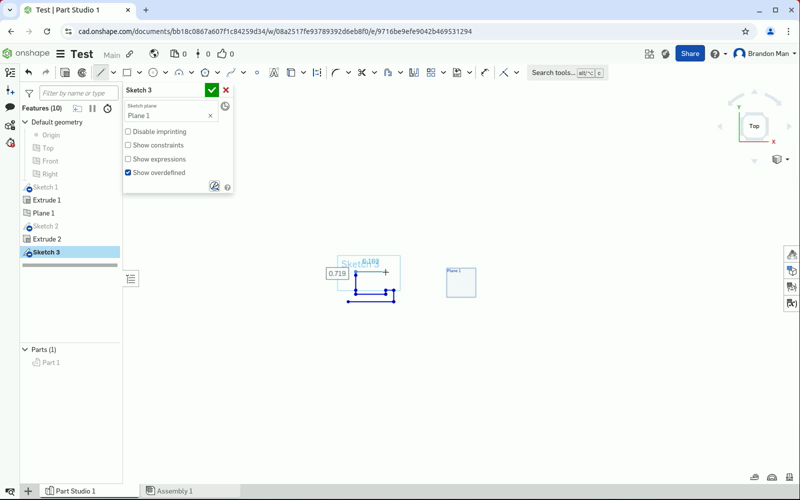
key_down(shift)
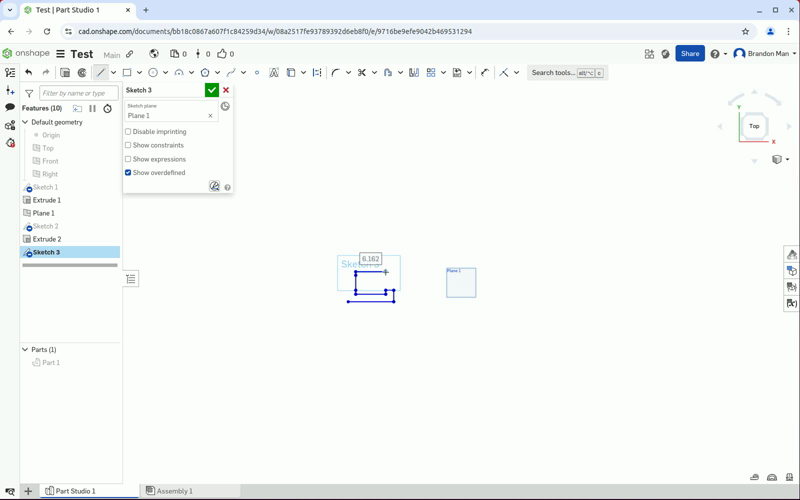
mouse_move(415, 271)
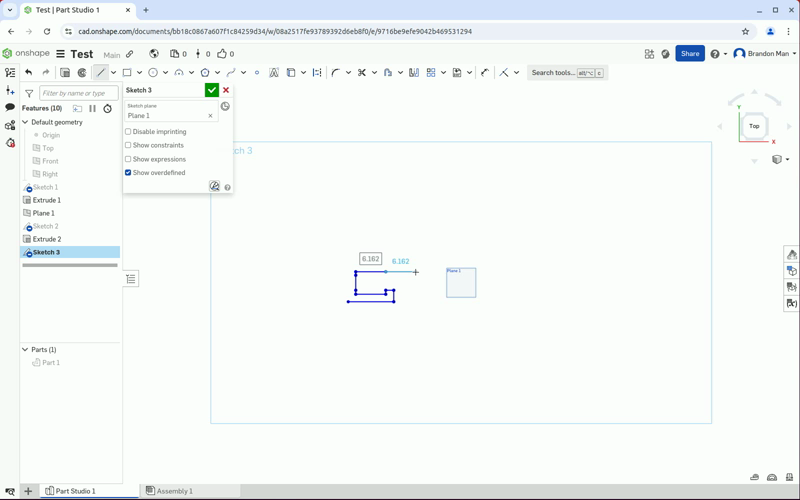
mouse_move(385, 275)
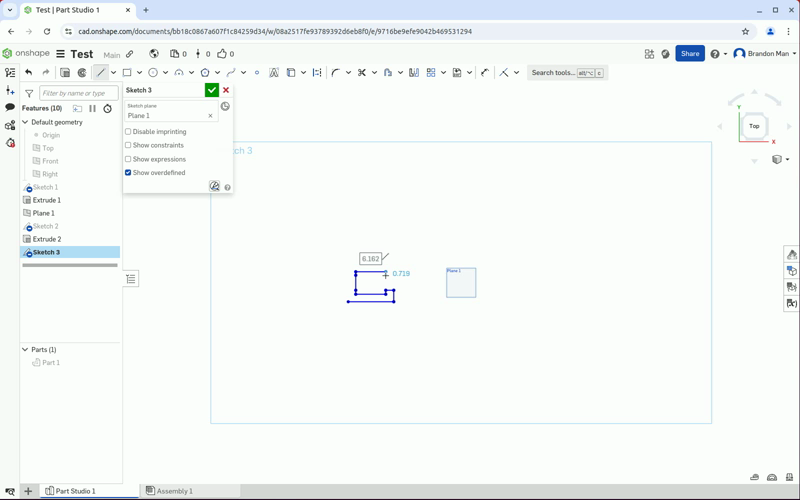
scroll(6)
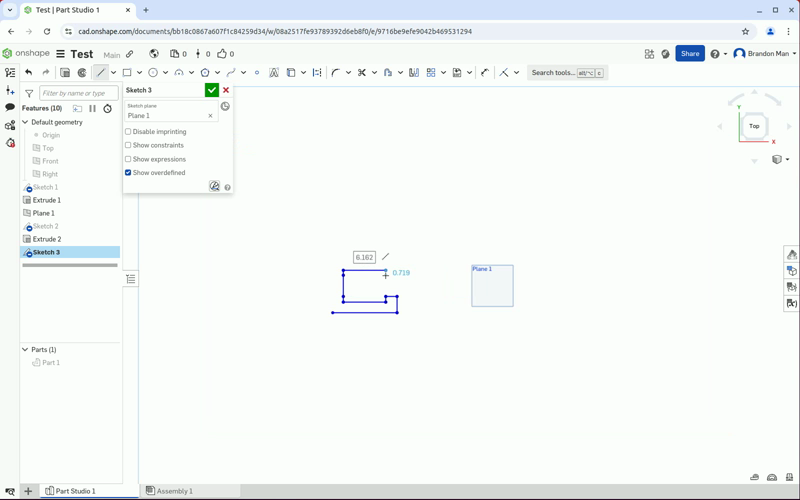
scroll(6)
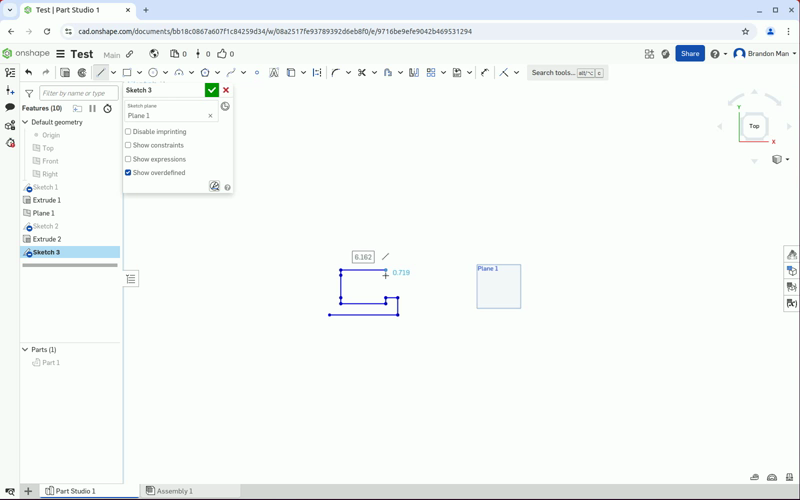
scroll(6)
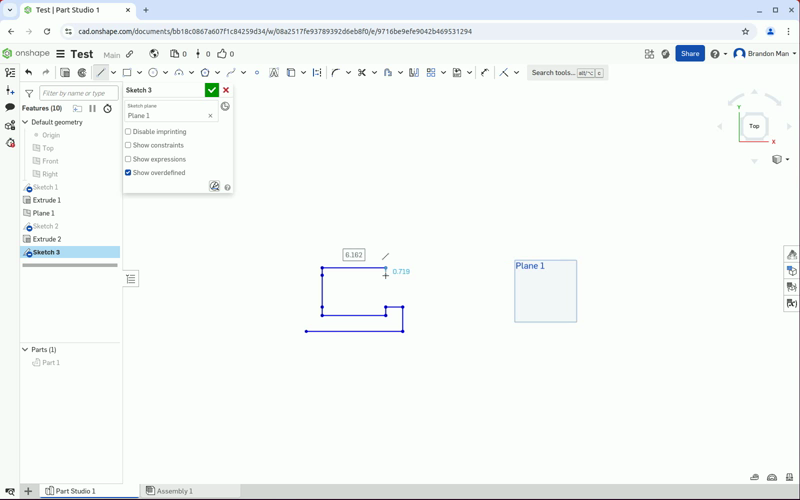
scroll(6)
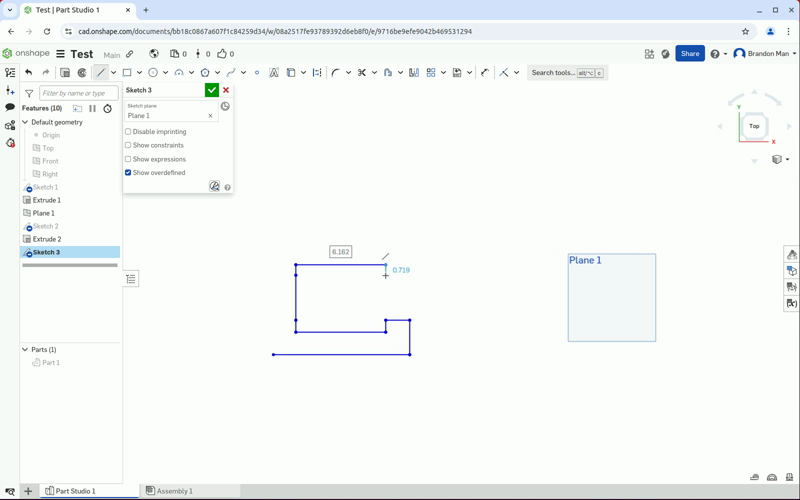
scroll(6)
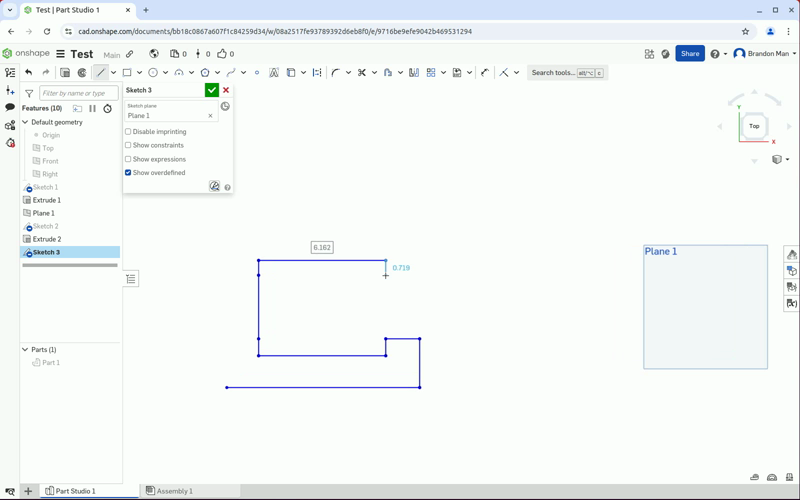
scroll(6)
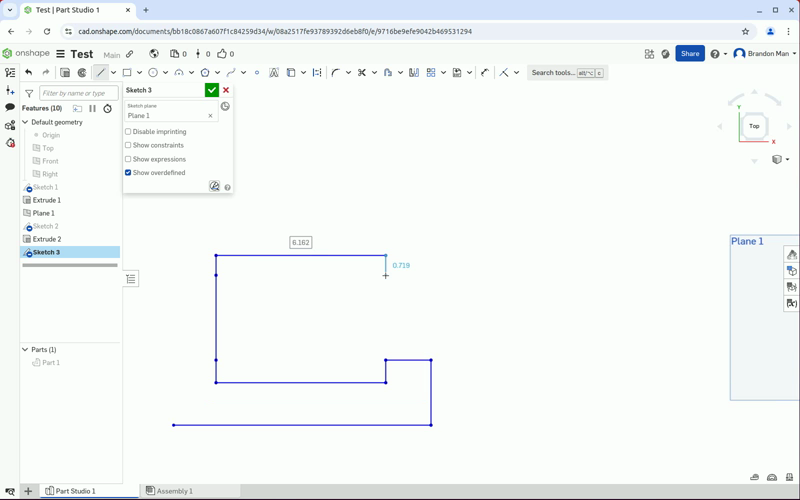
scroll(6)
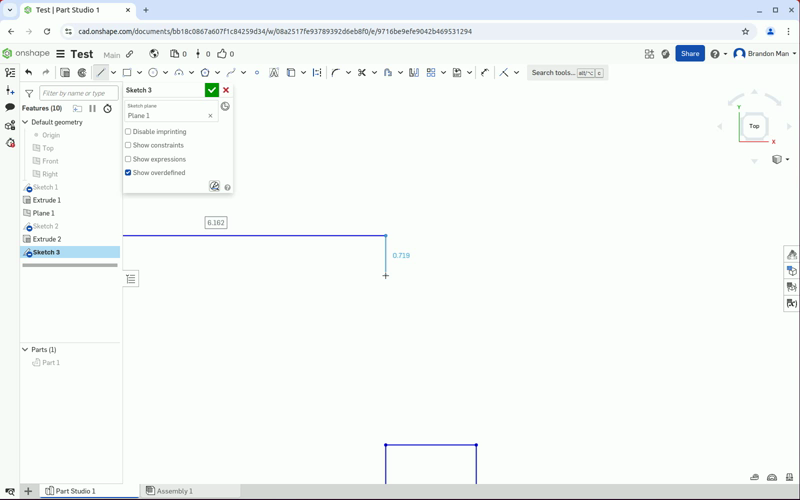
click(385, 275)
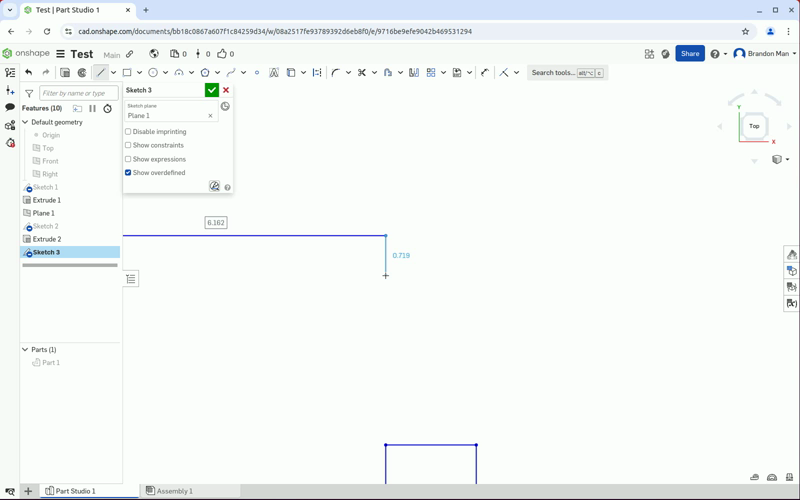
scroll(-6)
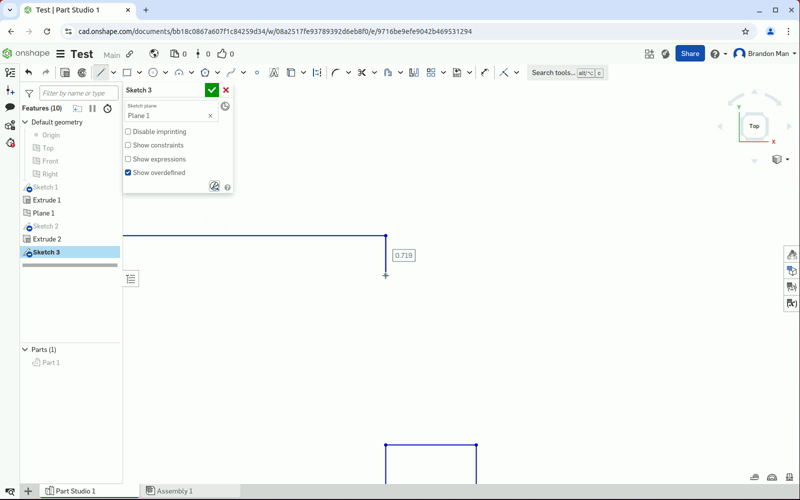
scroll(-6)
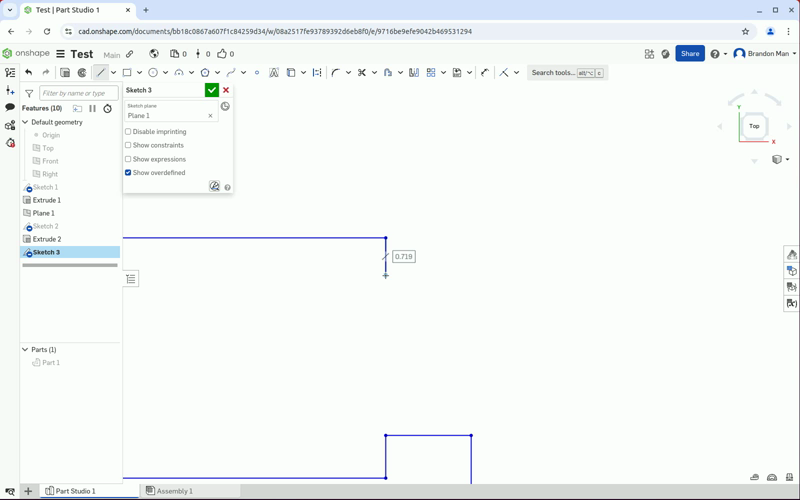
scroll(-6)
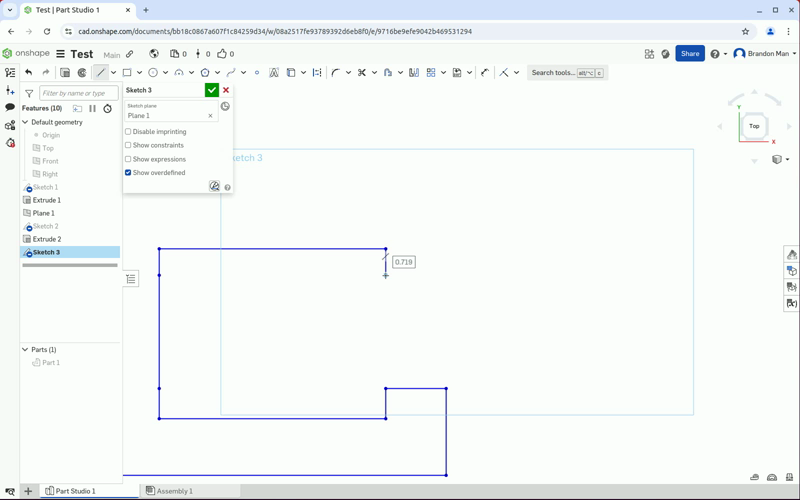
scroll(-6)
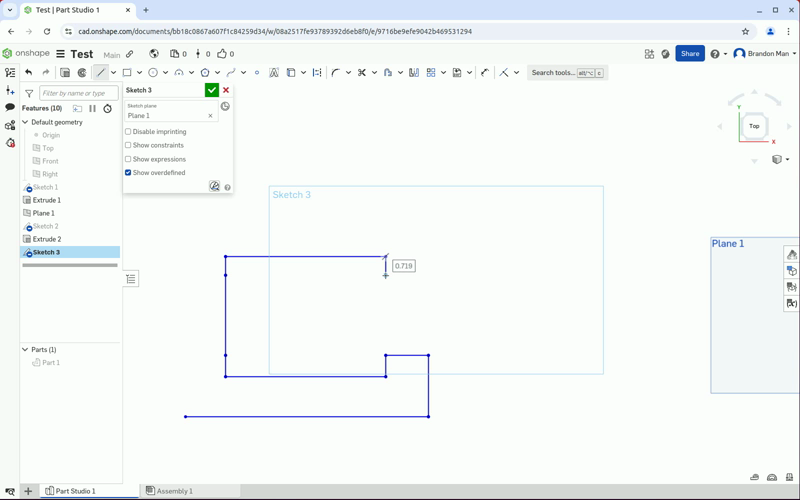
scroll(-6)
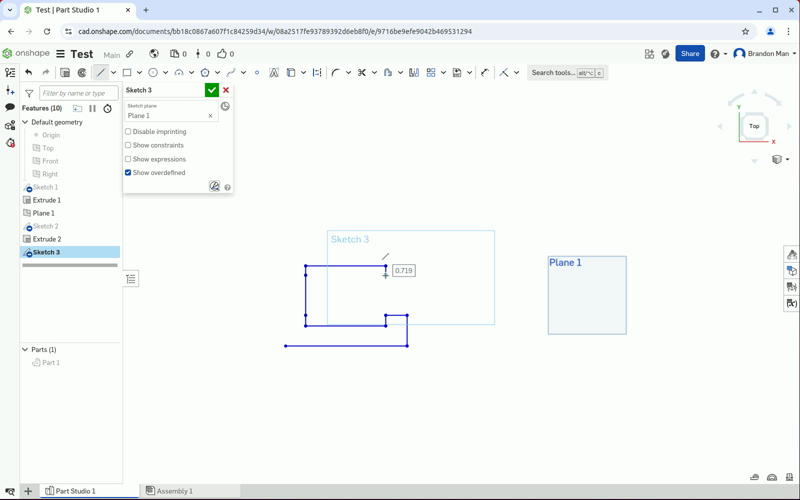
scroll(-6)
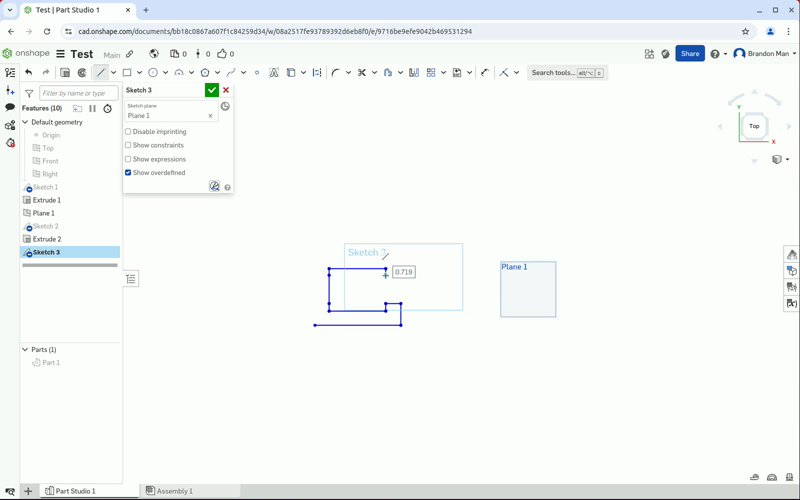
scroll(-6)
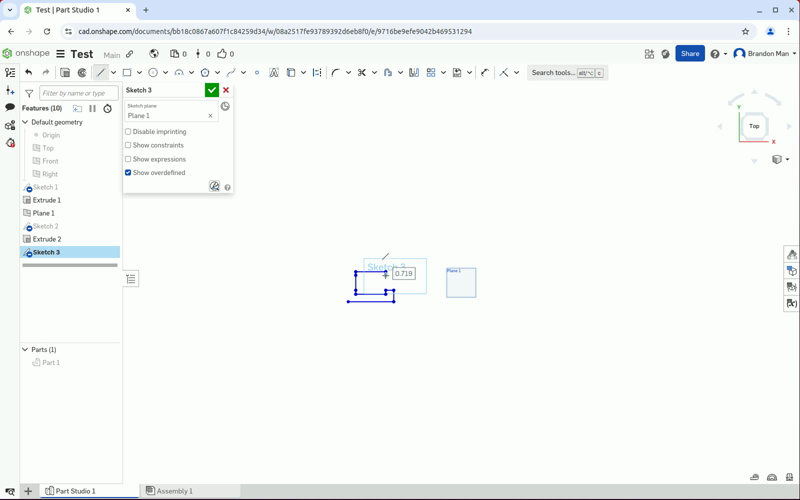
key_up(shift)
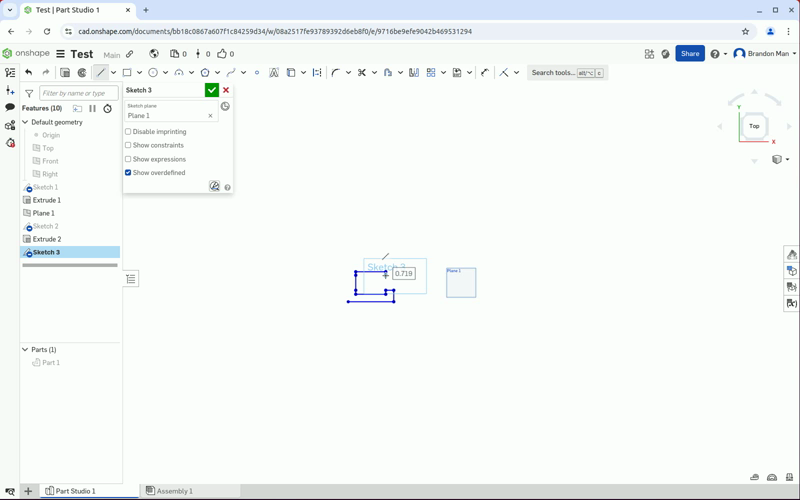
key_down(shift)
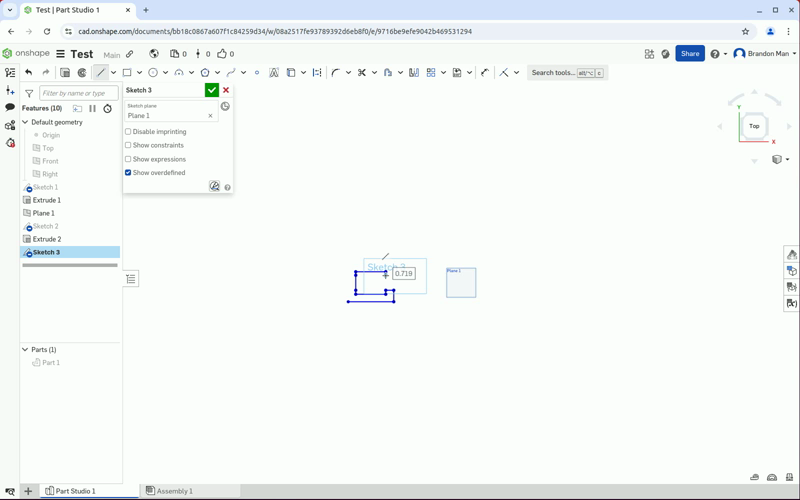
mouse_move(415, 275)
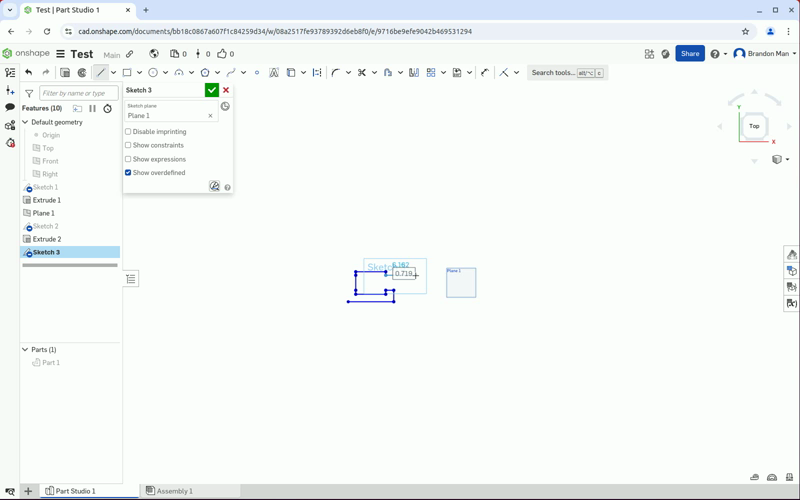
mouse_move(393, 275)
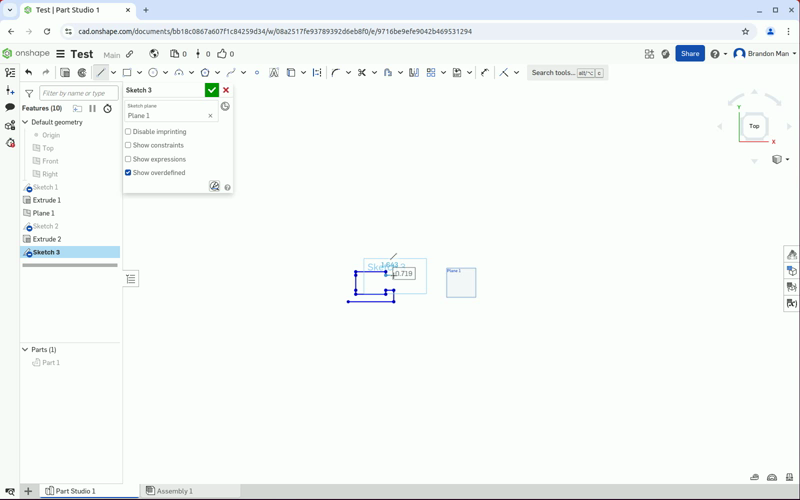
click(393, 275)
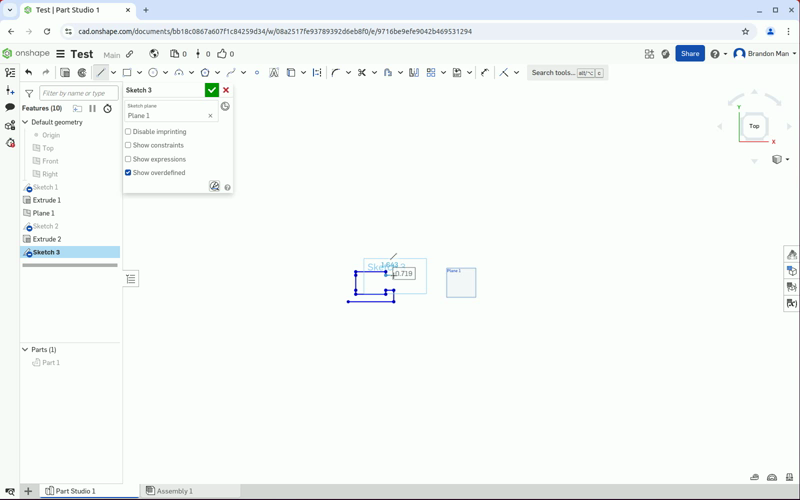
key_up(shift)
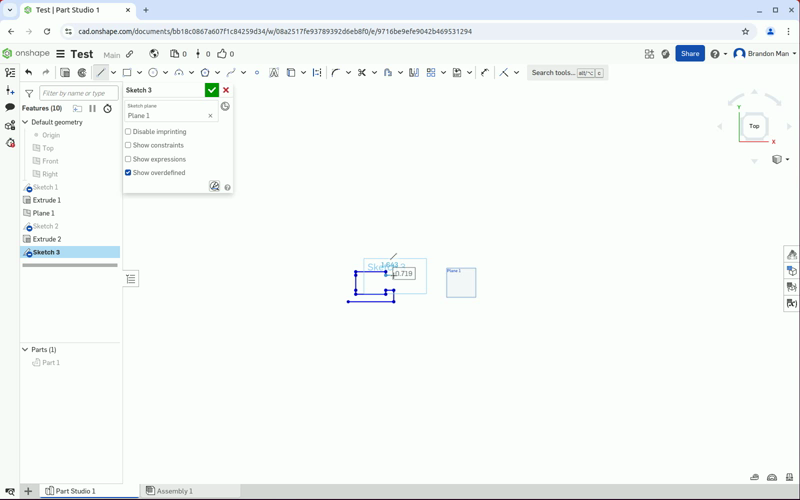
key_down(shift)
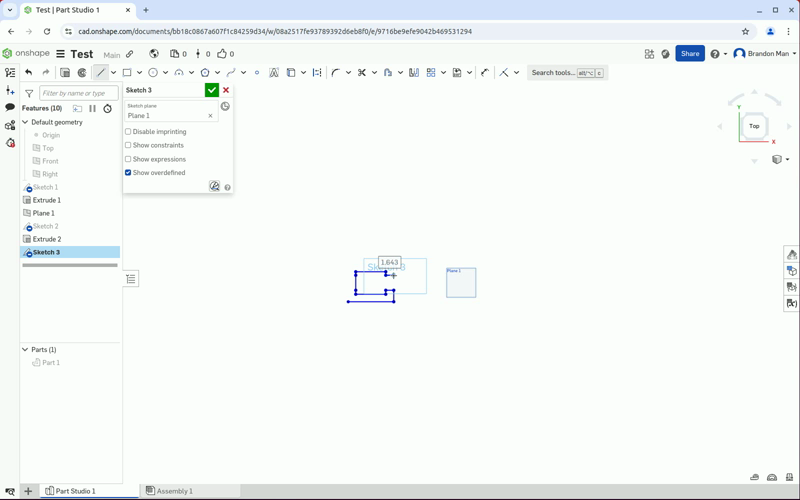
mouse_move(423, 275)
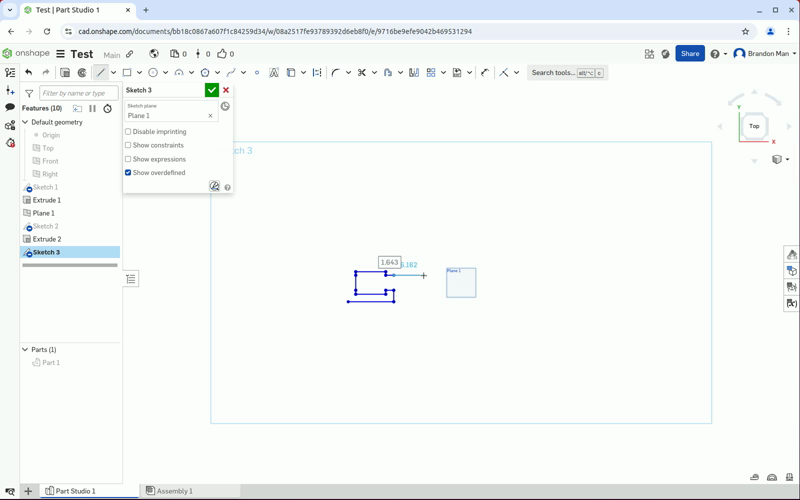
mouse_move(393, 264)
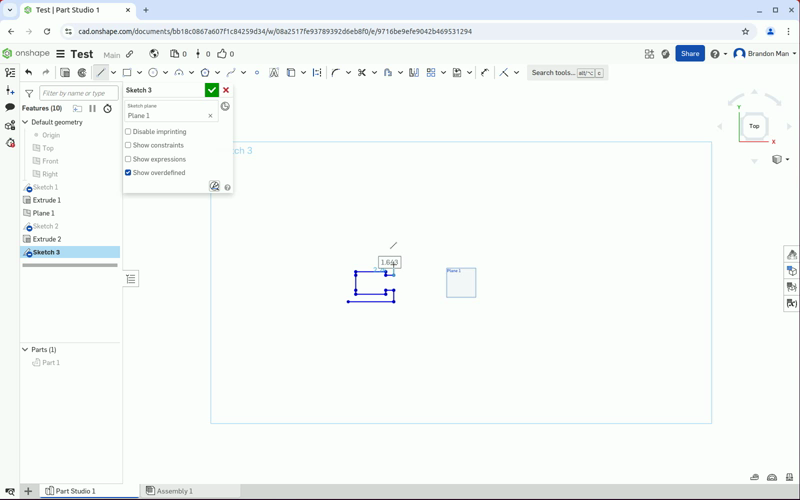
click(393, 264)
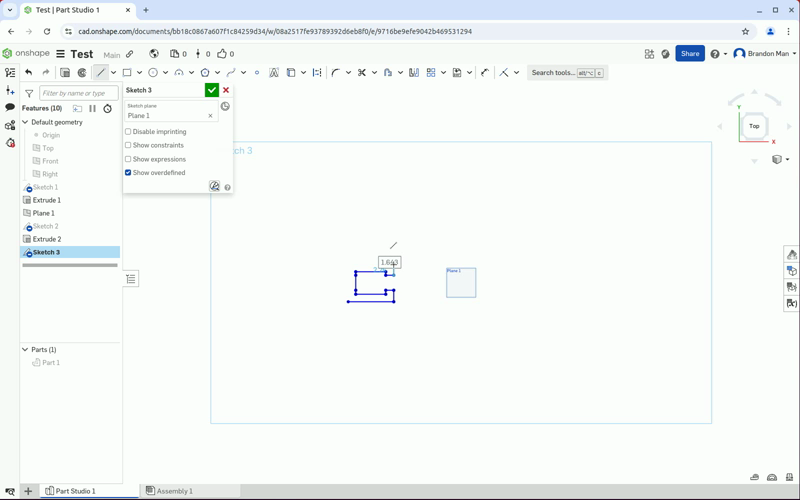
key_up(shift)
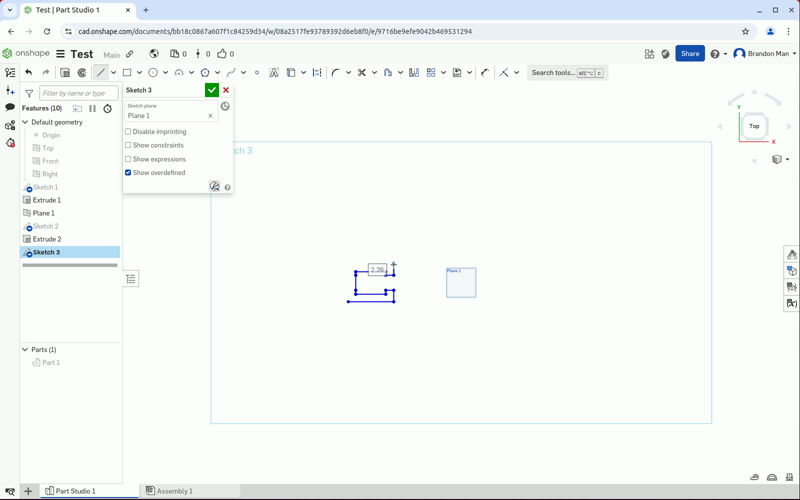
key_down(shift)
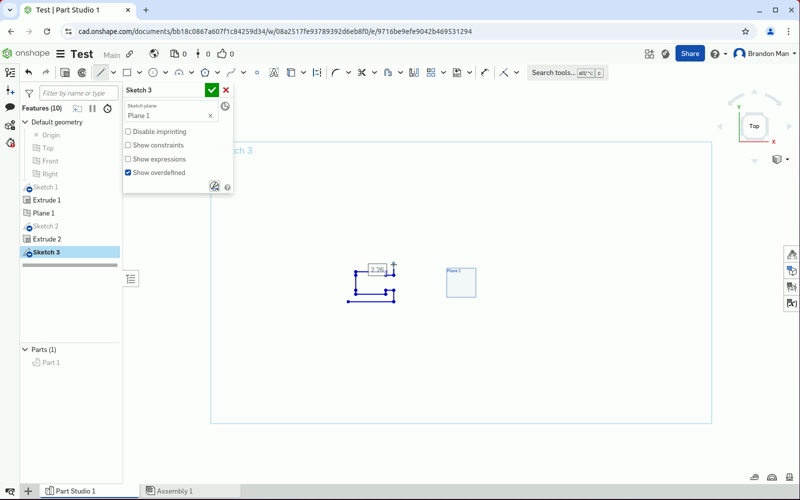
mouse_move(423, 264)
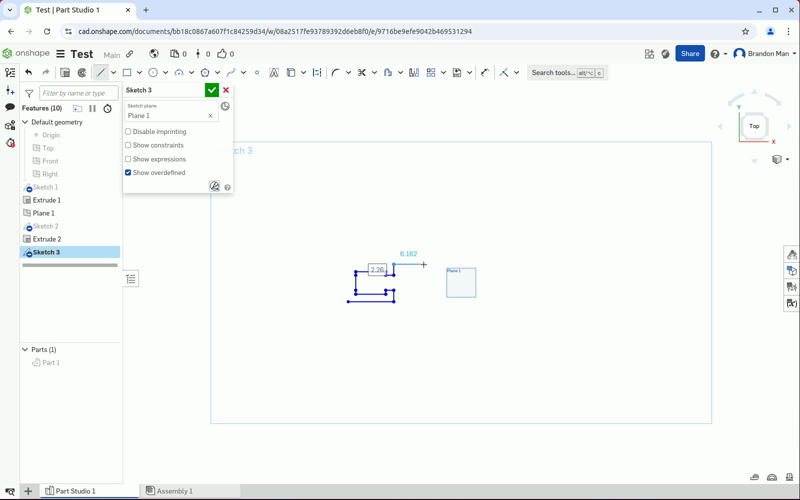
mouse_move(348, 264)
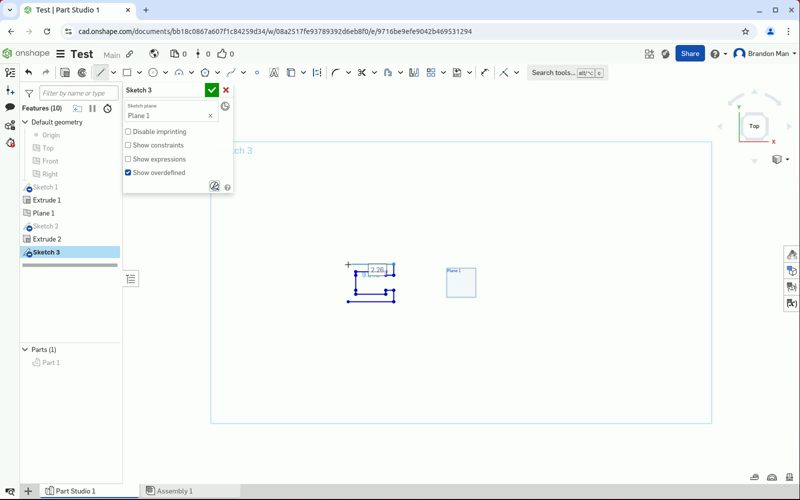
click(348, 264)
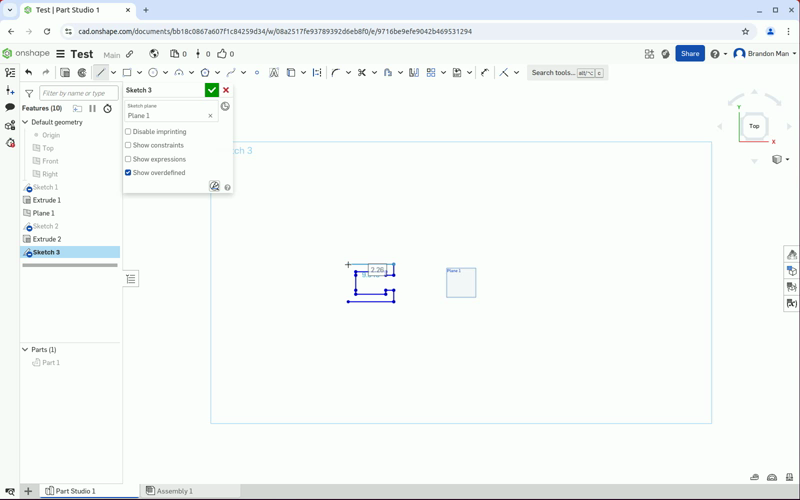
key_up(shift)
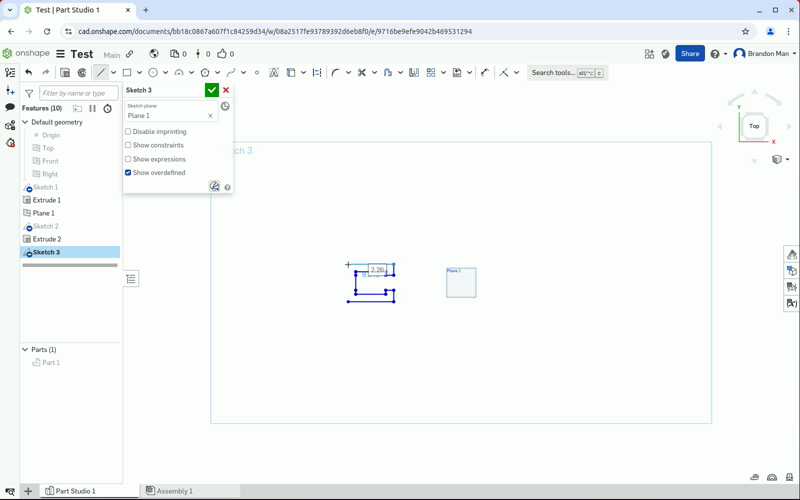
mouse_move(378, 264)
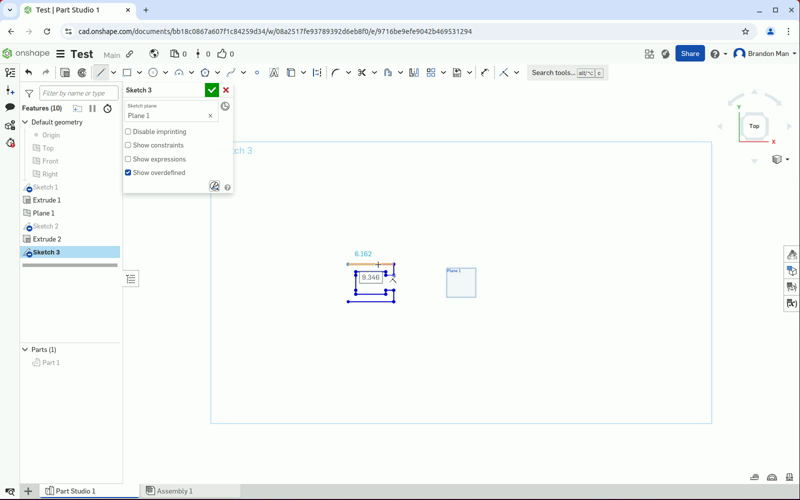
key_down(shift)
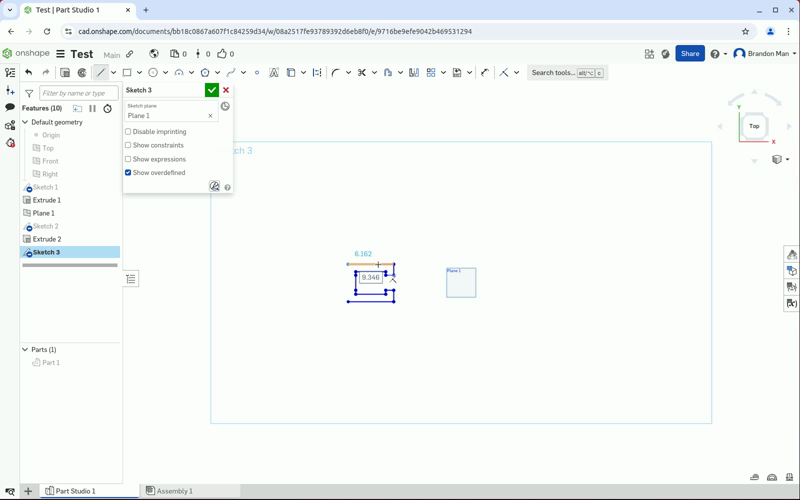
mouse_move(348, 301)
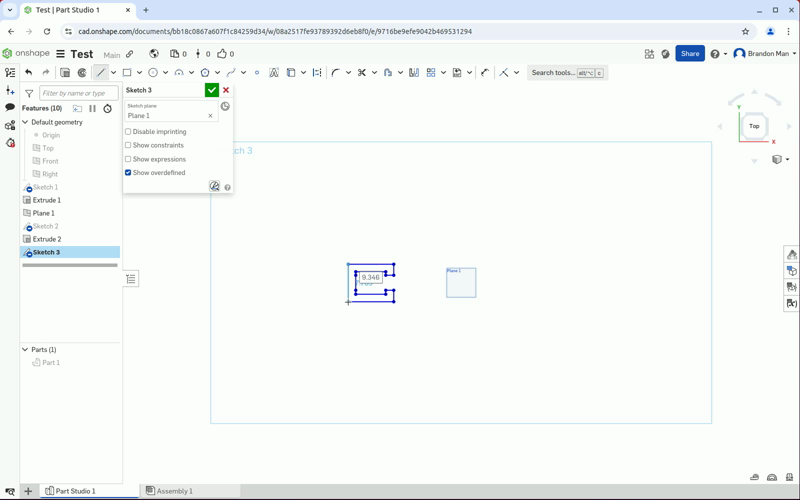
key_up(shift)
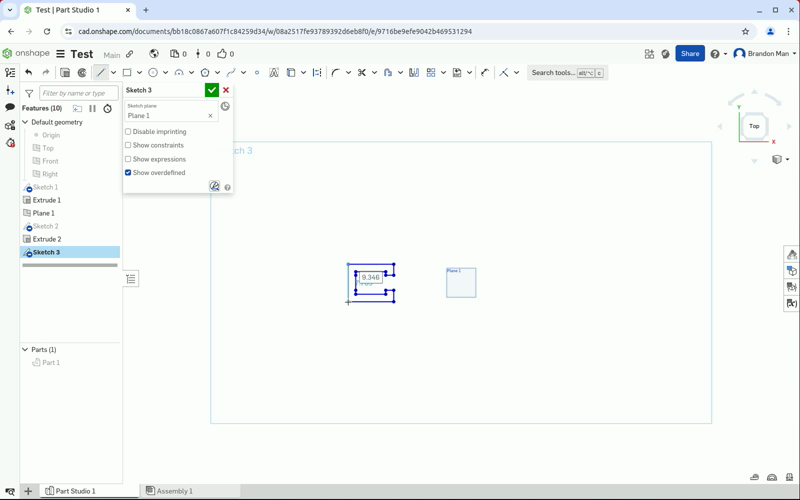
click(348, 301)
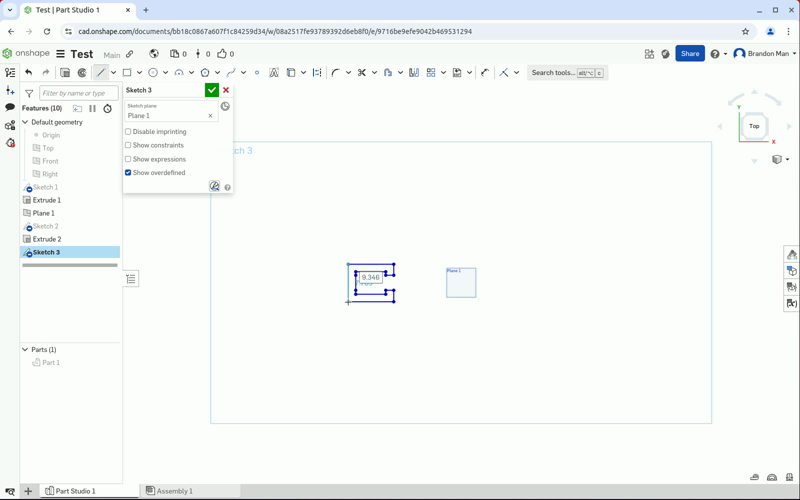
key(esc)
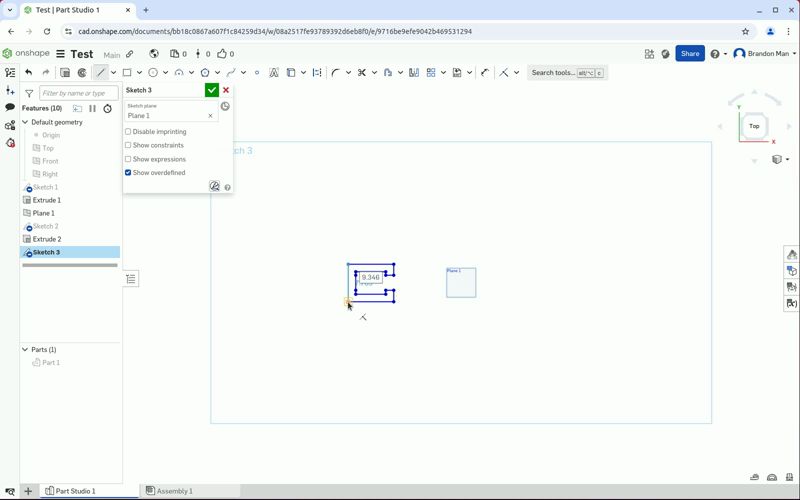
mouse_move(350, 298)
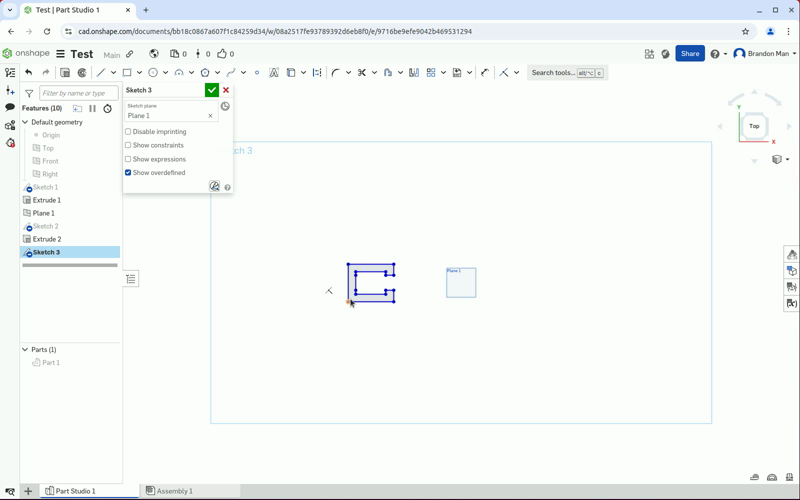
scroll(6)
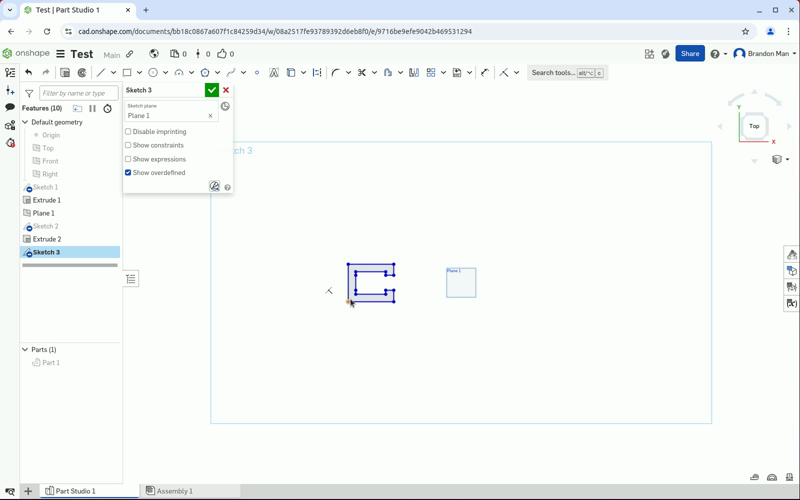
scroll(6)
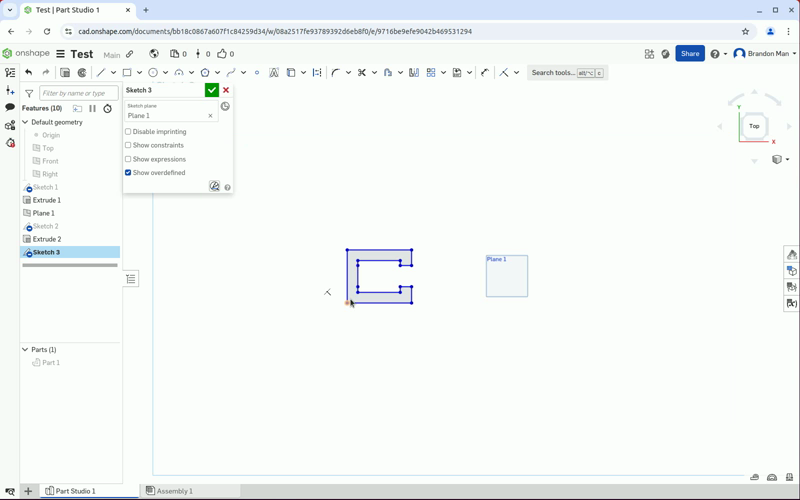
scroll(6)
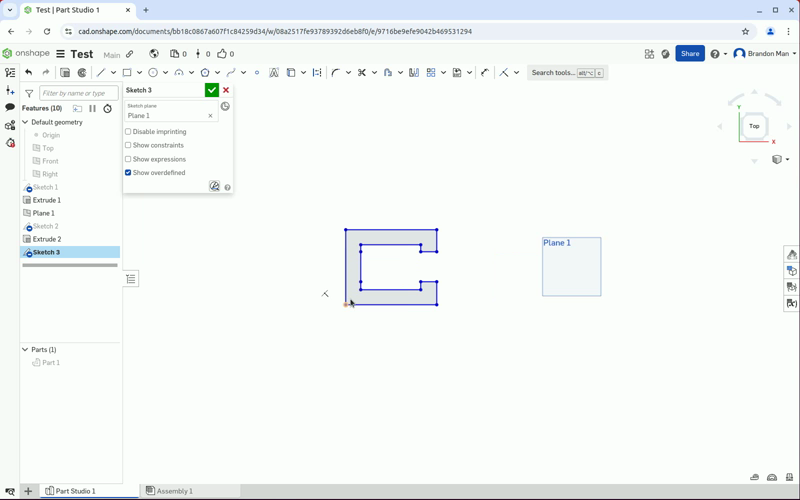
scroll(6)
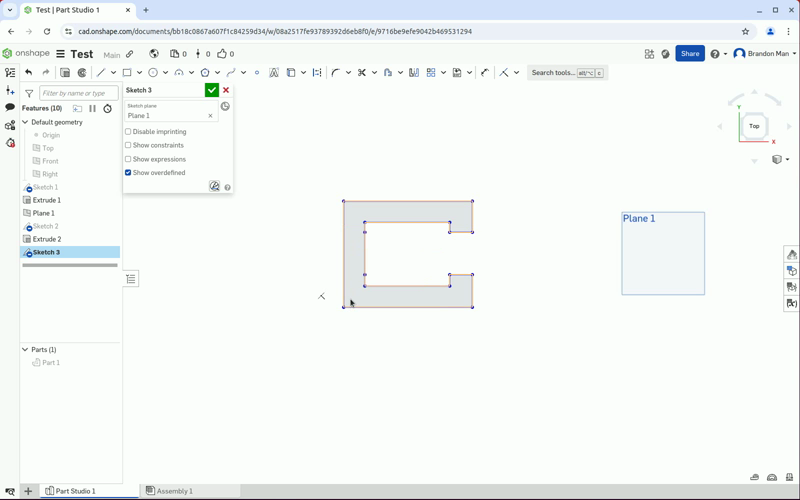
scroll(6)
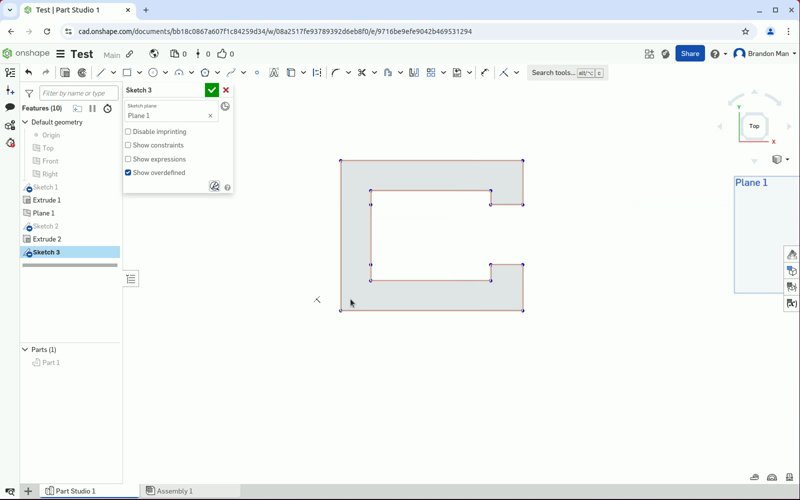
scroll(6)
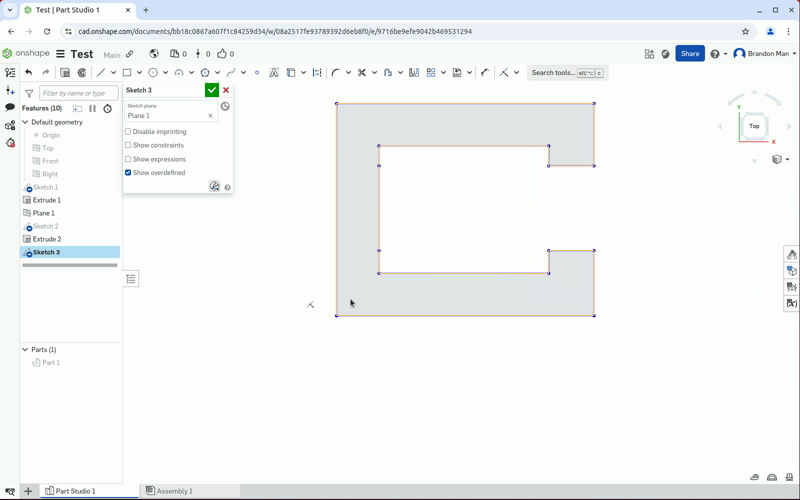
scroll(6)
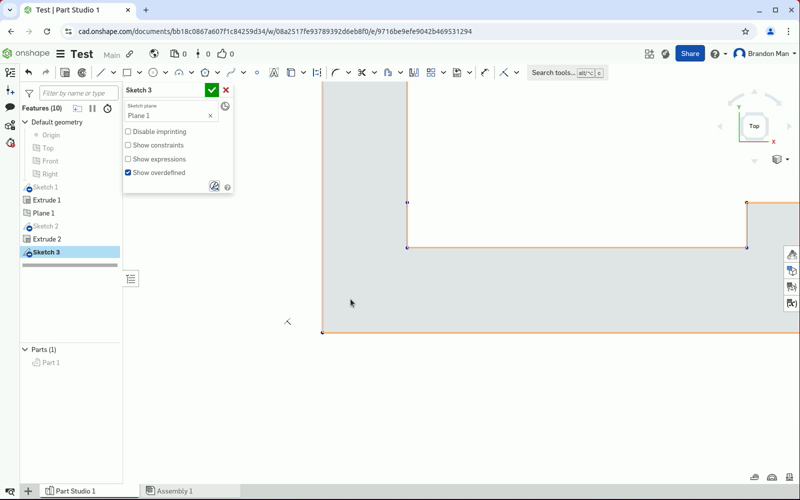
click(350, 298)
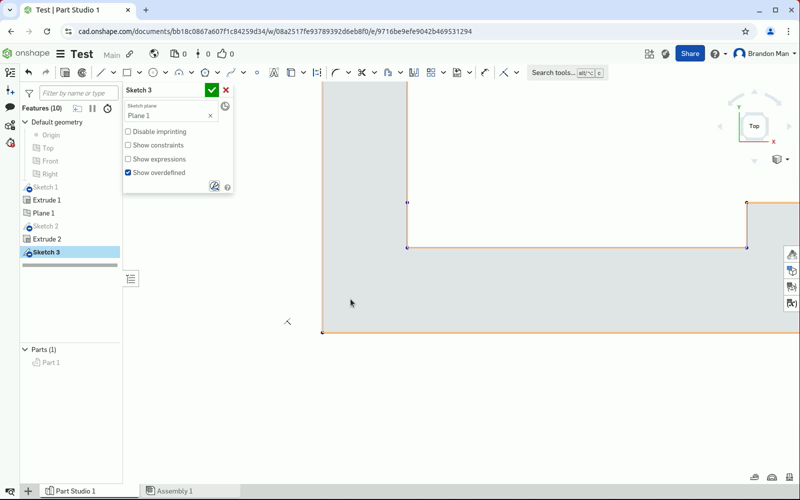
scroll(-6)
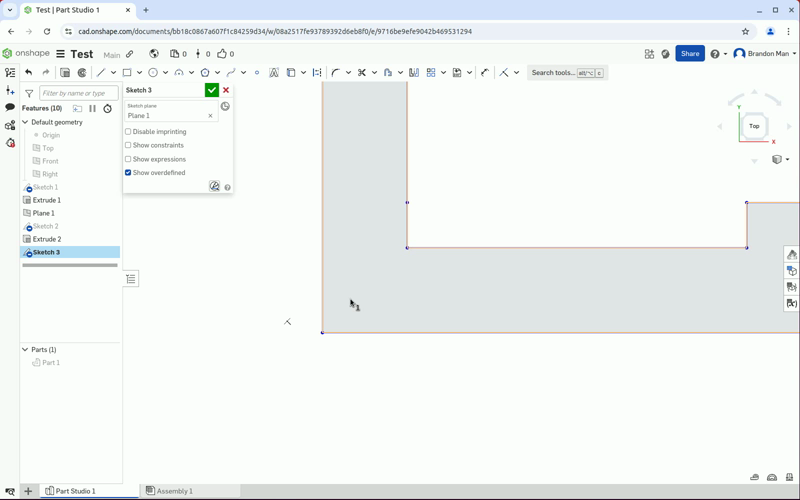
scroll(-6)
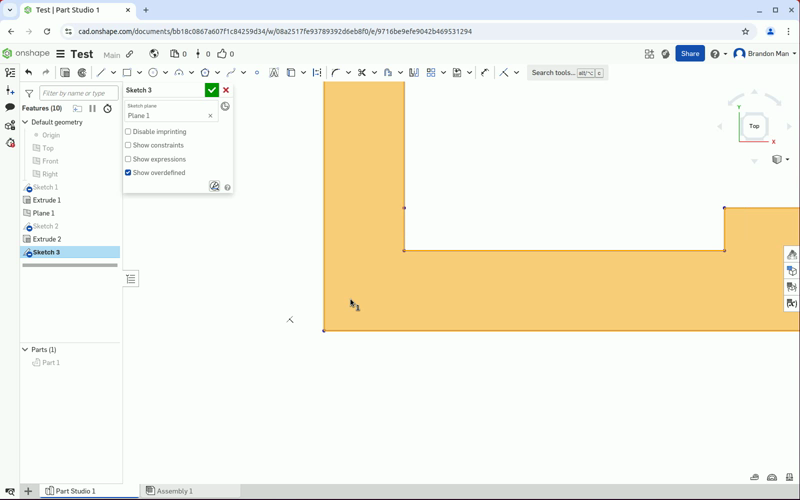
scroll(-6)
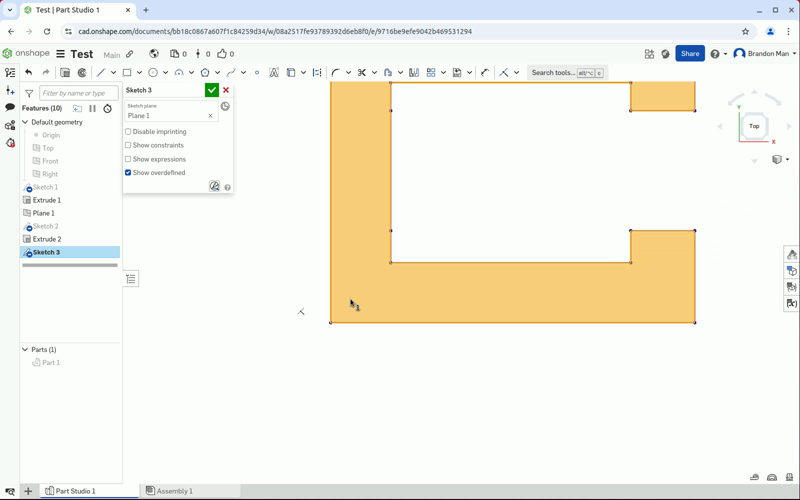
scroll(-6)
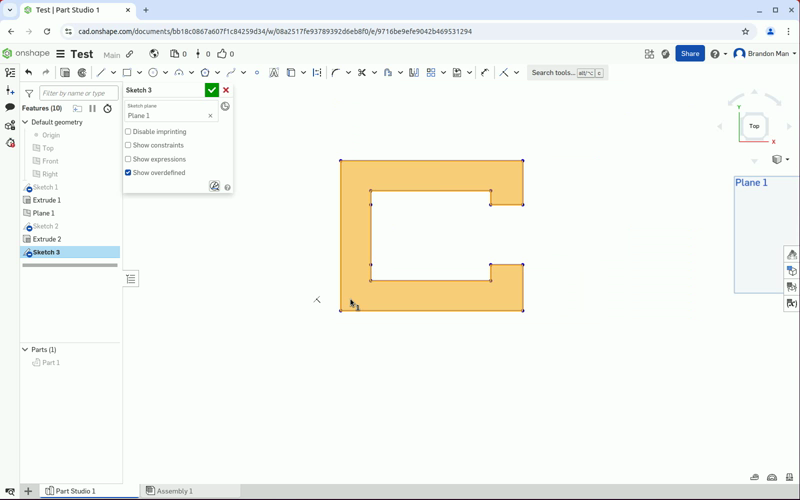
scroll(-6)
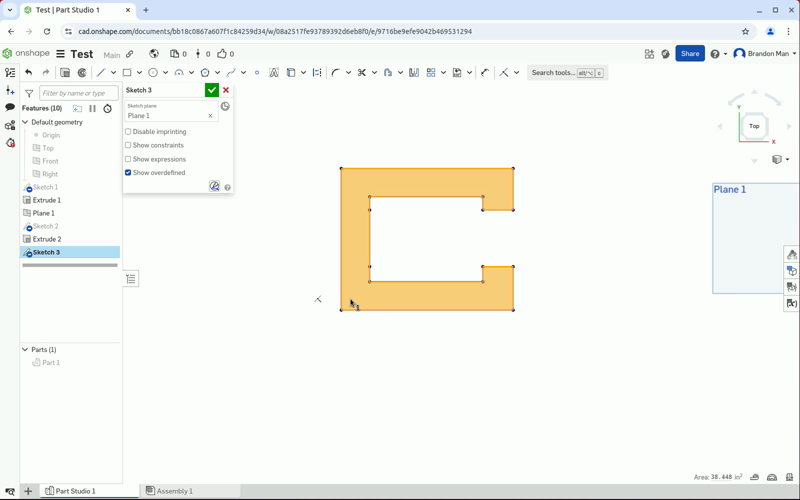
scroll(-6)
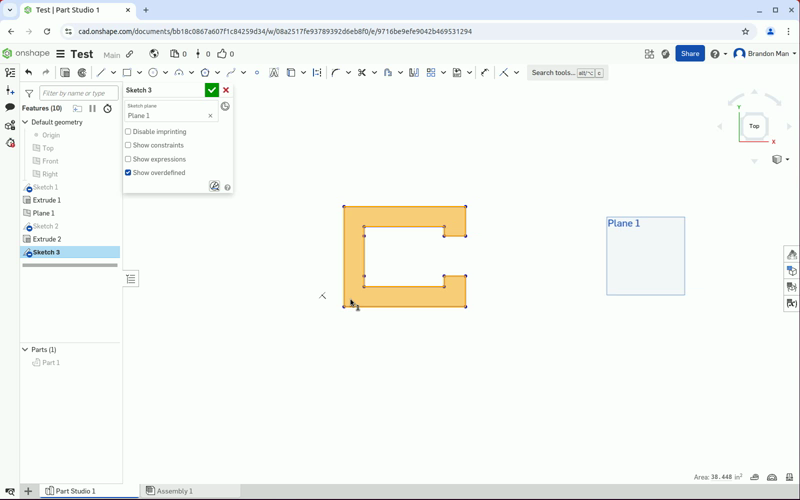
scroll(-6)
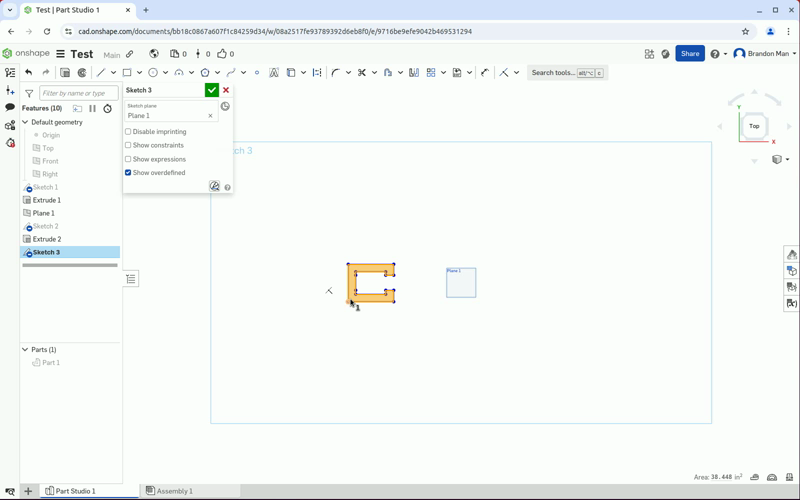
mouse_move(73, 352)
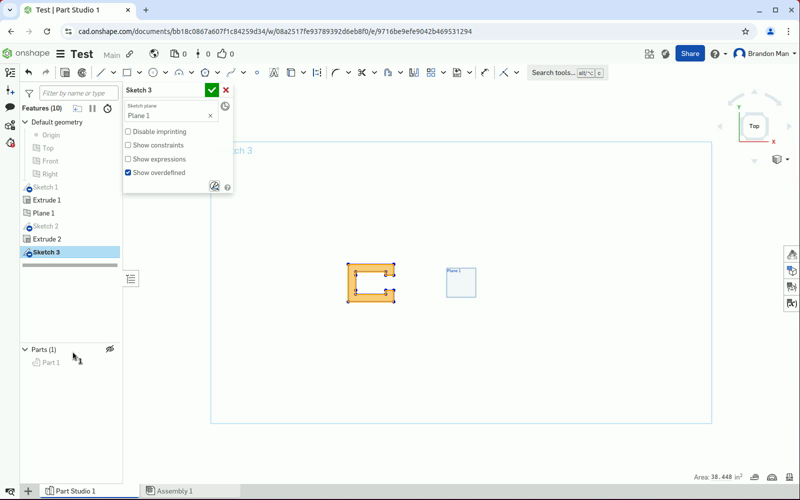
key(shift+y)
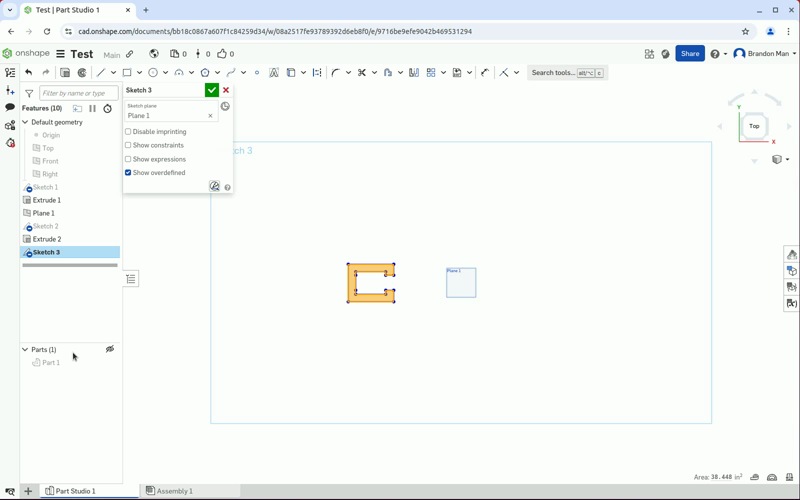
key(shift+e)
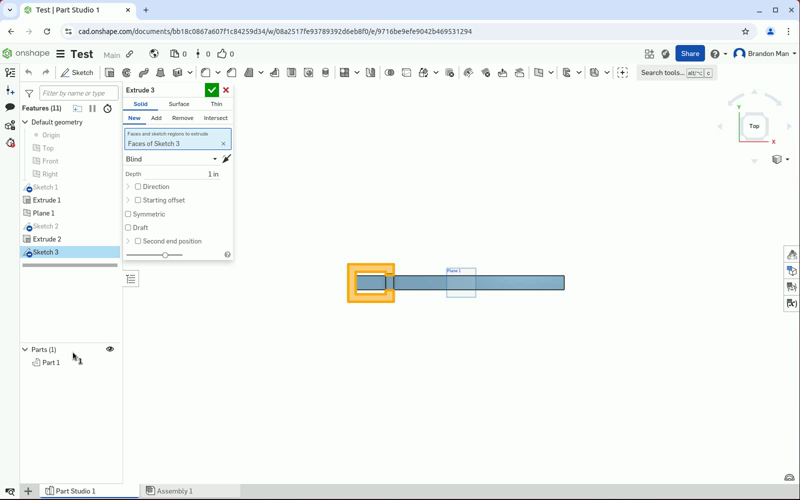
mouse_move(143, 106)
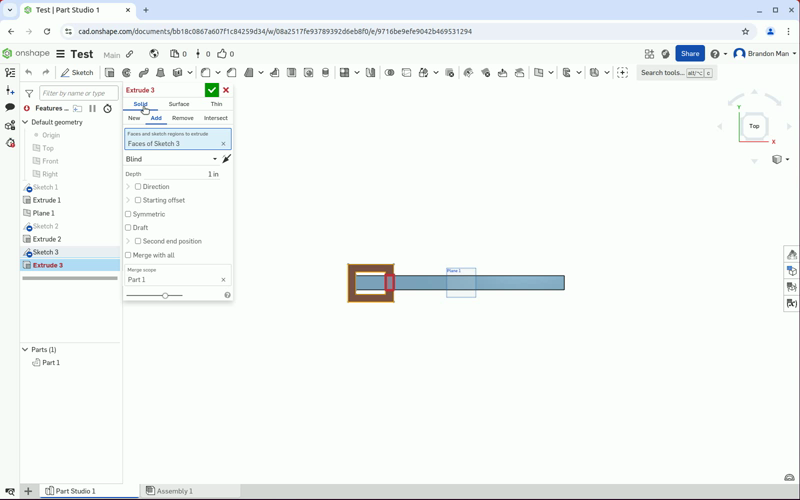
click(143, 106)
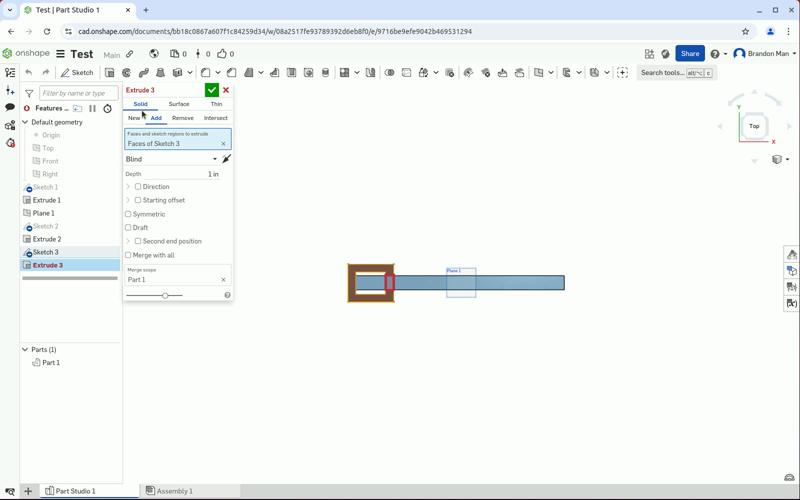
mouse_move(137, 120)
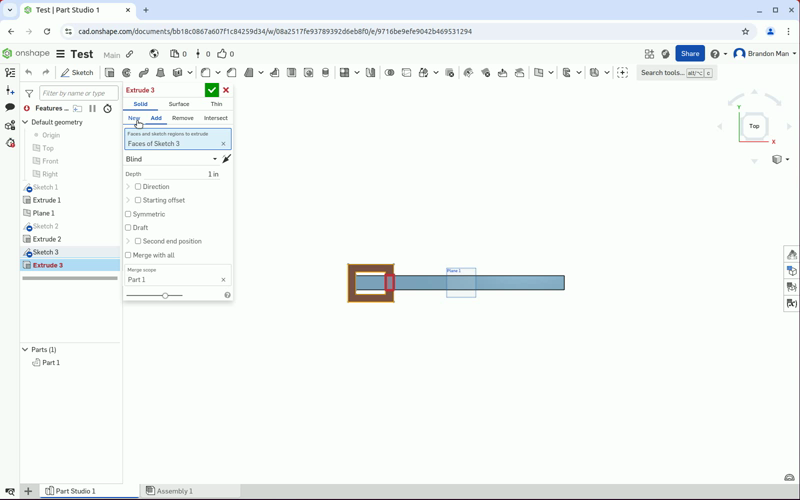
click(137, 120)
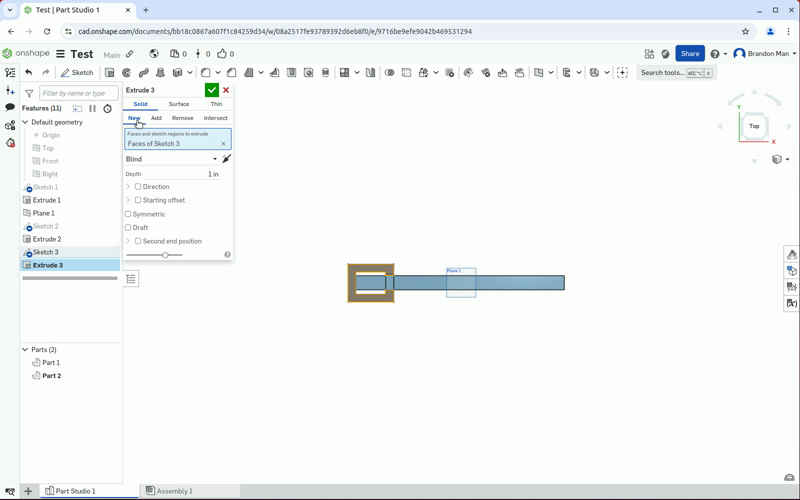
key(tab, 4)
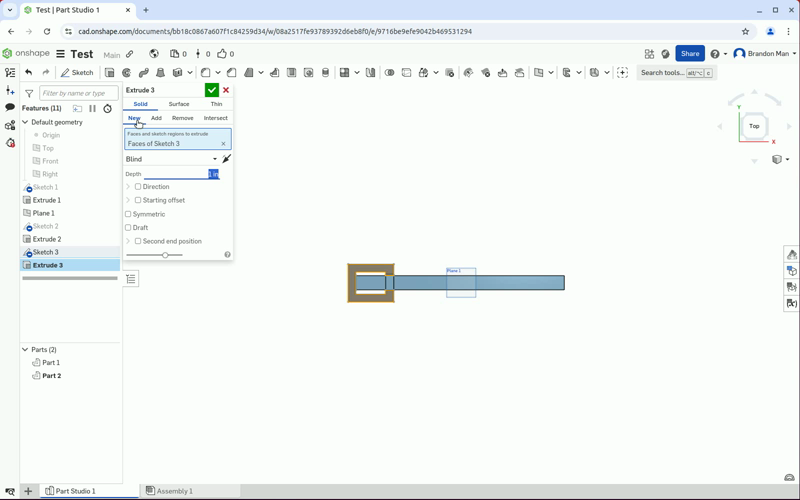
text(-7.703)
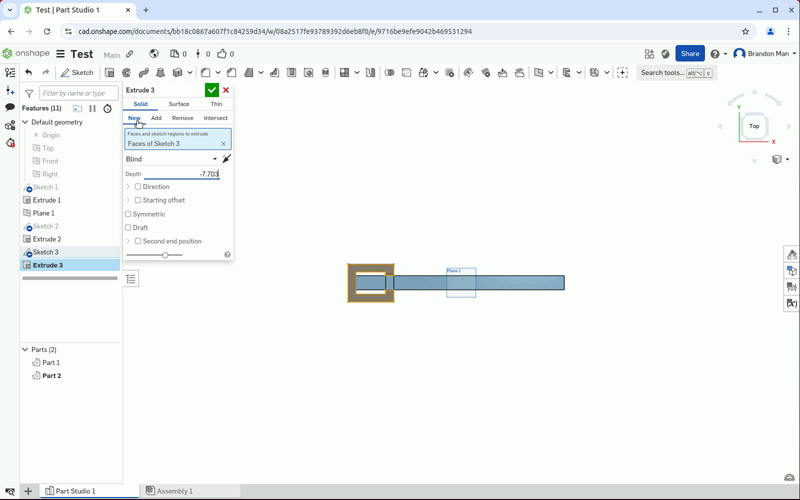
key(enter)
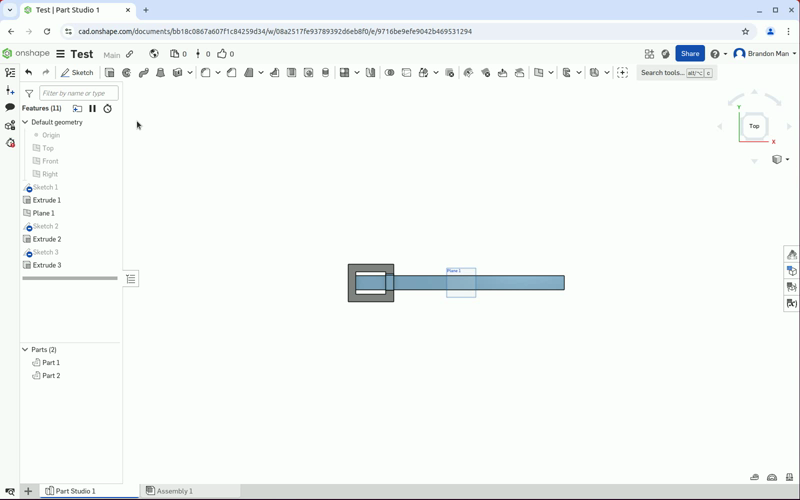
key(shift+h)
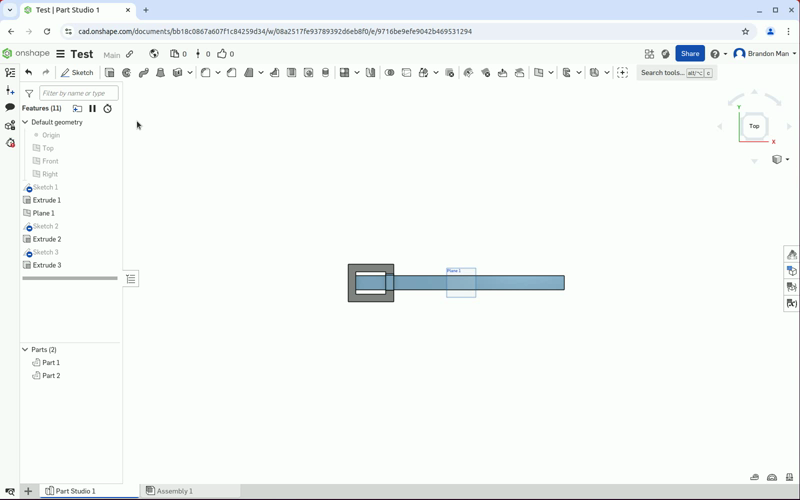
key(shift+h)
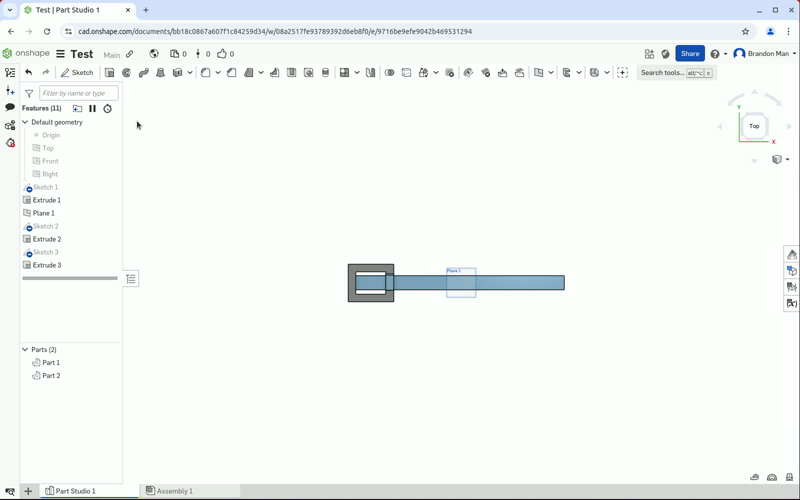
mouse_move(73, 189)
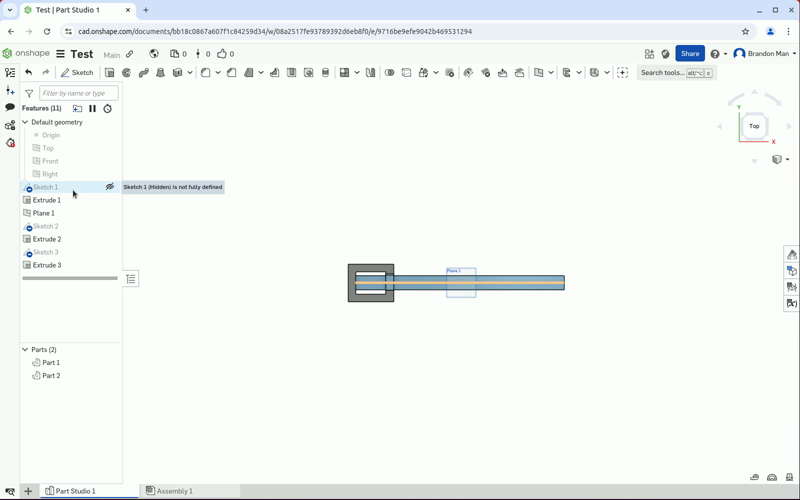
click(73, 189)
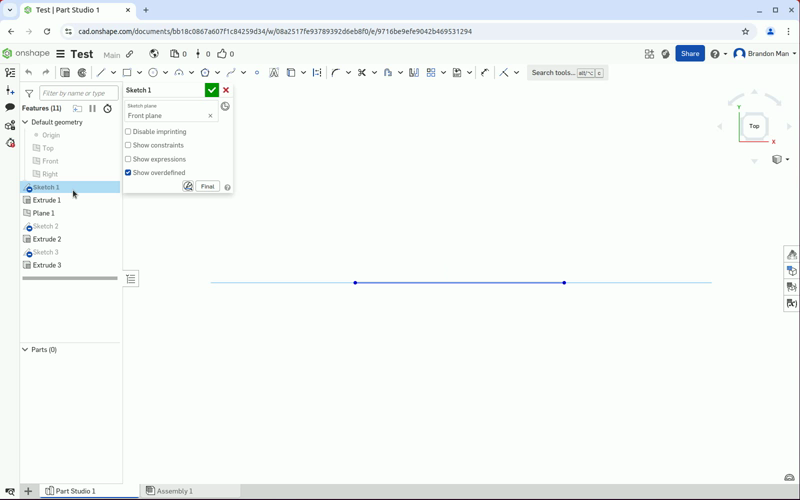
mouse_move(229, 92)
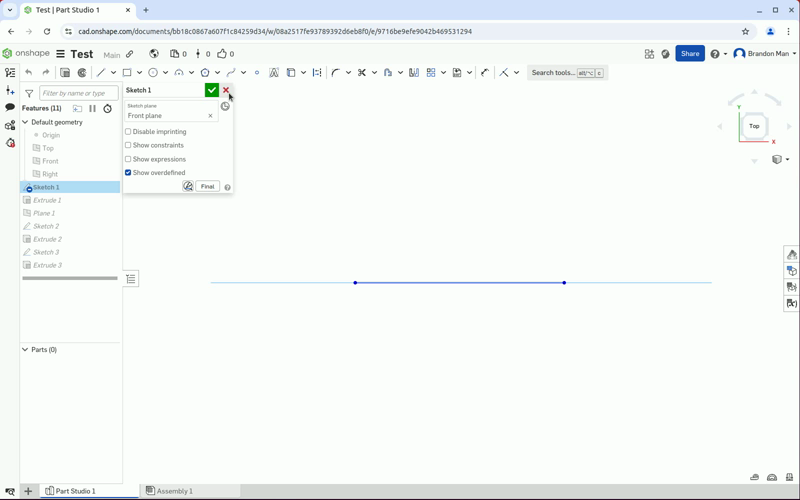
click(229, 92)
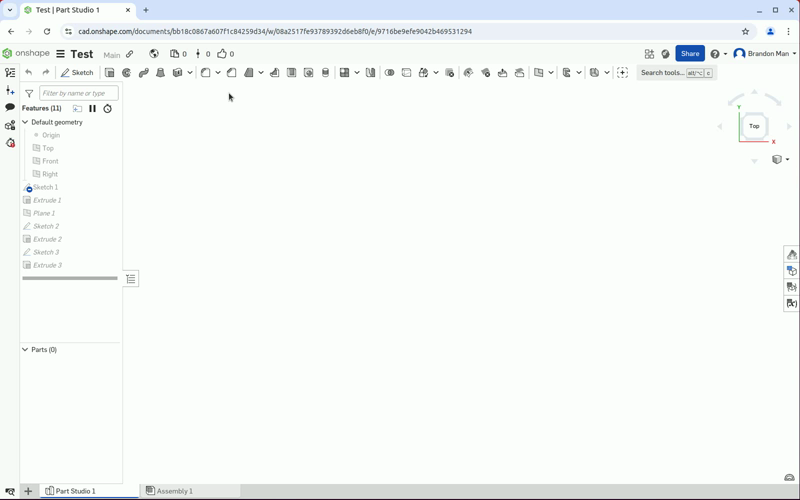
key(shift+s)
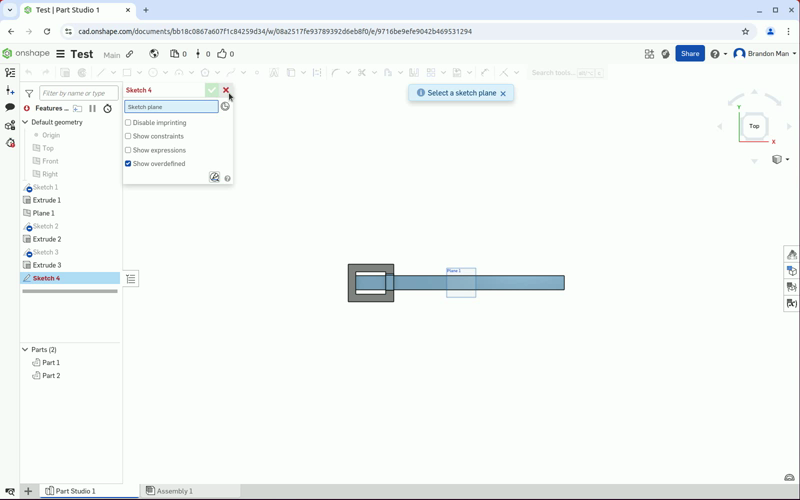
mouse_move(73, 215)
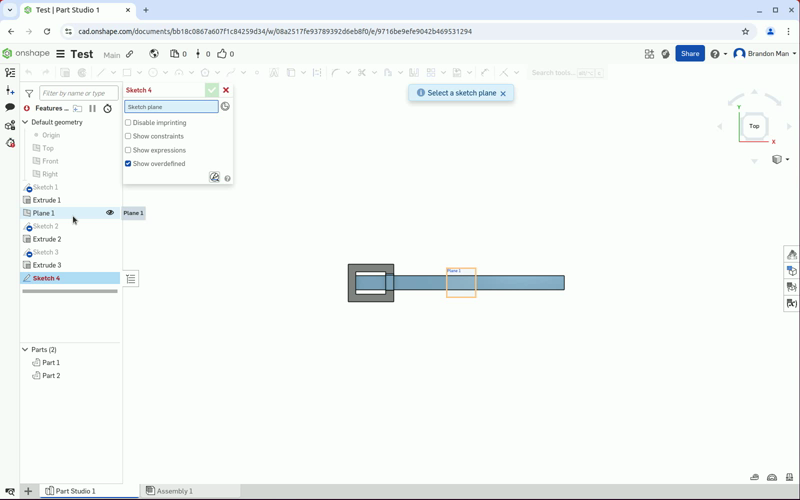
click(73, 215)
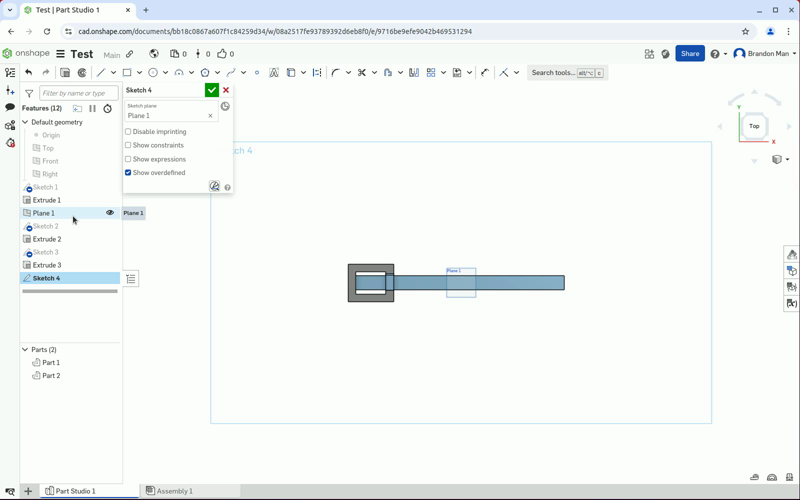
mouse_move(73, 352)
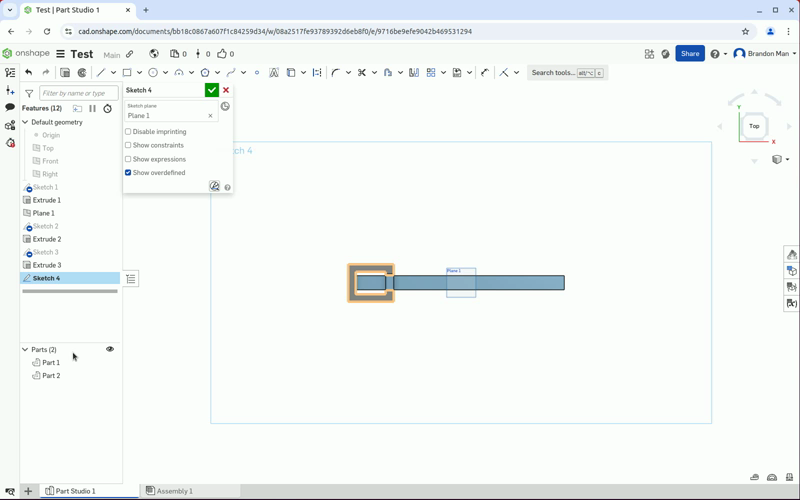
key(y)
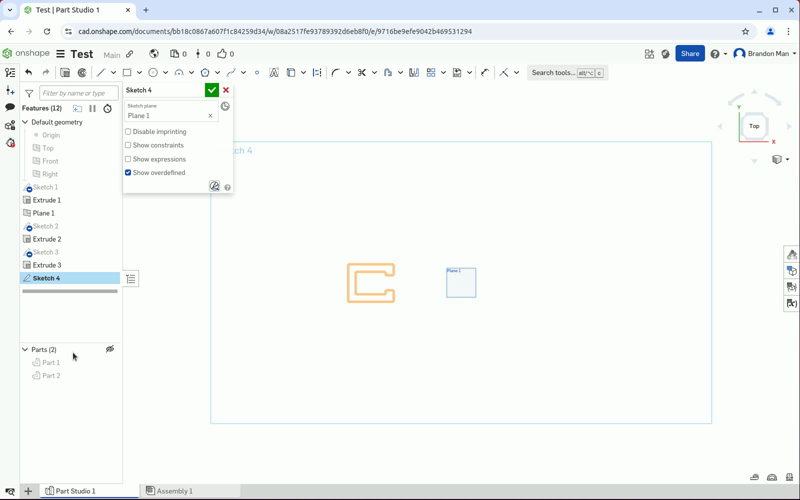
key(l)
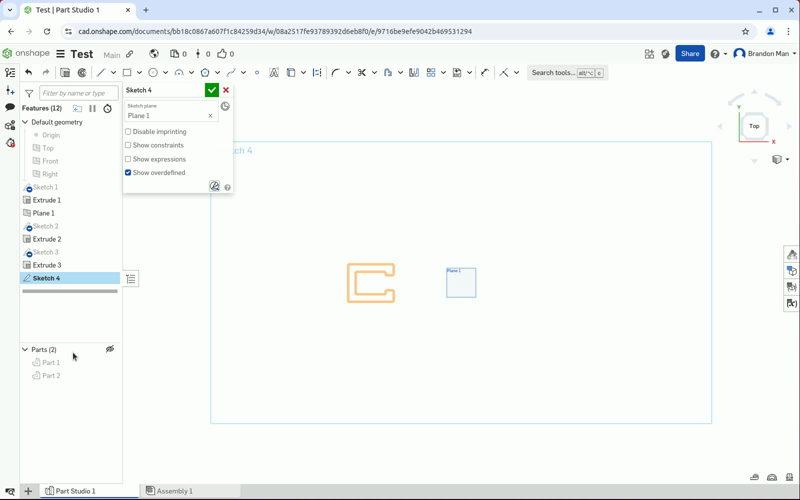
key_down(shift)
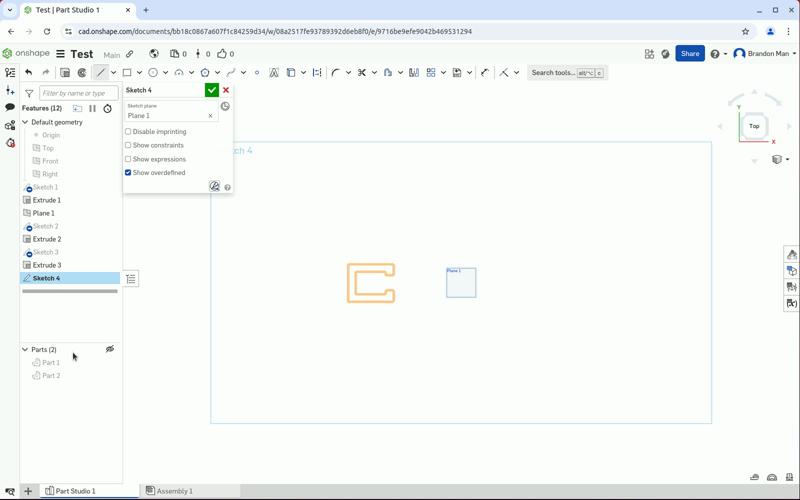
mouse_move(355, 275)
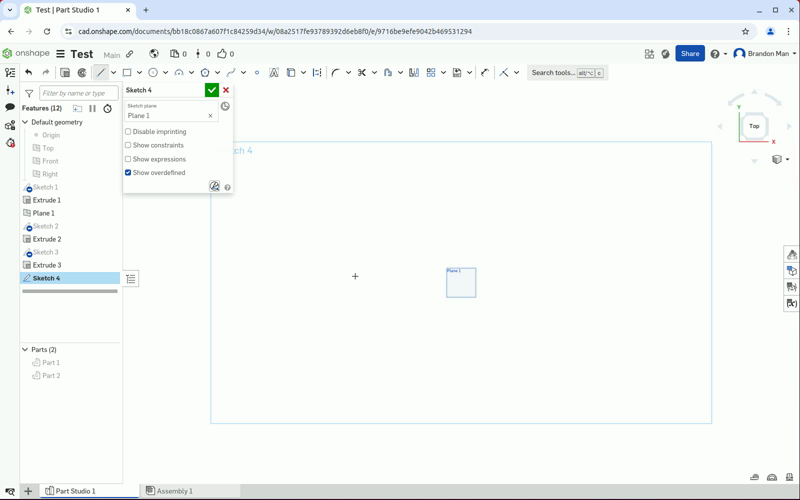
click(355, 275)
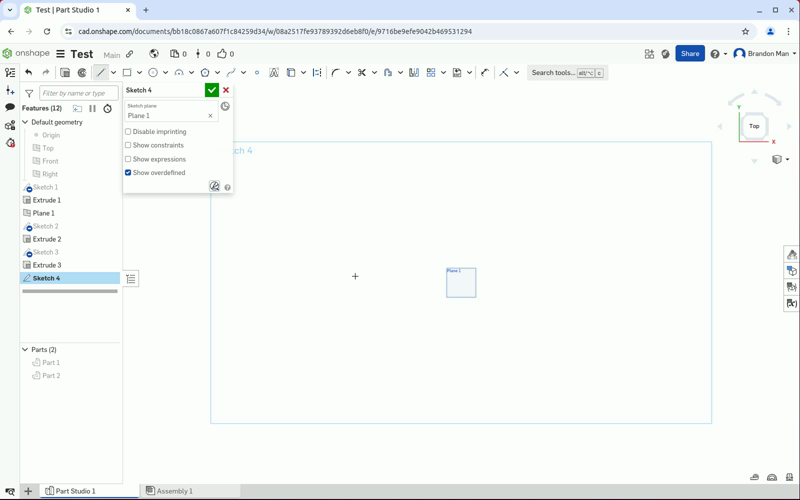
key_up(shift)
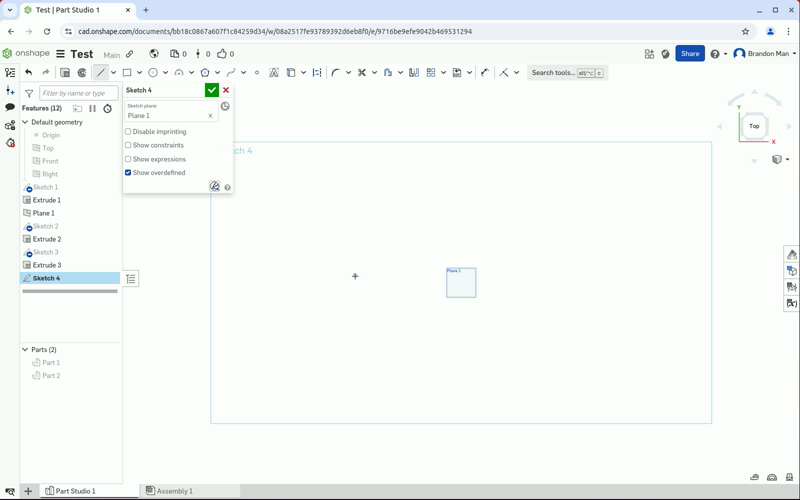
key_down(shift)
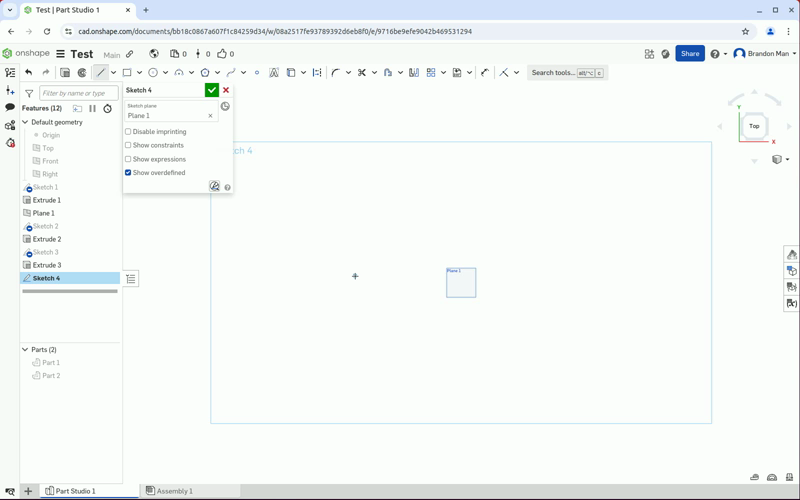
mouse_move(385, 275)
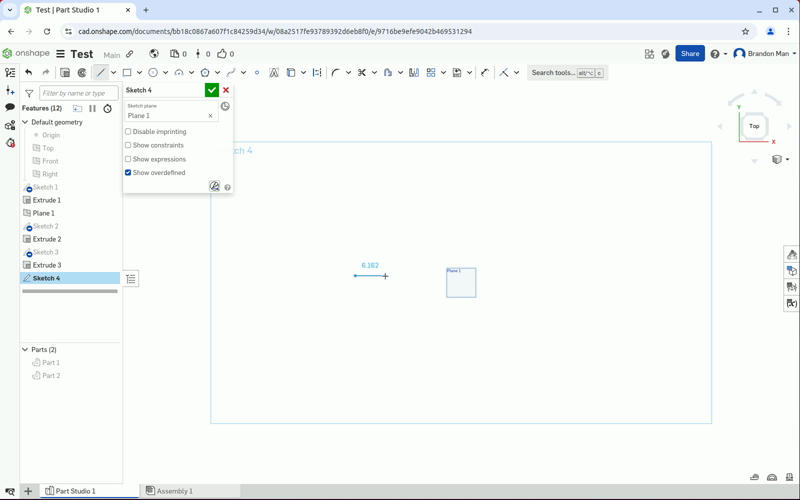
mouse_move(386, 275)
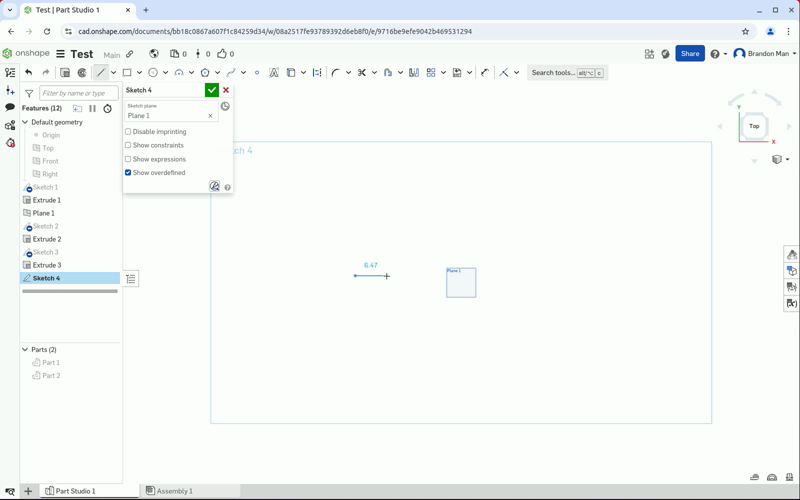
click(386, 275)
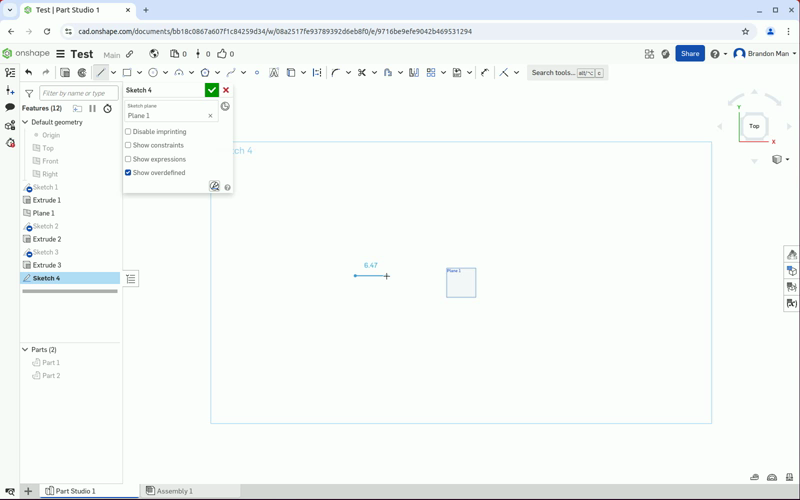
key_up(shift)
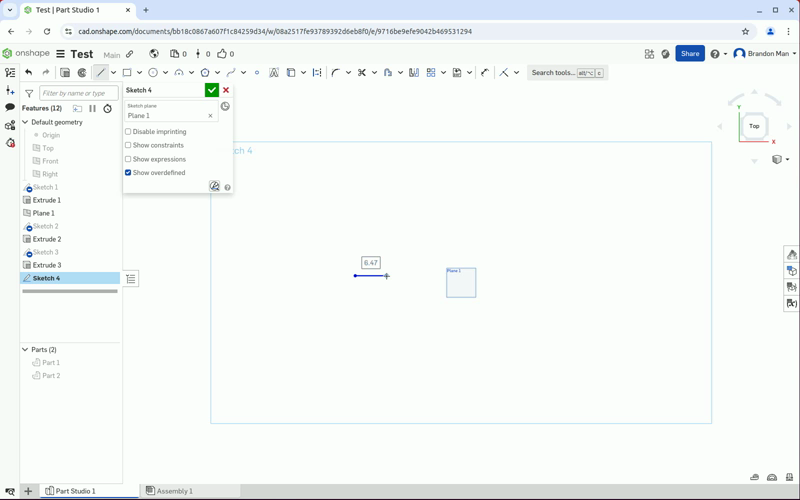
key_down(shift)
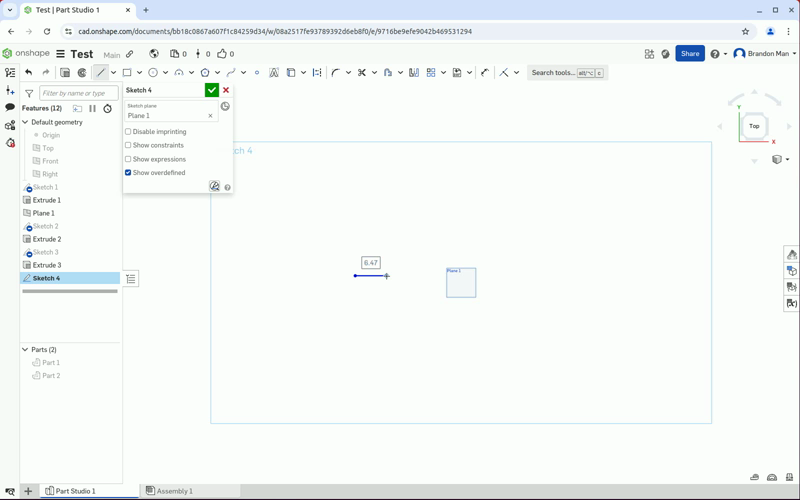
mouse_move(416, 275)
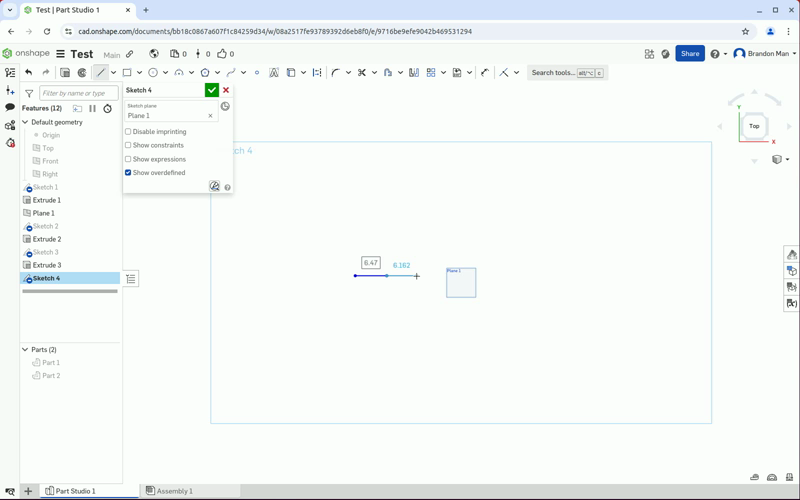
mouse_move(386, 271)
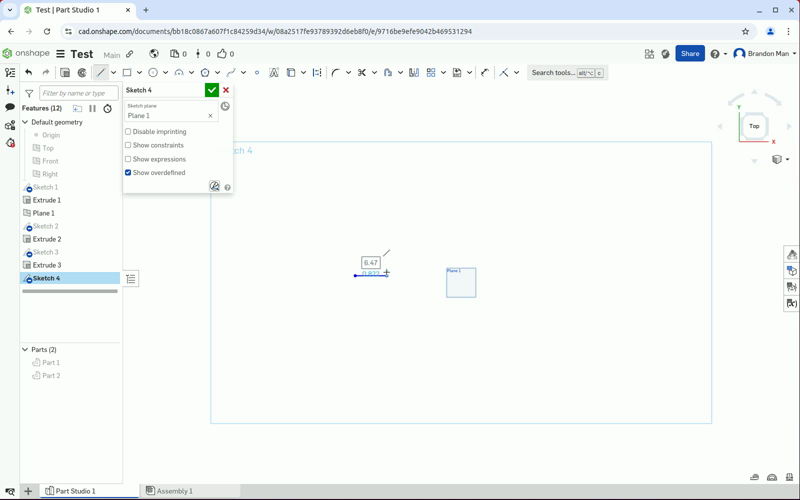
scroll(6)
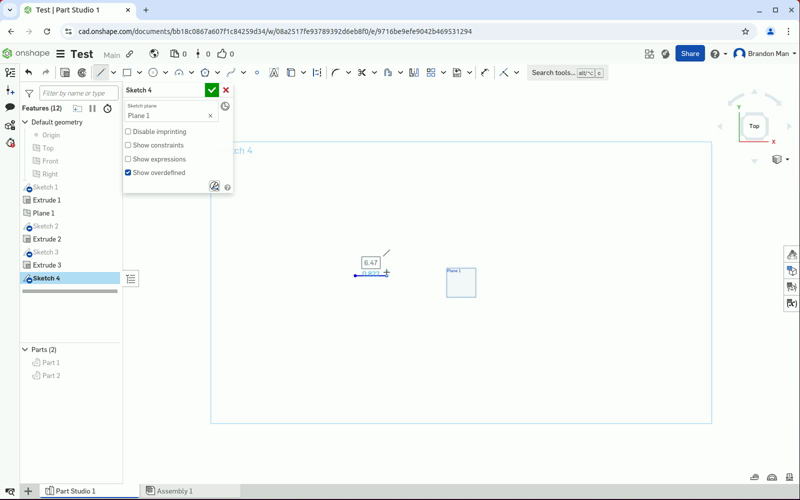
scroll(6)
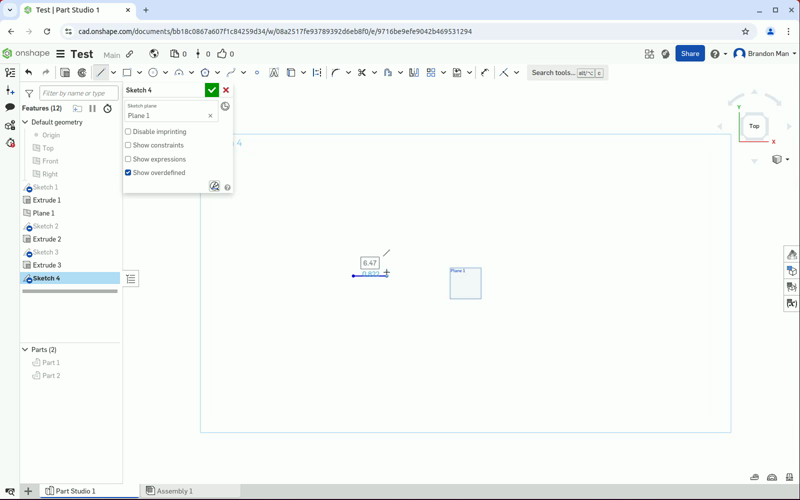
scroll(6)
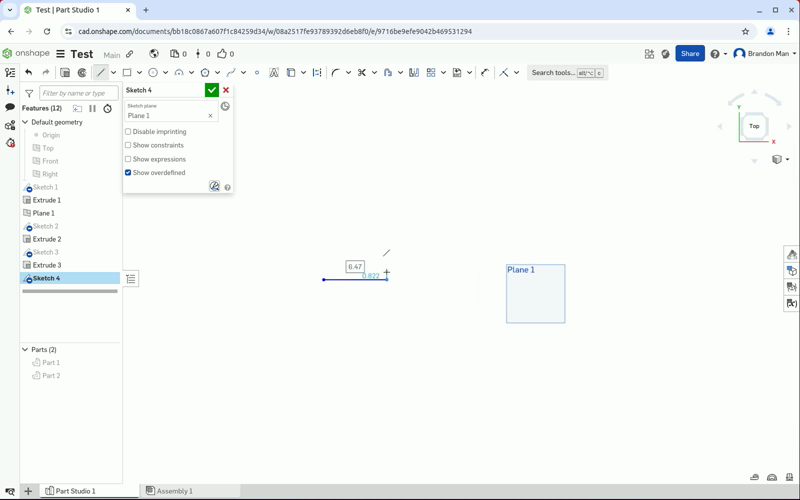
scroll(6)
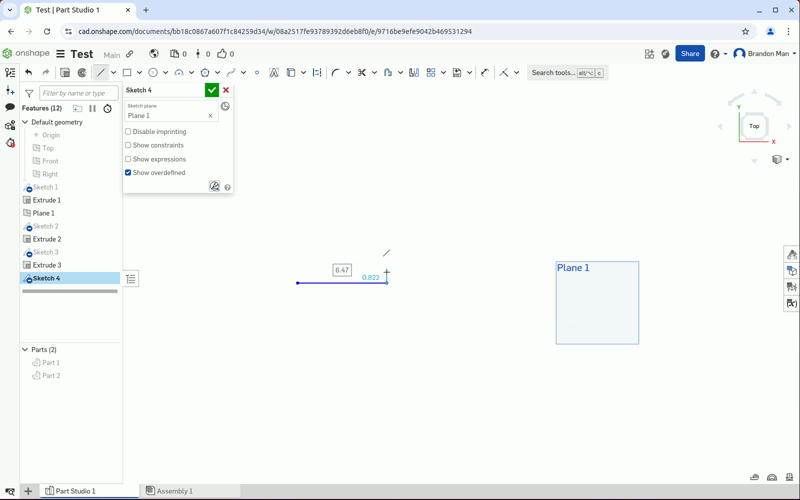
scroll(6)
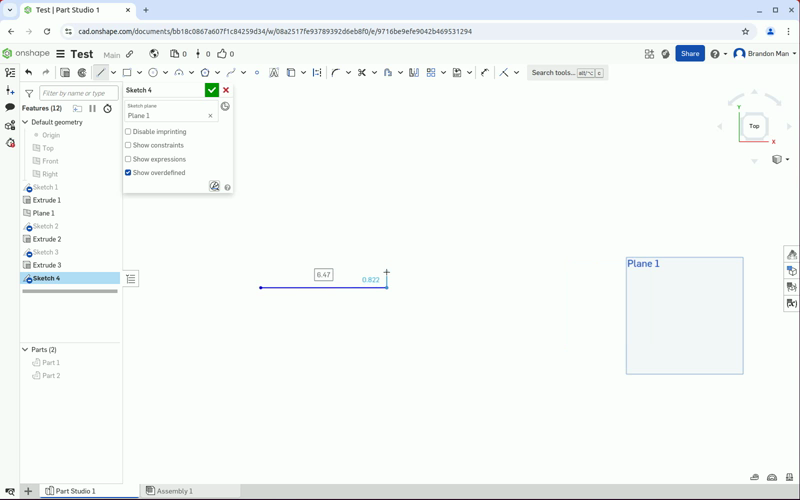
scroll(6)
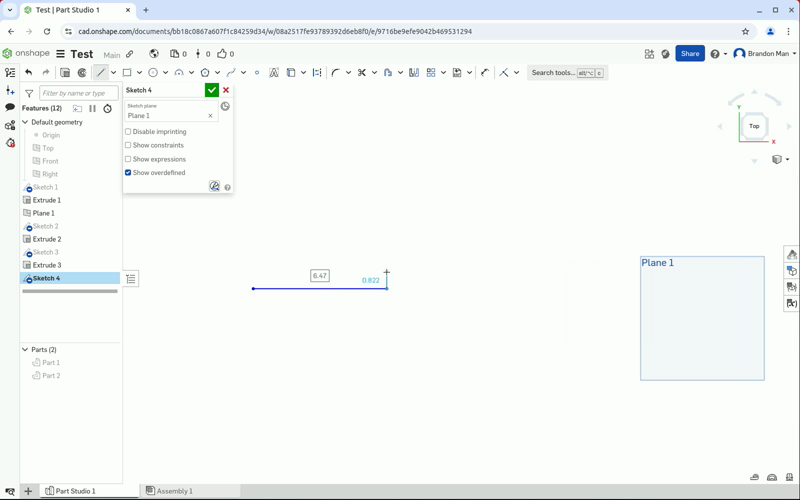
scroll(6)
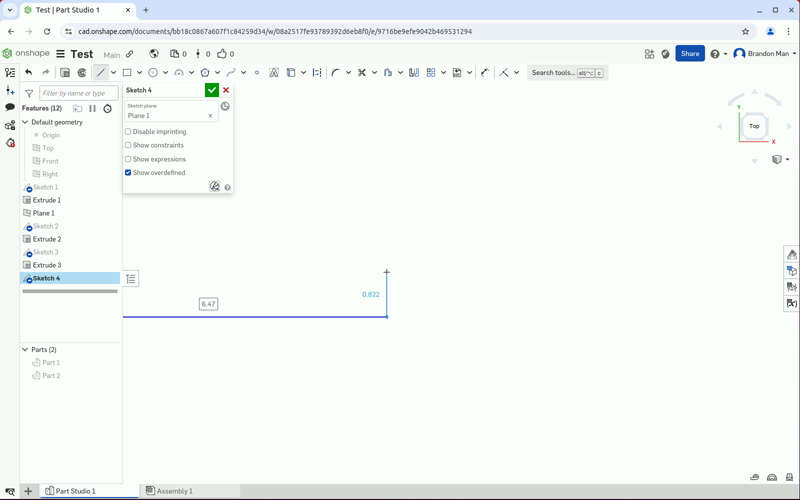
click(386, 271)
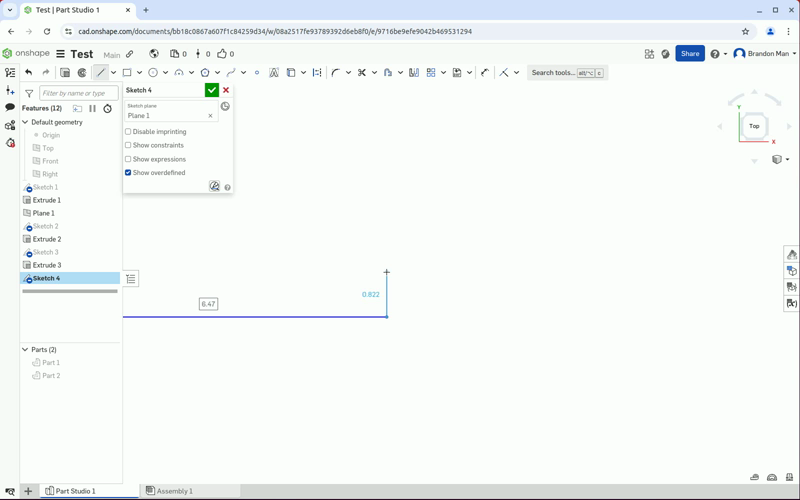
scroll(-6)
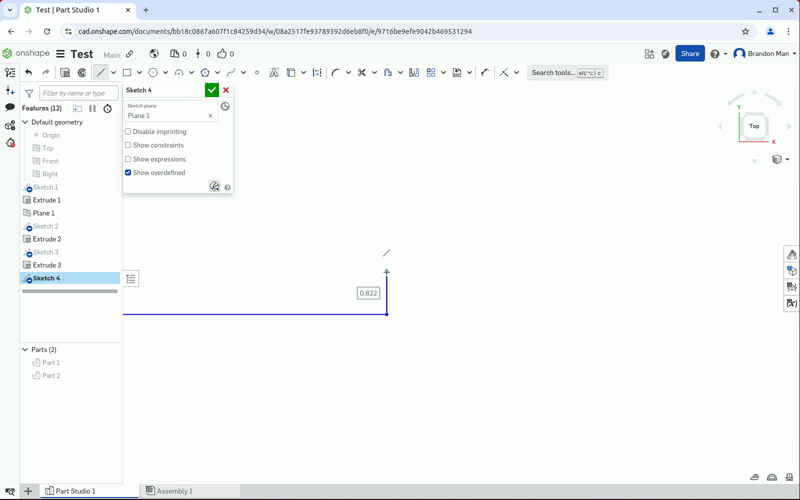
scroll(-6)
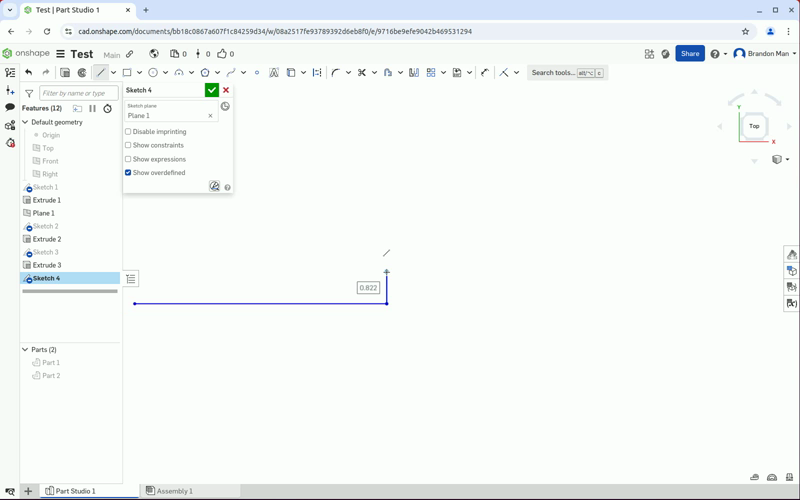
scroll(-6)
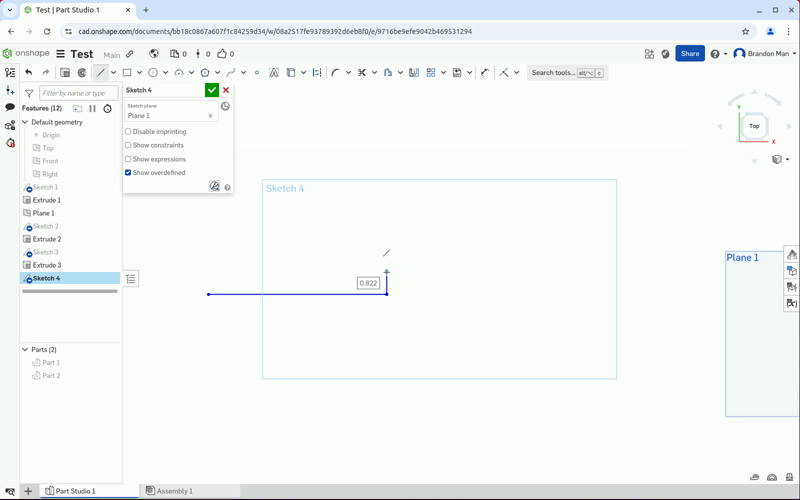
scroll(-6)
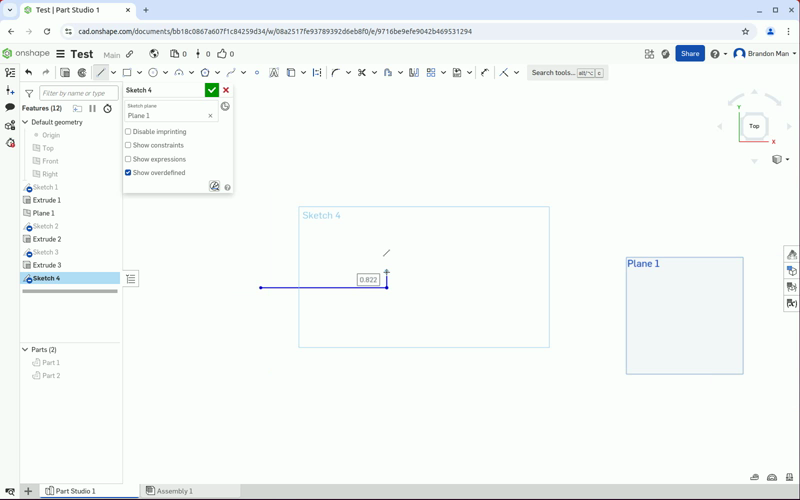
scroll(-6)
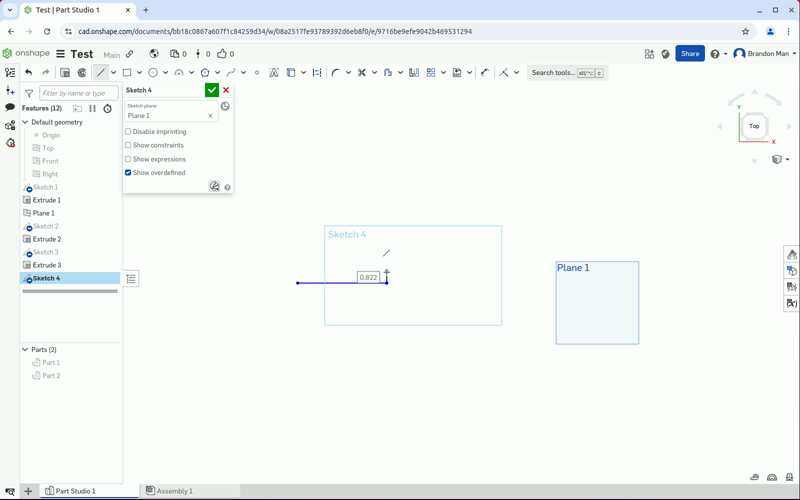
scroll(-6)
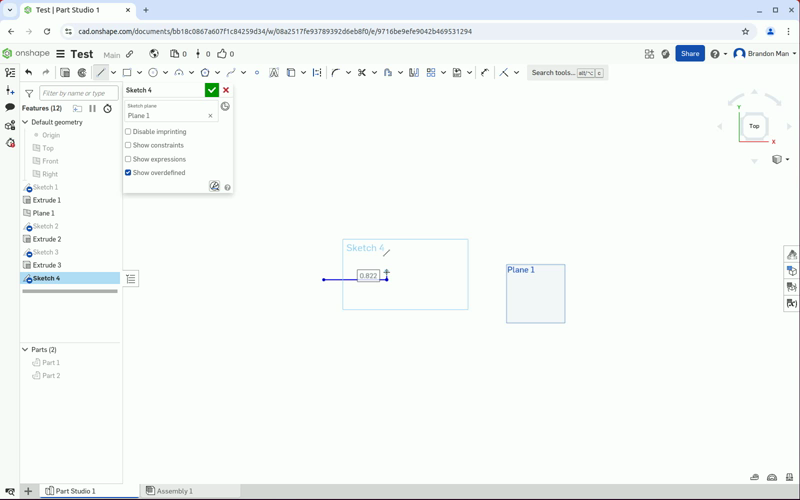
scroll(-6)
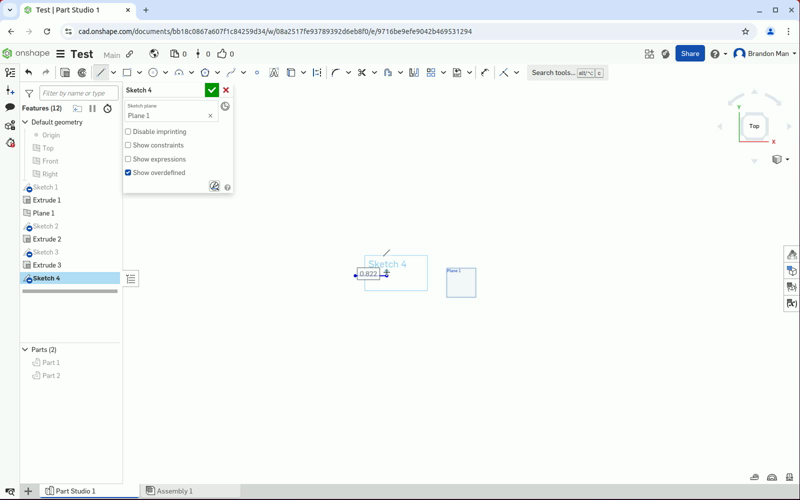
key_up(shift)
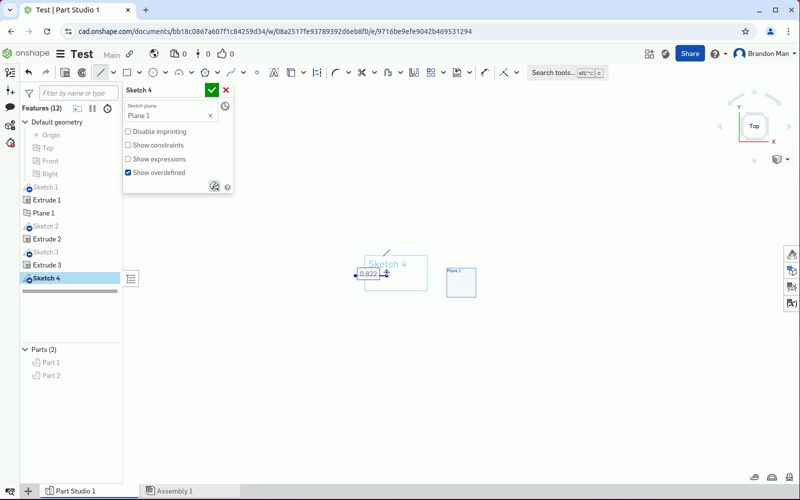
key_down(shift)
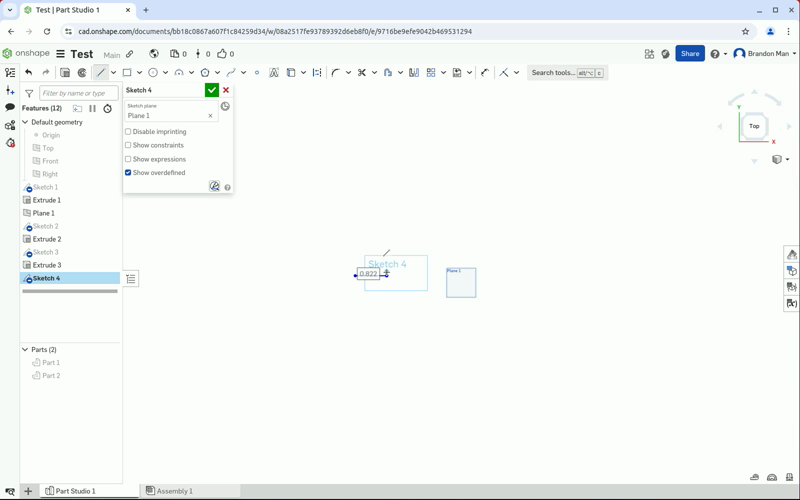
mouse_move(416, 271)
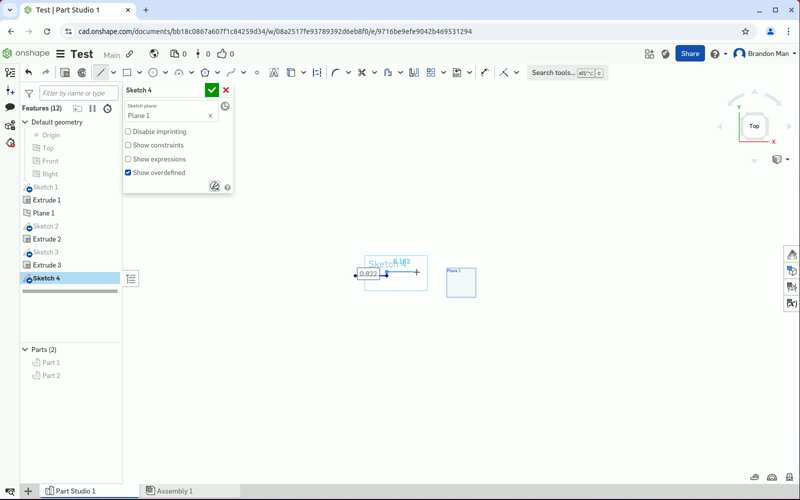
mouse_move(355, 271)
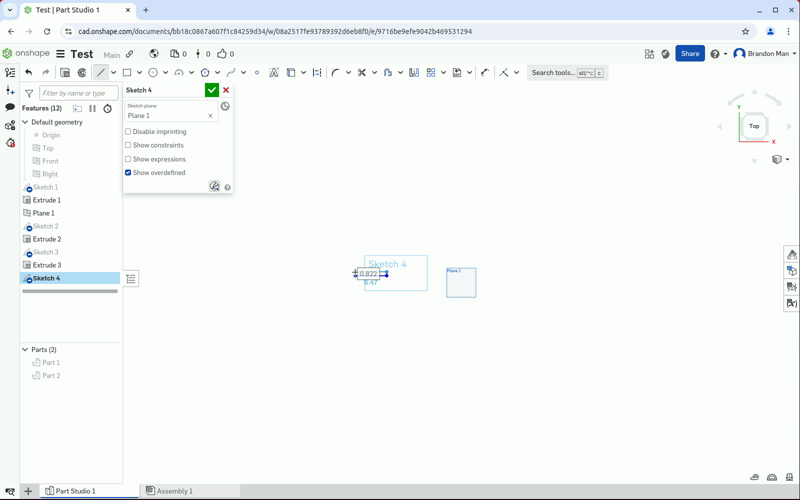
scroll(6)
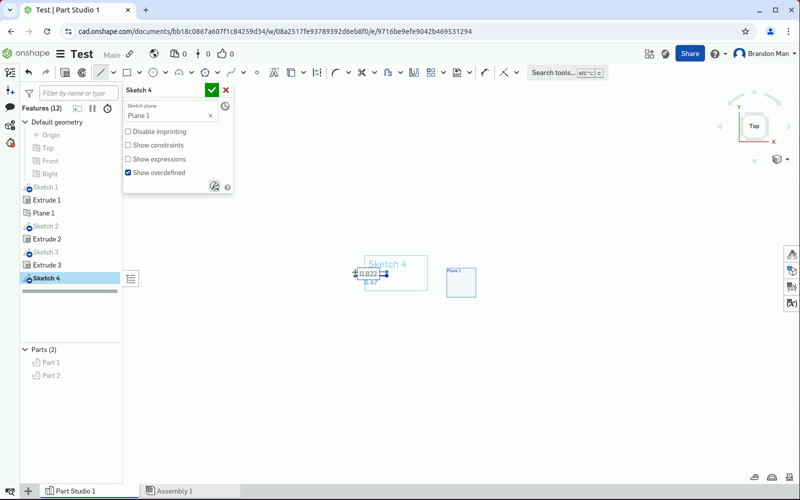
scroll(6)
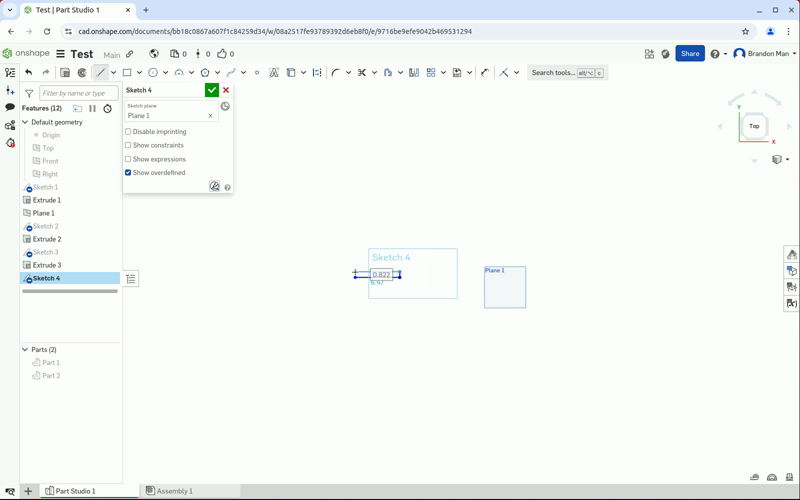
scroll(6)
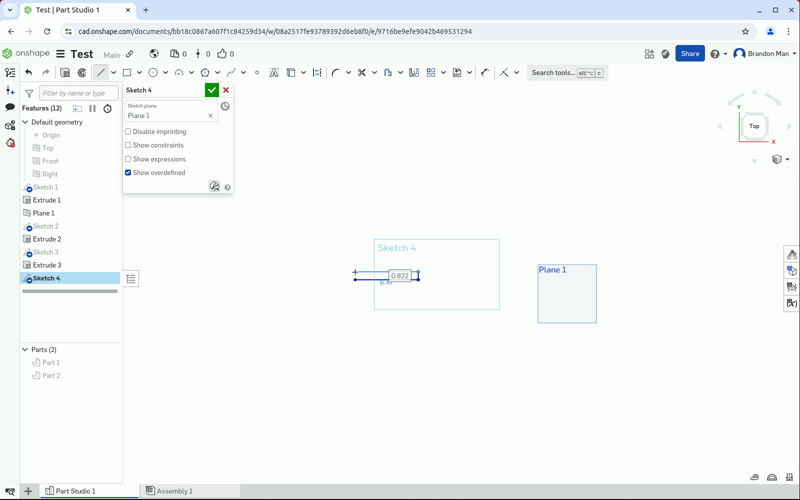
scroll(6)
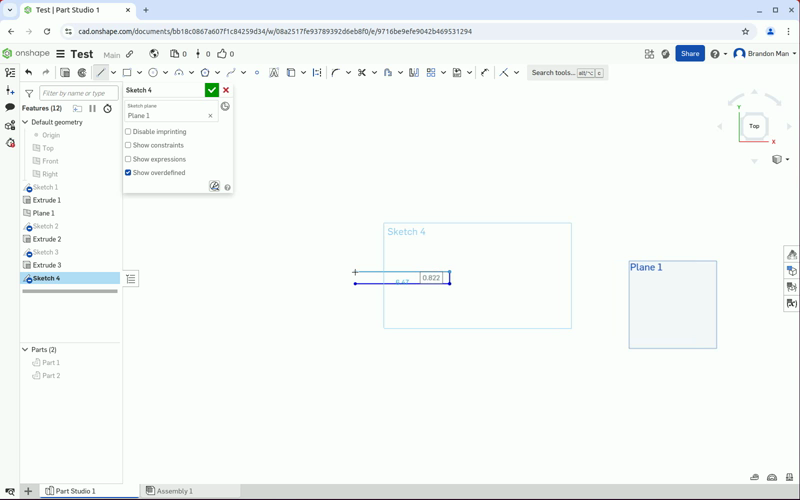
scroll(6)
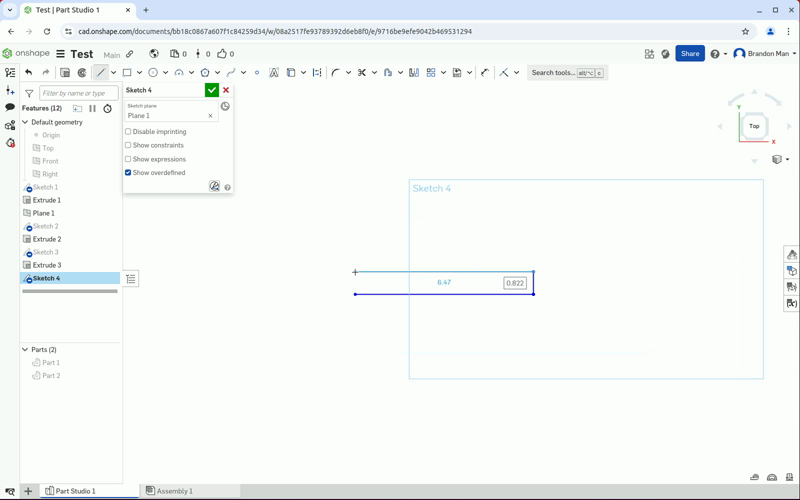
scroll(6)
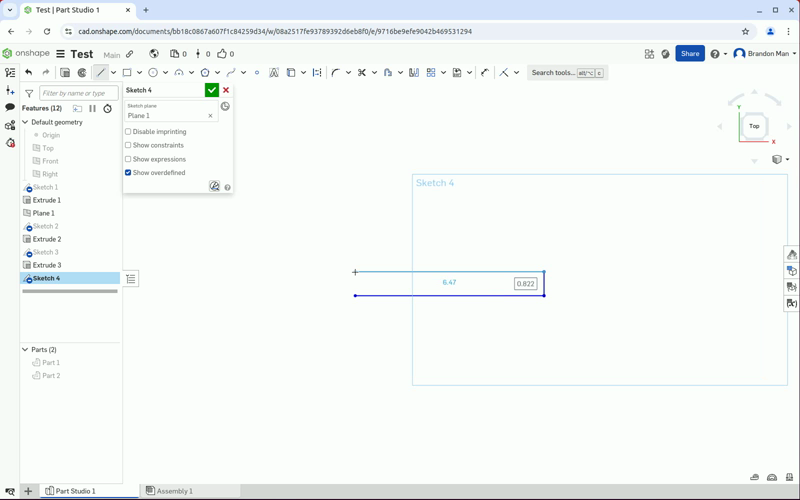
scroll(6)
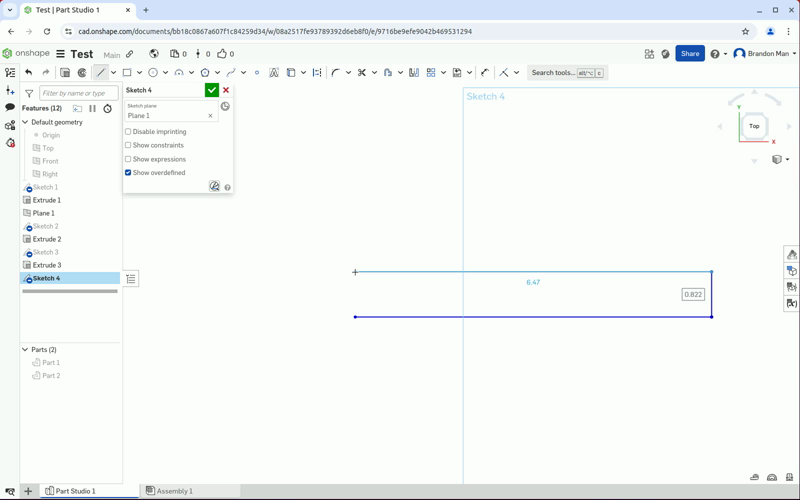
click(355, 271)
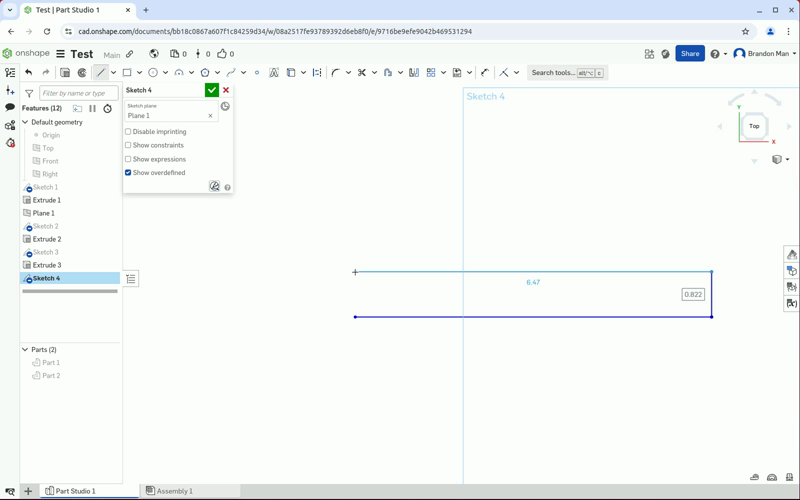
scroll(-6)
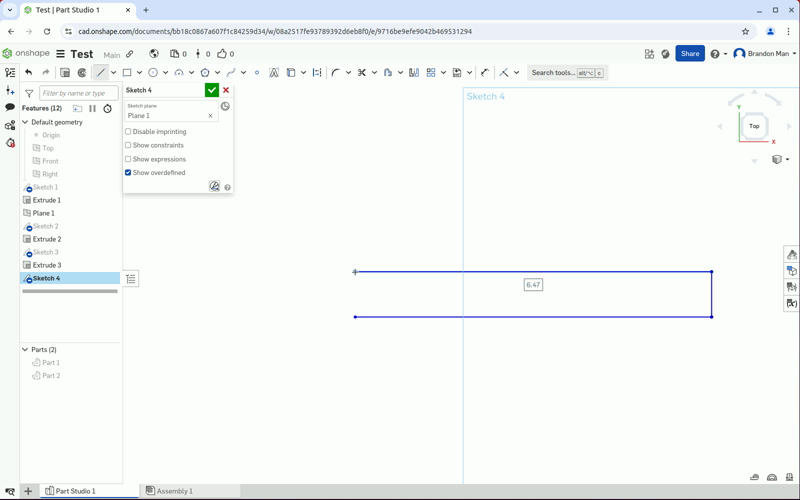
scroll(-6)
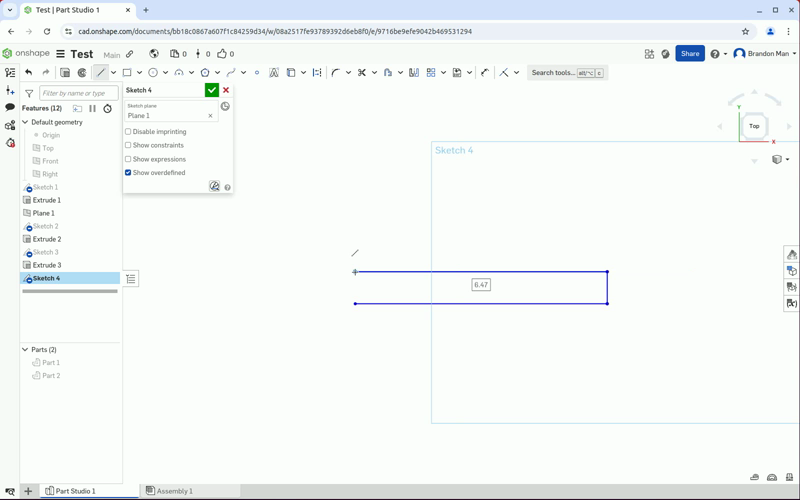
scroll(-6)
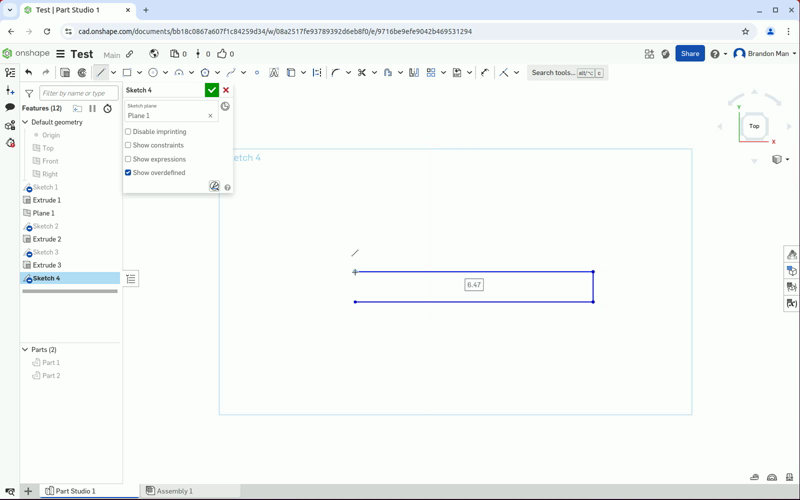
scroll(-6)
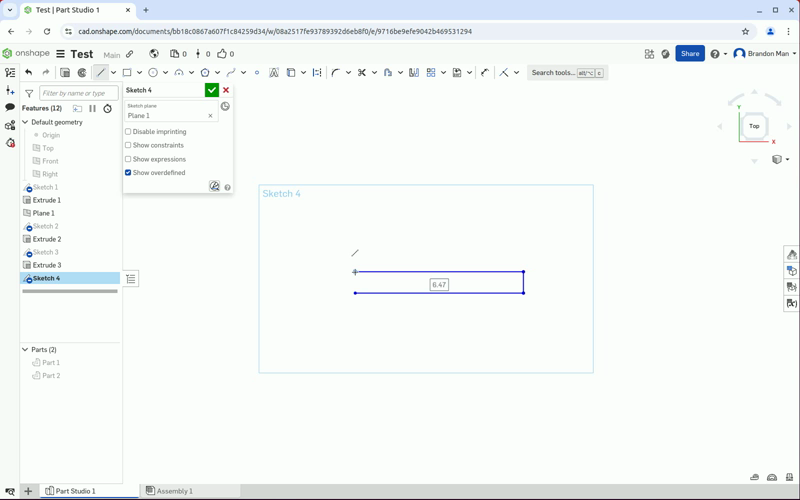
scroll(-6)
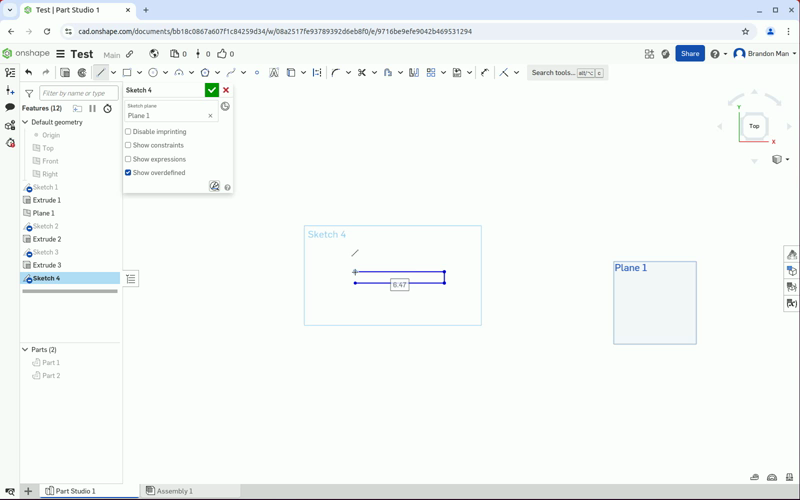
scroll(-6)
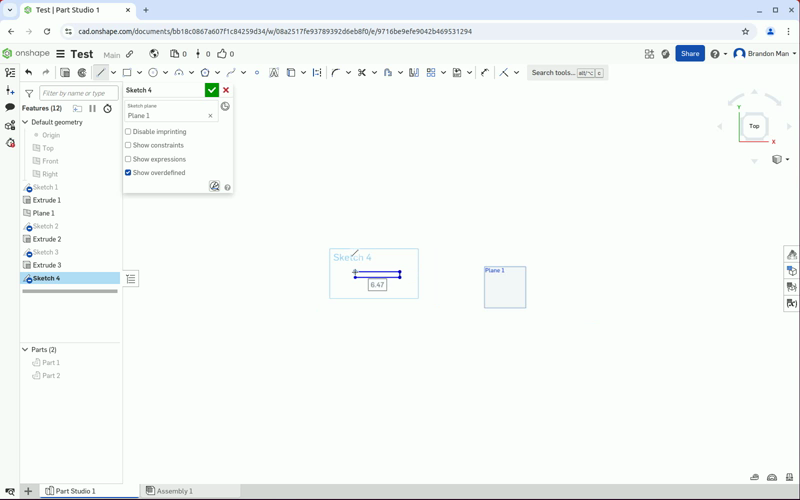
scroll(-6)
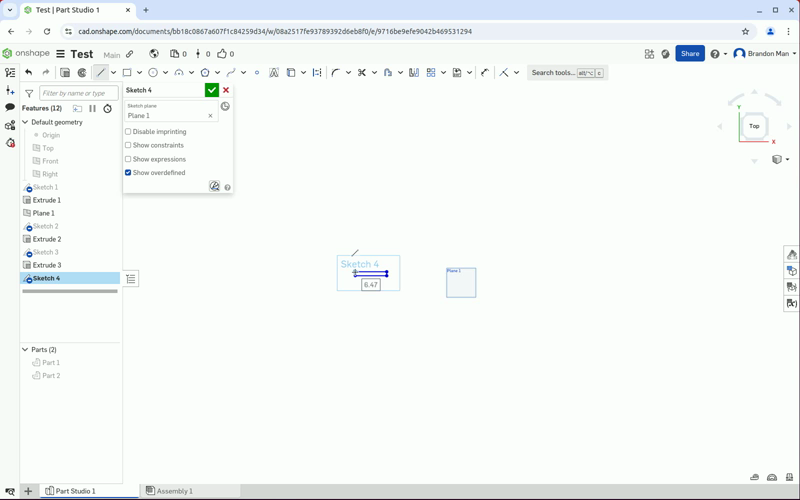
key_up(shift)
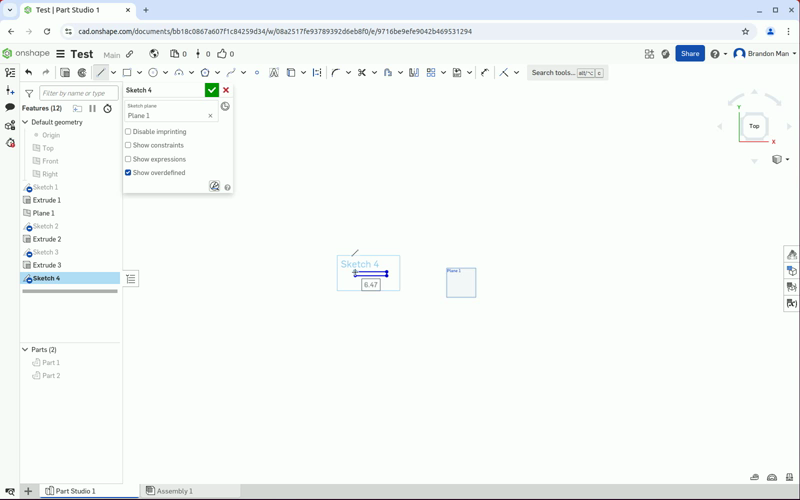
mouse_move(385, 271)
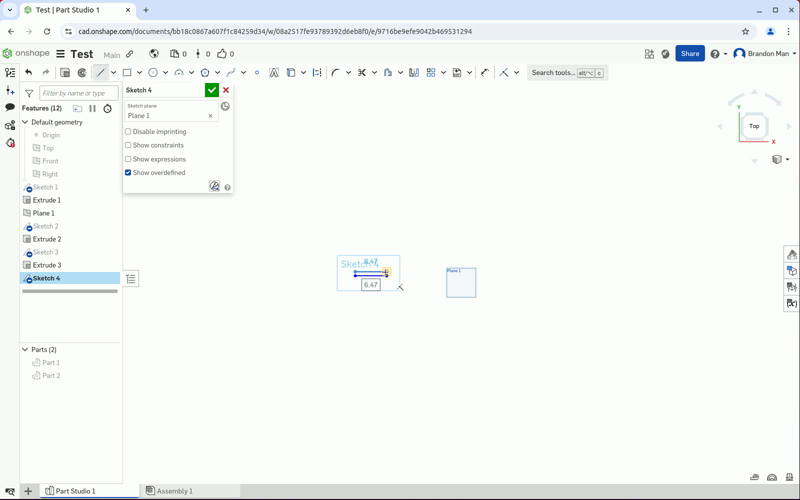
key_down(shift)
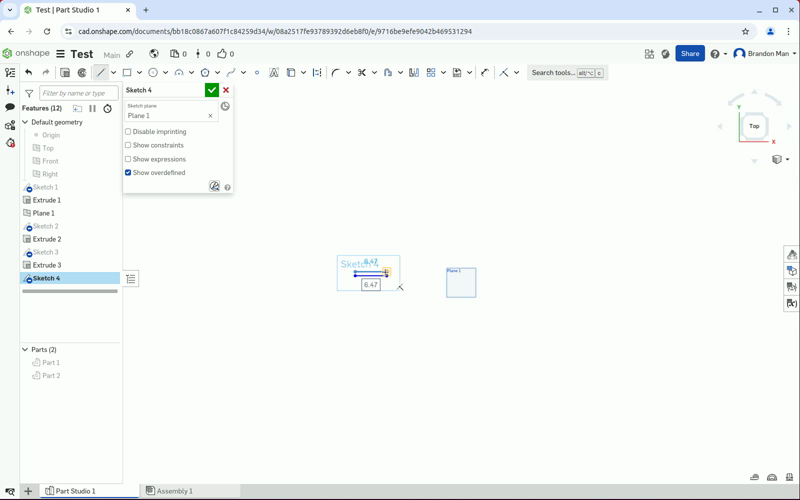
mouse_move(355, 275)
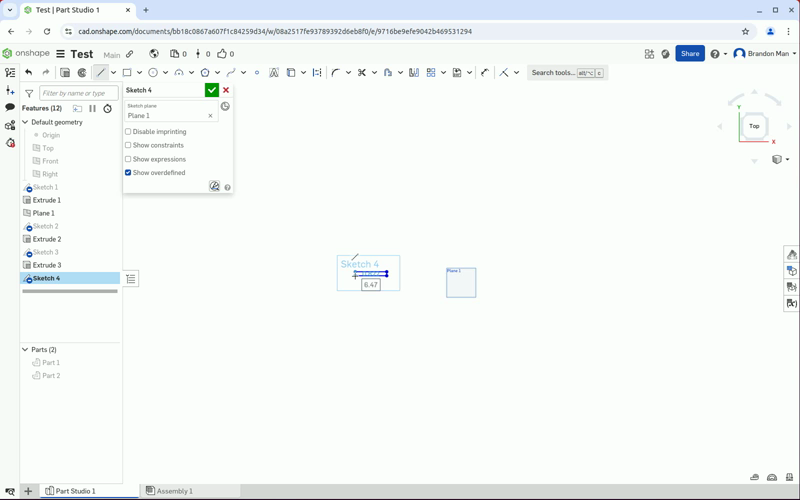
scroll(6)
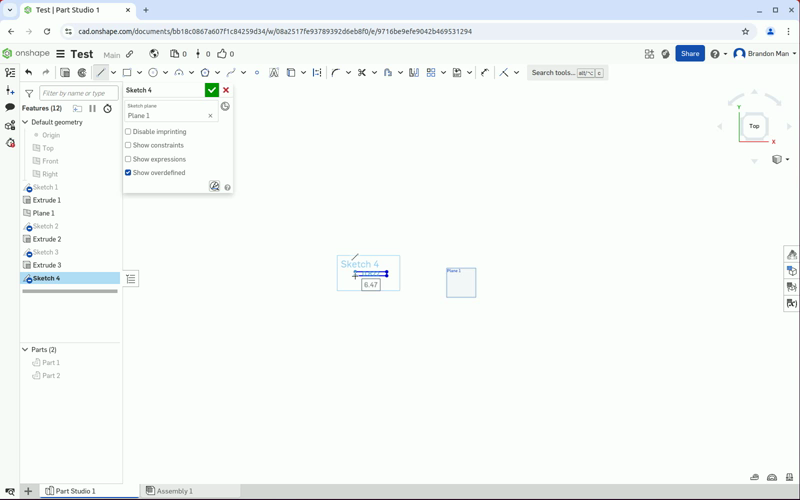
scroll(6)
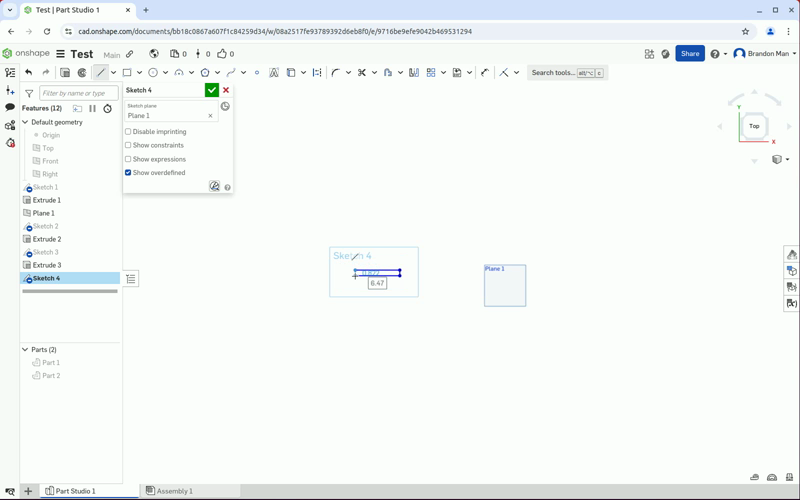
scroll(6)
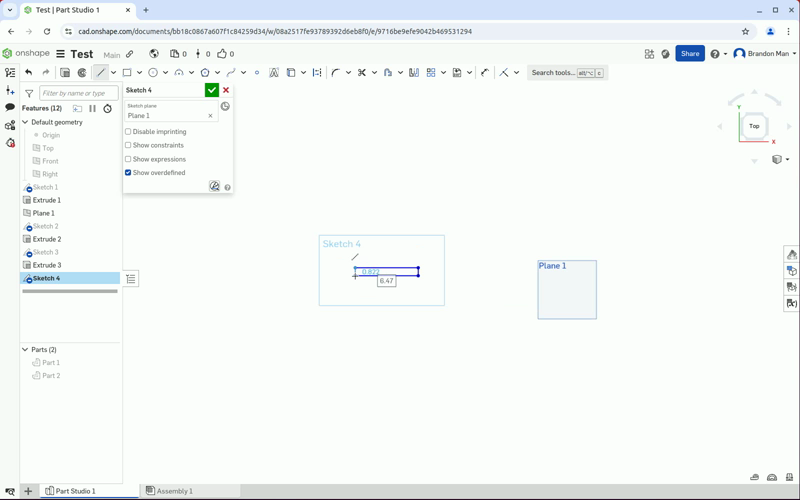
scroll(6)
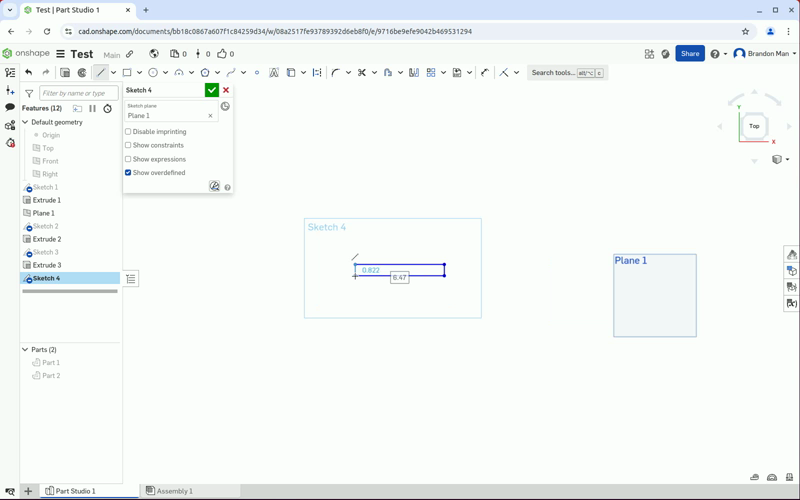
scroll(6)
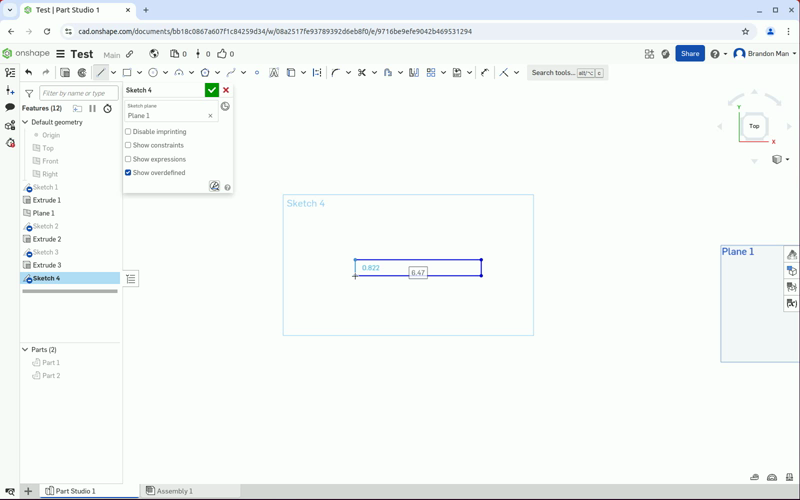
scroll(6)
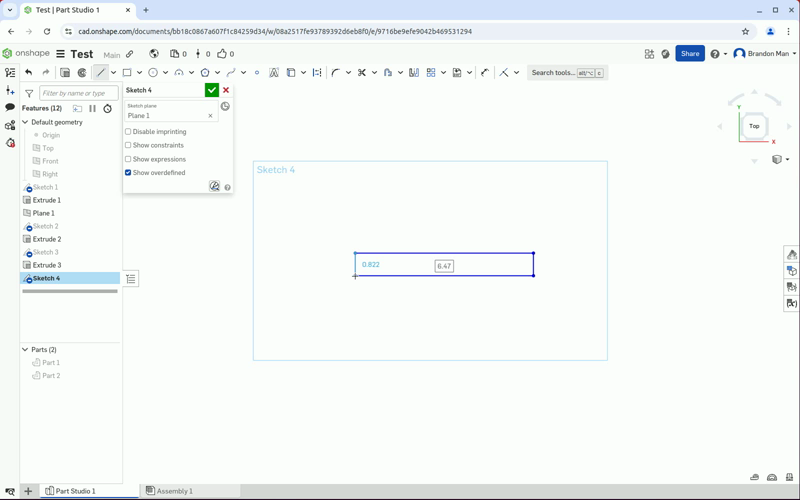
scroll(6)
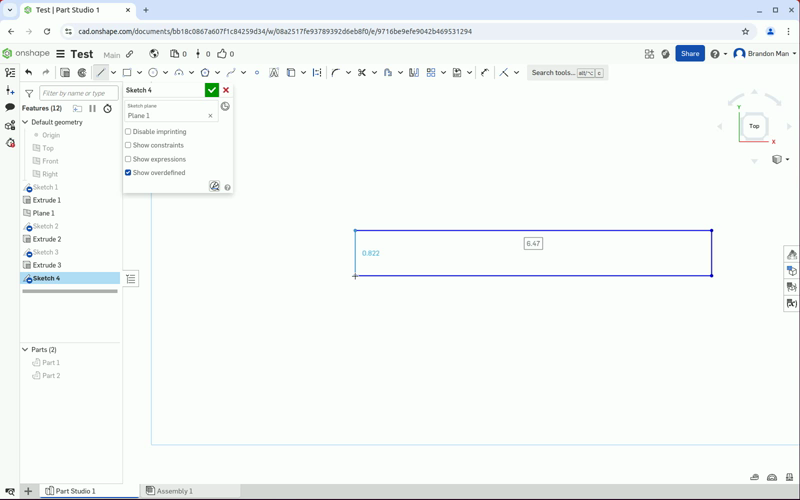
key_up(shift)
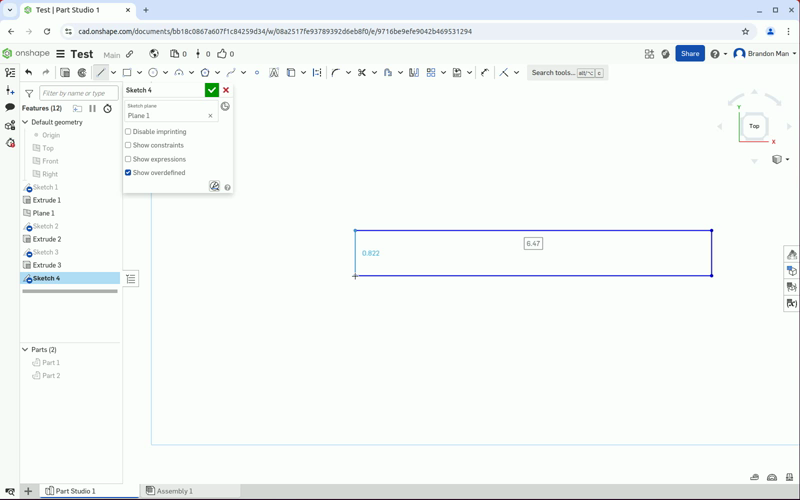
click(355, 275)
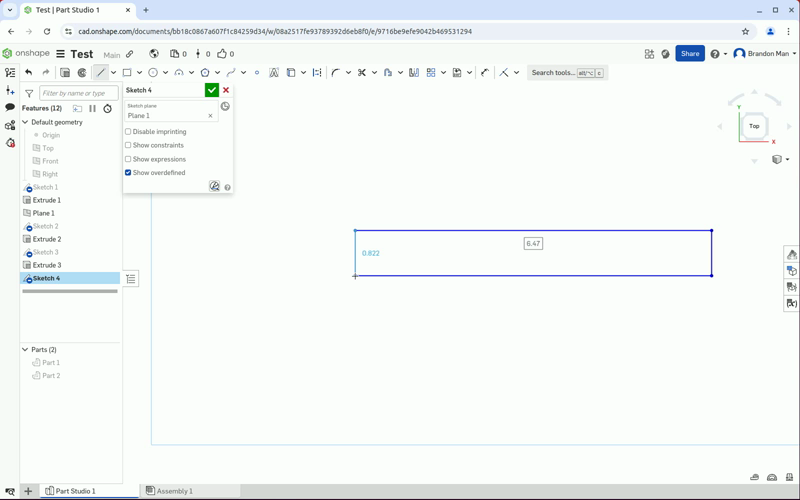
scroll(-6)
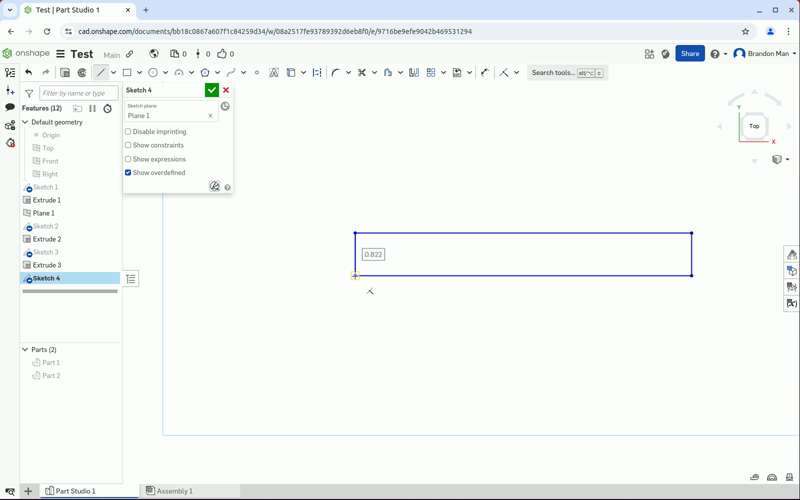
scroll(-6)
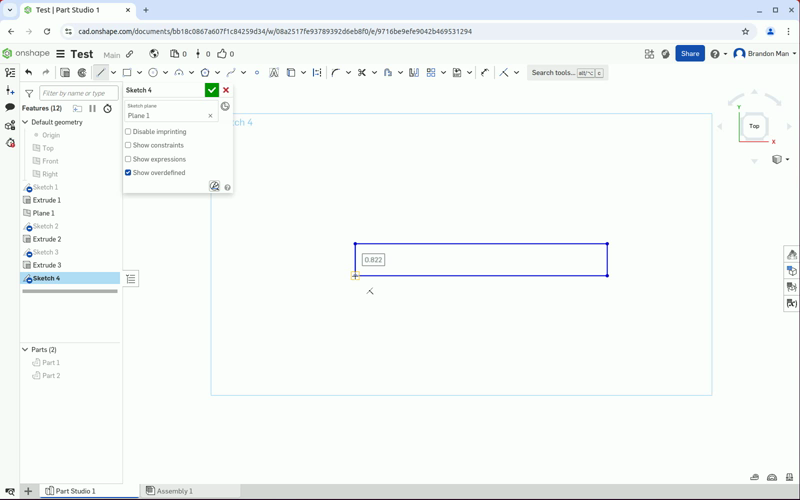
scroll(-6)
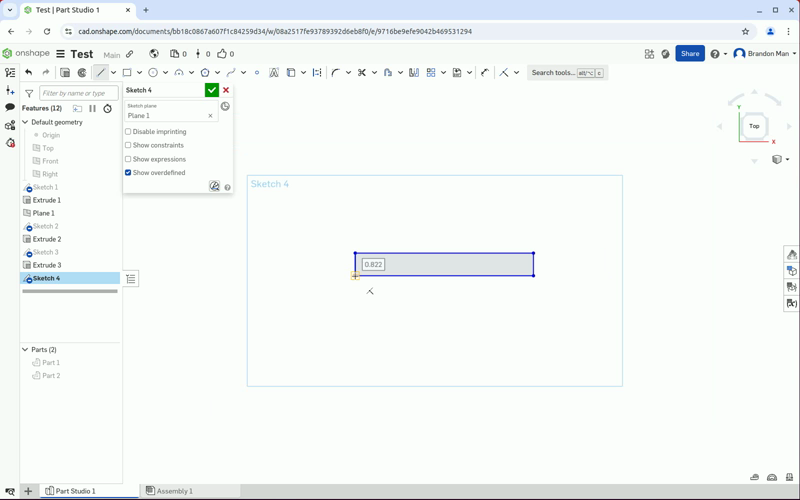
scroll(-6)
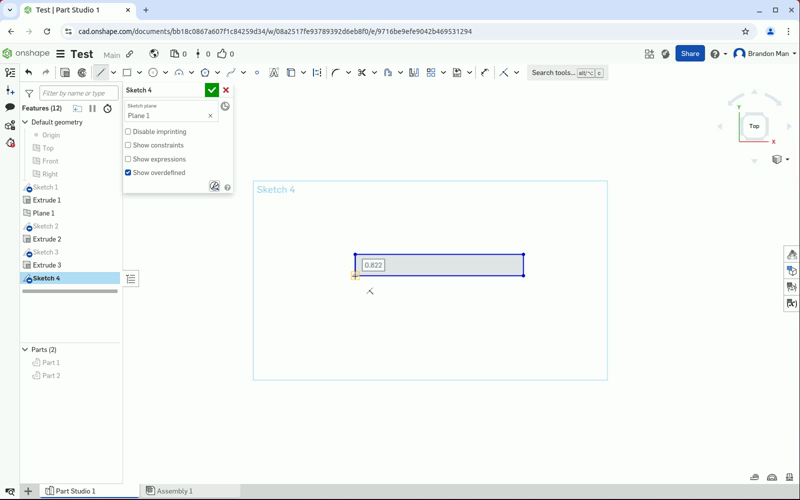
scroll(-6)
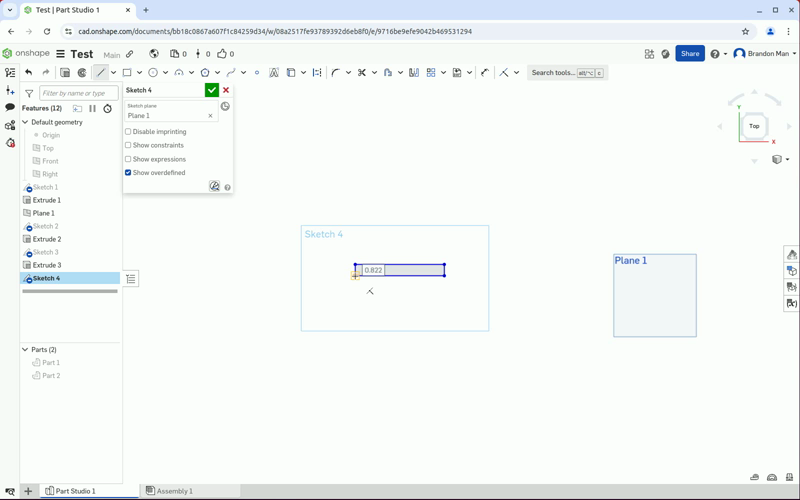
scroll(-6)
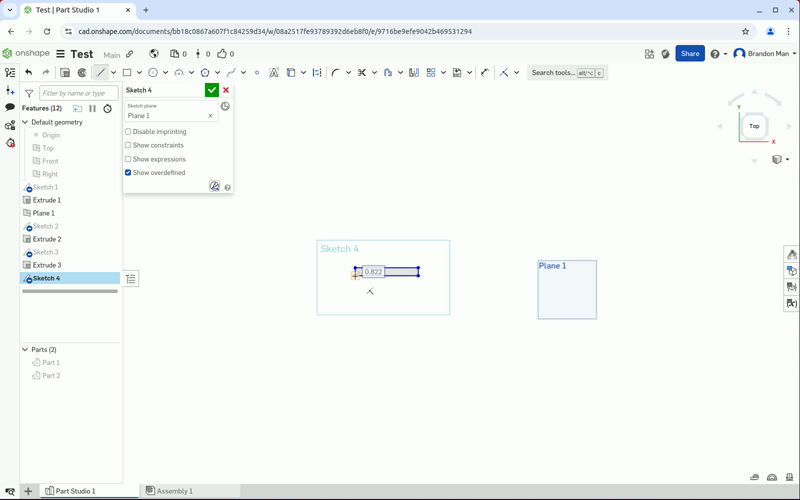
scroll(-6)
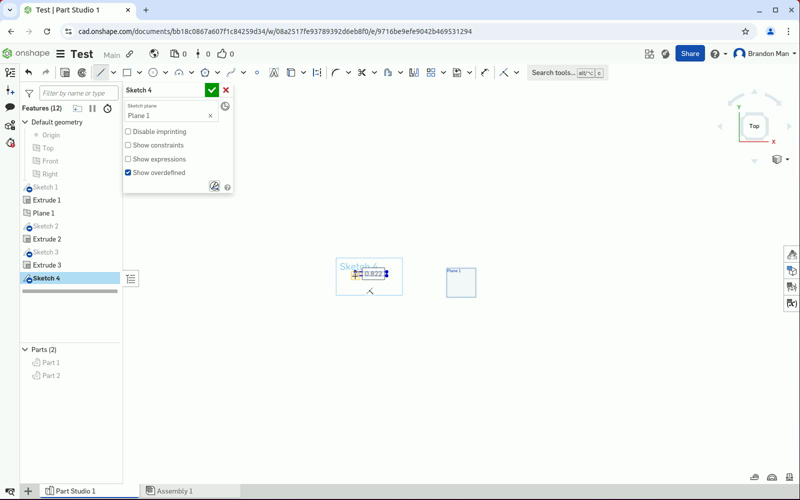
key(esc)
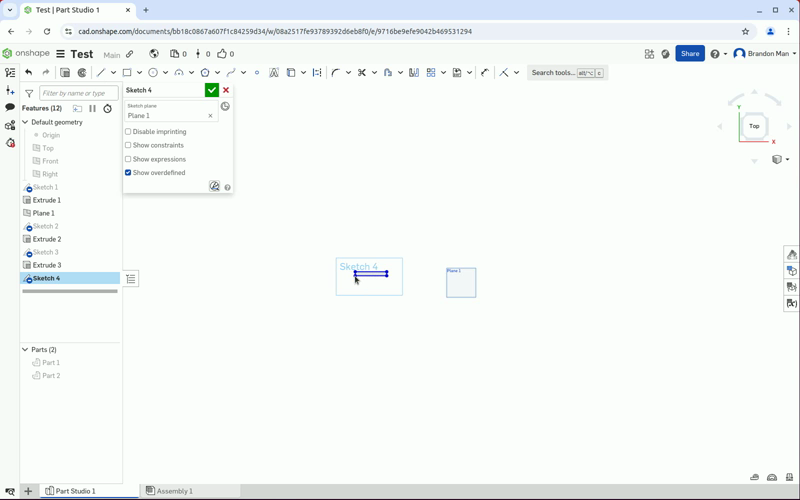
mouse_move(376, 273)
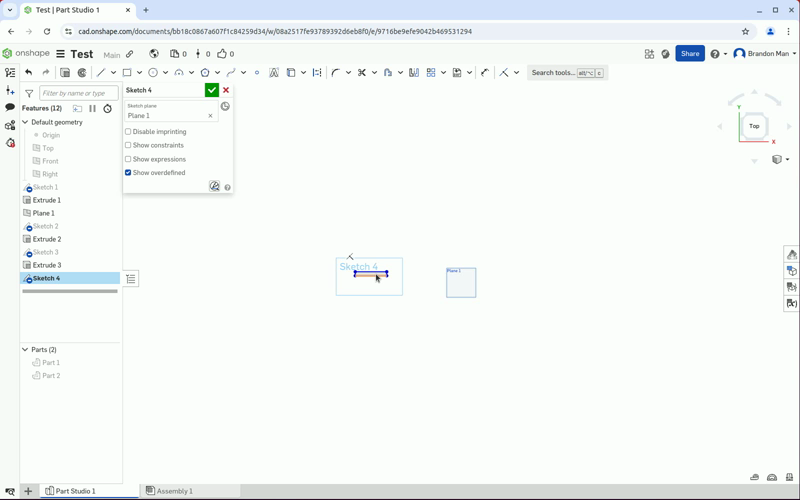
scroll(6)
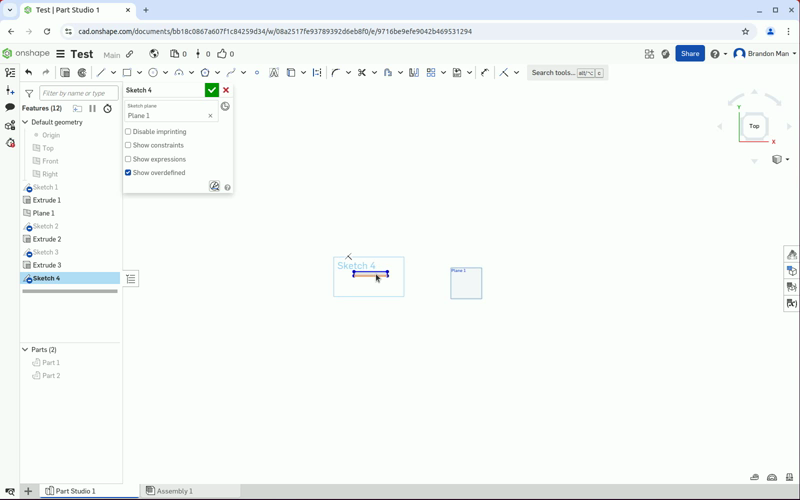
scroll(6)
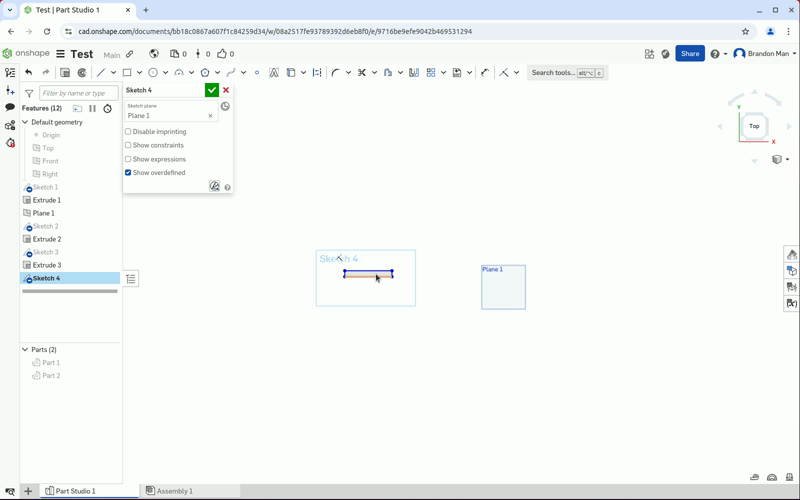
scroll(6)
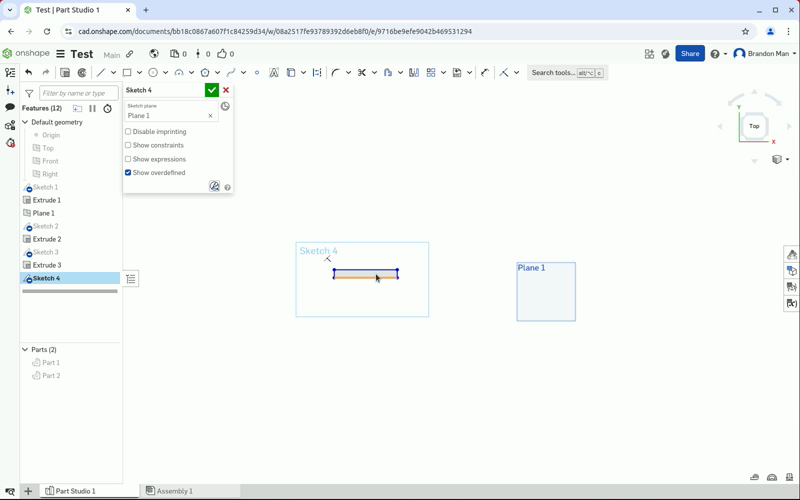
scroll(6)
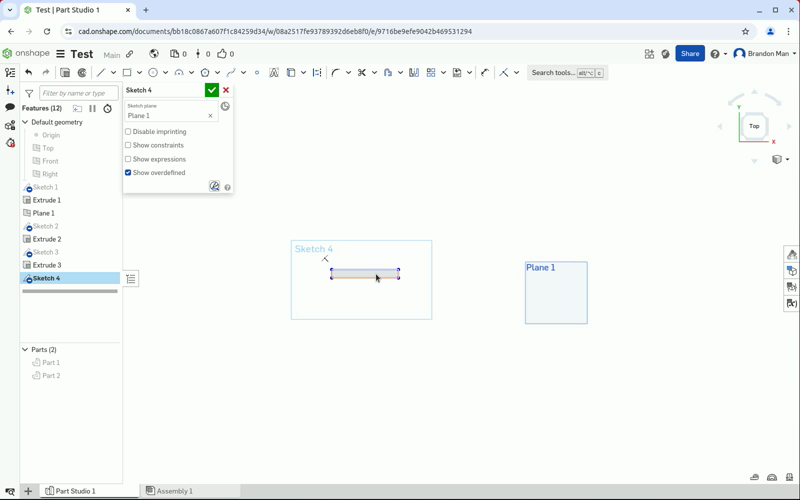
scroll(6)
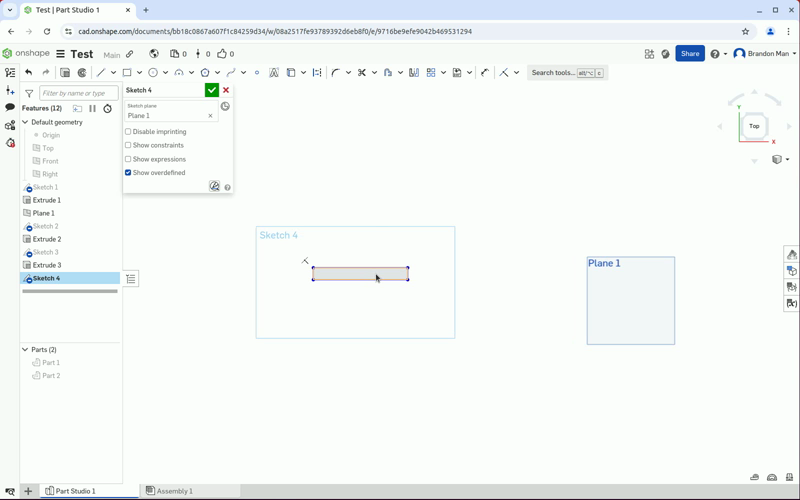
scroll(6)
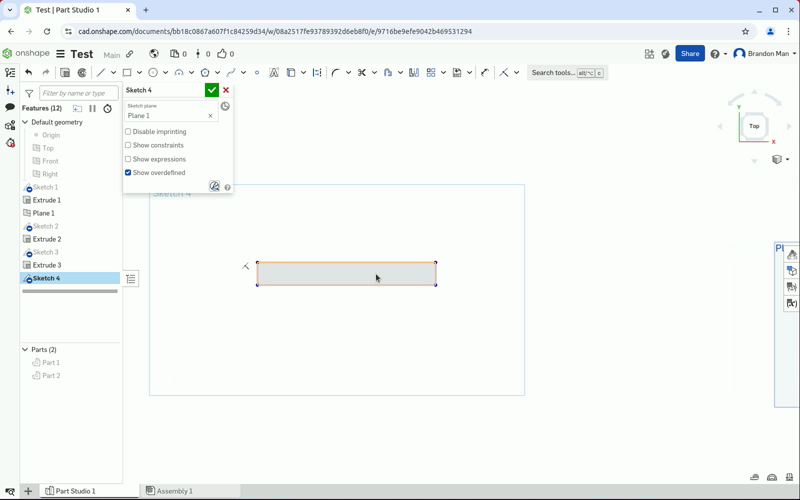
scroll(6)
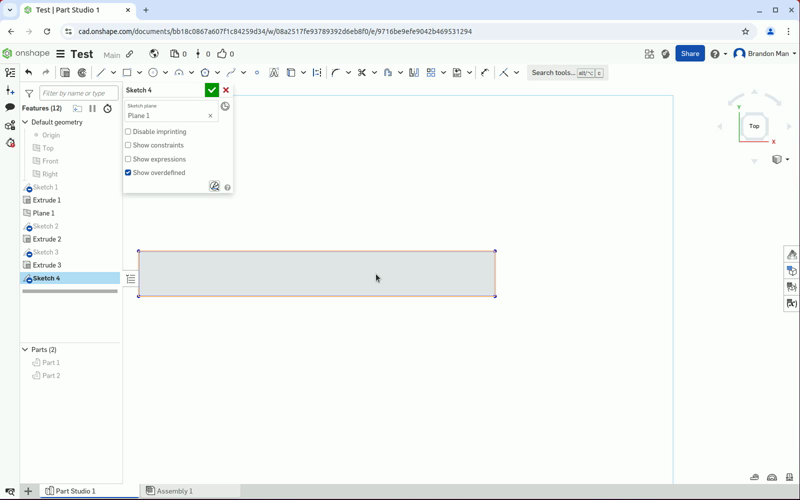
click(376, 273)
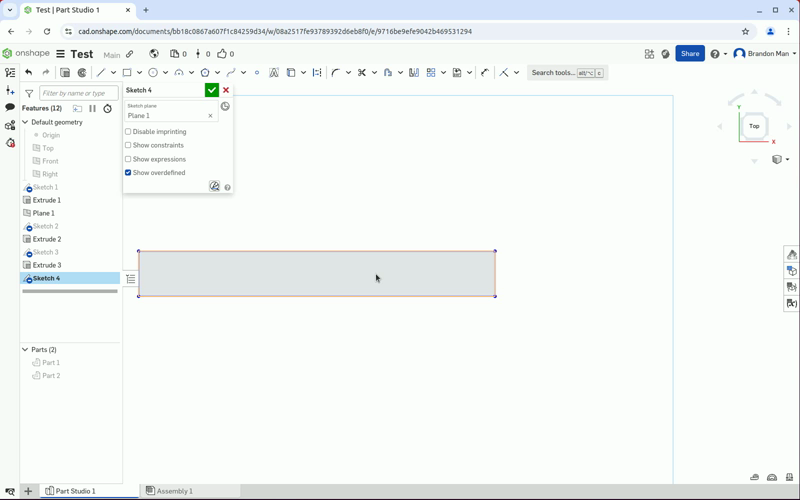
scroll(-6)
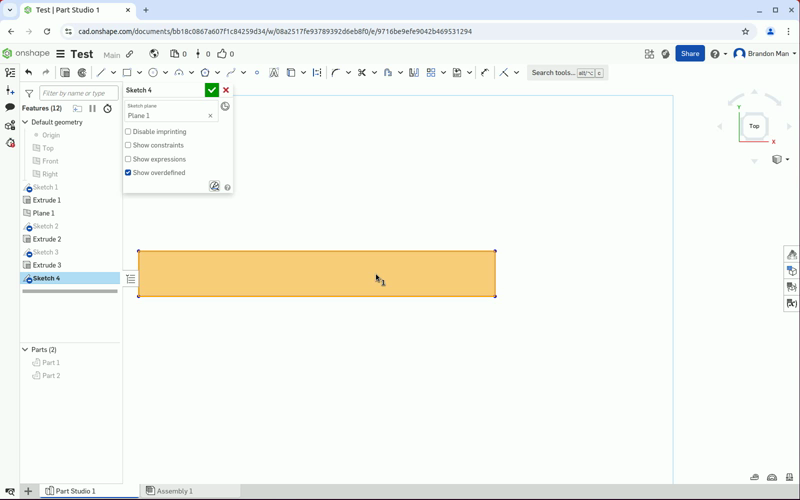
scroll(-6)
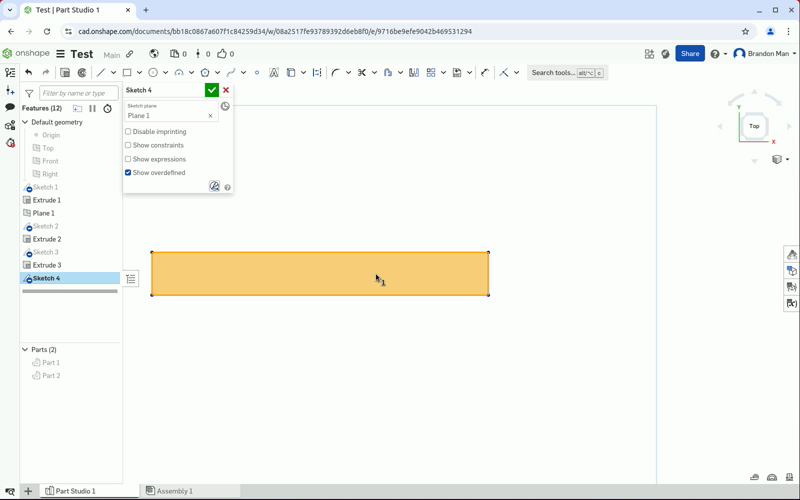
scroll(-6)
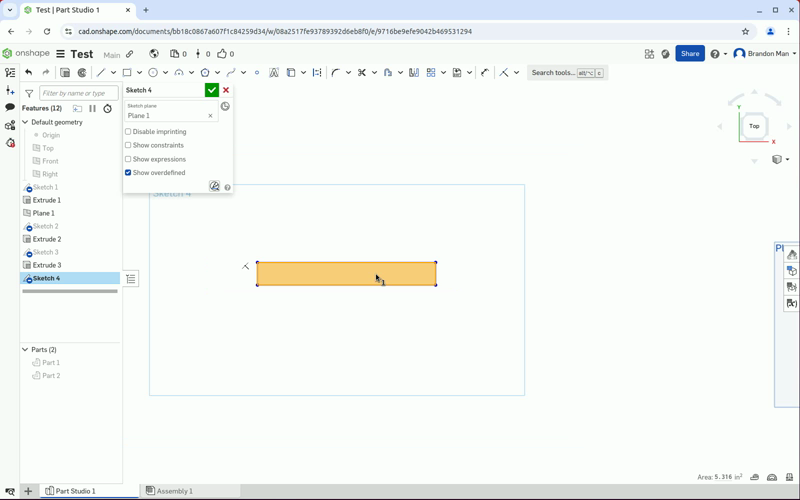
scroll(-6)
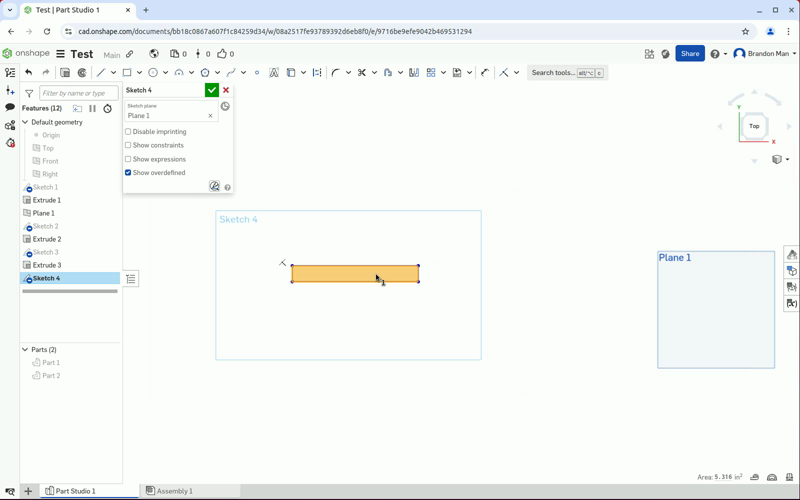
scroll(-6)
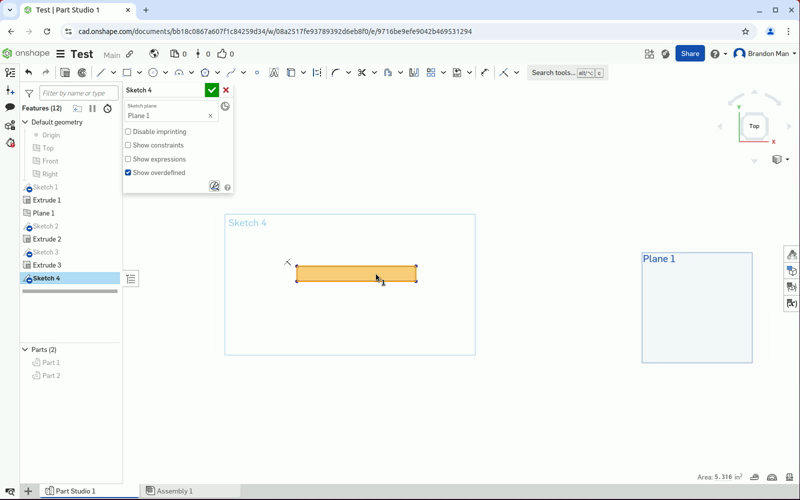
scroll(-6)
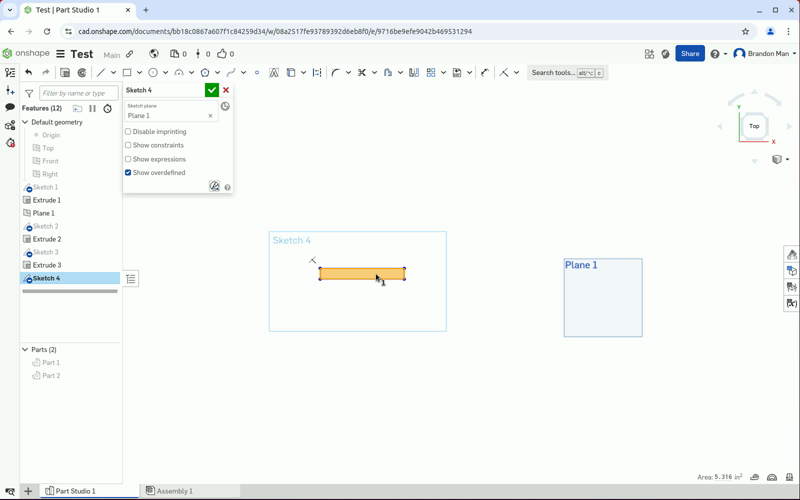
scroll(-6)
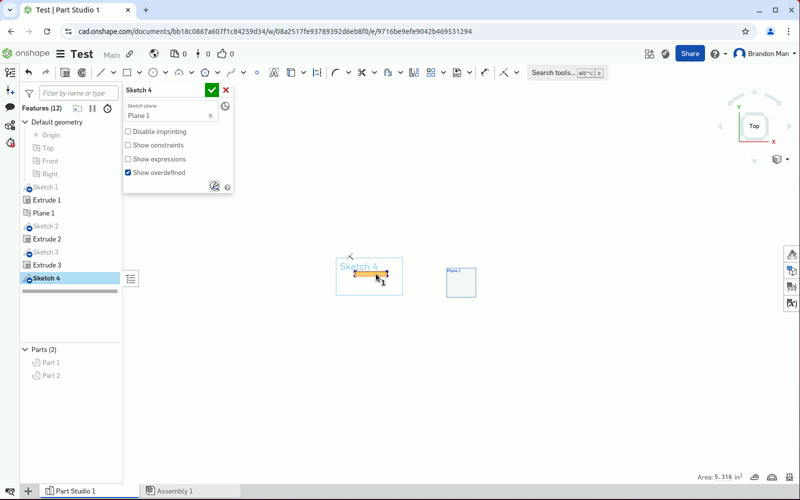
mouse_move(73, 352)
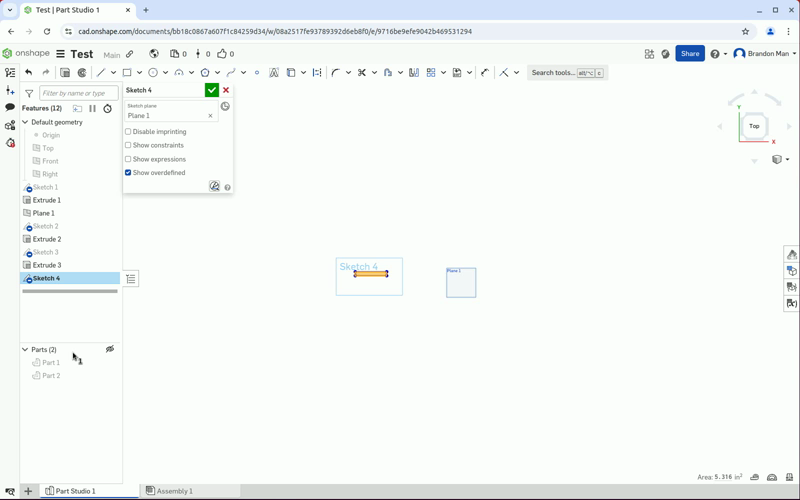
key(shift+y)
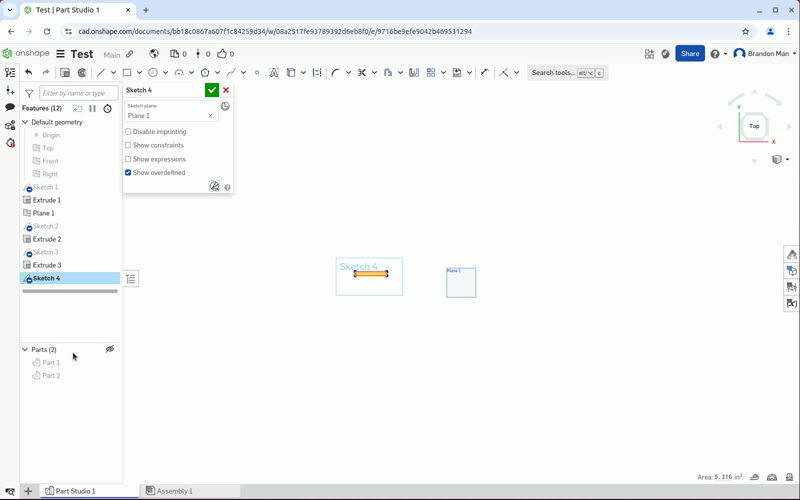
key(shift+e)
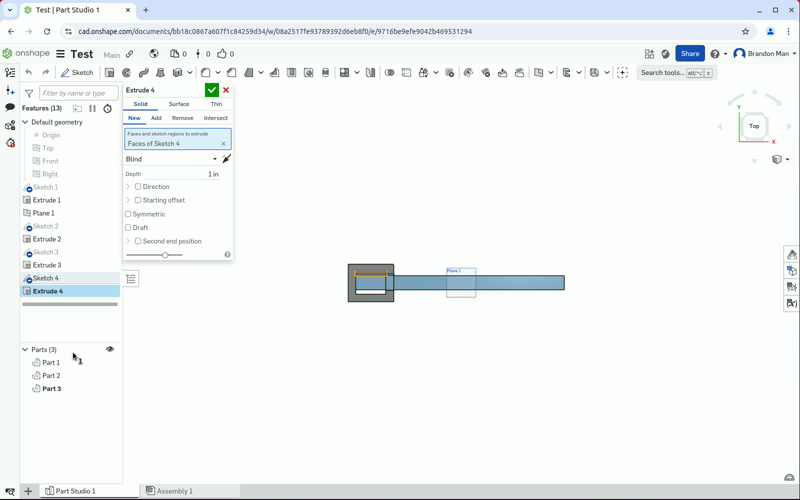
mouse_move(143, 106)
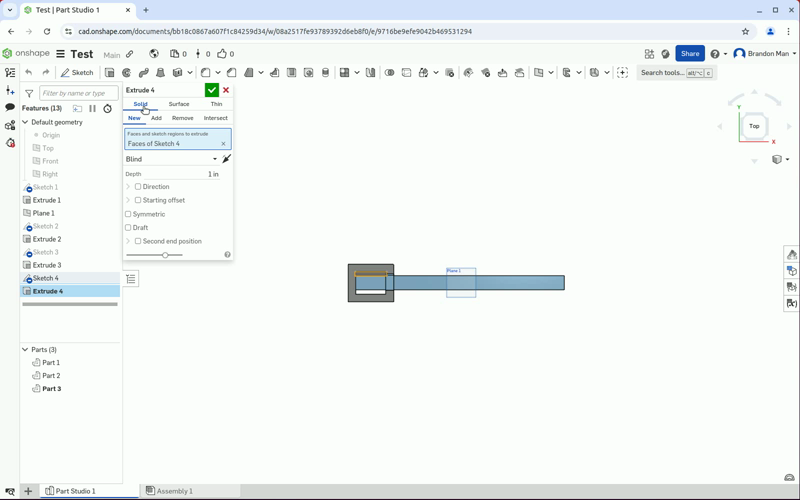
click(143, 106)
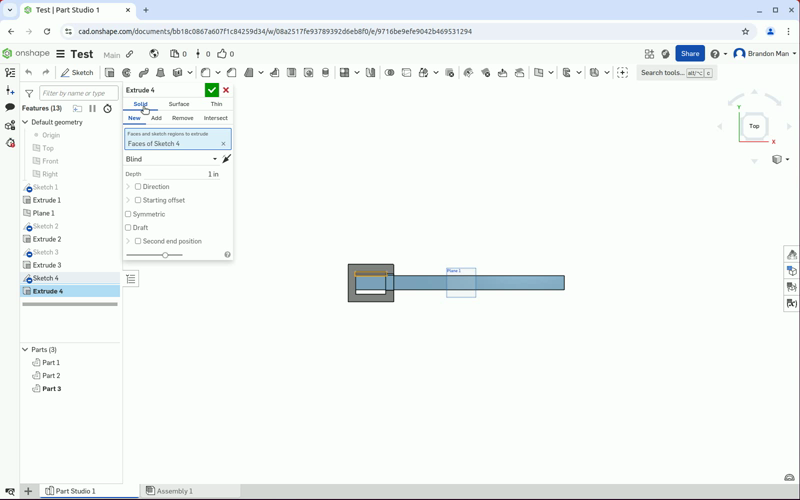
mouse_move(186, 120)
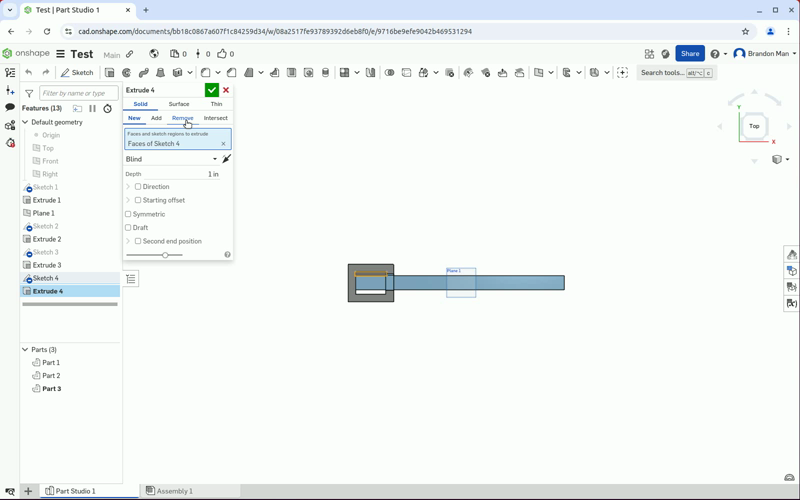
click(186, 120)
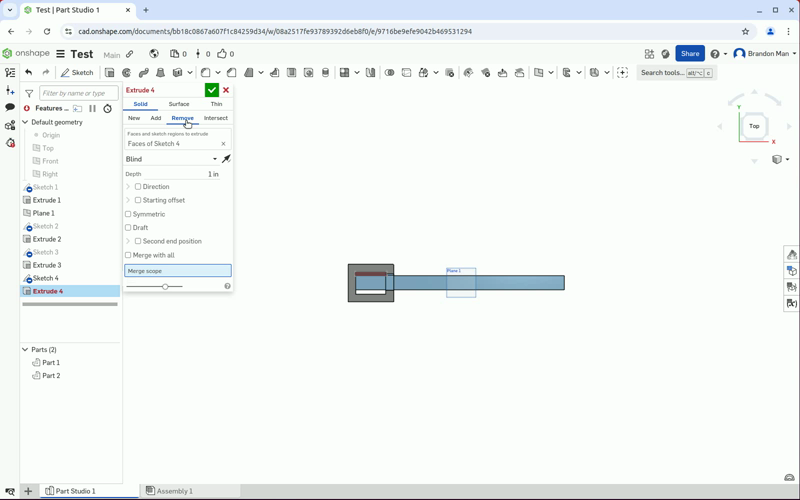
key(tab, 4)
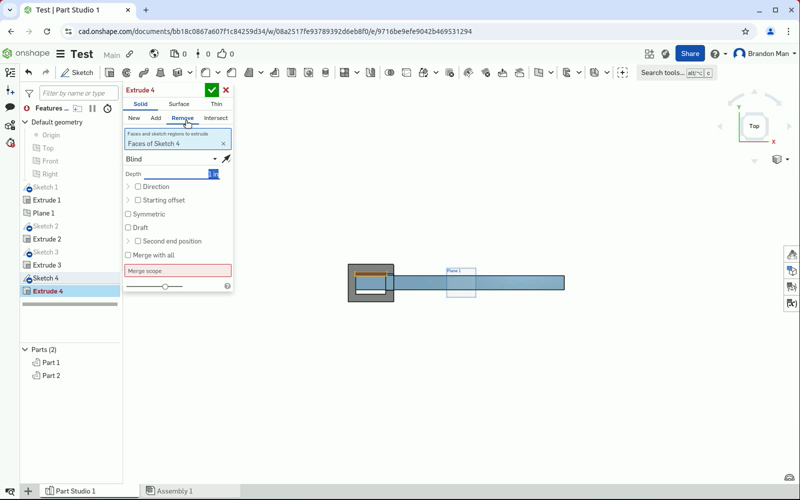
text(30.811)
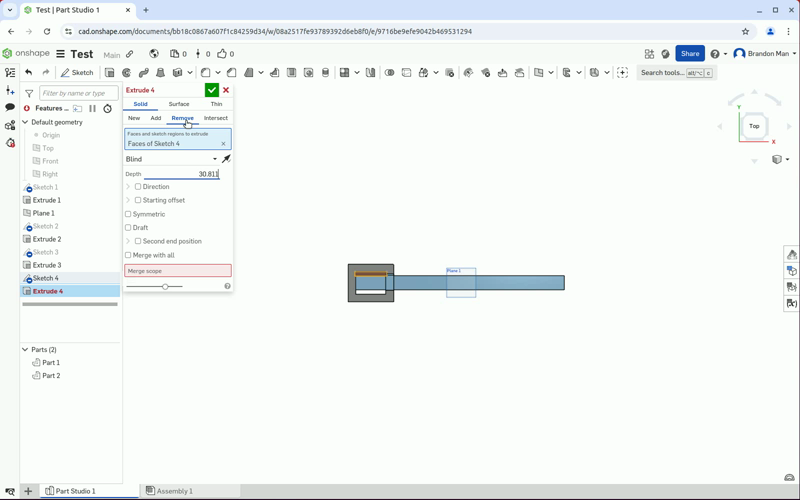
key(tab, 6)
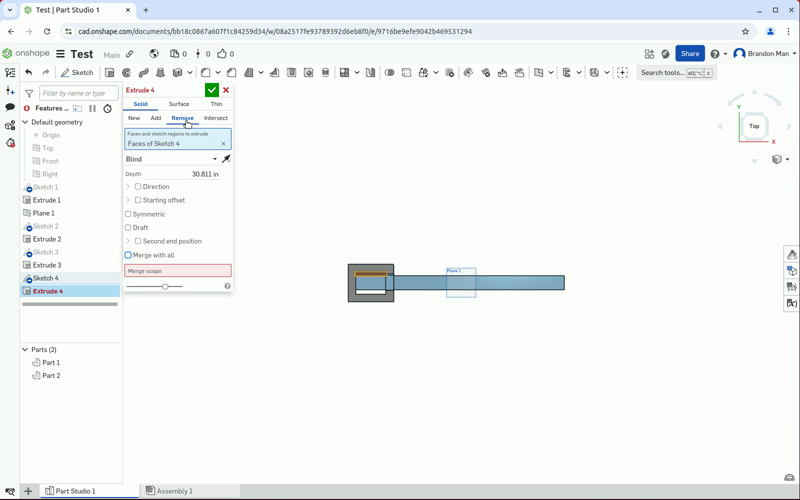
key(space)
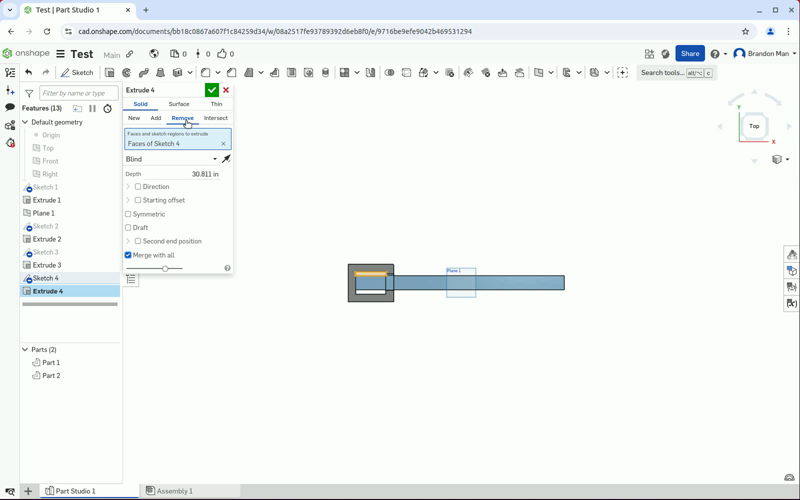
key(enter)
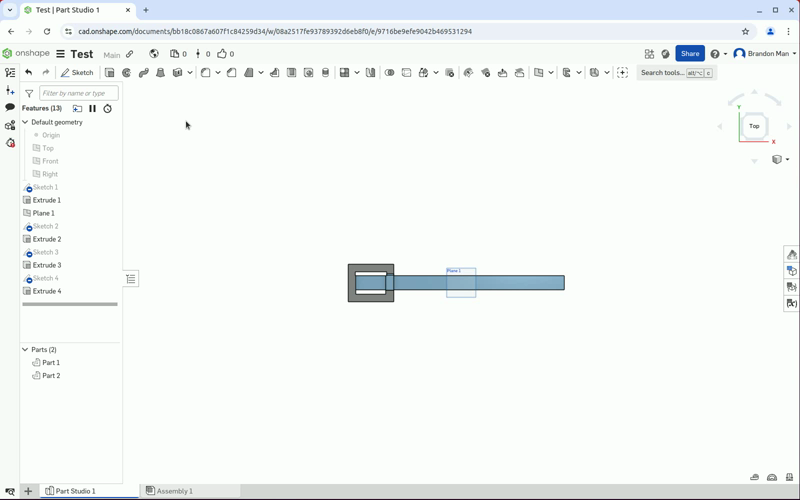
key(shift+h)
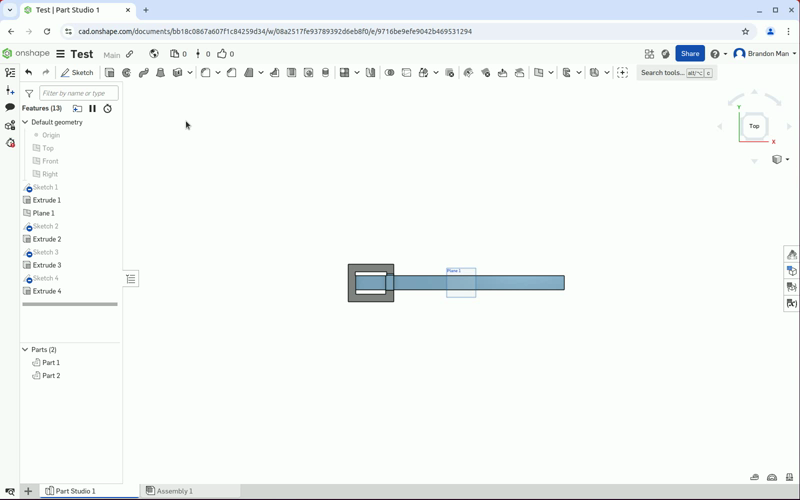
key(shift+h)
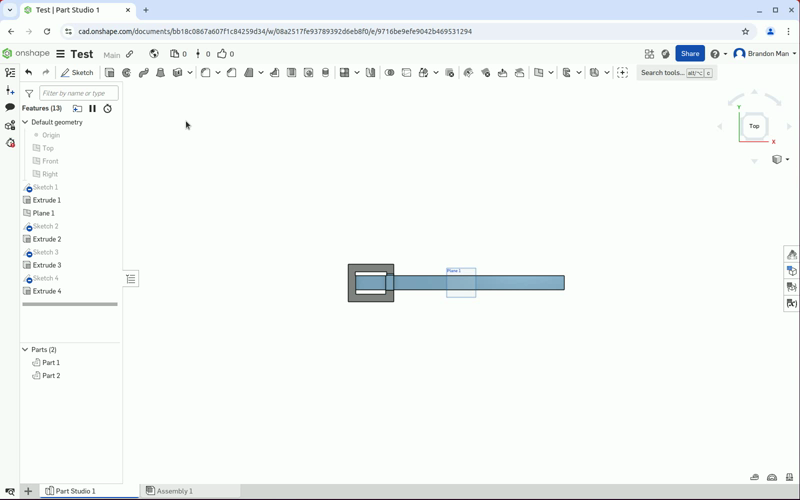
mouse_move(73, 189)
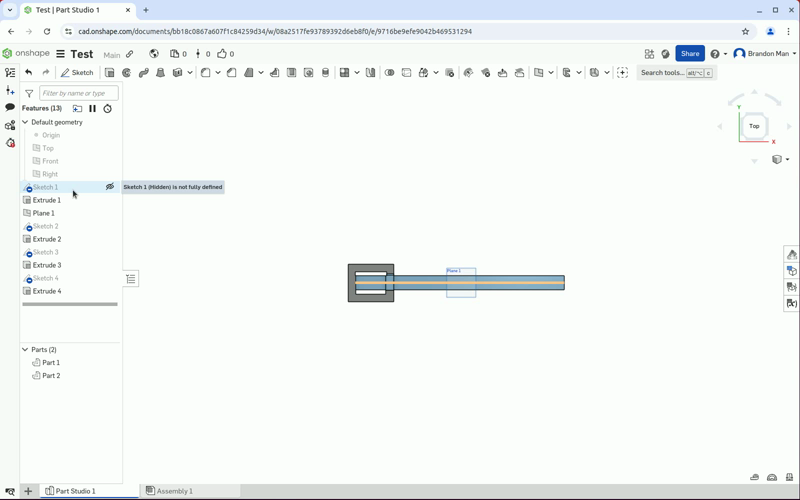
click(73, 189)
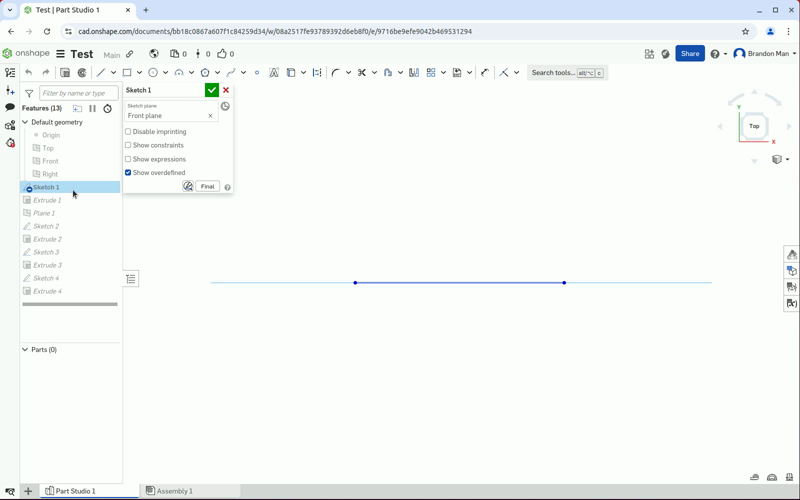
mouse_move(229, 92)
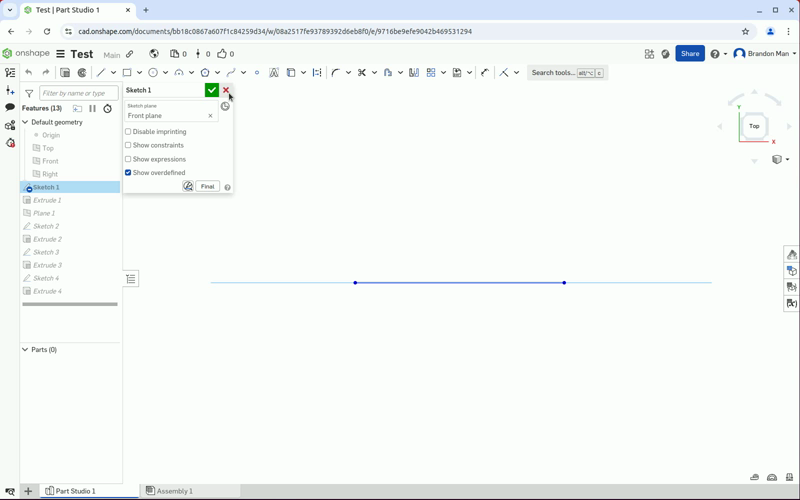
click(229, 92)
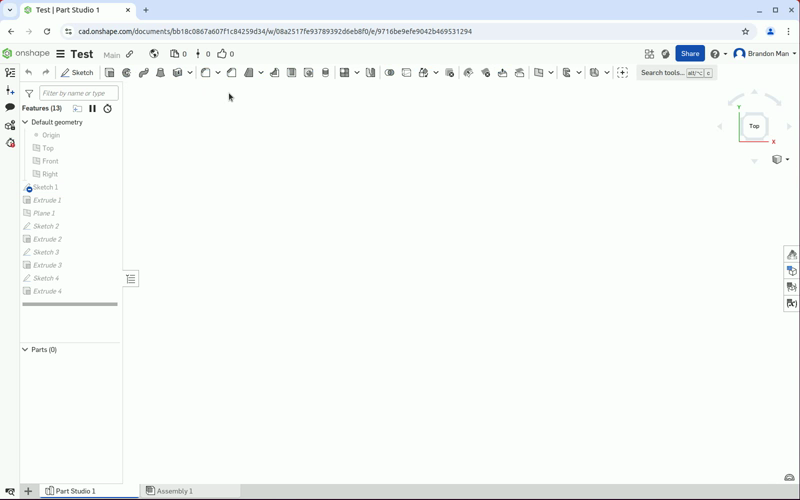
key(shift+s)
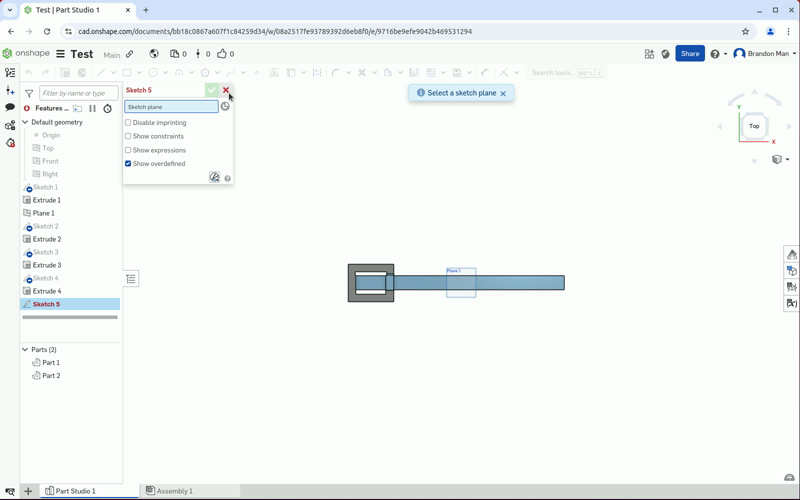
mouse_move(73, 215)
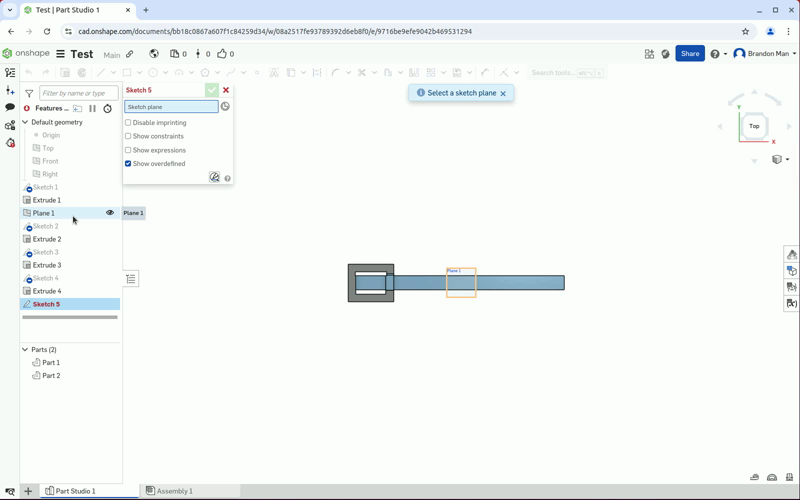
click(73, 215)
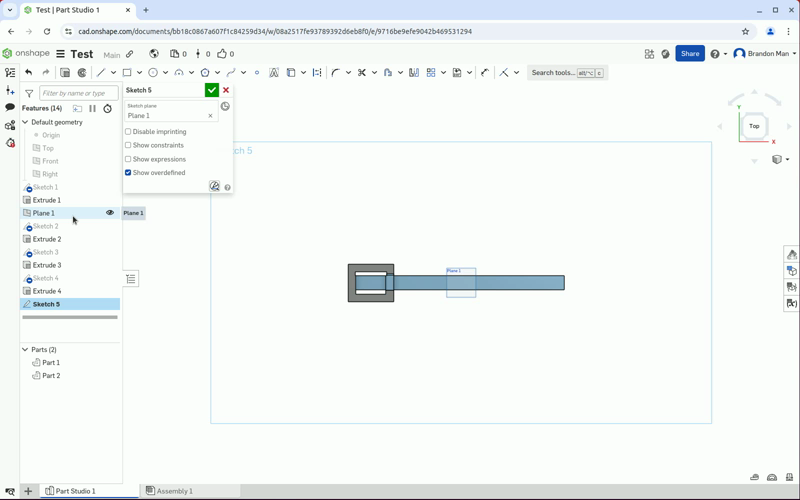
mouse_move(73, 352)
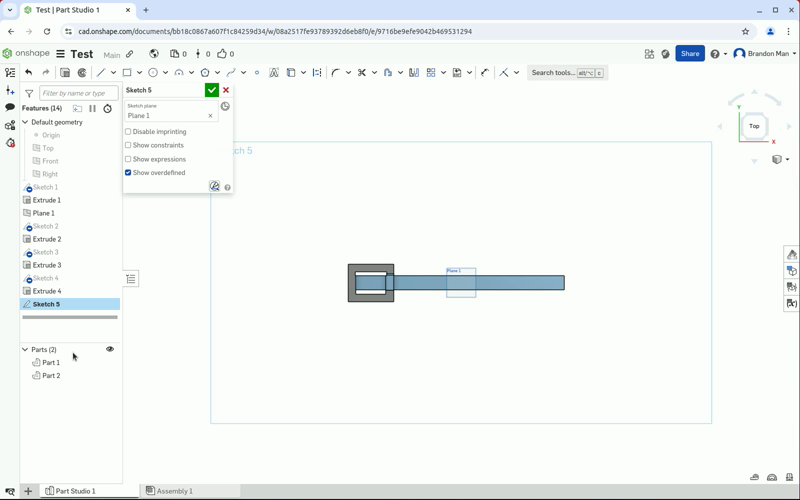
key(y)
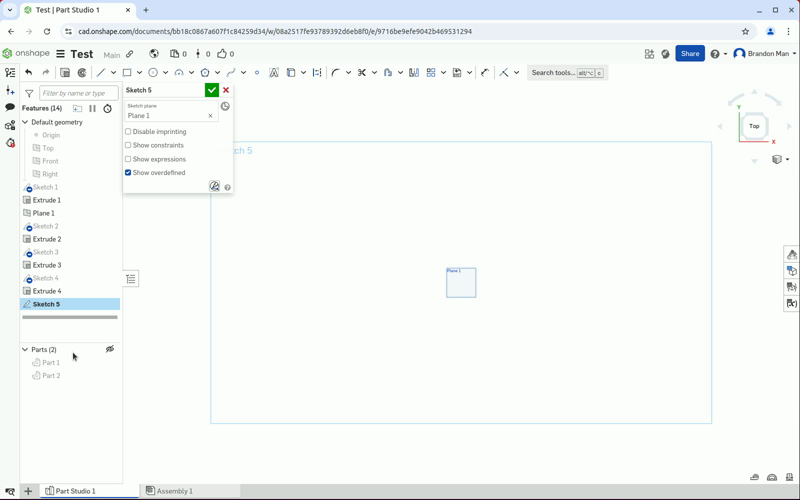
key(l)
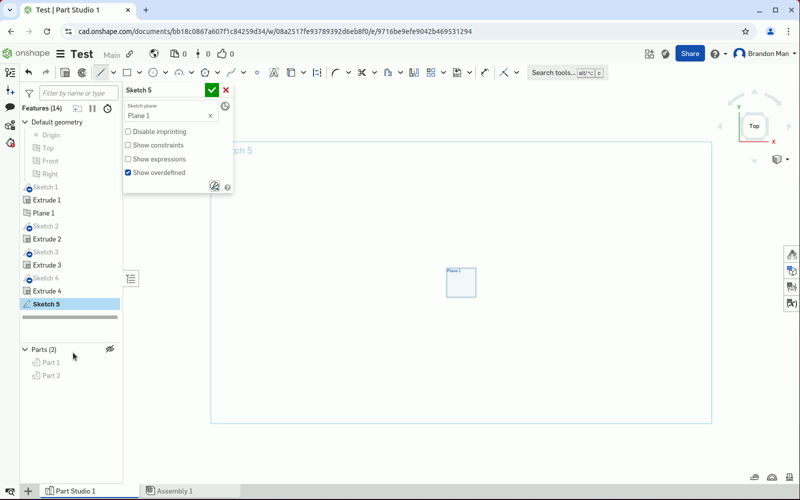
key_down(shift)
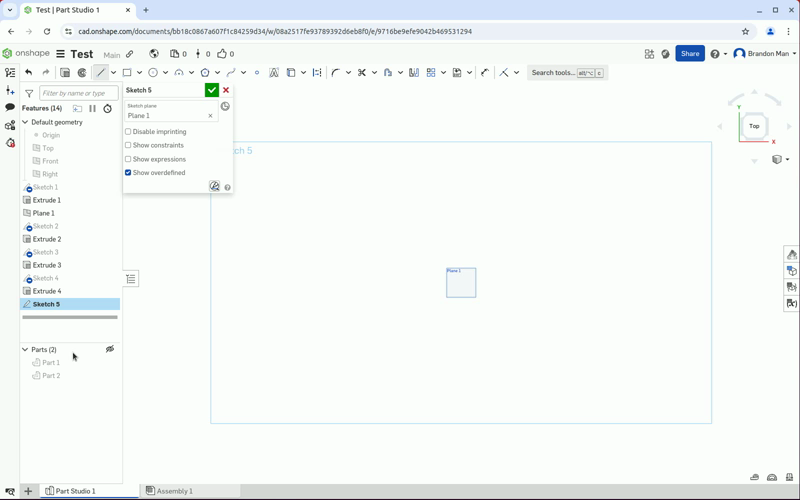
mouse_move(355, 294)
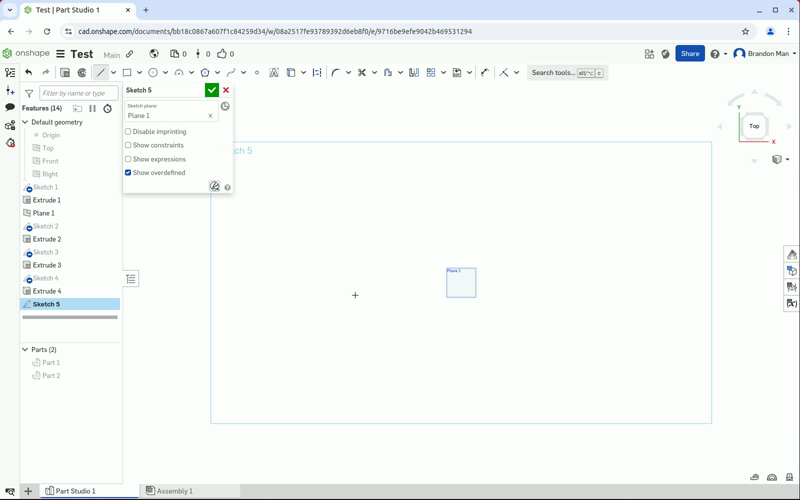
click(355, 294)
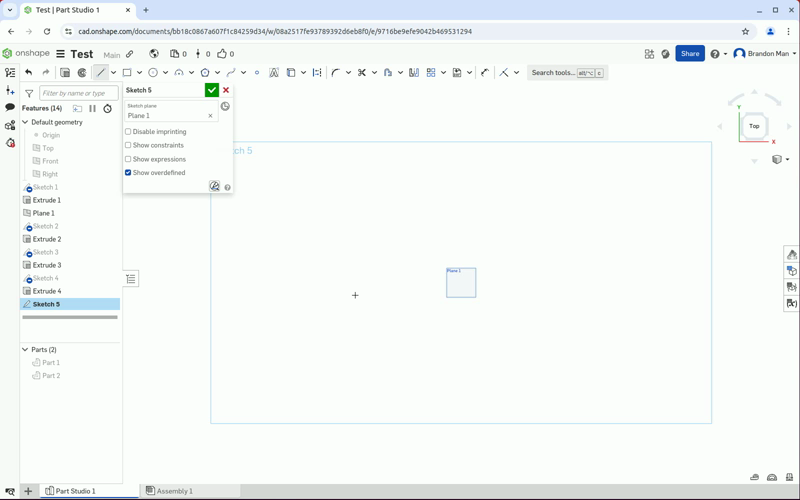
key_up(shift)
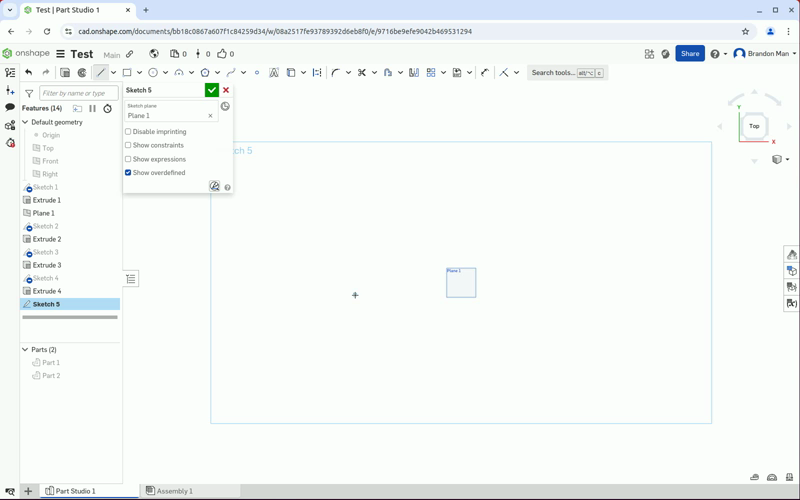
key_down(shift)
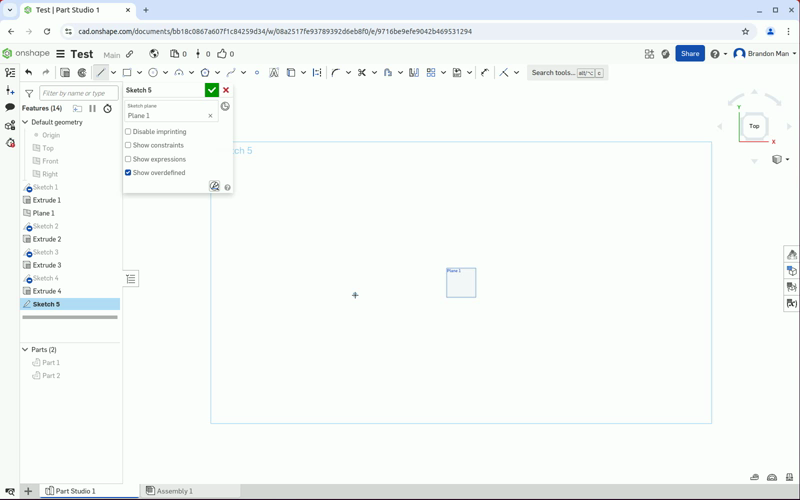
mouse_move(385, 294)
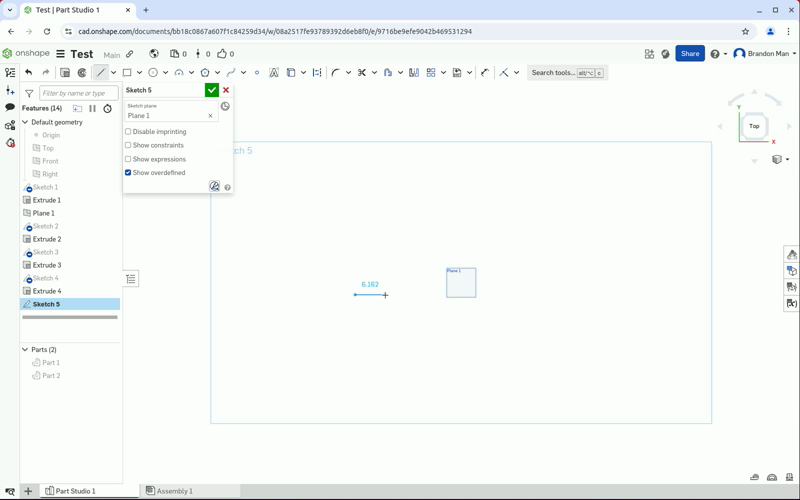
mouse_move(386, 294)
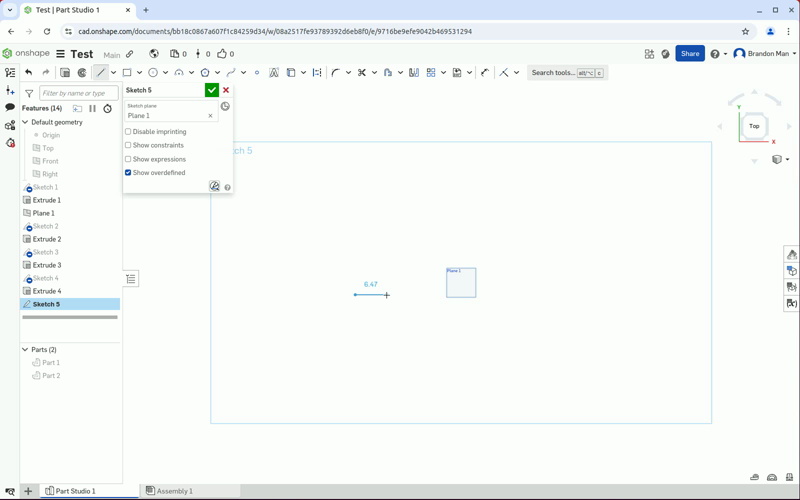
click(386, 294)
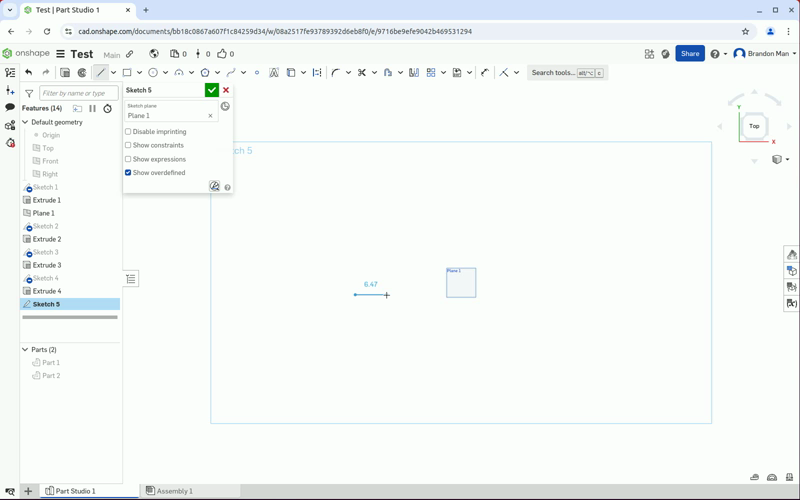
key_up(shift)
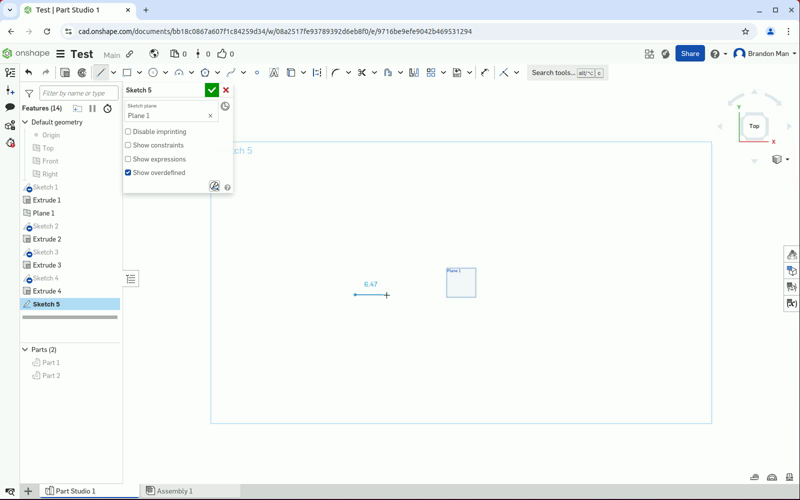
key_down(shift)
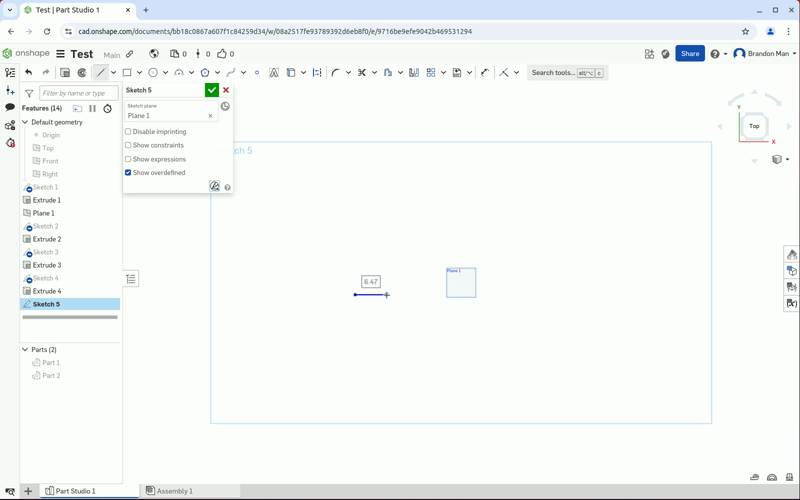
mouse_move(416, 294)
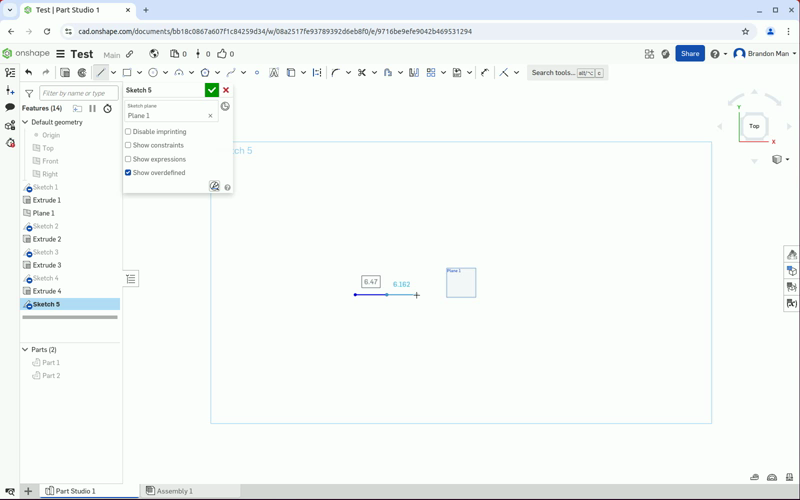
mouse_move(386, 290)
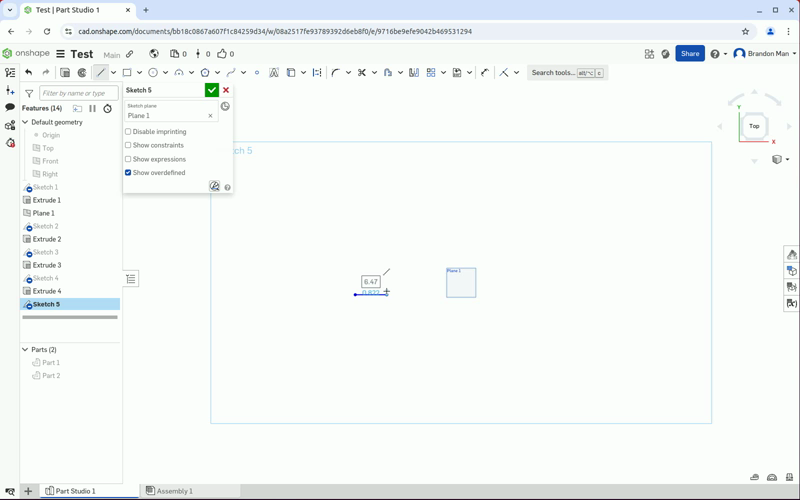
scroll(6)
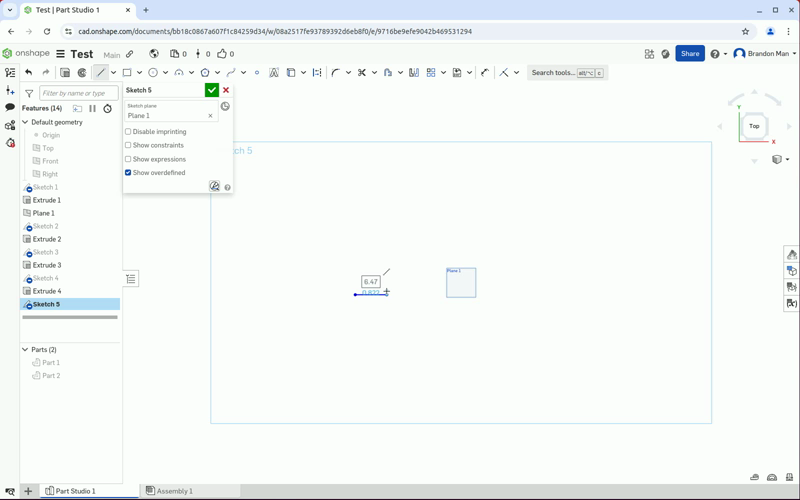
scroll(6)
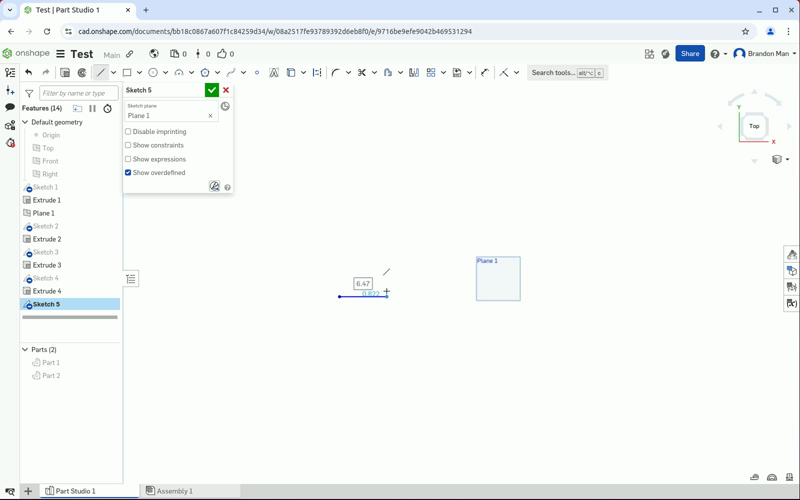
scroll(6)
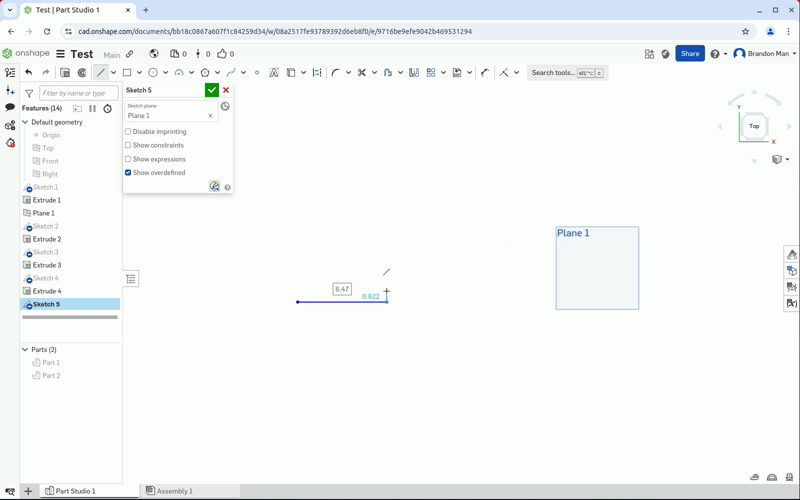
scroll(6)
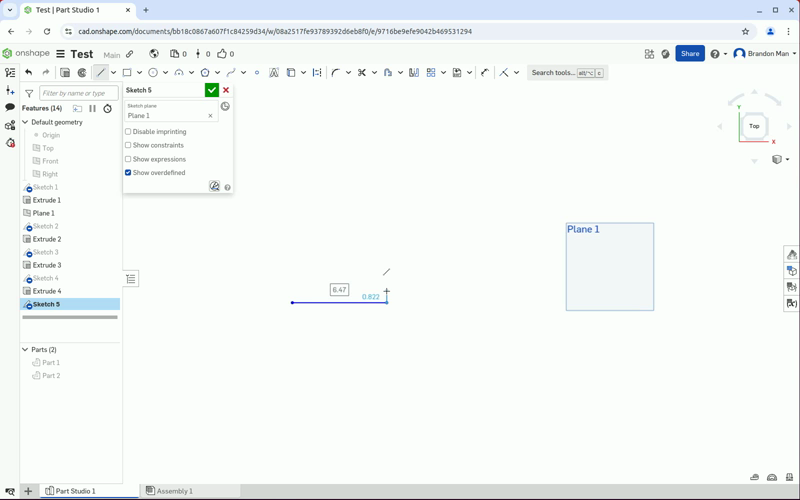
scroll(6)
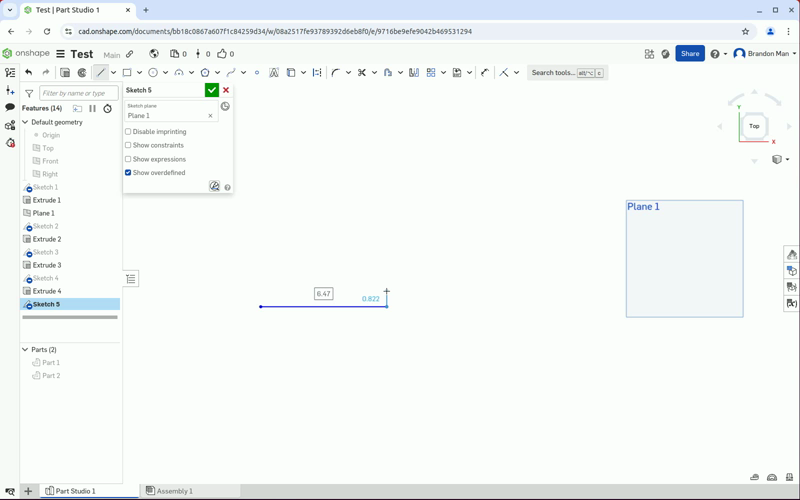
scroll(6)
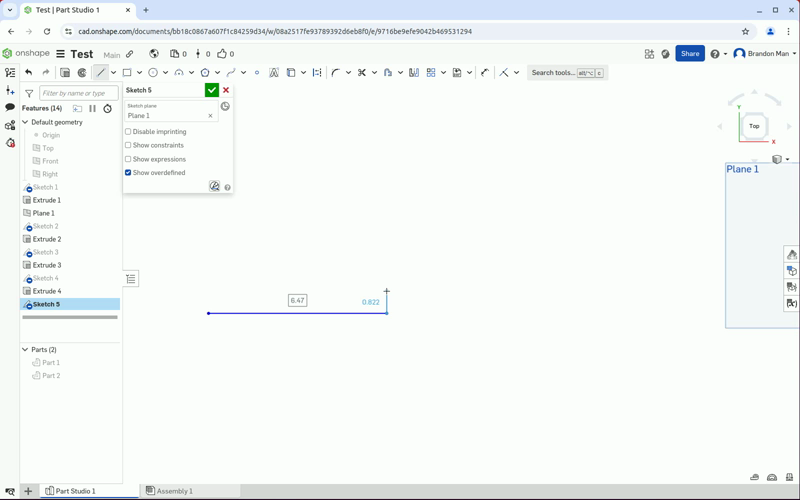
scroll(6)
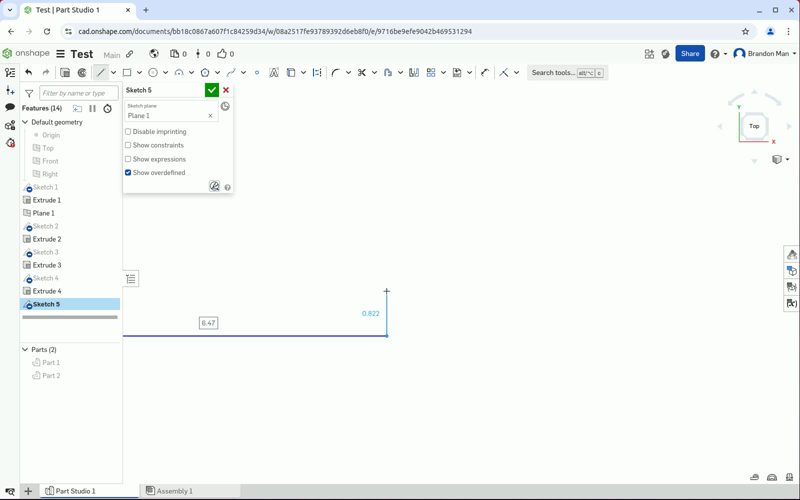
click(386, 290)
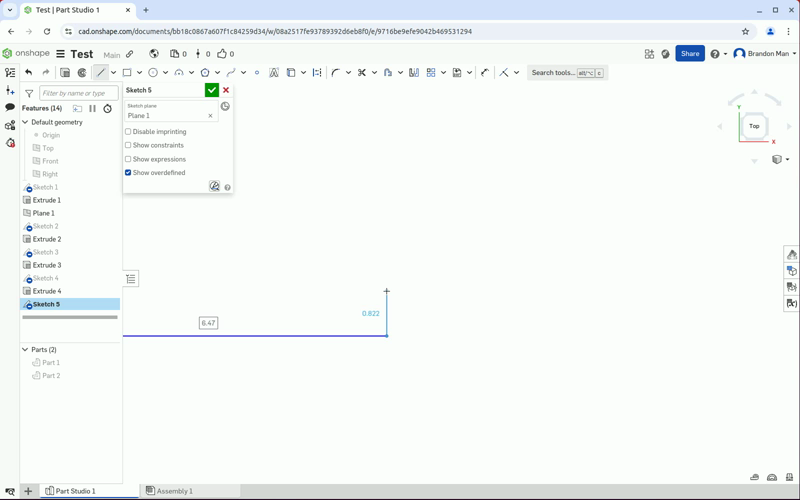
scroll(-6)
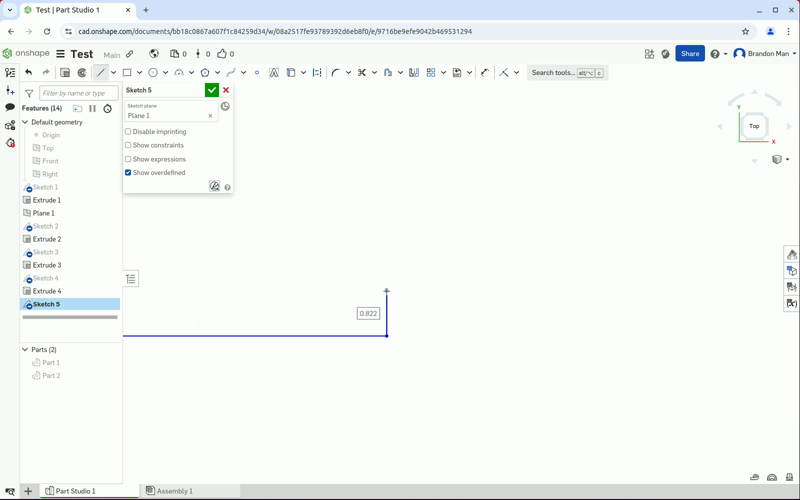
scroll(-6)
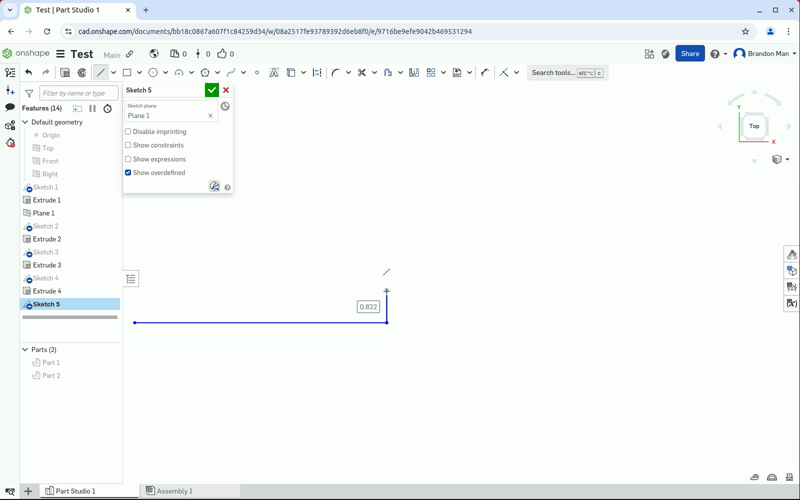
scroll(-6)
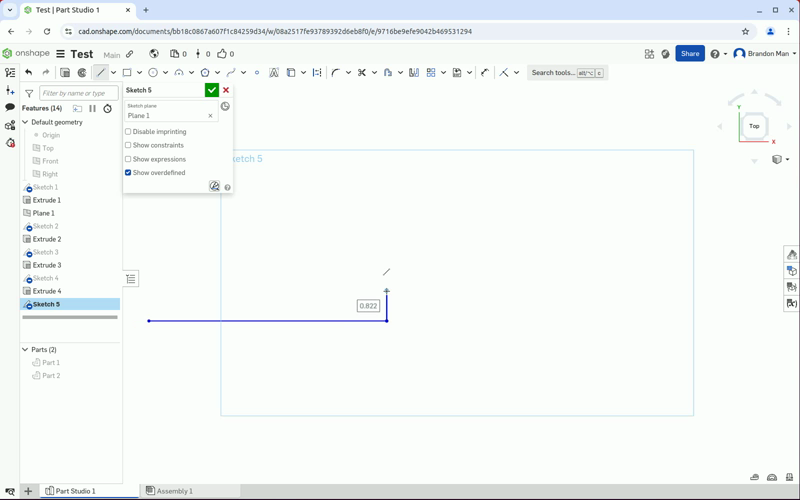
scroll(-6)
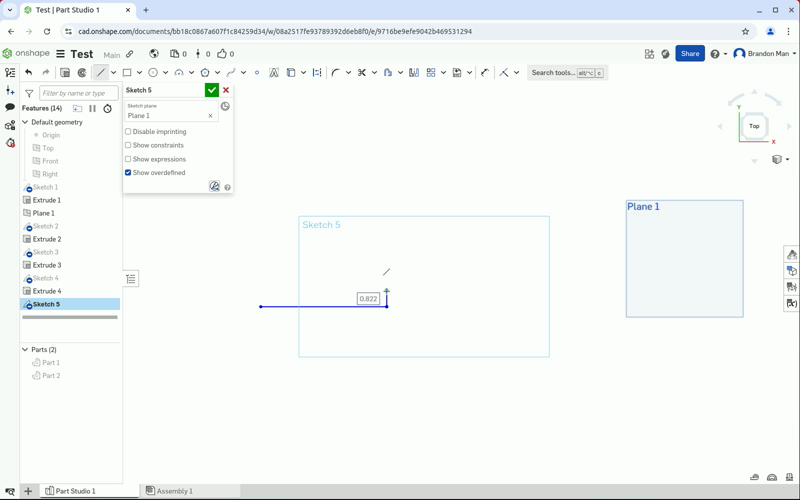
scroll(-6)
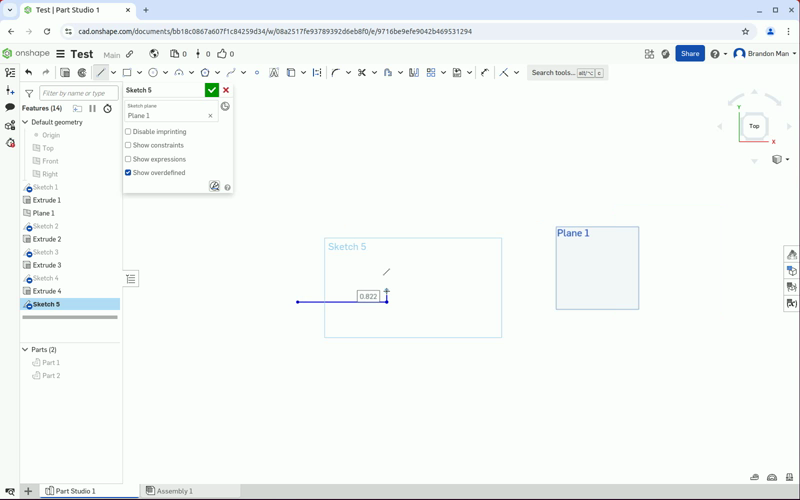
scroll(-6)
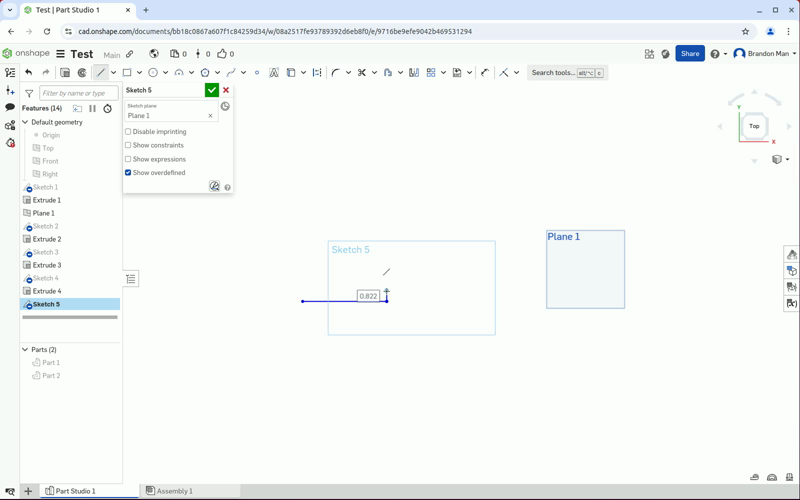
scroll(-6)
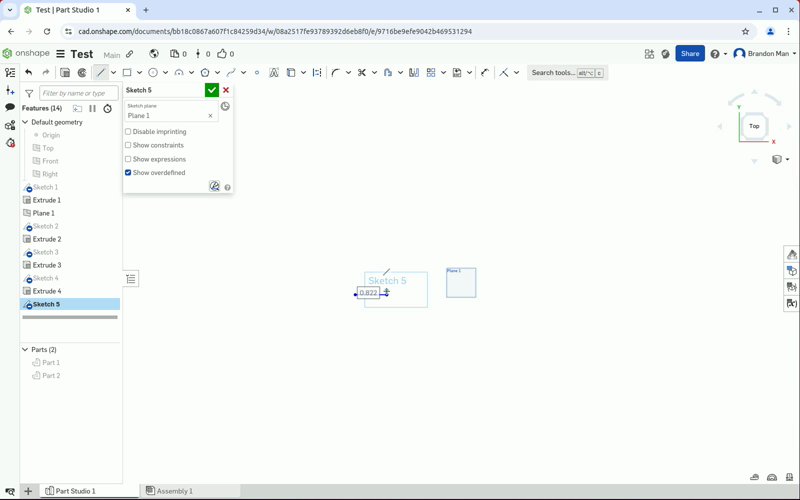
key_up(shift)
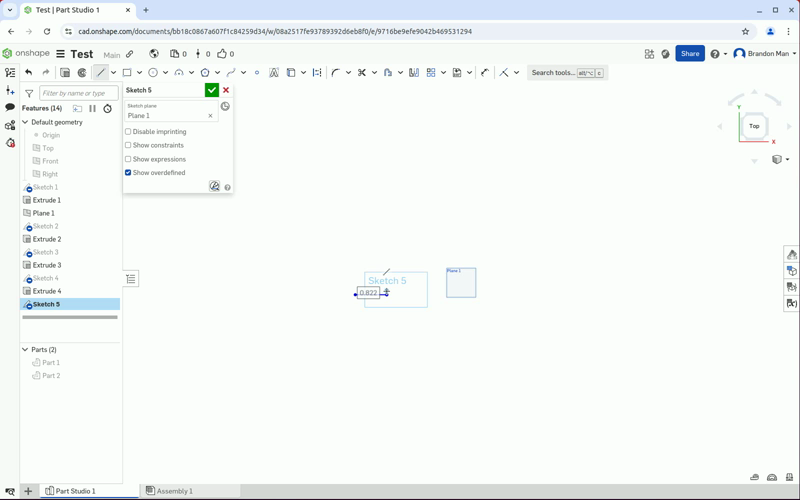
key_down(shift)
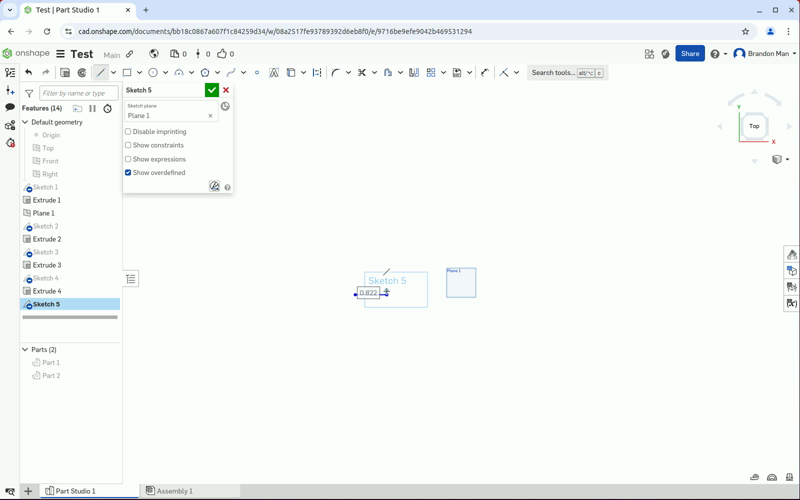
mouse_move(416, 290)
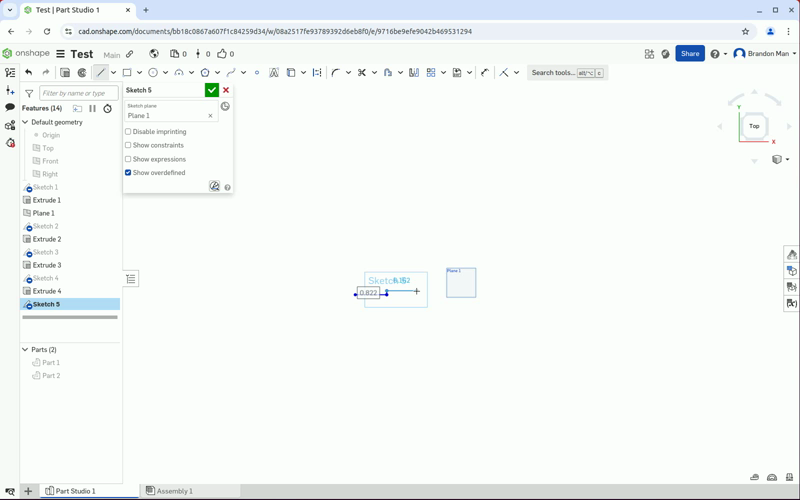
mouse_move(355, 290)
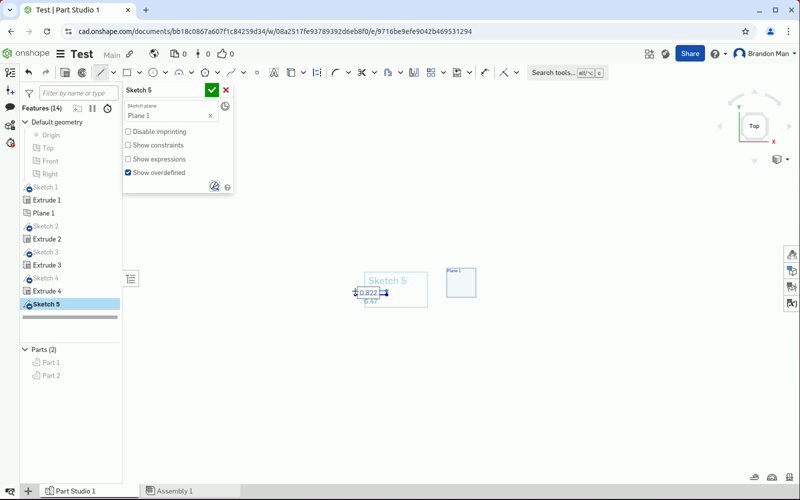
scroll(6)
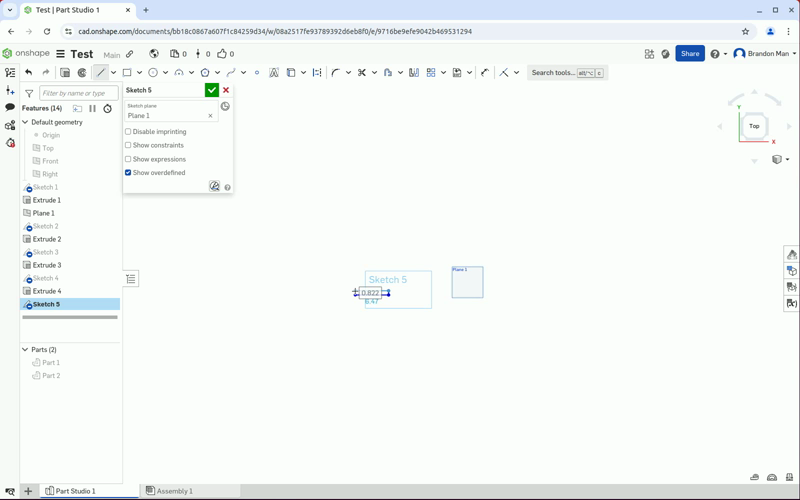
scroll(6)
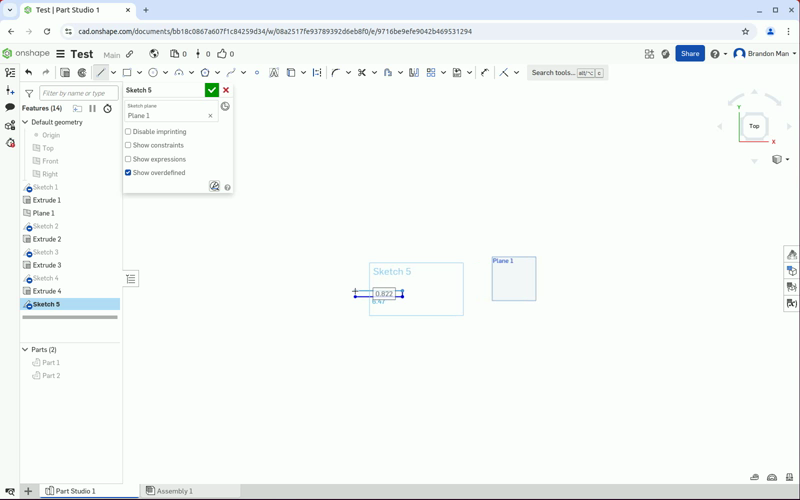
scroll(6)
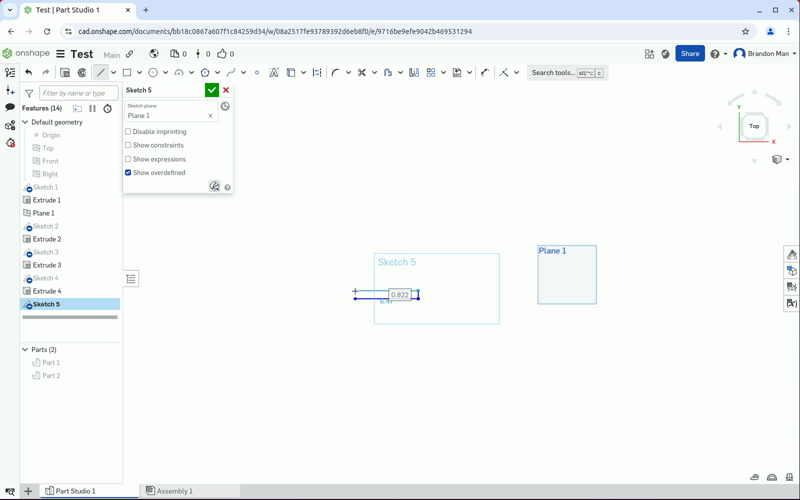
scroll(6)
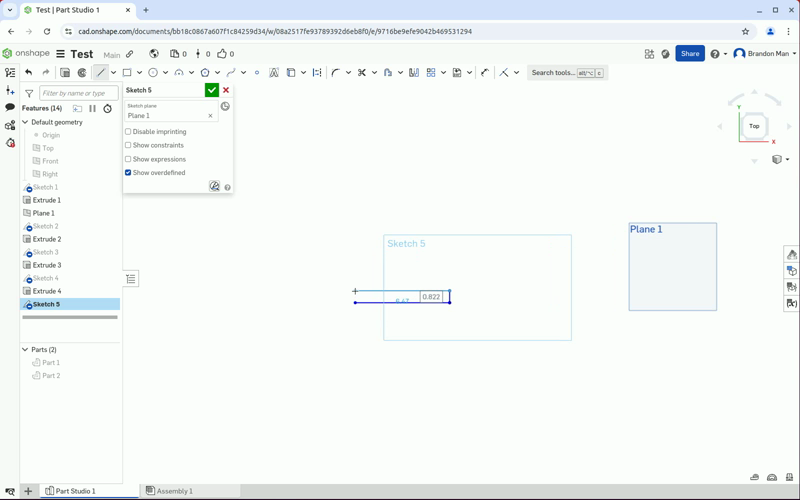
scroll(6)
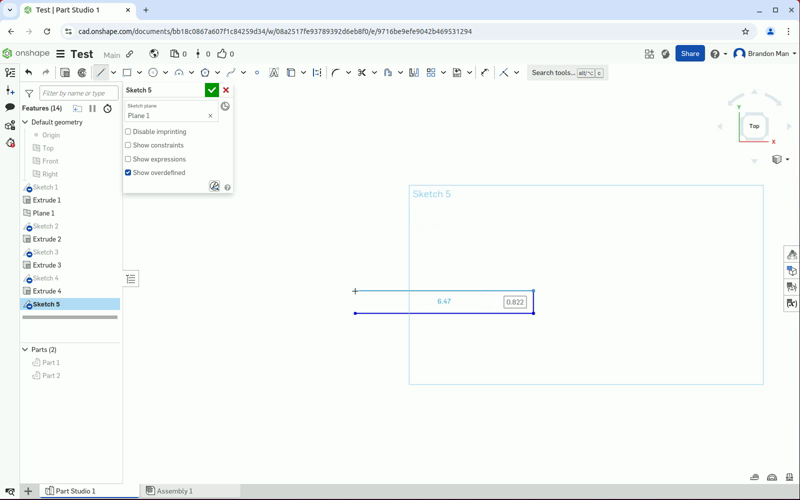
scroll(6)
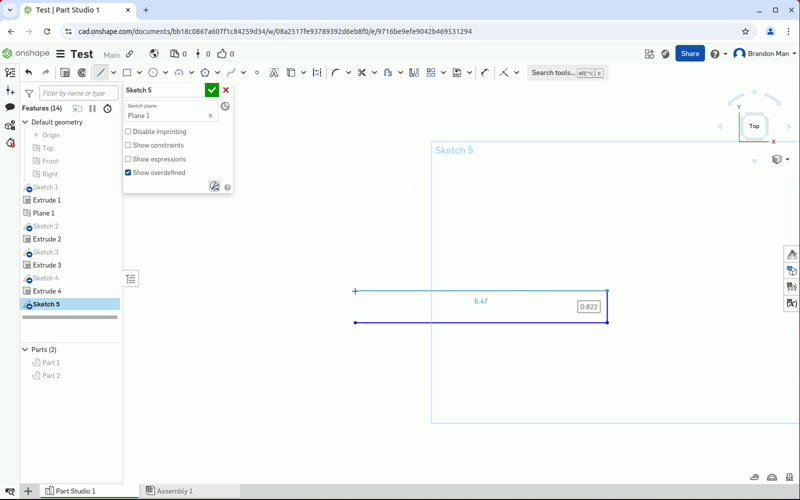
scroll(6)
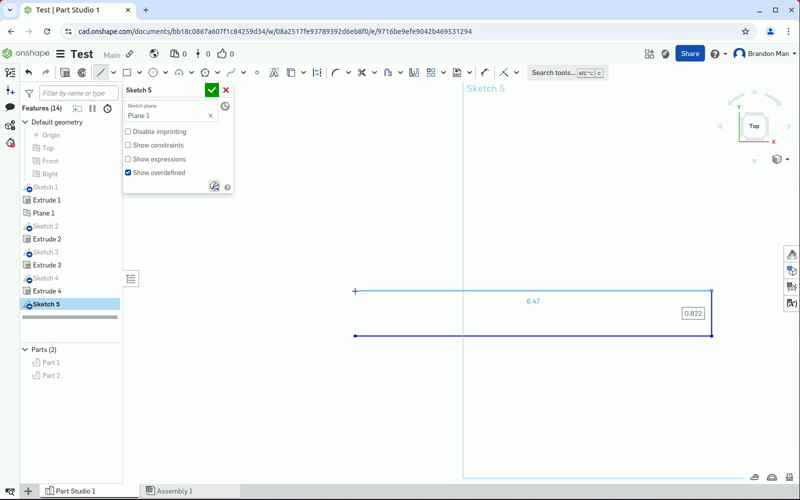
click(355, 290)
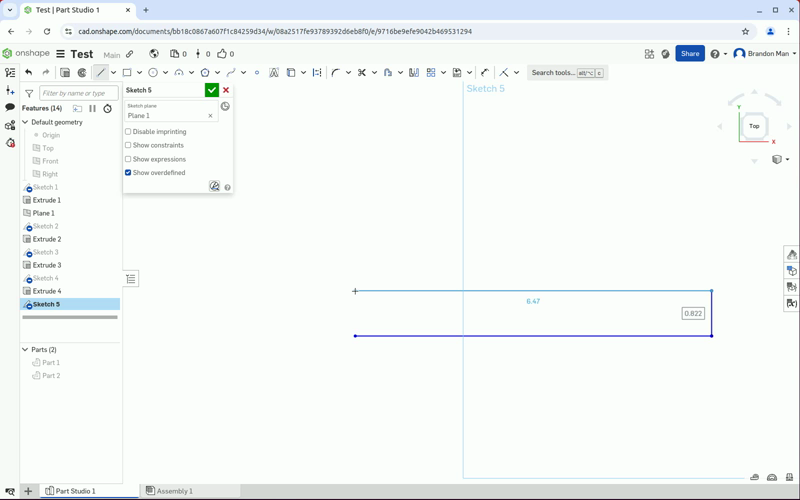
scroll(-6)
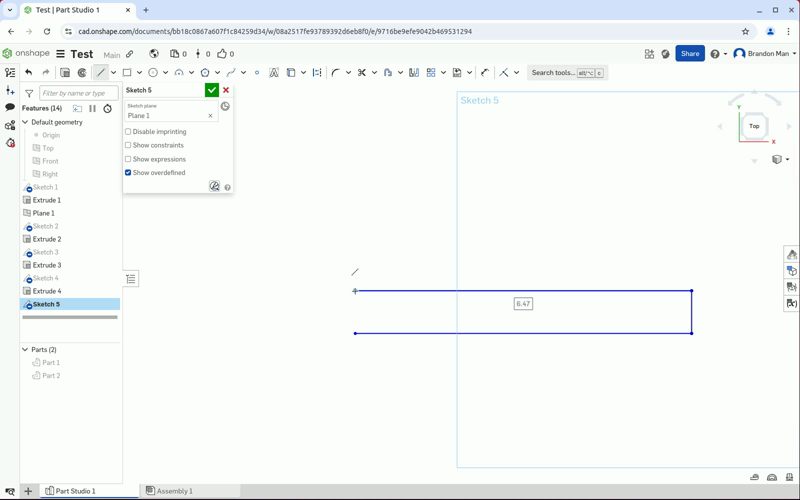
scroll(-6)
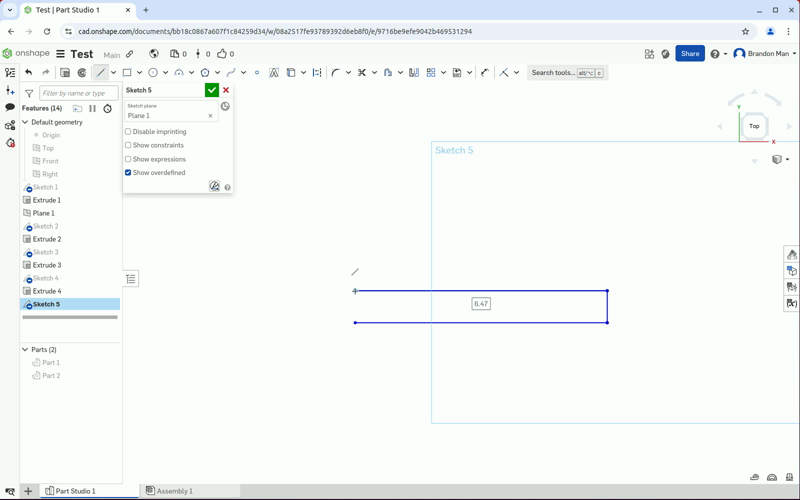
scroll(-6)
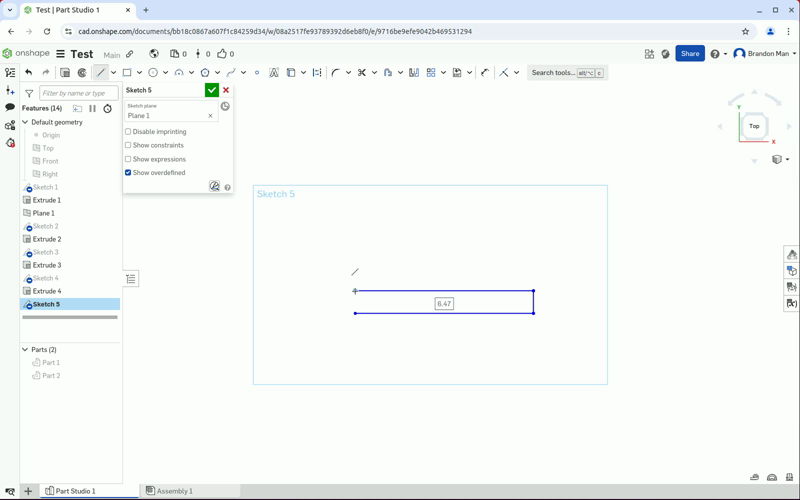
scroll(-6)
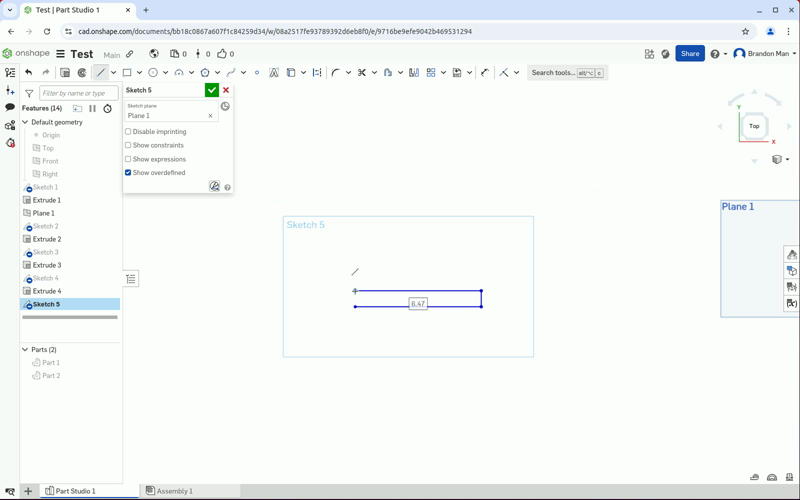
scroll(-6)
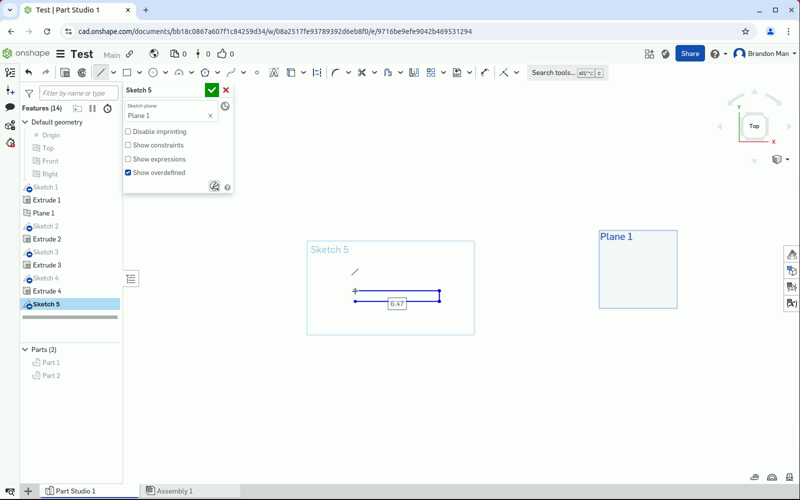
scroll(-6)
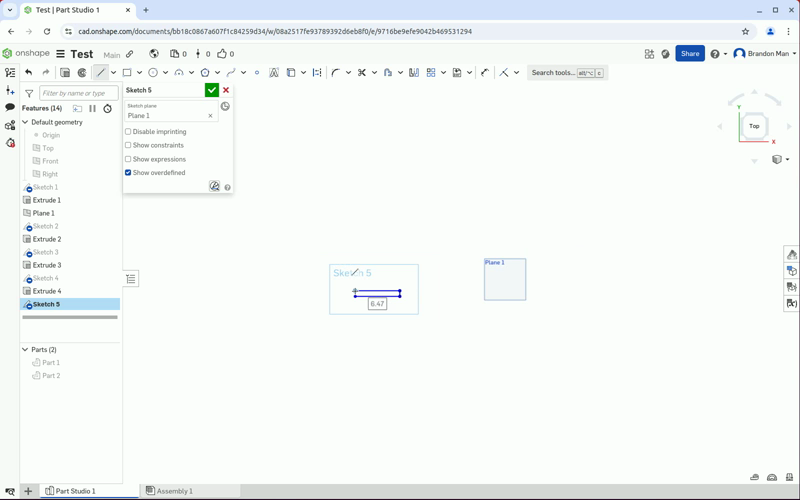
scroll(-6)
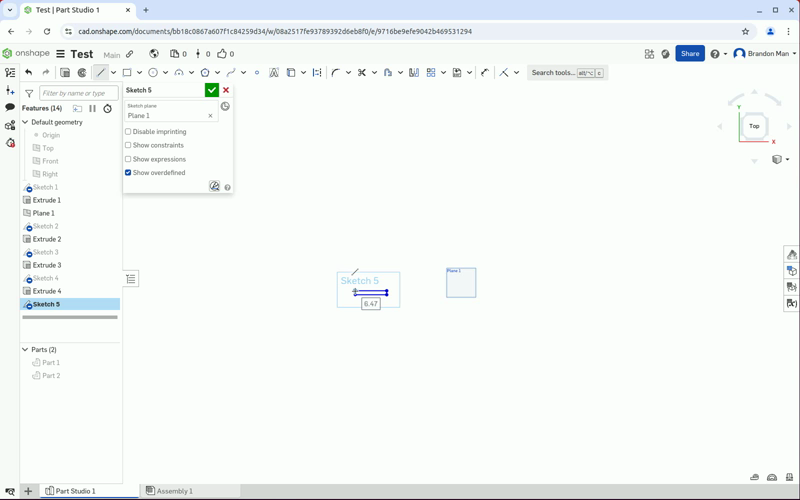
key_up(shift)
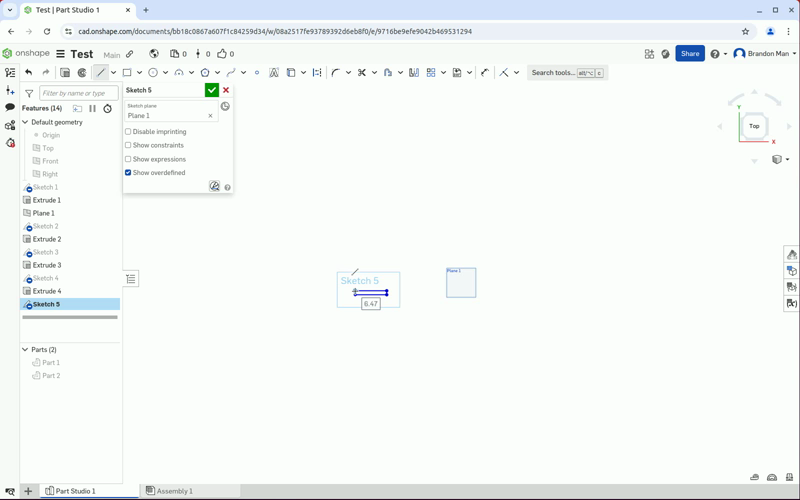
mouse_move(385, 290)
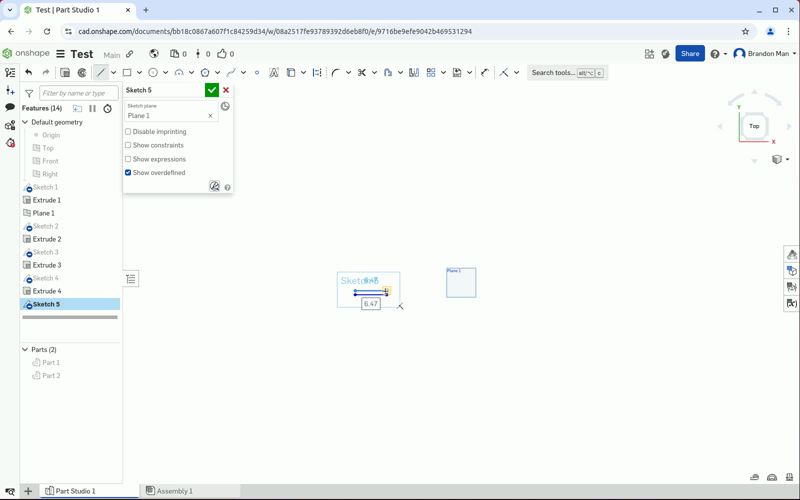
key_down(shift)
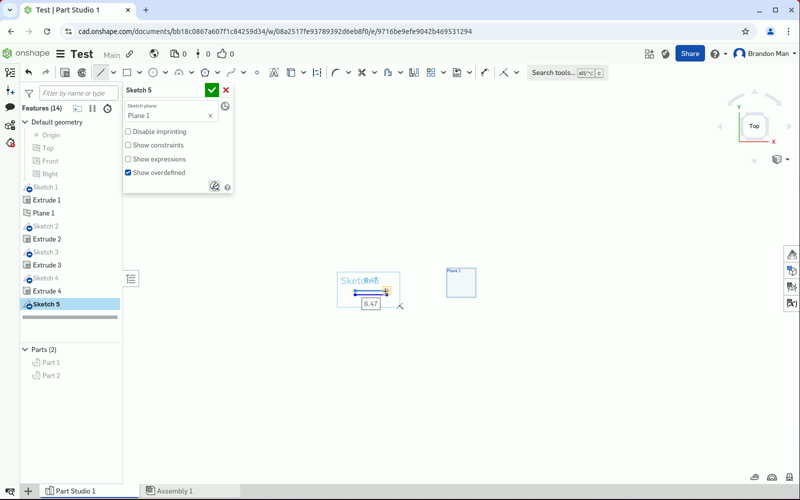
mouse_move(355, 294)
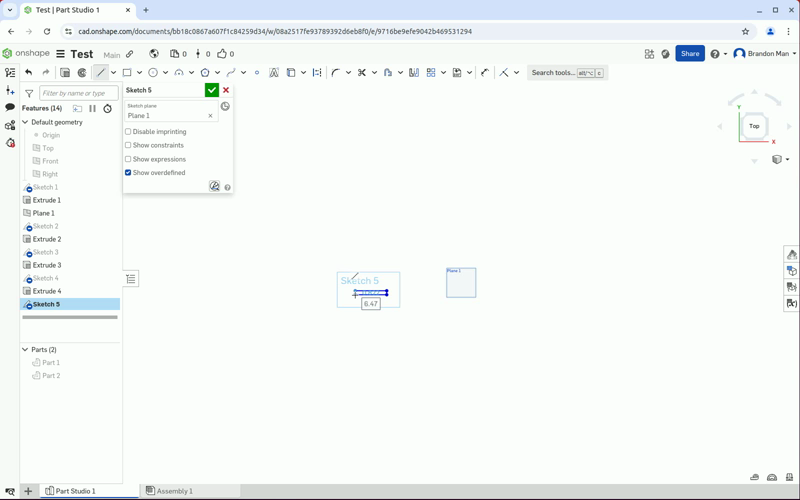
scroll(6)
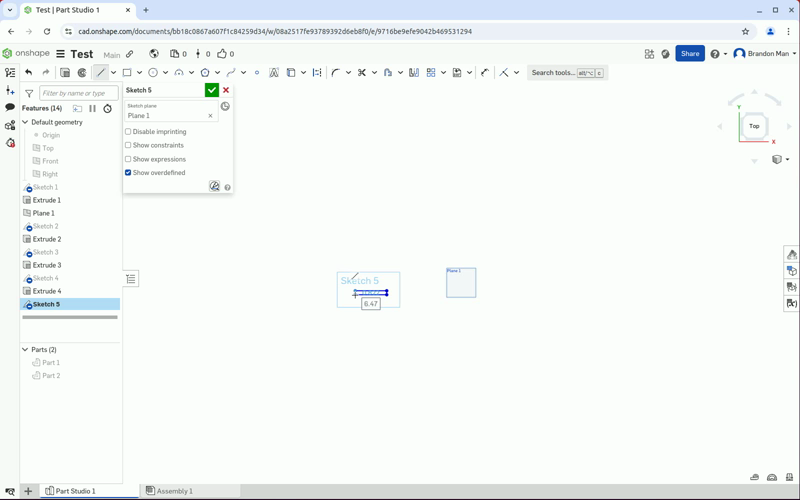
scroll(6)
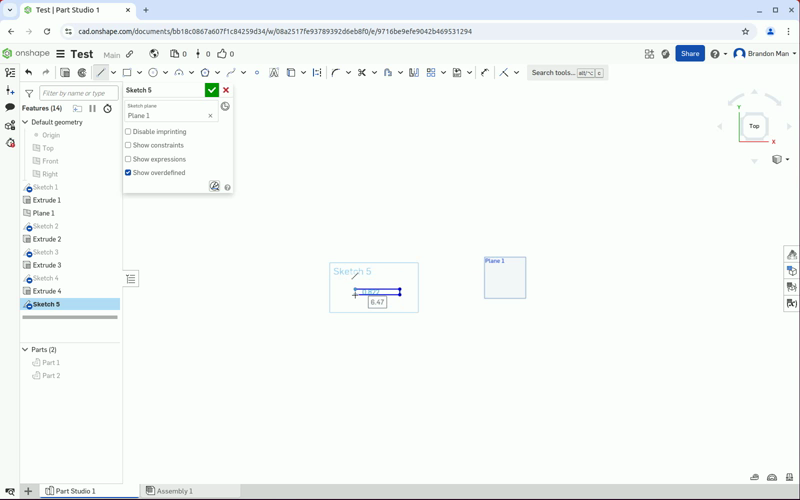
scroll(6)
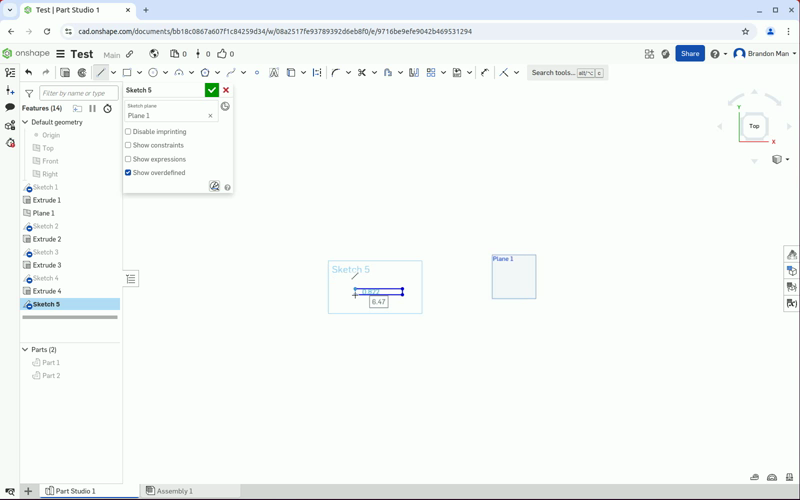
scroll(6)
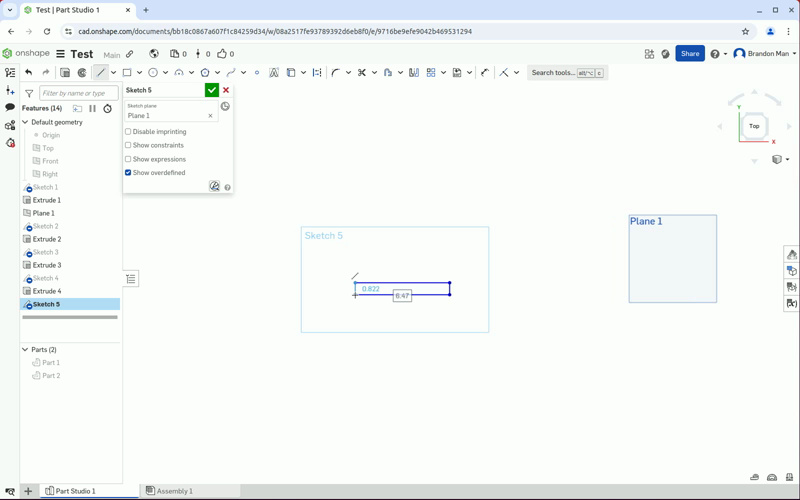
scroll(6)
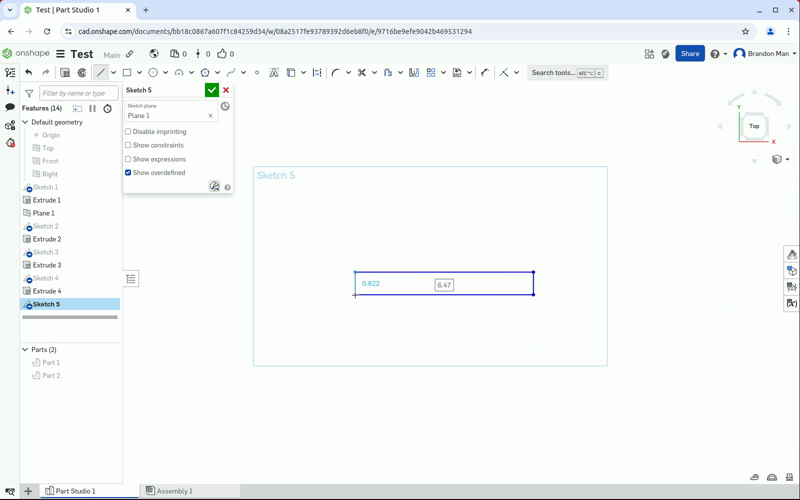
scroll(6)
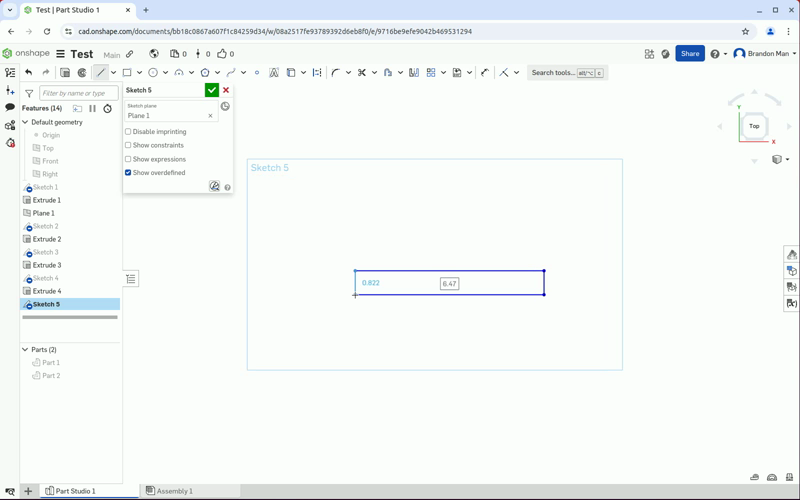
scroll(6)
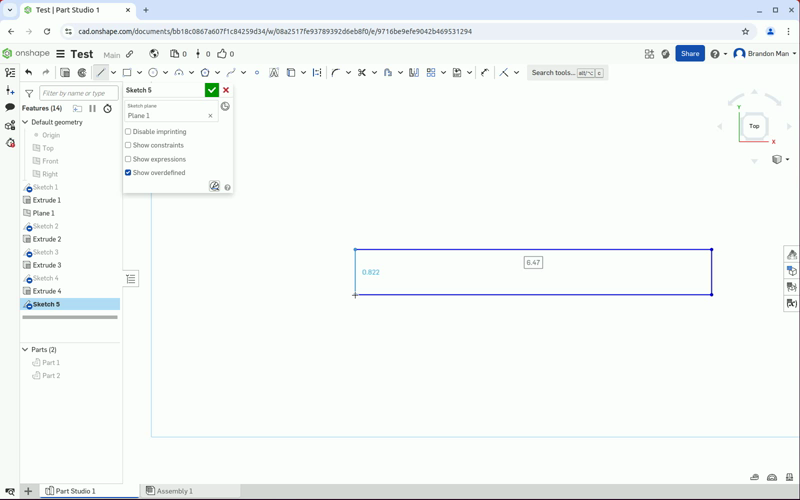
key_up(shift)
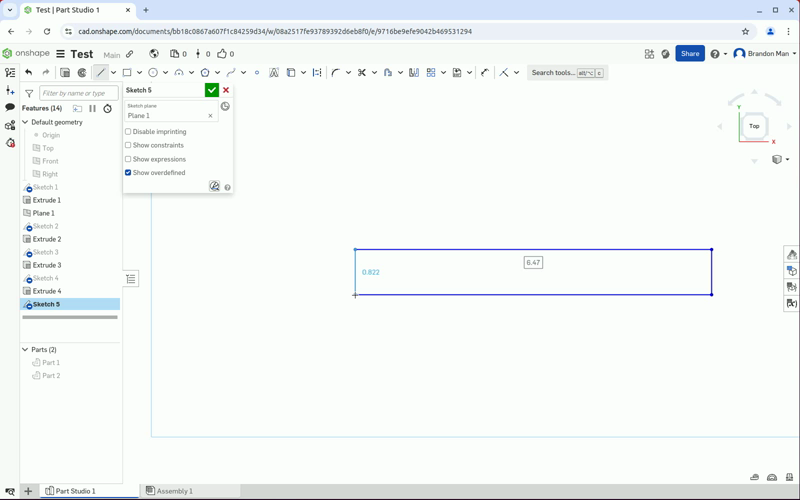
click(355, 294)
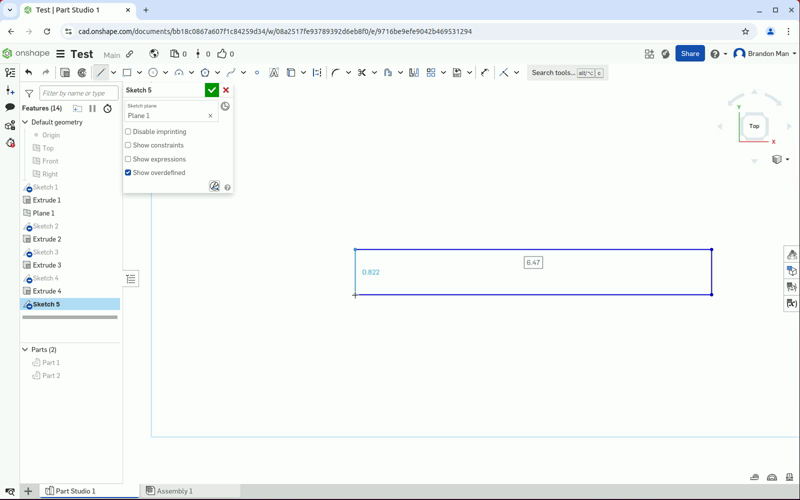
scroll(-6)
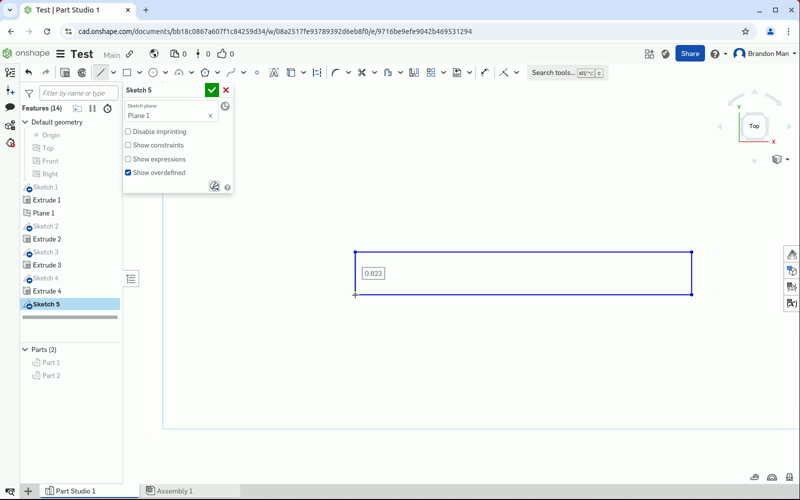
scroll(-6)
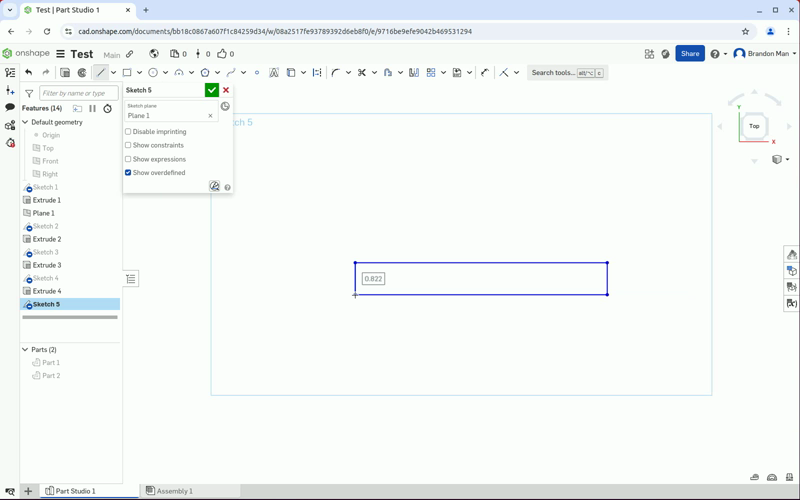
scroll(-6)
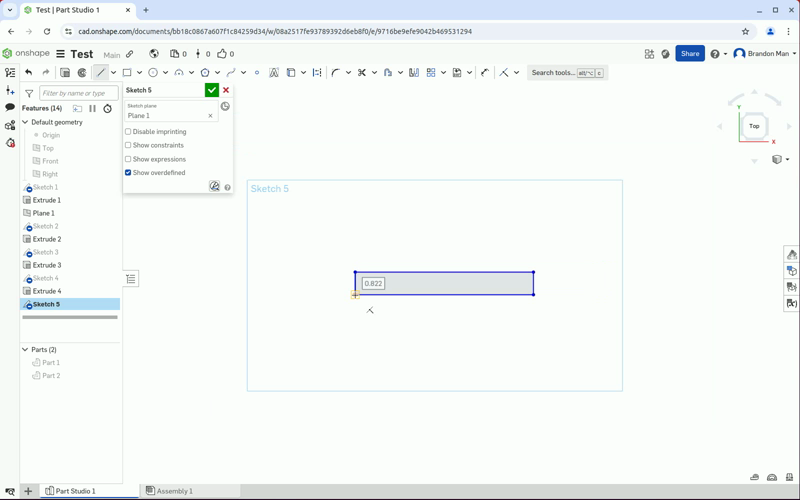
scroll(-6)
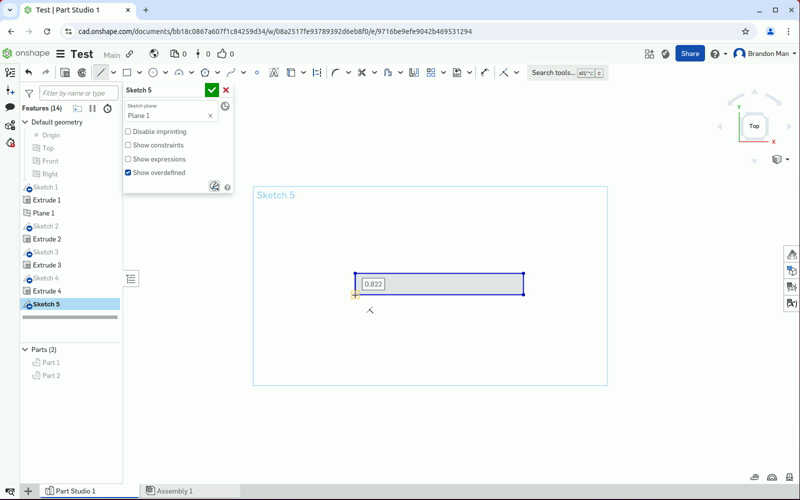
scroll(-6)
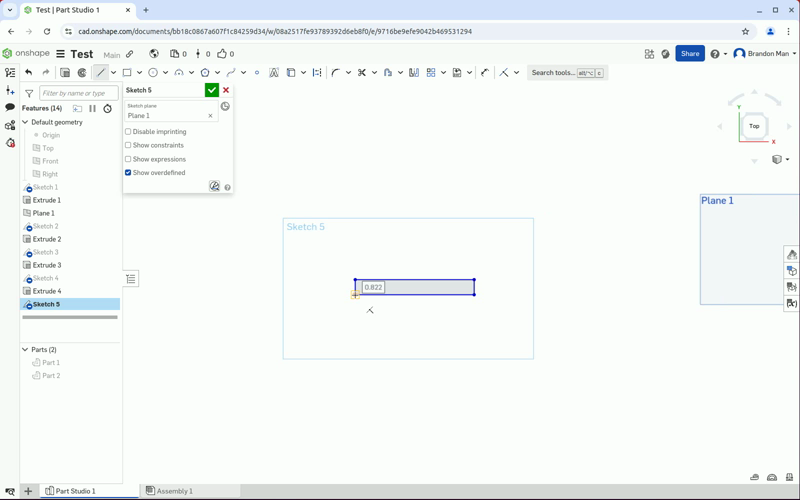
scroll(-6)
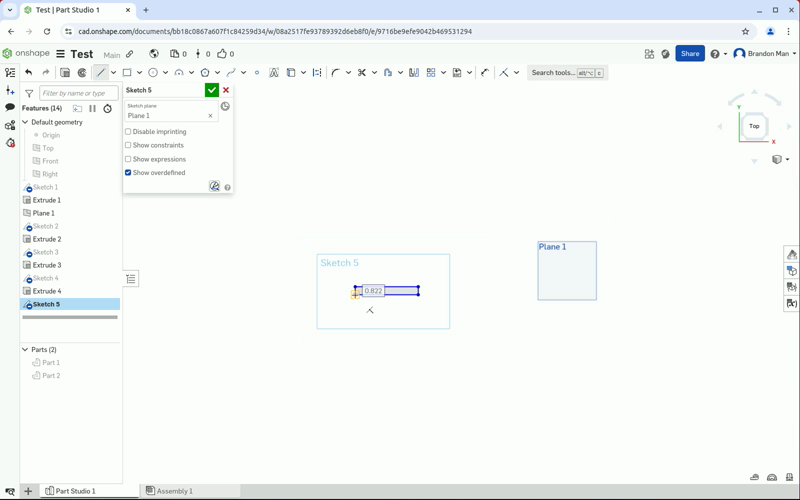
scroll(-6)
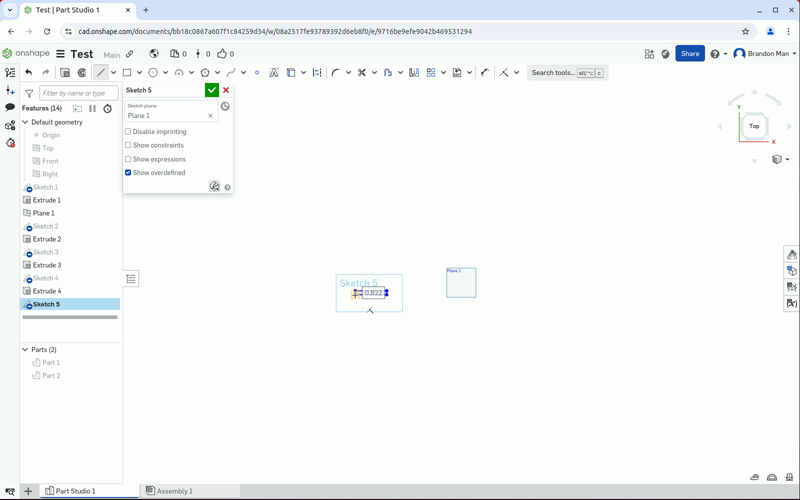
key(esc)
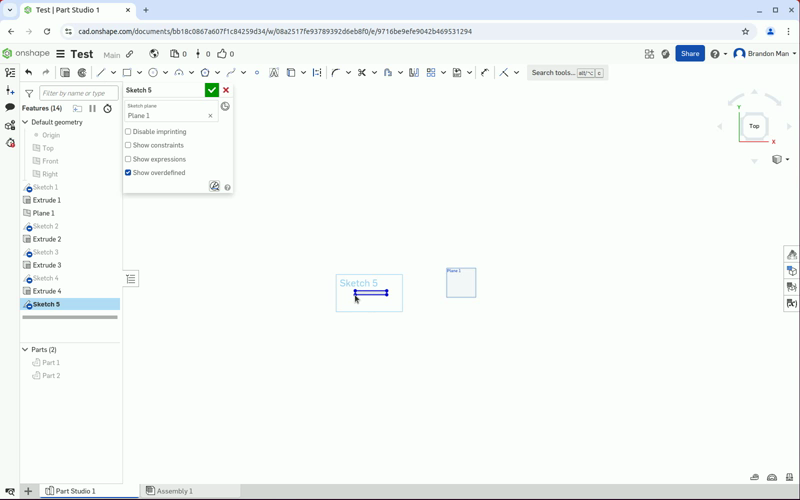
mouse_move(371, 293)
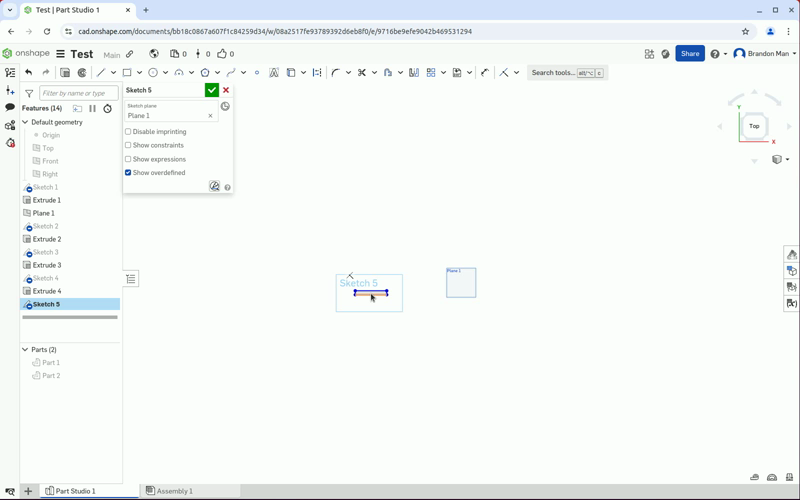
scroll(6)
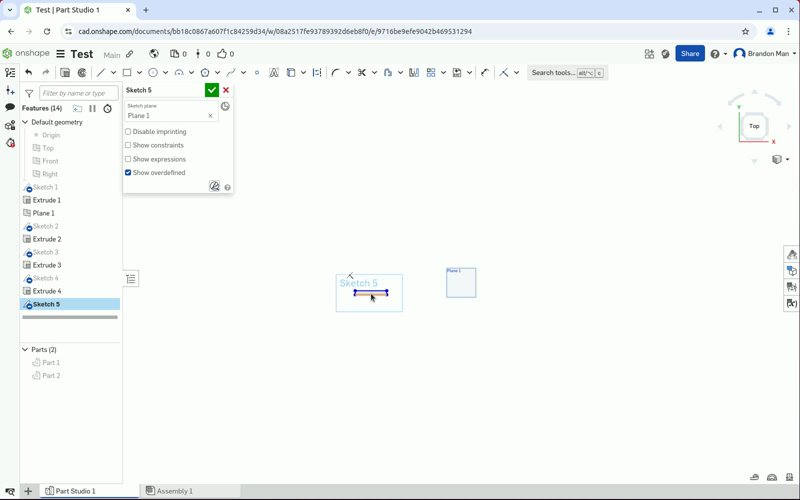
scroll(6)
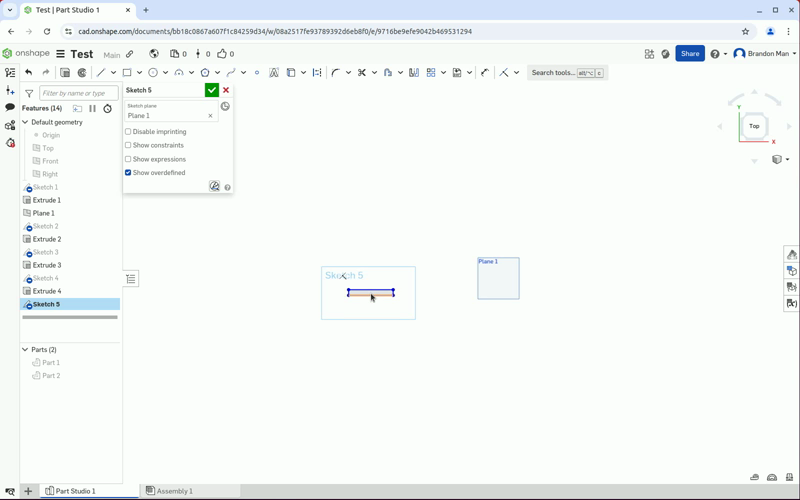
scroll(6)
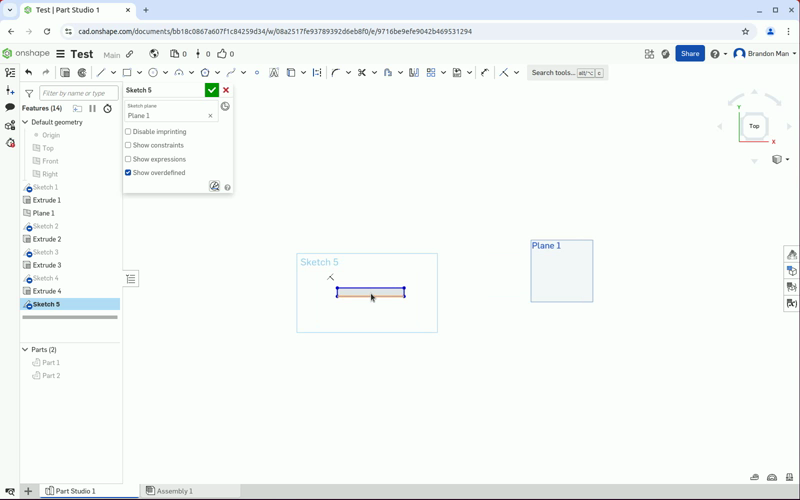
scroll(6)
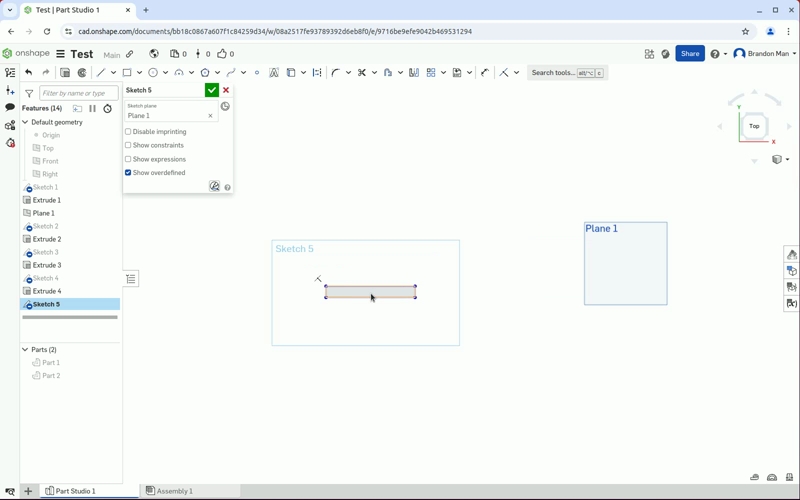
scroll(6)
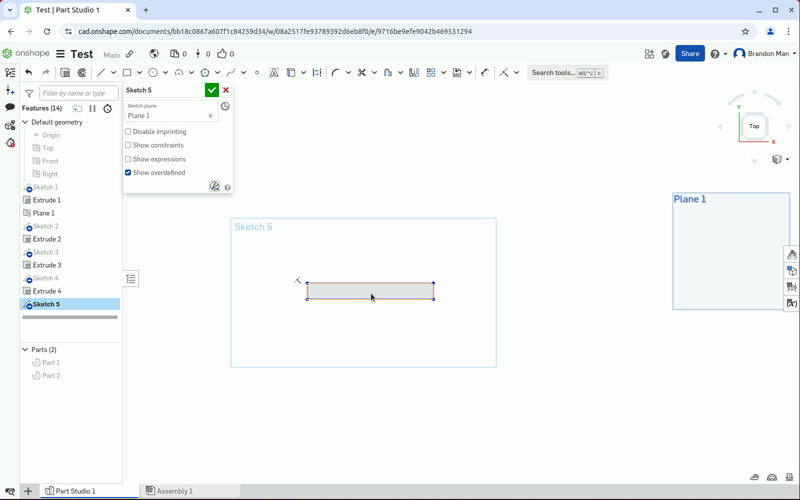
scroll(6)
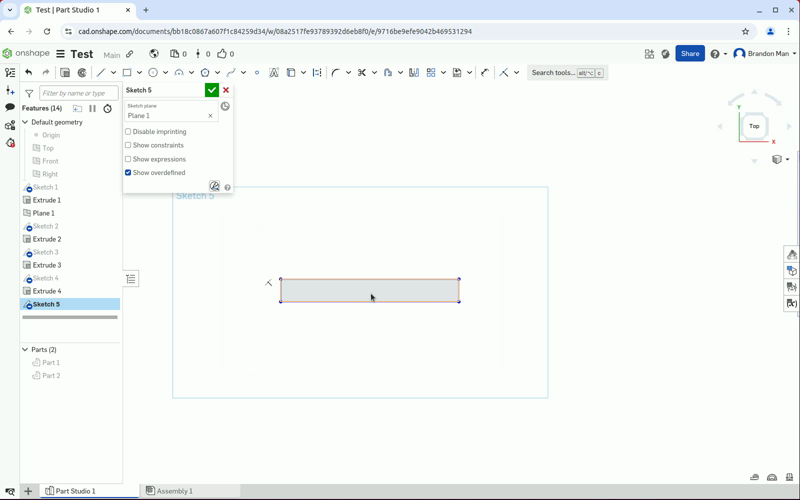
scroll(6)
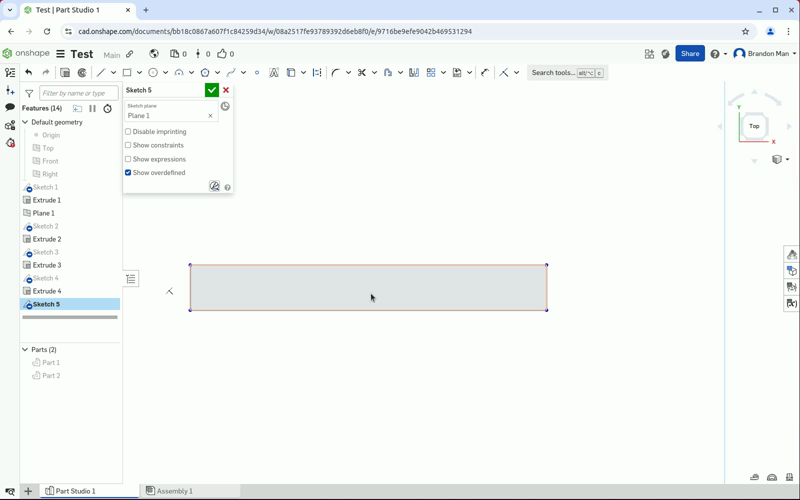
click(371, 293)
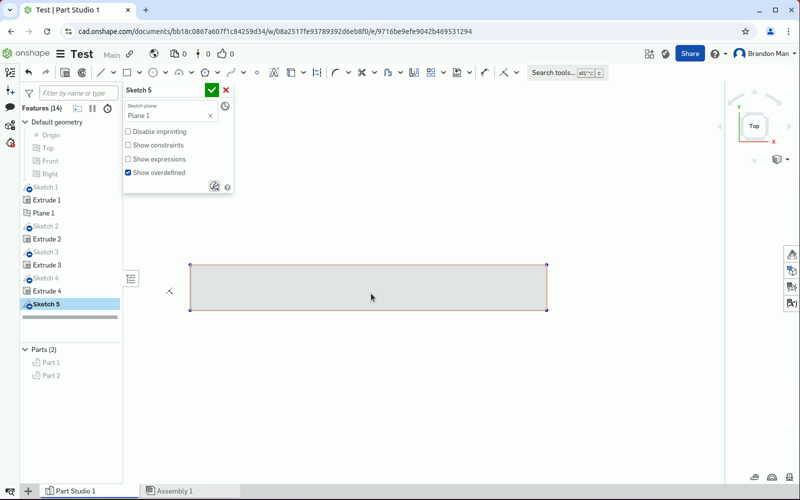
scroll(-6)
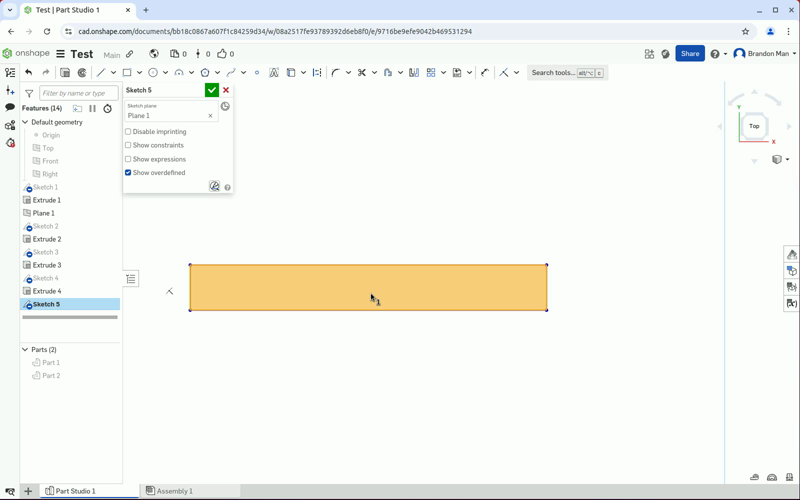
scroll(-6)
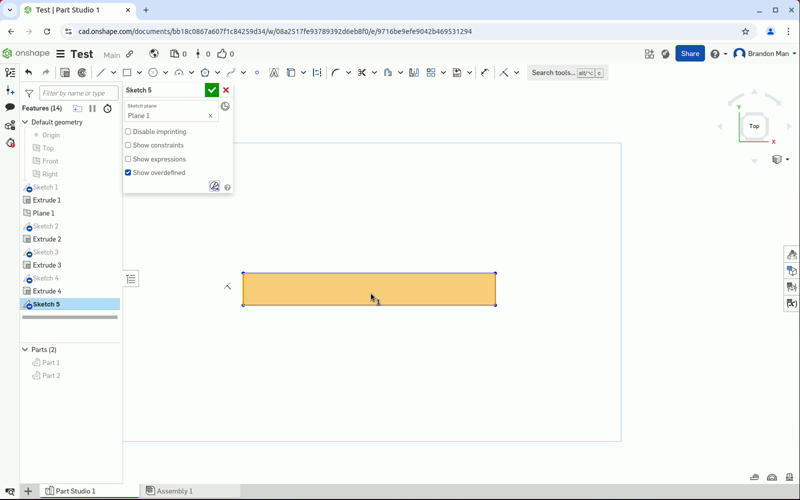
scroll(-6)
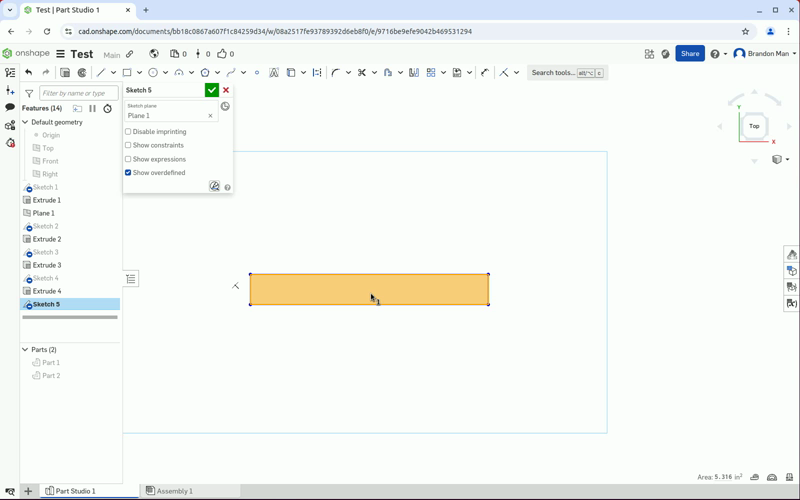
scroll(-6)
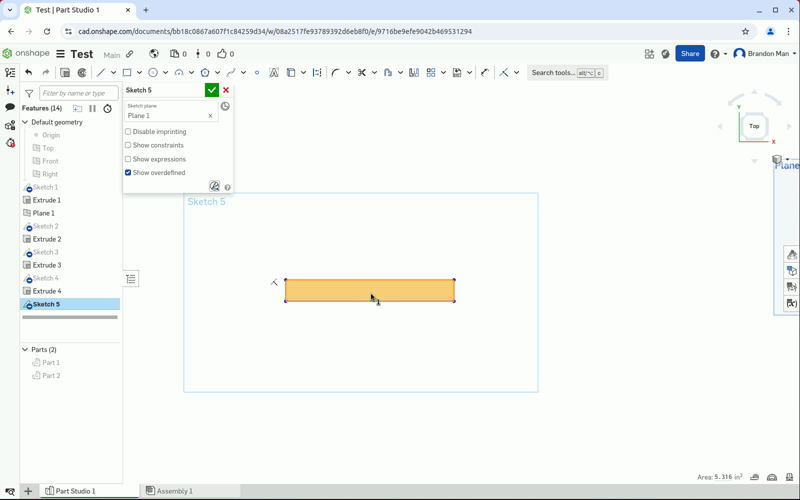
scroll(-6)
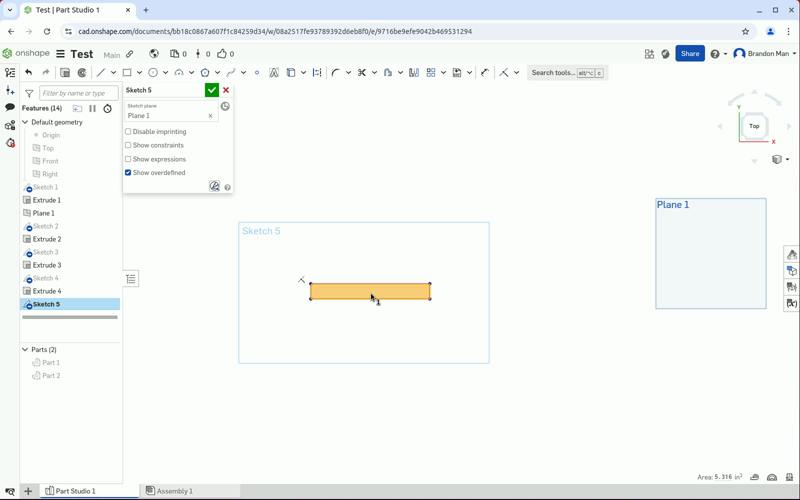
scroll(-6)
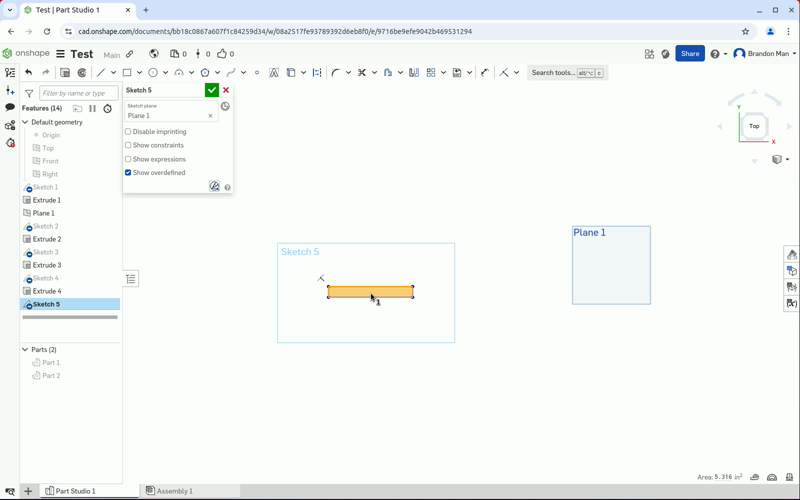
scroll(-6)
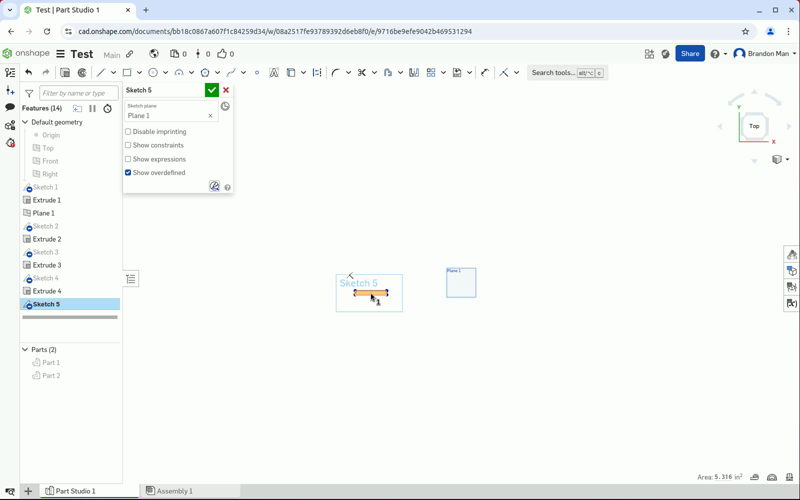
mouse_move(73, 352)
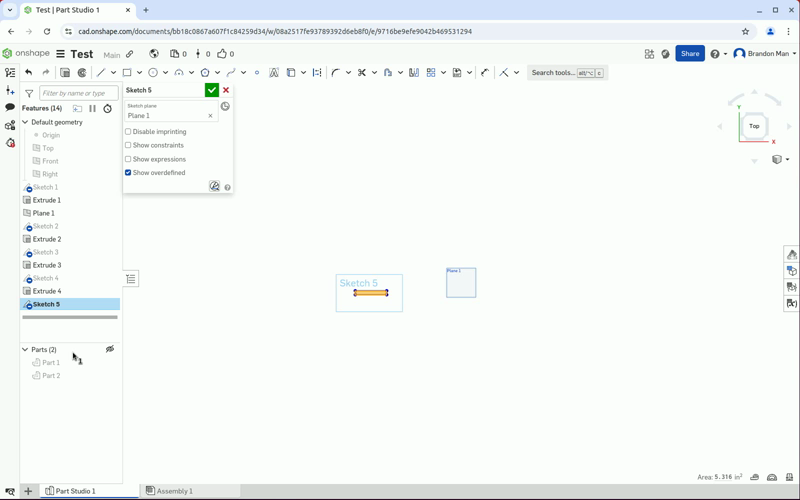
key(shift+y)
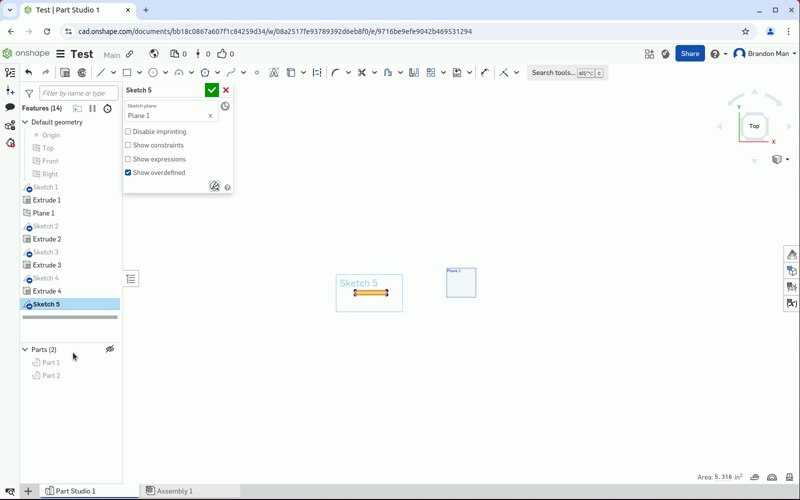
key(shift+e)
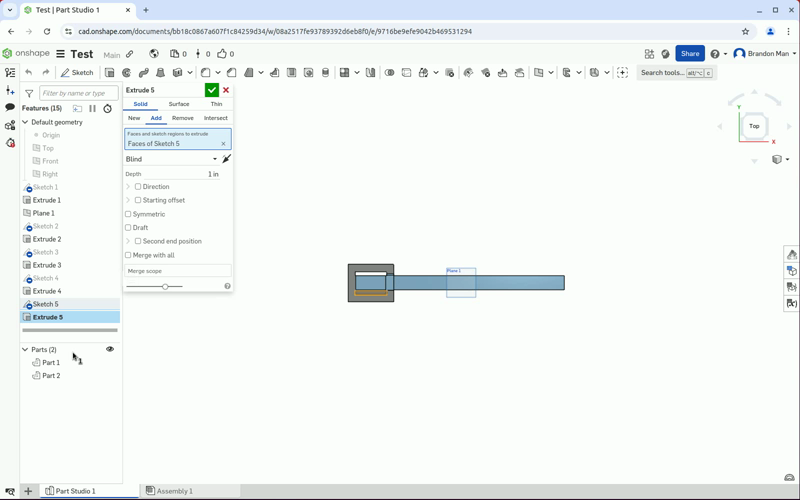
mouse_move(143, 106)
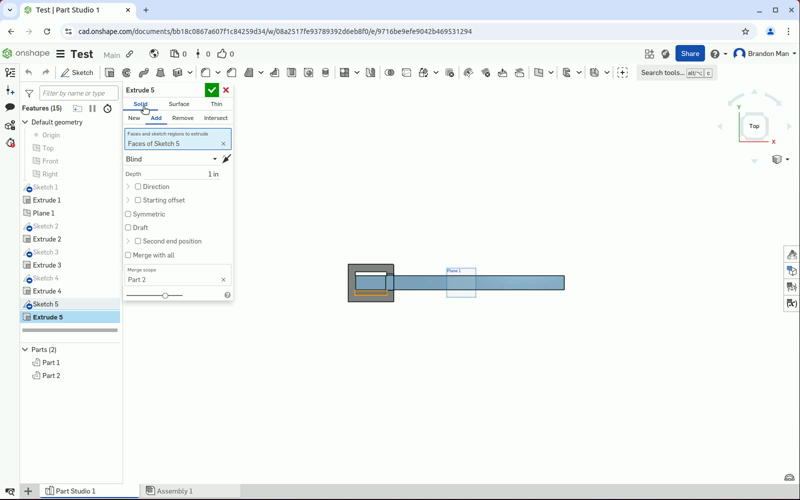
click(143, 106)
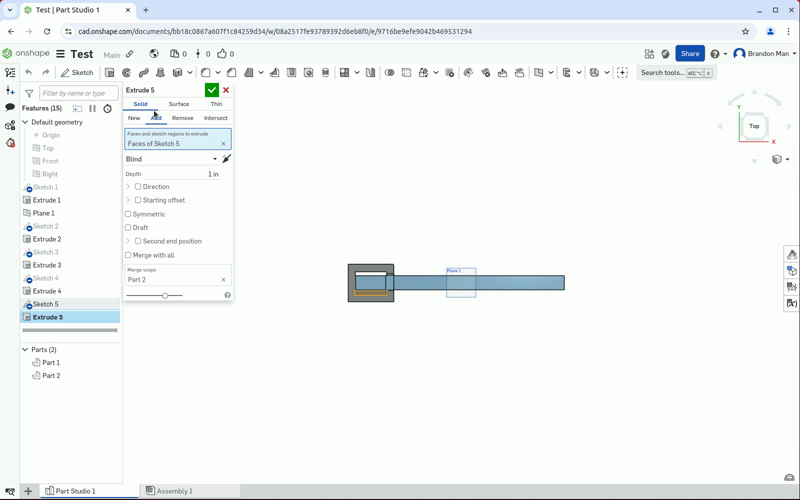
mouse_move(186, 120)
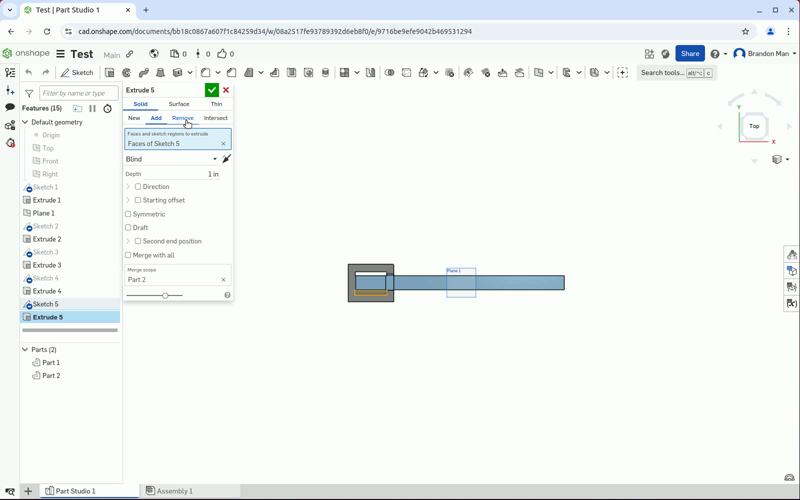
click(186, 120)
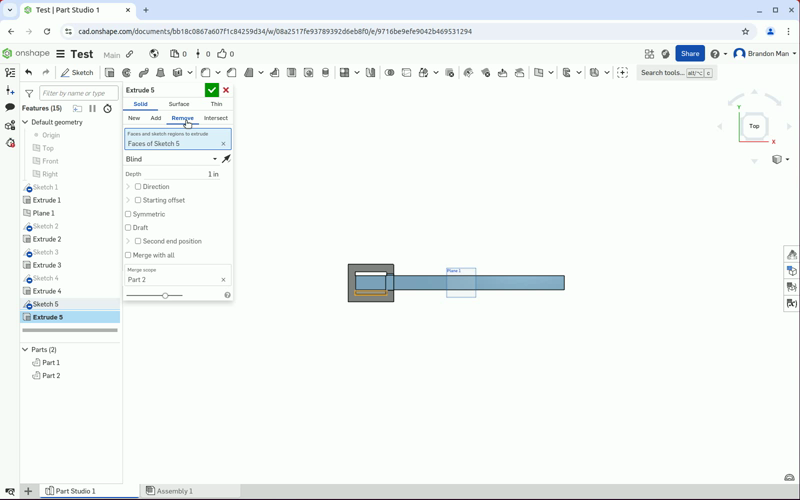
key(tab, 4)
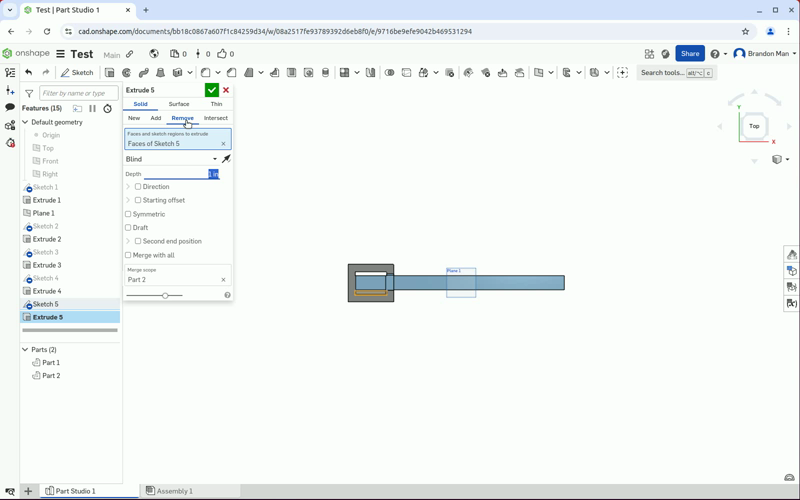
text(30.811)
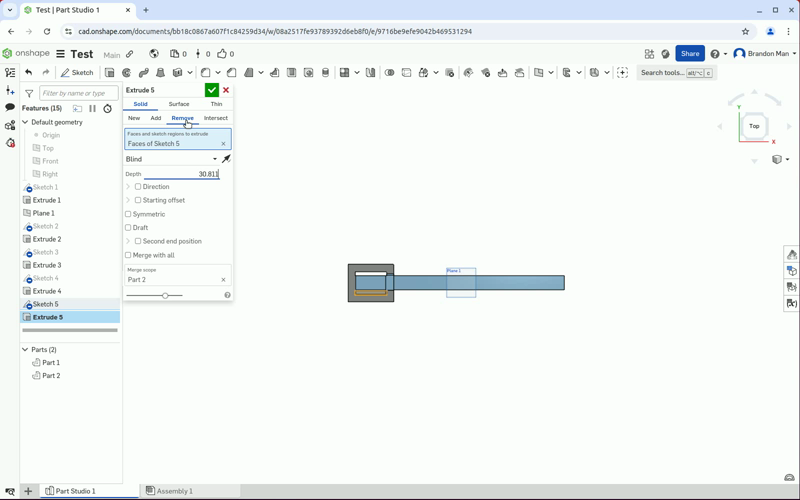
key(tab, 6)
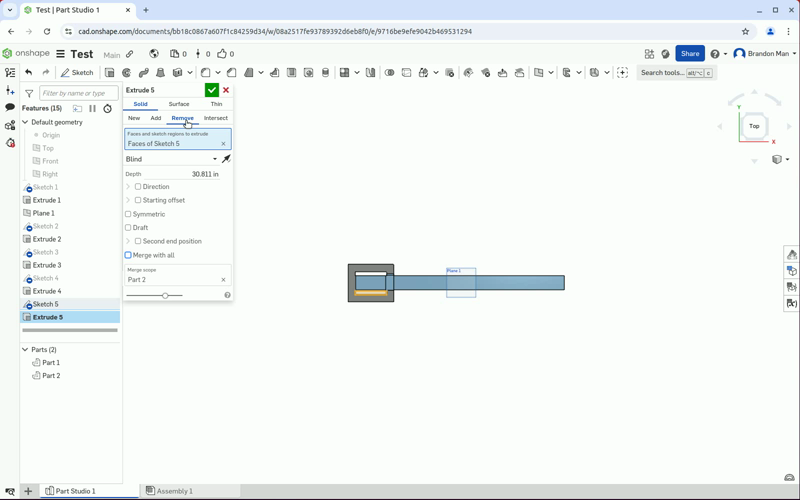
key(space)
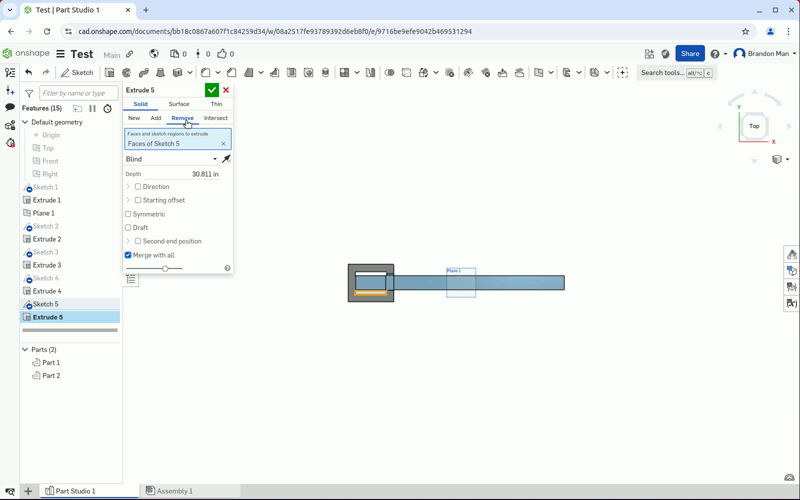
key(enter)
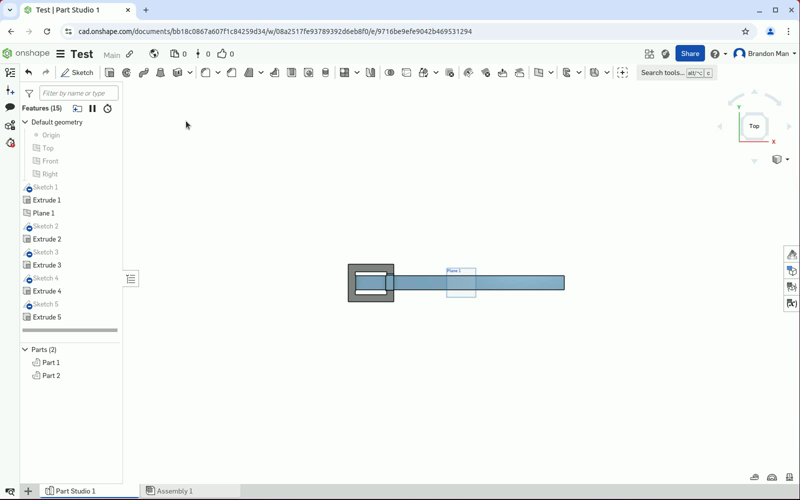
key(shift+h)
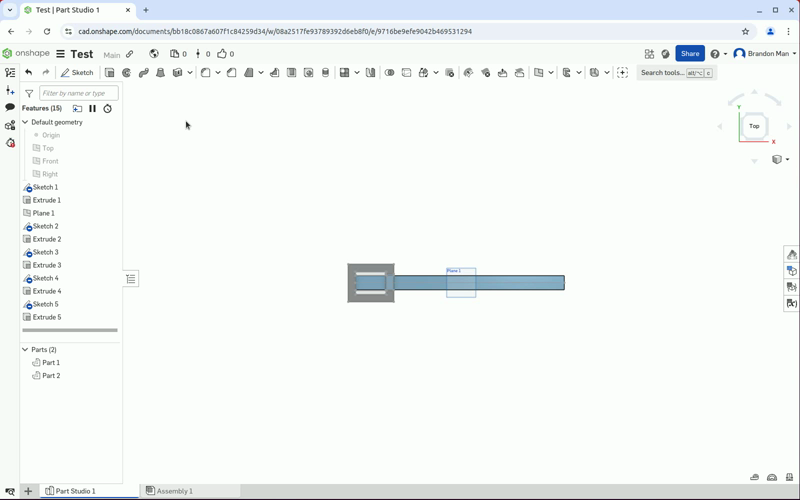
key(shift+h)
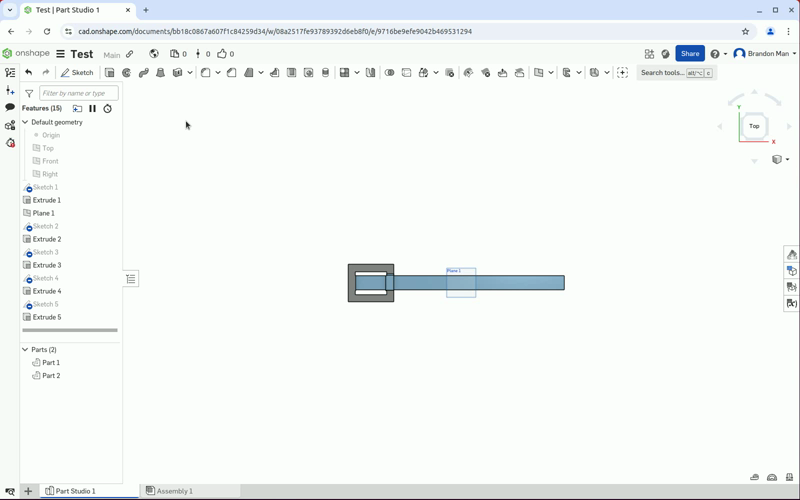
mouse_move(73, 189)
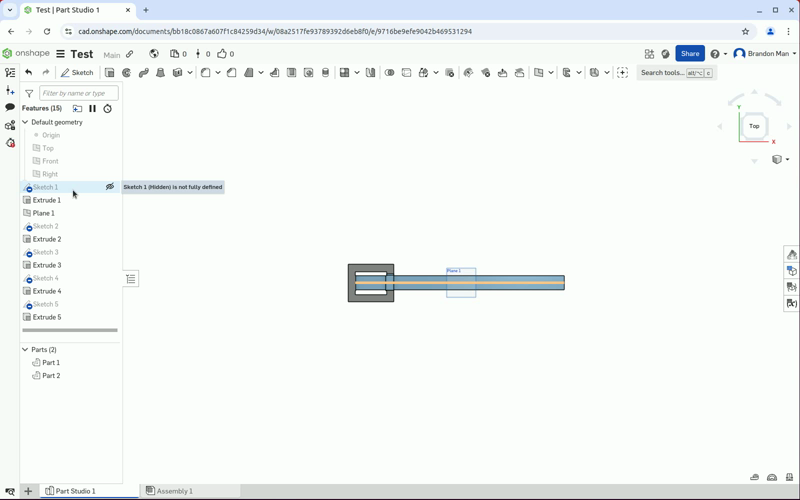
click(73, 189)
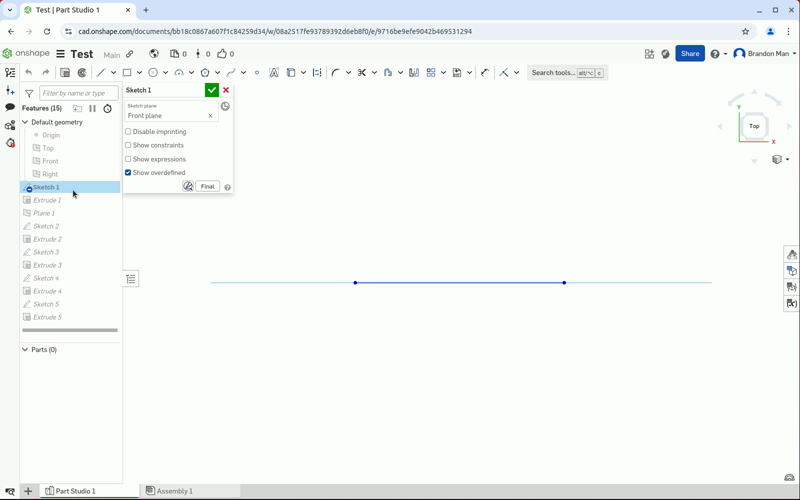
mouse_move(229, 92)
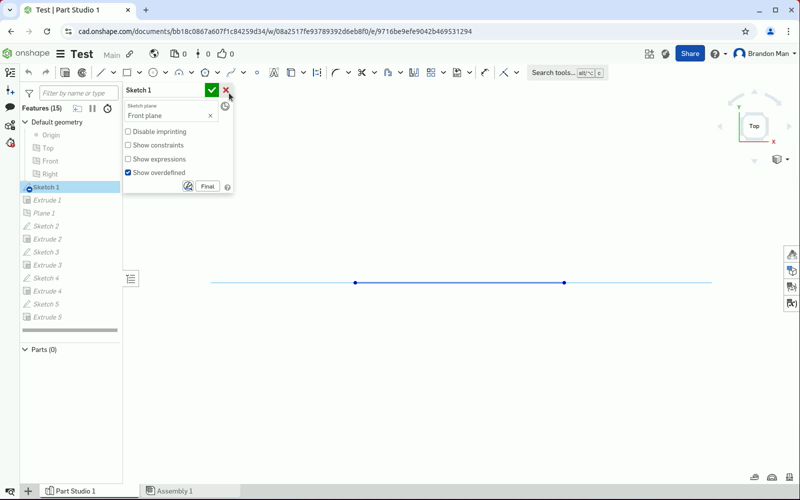
click(229, 92)
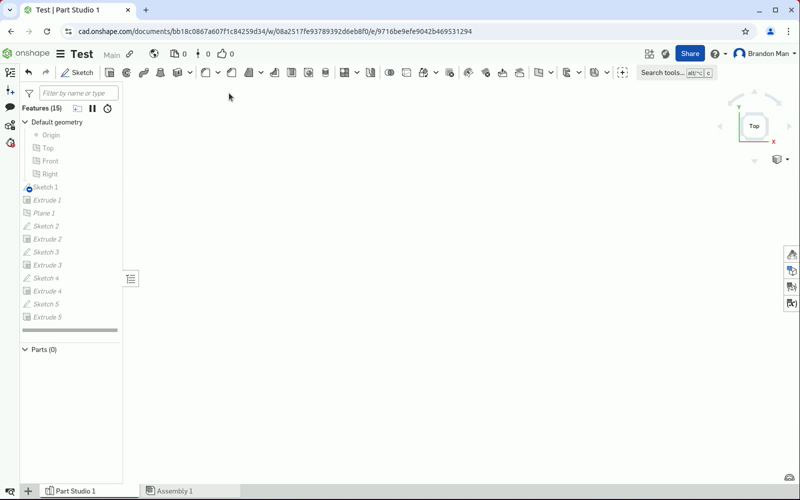
key(shift+s)
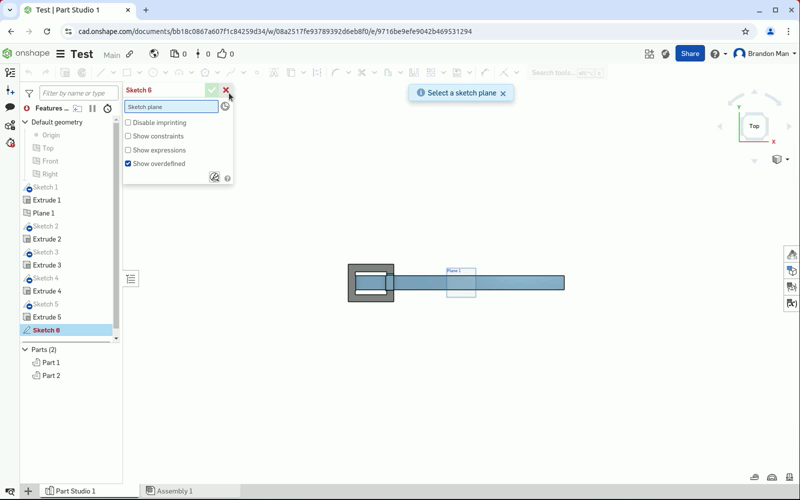
mouse_move(69, 215)
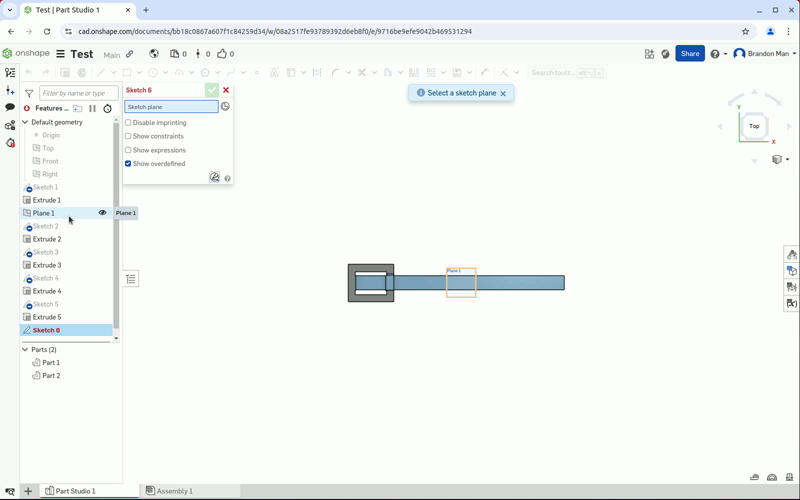
click(69, 215)
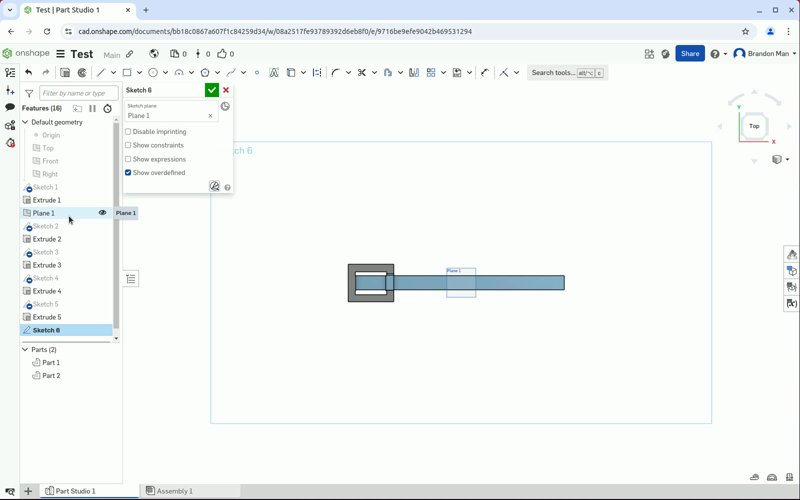
mouse_move(73, 352)
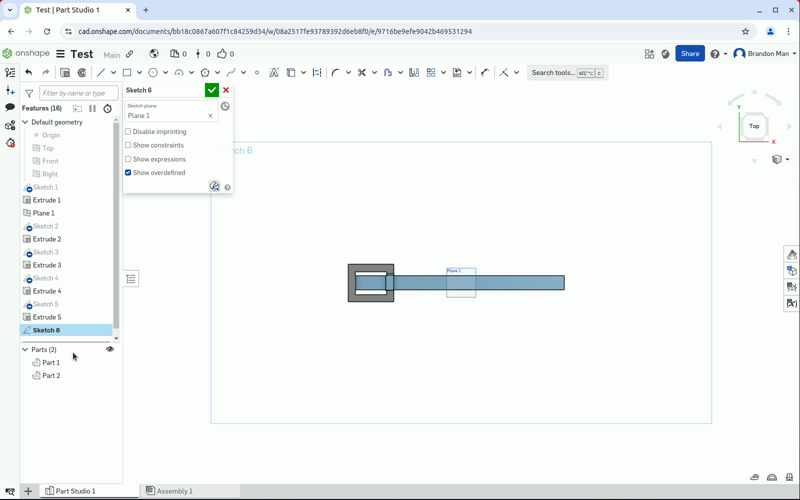
key(y)
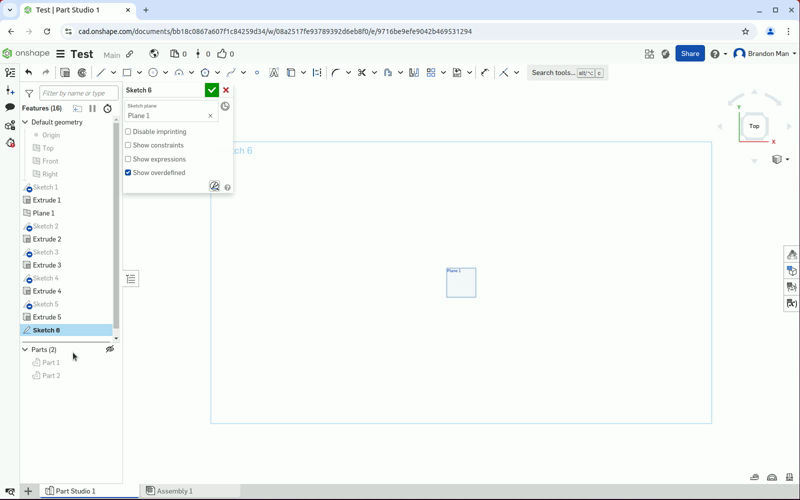
key(l)
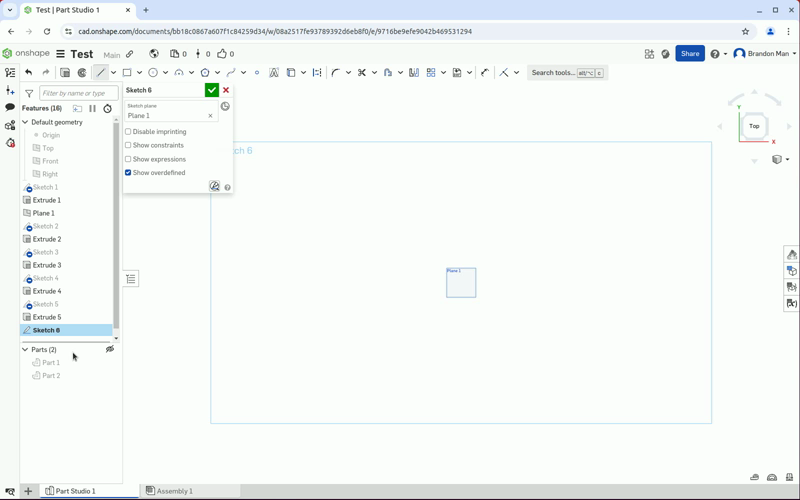
key_down(shift)
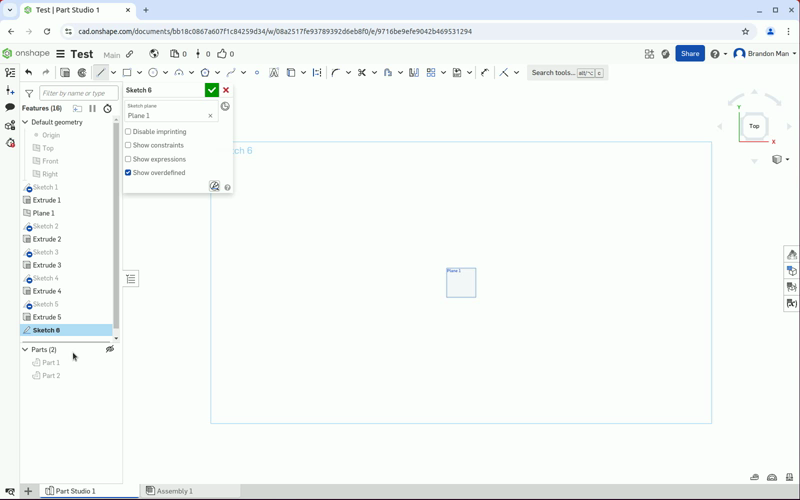
mouse_move(355, 290)
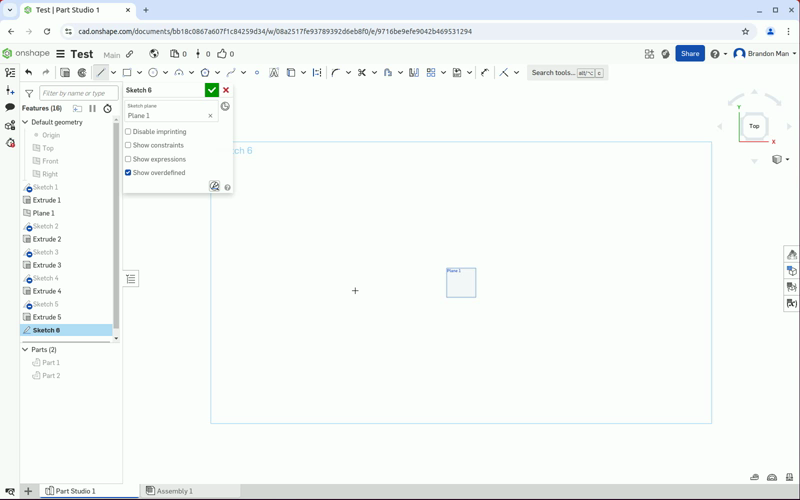
click(355, 290)
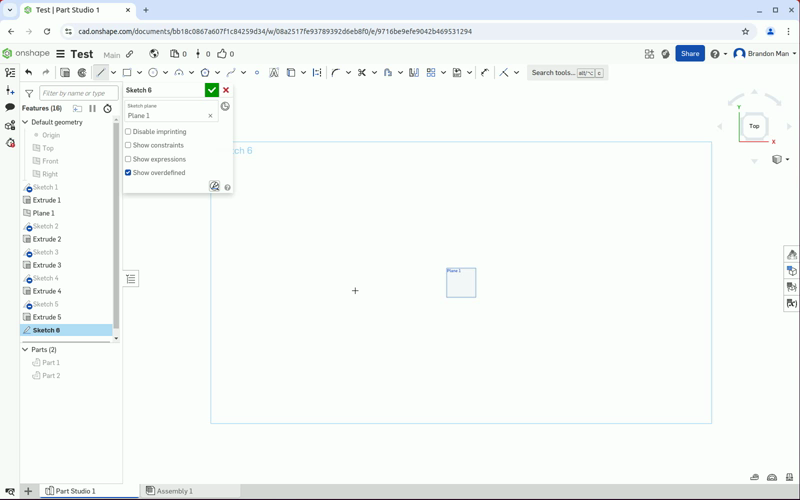
key_up(shift)
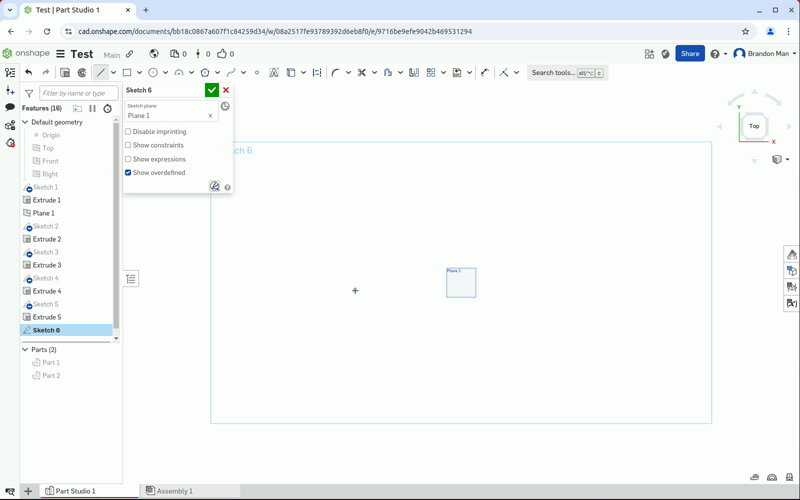
key_down(shift)
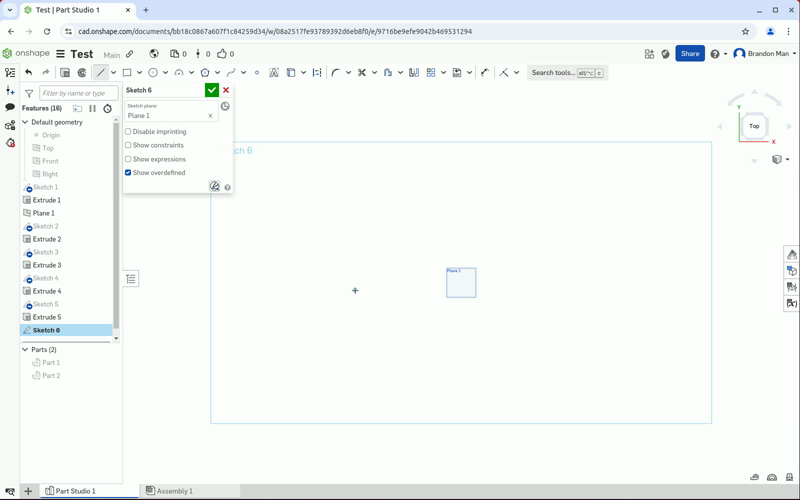
mouse_move(385, 290)
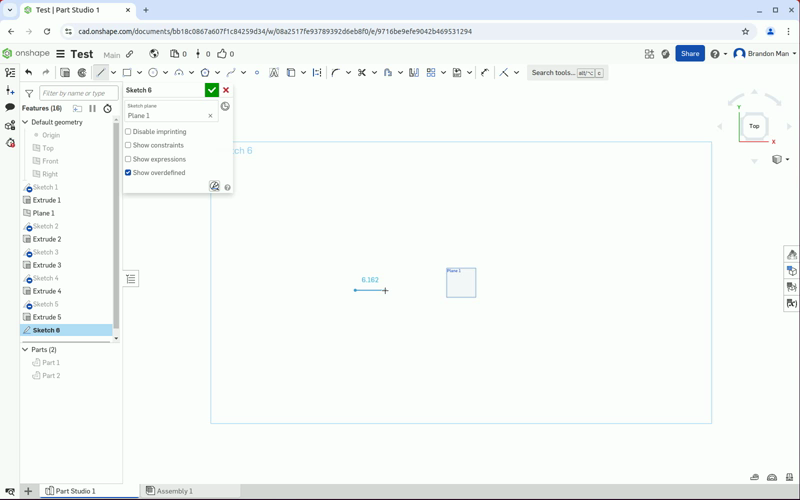
mouse_move(386, 290)
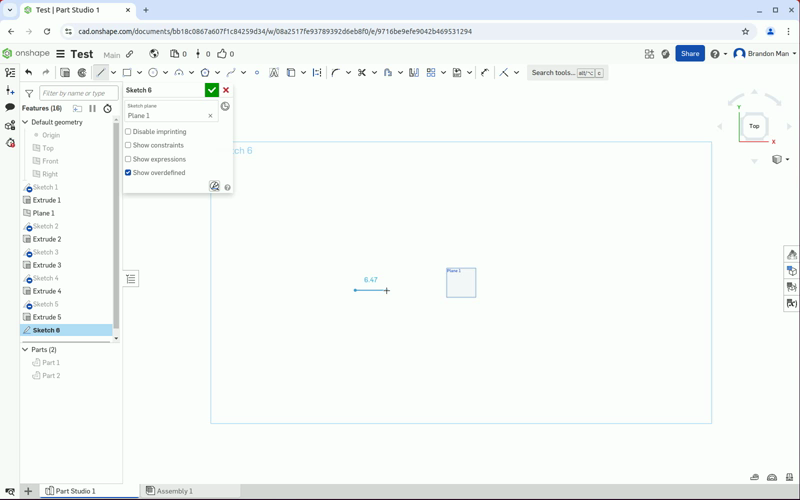
click(386, 290)
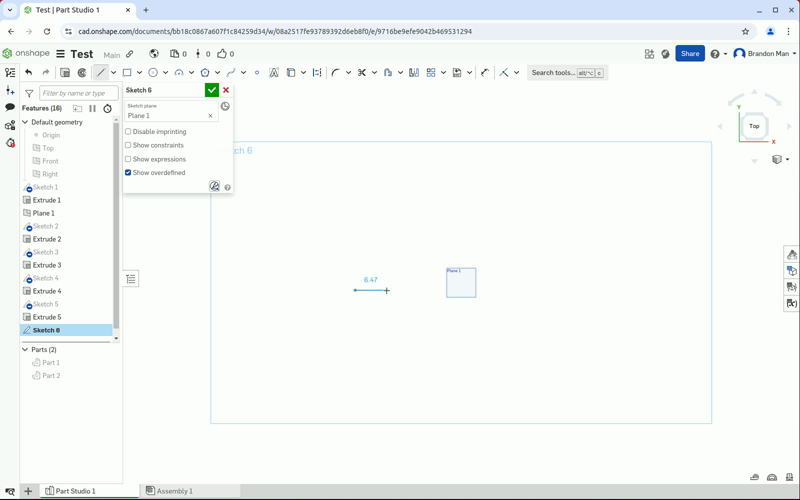
key_up(shift)
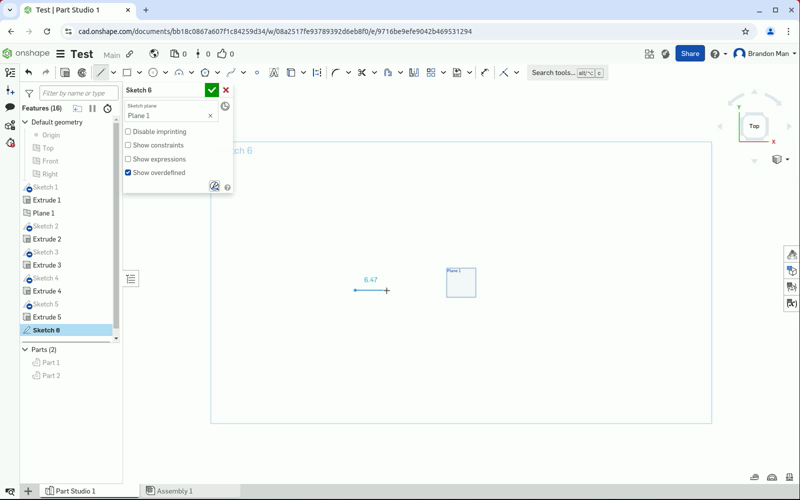
key_down(shift)
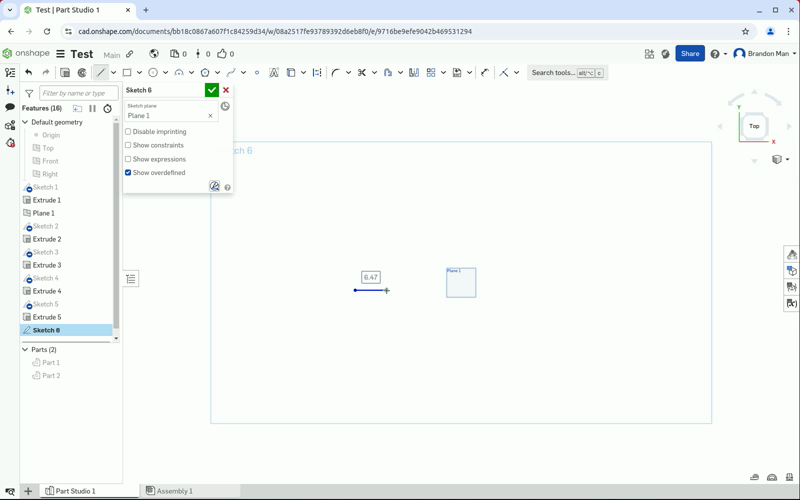
mouse_move(416, 290)
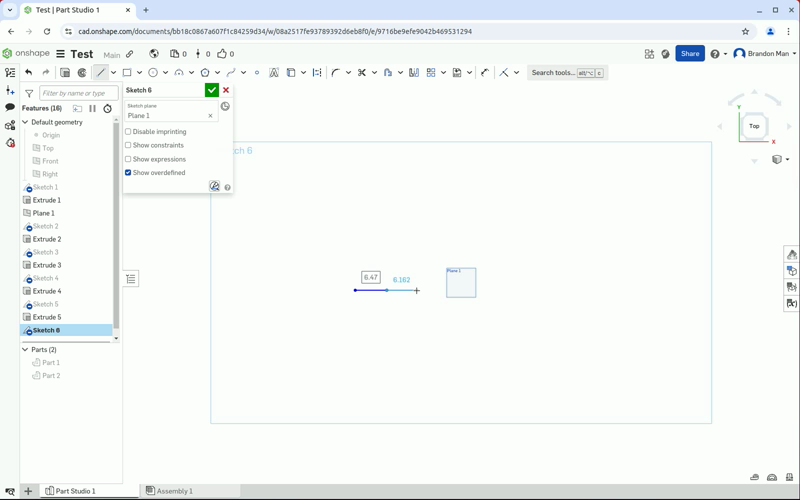
mouse_move(386, 274)
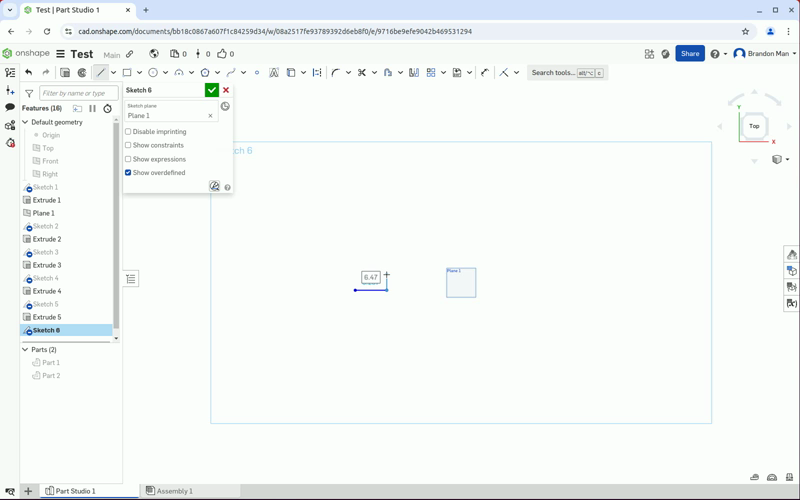
click(386, 274)
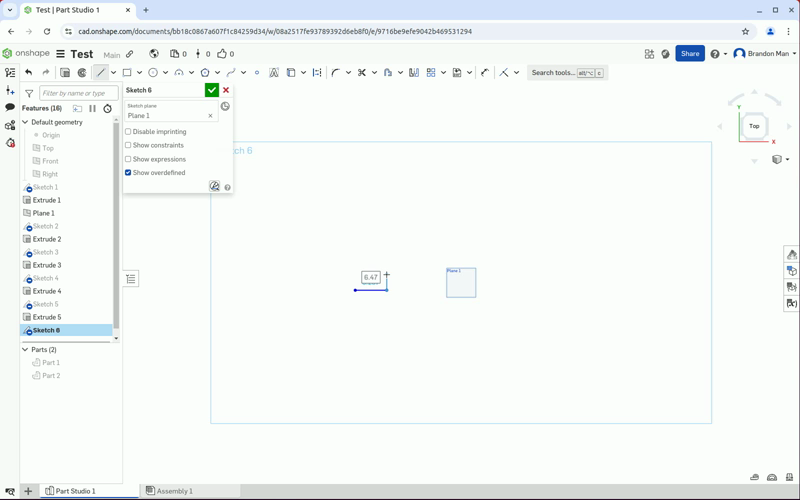
key_up(shift)
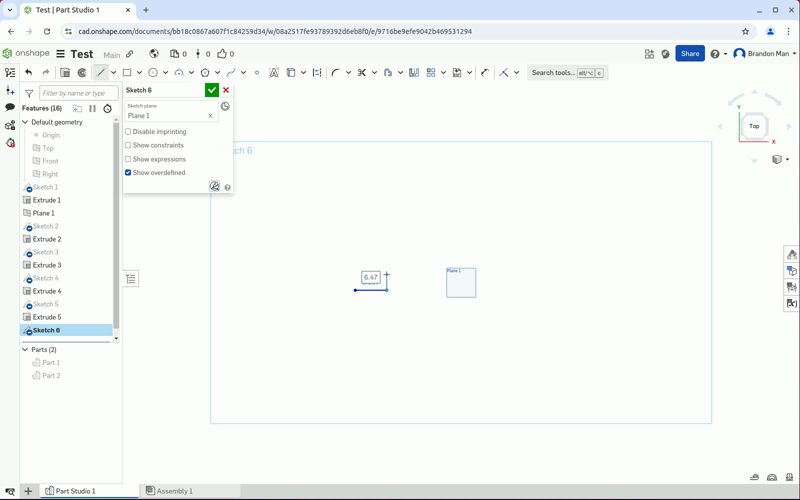
key_down(shift)
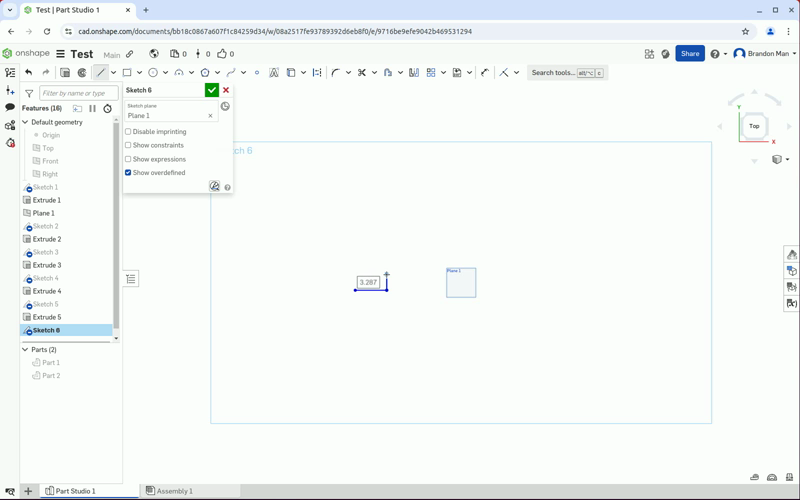
mouse_move(416, 274)
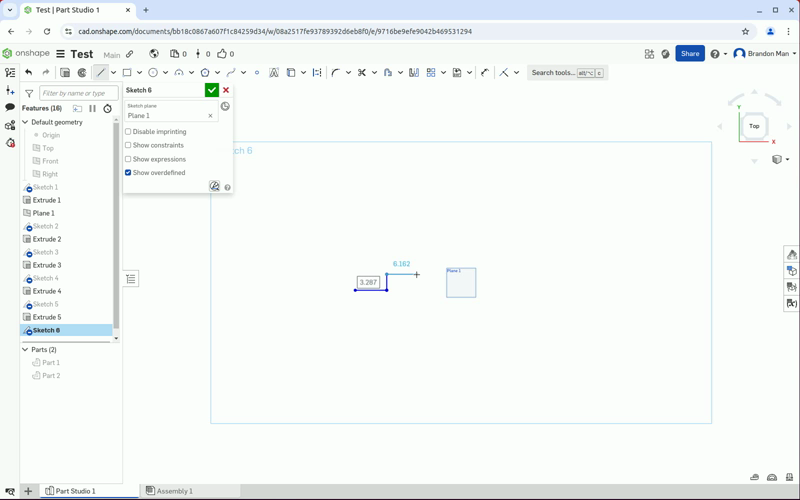
mouse_move(355, 274)
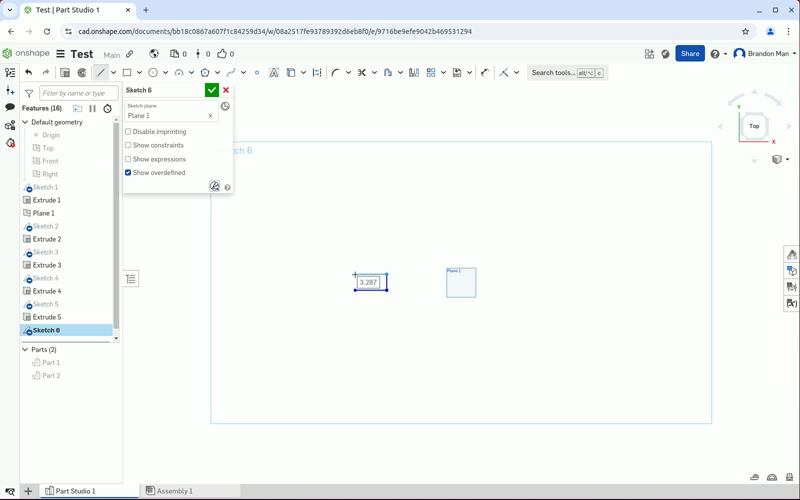
click(355, 274)
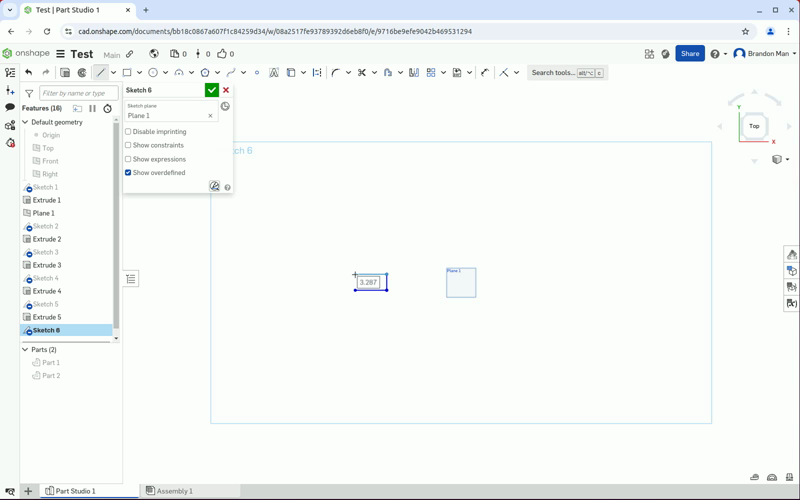
key_up(shift)
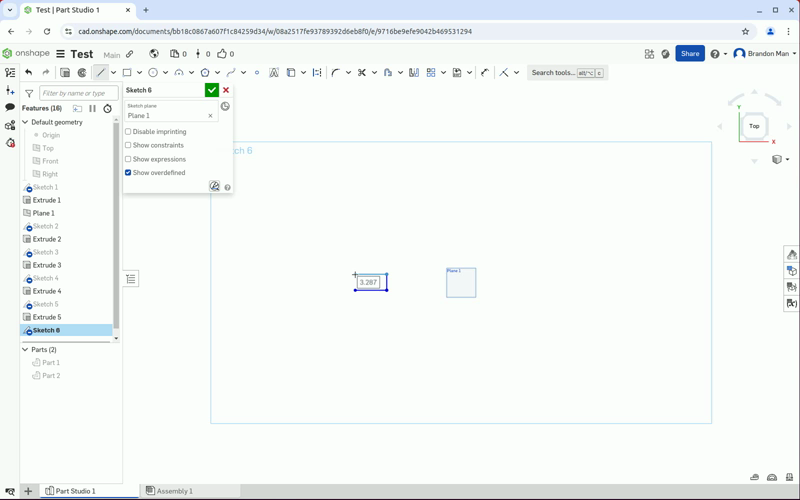
mouse_move(385, 274)
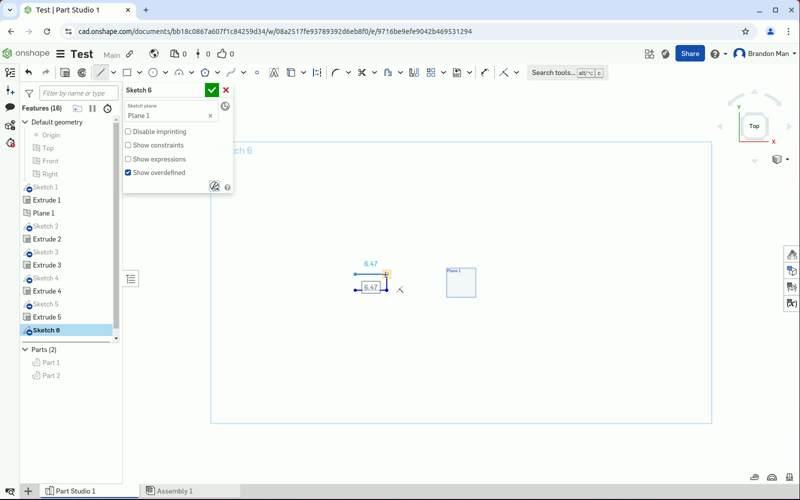
key_down(shift)
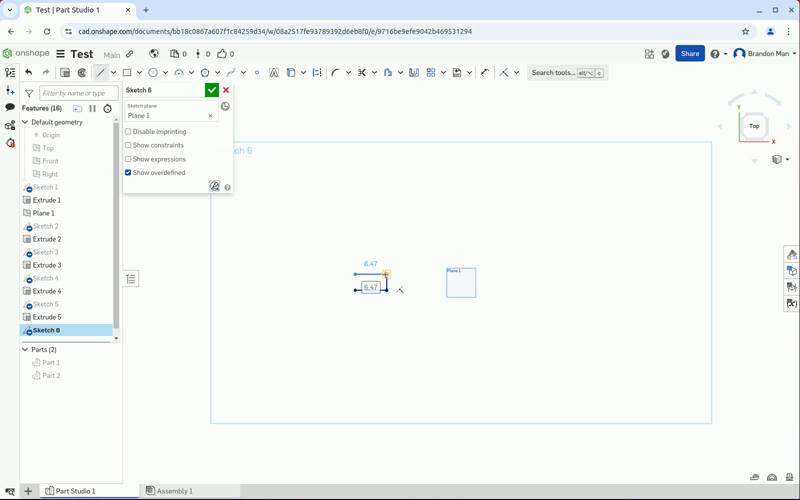
mouse_move(355, 290)
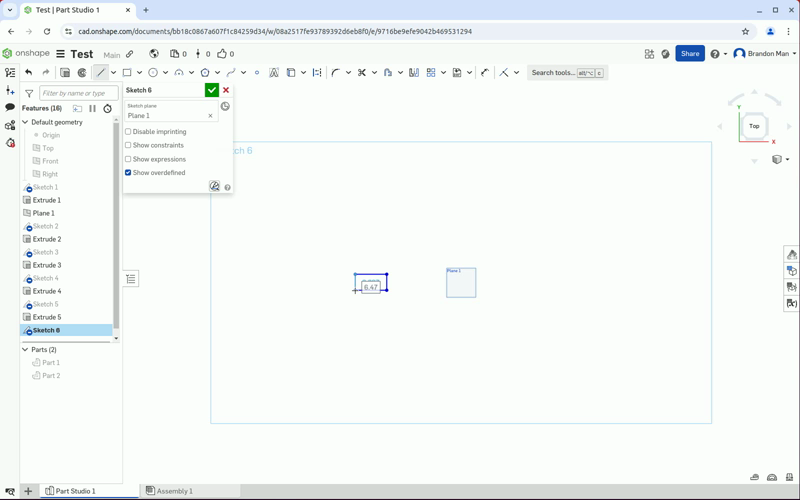
key_up(shift)
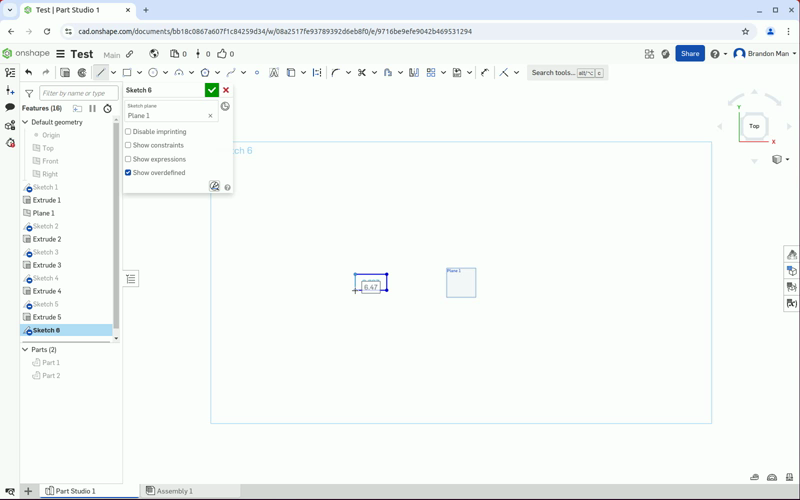
click(355, 290)
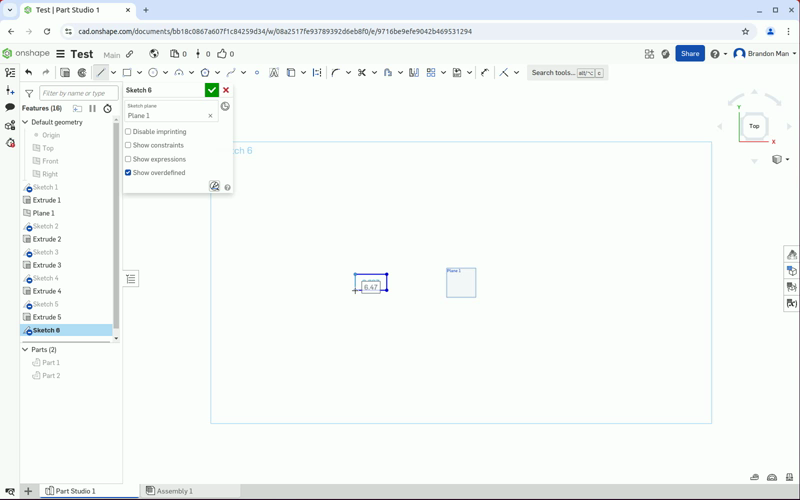
key(esc)
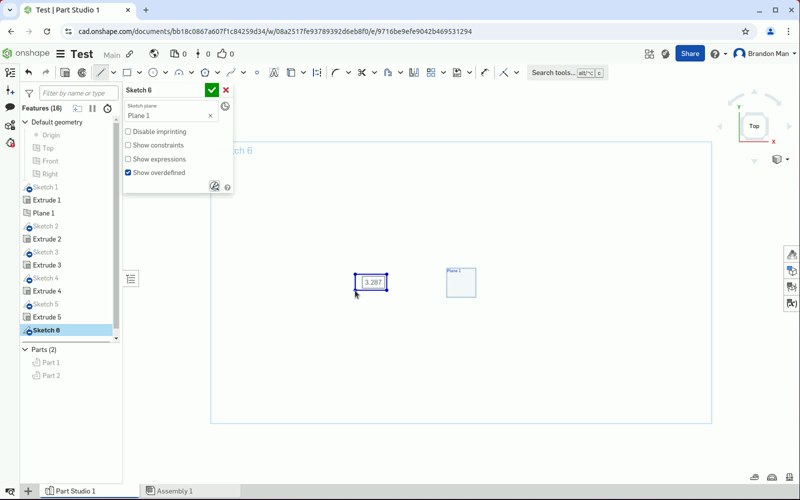
mouse_move(355, 277)
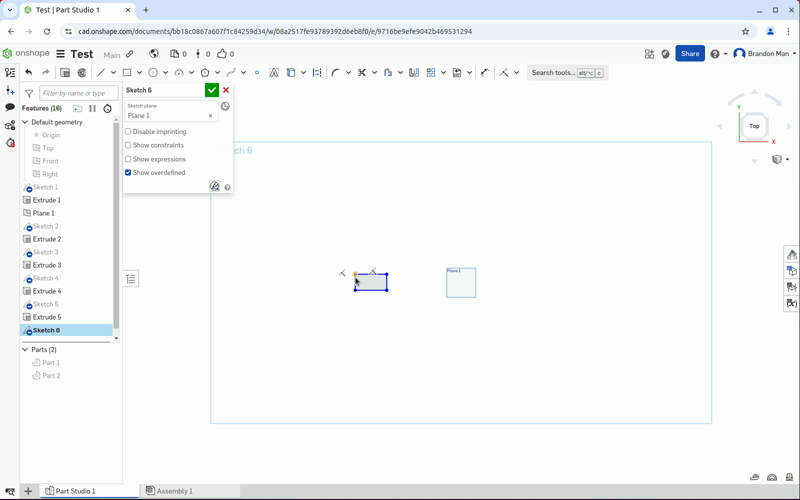
scroll(6)
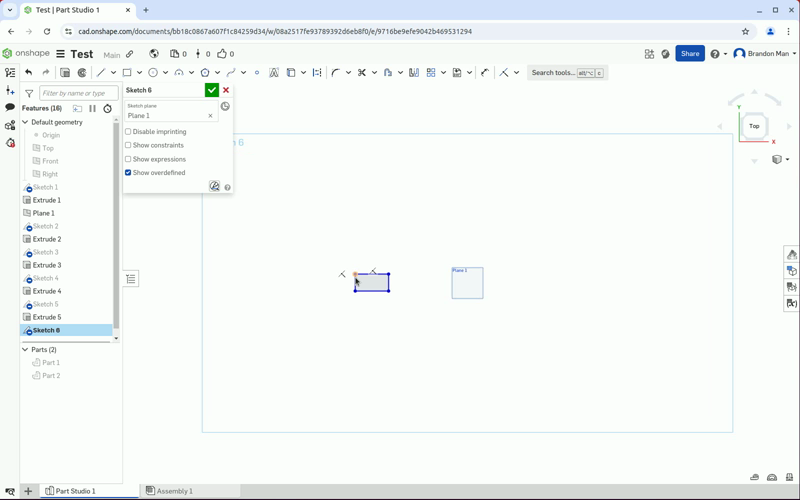
scroll(6)
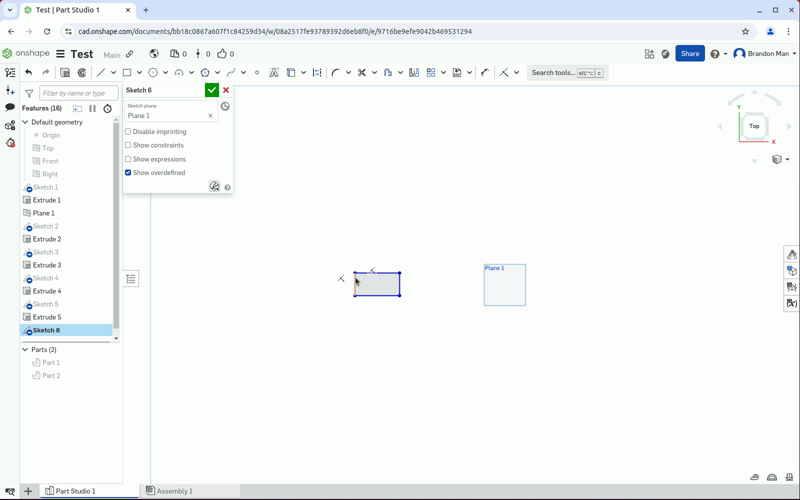
scroll(6)
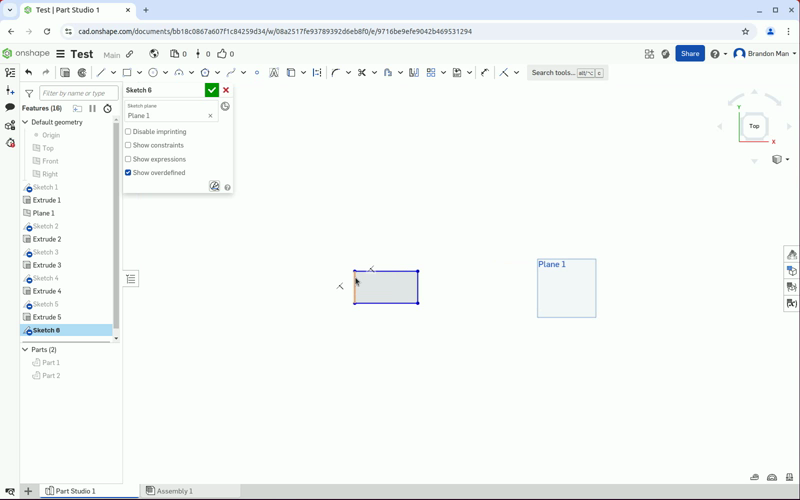
scroll(6)
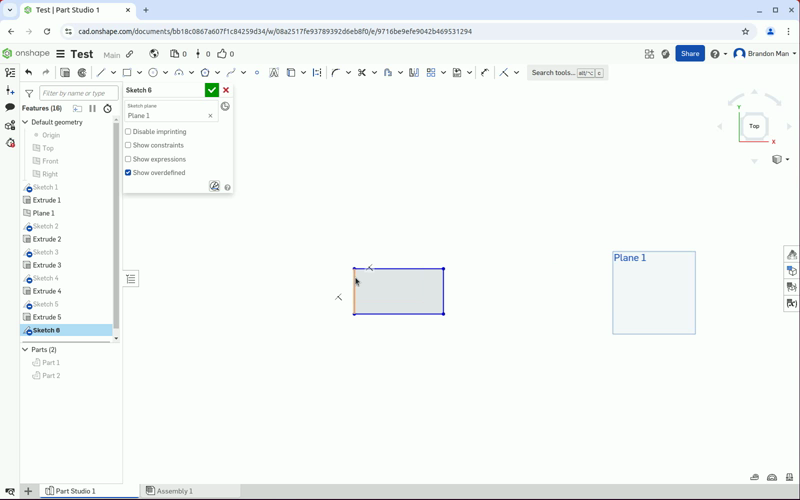
scroll(6)
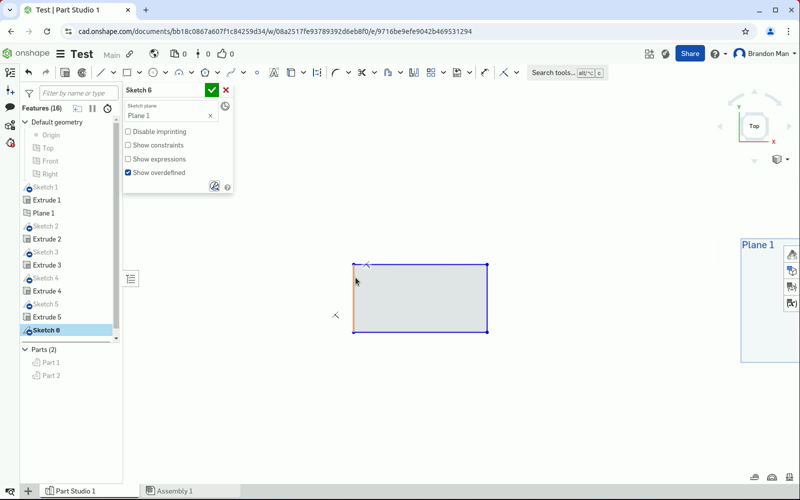
scroll(6)
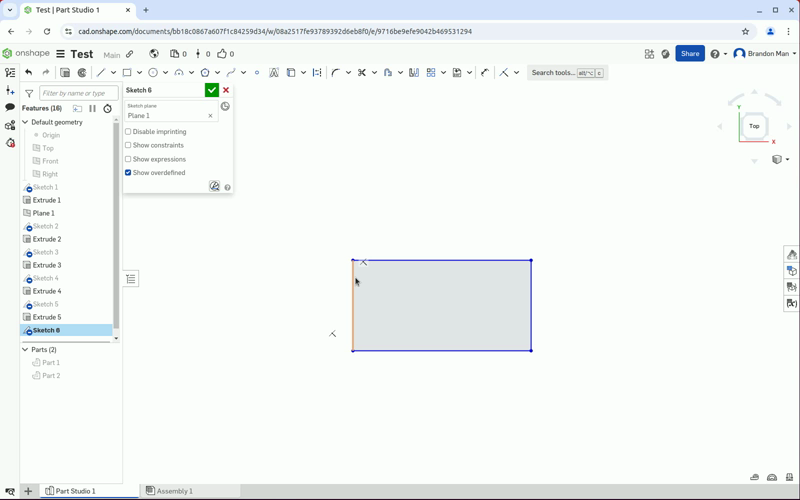
scroll(6)
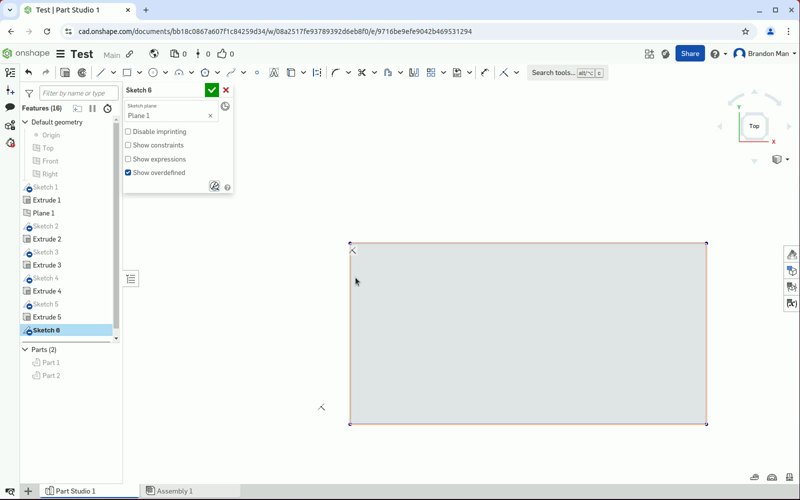
click(355, 277)
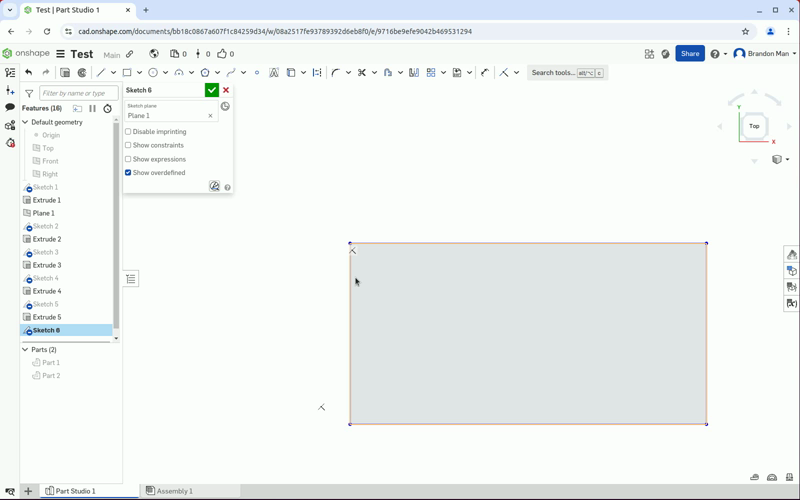
scroll(-6)
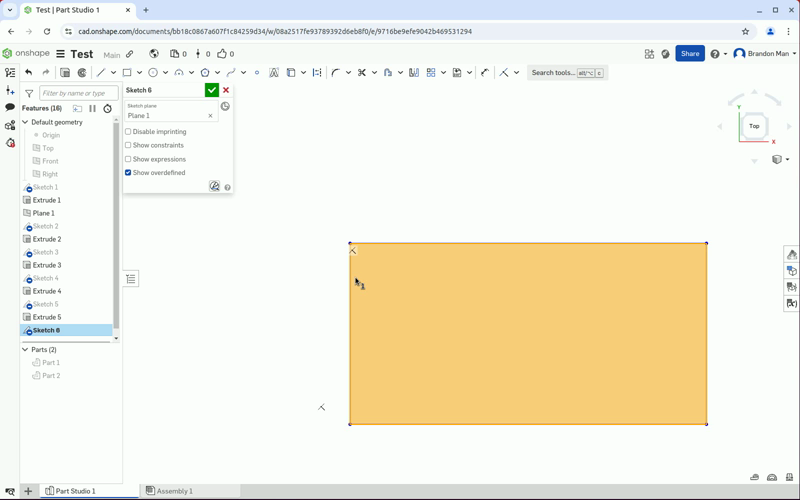
scroll(-6)
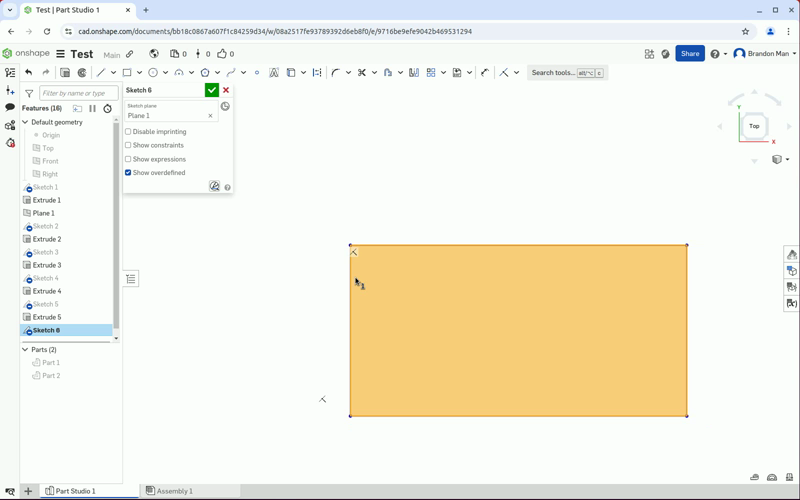
scroll(-6)
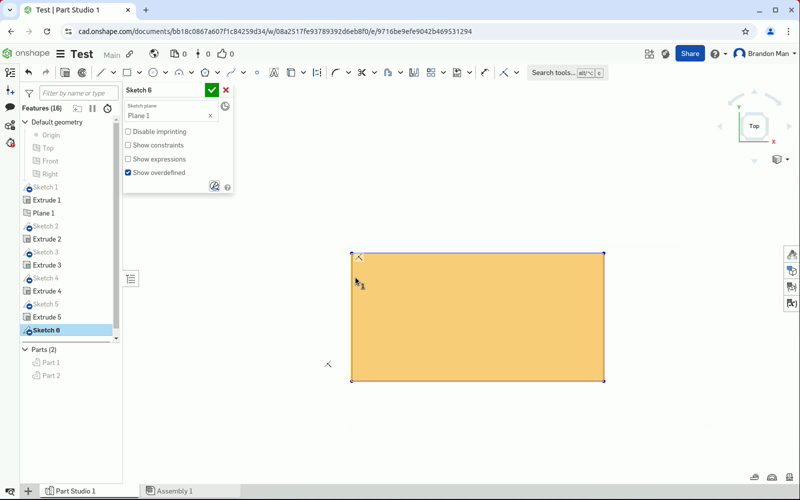
scroll(-6)
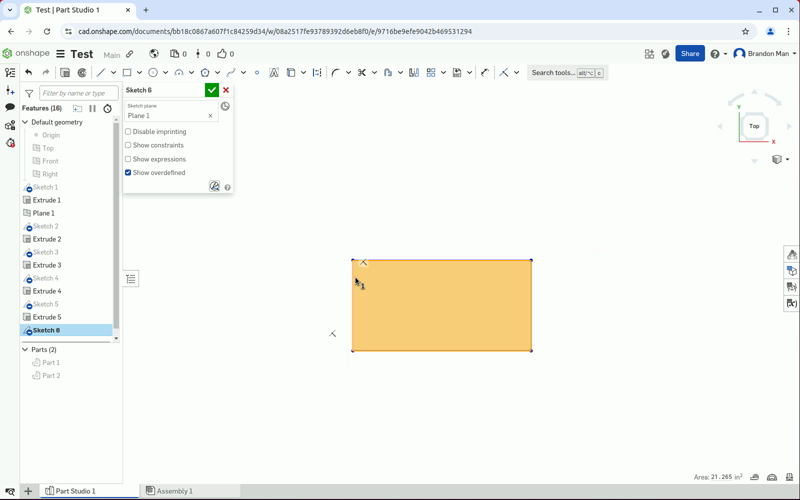
scroll(-6)
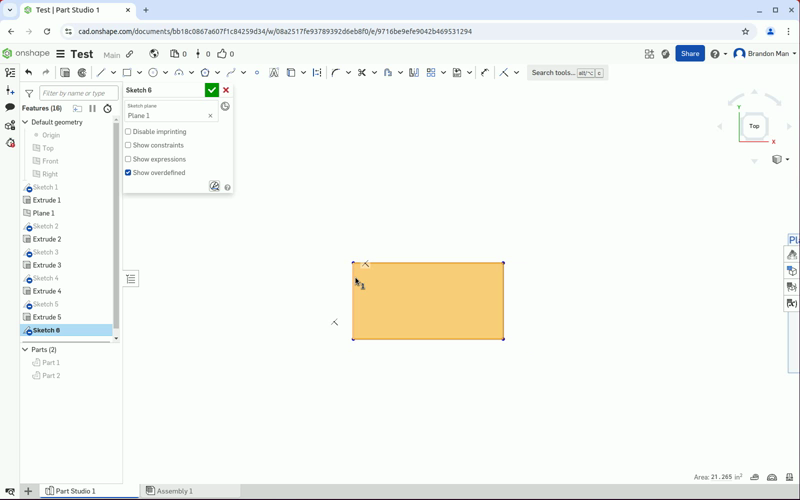
scroll(-6)
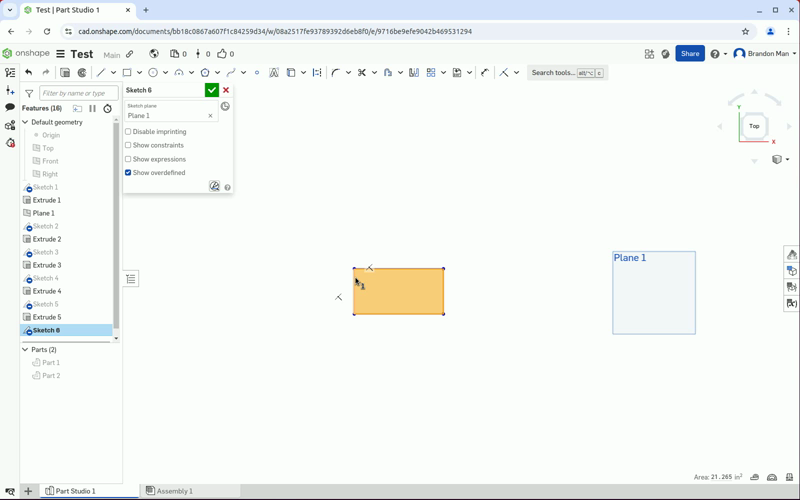
scroll(-6)
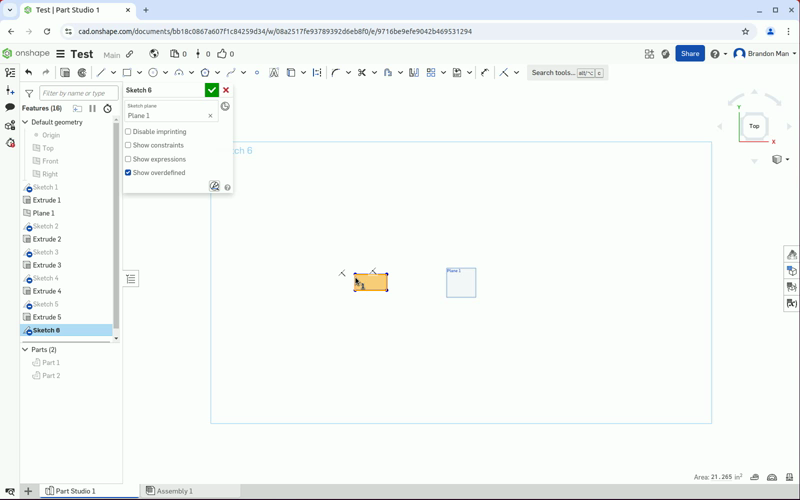
mouse_move(73, 352)
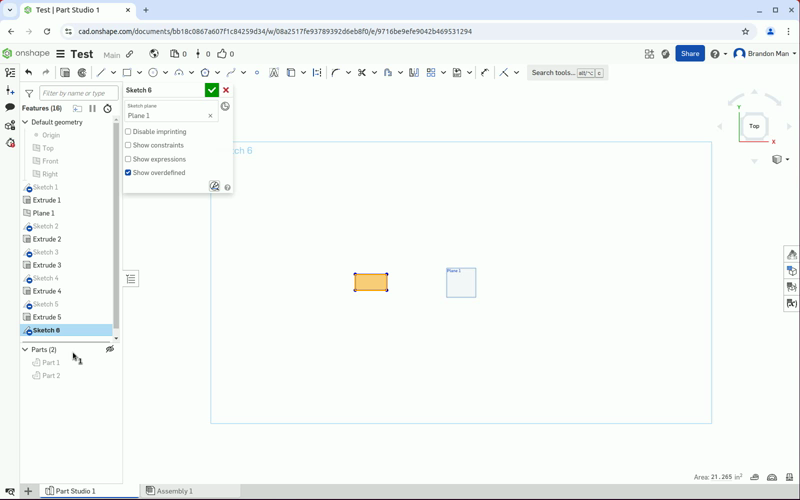
key(shift+y)
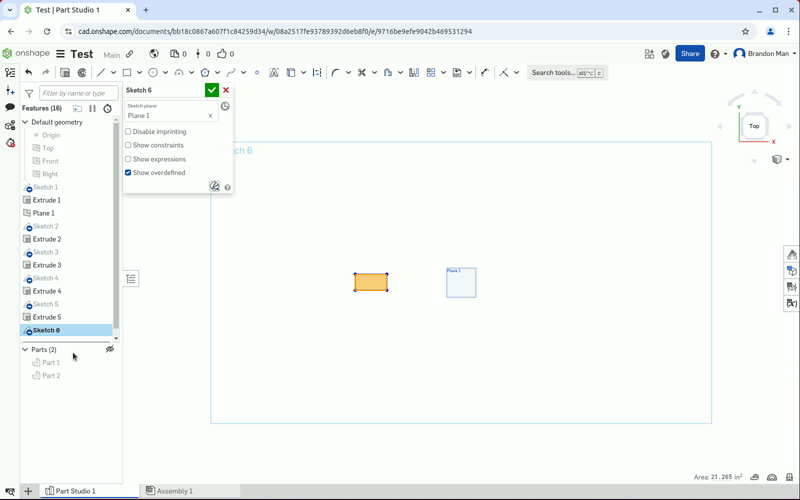
key(shift+e)
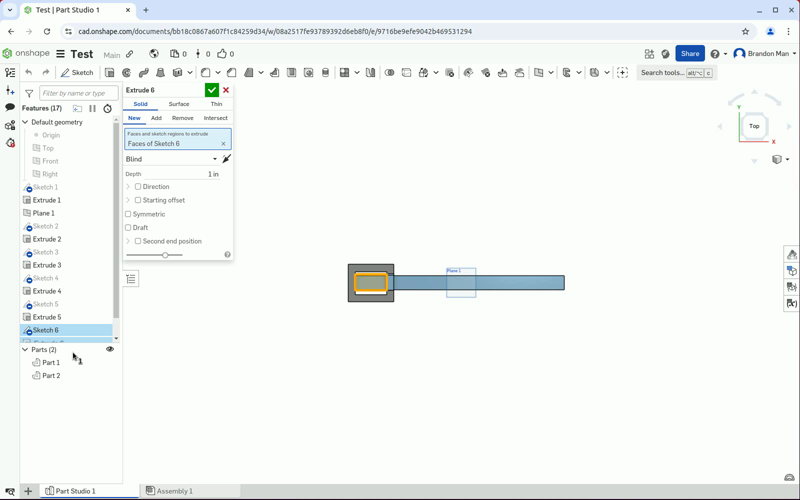
mouse_move(143, 106)
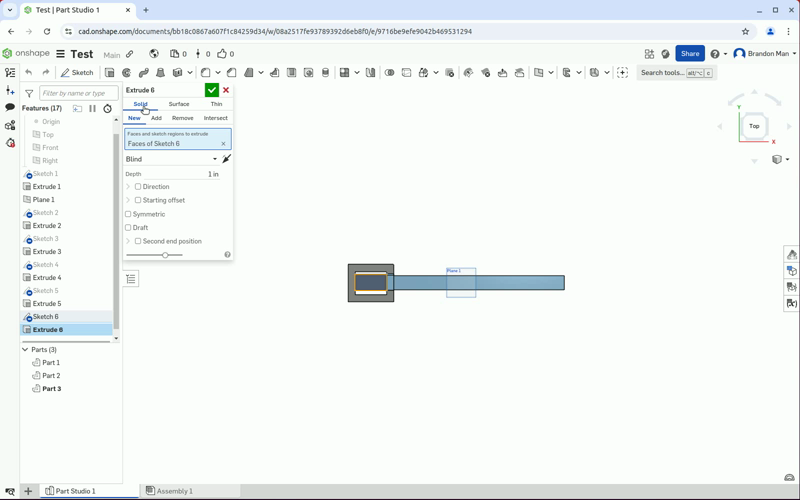
click(143, 106)
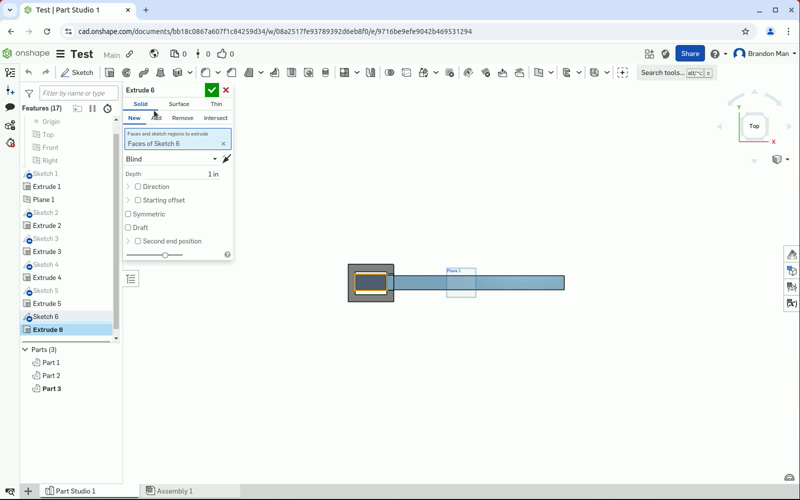
mouse_move(186, 120)
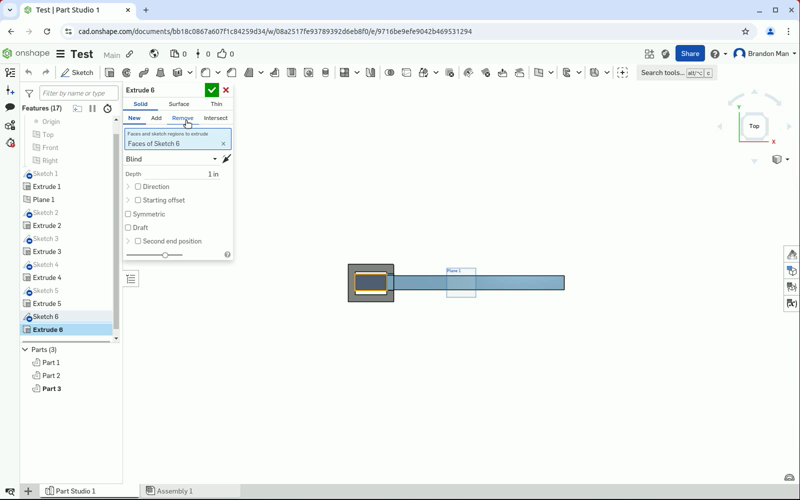
click(186, 120)
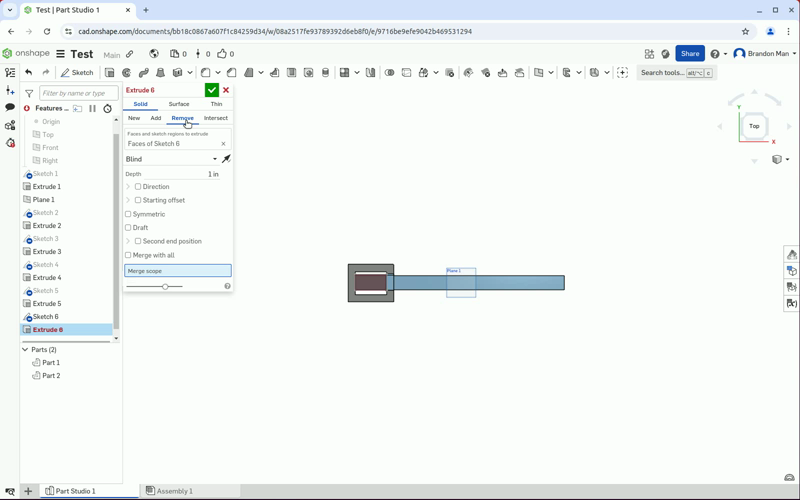
key(tab, 4)
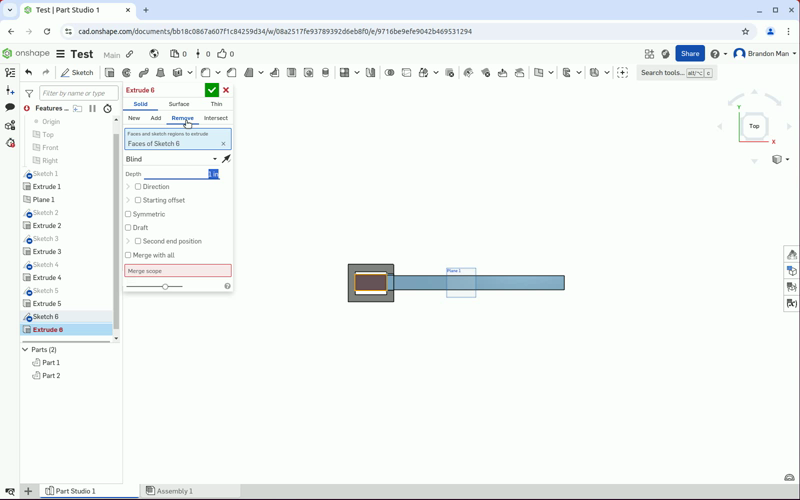
text(30.811)
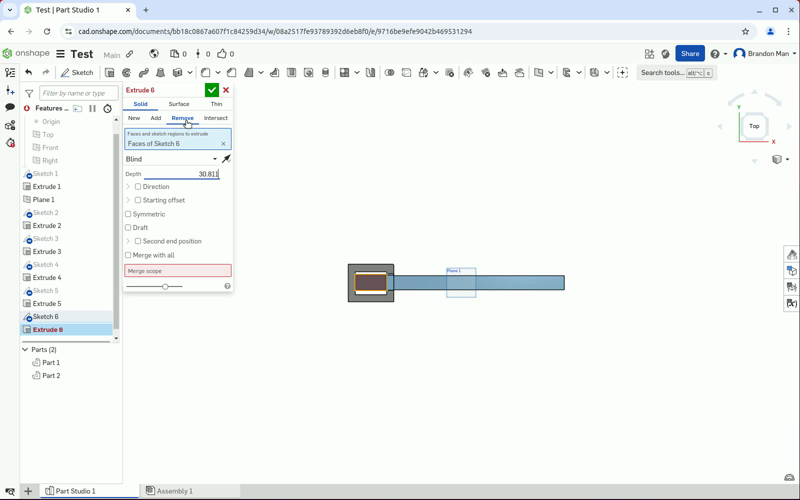
key(tab, 6)
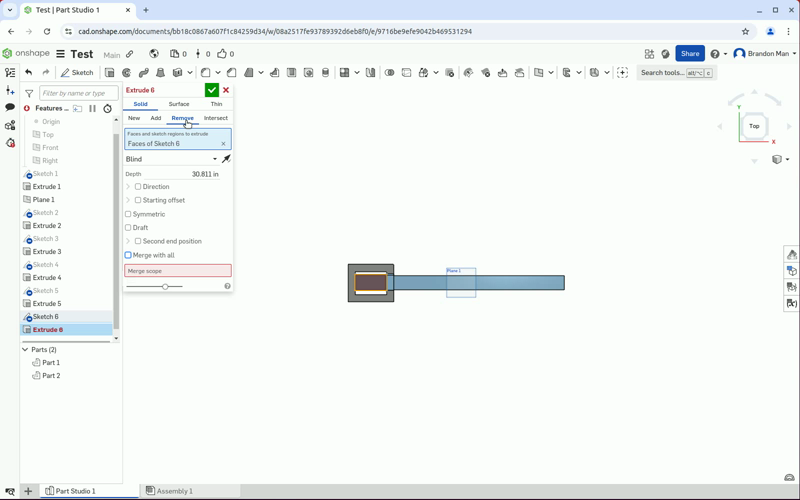
key(space)
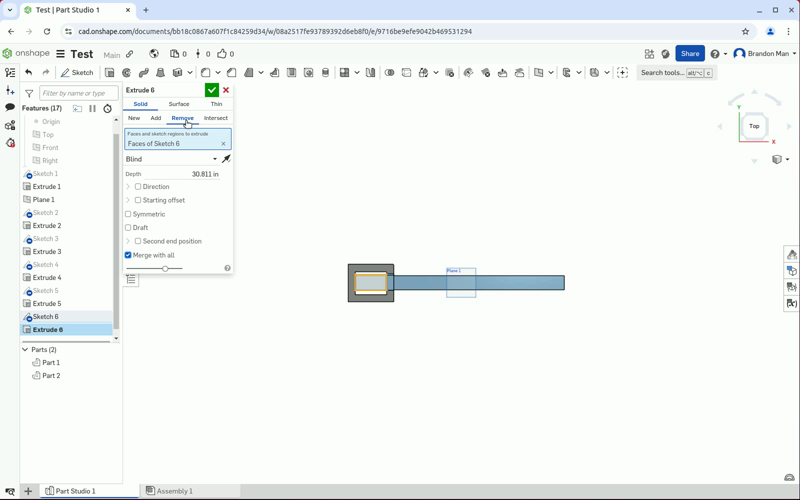
key(enter)
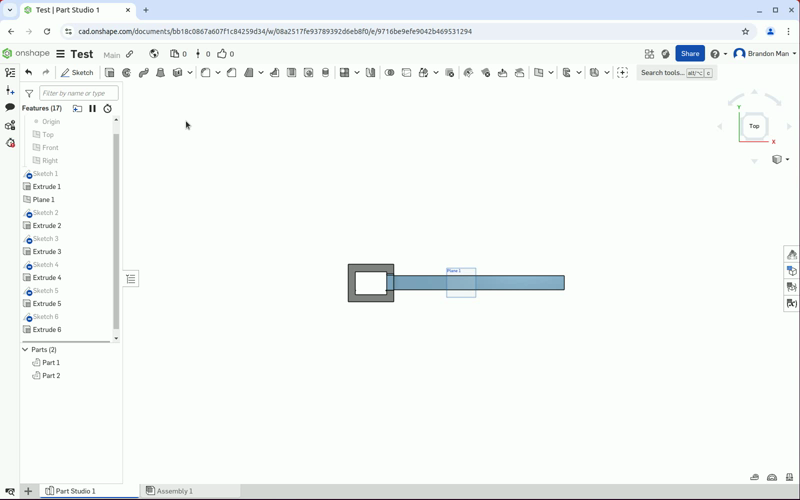
key(shift+h)
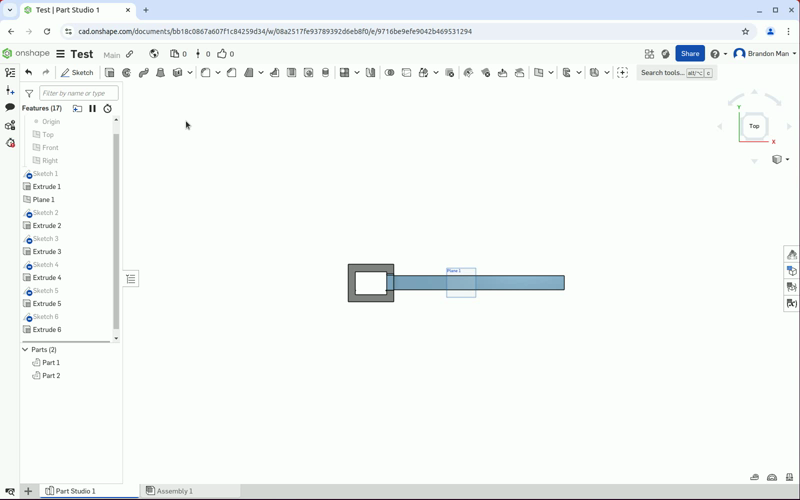
key(shift+h)
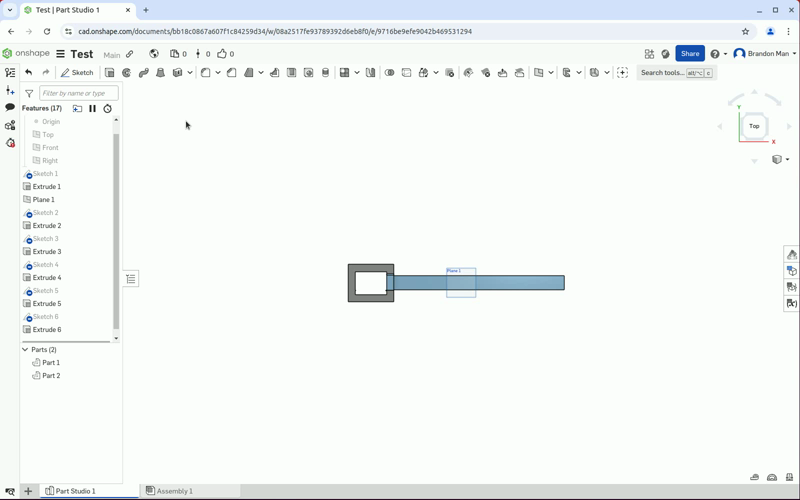
mouse_move(69, 176)
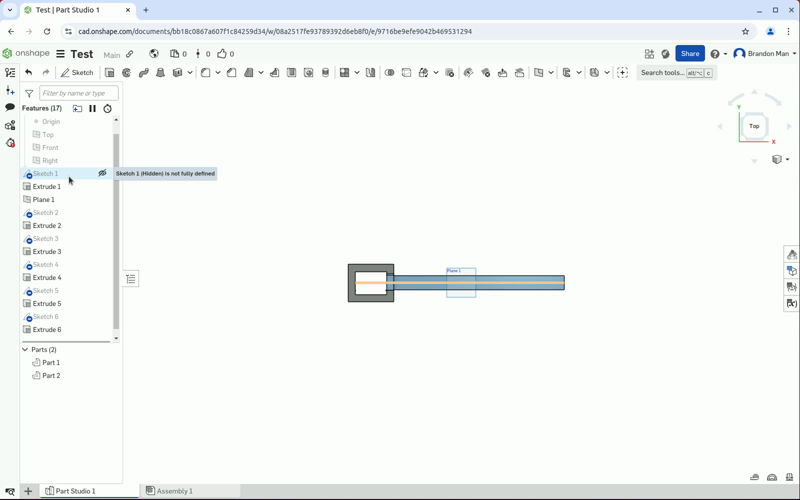
click(69, 176)
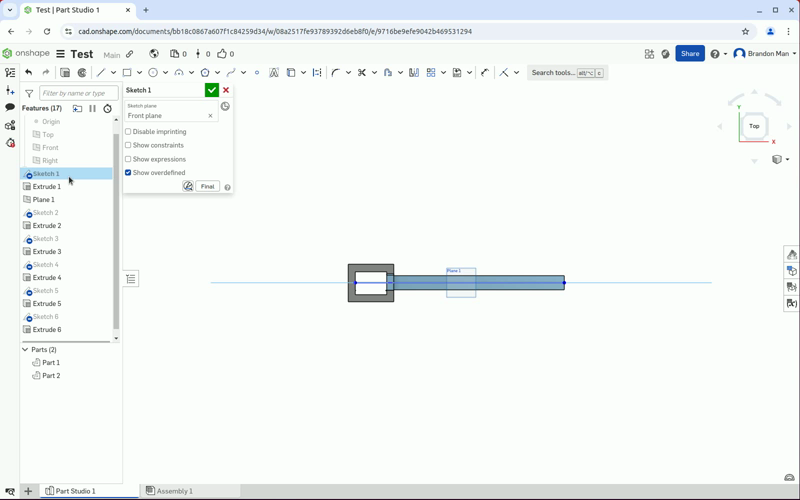
mouse_move(229, 92)
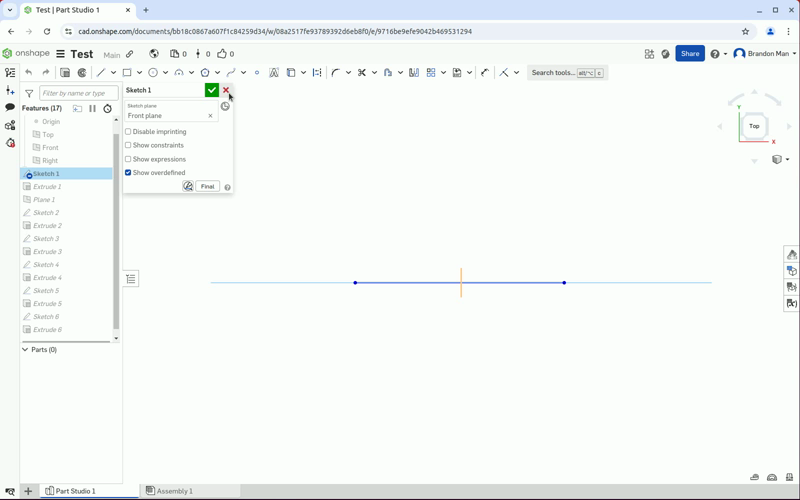
click(229, 92)
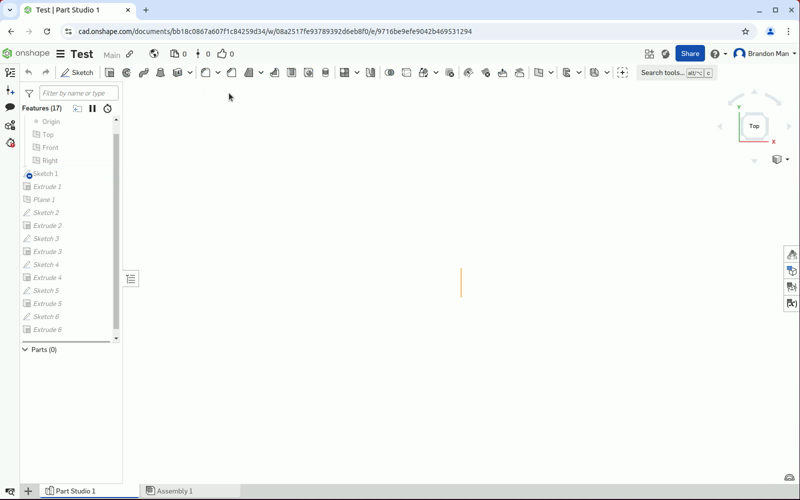
key(shift+s)
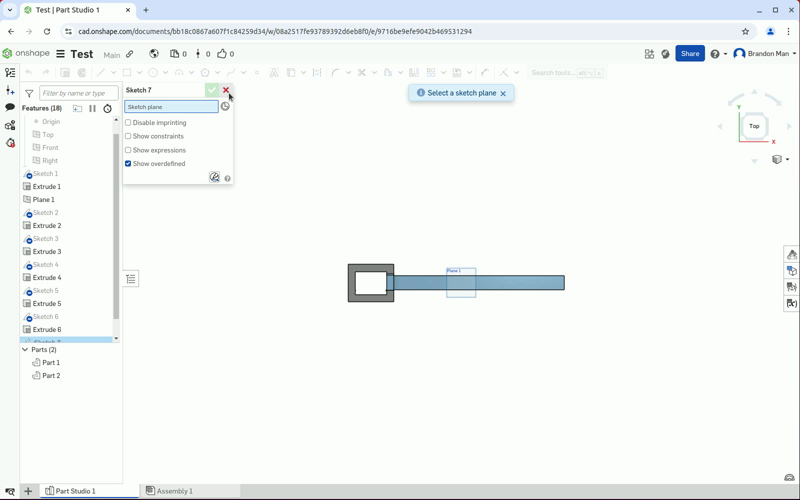
mouse_move(69, 189)
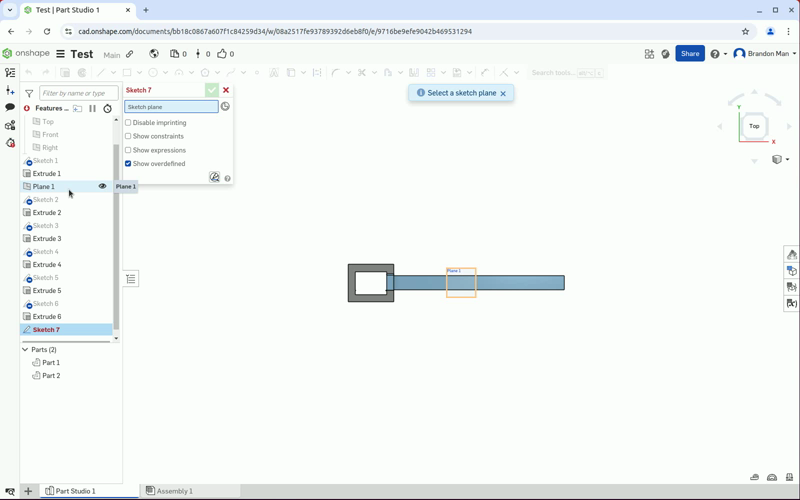
click(69, 189)
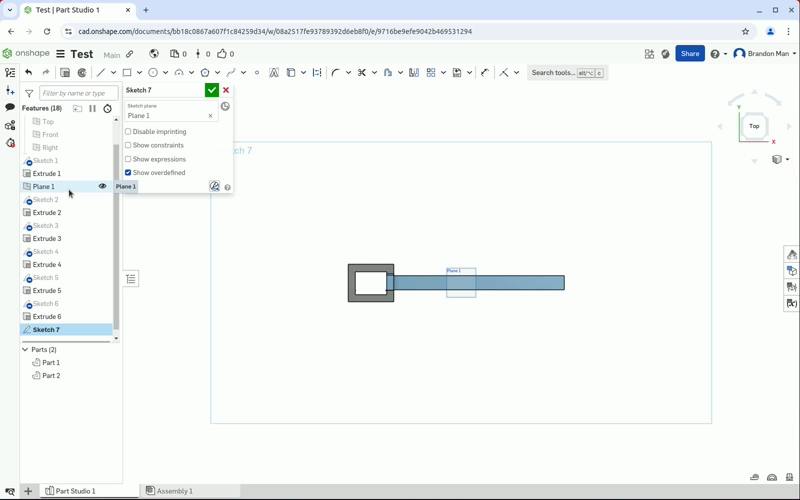
mouse_move(73, 352)
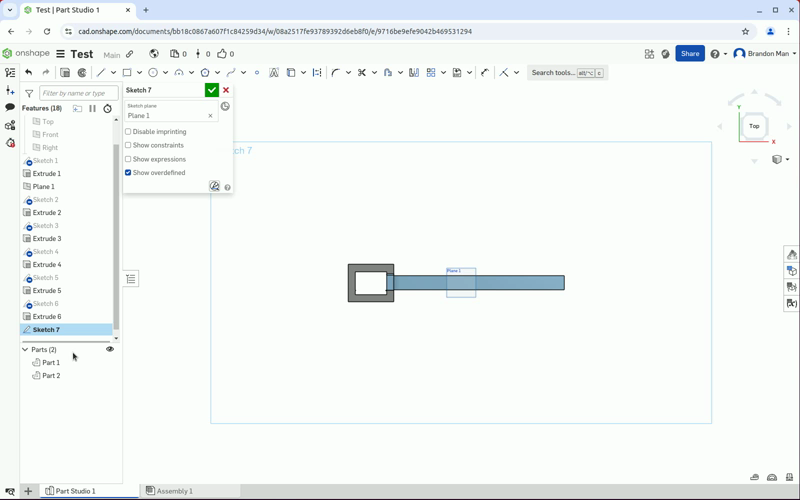
key(y)
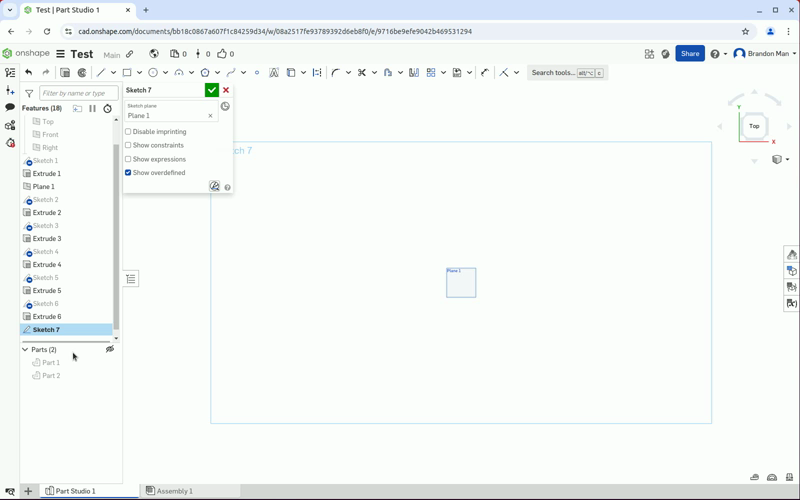
key(l)
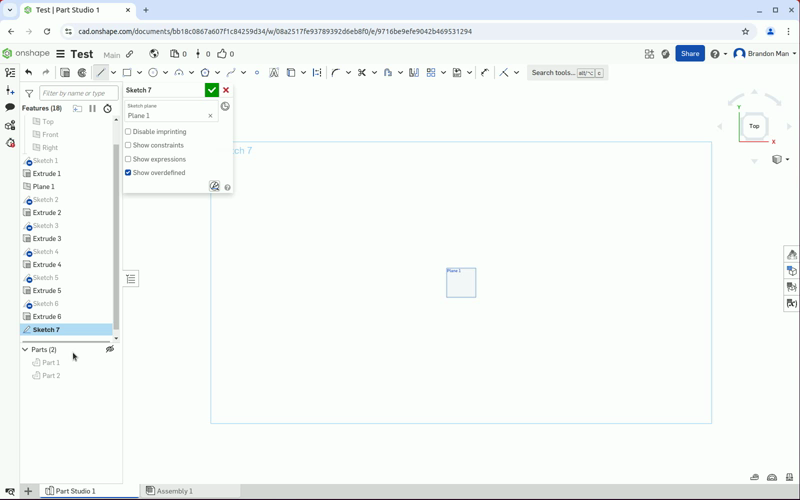
key_down(shift)
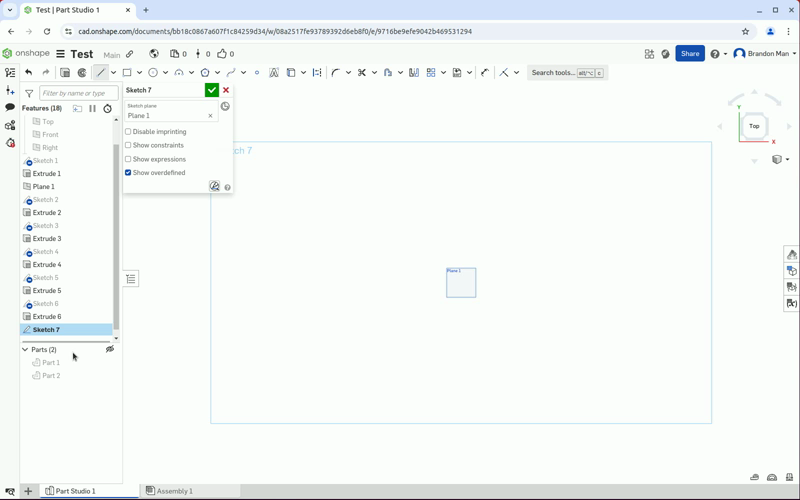
mouse_move(363, 278)
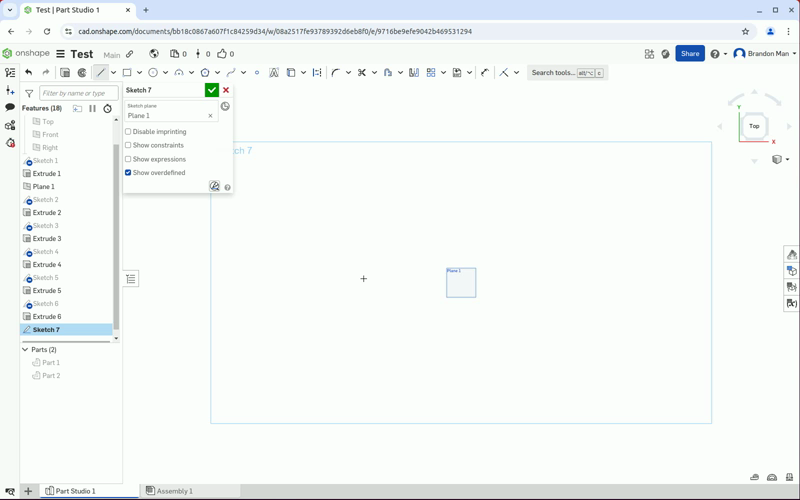
click(363, 278)
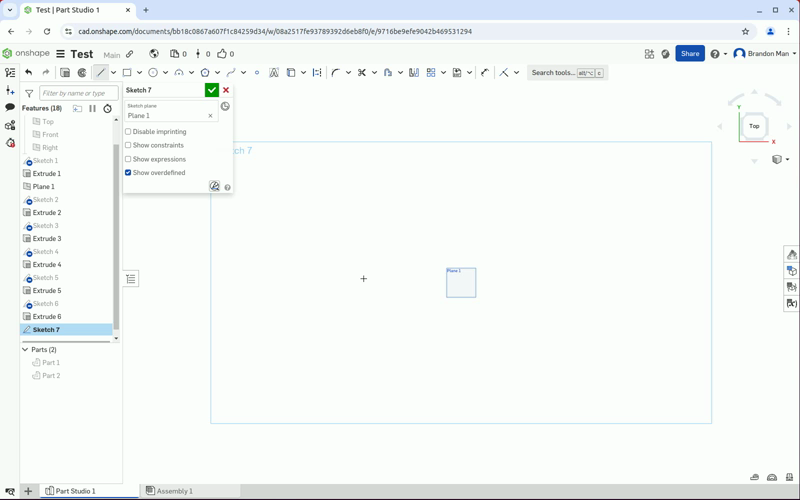
key_up(shift)
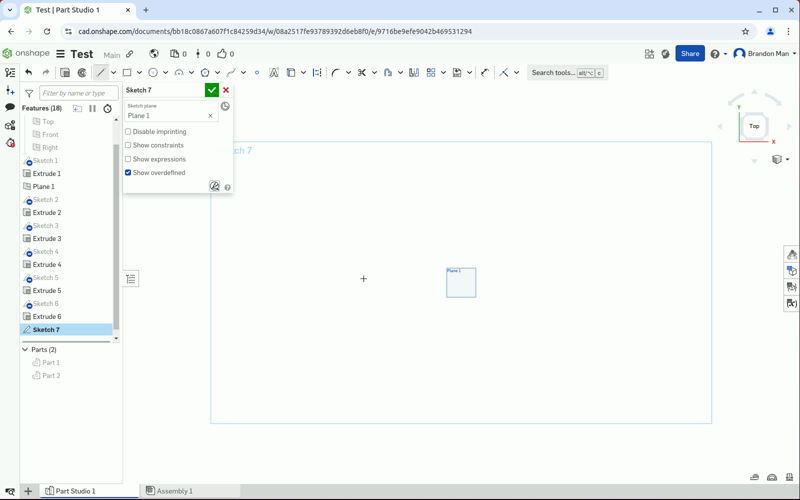
key_down(shift)
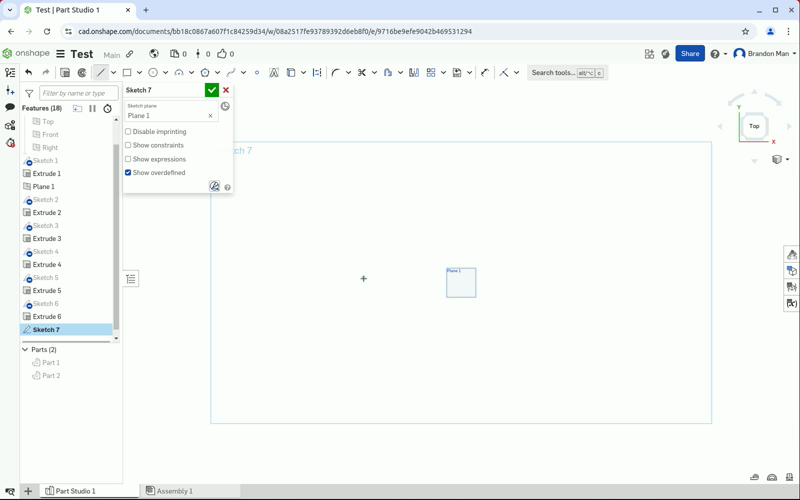
mouse_move(393, 278)
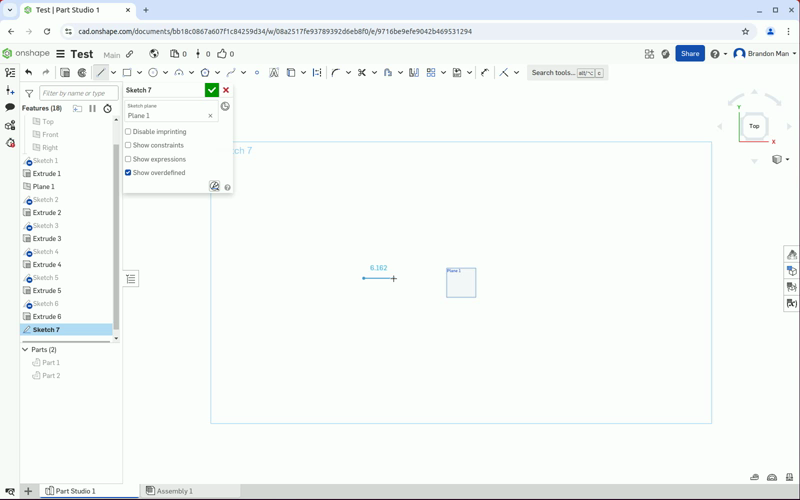
mouse_move(379, 278)
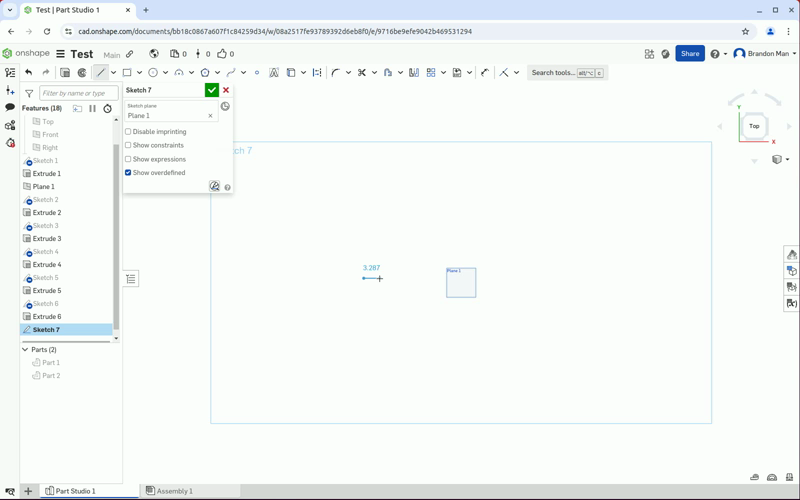
click(379, 278)
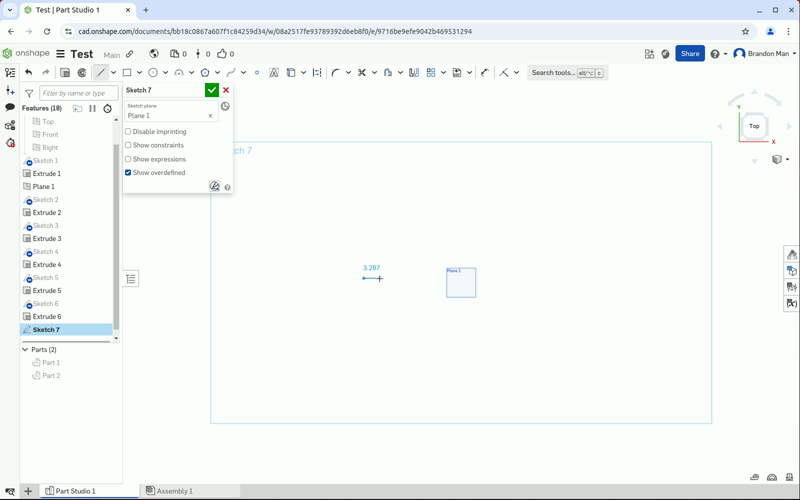
key_up(shift)
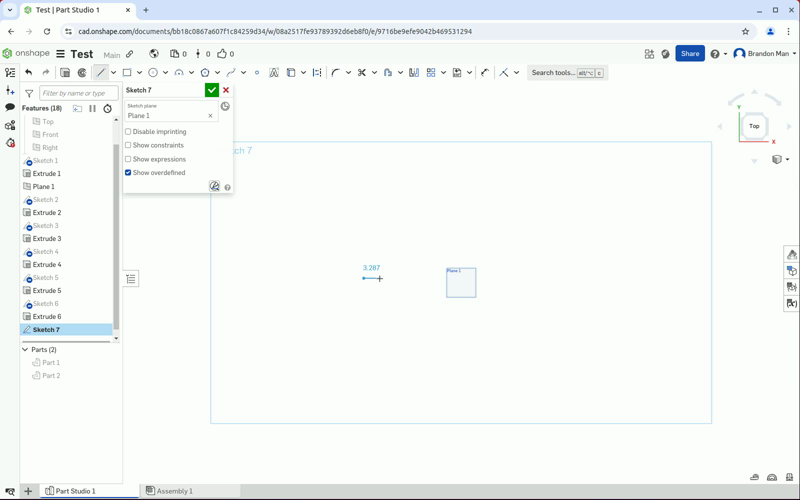
key_down(shift)
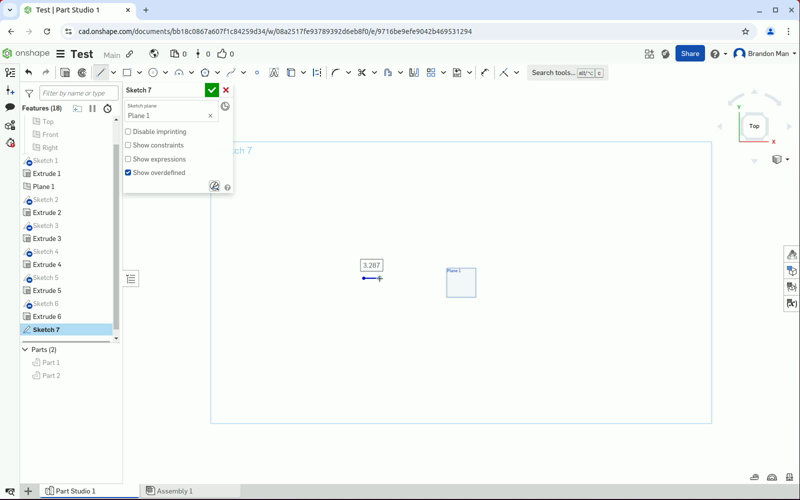
mouse_move(409, 278)
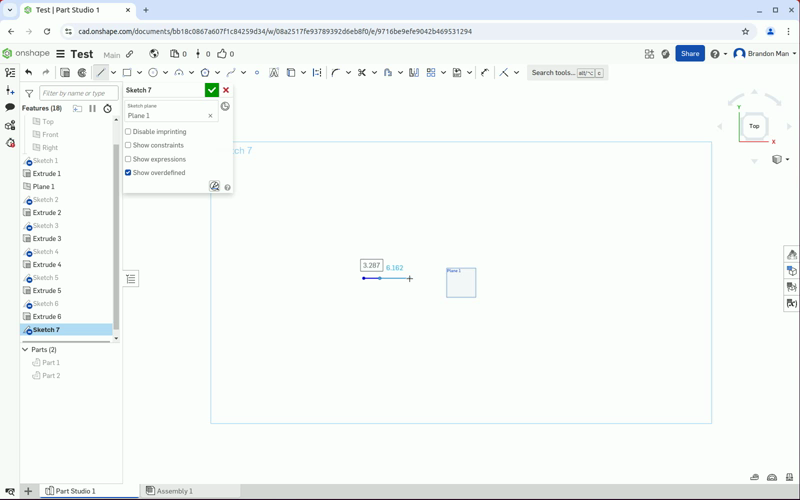
mouse_move(379, 271)
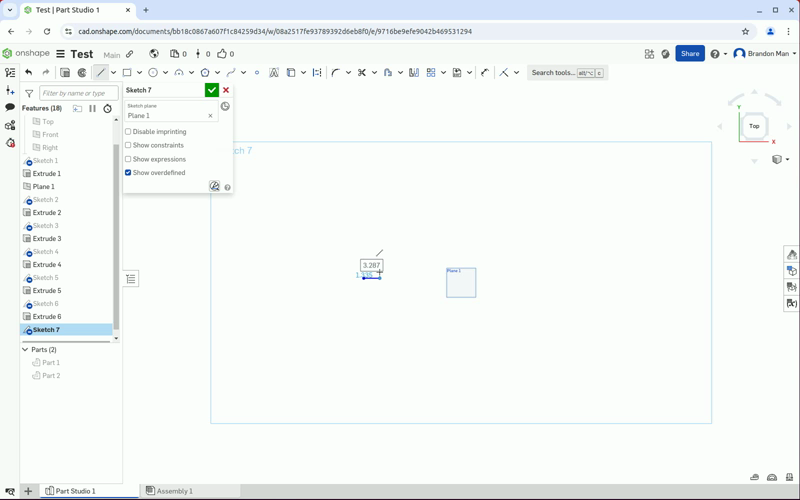
scroll(6)
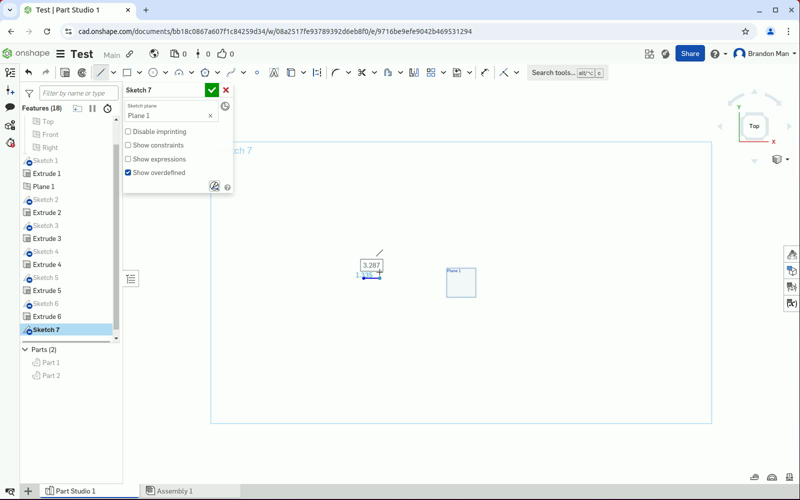
scroll(6)
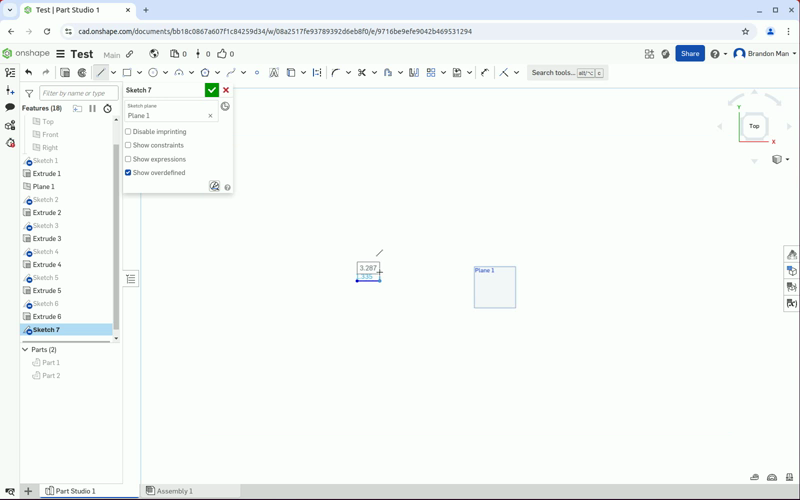
scroll(6)
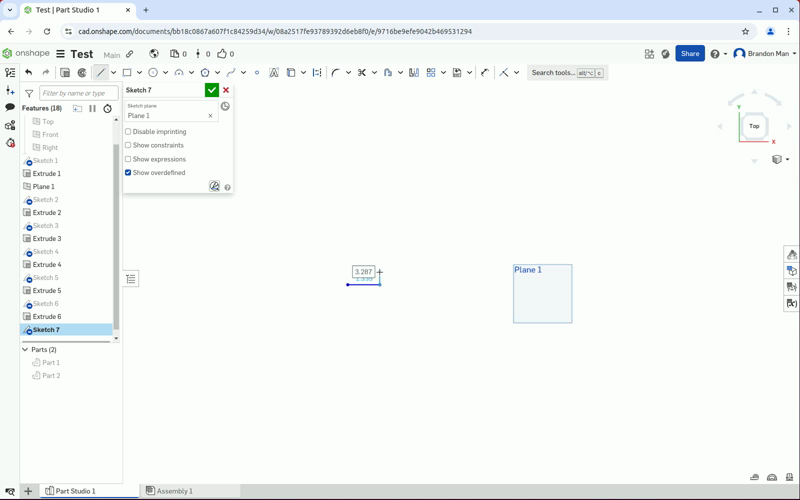
scroll(6)
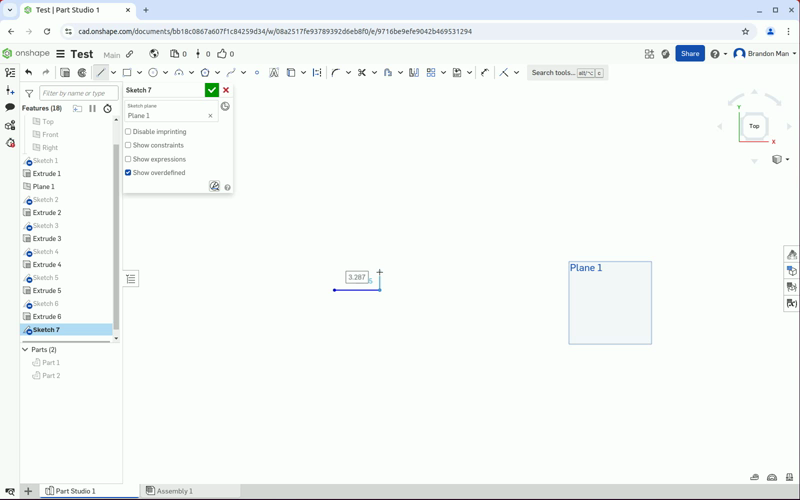
scroll(6)
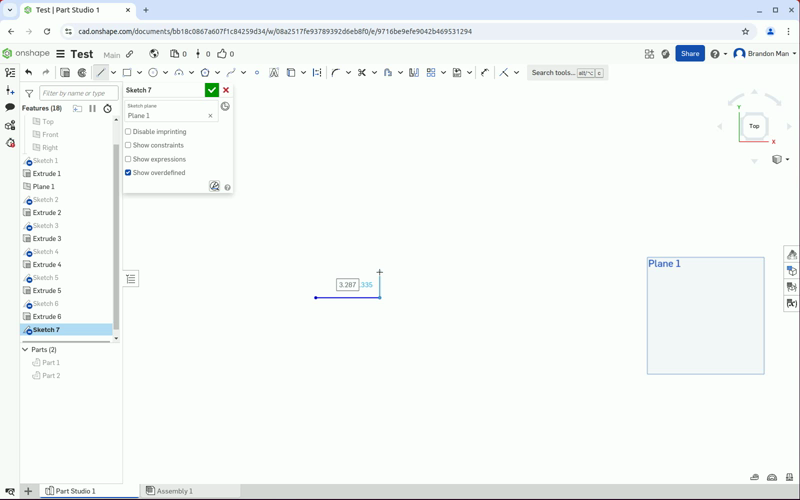
scroll(6)
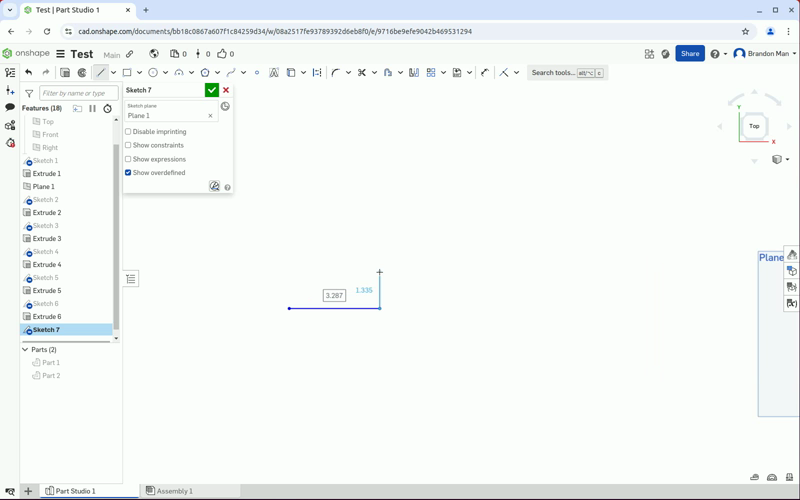
scroll(6)
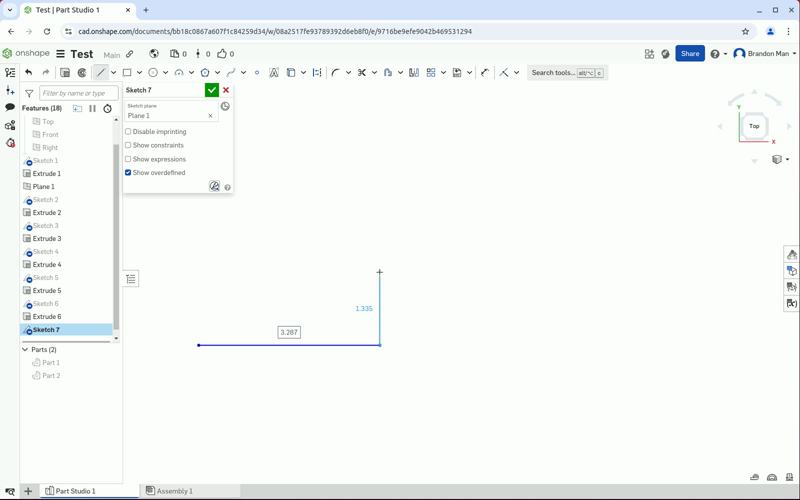
click(379, 271)
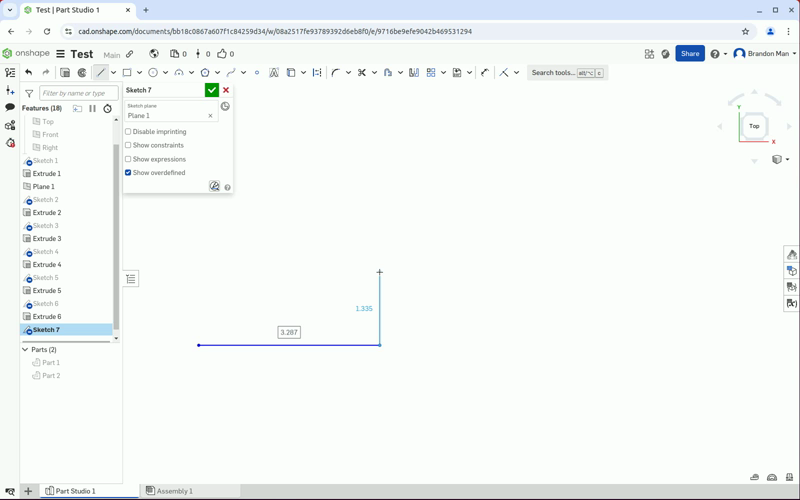
scroll(-6)
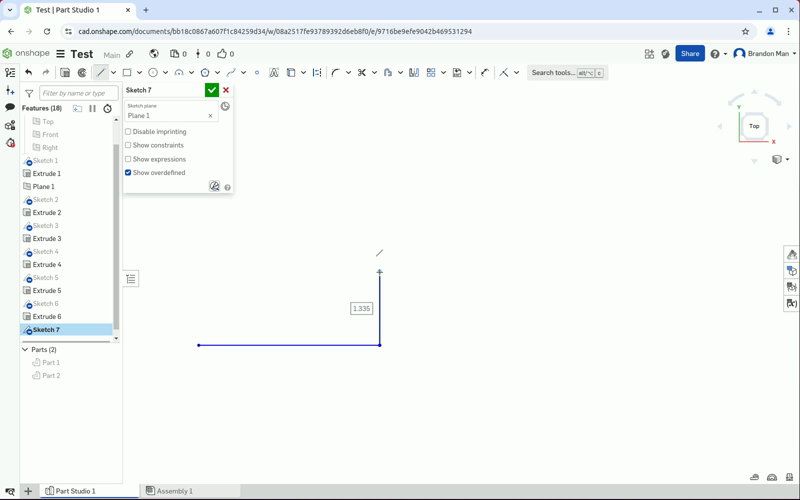
scroll(-6)
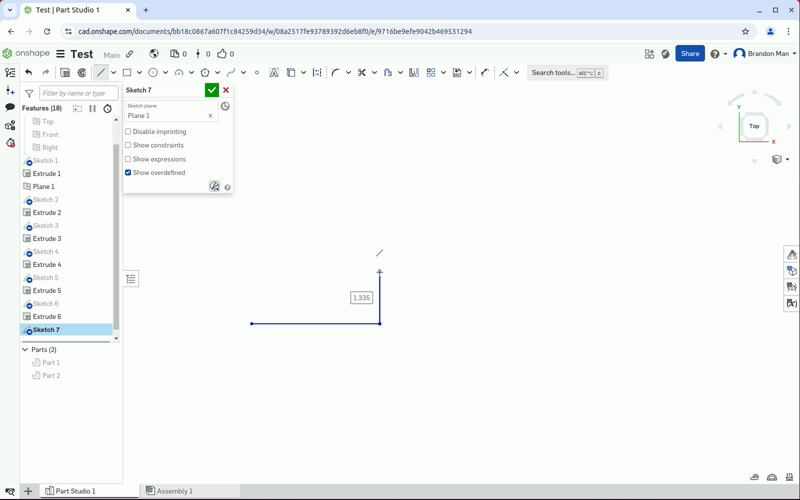
scroll(-6)
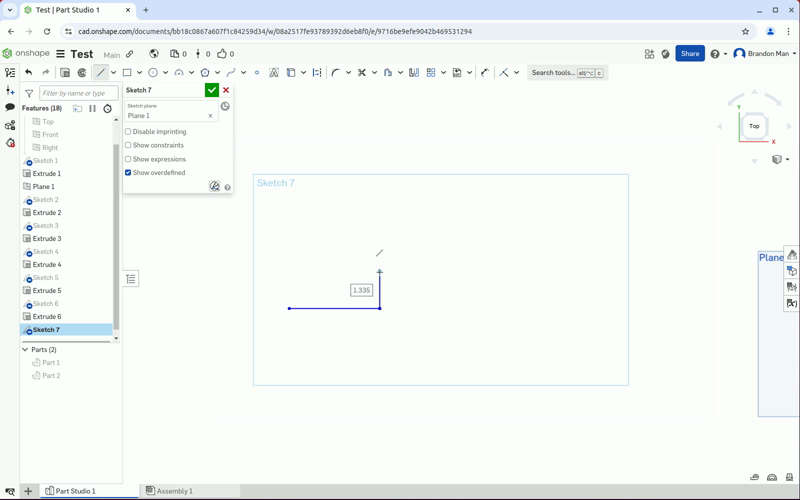
scroll(-6)
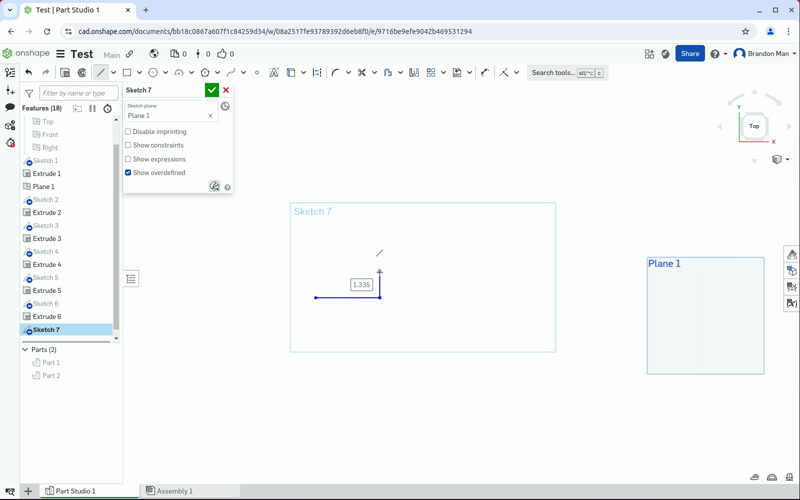
scroll(-6)
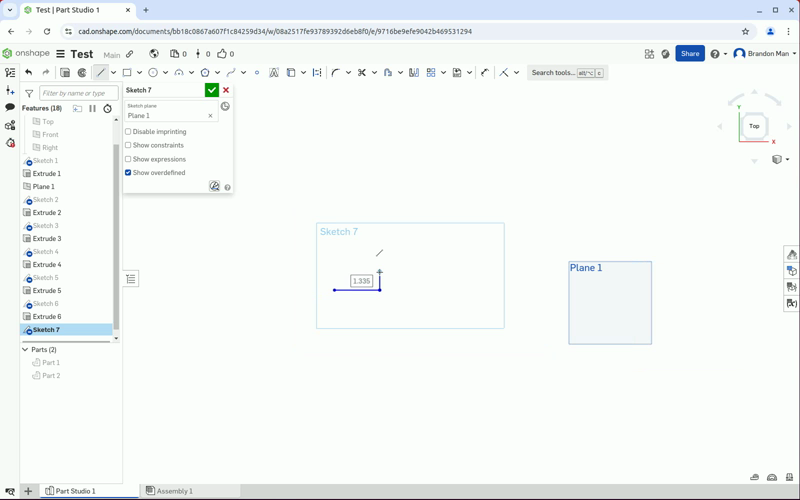
scroll(-6)
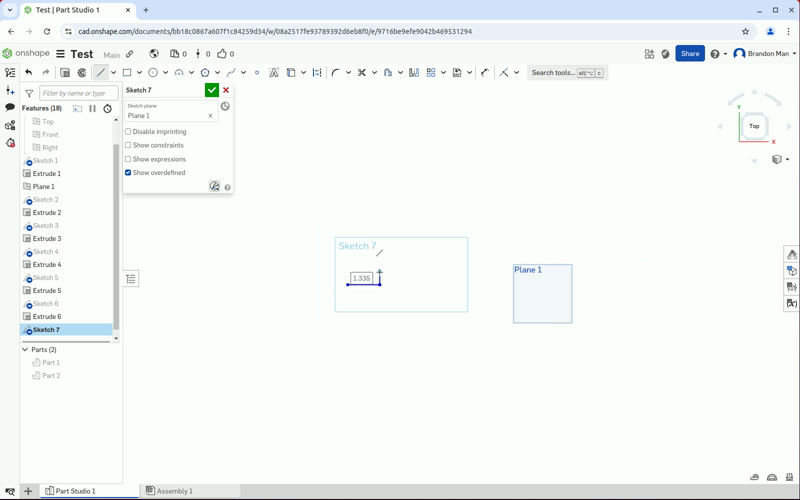
scroll(-6)
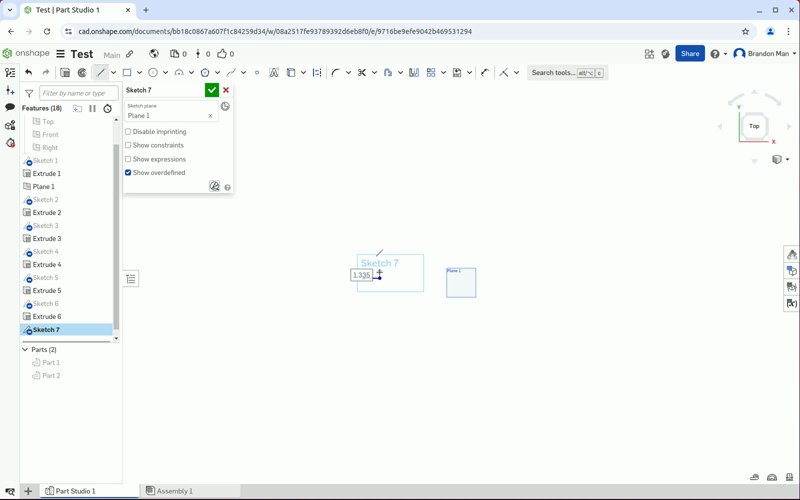
key_up(shift)
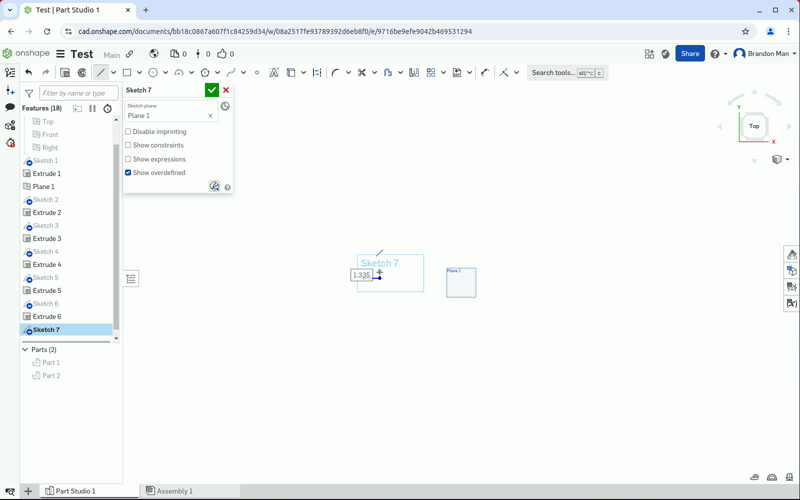
key_down(shift)
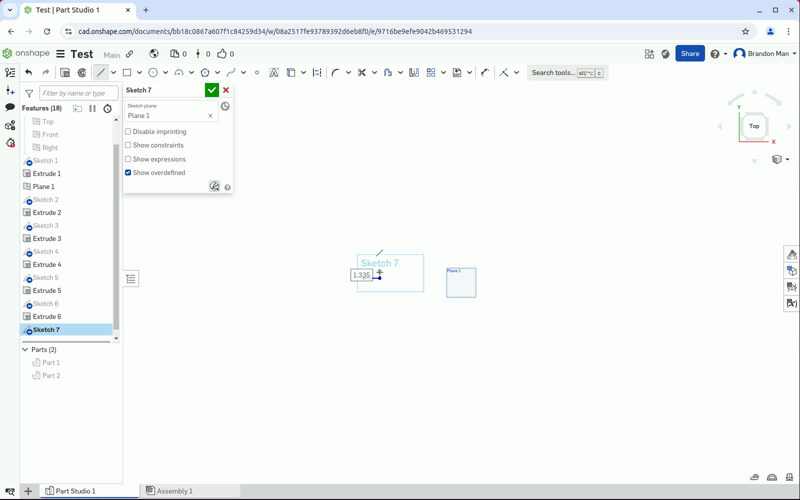
mouse_move(409, 271)
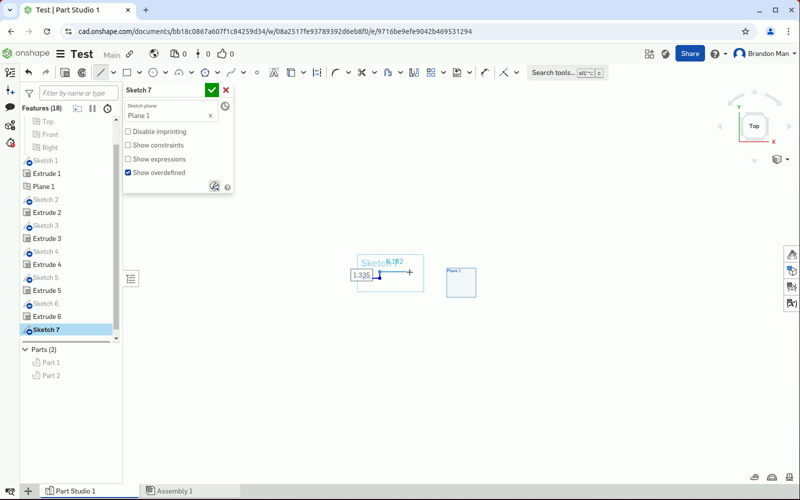
mouse_move(363, 271)
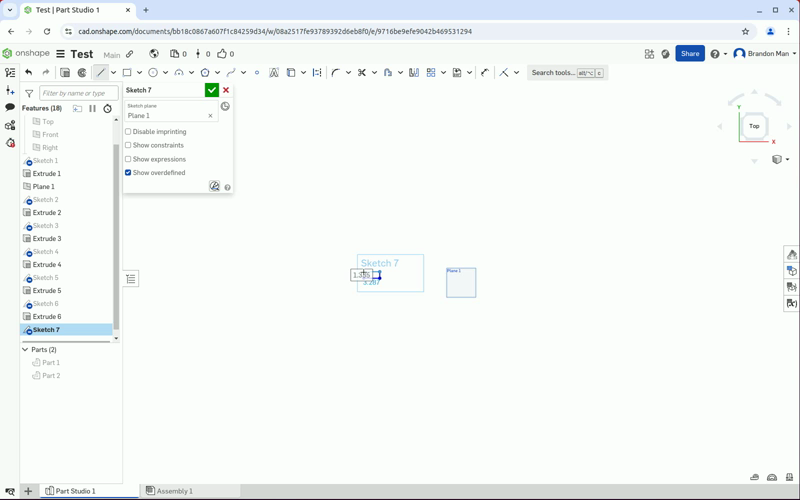
click(363, 271)
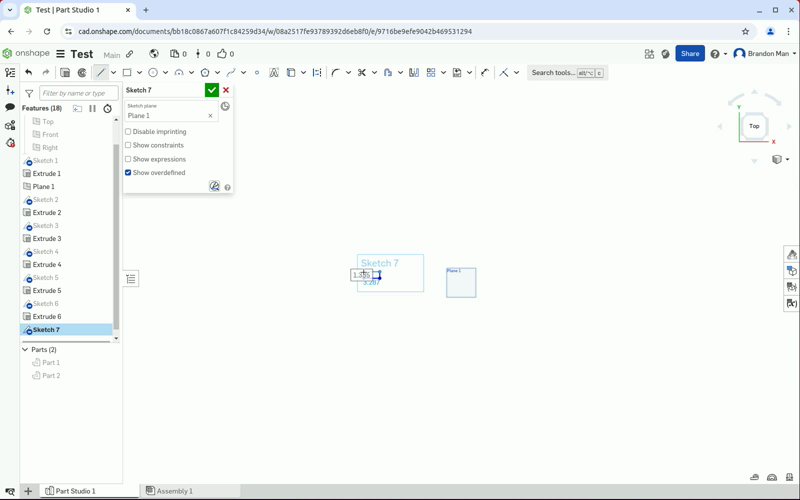
key_up(shift)
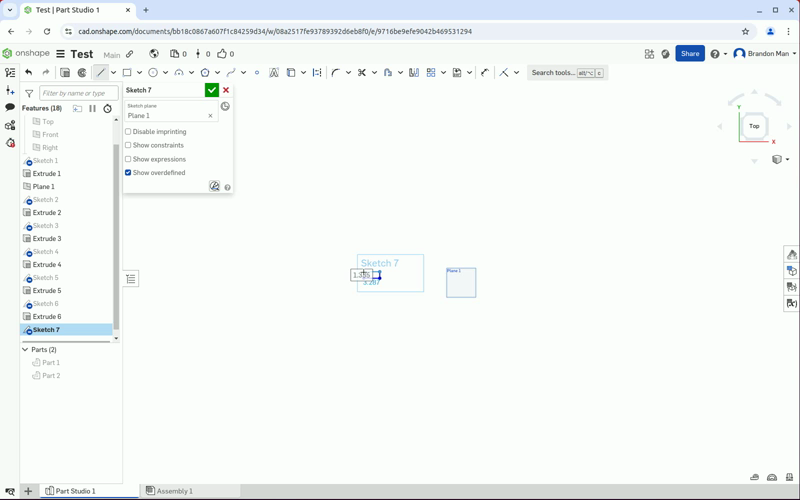
mouse_move(393, 271)
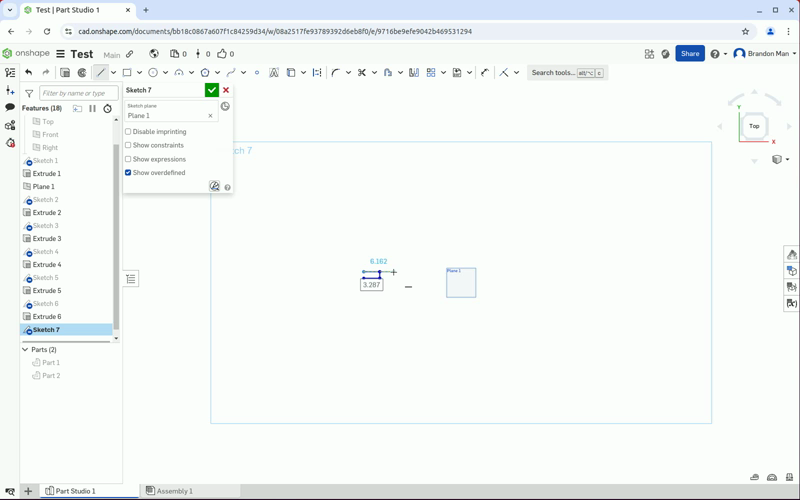
key_down(shift)
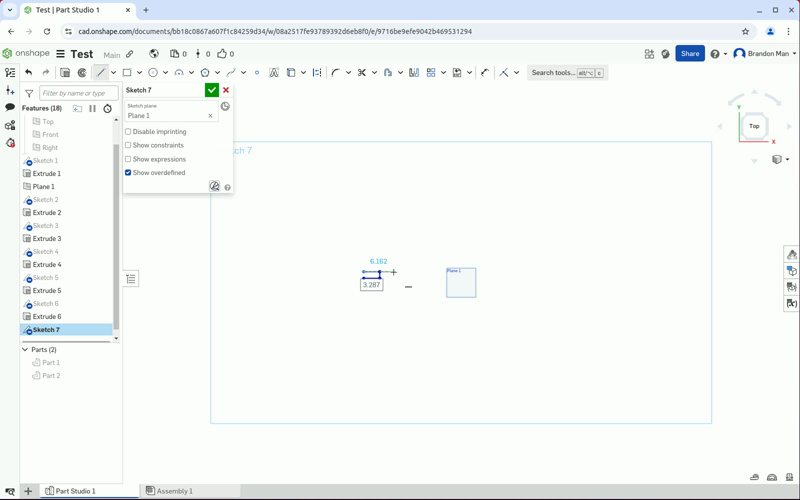
mouse_move(363, 278)
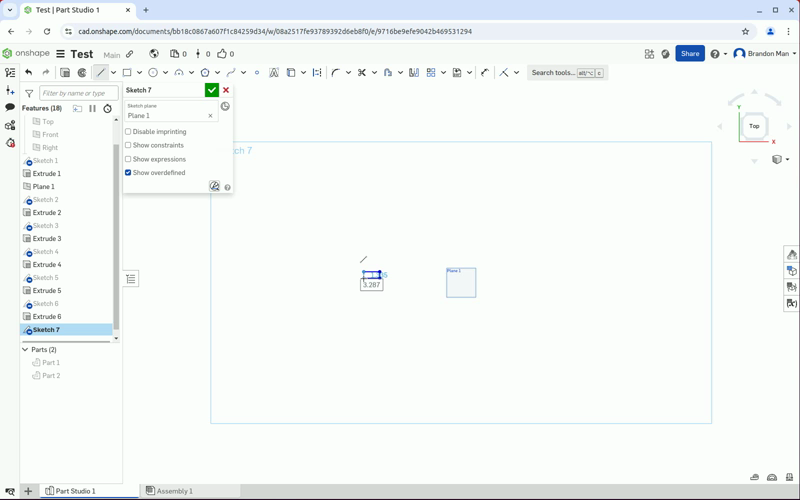
scroll(6)
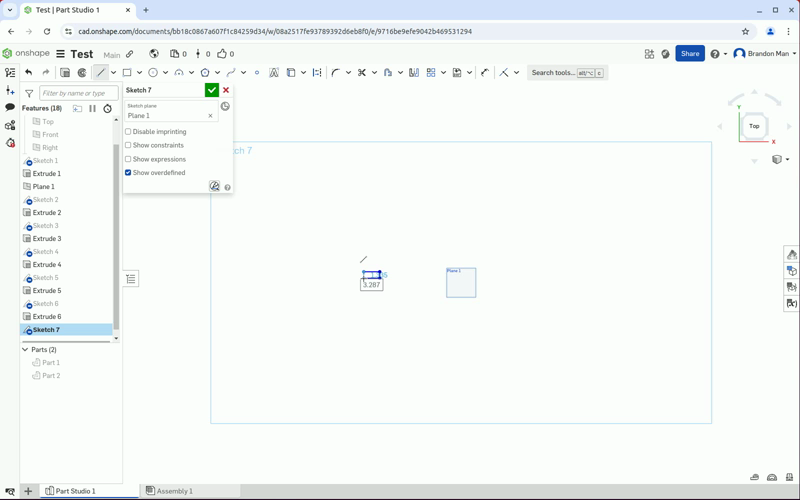
scroll(6)
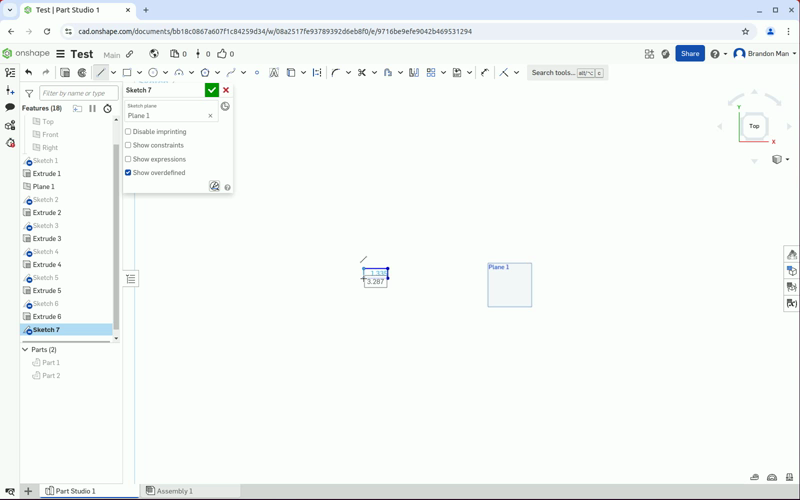
scroll(6)
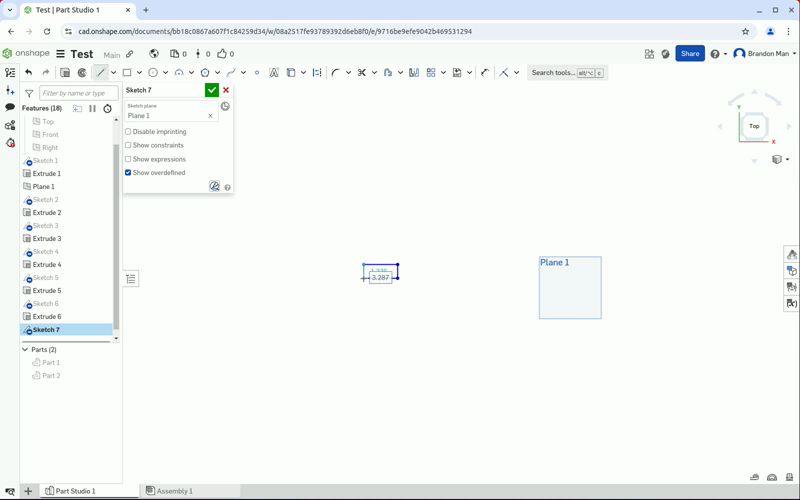
scroll(6)
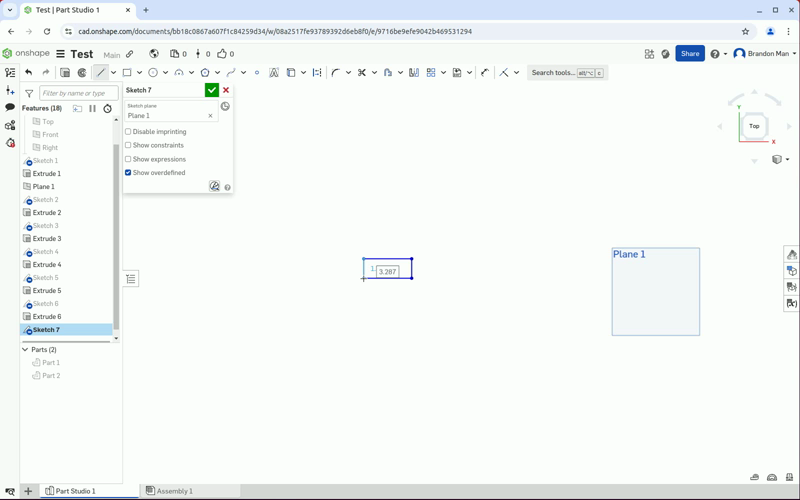
scroll(6)
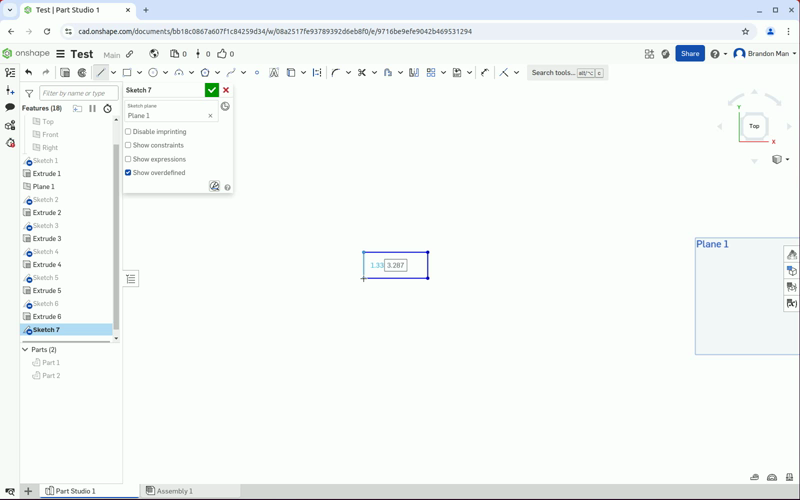
scroll(6)
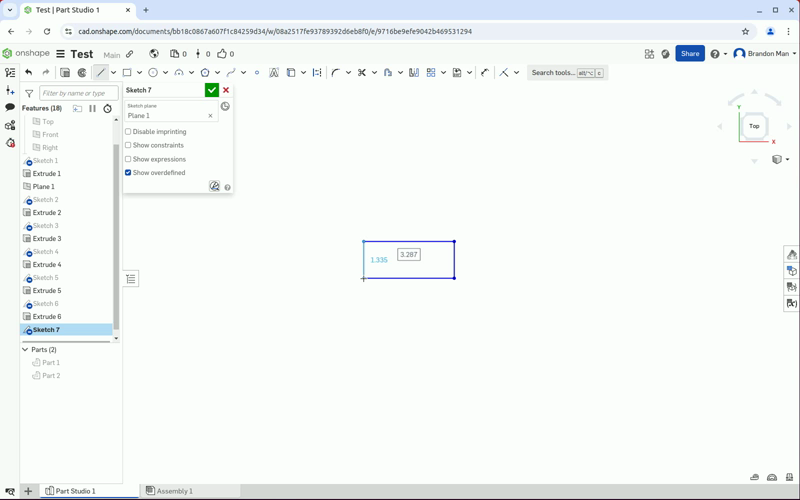
scroll(6)
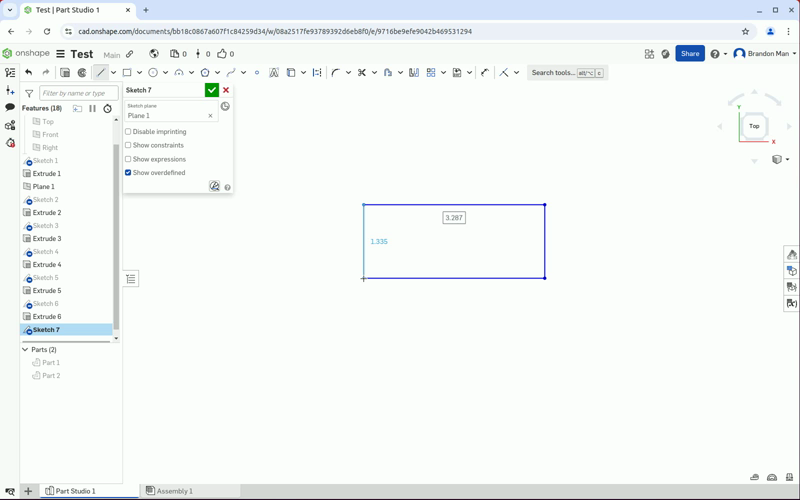
key_up(shift)
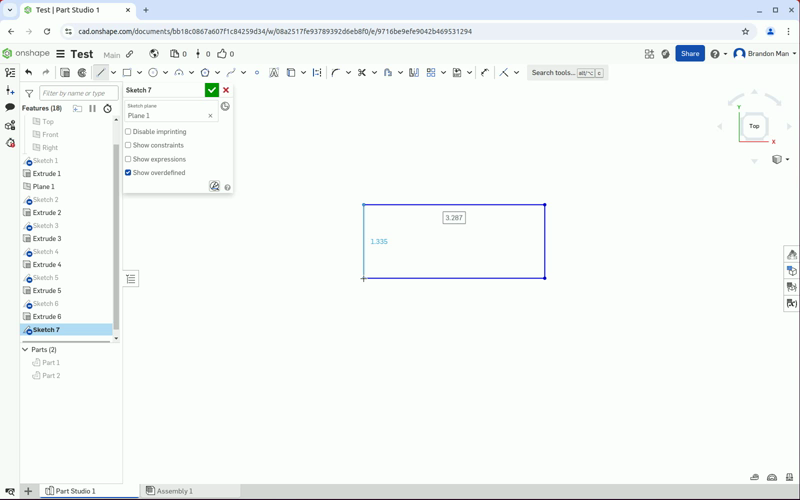
click(363, 278)
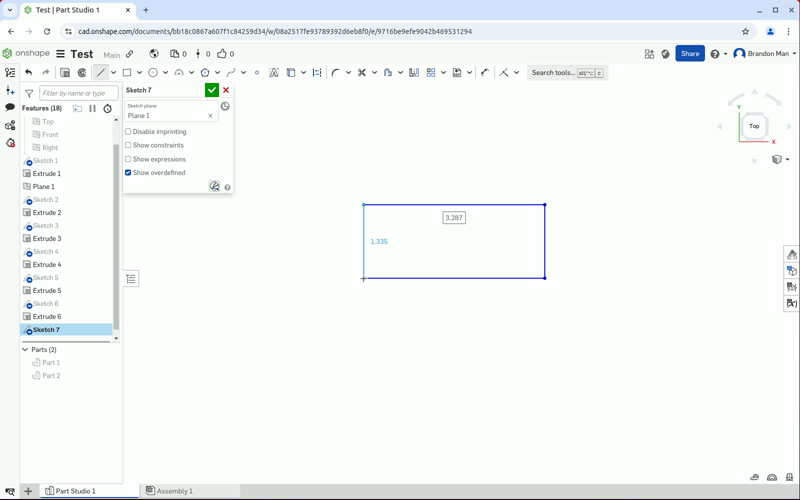
scroll(-6)
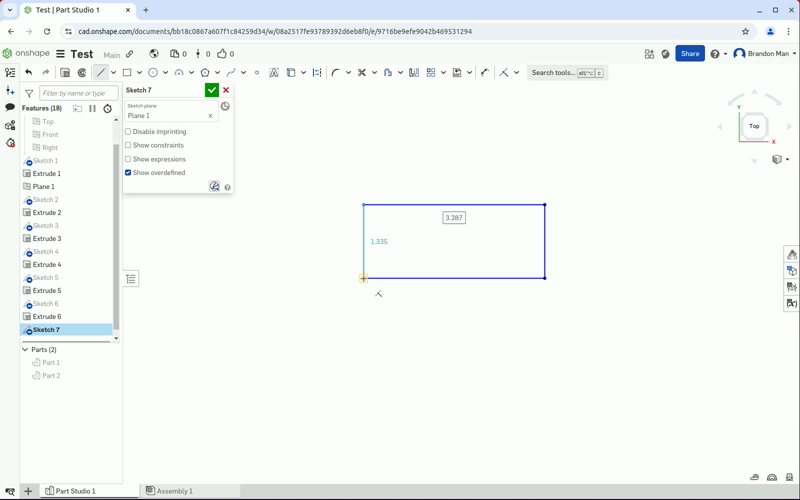
scroll(-6)
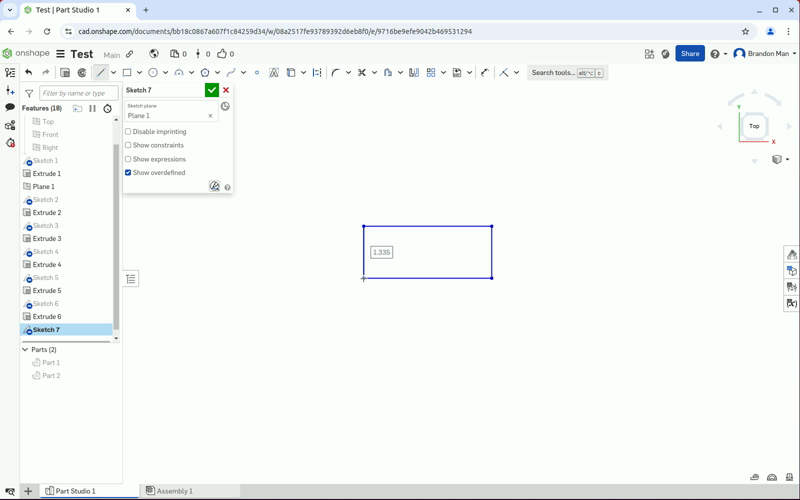
scroll(-6)
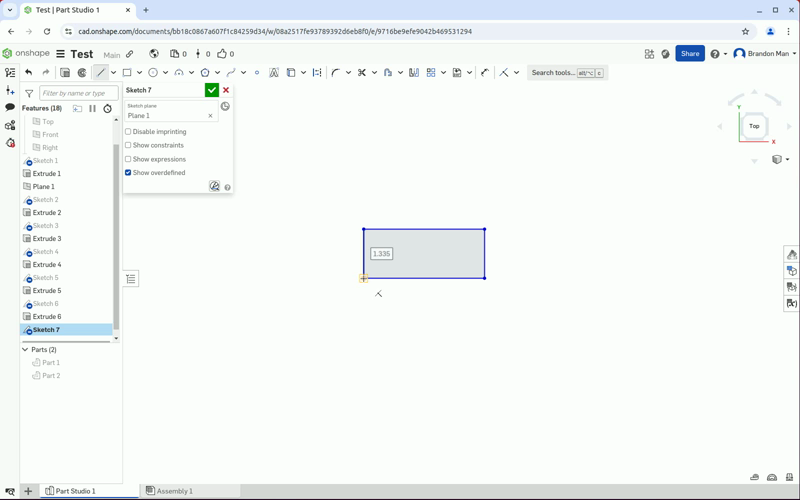
scroll(-6)
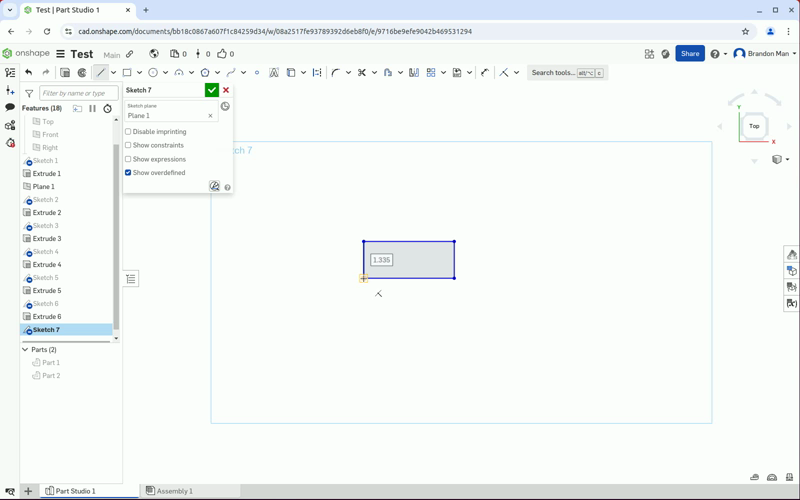
scroll(-6)
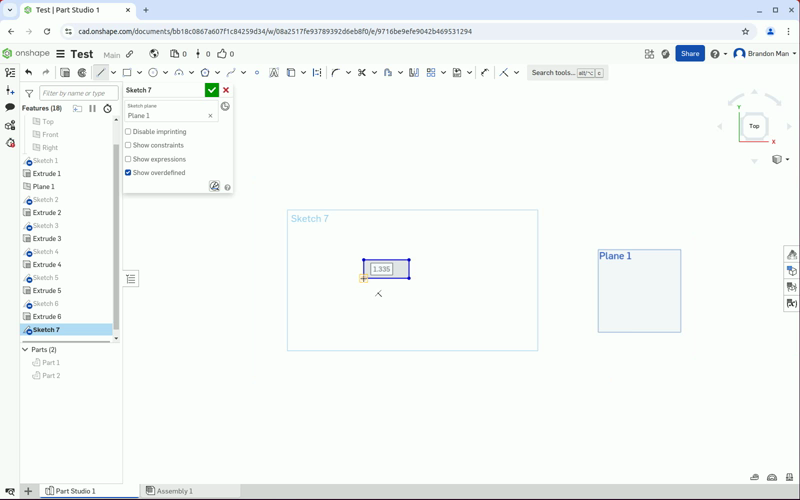
scroll(-6)
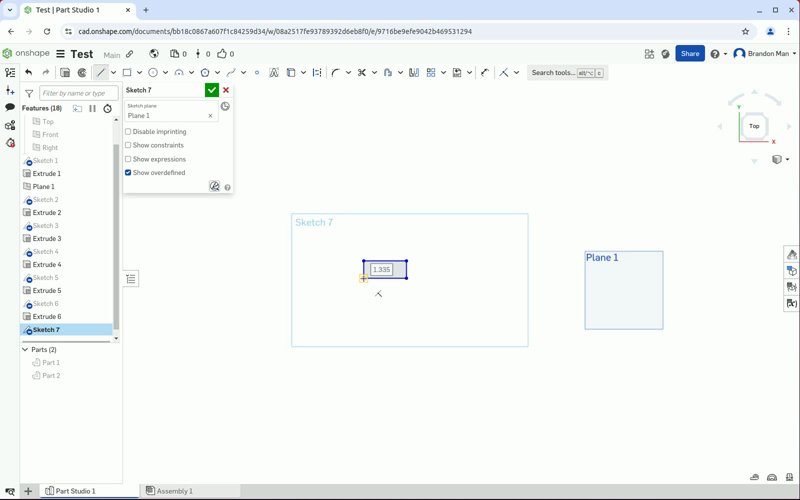
scroll(-6)
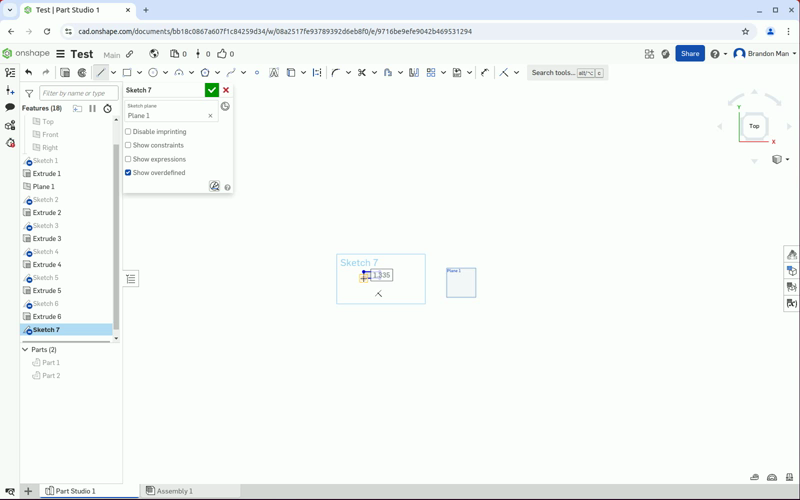
key(esc)
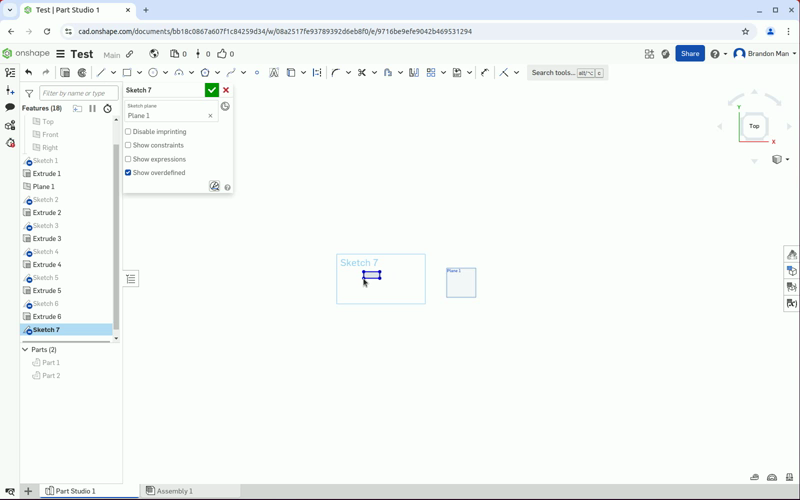
mouse_move(368, 275)
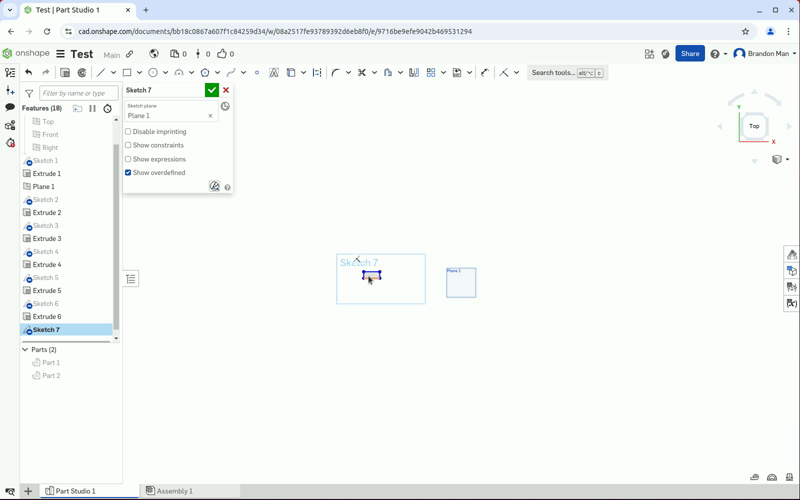
scroll(6)
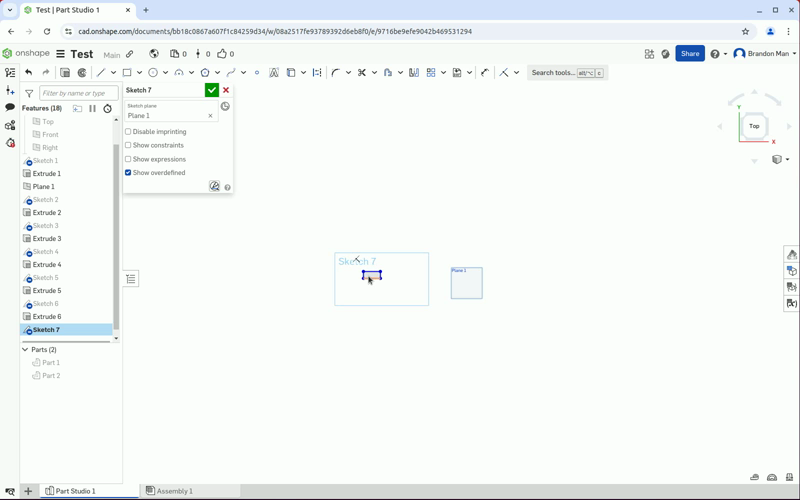
scroll(6)
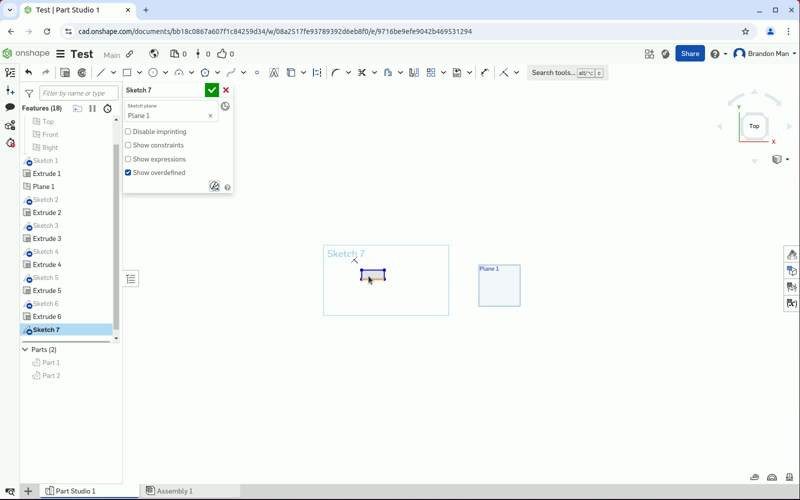
scroll(6)
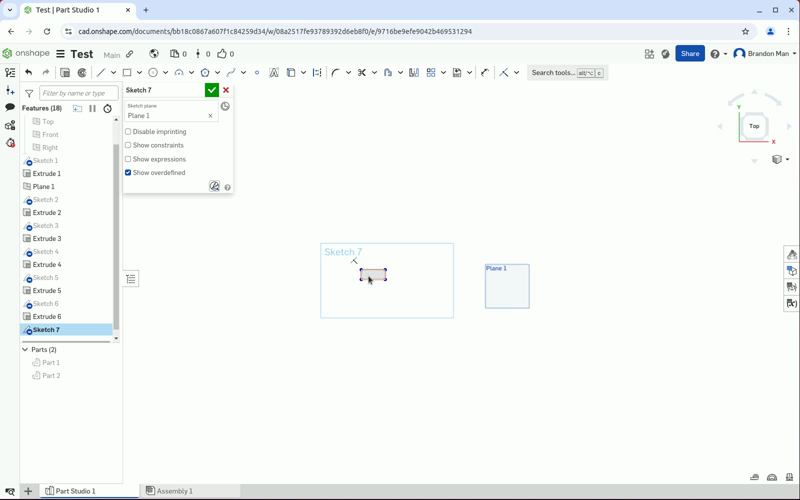
scroll(6)
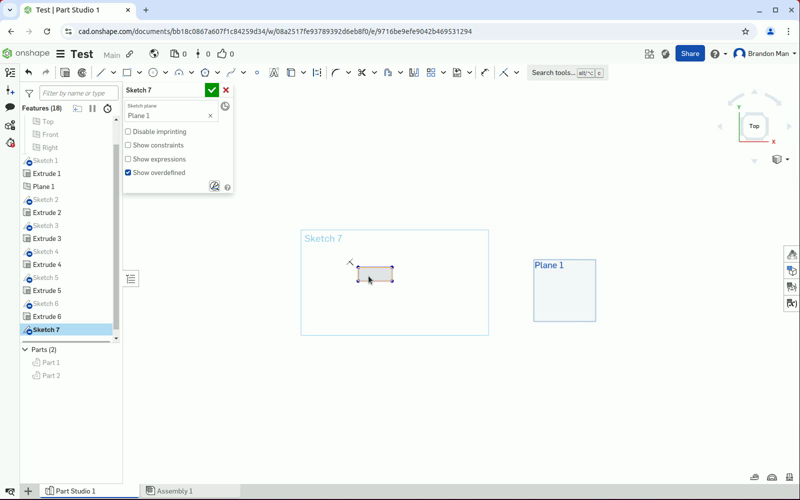
scroll(6)
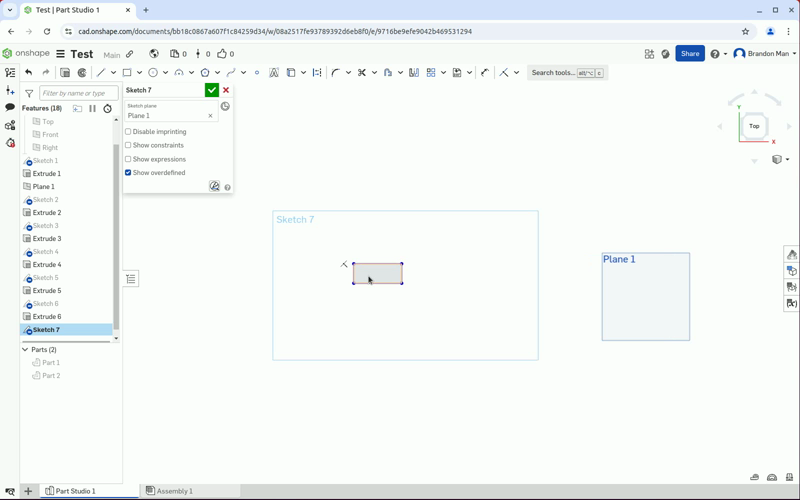
scroll(6)
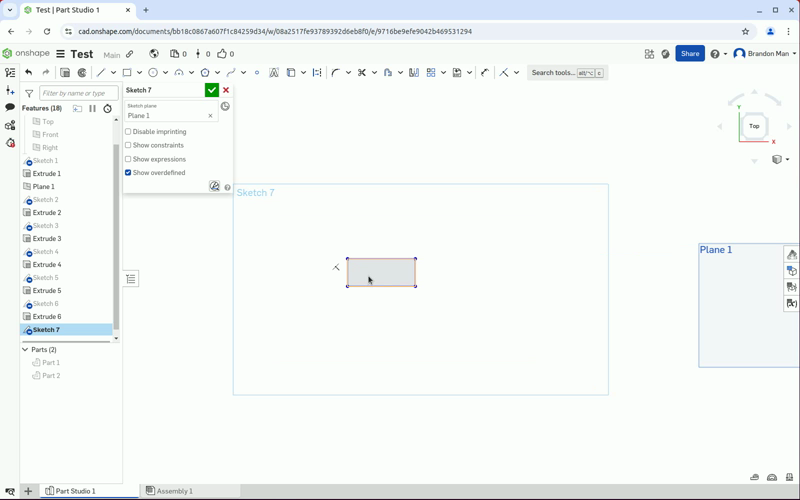
scroll(6)
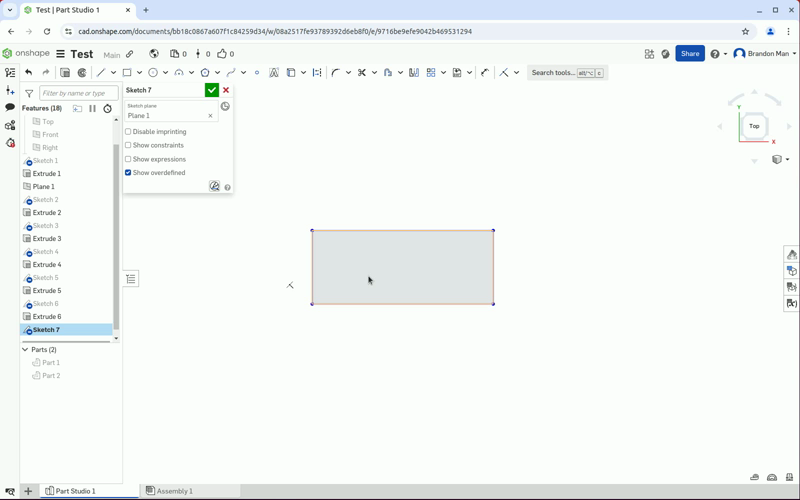
click(368, 275)
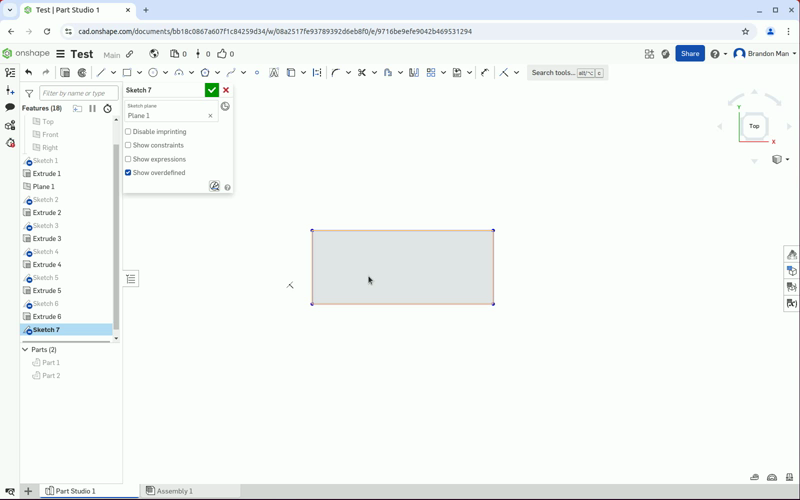
scroll(-6)
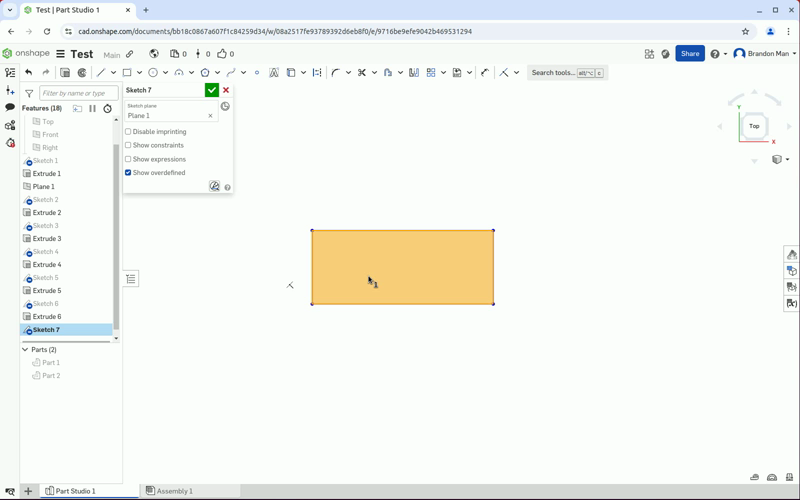
scroll(-6)
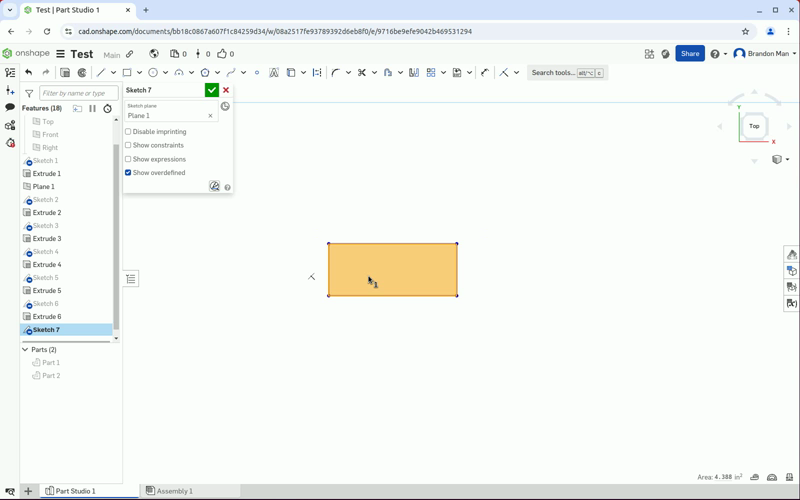
scroll(-6)
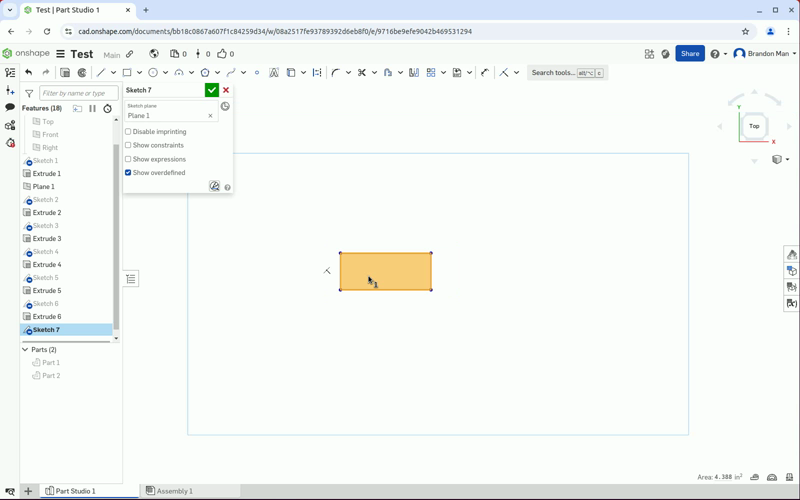
scroll(-6)
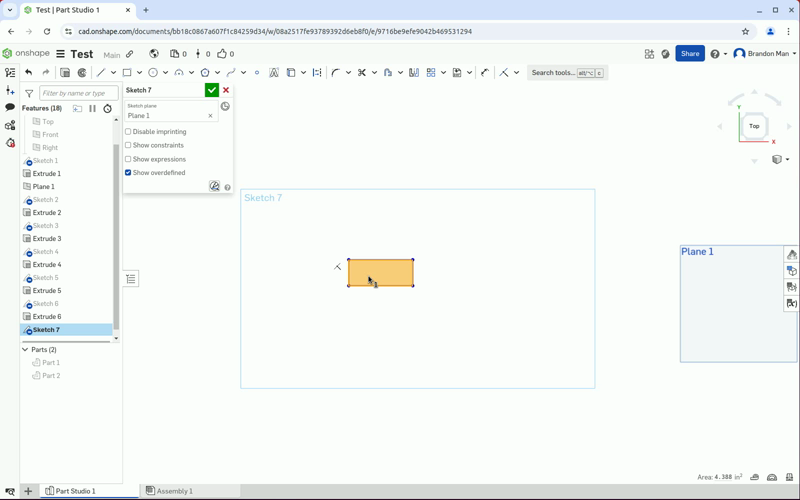
scroll(-6)
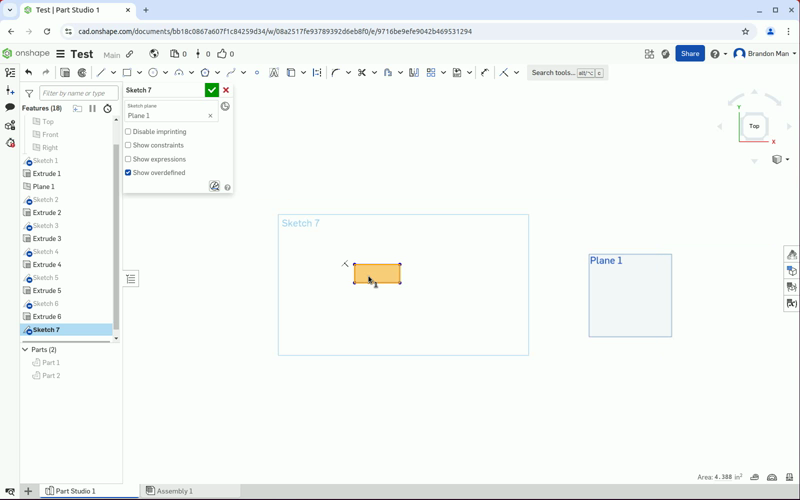
scroll(-6)
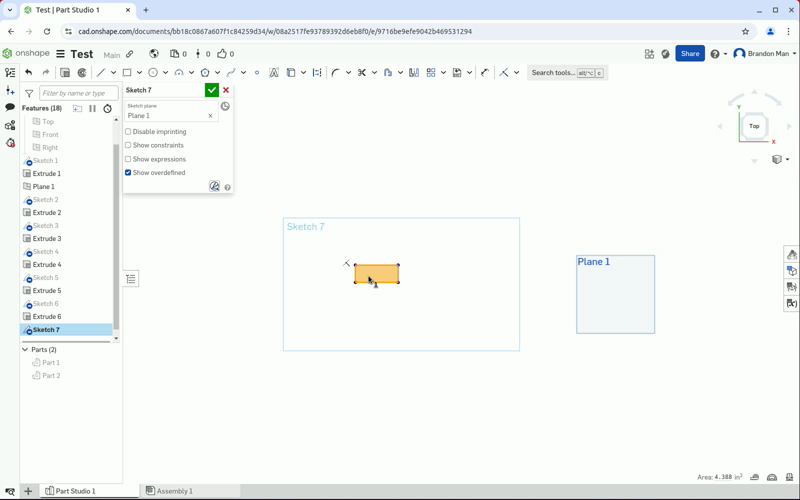
scroll(-6)
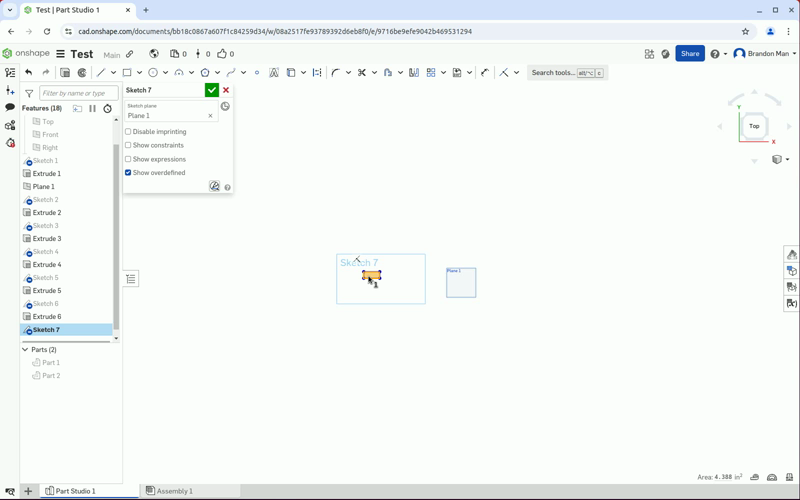
mouse_move(73, 352)
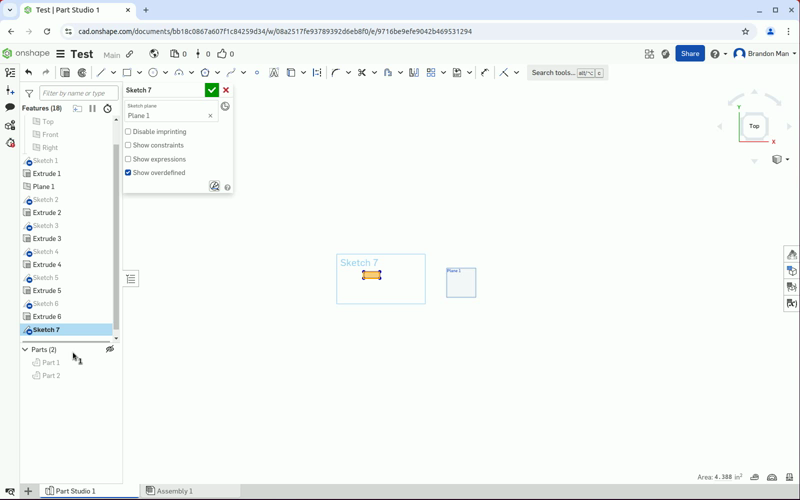
key(shift+y)
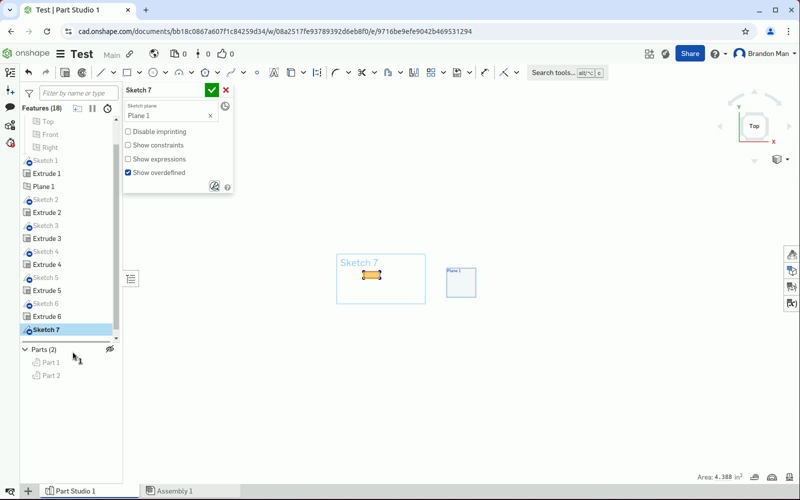
key(shift+e)
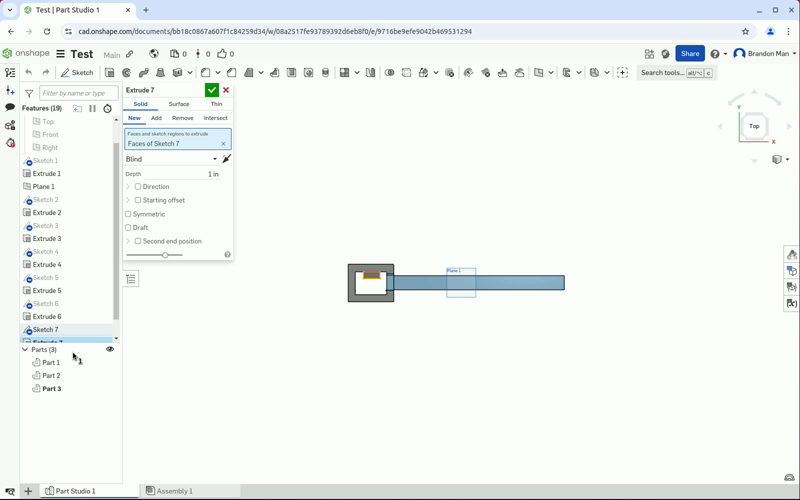
mouse_move(143, 106)
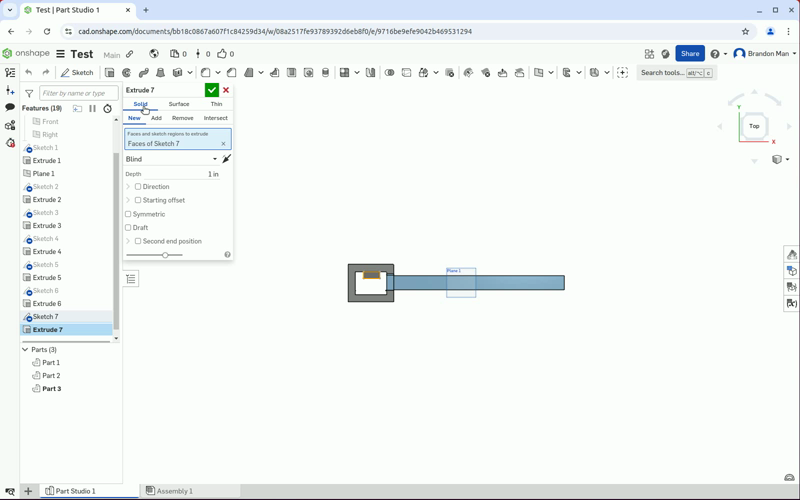
click(143, 106)
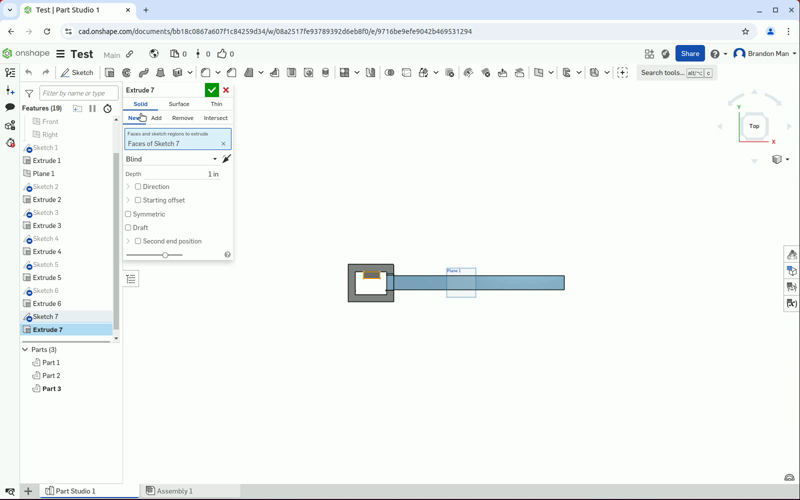
mouse_move(137, 120)
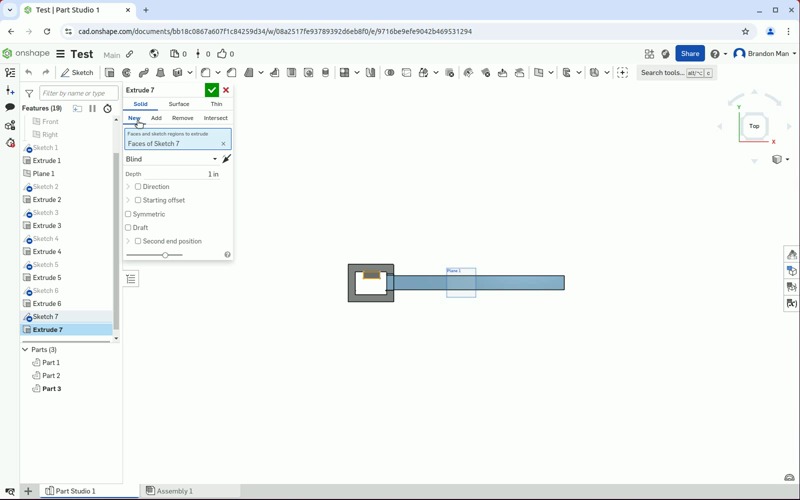
click(137, 120)
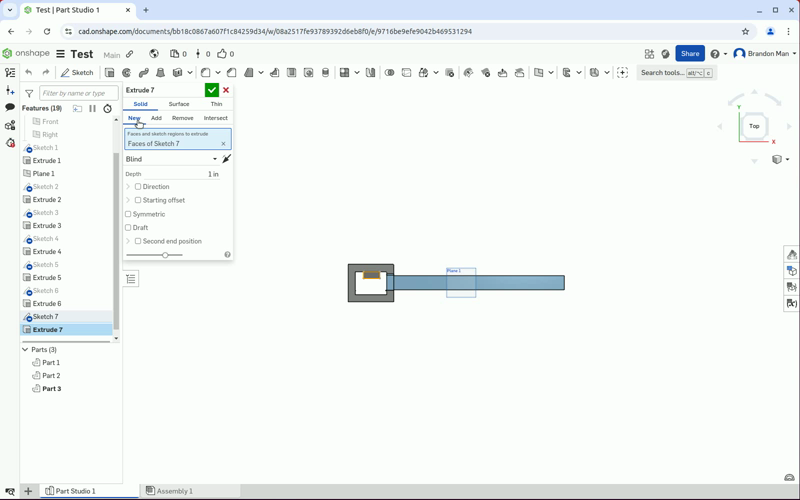
key(tab, 4)
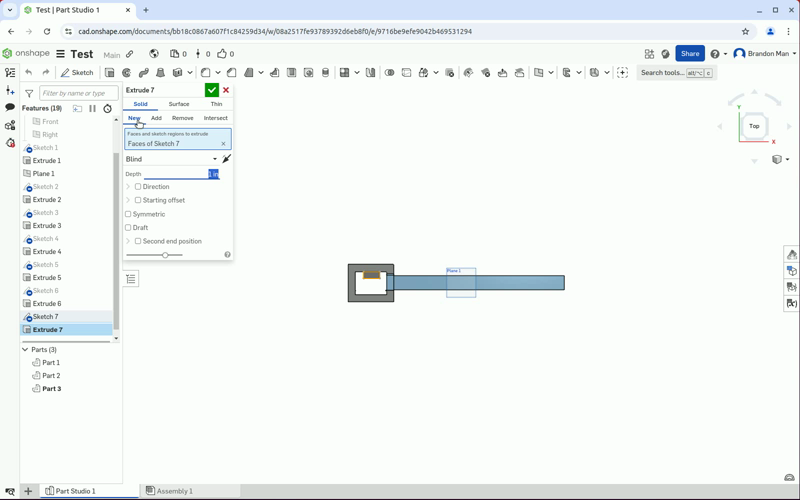
text(-7.703)
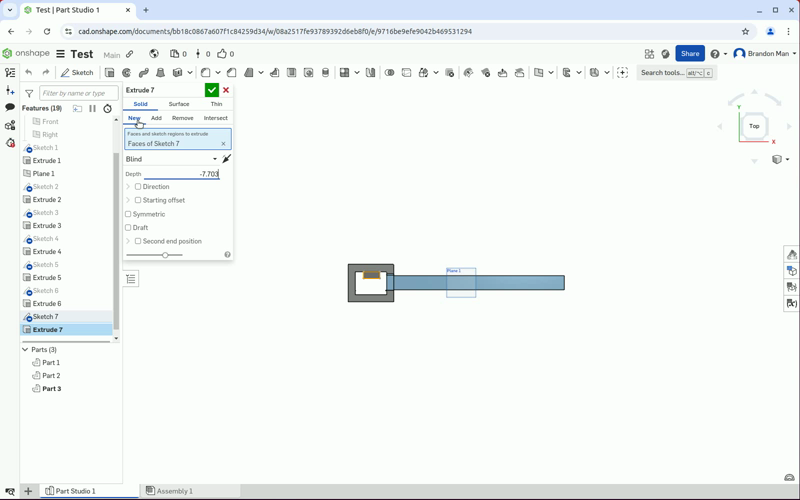
key(enter)
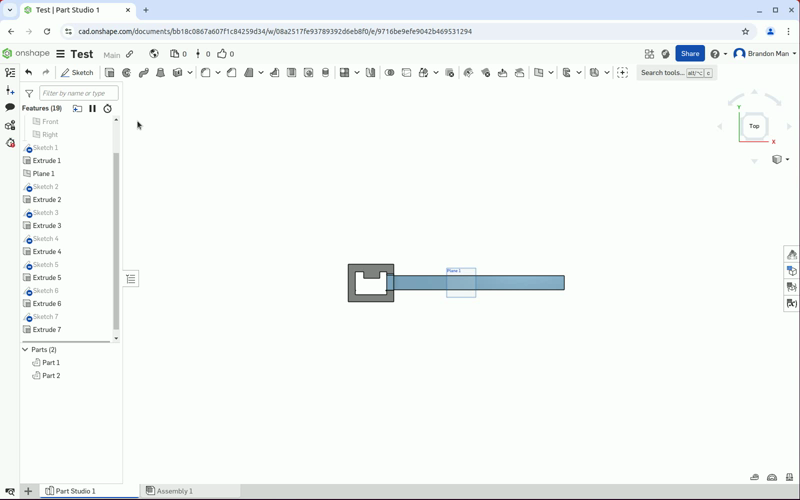
key(shift+h)
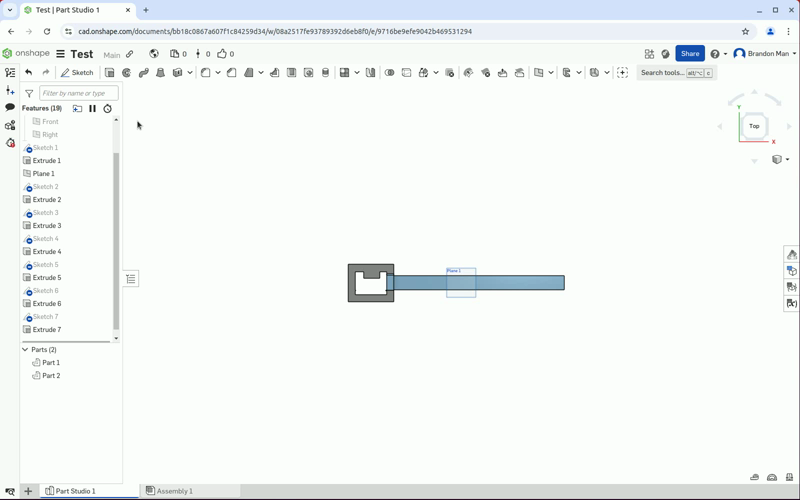
key(shift+h)
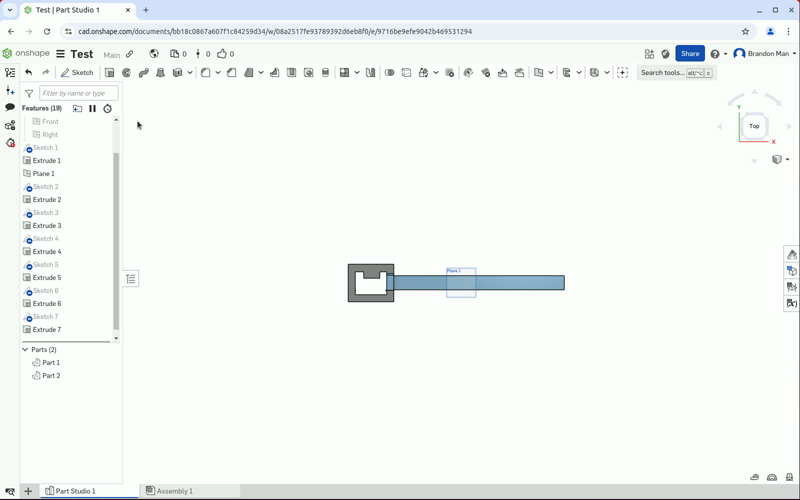
mouse_move(69, 150)
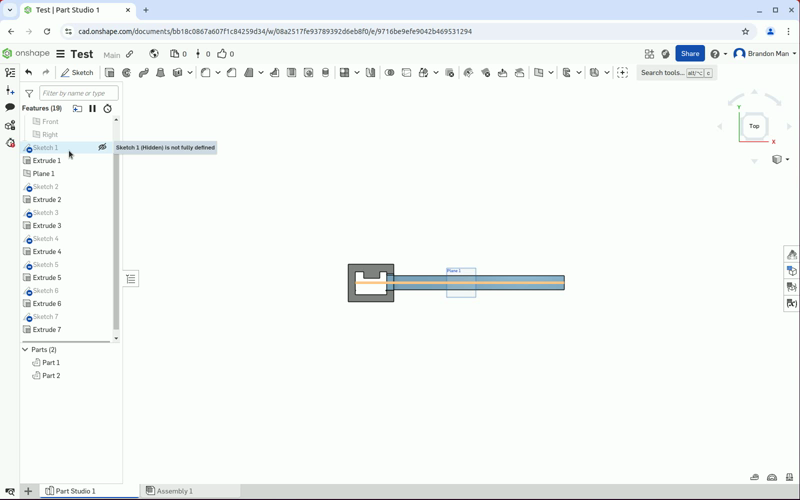
click(69, 150)
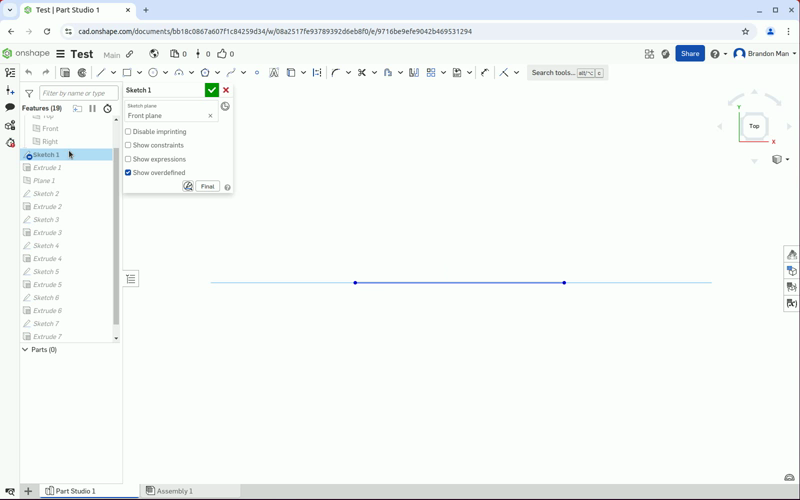
mouse_move(229, 92)
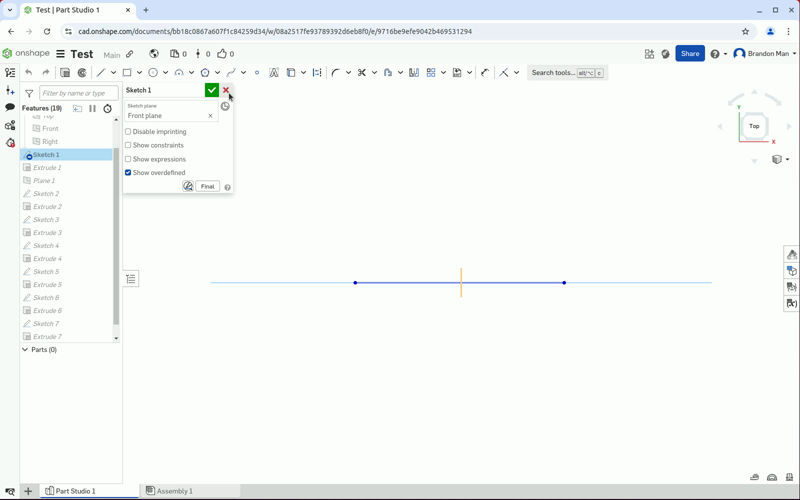
click(229, 92)
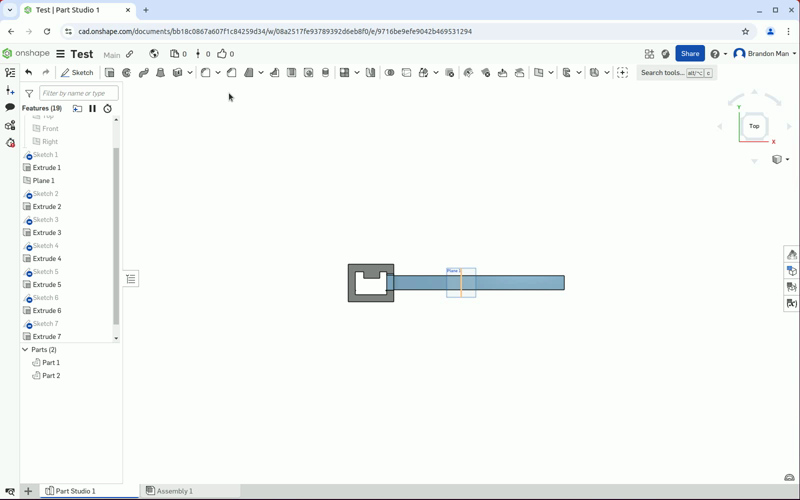
mouse_move(73, 352)
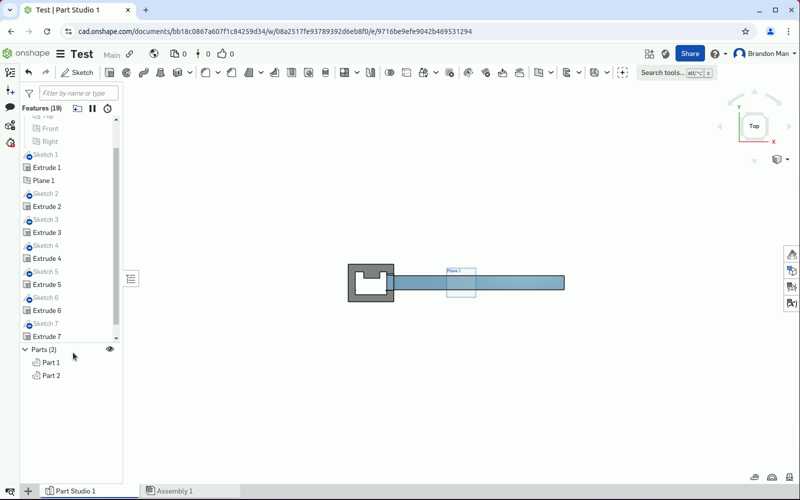
key(y)
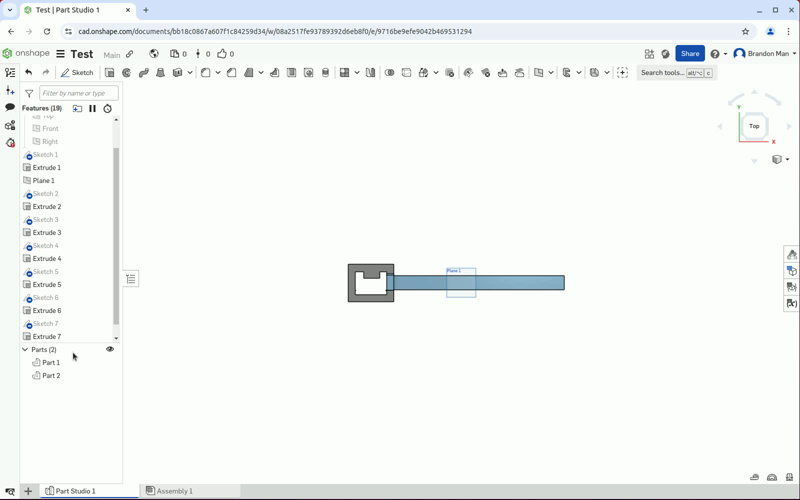
key(shift+p)
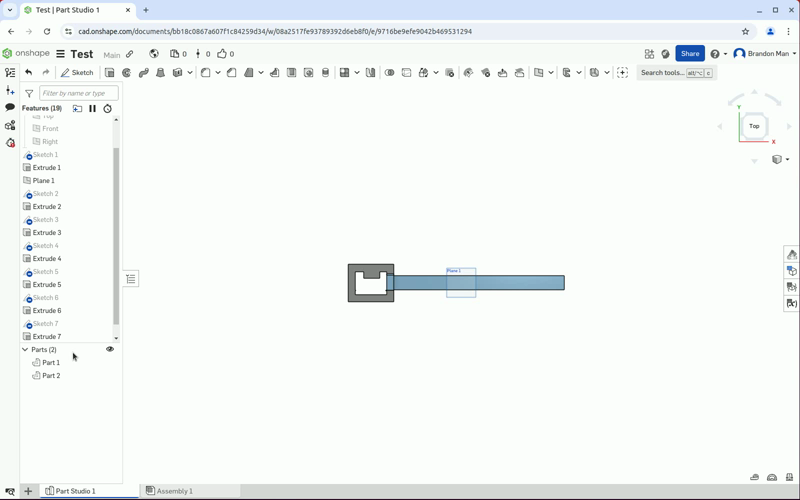
key(space)
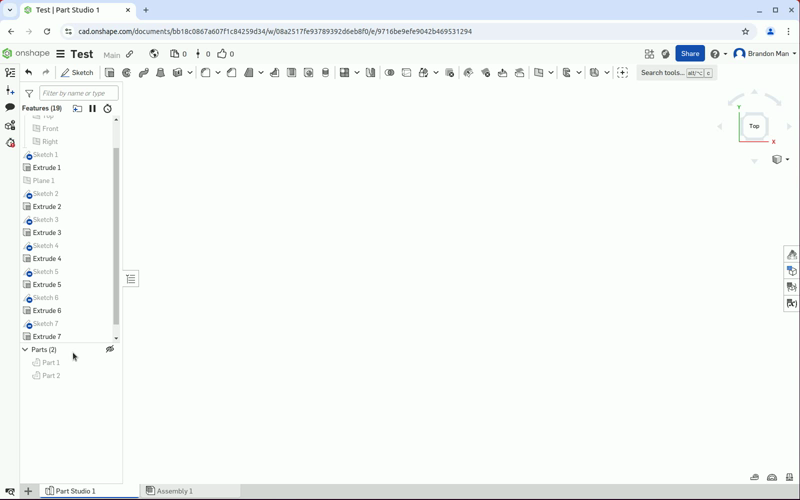
key_down(shift)
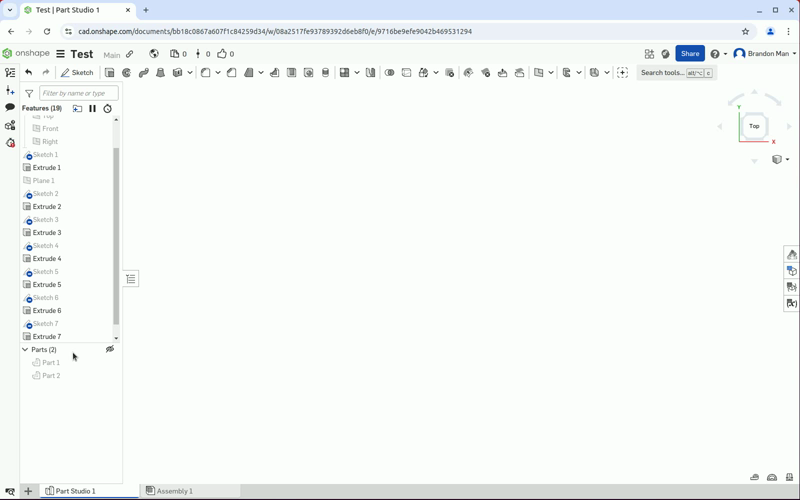
key(up)
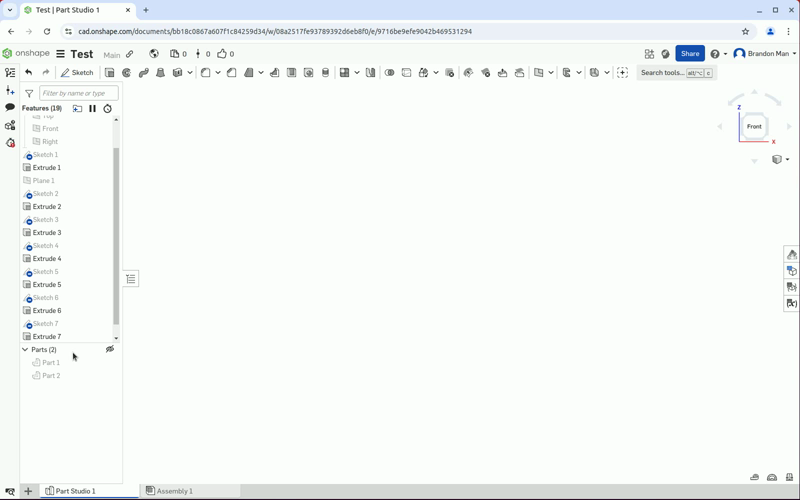
key_up(shift)
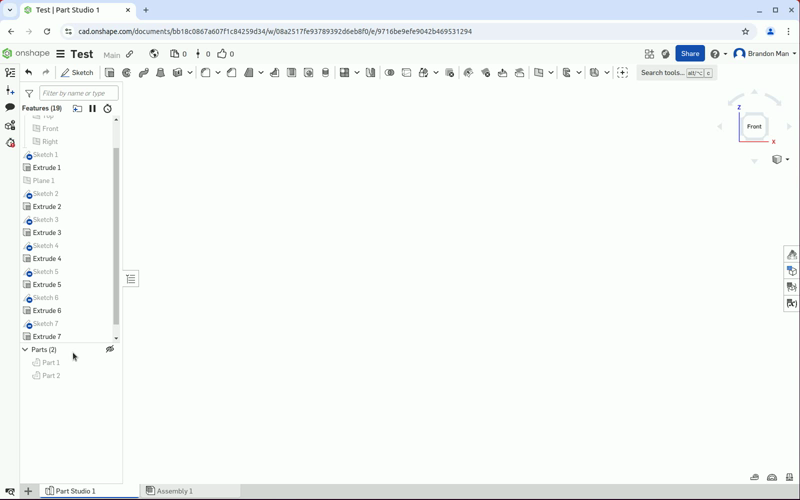
mouse_move(73, 352)
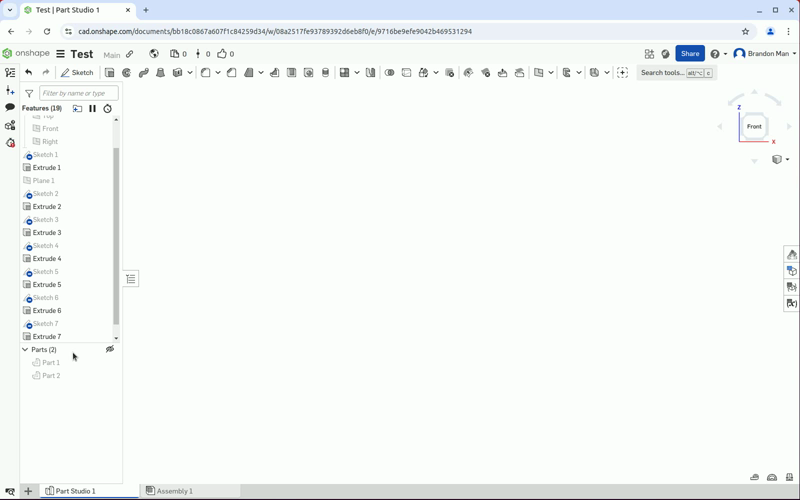
key(shift+y)
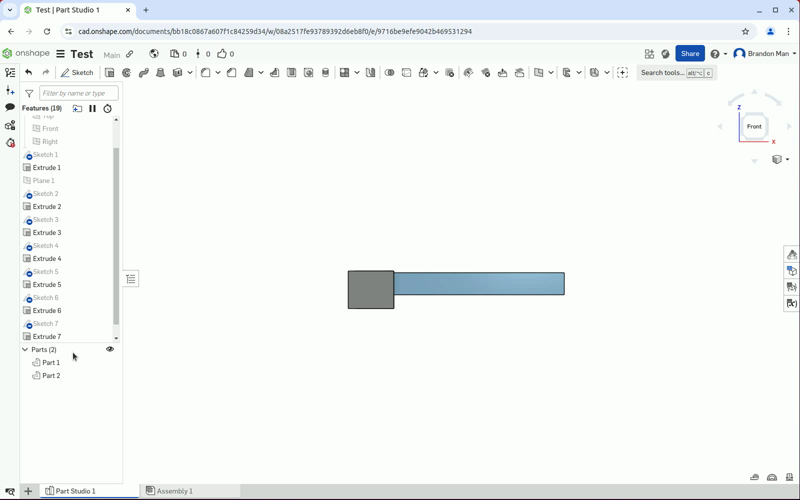
mouse_move(541, 75)
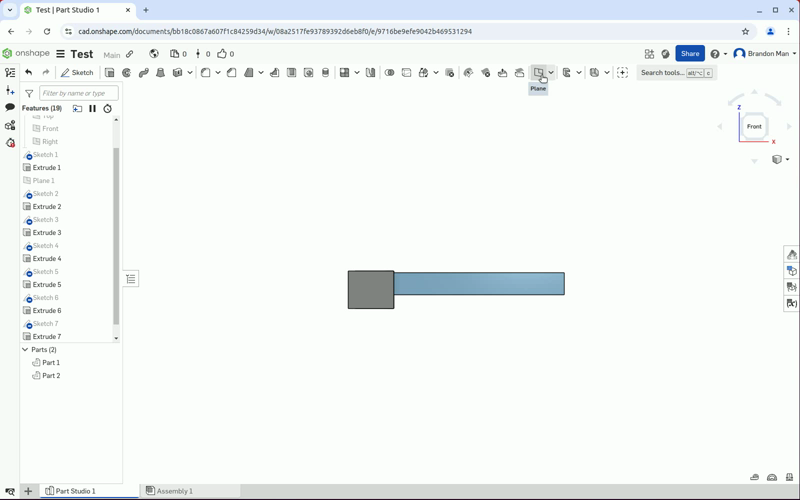
click(541, 75)
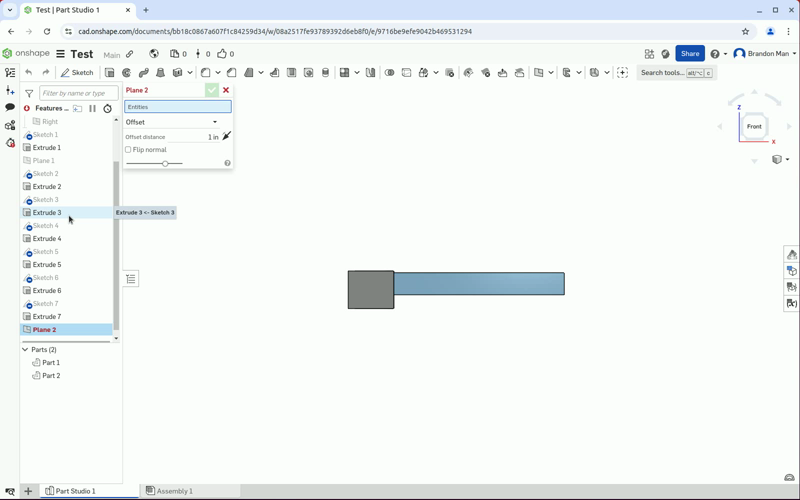
scroll(3)
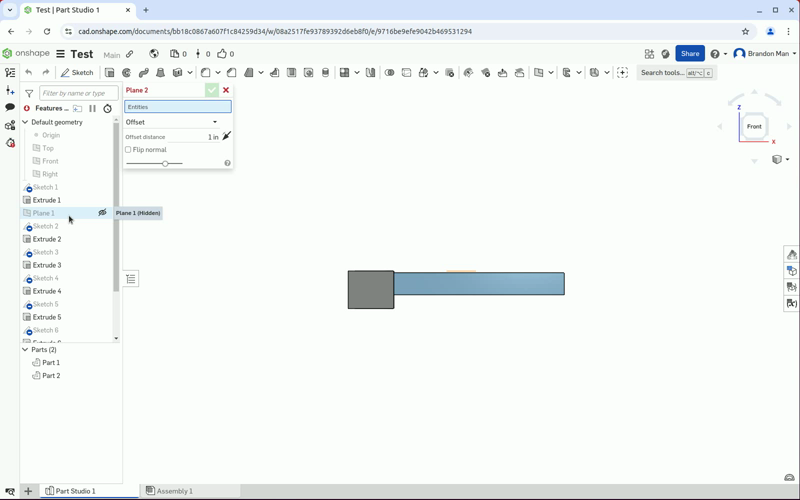
mouse_move(69, 163)
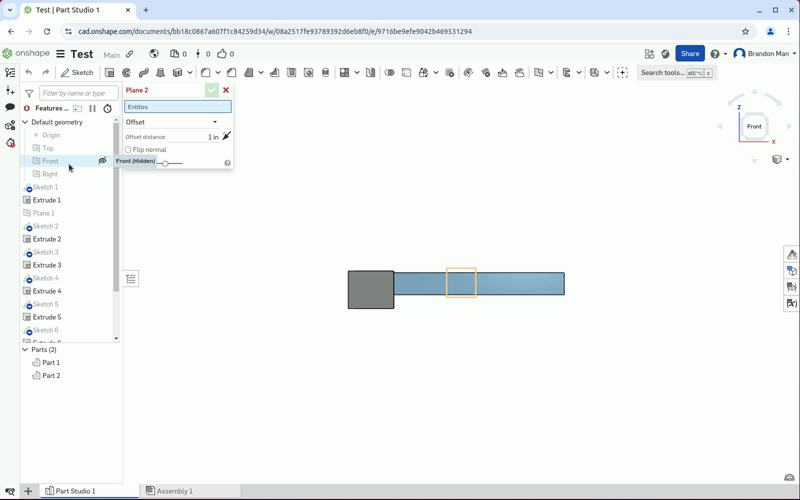
click(69, 163)
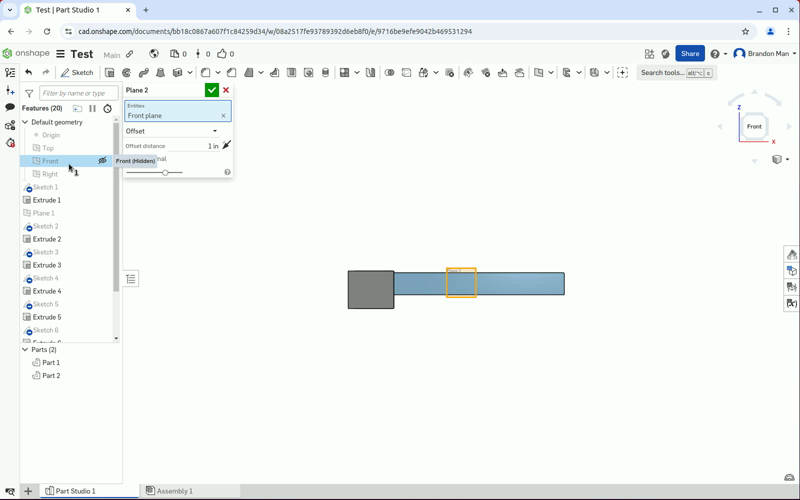
key(tab, 2)
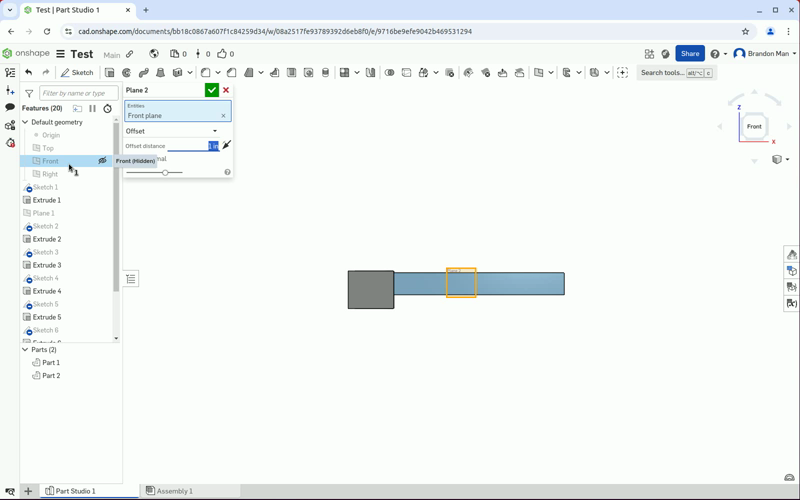
text(1.448)
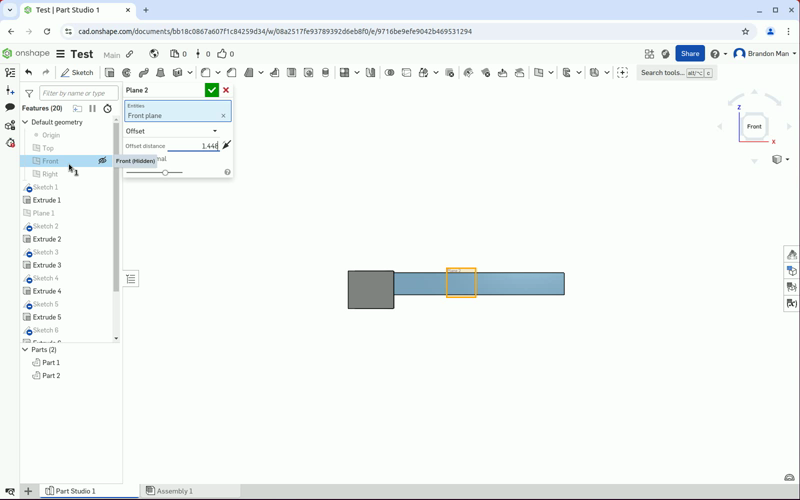
key(enter, 2)
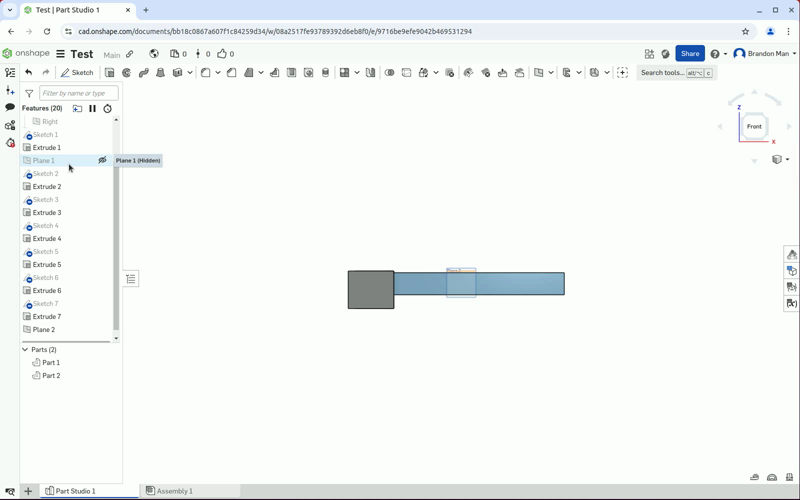
key(shift+s)
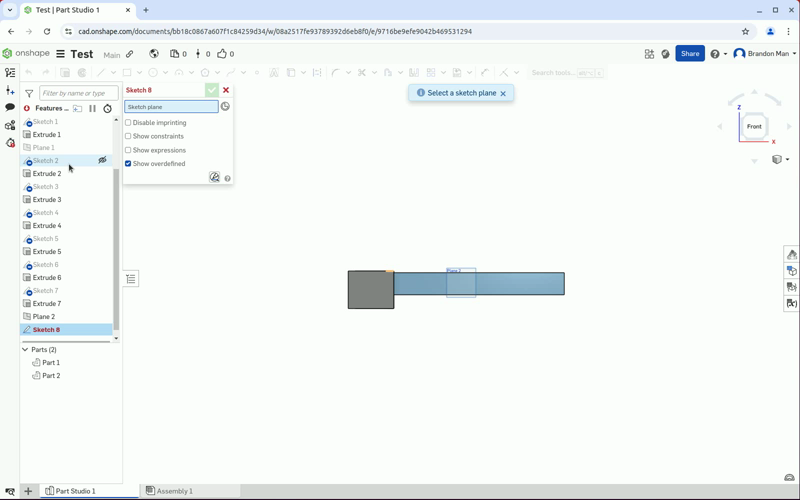
mouse_move(69, 319)
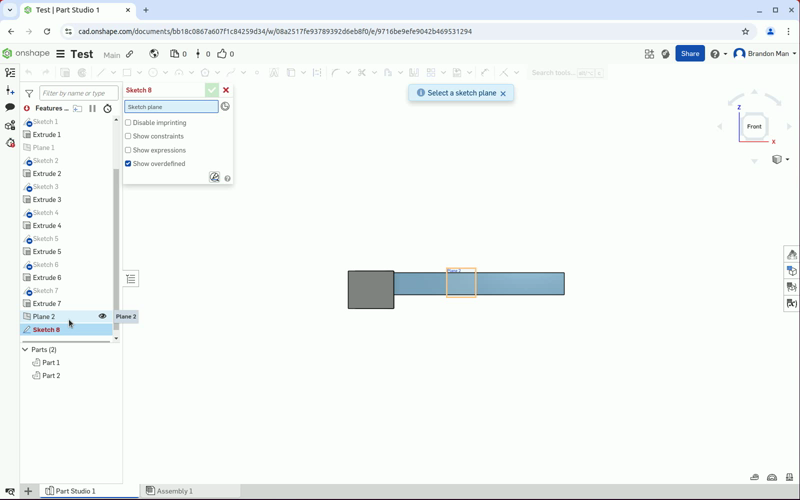
click(69, 319)
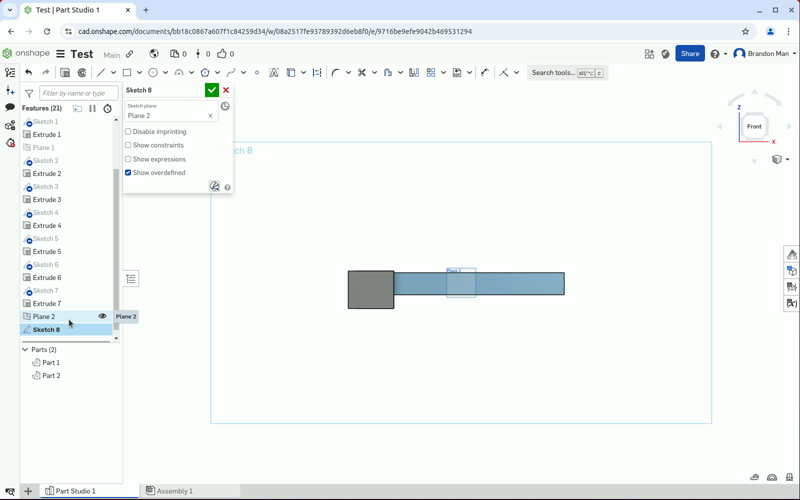
mouse_move(73, 352)
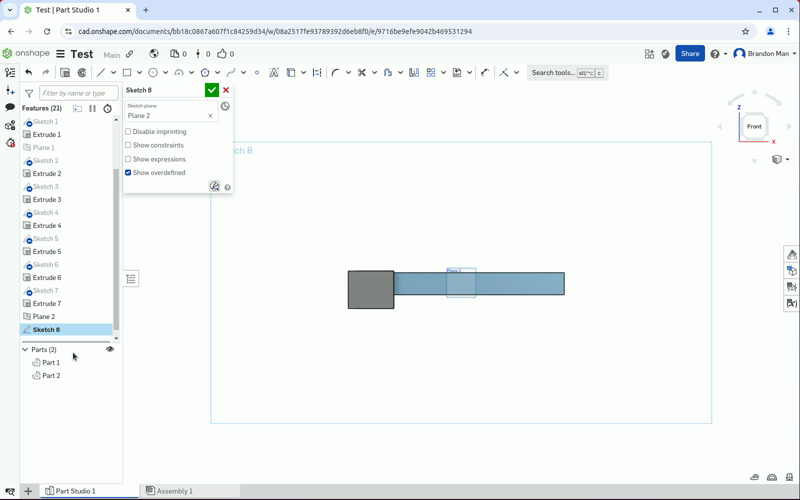
key(y)
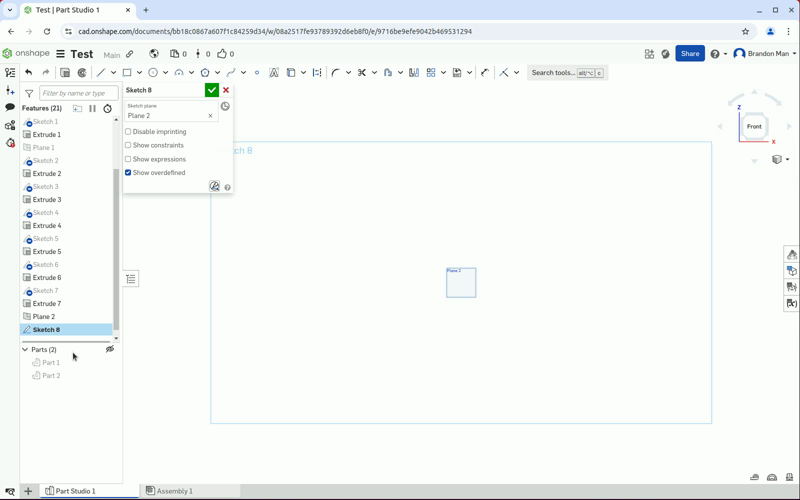
key(l)
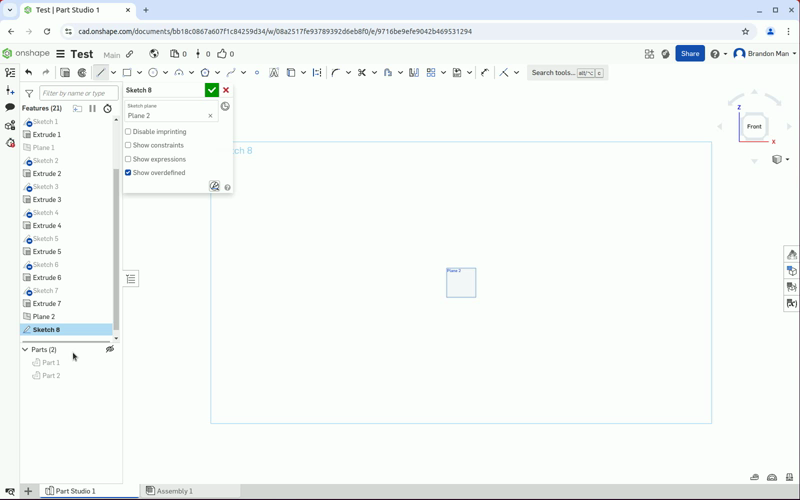
key_down(shift)
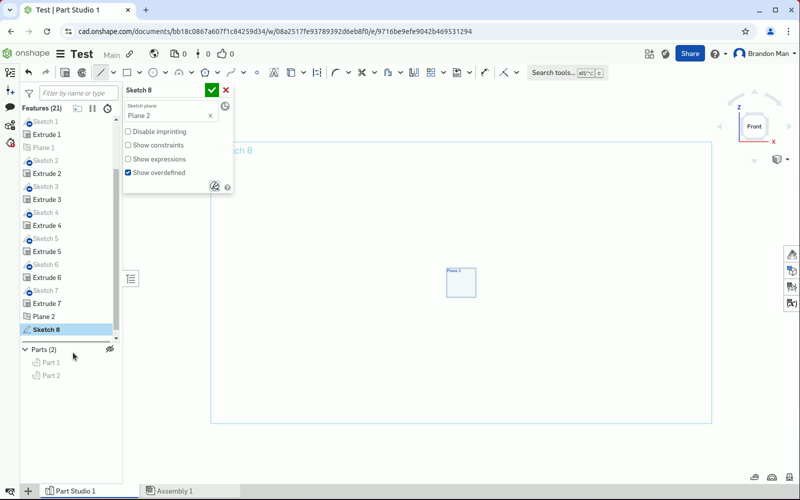
mouse_move(392, 308)
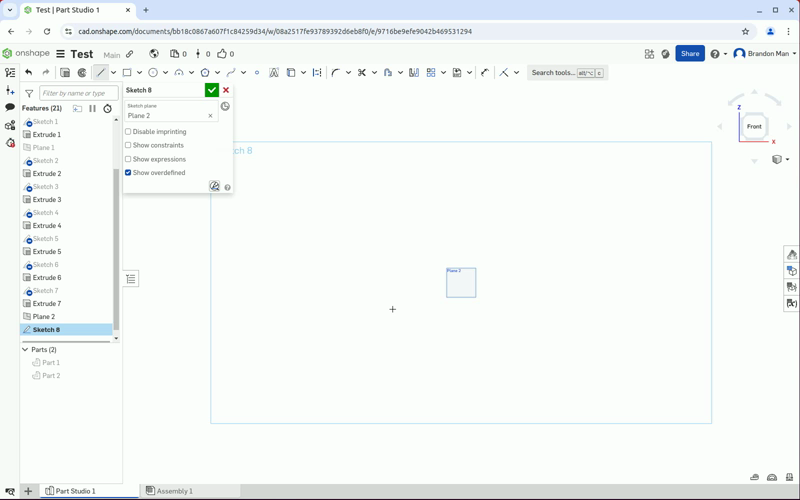
click(392, 308)
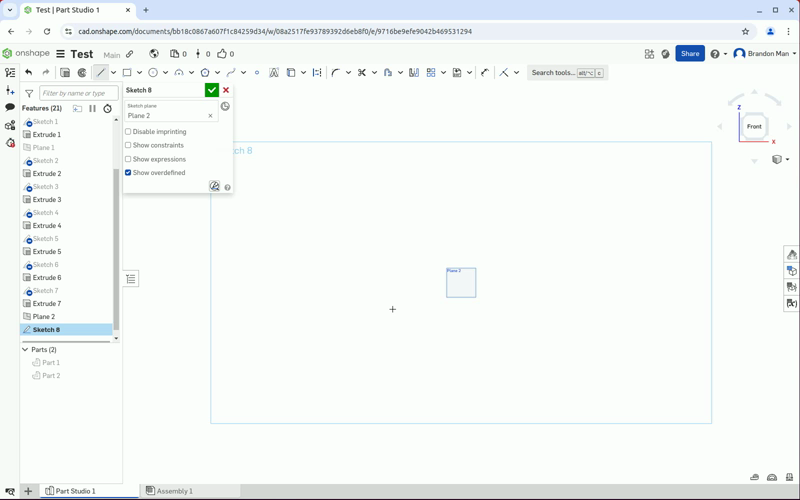
key_up(shift)
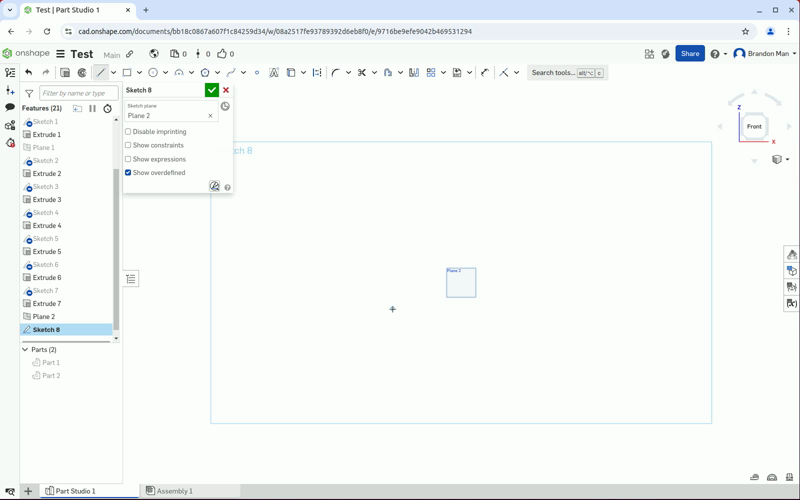
key_down(shift)
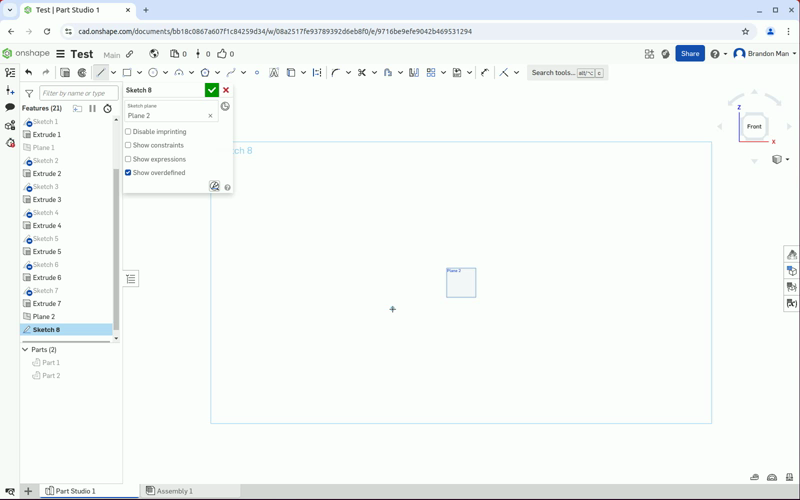
mouse_move(422, 308)
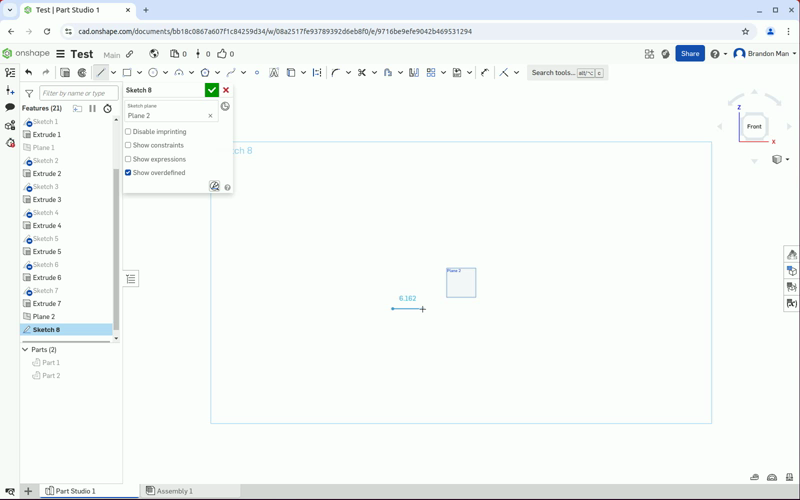
mouse_move(424, 292)
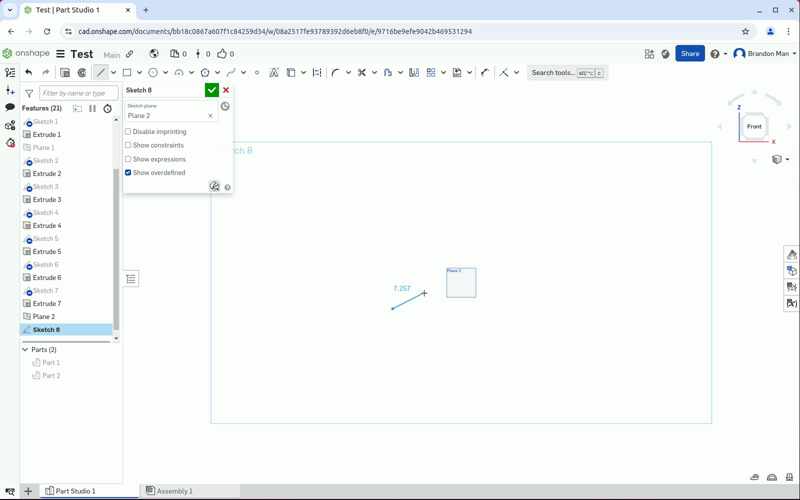
click(424, 292)
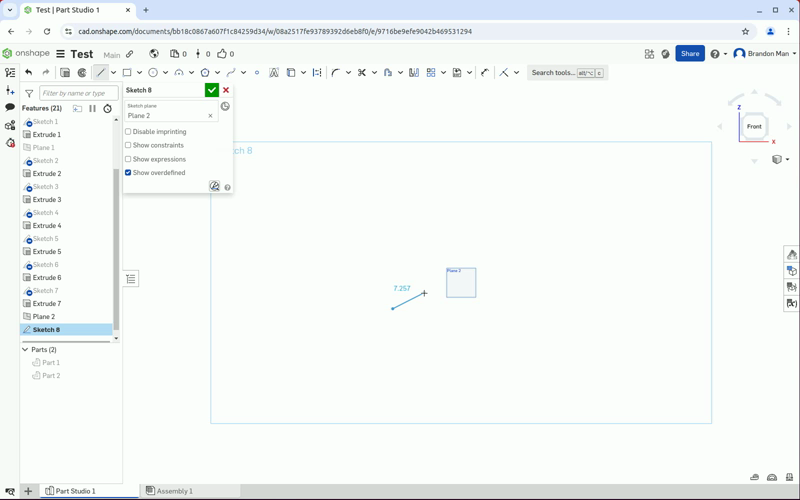
key_up(shift)
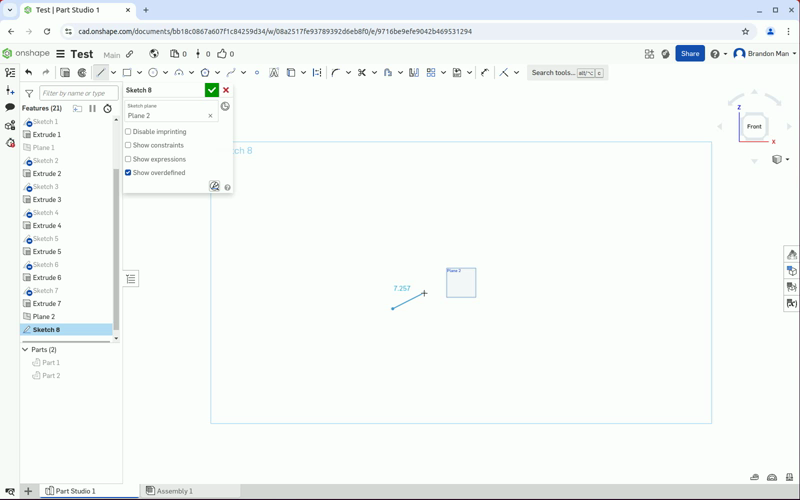
key_down(shift)
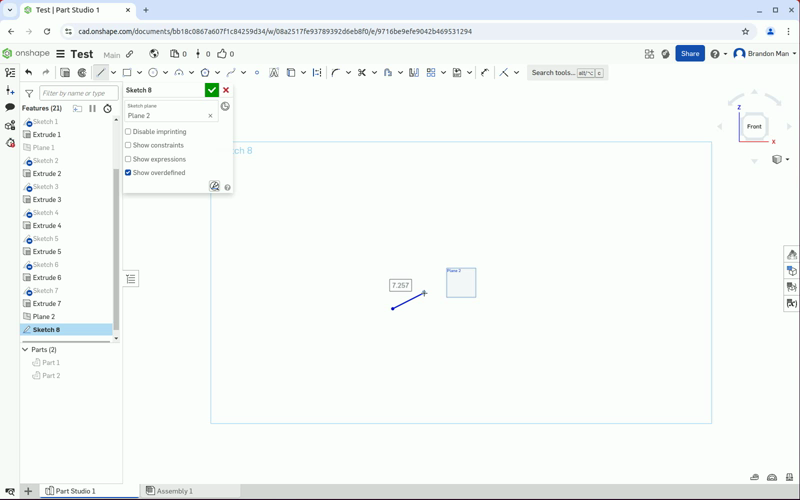
mouse_move(454, 292)
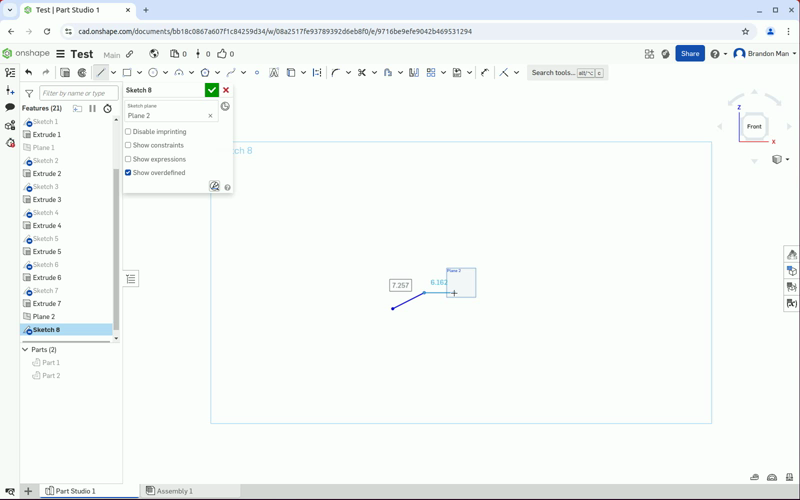
mouse_move(392, 292)
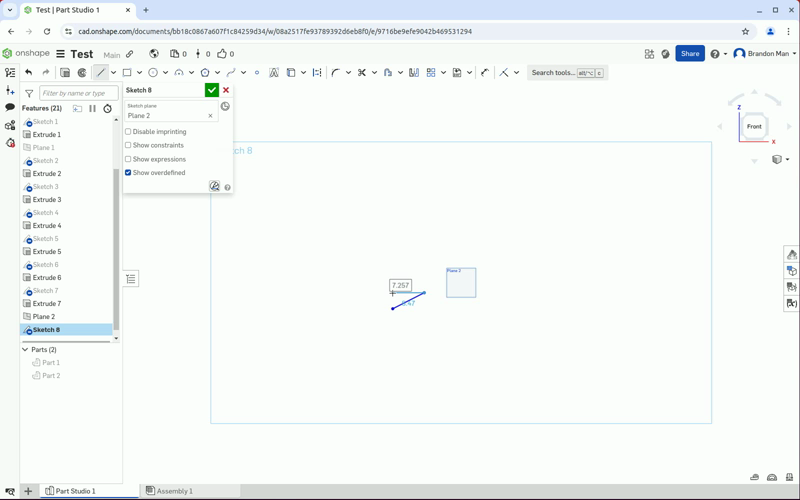
click(392, 292)
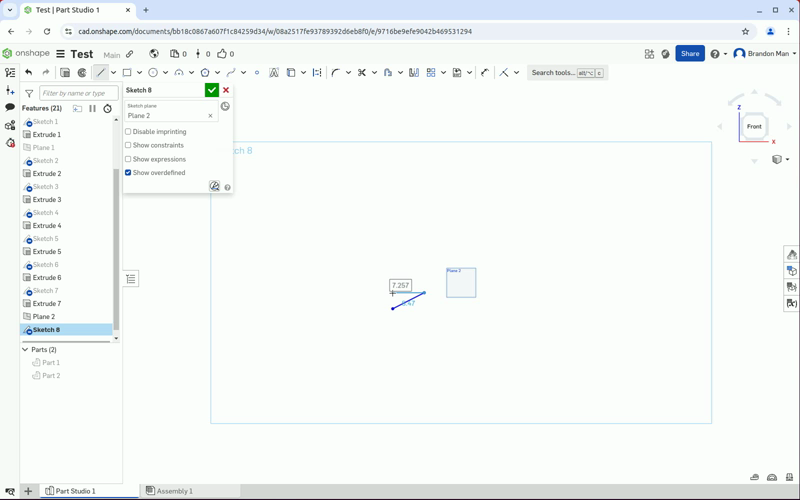
key_up(shift)
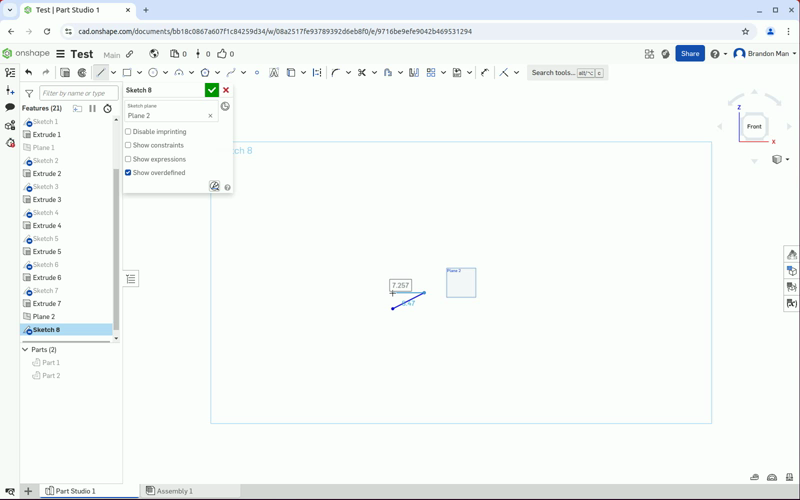
mouse_move(422, 292)
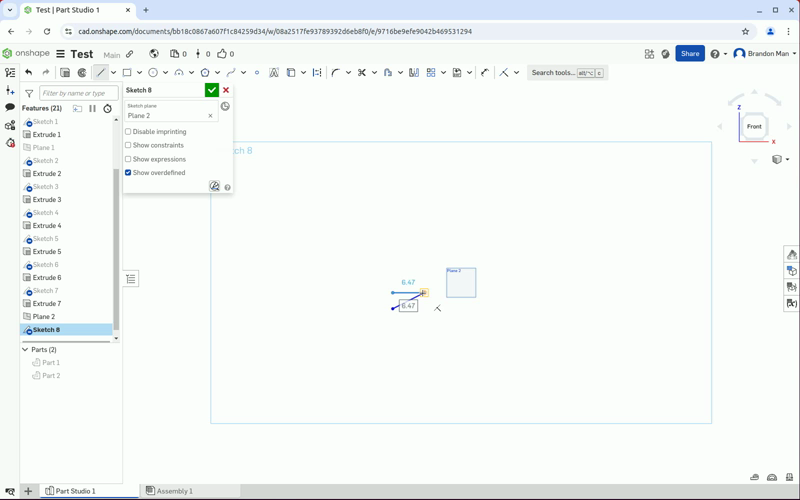
key_down(shift)
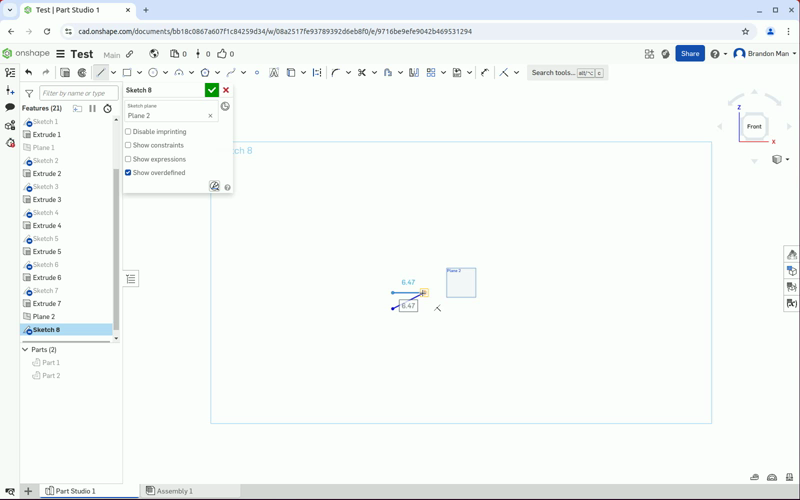
mouse_move(392, 308)
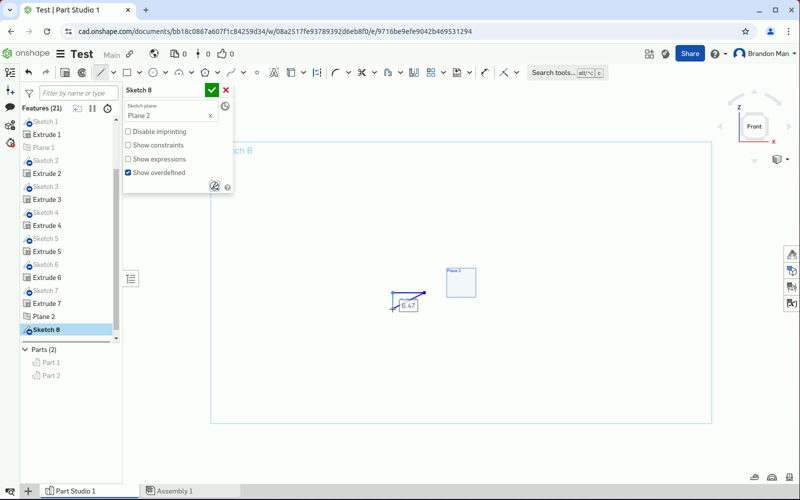
key_up(shift)
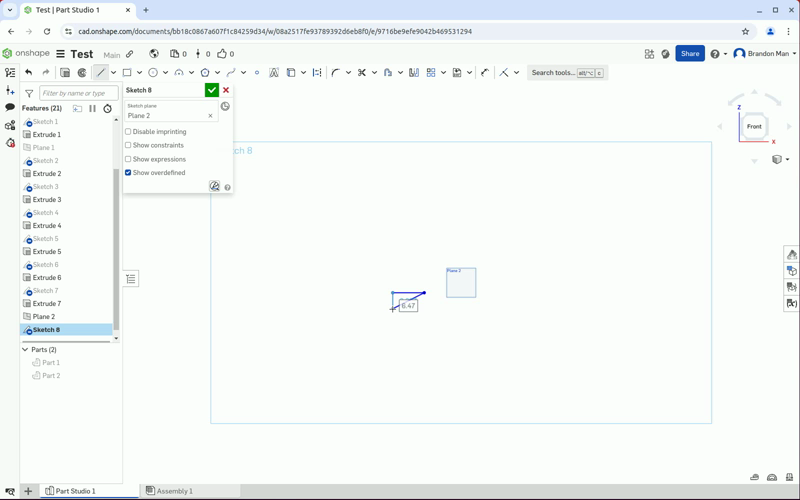
click(392, 308)
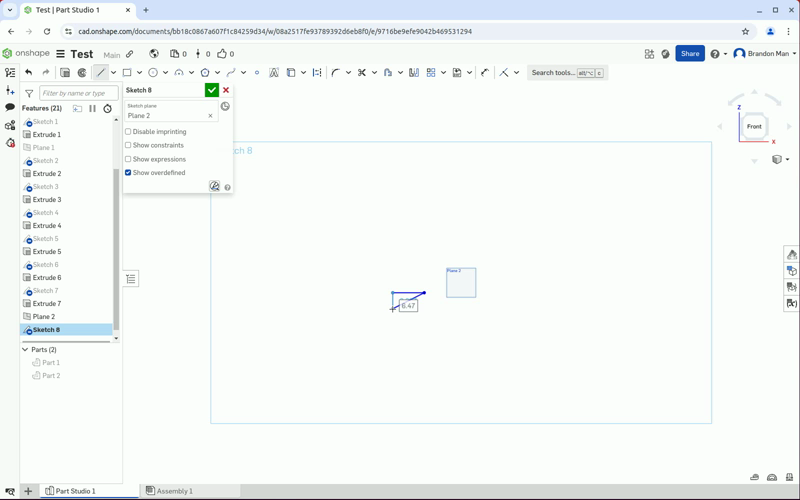
key(esc)
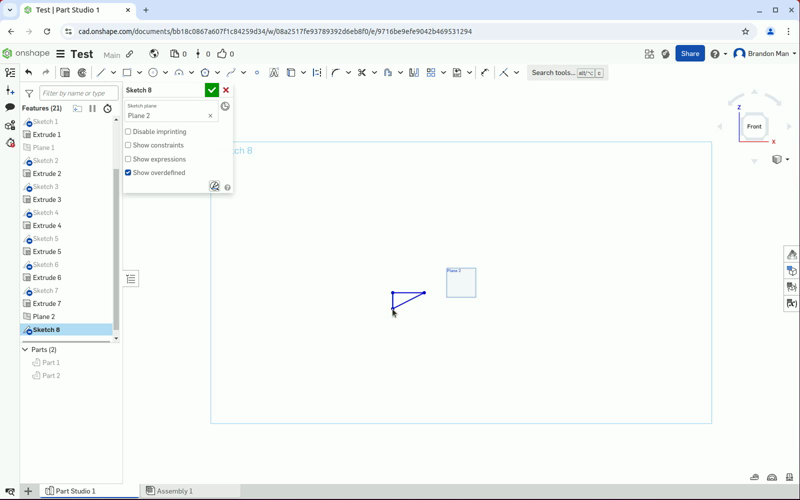
mouse_move(401, 299)
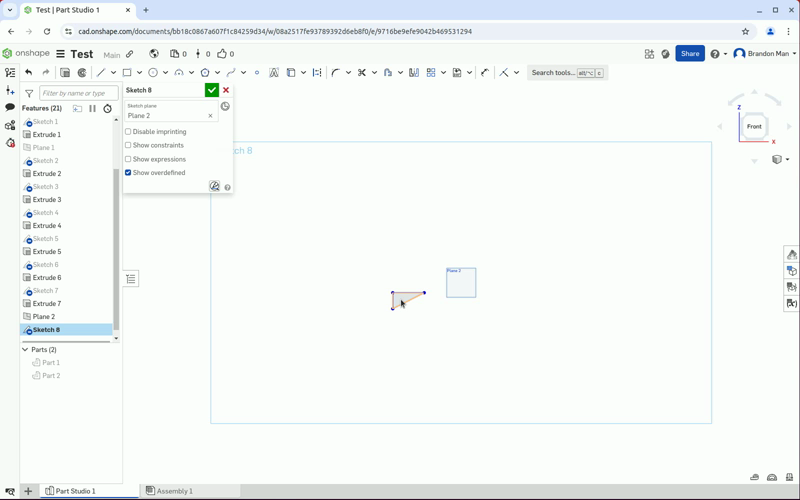
scroll(6)
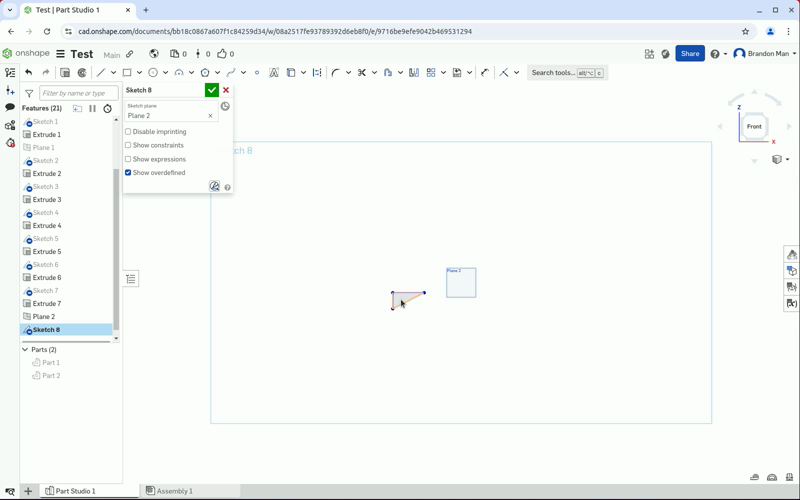
scroll(6)
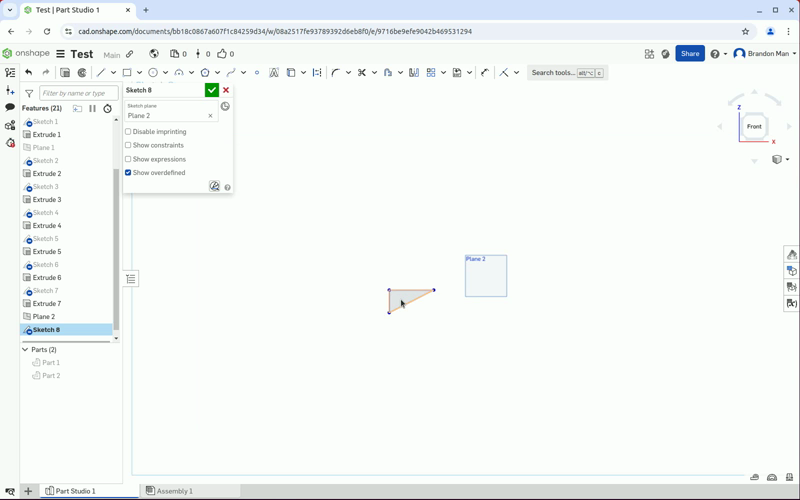
scroll(6)
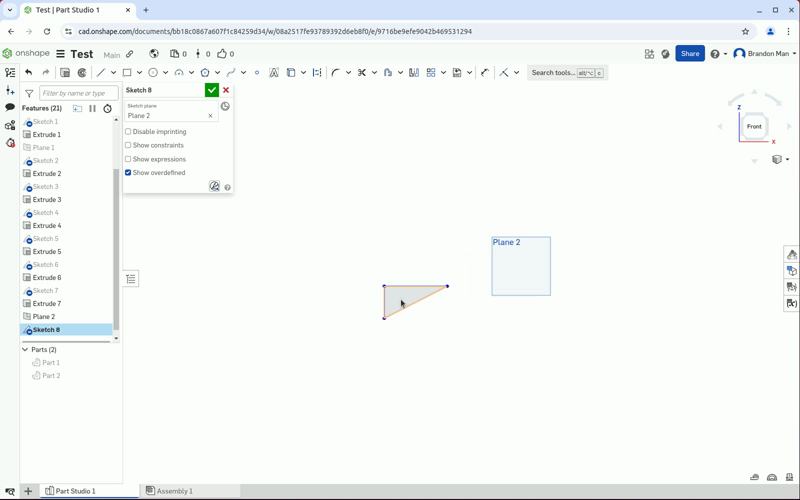
scroll(6)
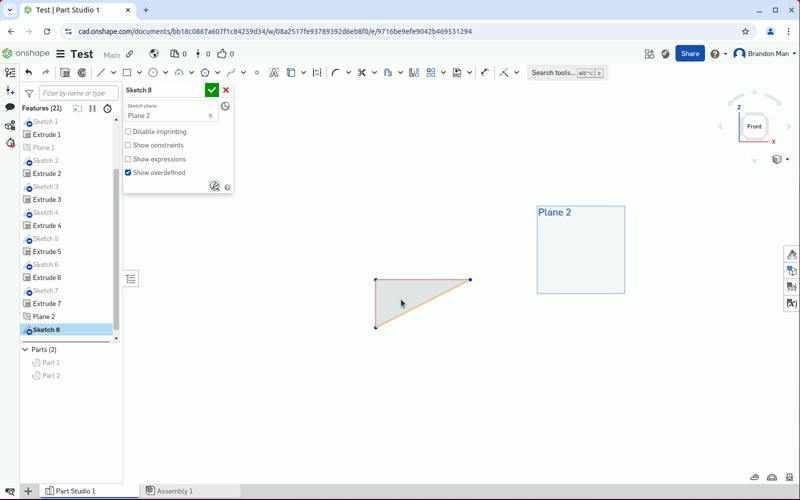
scroll(6)
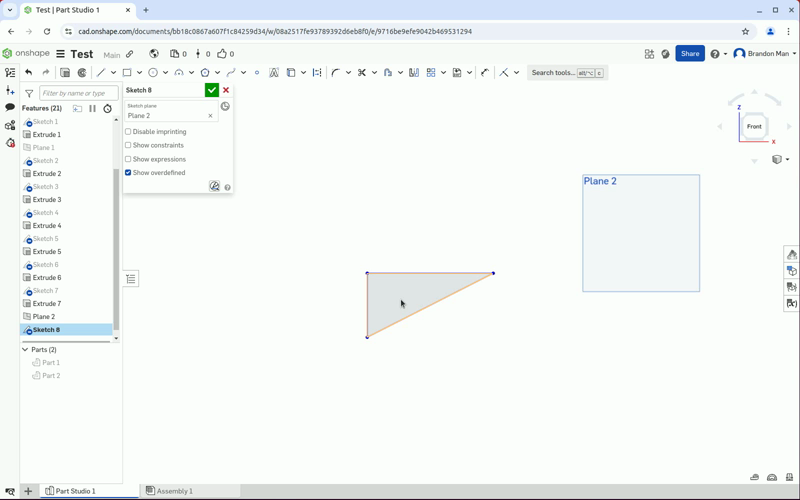
scroll(6)
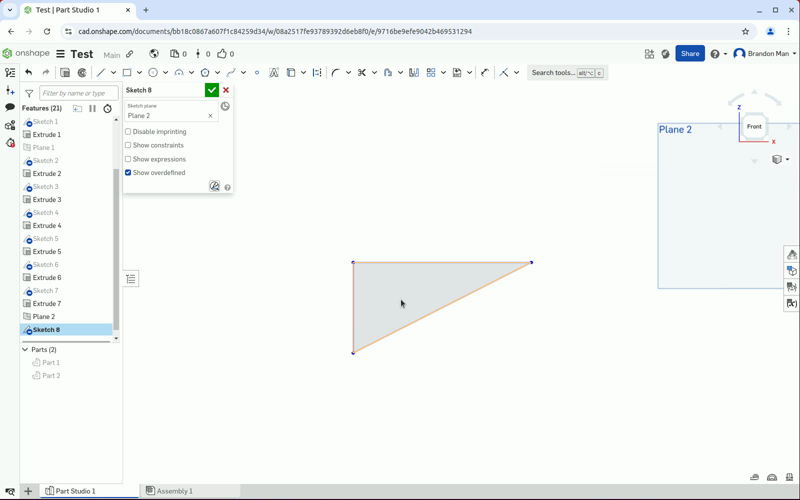
scroll(6)
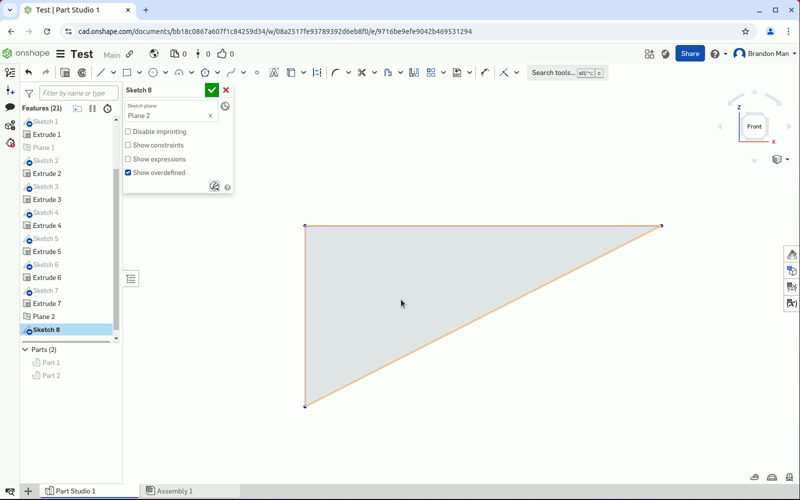
click(401, 299)
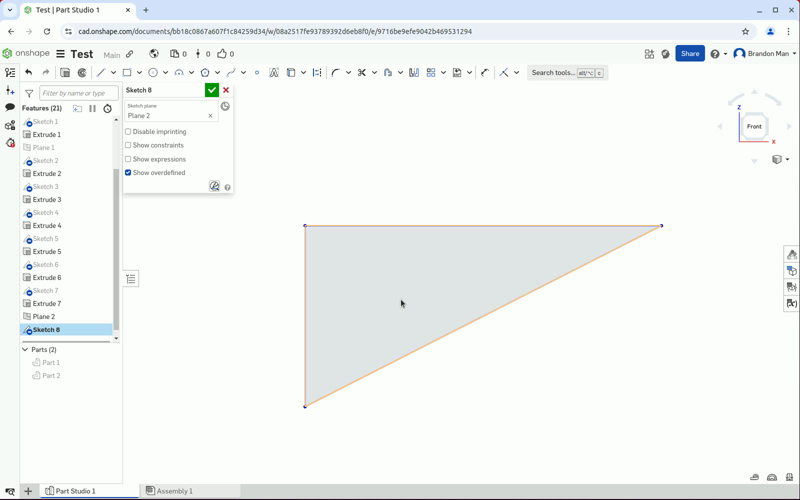
scroll(-6)
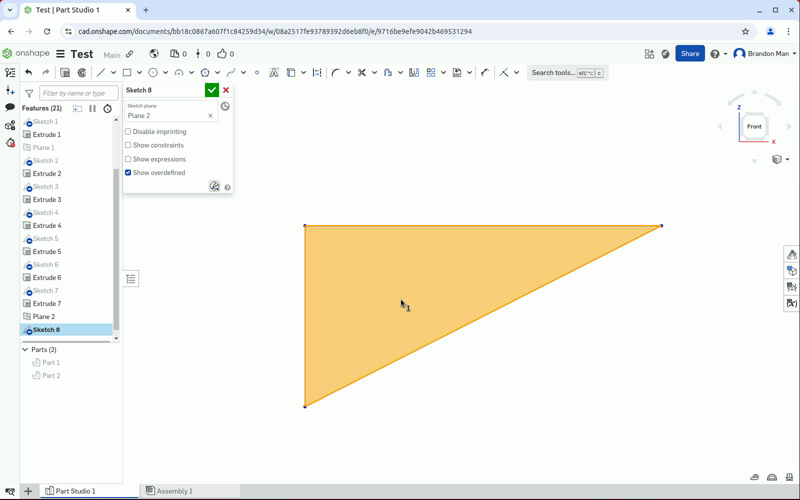
scroll(-6)
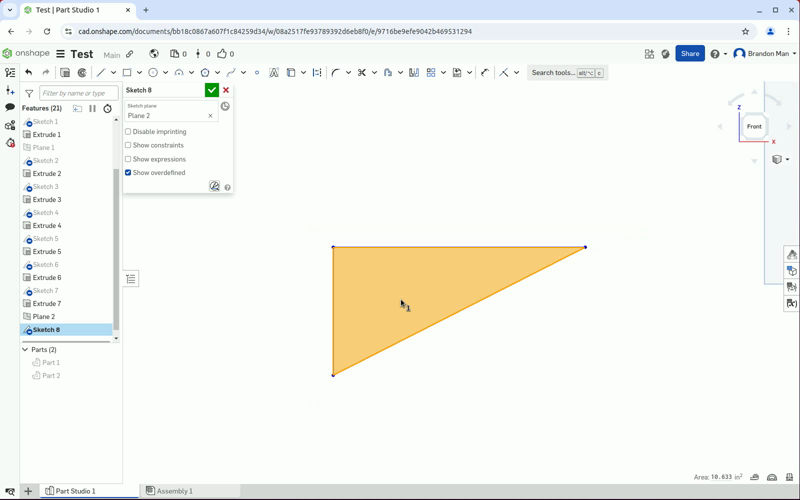
scroll(-6)
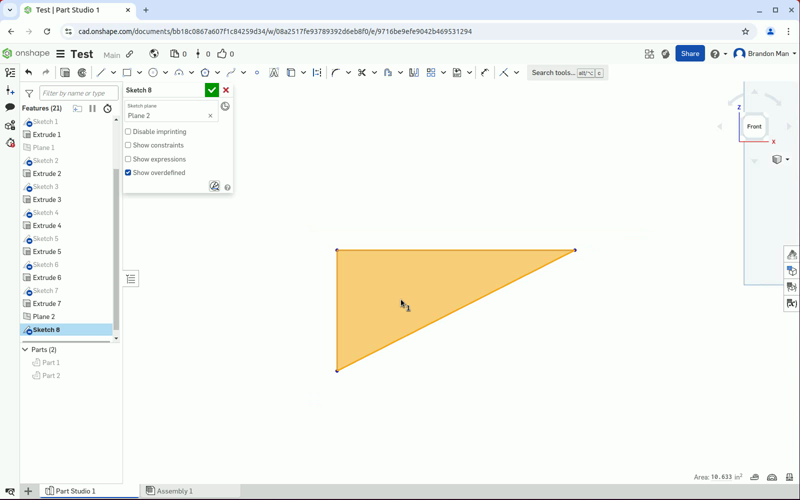
scroll(-6)
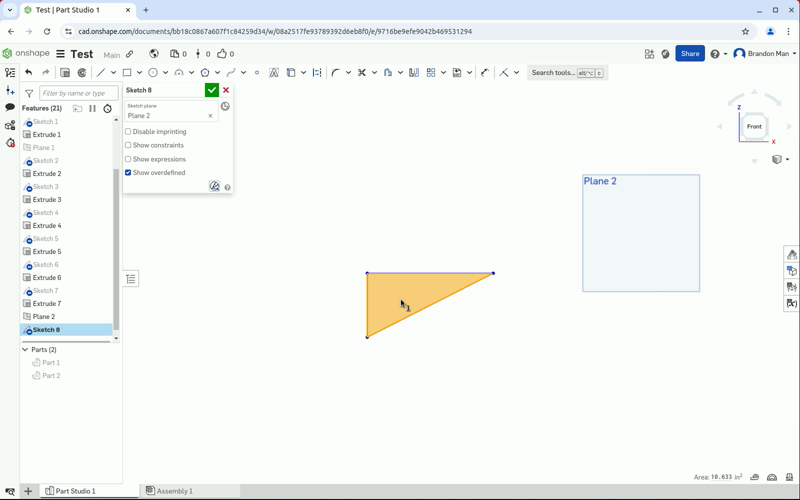
scroll(-6)
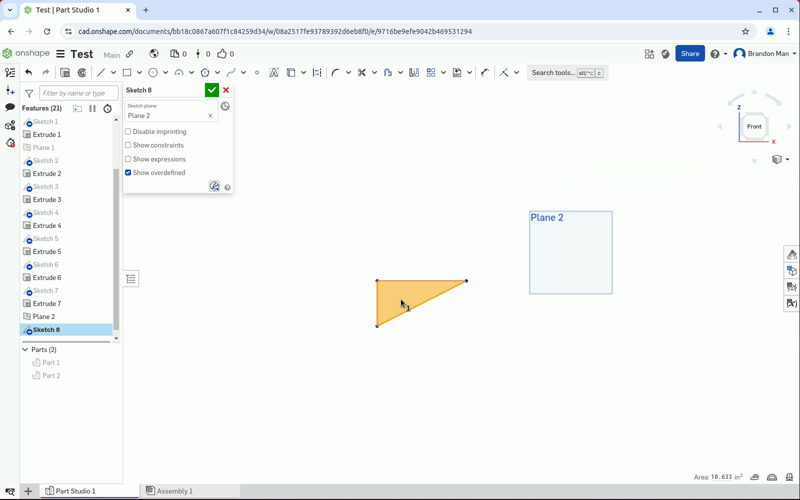
scroll(-6)
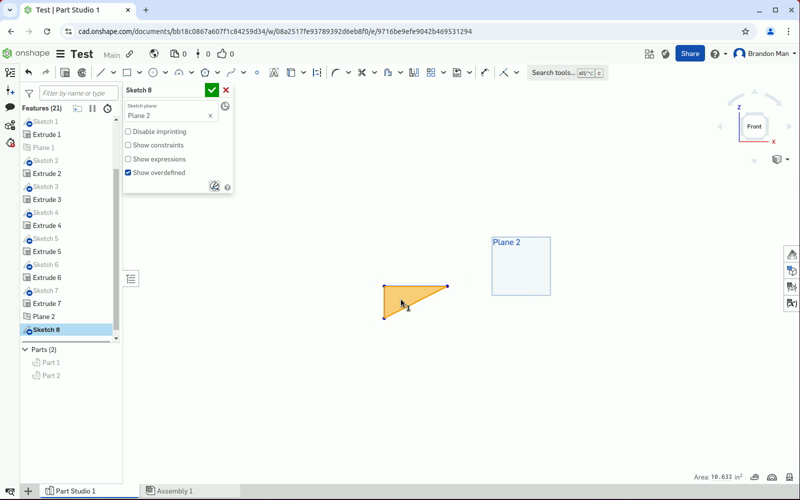
scroll(-6)
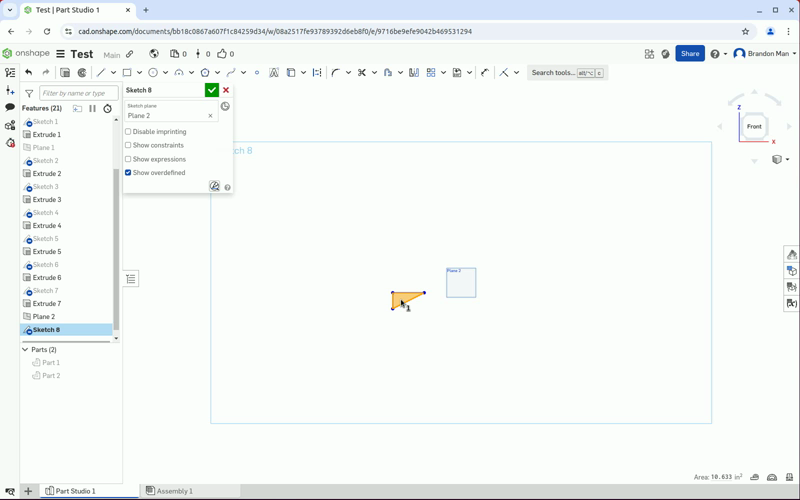
mouse_move(73, 352)
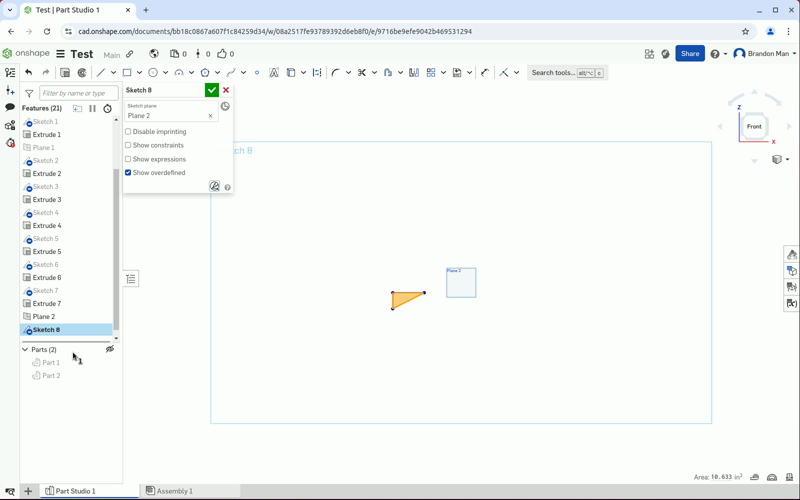
key(shift+y)
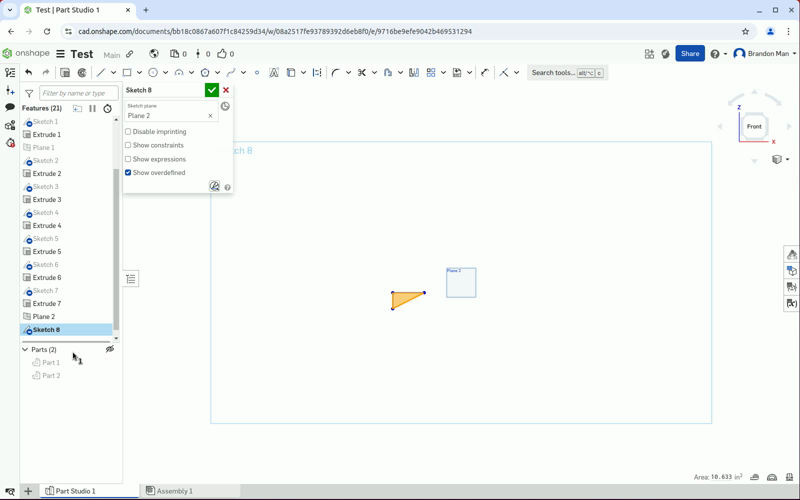
key(shift+e)
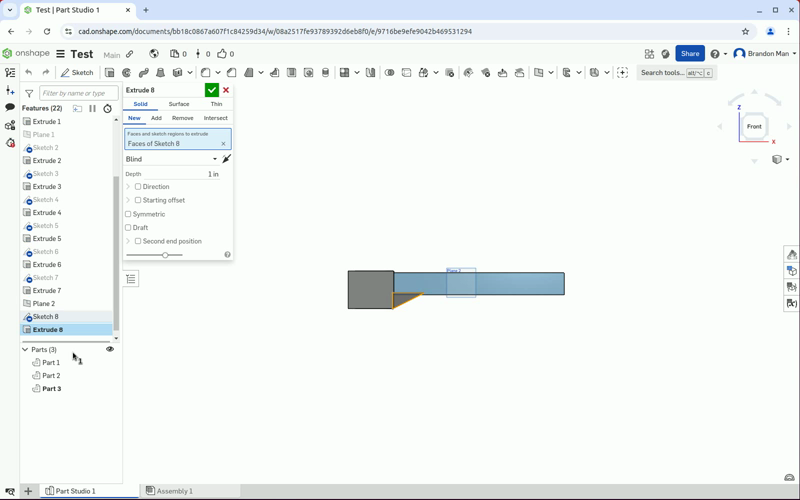
mouse_move(143, 106)
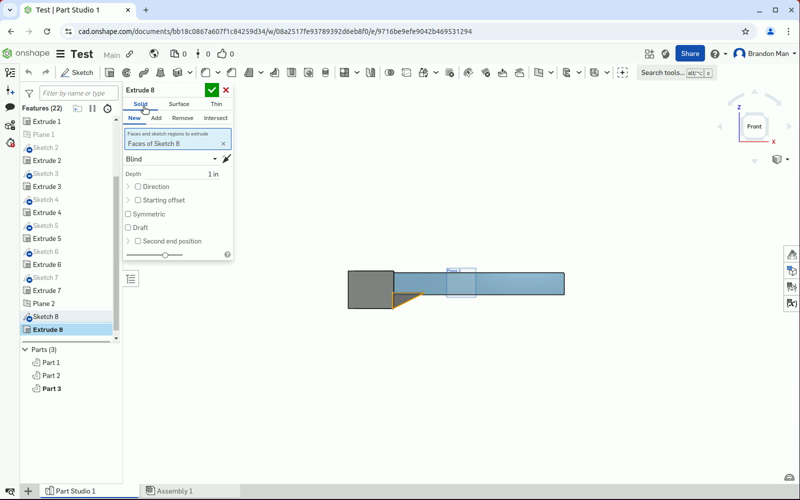
click(143, 106)
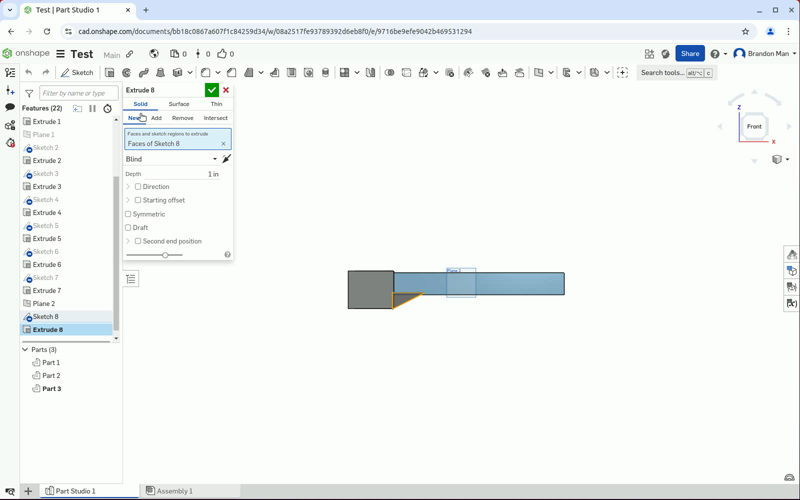
mouse_move(137, 120)
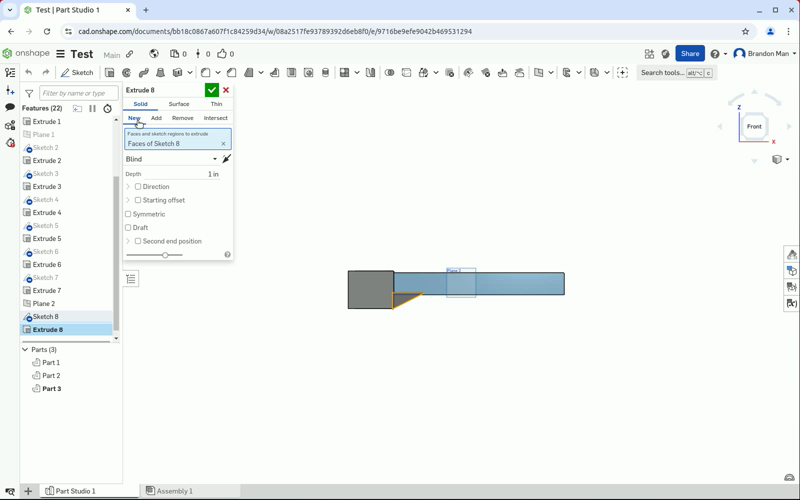
click(137, 120)
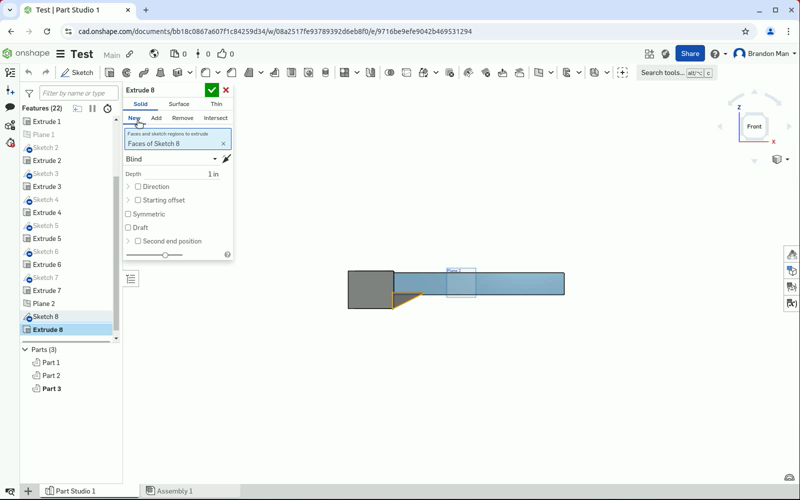
key(tab, 4)
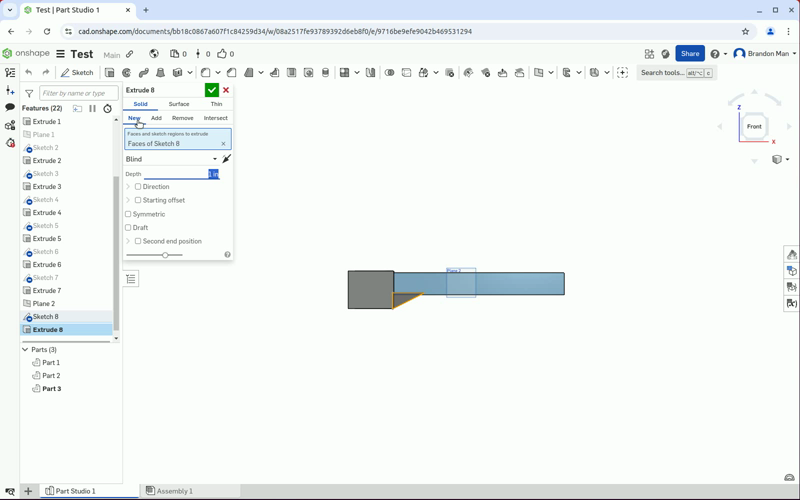
text(-3.129)
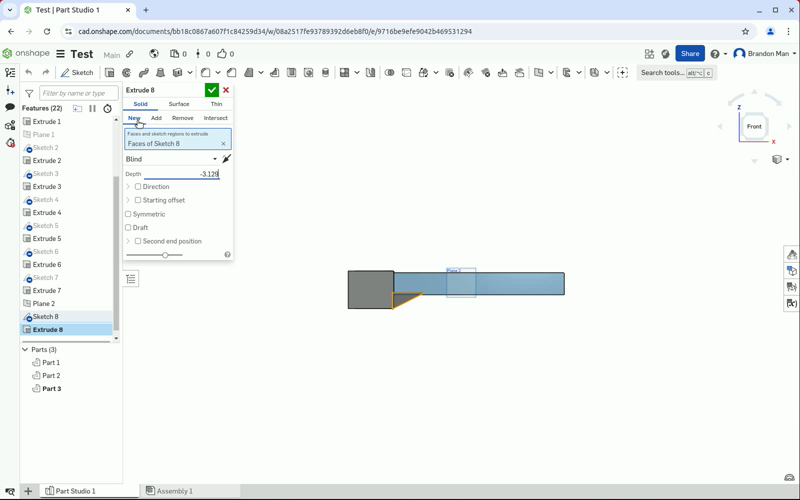
key(enter)
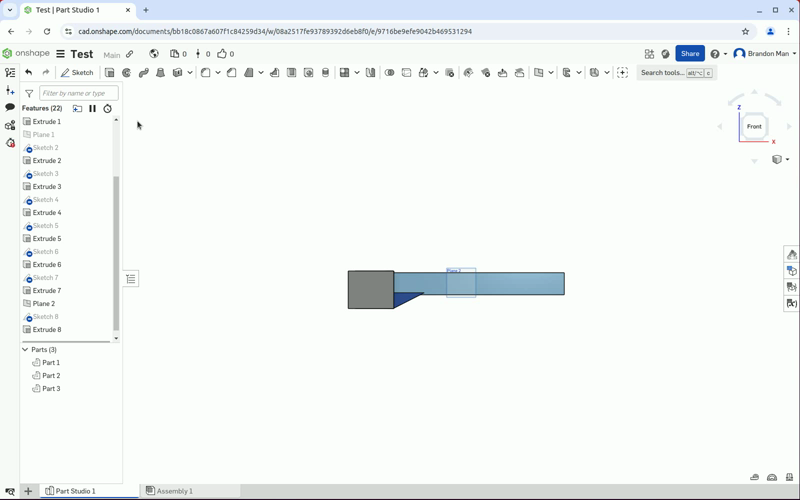
key(shift+h)
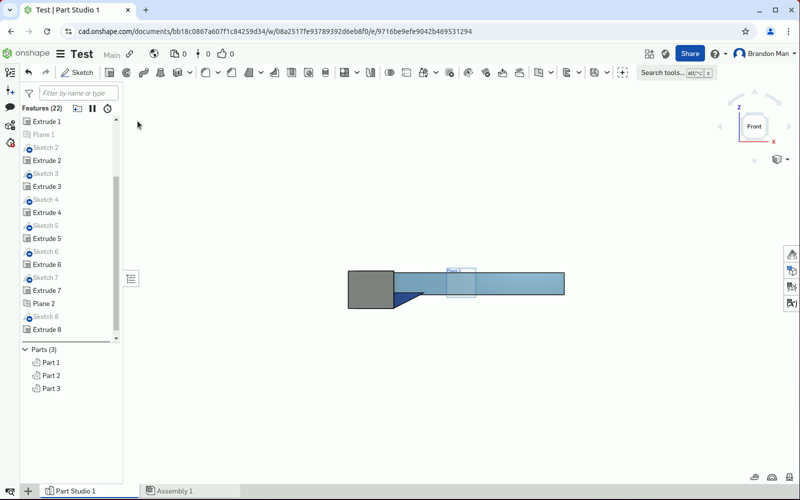
key(shift+h)
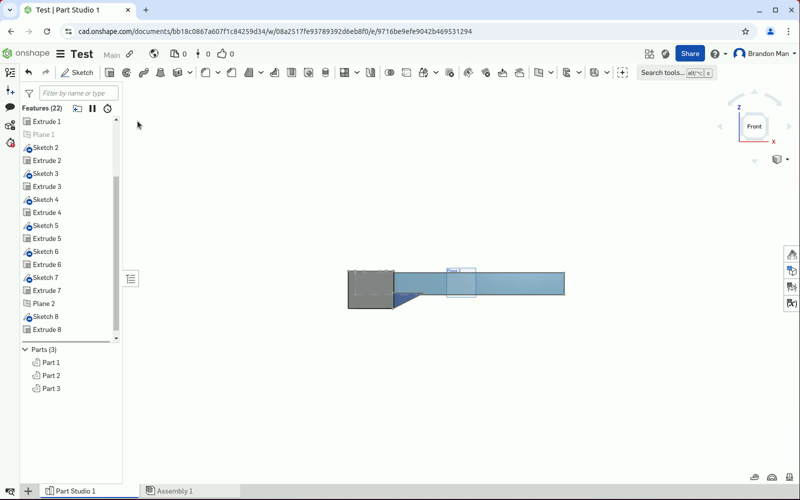
key(shift+7)
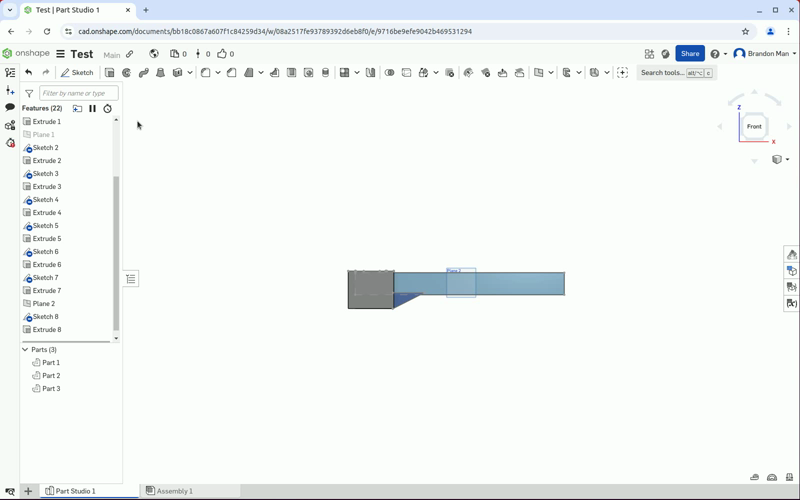
key(left, 2)
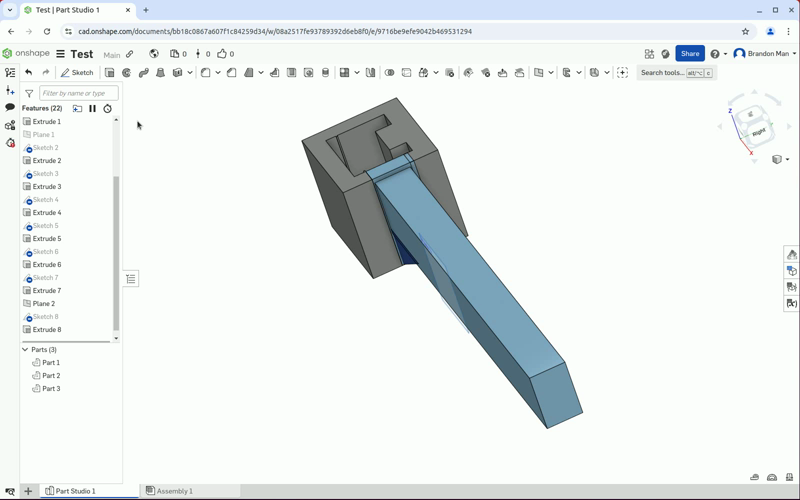
key(down, 2)
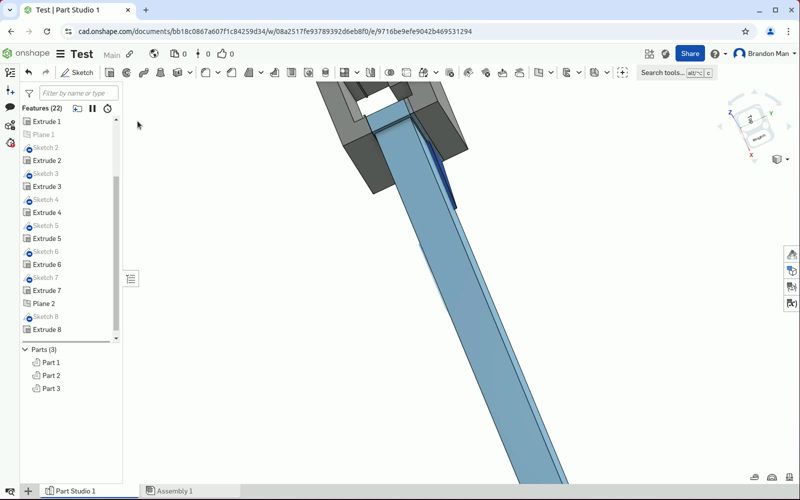
key(up, 2)
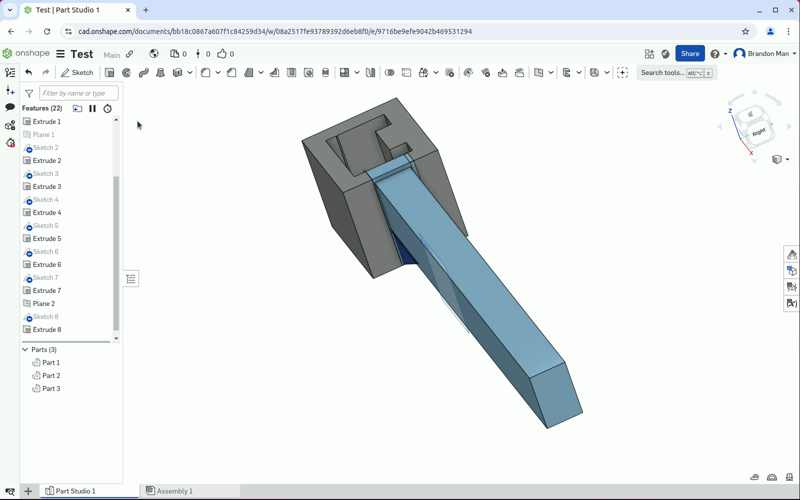
key(right, 2)
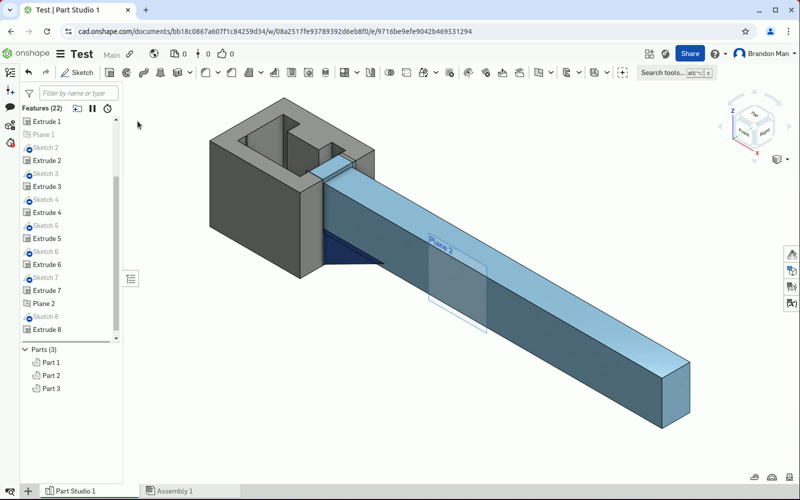
mouse_move(69, 111)
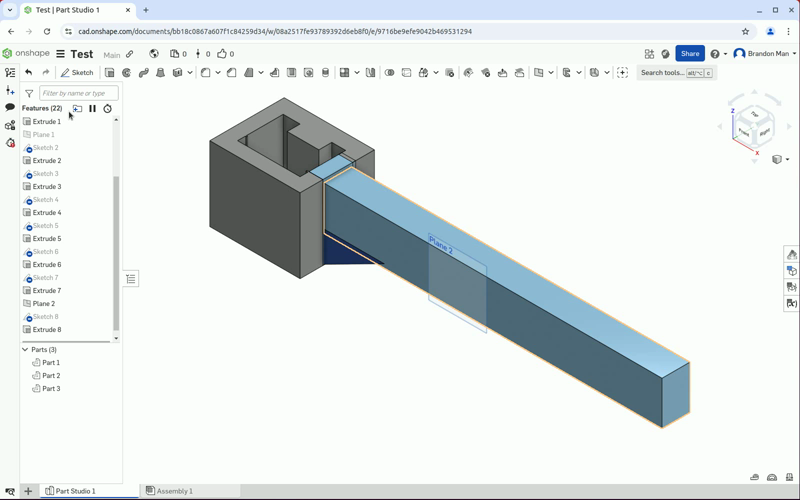
click(69, 111)